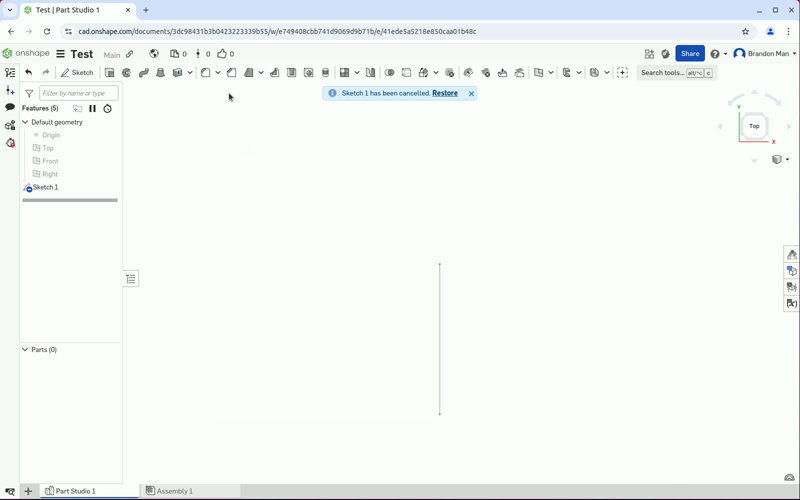
key(shift+h)
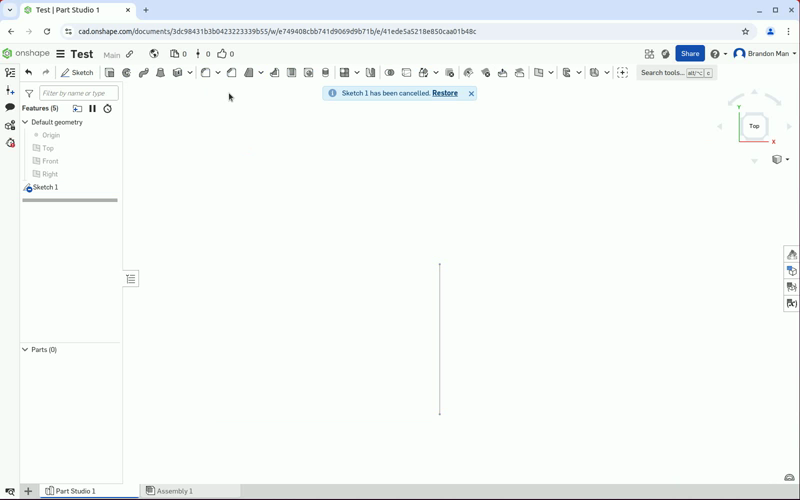
key(shift+s)
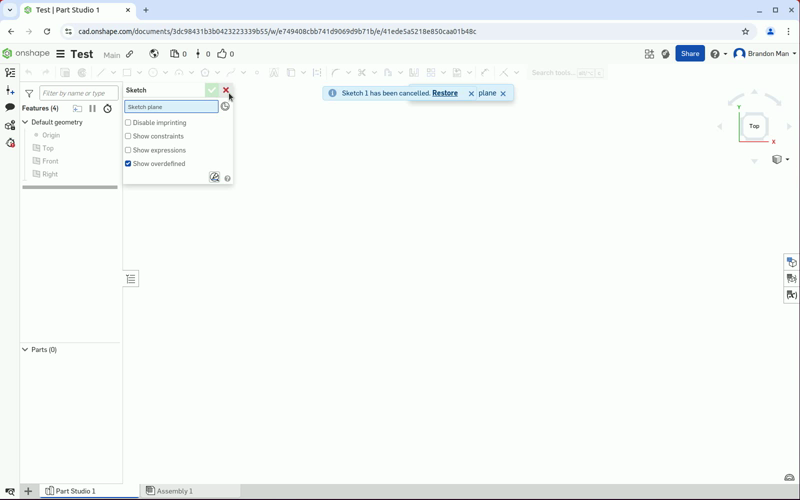
mouse_move(73, 150)
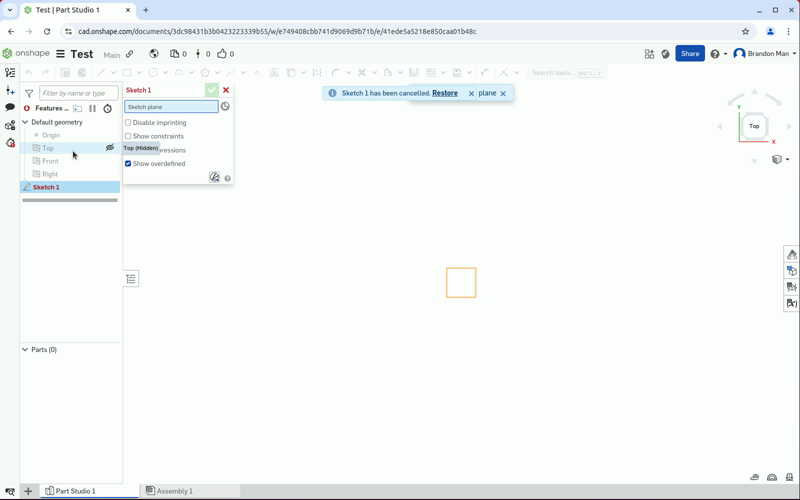
click(73, 150)
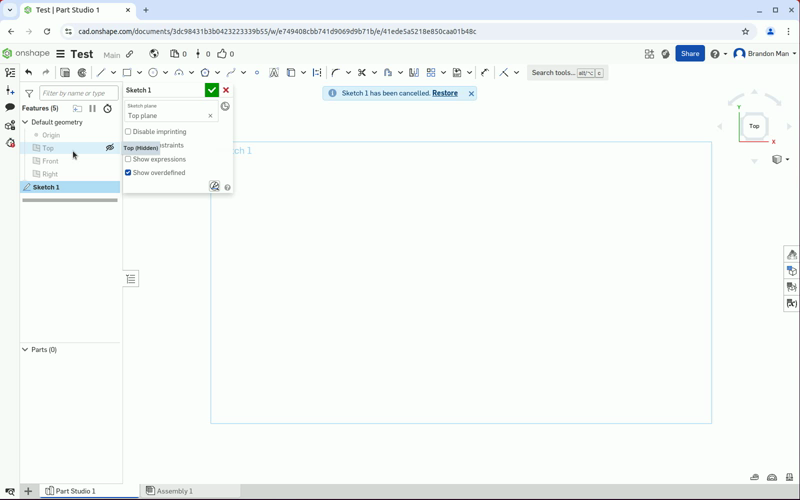
mouse_move(73, 352)
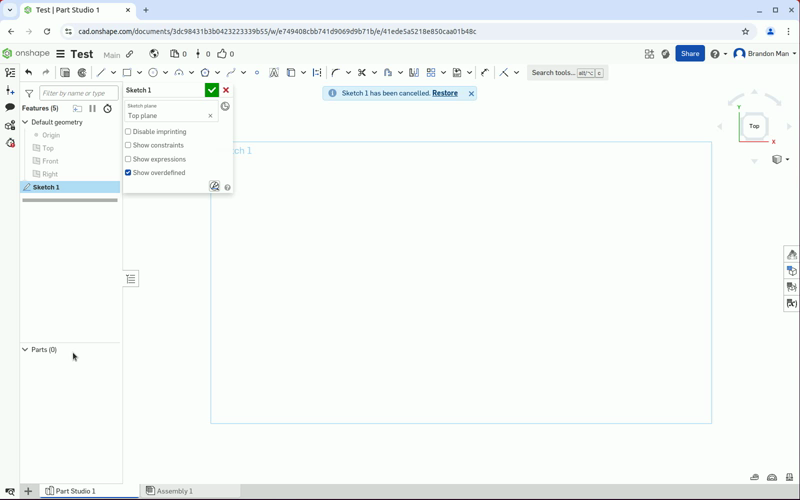
key(y)
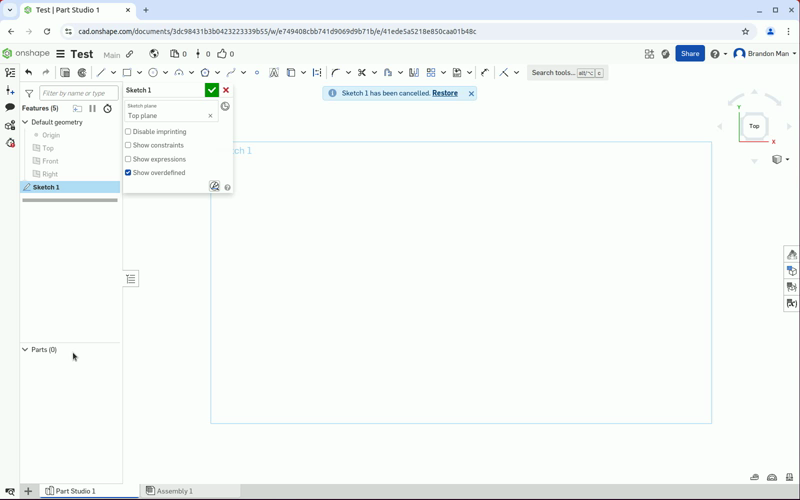
key(l)
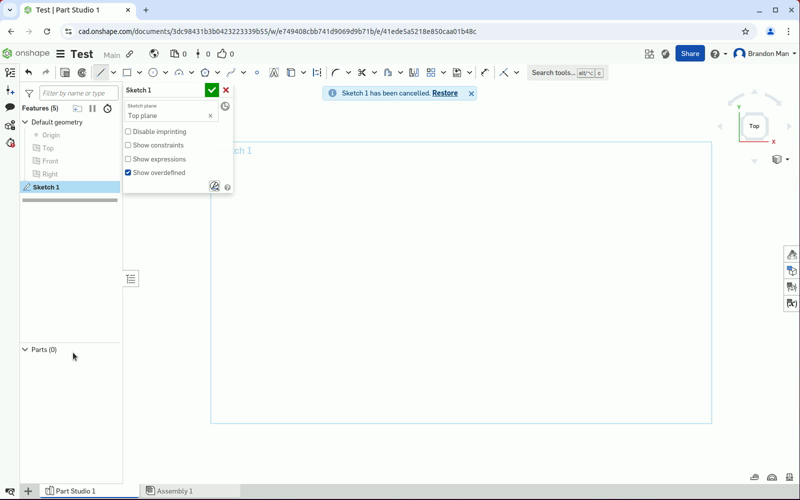
key_down(shift)
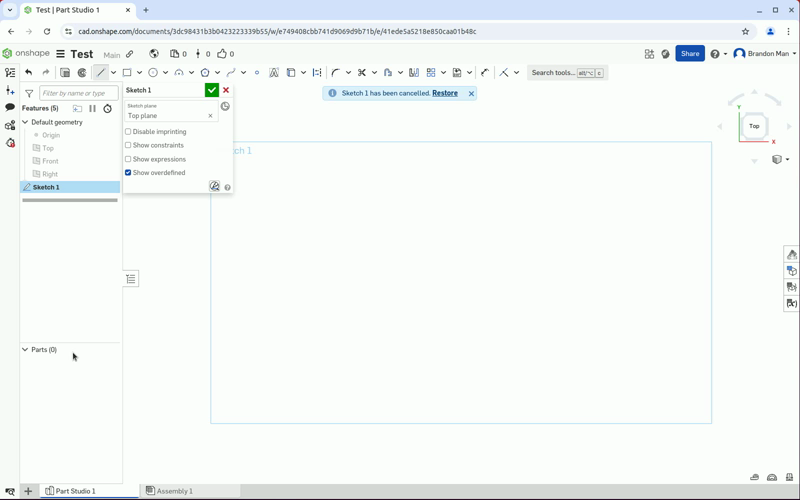
mouse_move(460, 395)
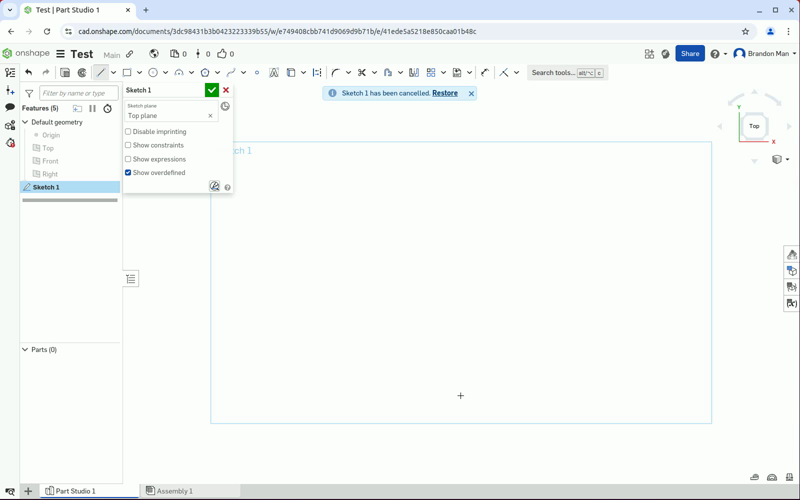
click(460, 395)
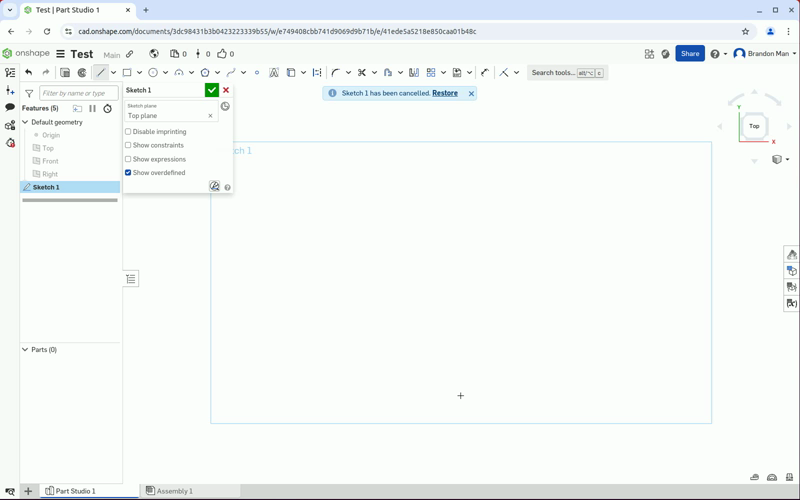
key_up(shift)
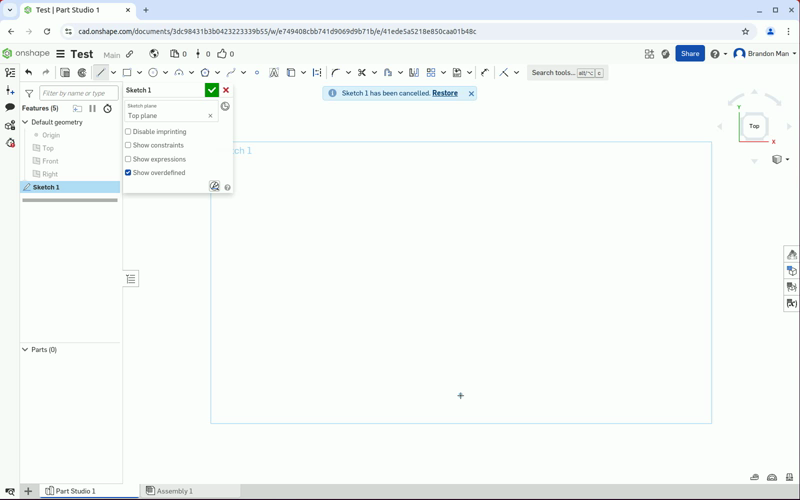
key_down(shift)
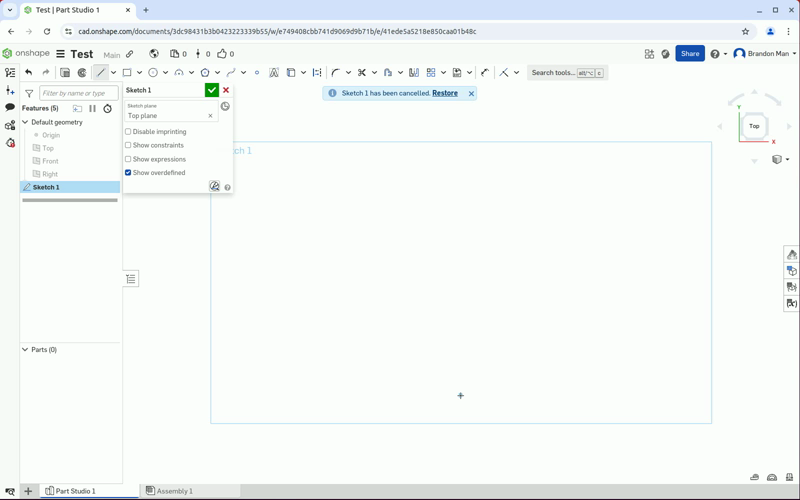
mouse_move(490, 395)
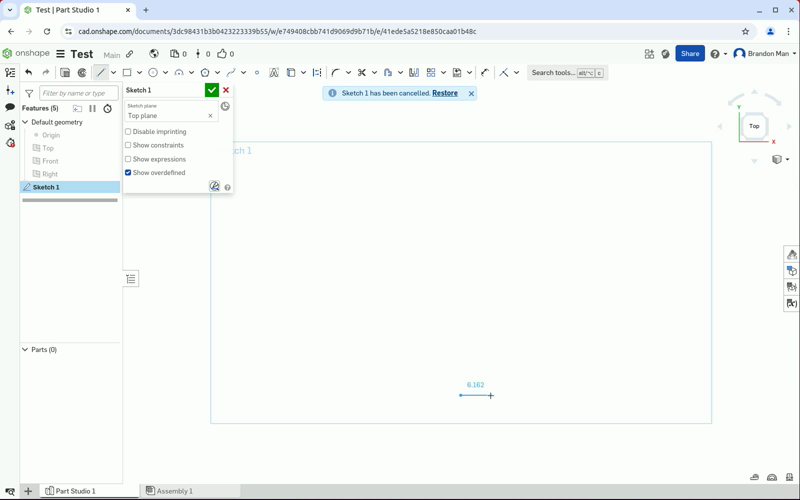
mouse_move(504, 395)
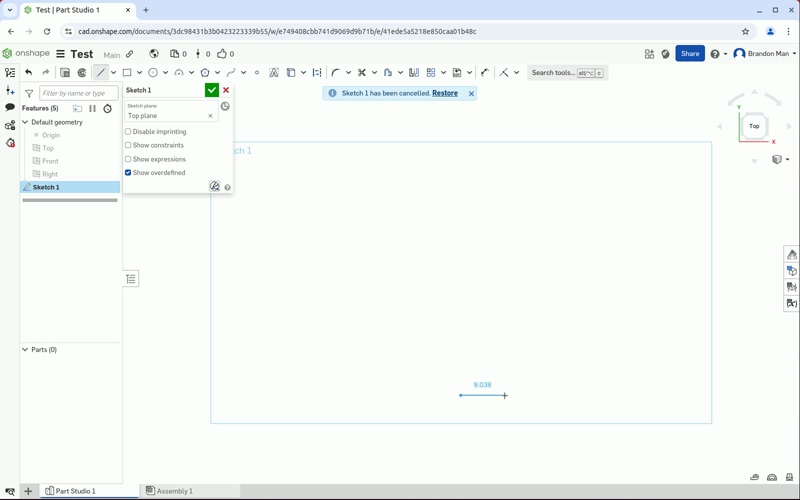
click(504, 395)
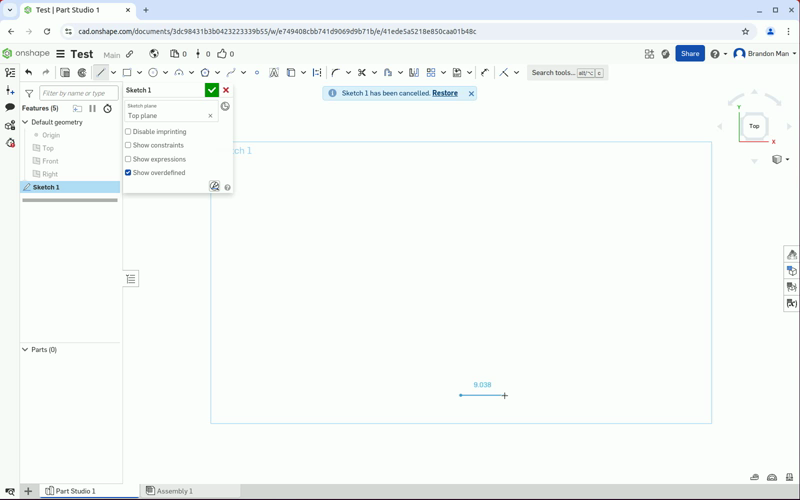
key_up(shift)
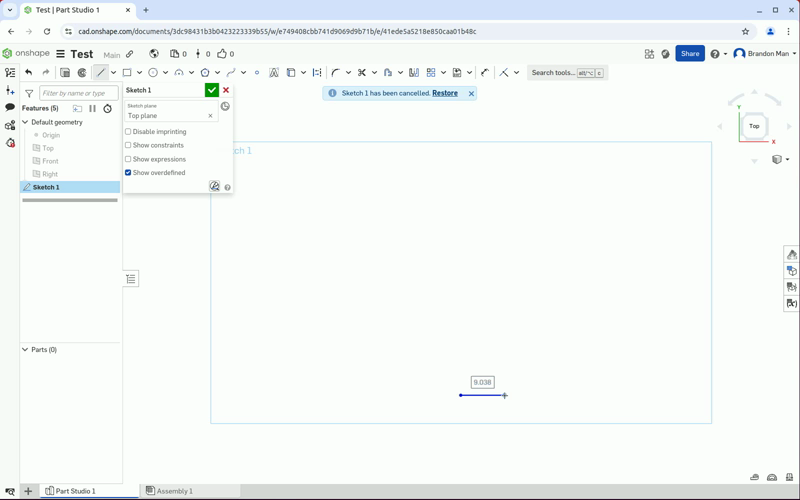
key_down(shift)
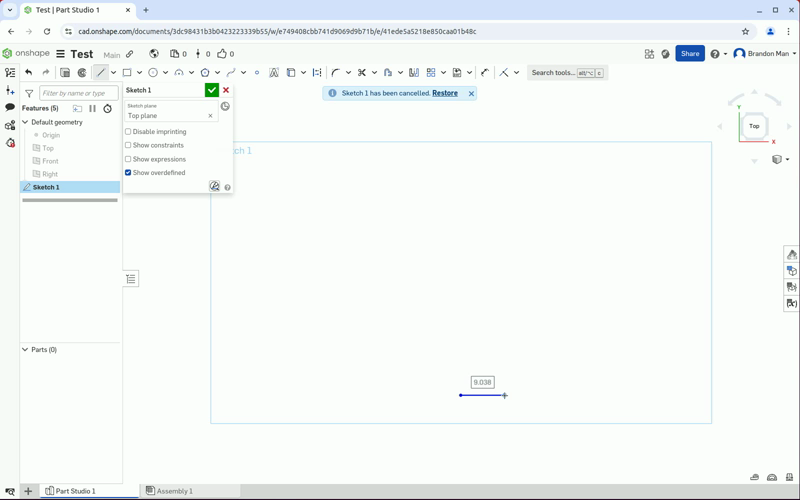
mouse_move(504, 282)
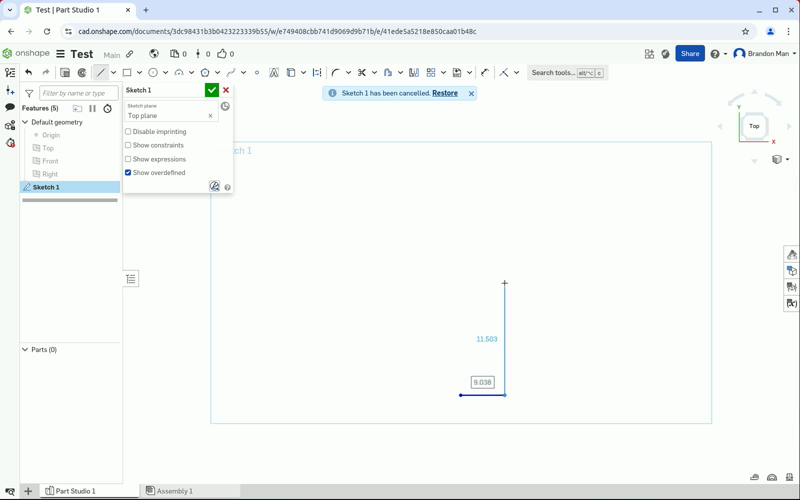
click(504, 282)
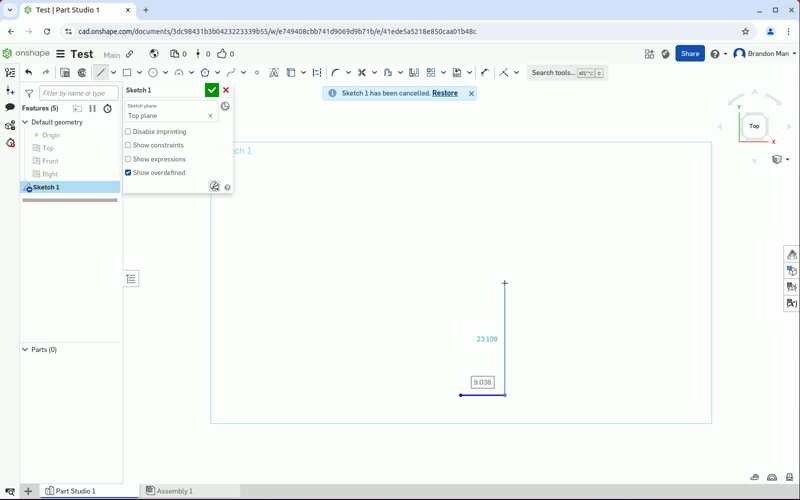
key_up(shift)
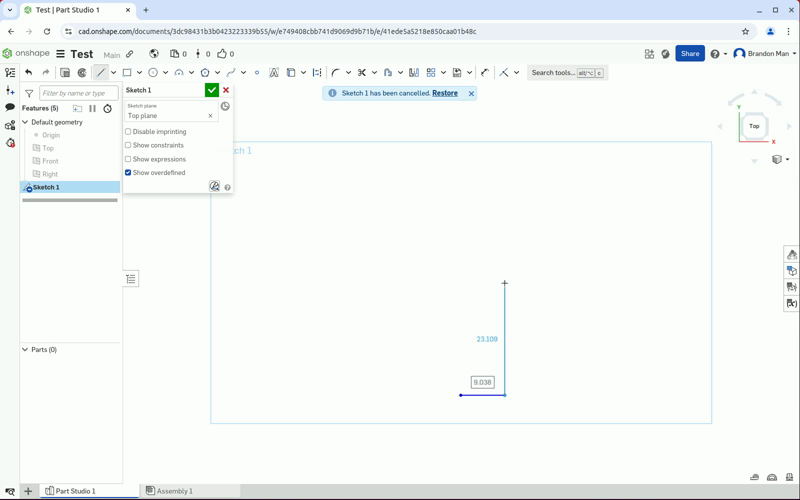
key_down(shift)
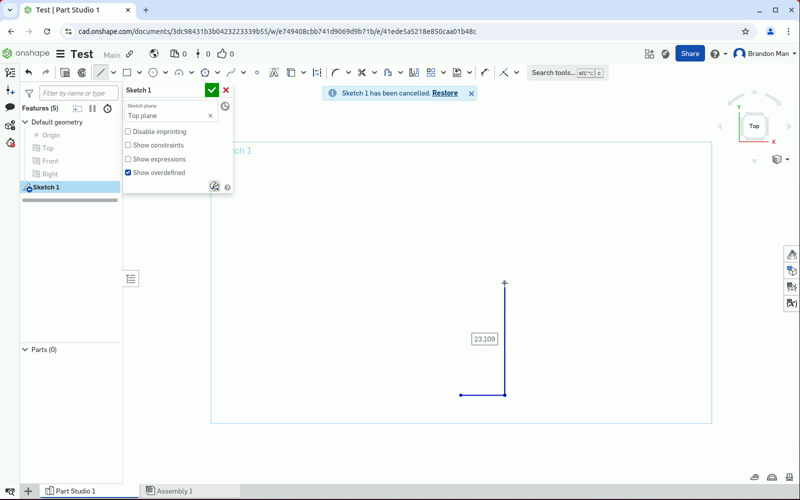
mouse_move(534, 282)
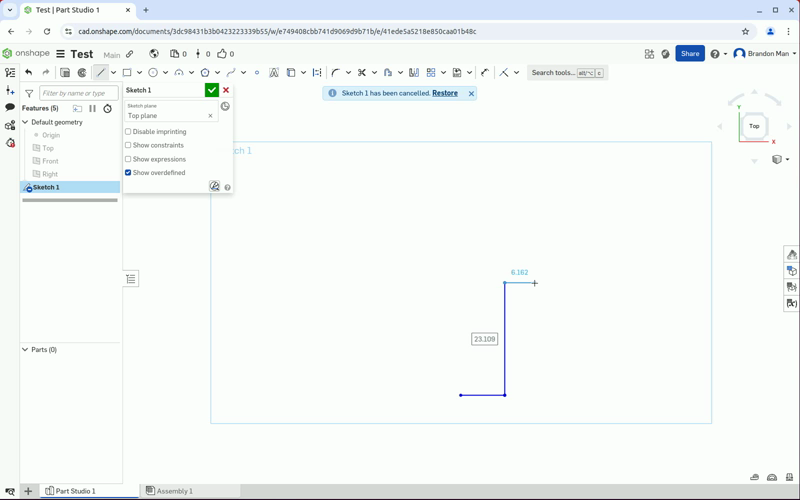
mouse_move(460, 282)
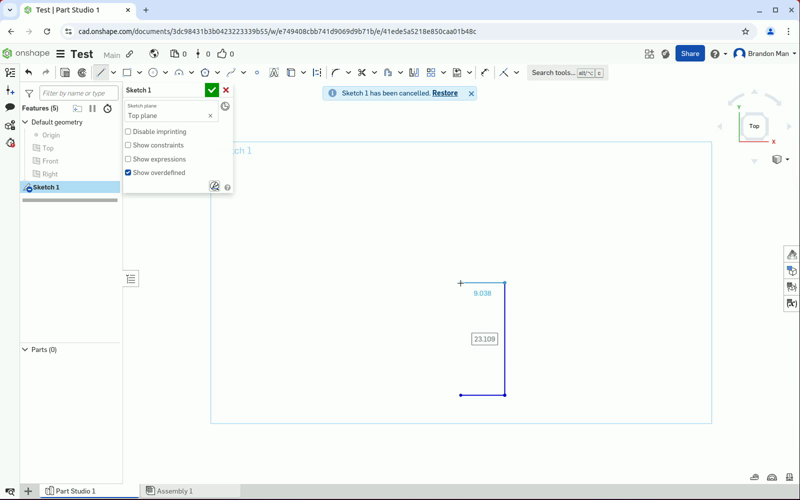
click(460, 282)
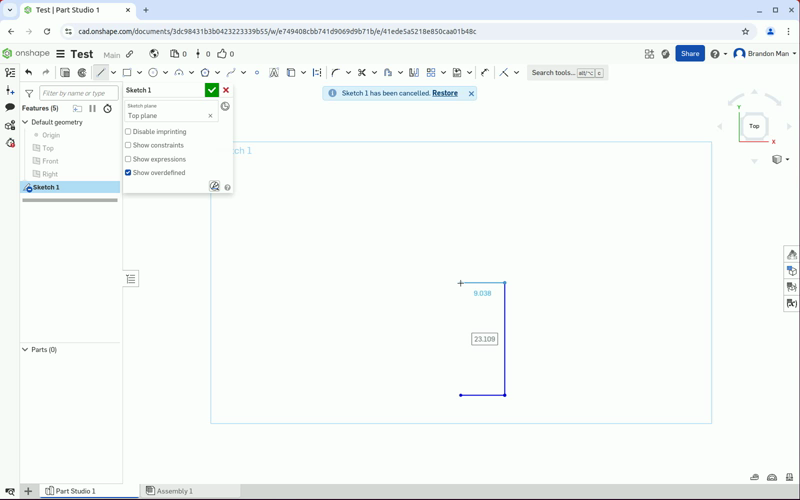
key_up(shift)
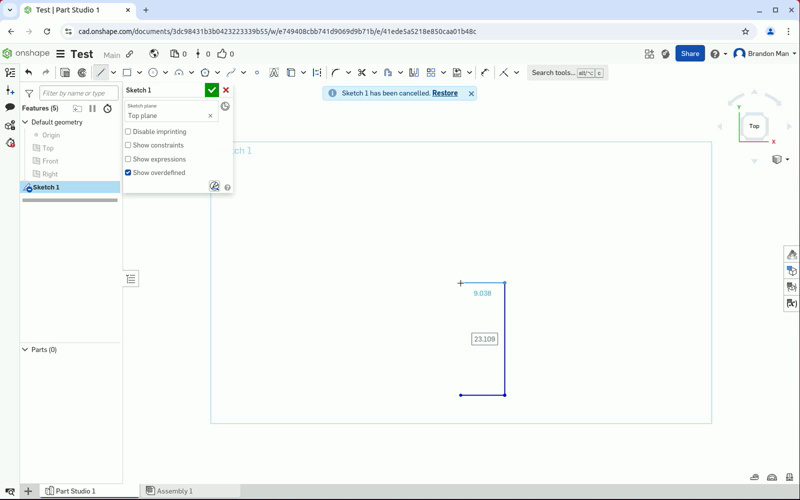
key_down(shift)
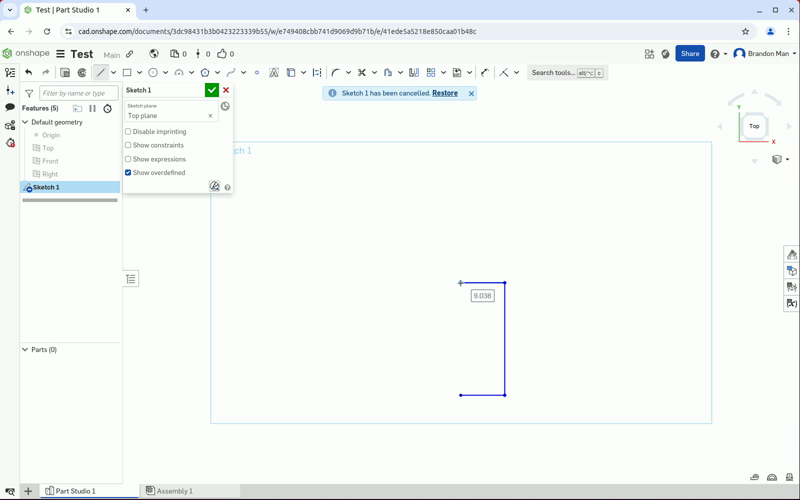
mouse_move(460, 395)
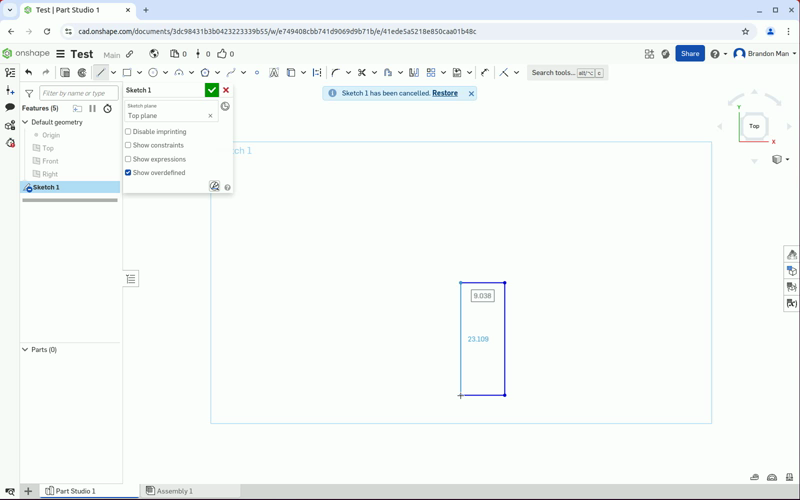
key_up(shift)
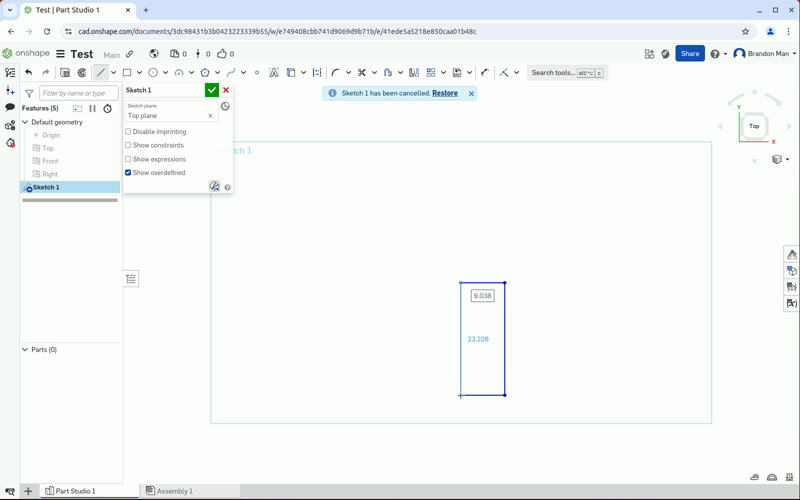
click(460, 395)
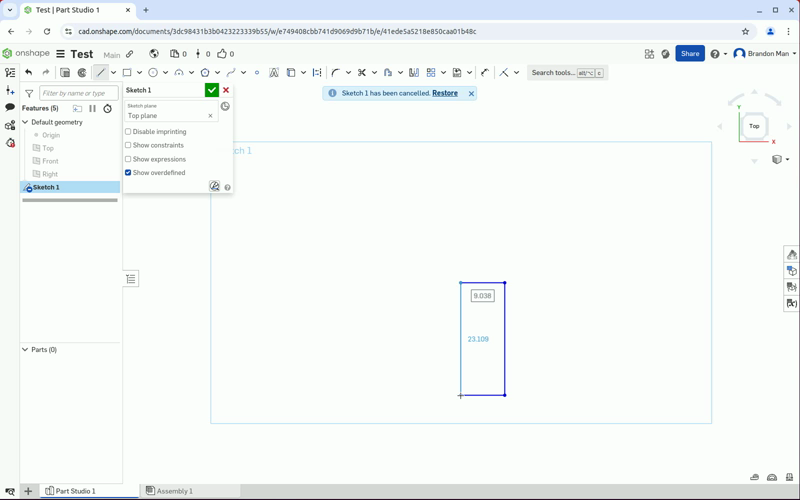
key(esc)
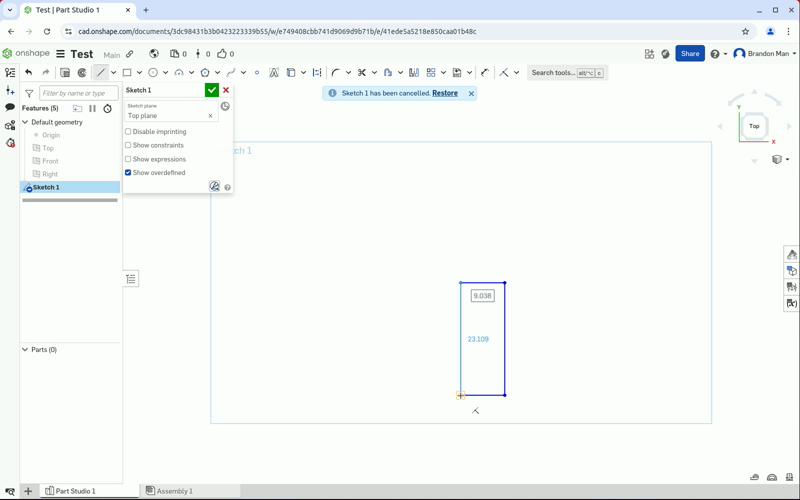
key(l)
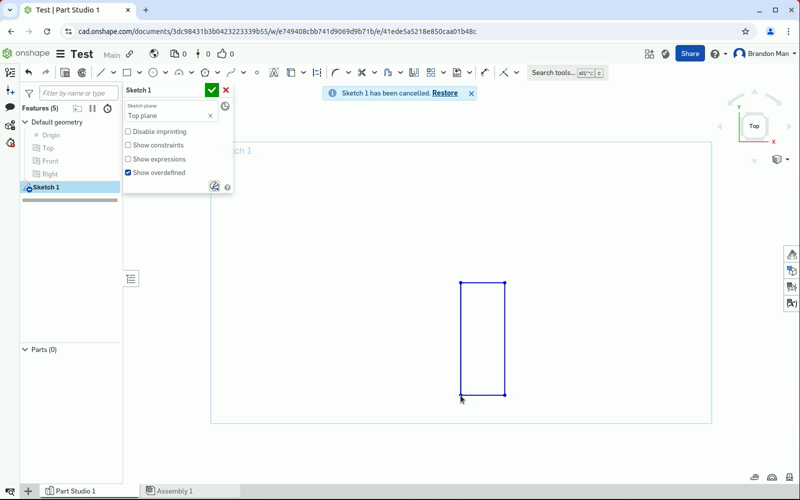
key_down(shift)
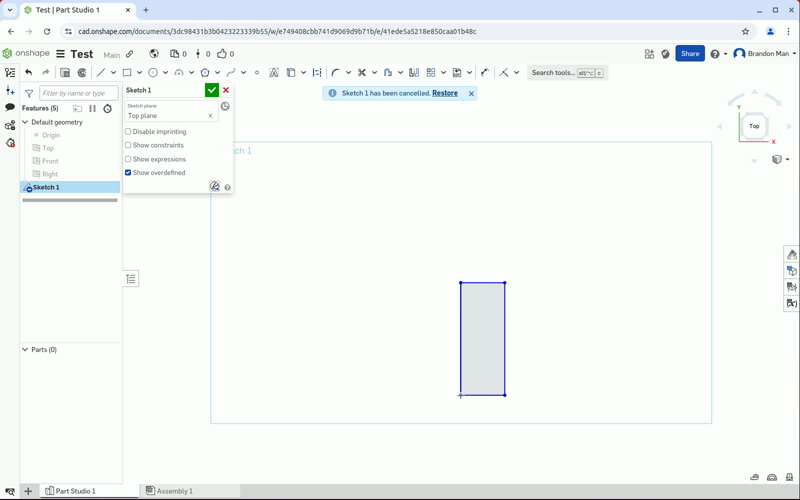
mouse_move(463, 390)
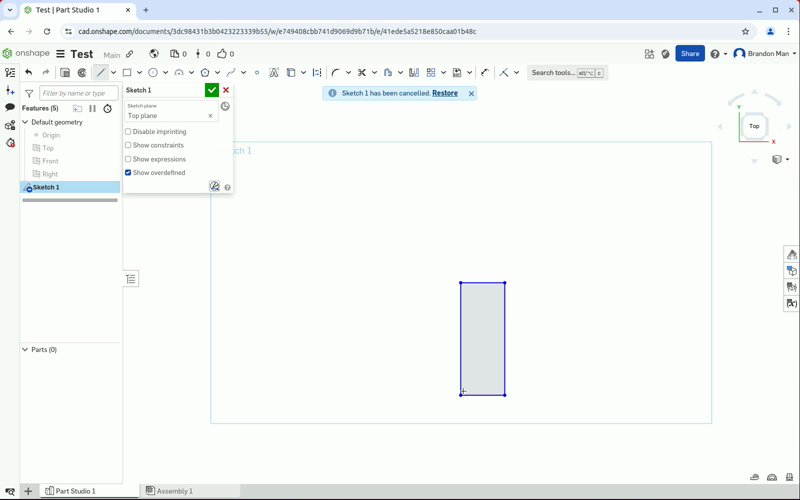
click(463, 390)
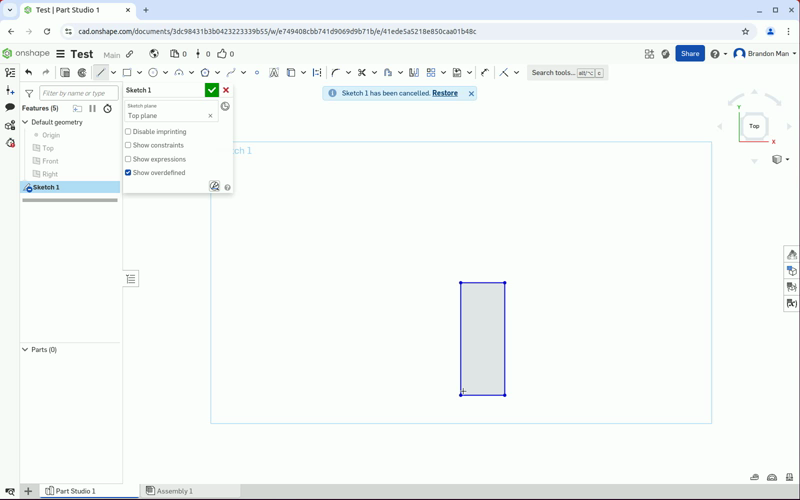
key_up(shift)
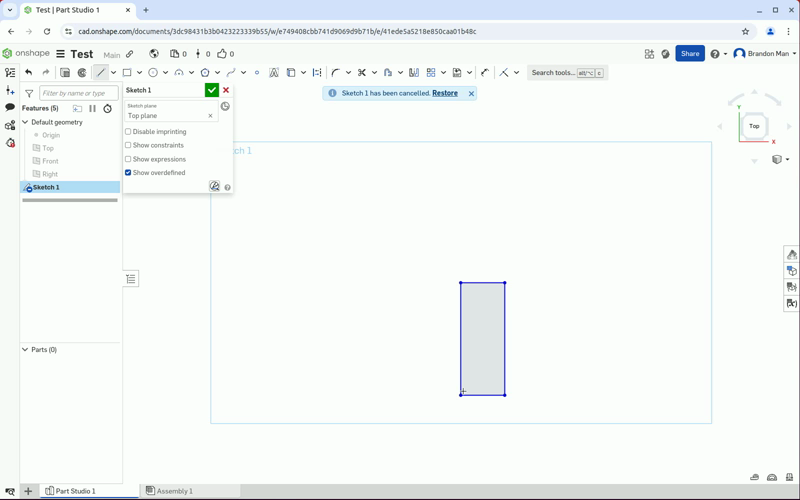
key_down(shift)
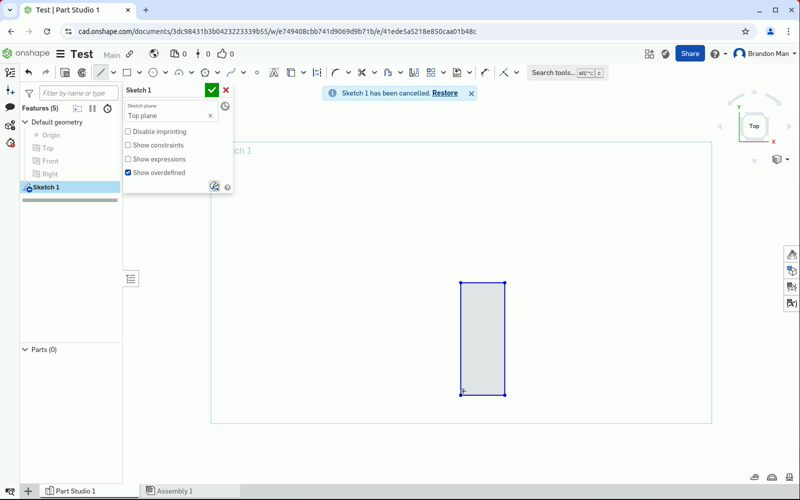
mouse_move(493, 390)
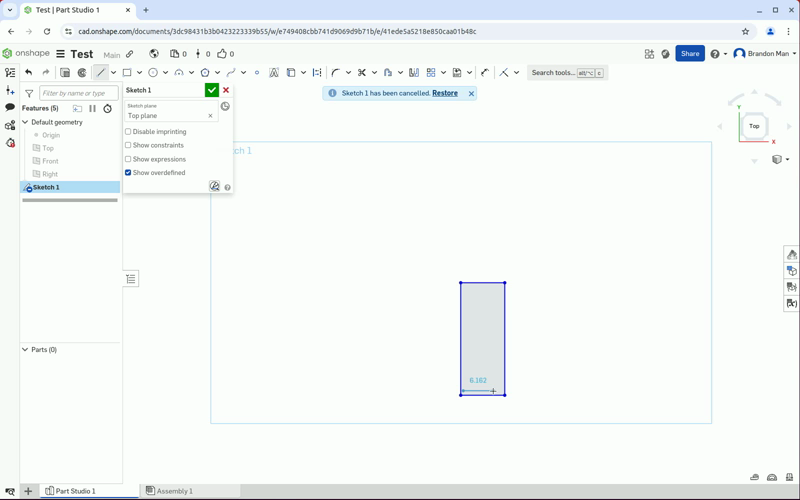
mouse_move(465, 394)
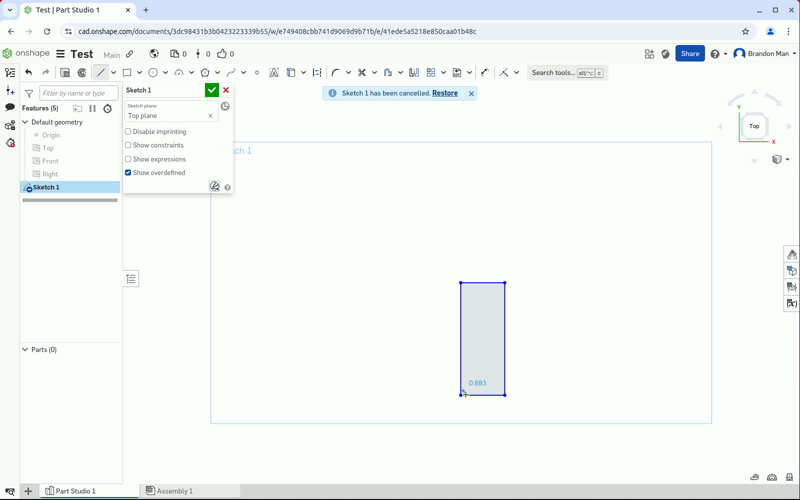
scroll(6)
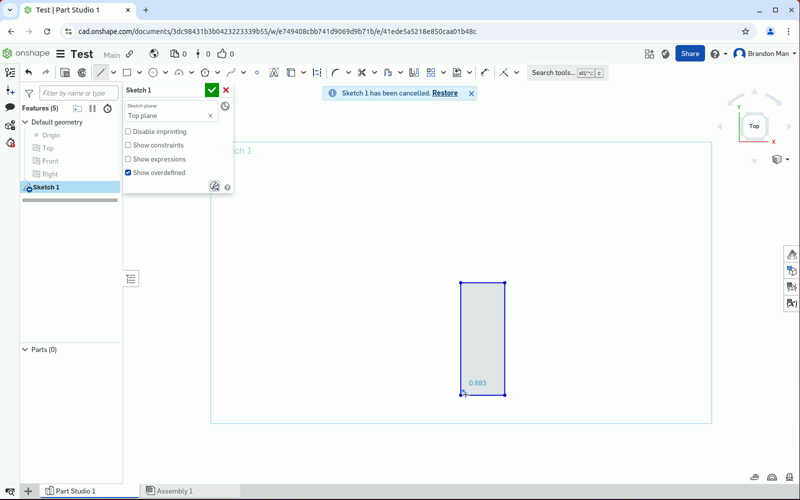
scroll(6)
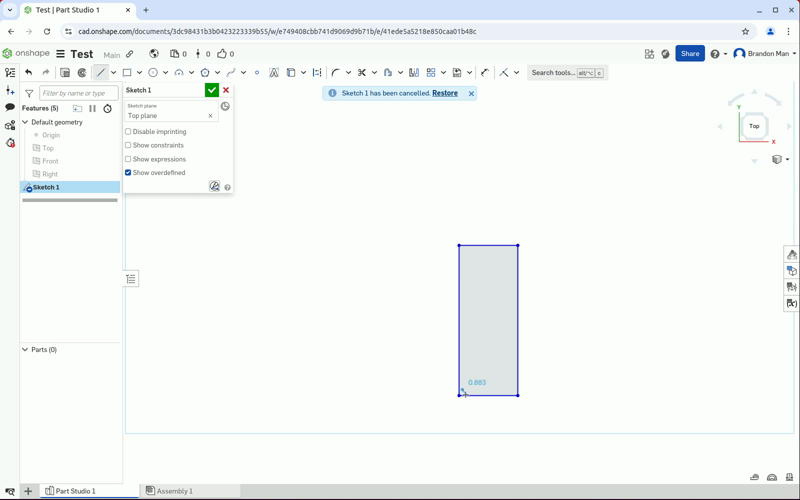
scroll(6)
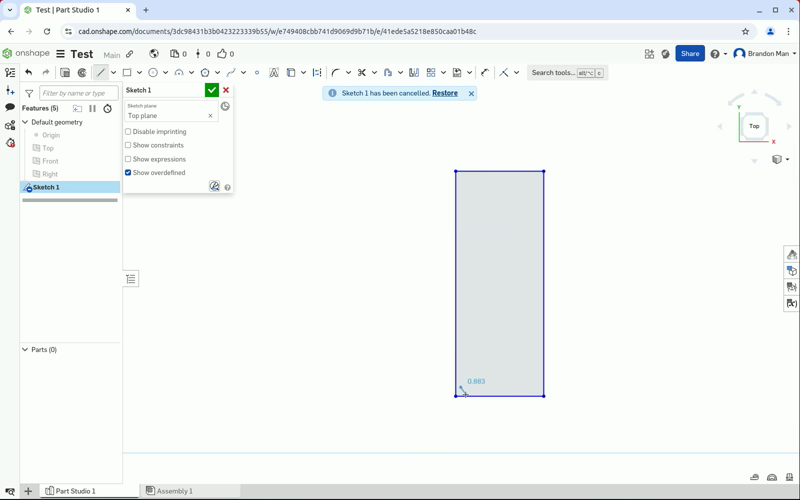
scroll(6)
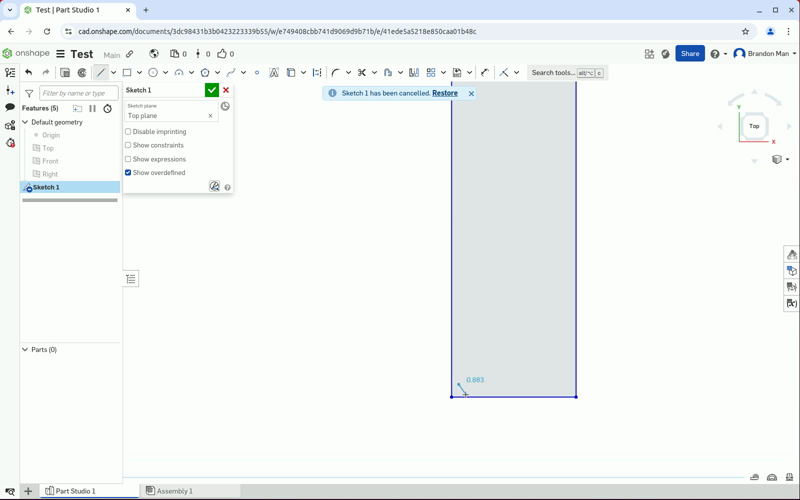
scroll(6)
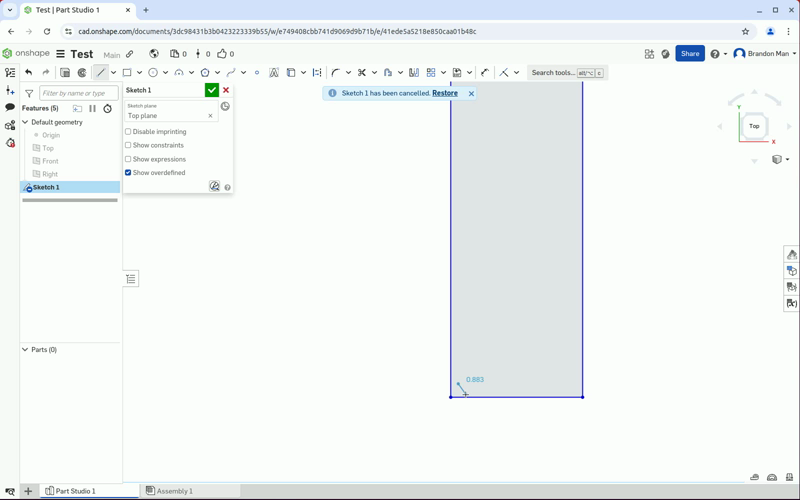
scroll(6)
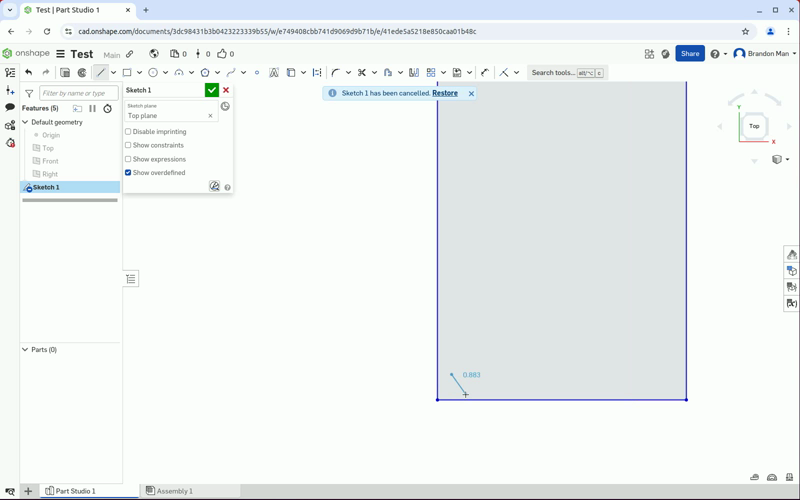
scroll(6)
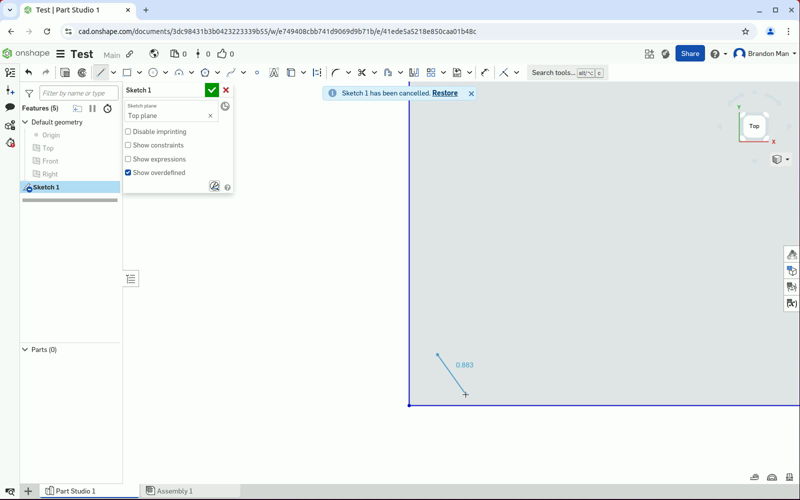
click(465, 394)
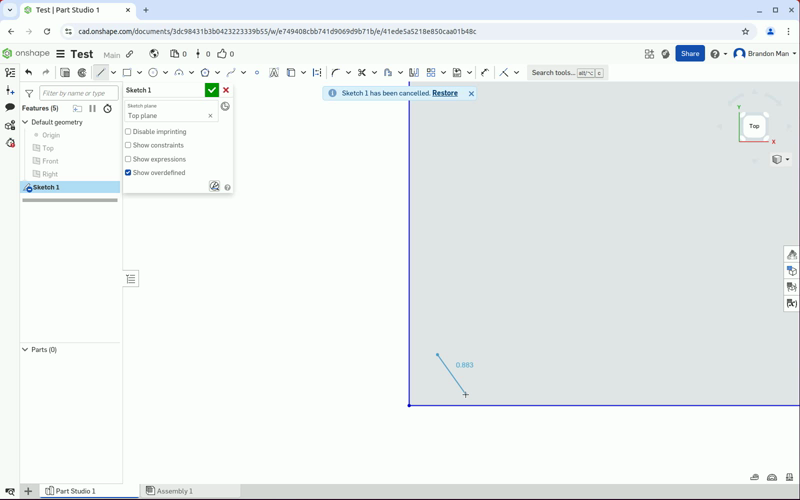
scroll(-6)
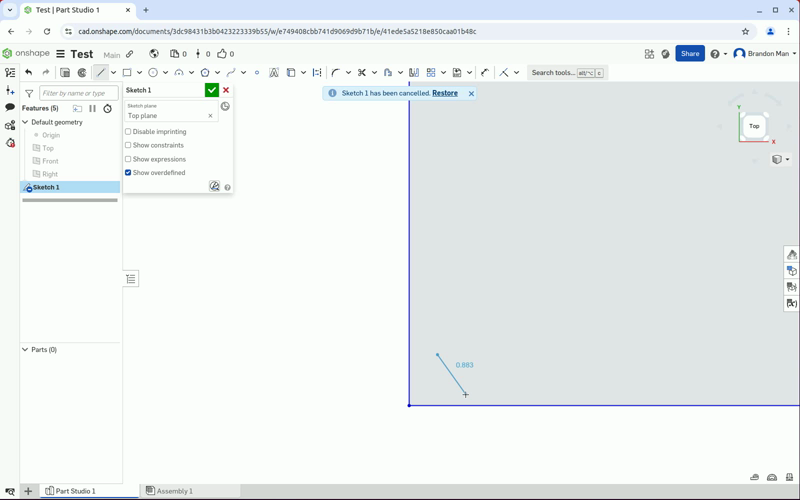
scroll(-6)
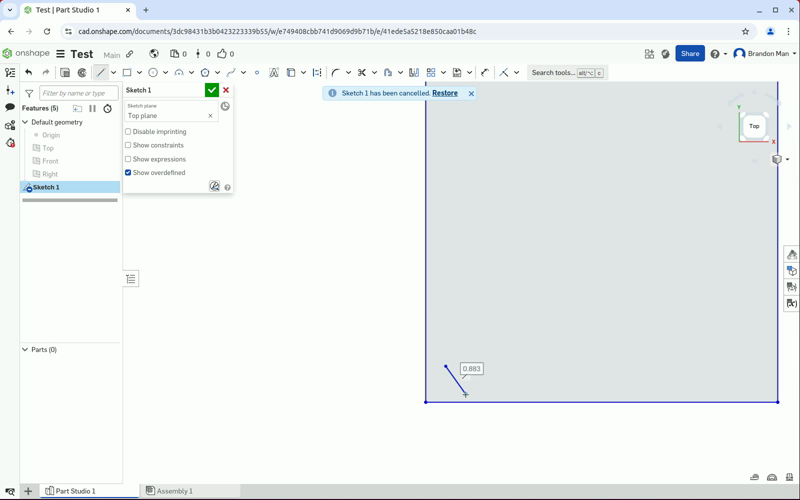
scroll(-6)
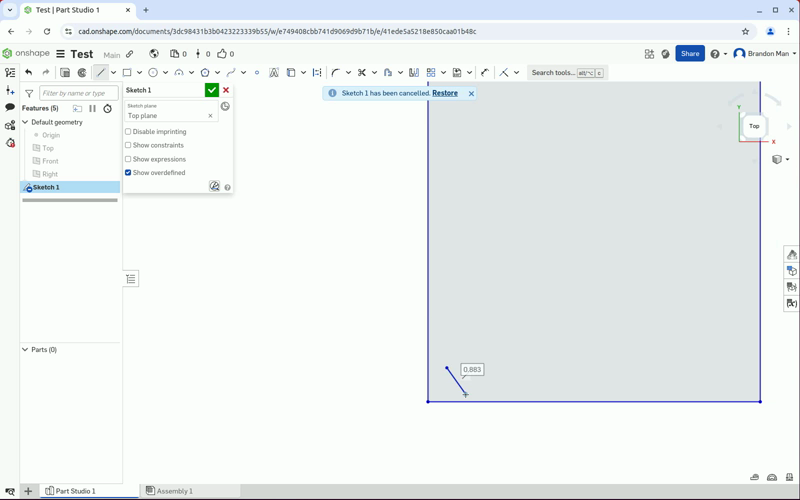
scroll(-6)
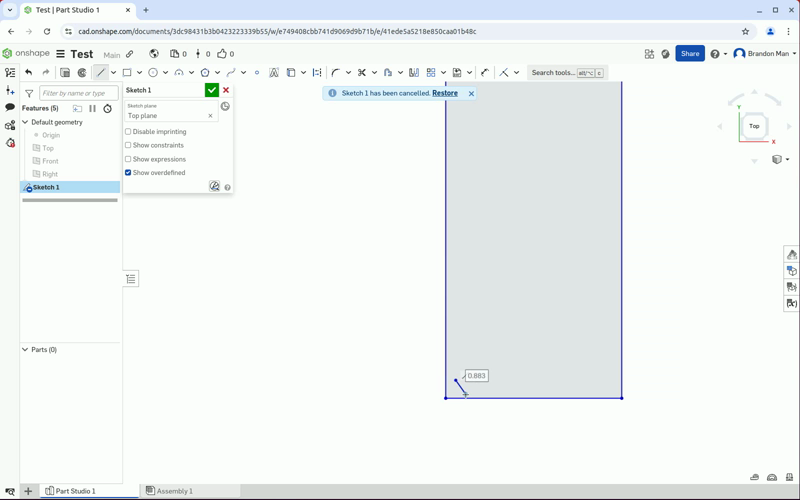
scroll(-6)
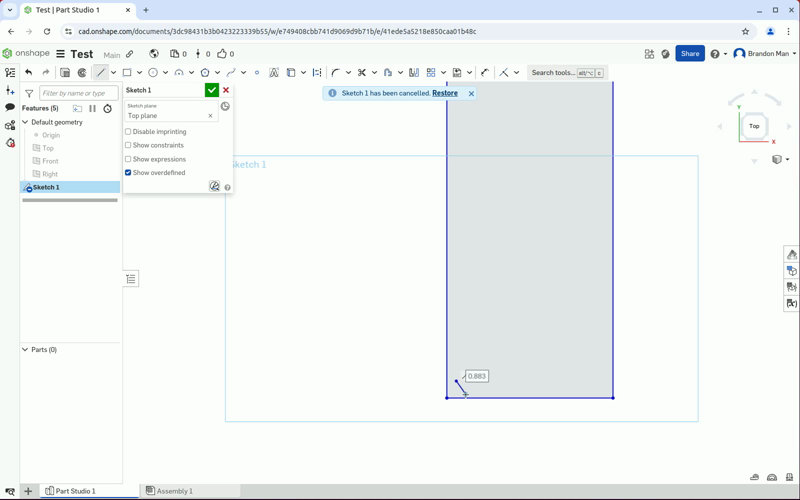
scroll(-6)
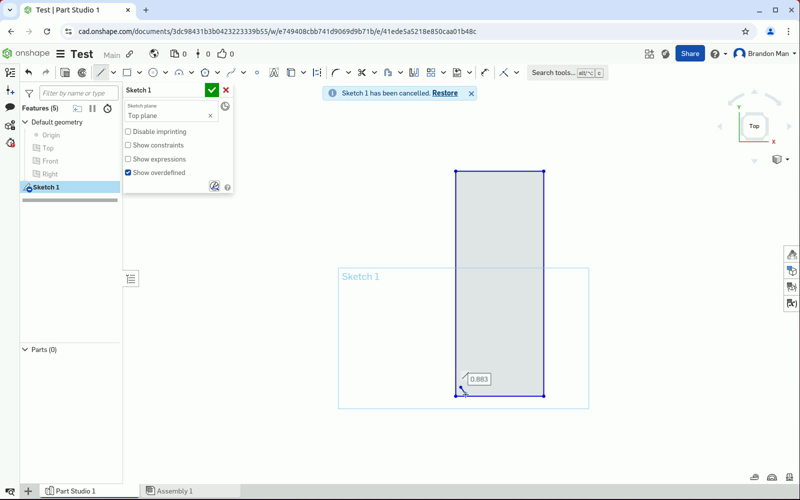
scroll(-6)
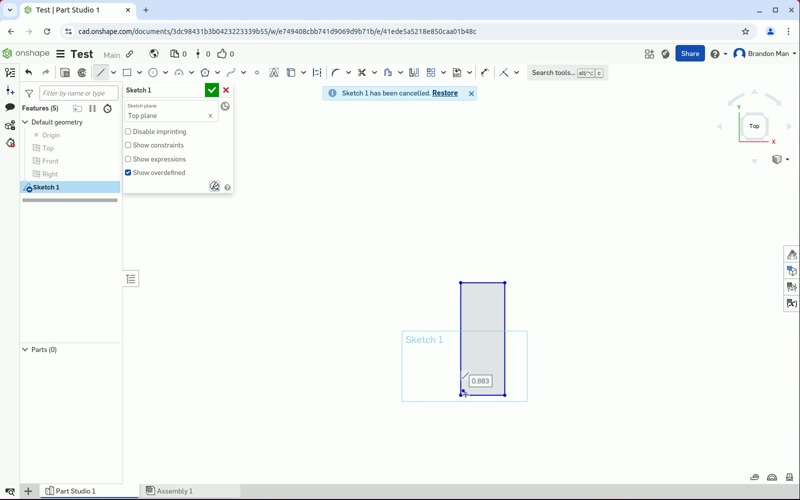
key_up(shift)
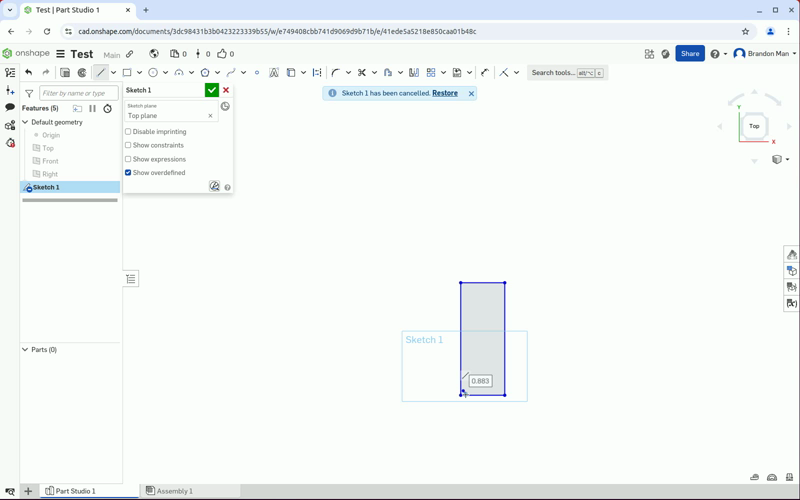
key_down(shift)
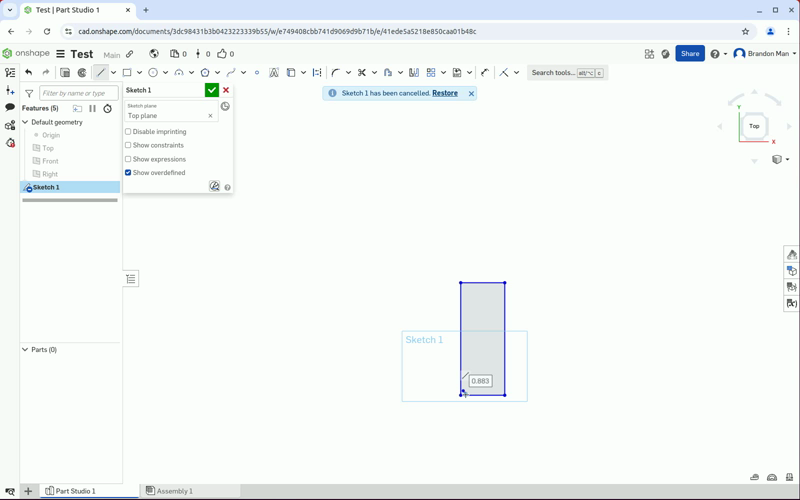
mouse_move(495, 394)
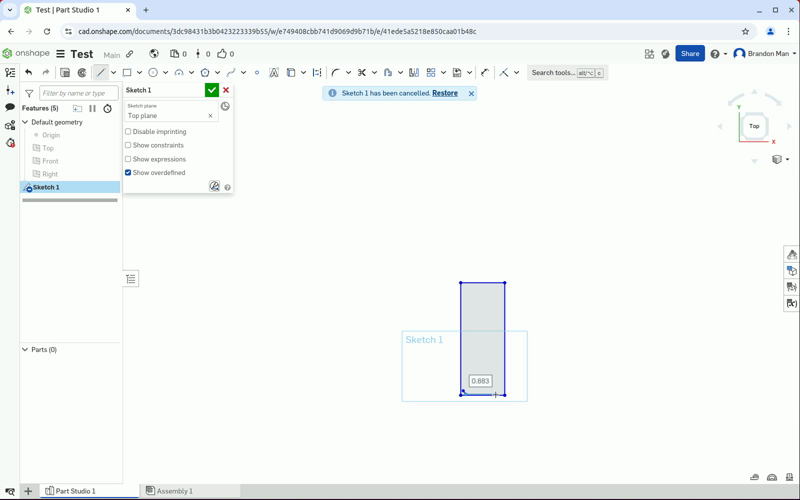
mouse_move(470, 394)
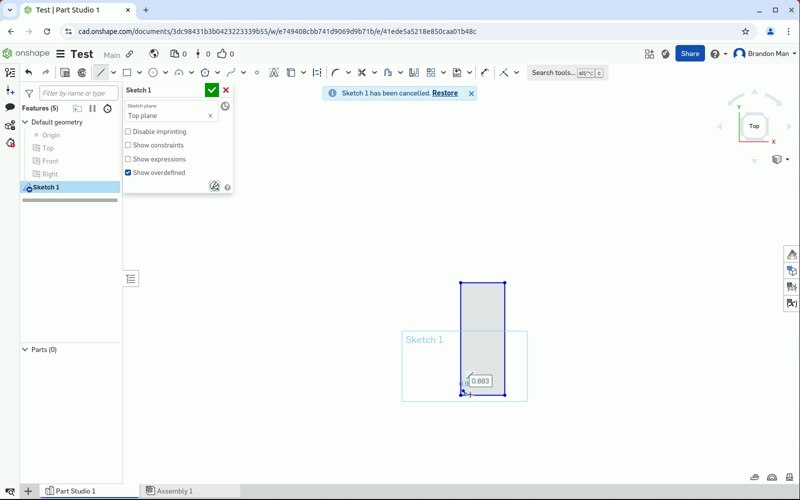
scroll(6)
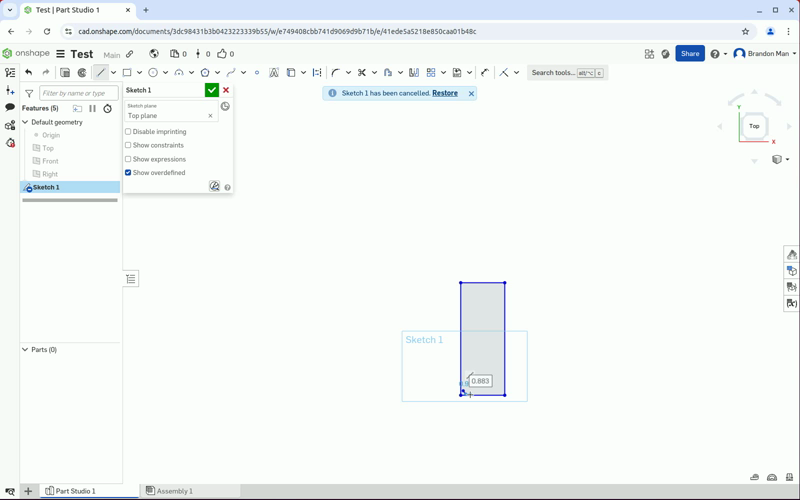
scroll(6)
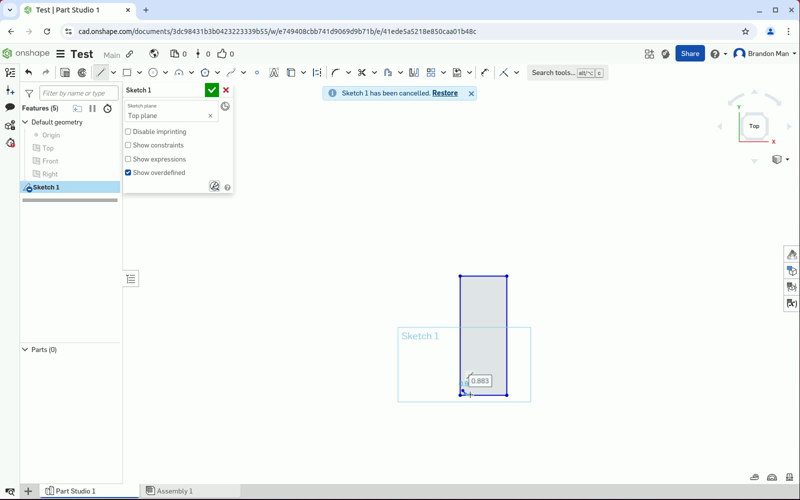
scroll(6)
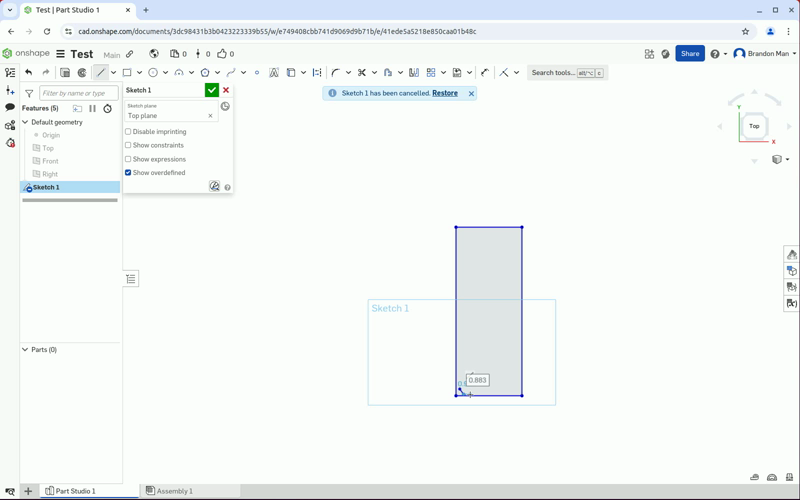
scroll(6)
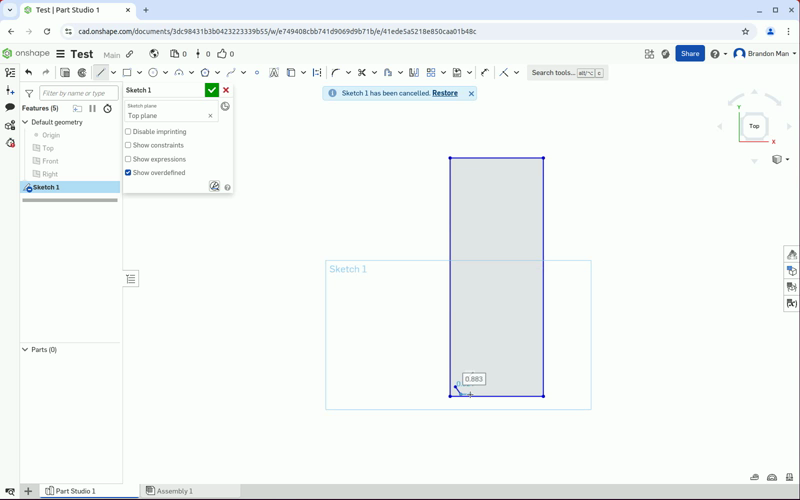
scroll(6)
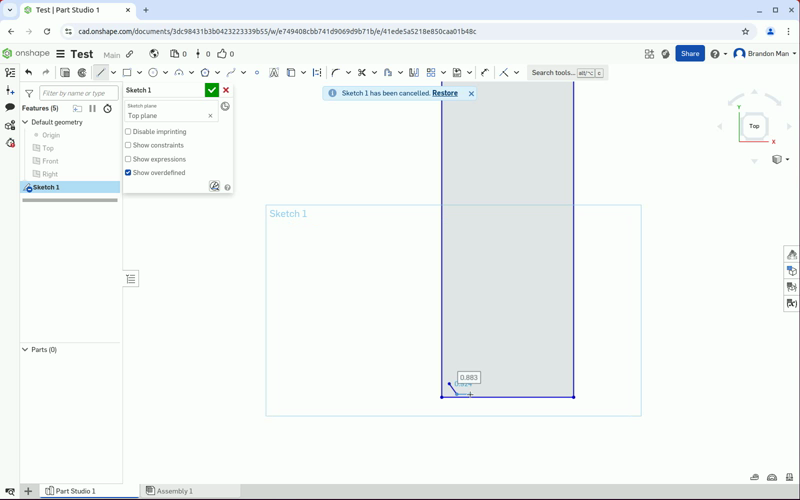
scroll(6)
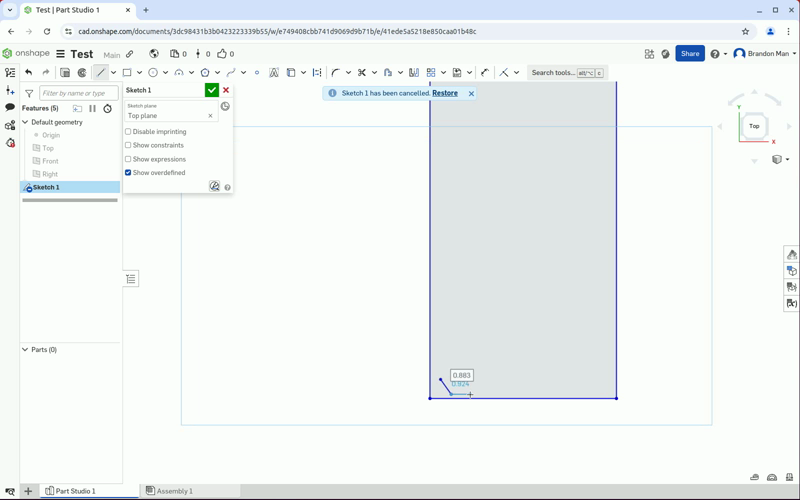
scroll(6)
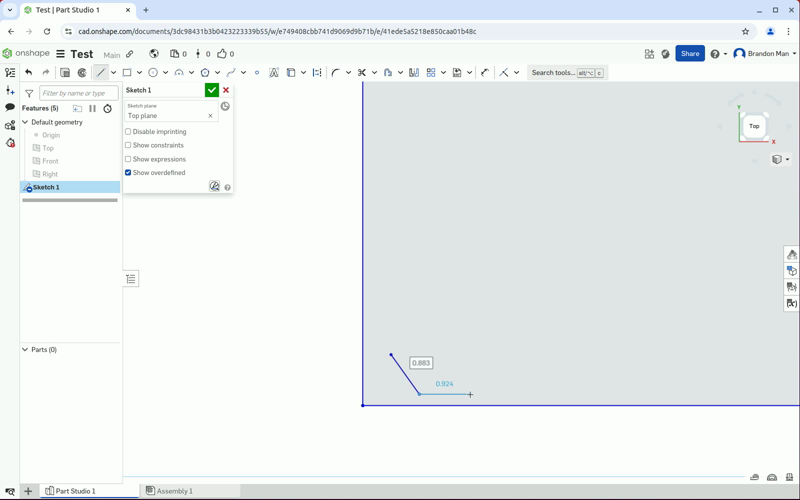
click(470, 394)
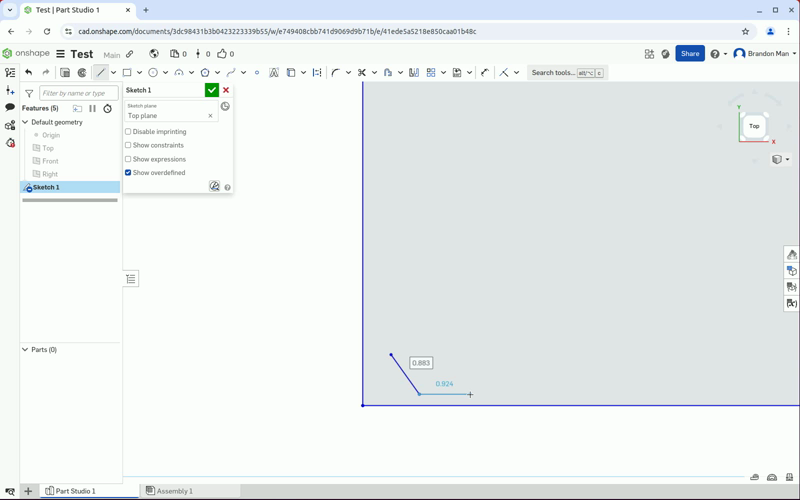
scroll(-6)
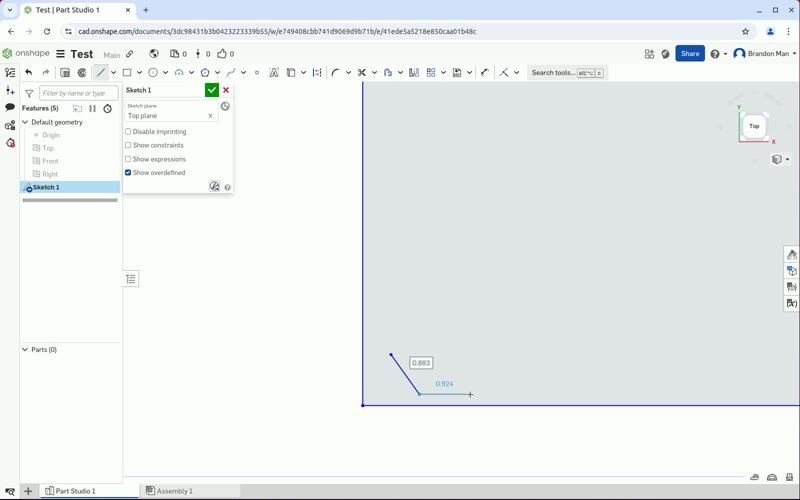
scroll(-6)
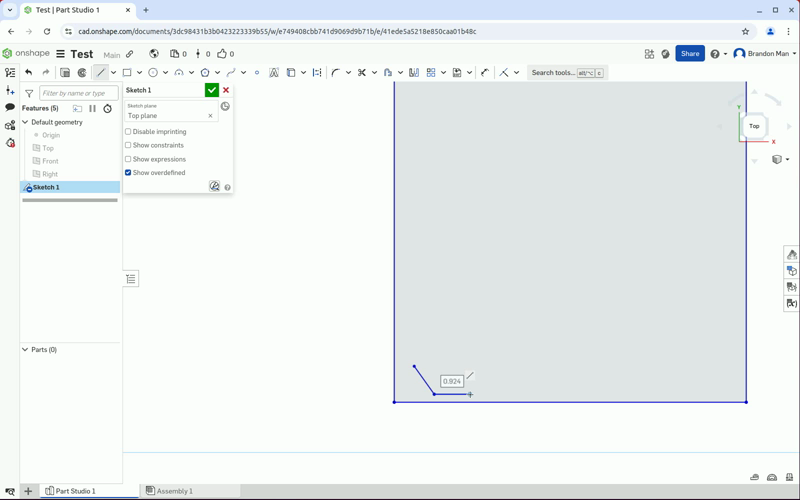
scroll(-6)
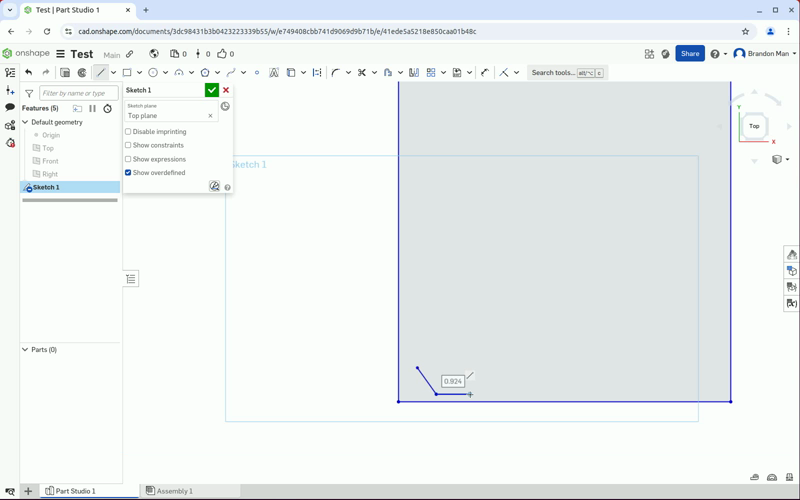
scroll(-6)
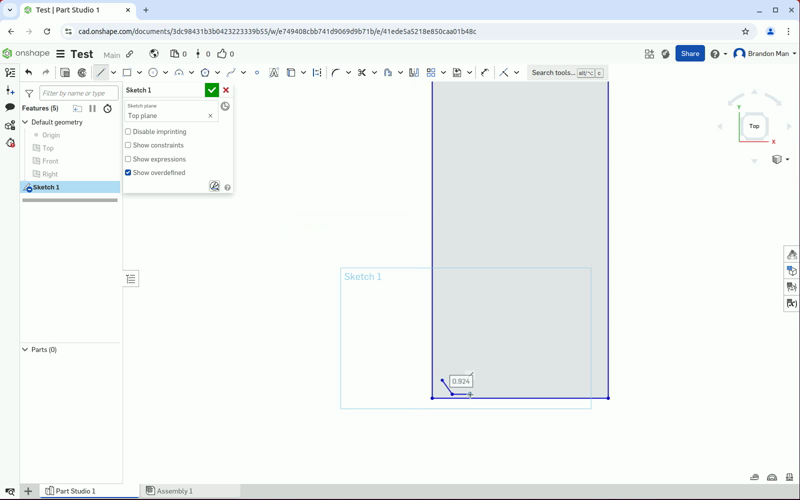
scroll(-6)
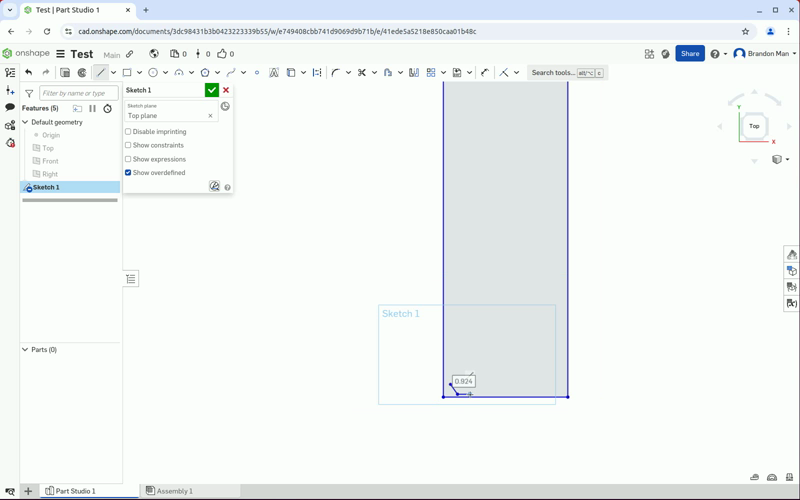
scroll(-6)
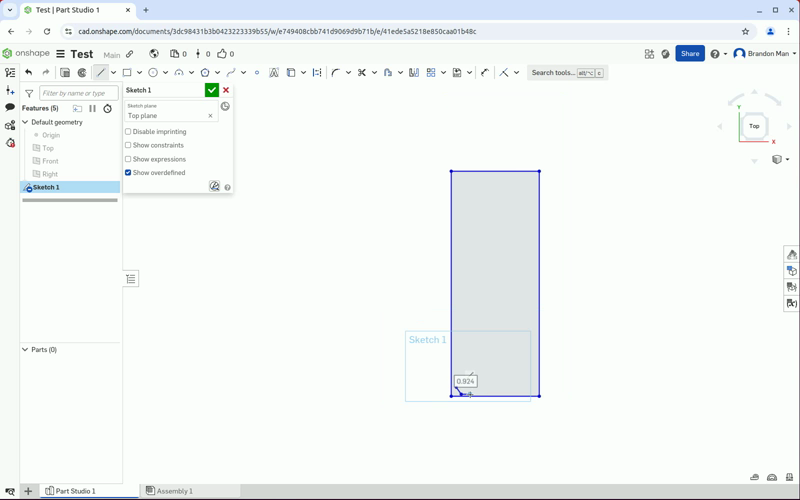
scroll(-6)
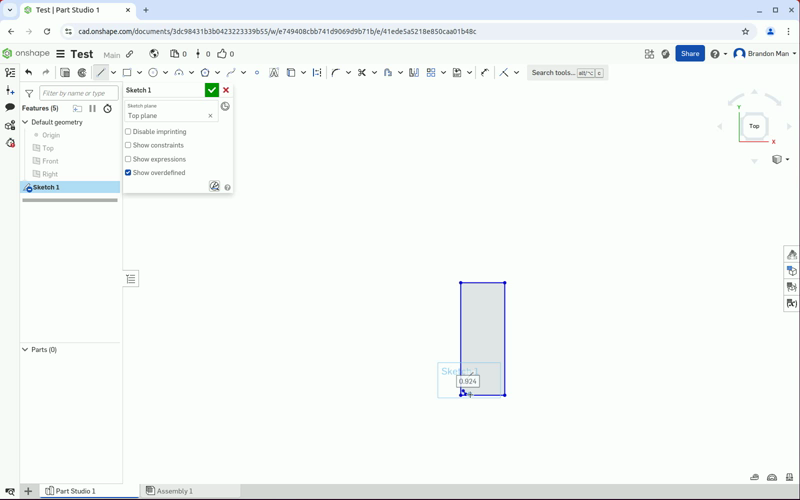
key_up(shift)
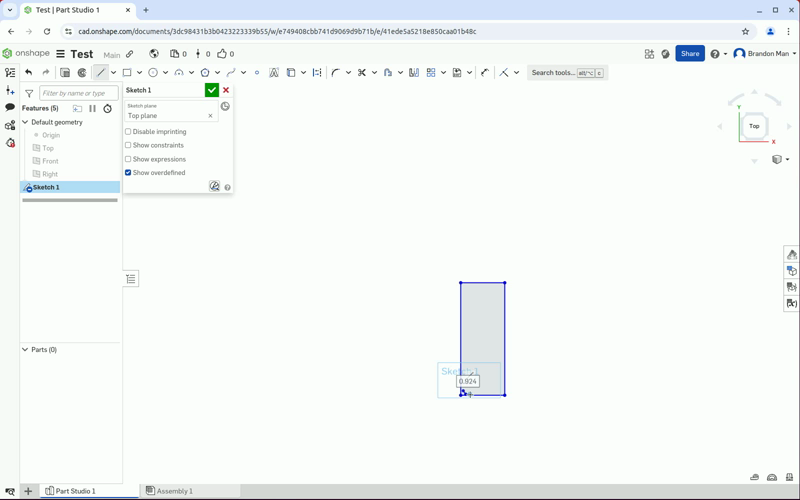
key_down(shift)
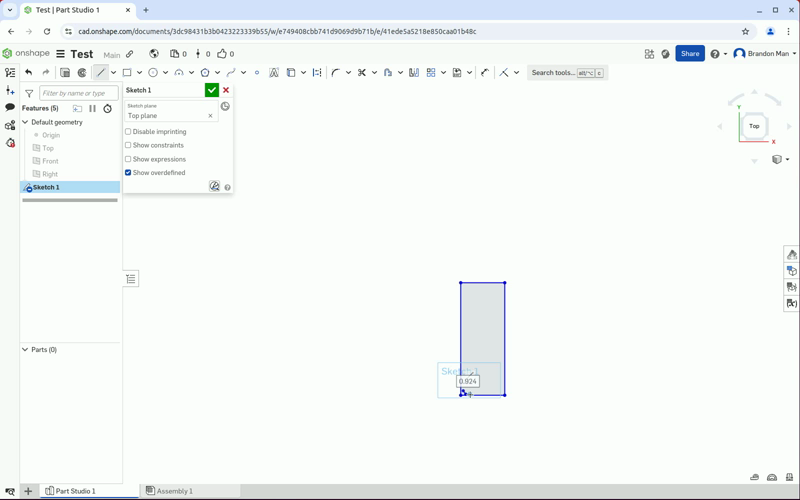
mouse_move(500, 394)
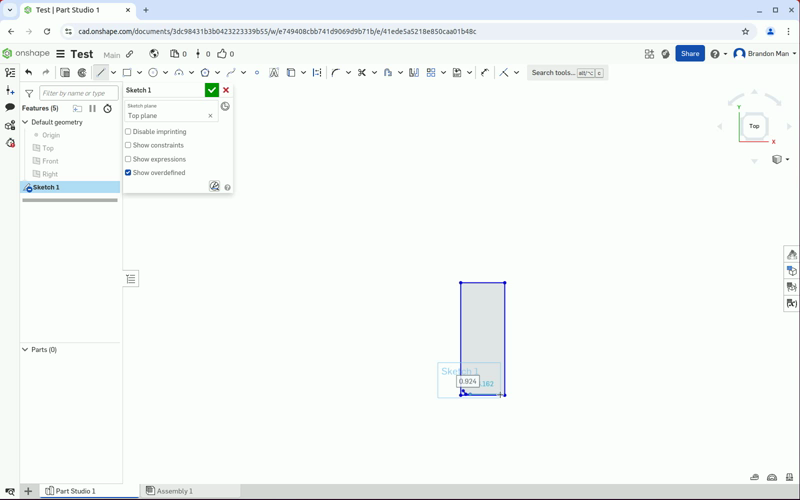
mouse_move(473, 390)
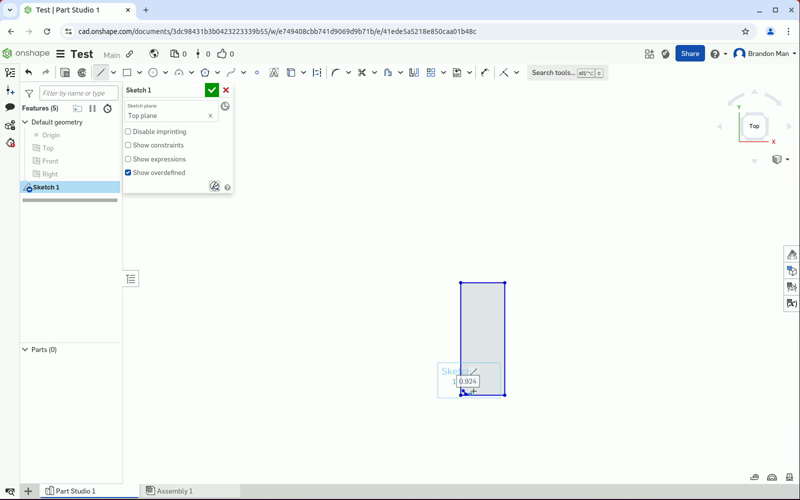
scroll(6)
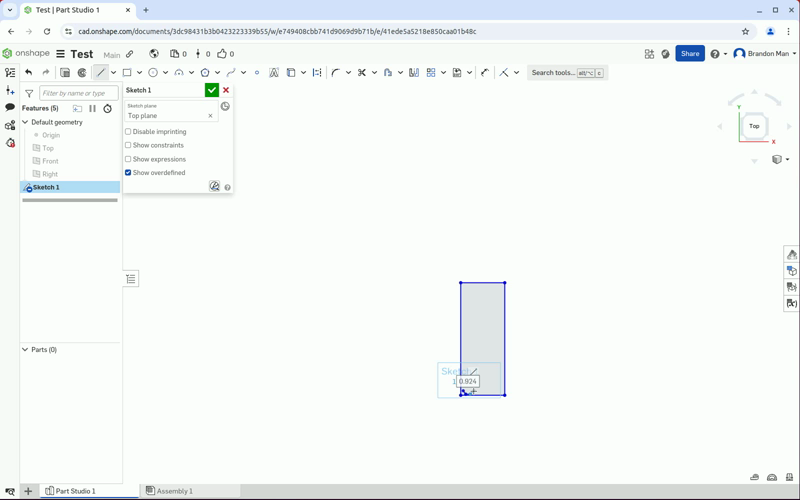
scroll(6)
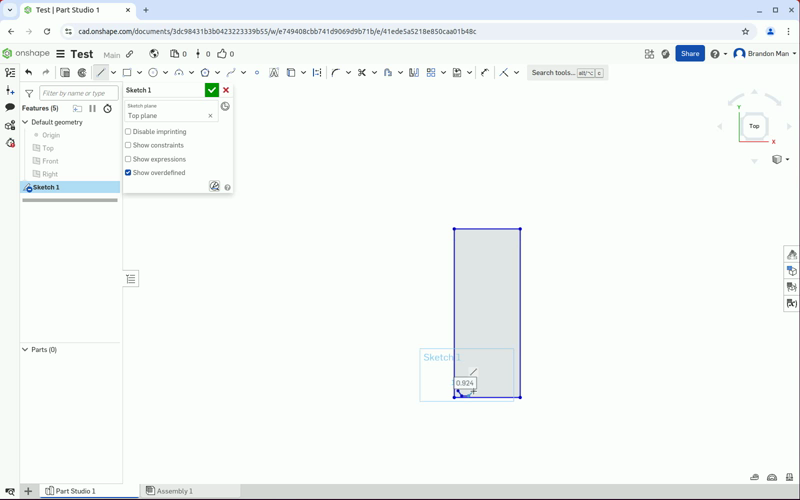
scroll(6)
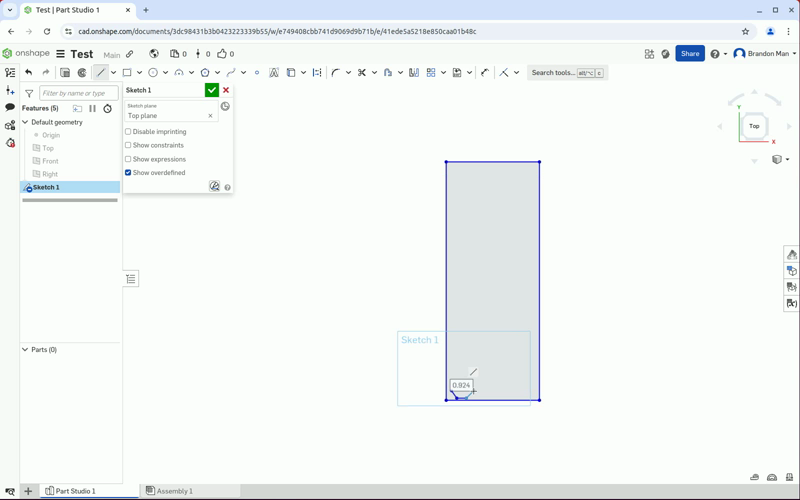
scroll(6)
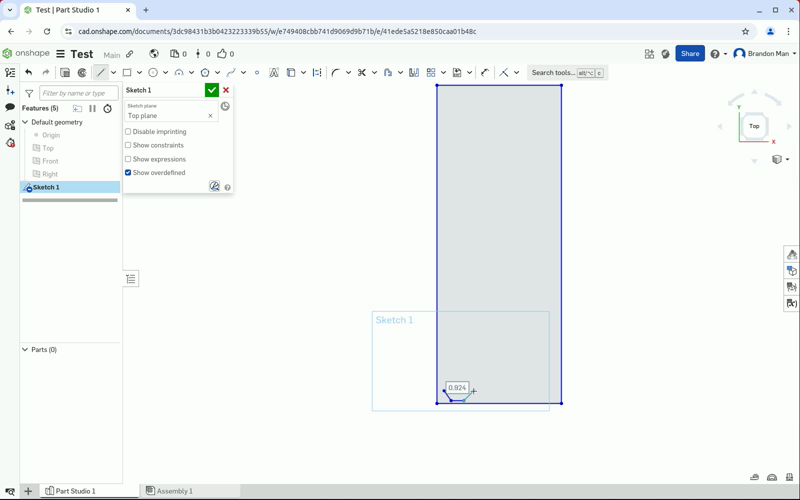
scroll(6)
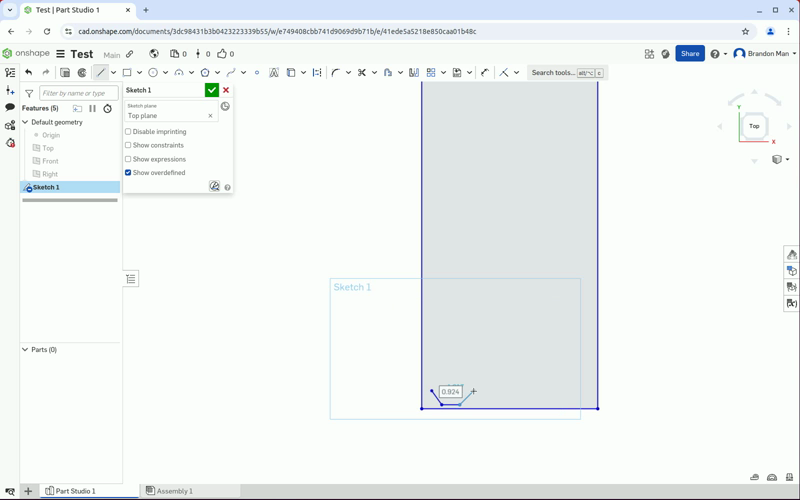
scroll(6)
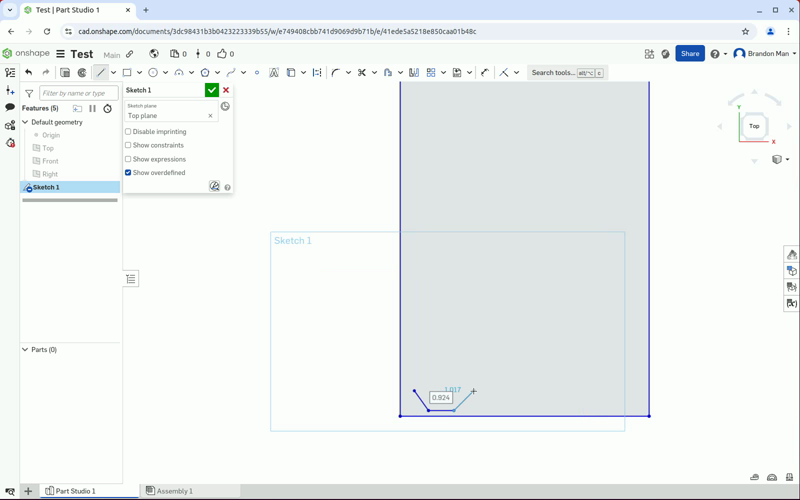
scroll(6)
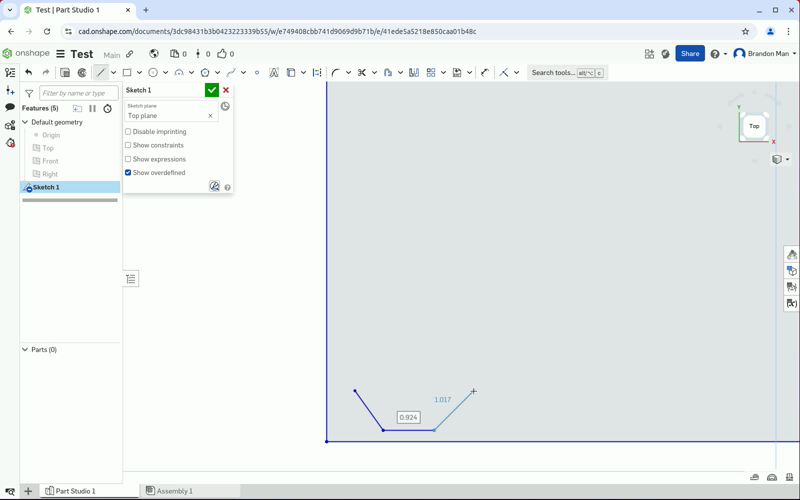
click(473, 390)
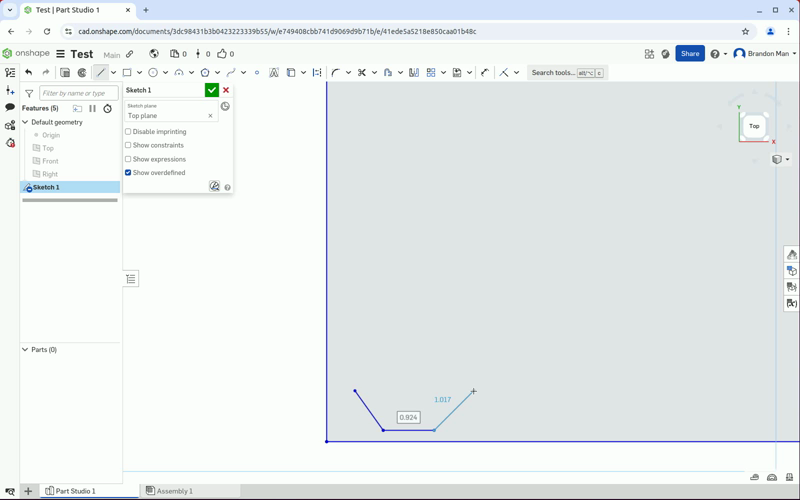
scroll(-6)
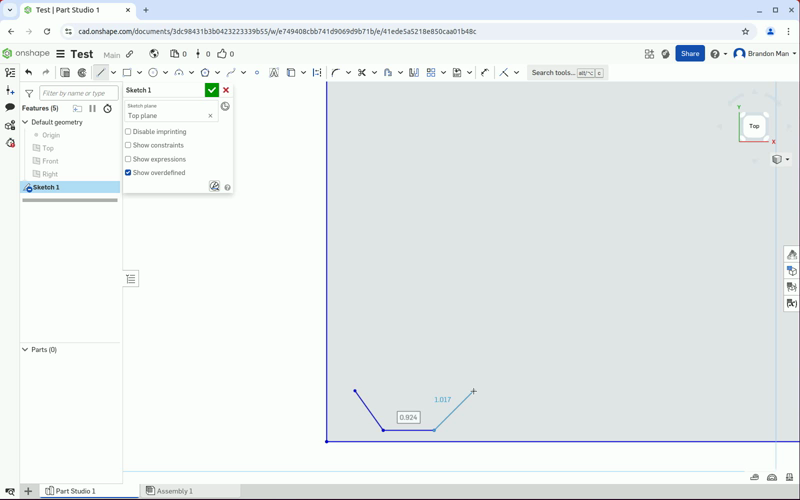
scroll(-6)
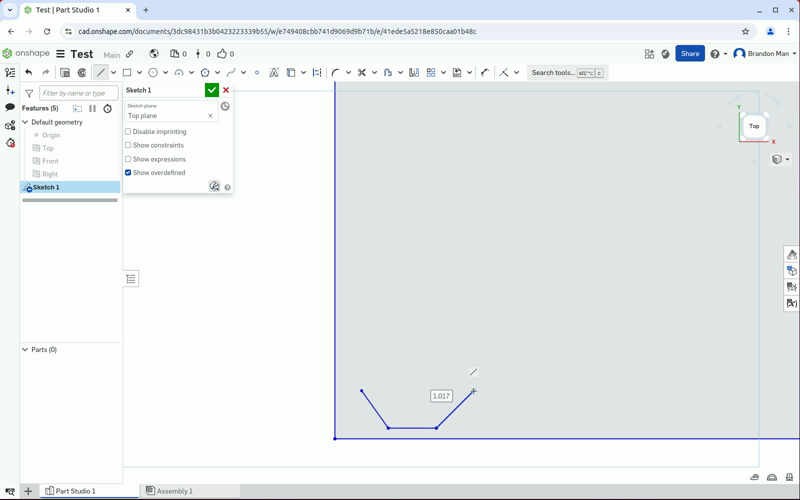
scroll(-6)
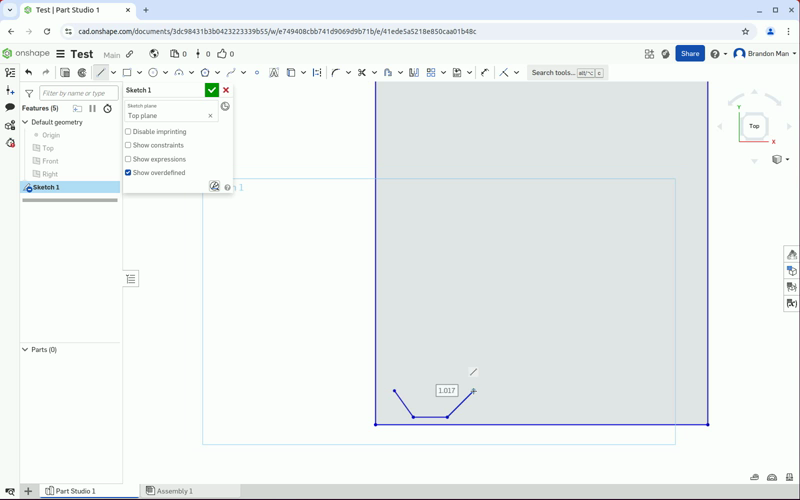
scroll(-6)
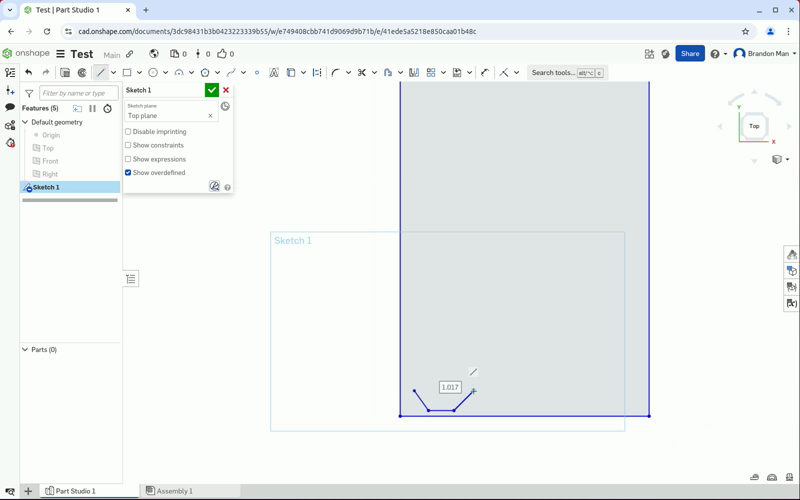
scroll(-6)
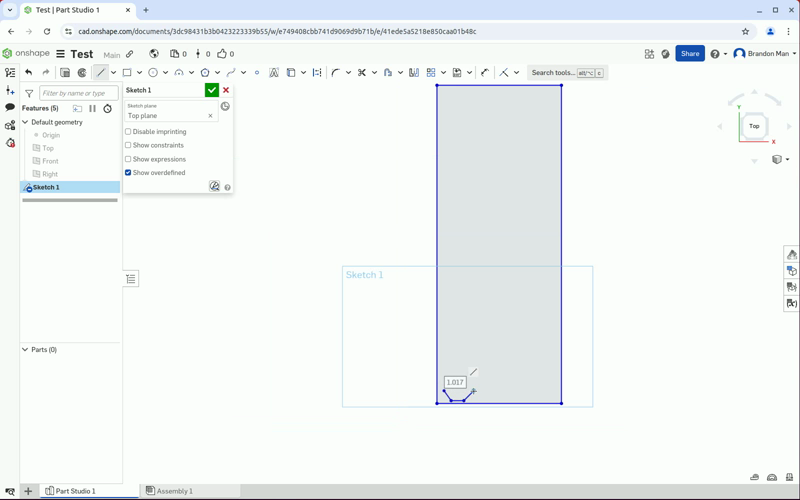
scroll(-6)
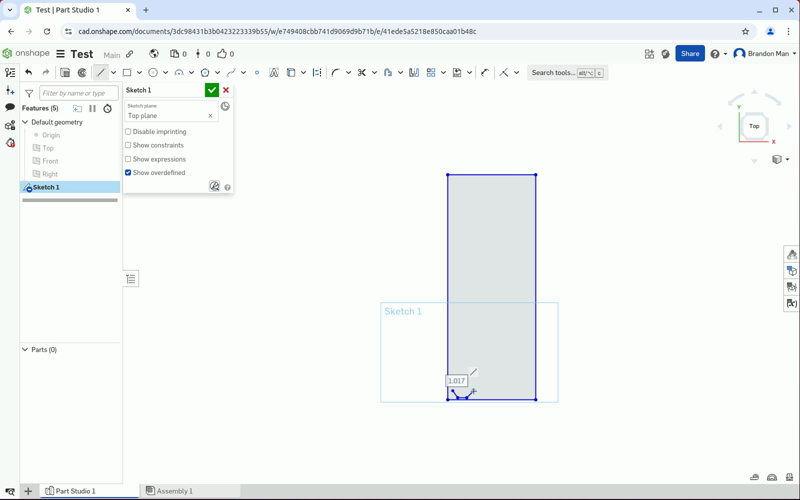
scroll(-6)
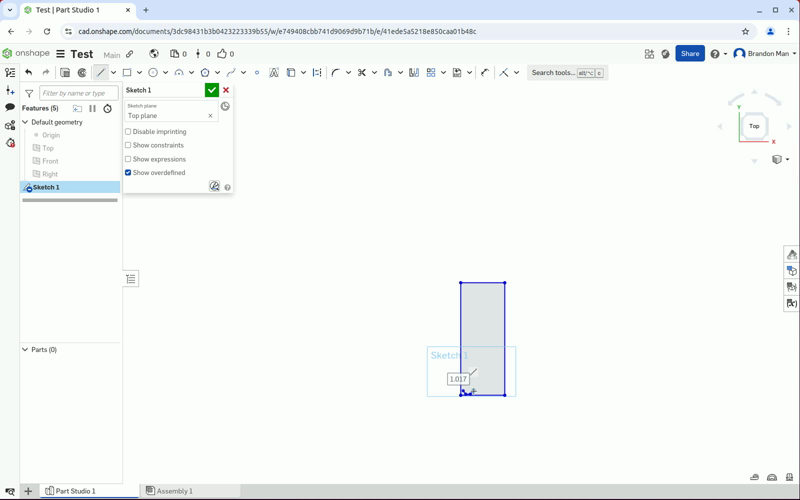
key_up(shift)
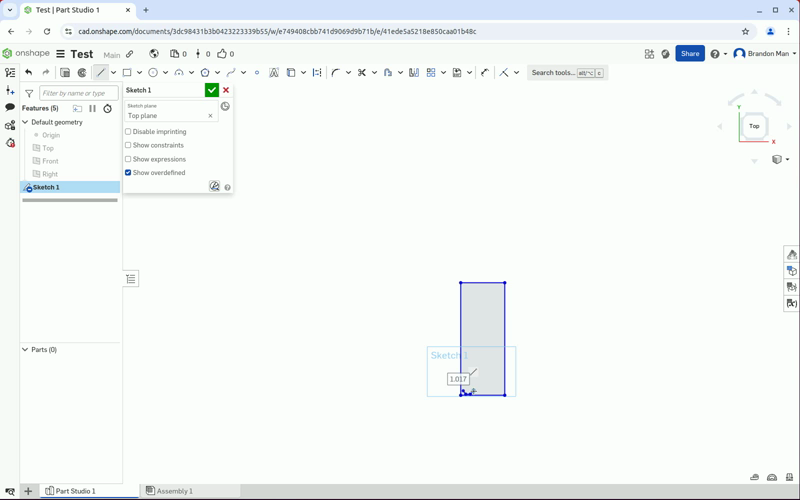
key_down(shift)
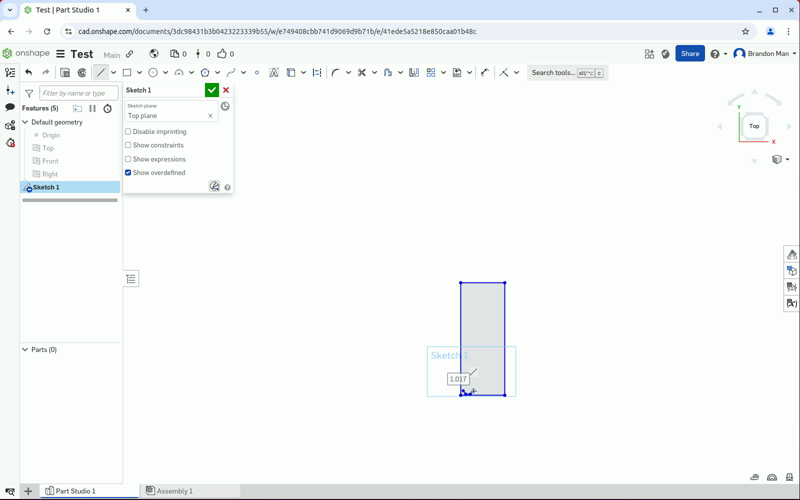
mouse_move(503, 390)
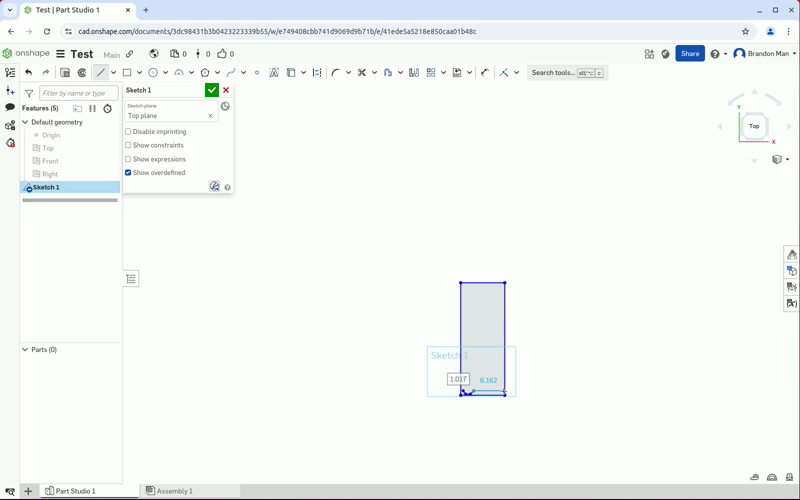
mouse_move(470, 385)
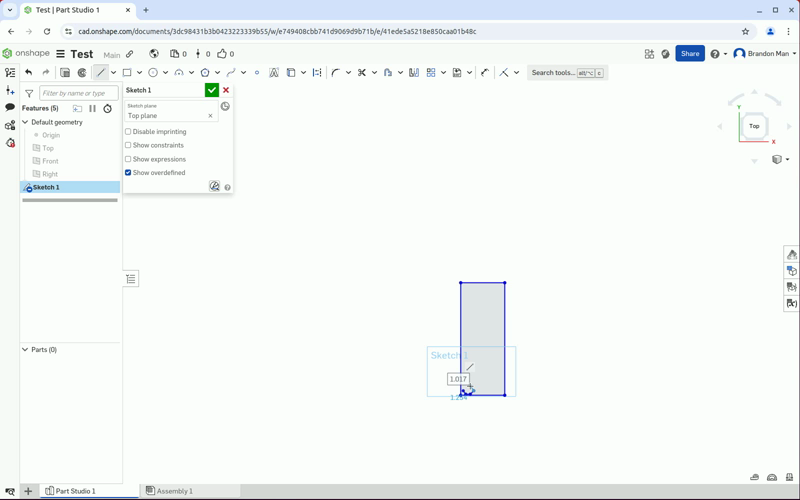
scroll(6)
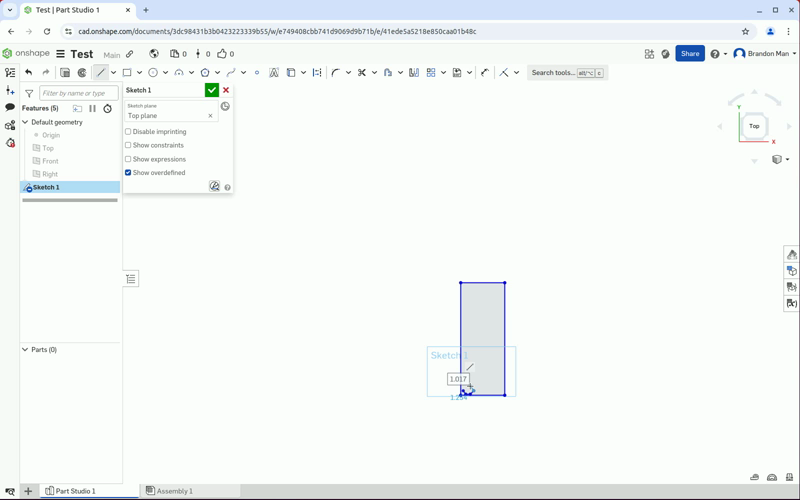
scroll(6)
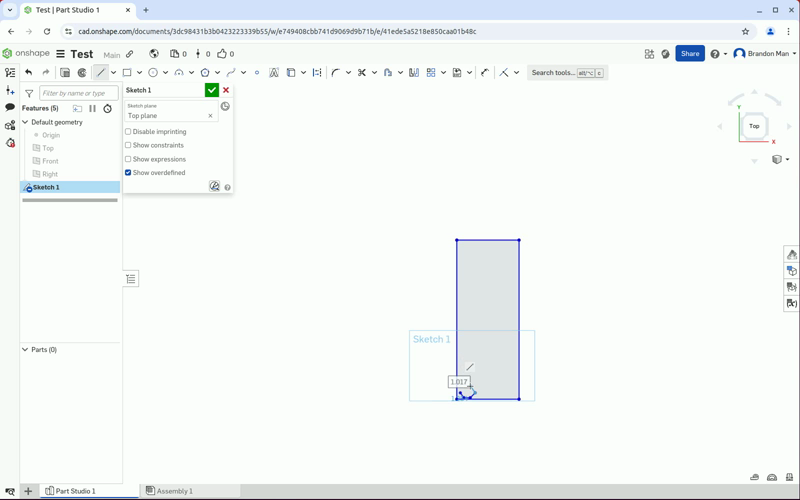
scroll(6)
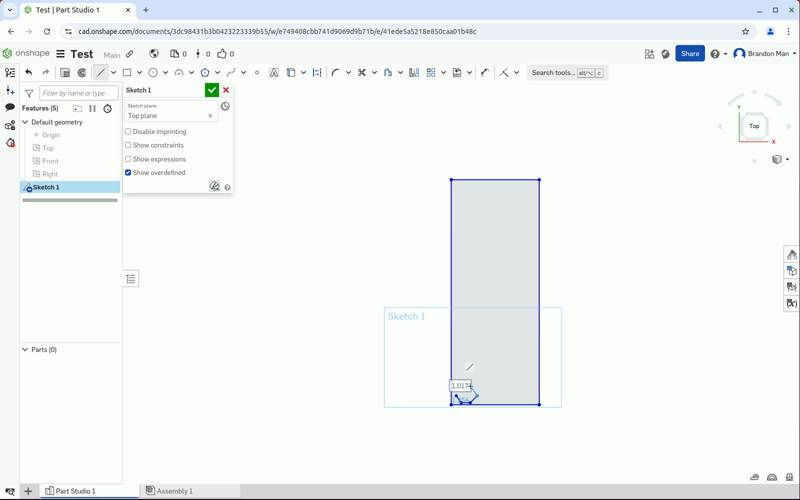
scroll(6)
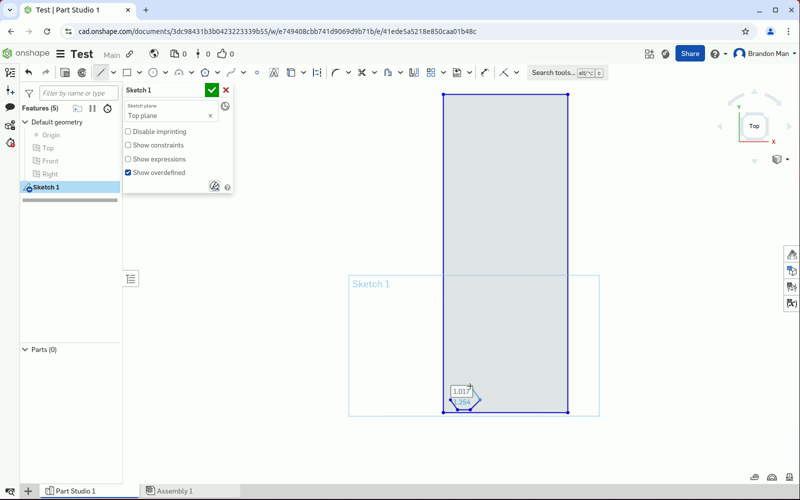
scroll(6)
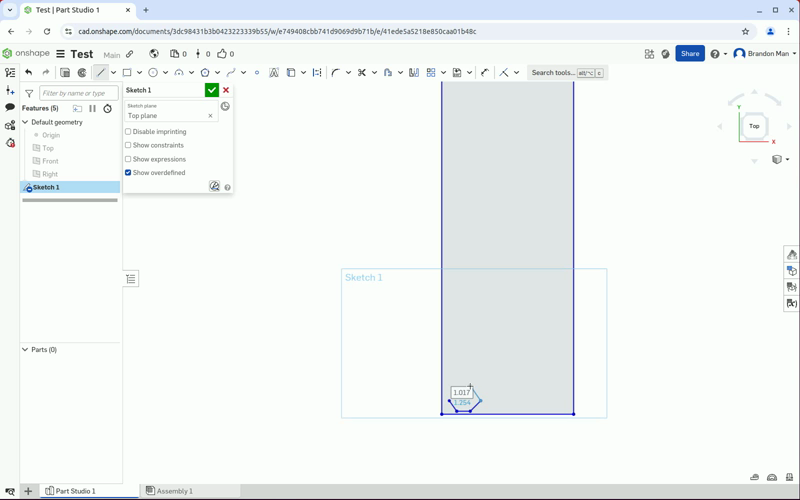
scroll(6)
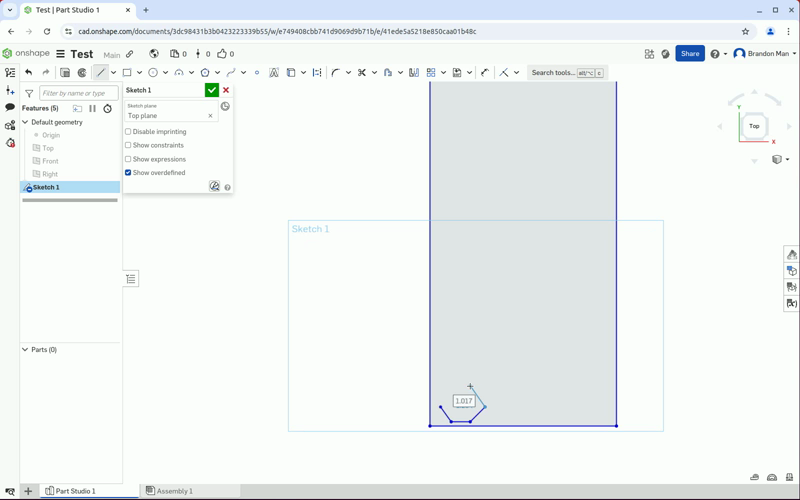
scroll(6)
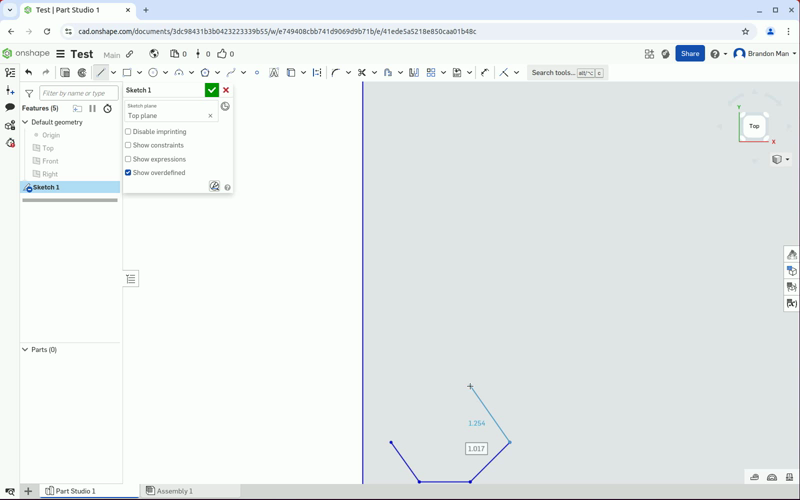
click(470, 385)
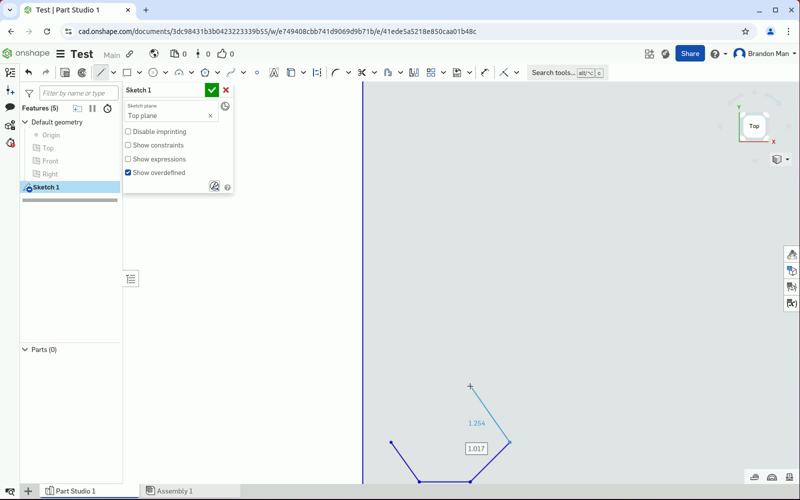
scroll(-6)
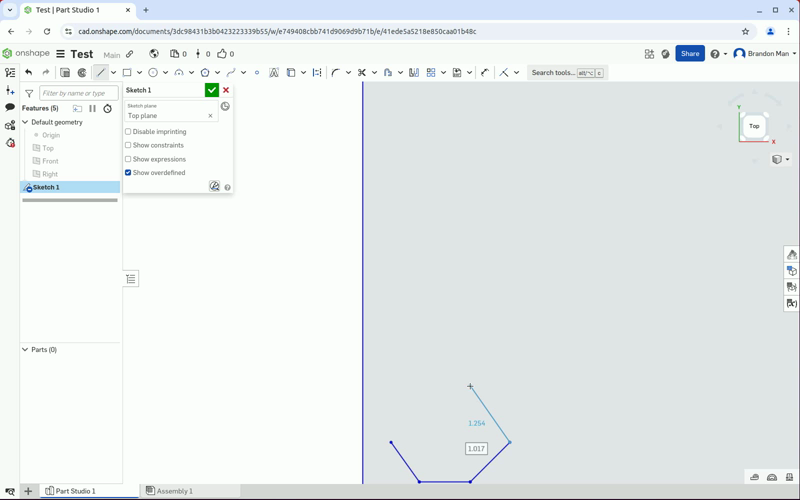
scroll(-6)
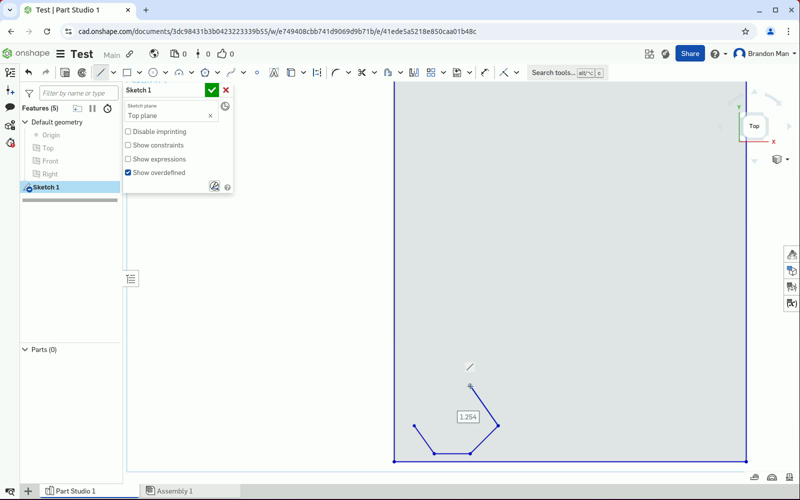
scroll(-6)
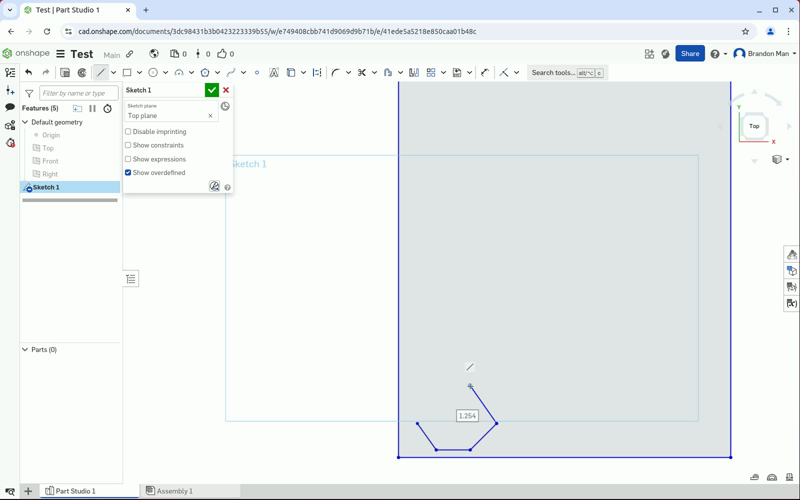
scroll(-6)
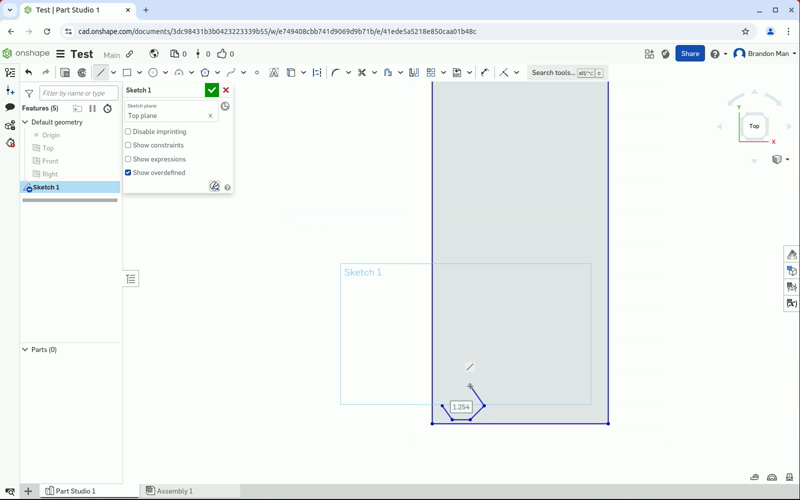
scroll(-6)
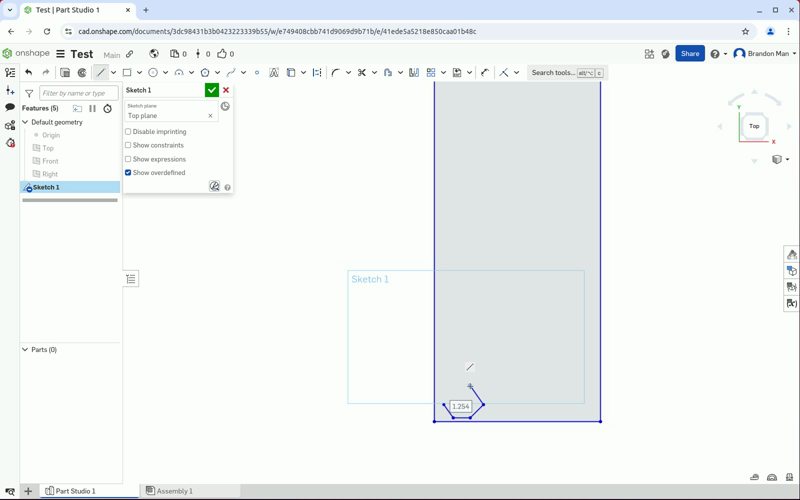
scroll(-6)
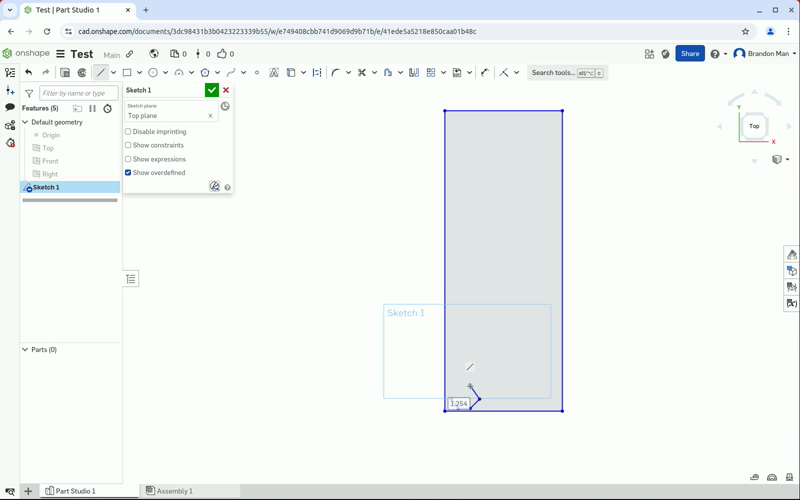
scroll(-6)
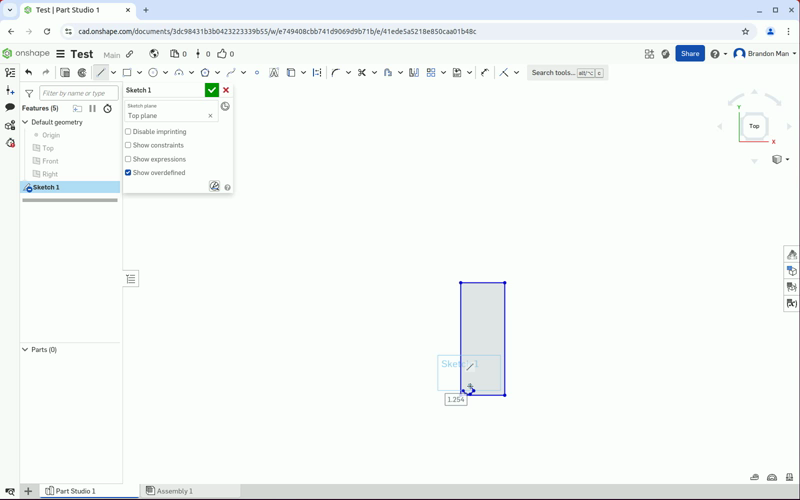
key_up(shift)
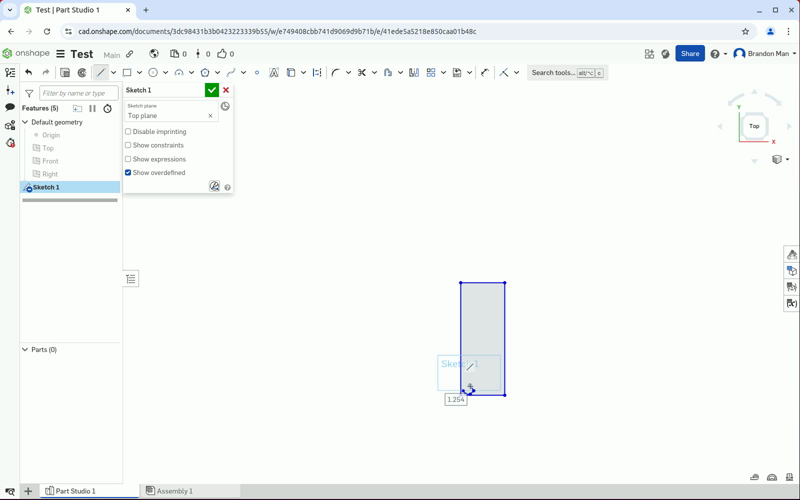
key_down(shift)
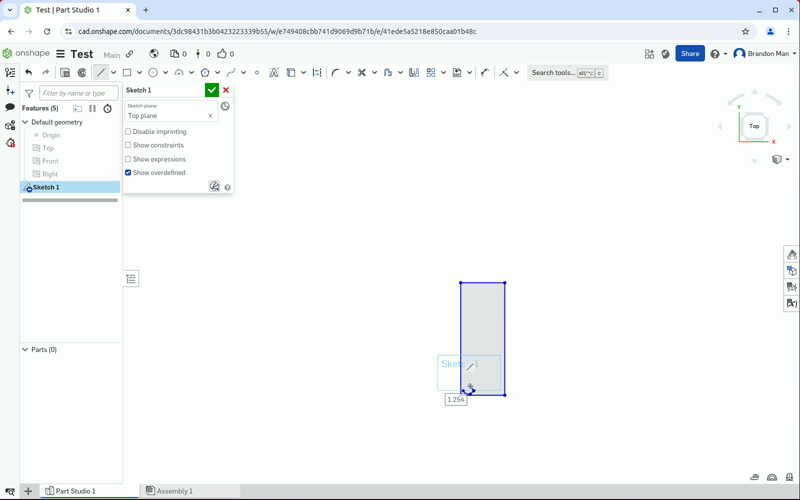
mouse_move(500, 385)
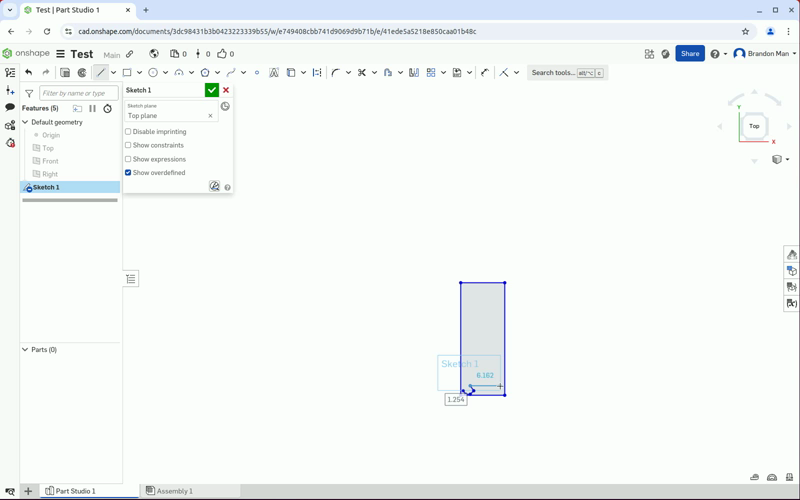
mouse_move(465, 385)
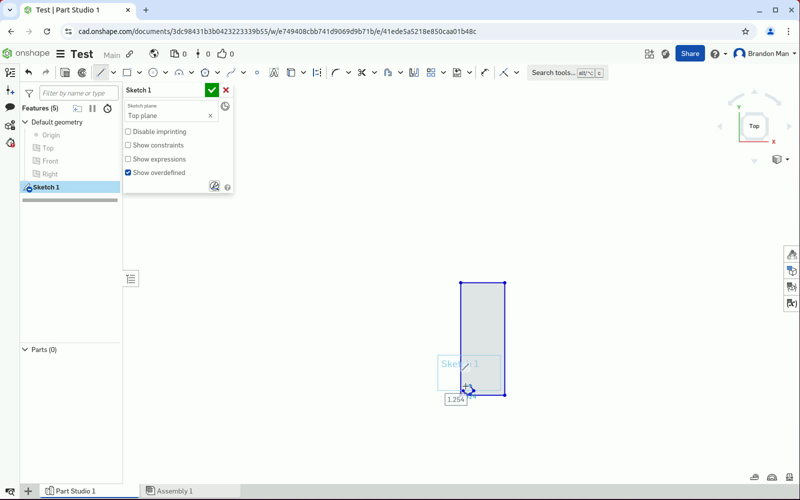
scroll(6)
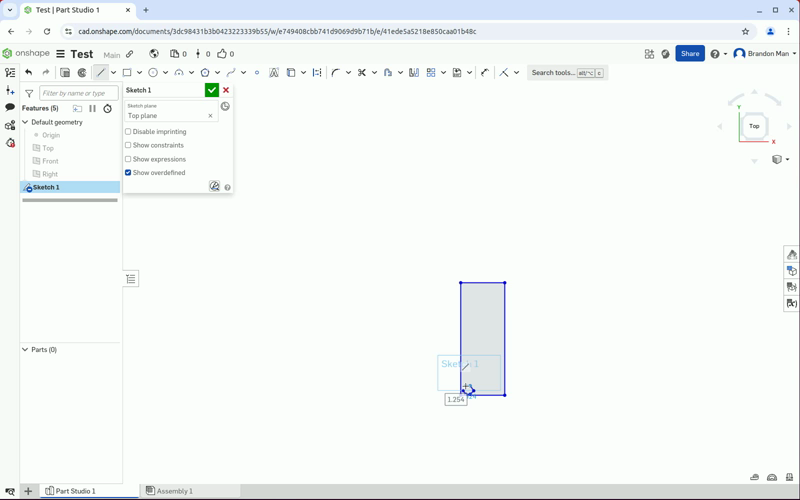
scroll(6)
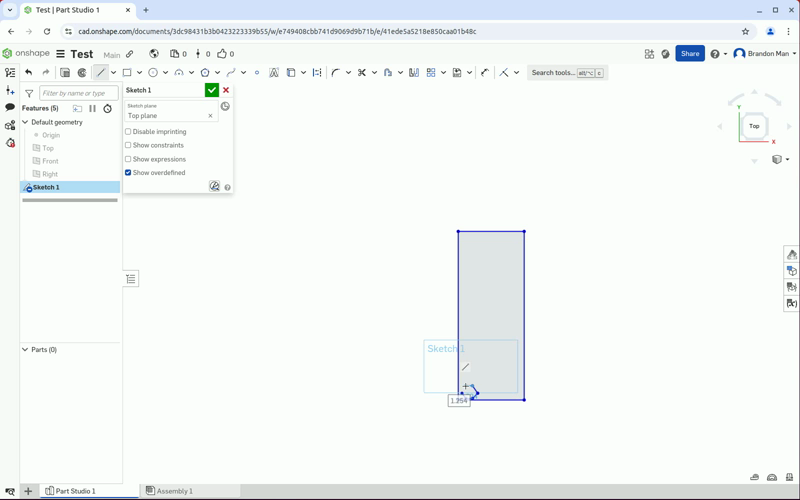
scroll(6)
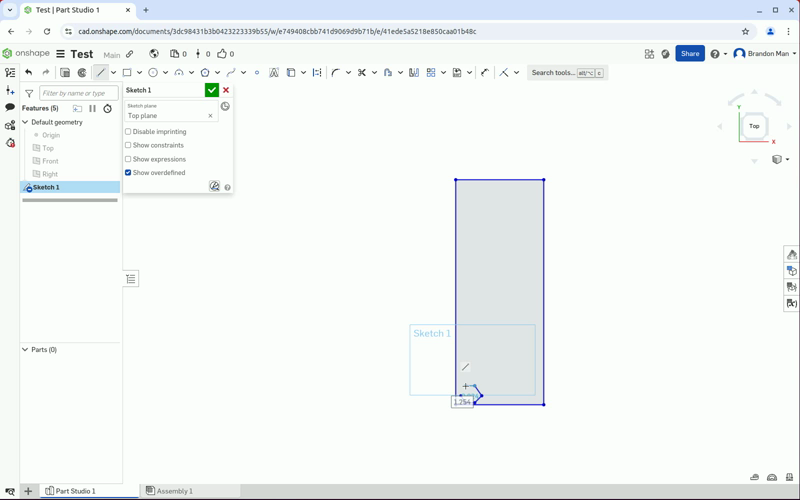
scroll(6)
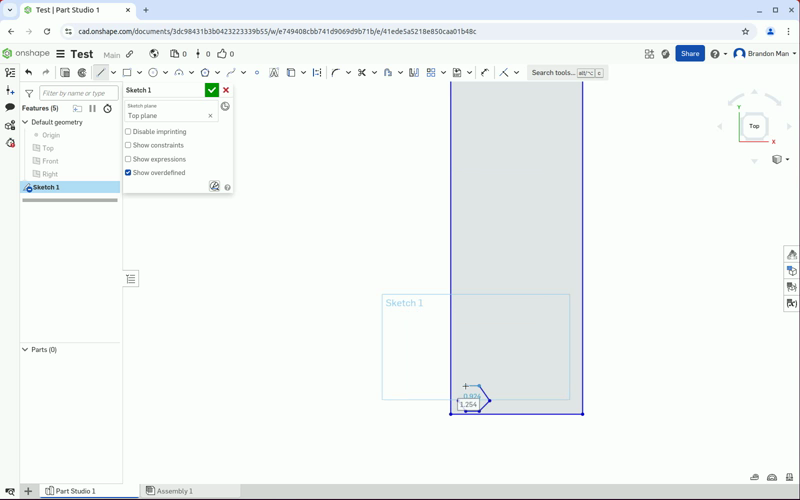
scroll(6)
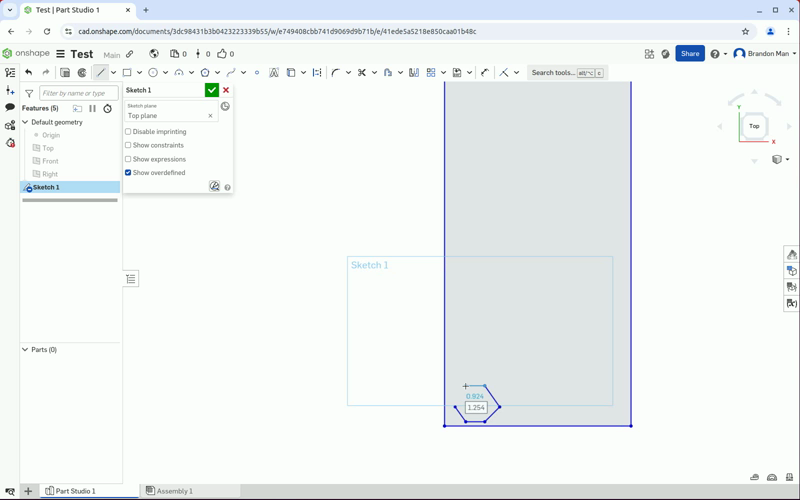
scroll(6)
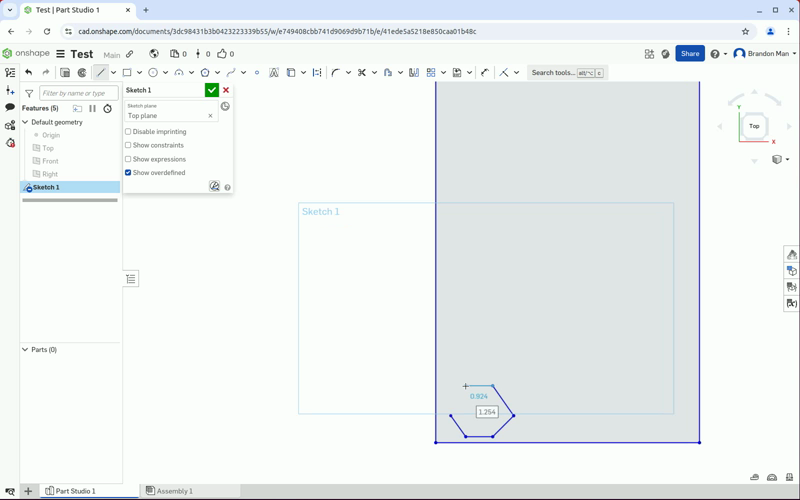
scroll(6)
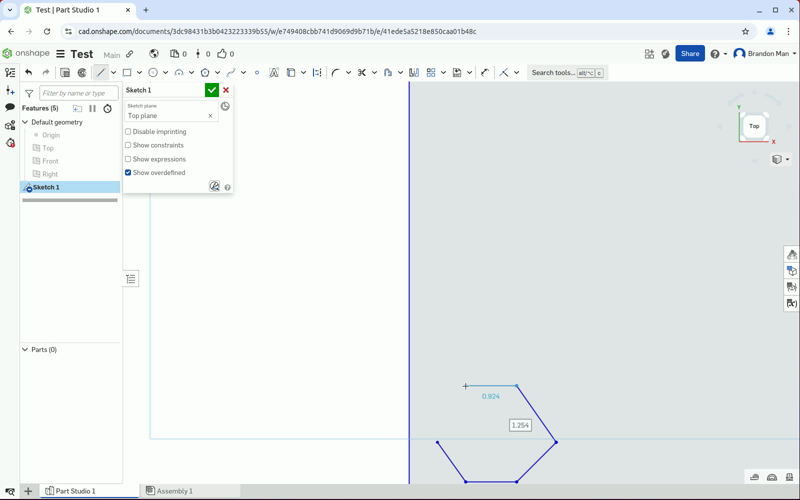
click(465, 385)
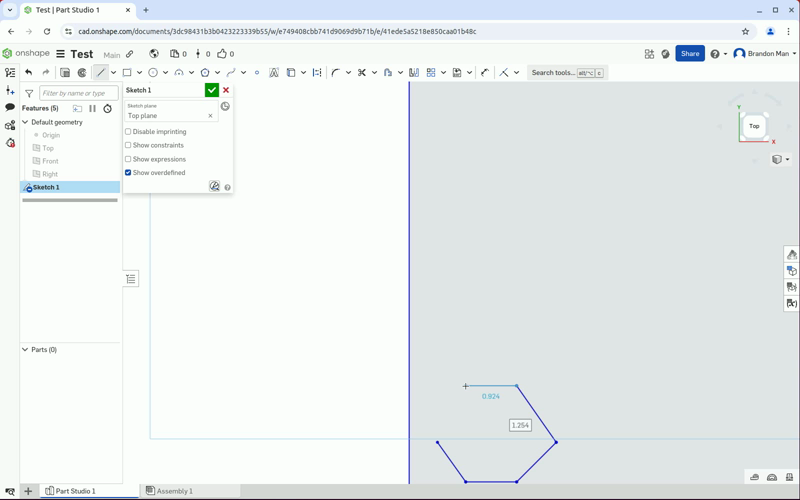
scroll(-6)
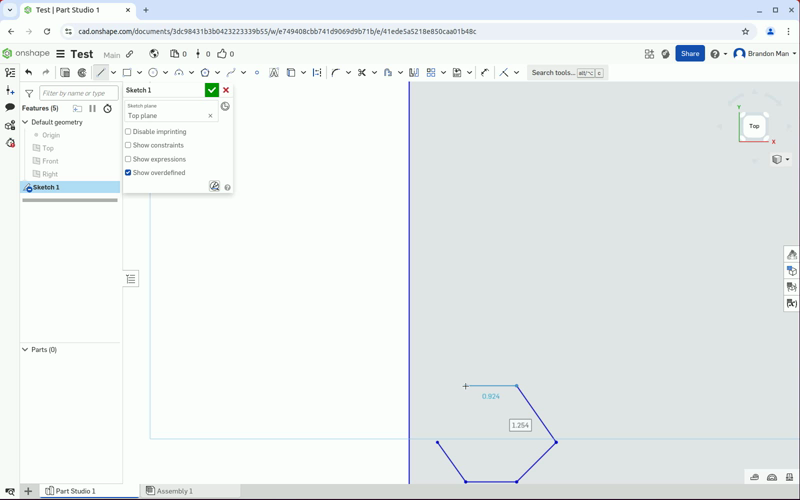
scroll(-6)
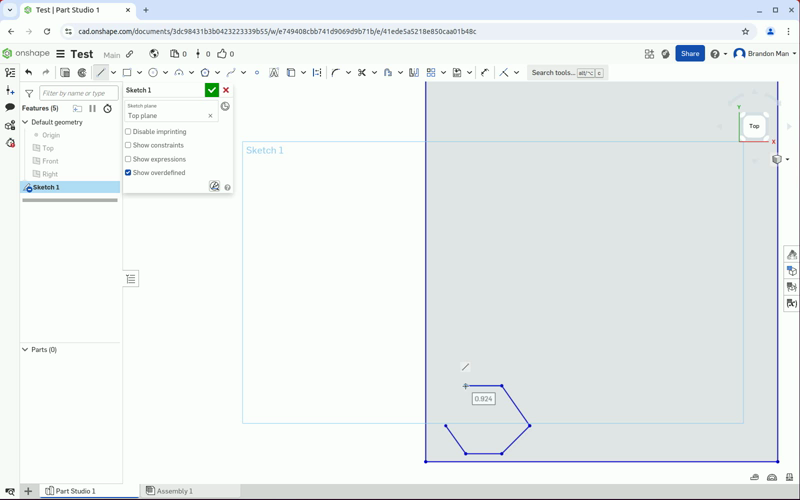
scroll(-6)
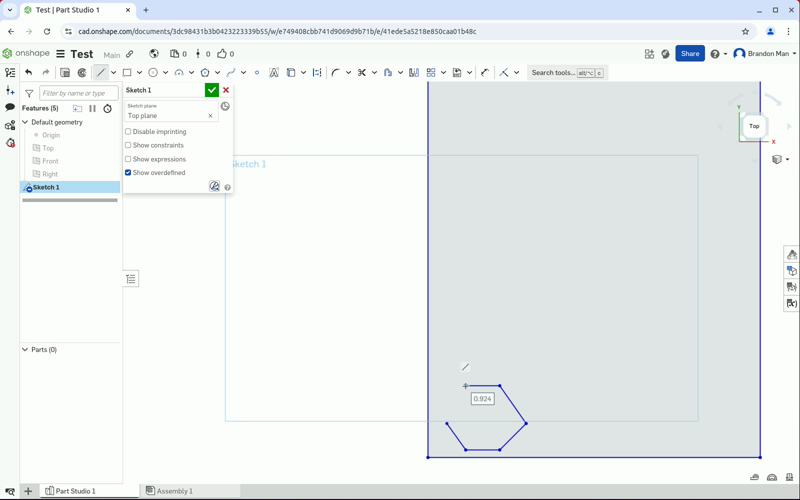
scroll(-6)
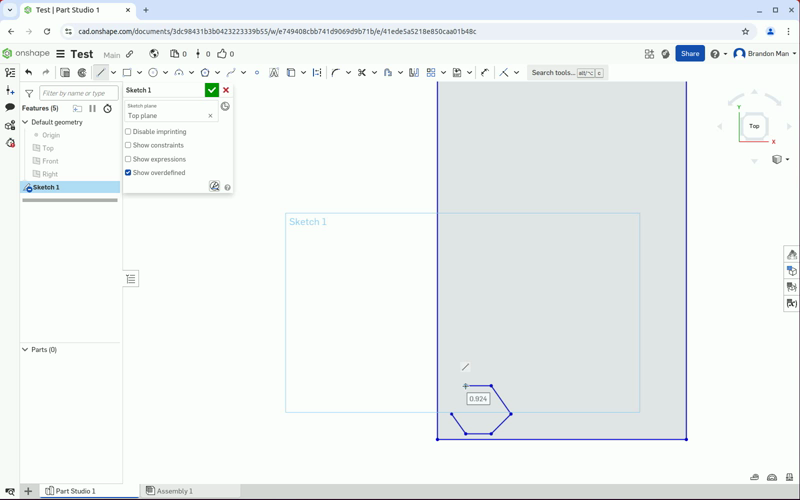
scroll(-6)
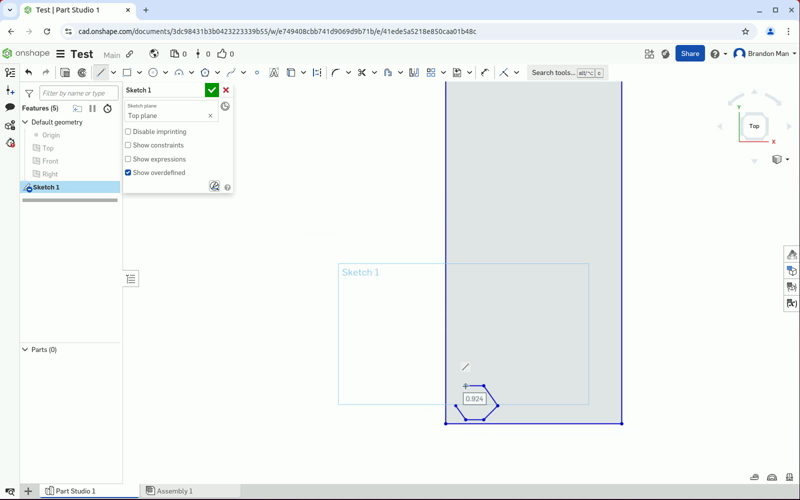
scroll(-6)
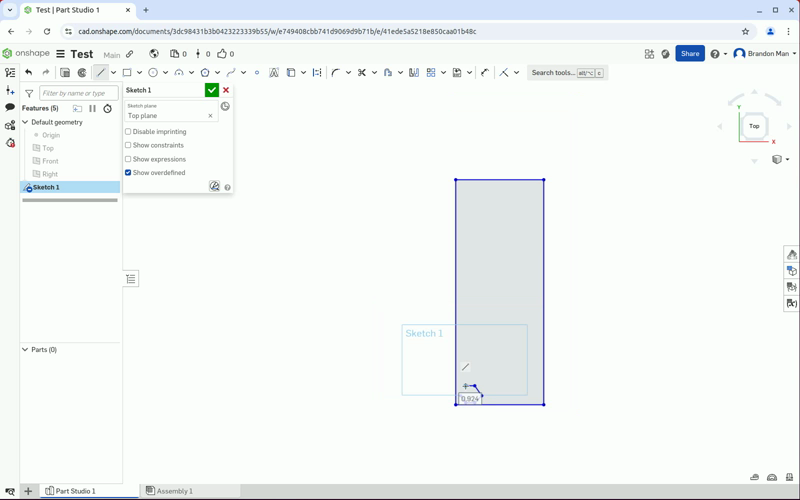
scroll(-6)
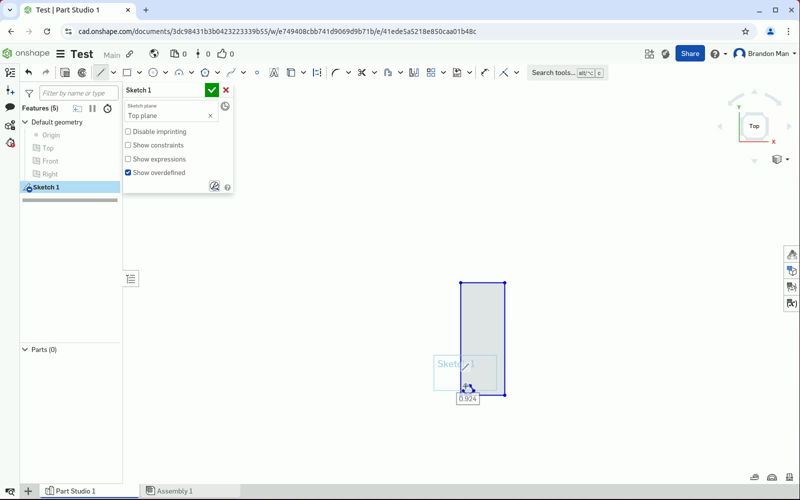
key_up(shift)
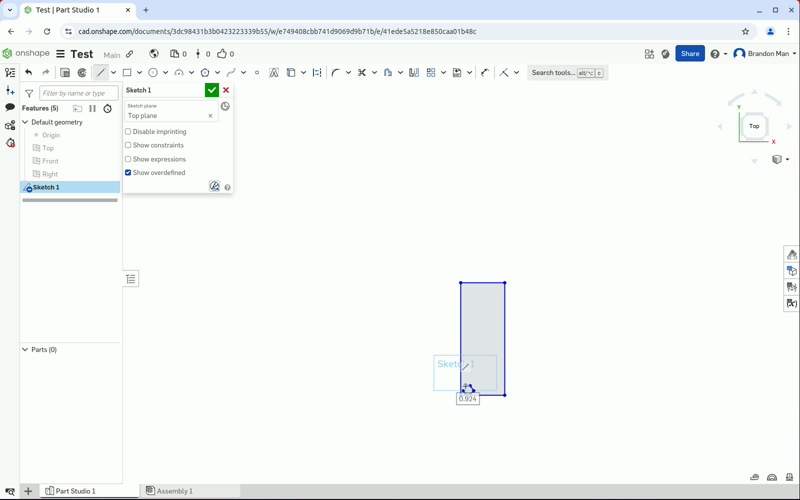
mouse_move(495, 385)
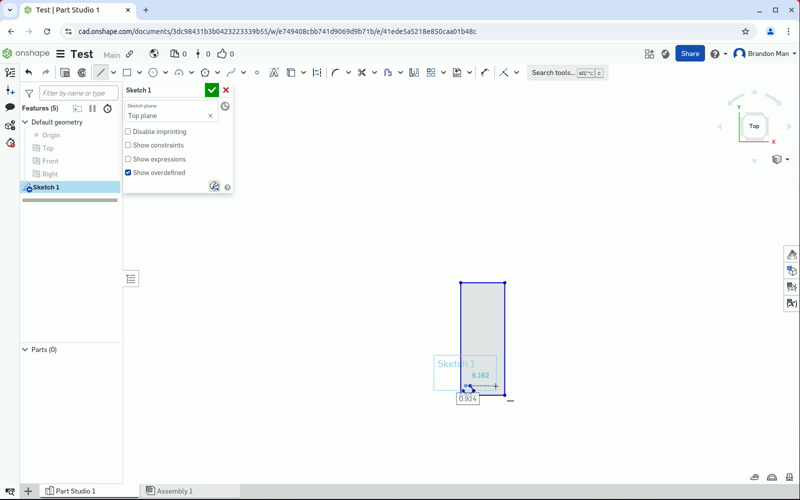
key_down(shift)
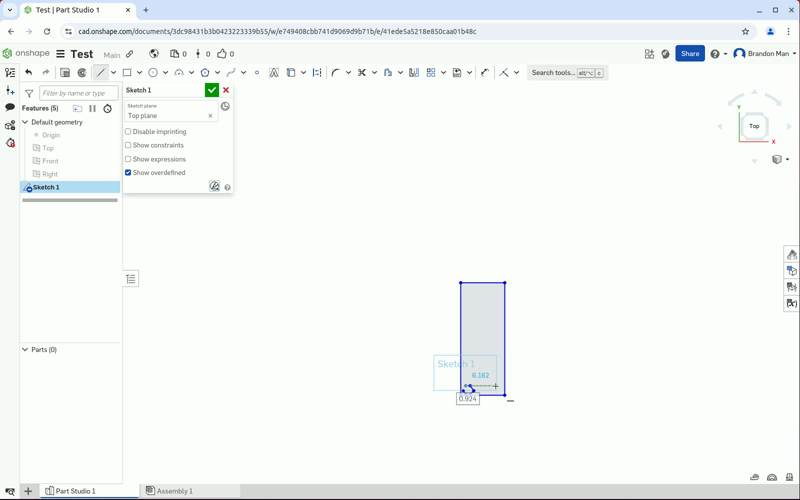
mouse_move(463, 390)
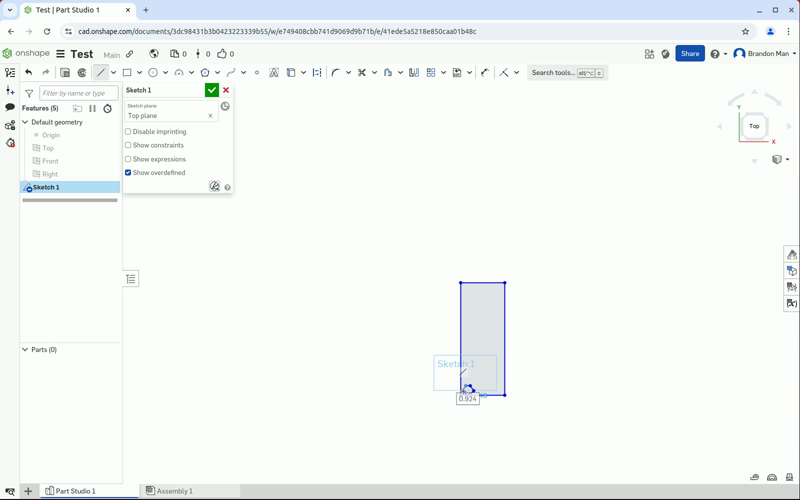
scroll(6)
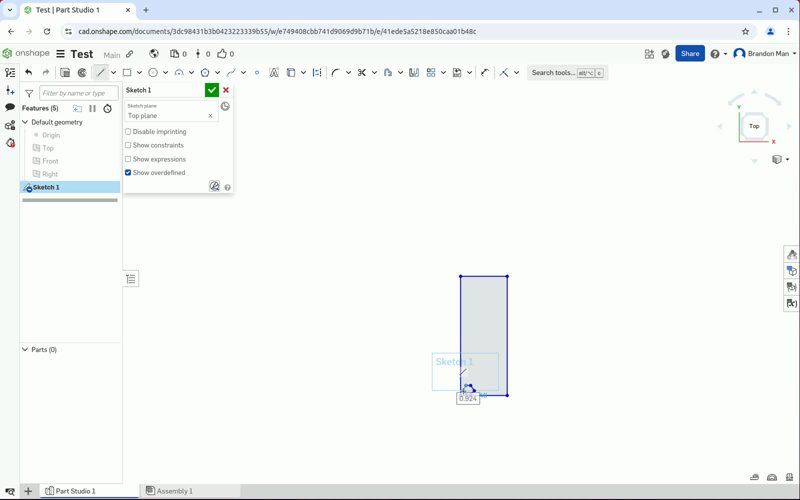
scroll(6)
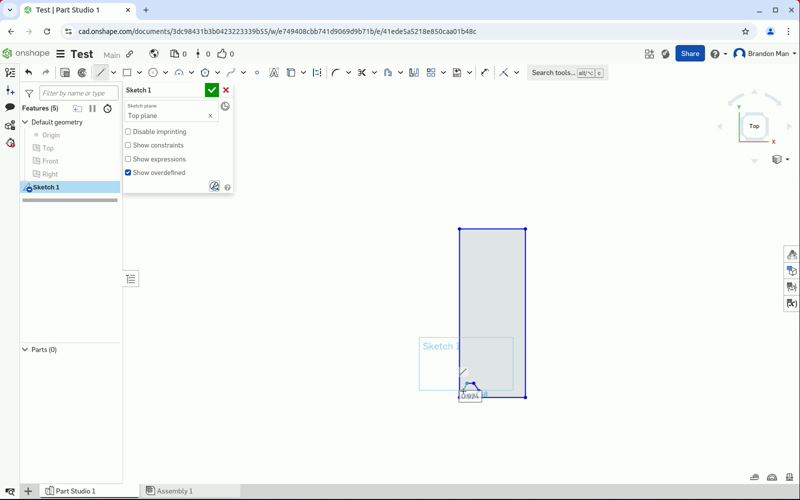
scroll(6)
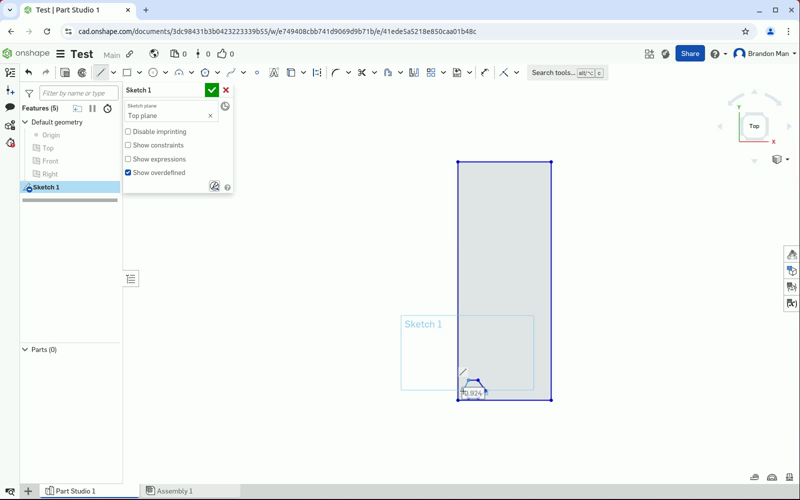
scroll(6)
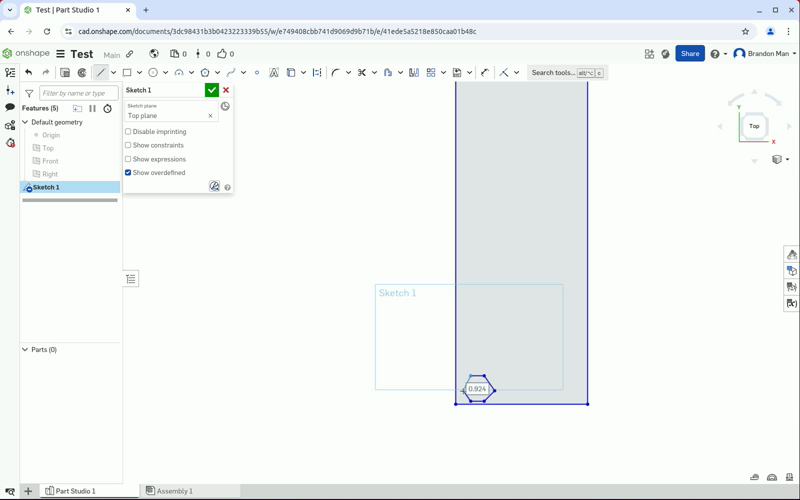
scroll(6)
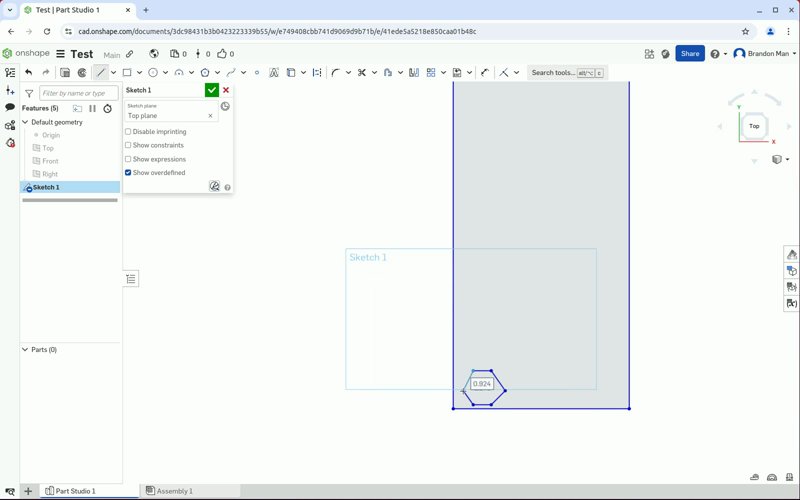
scroll(6)
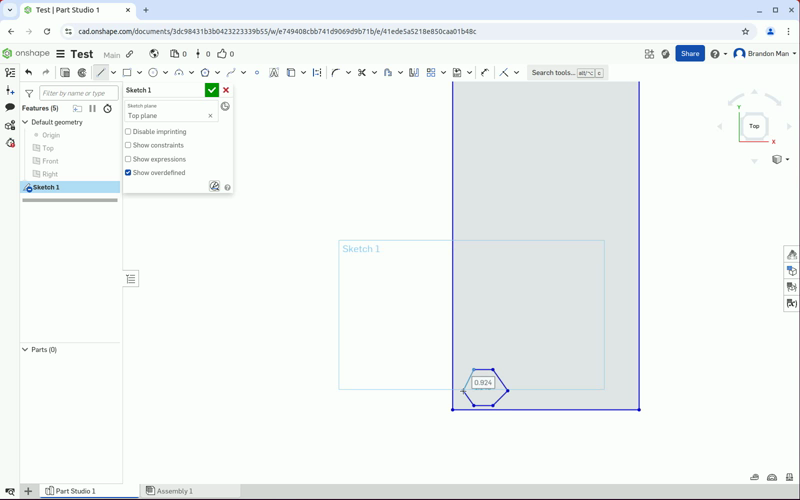
scroll(6)
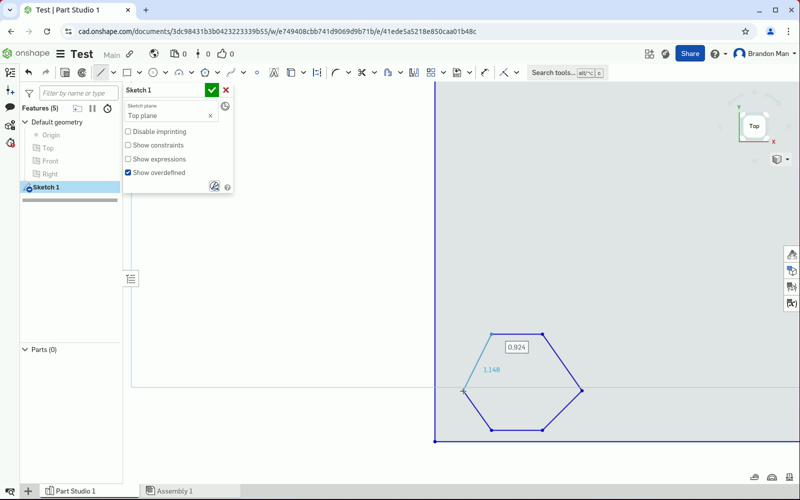
key_up(shift)
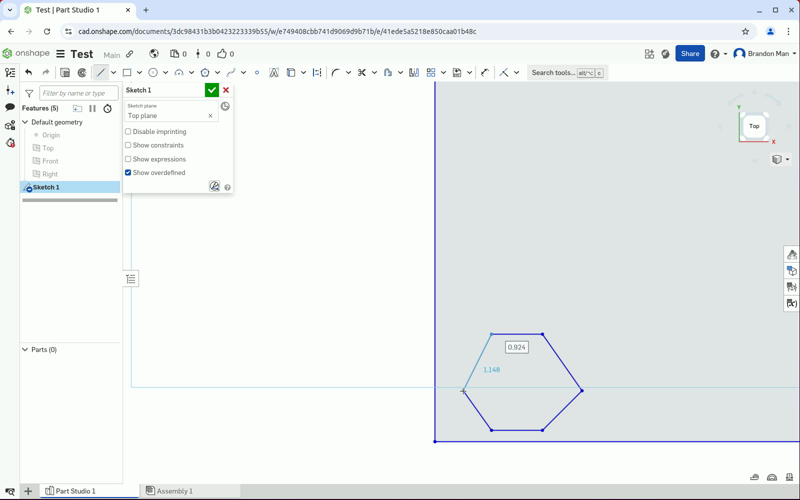
click(463, 390)
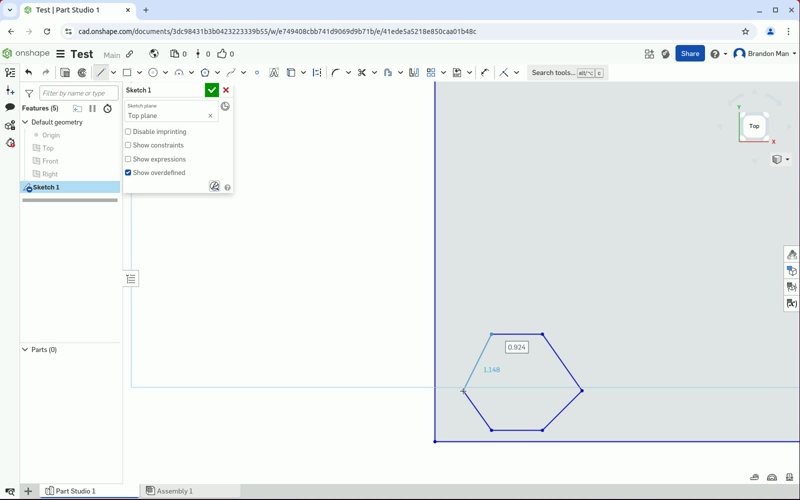
scroll(-6)
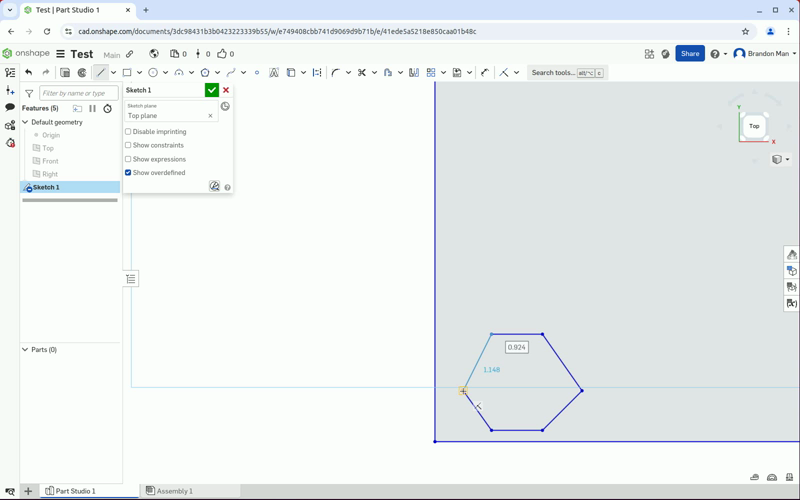
scroll(-6)
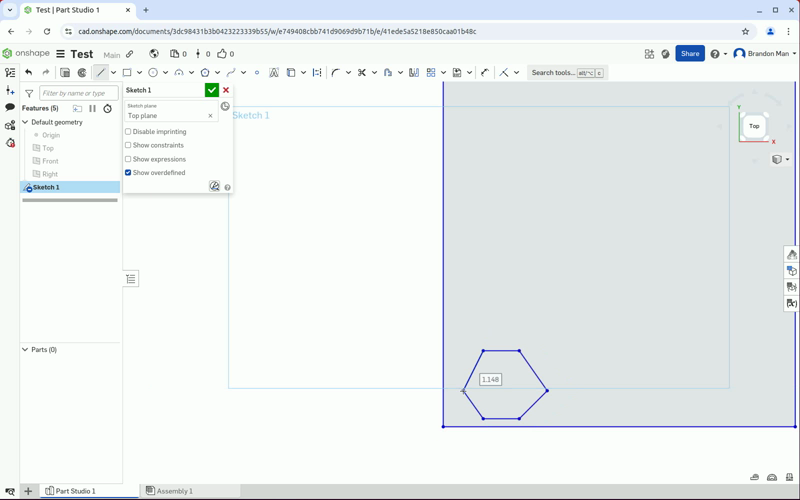
scroll(-6)
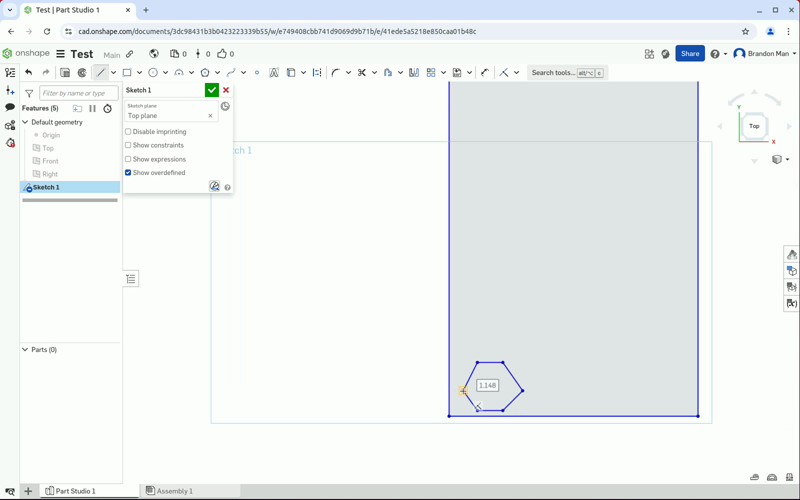
scroll(-6)
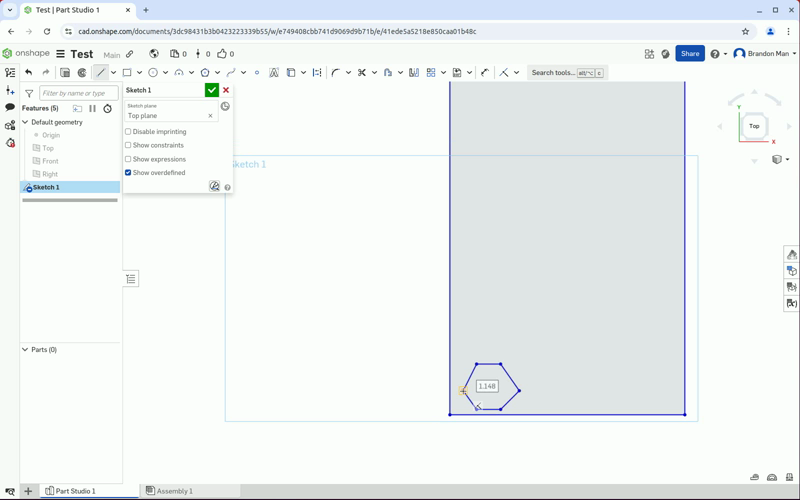
scroll(-6)
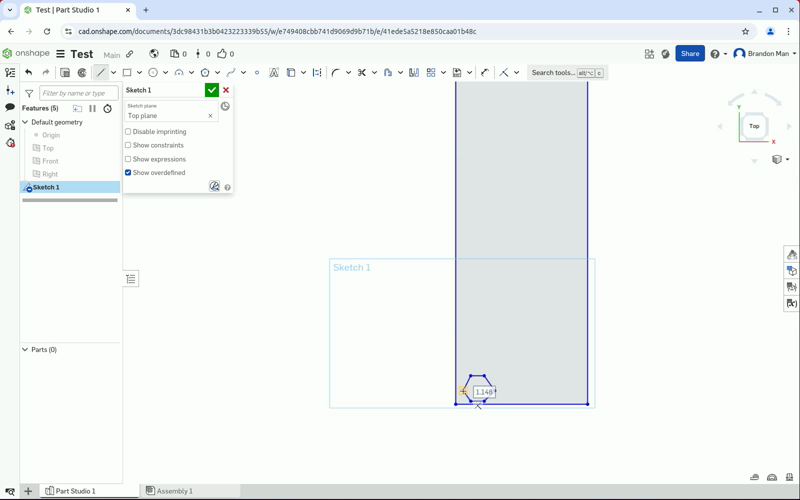
scroll(-6)
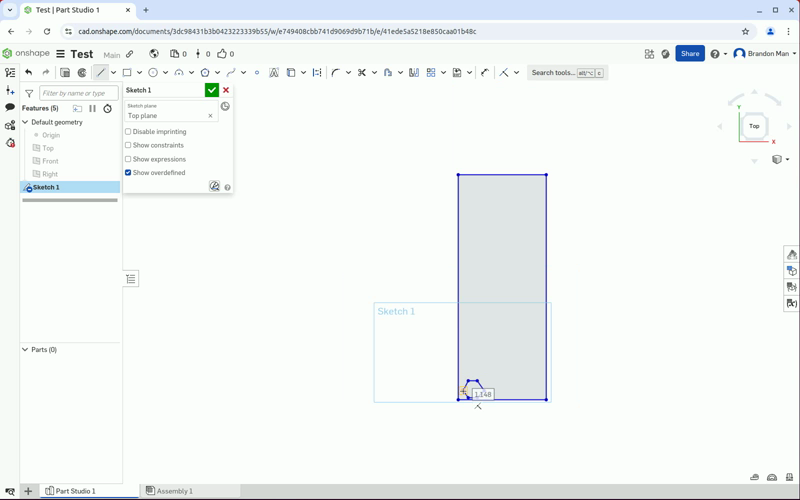
scroll(-6)
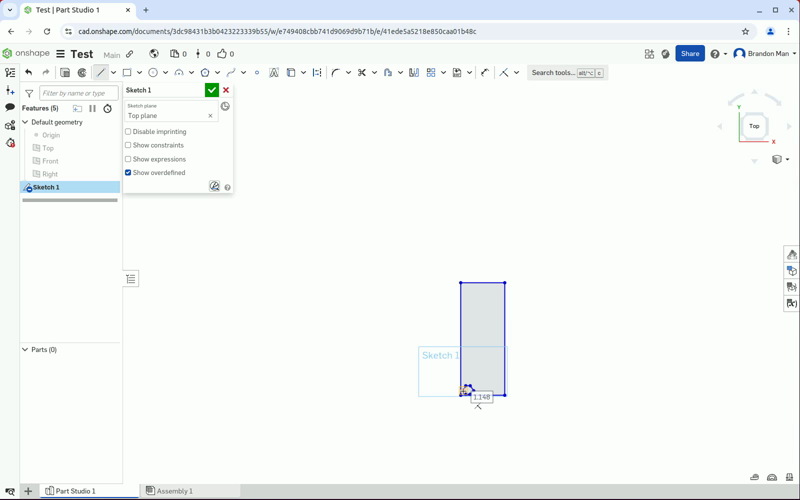
key(esc)
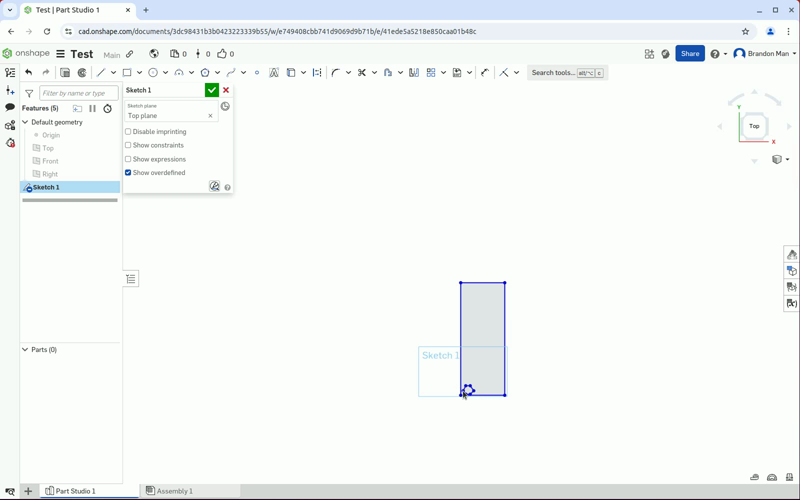
key(a)
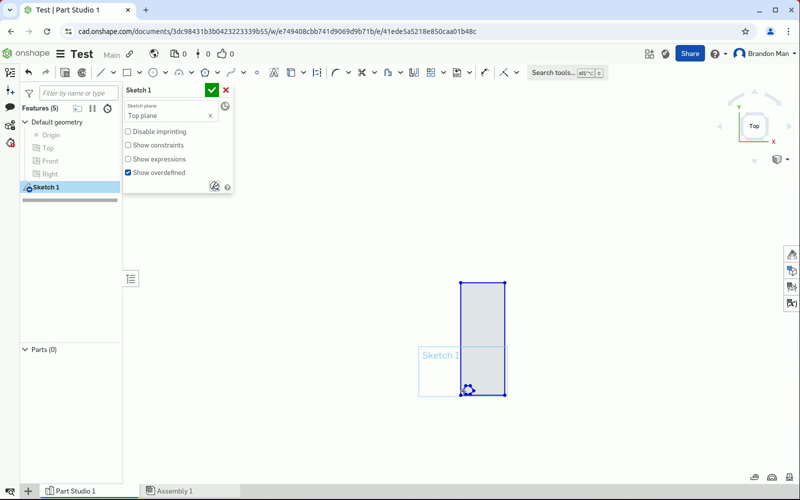
key_down(shift)
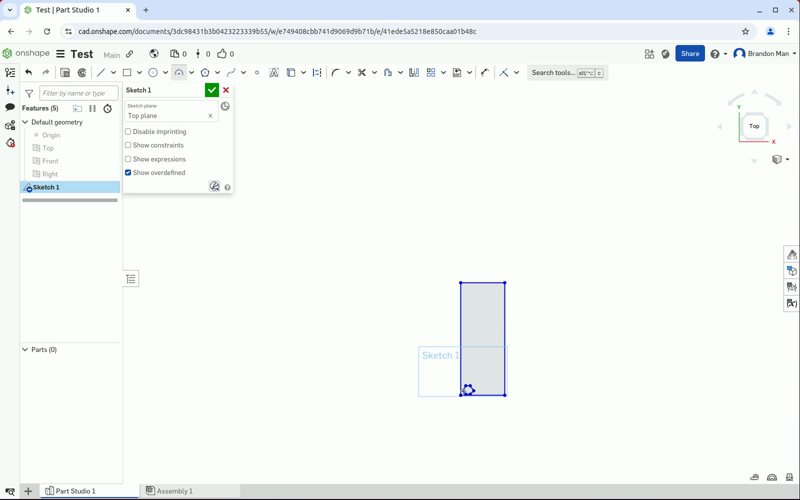
mouse_move(469, 365)
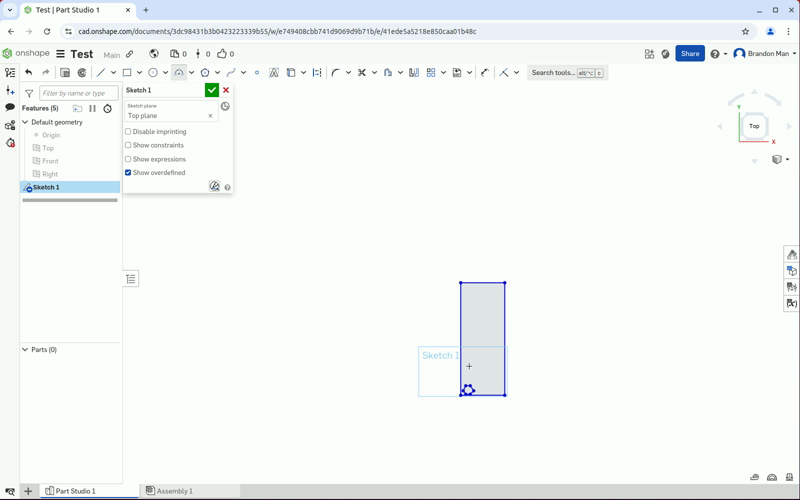
click(469, 365)
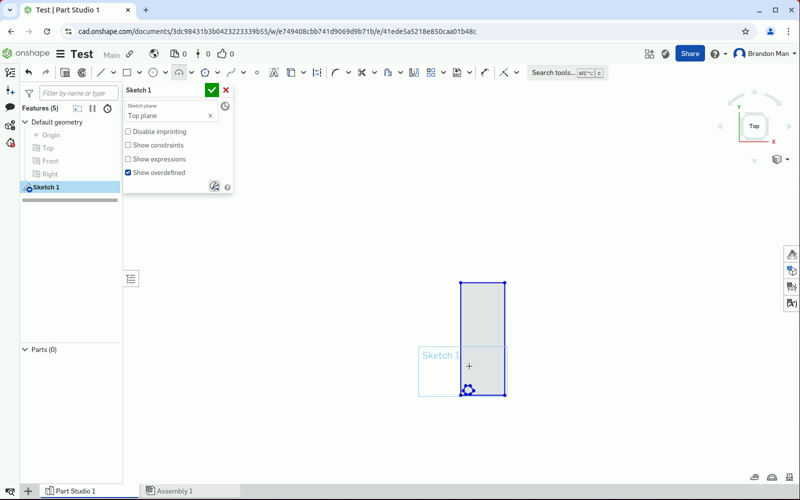
key_up(shift)
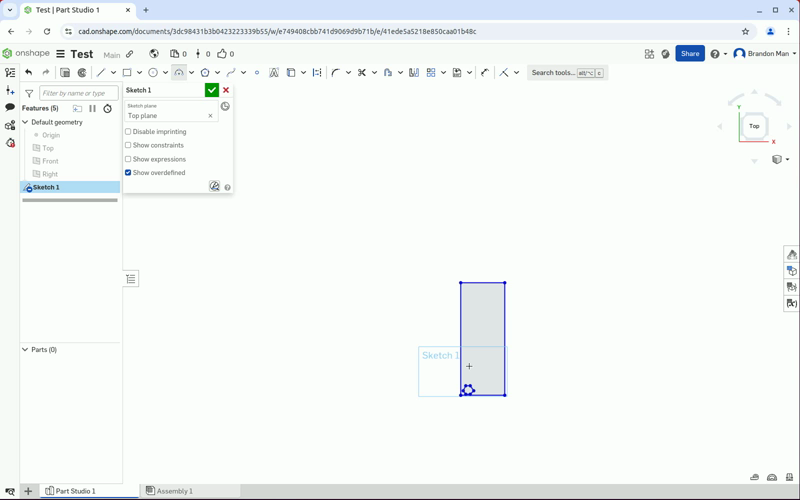
key_down(shift)
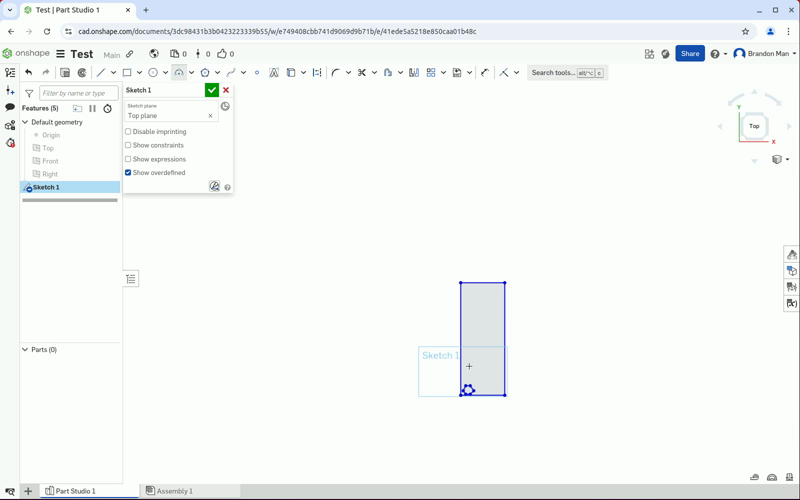
mouse_move(476, 365)
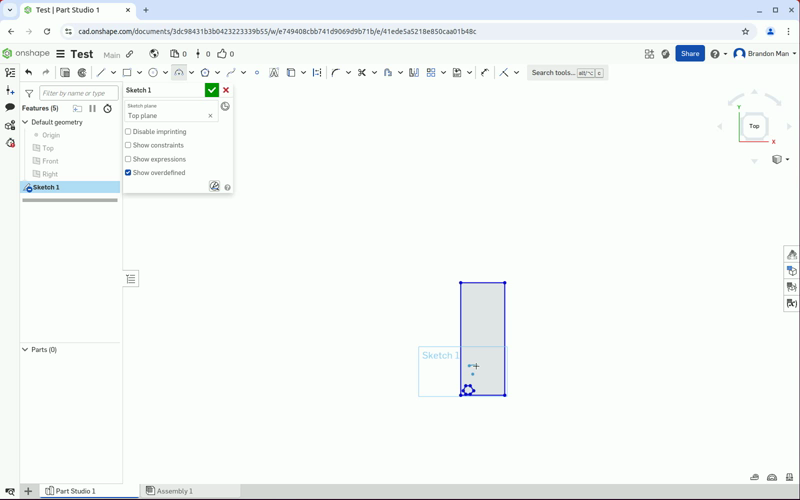
scroll(6)
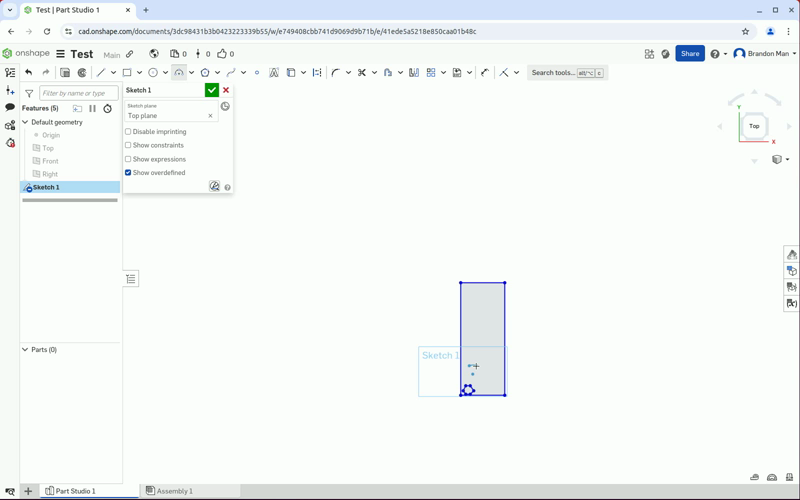
scroll(6)
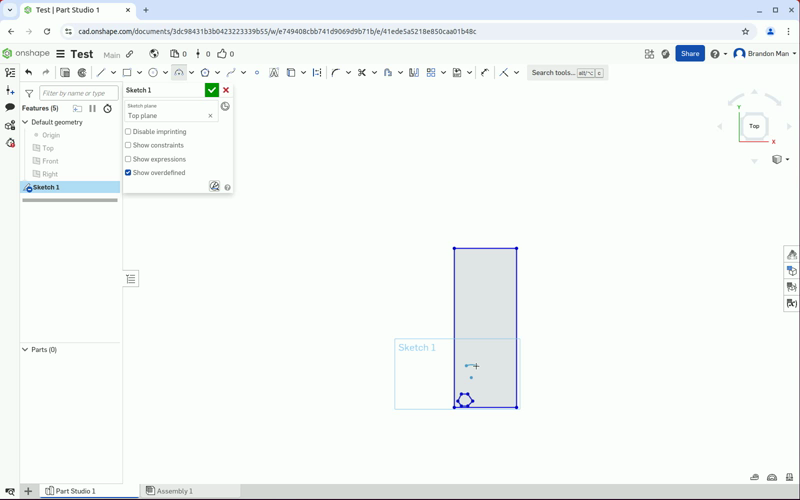
scroll(6)
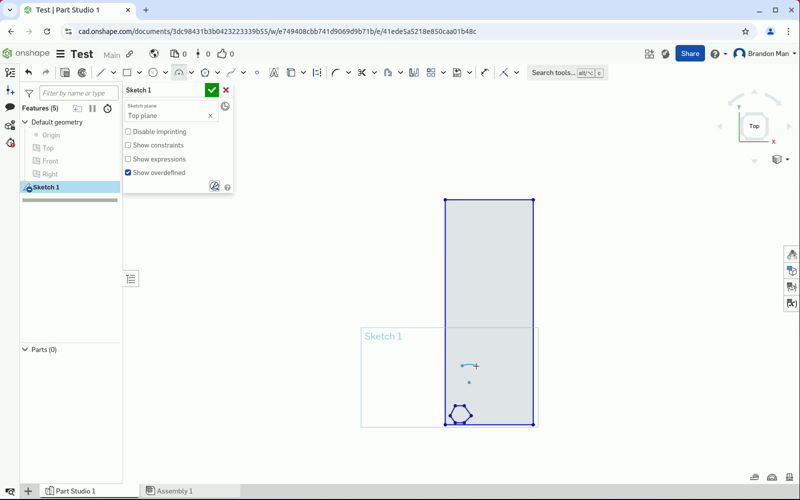
scroll(6)
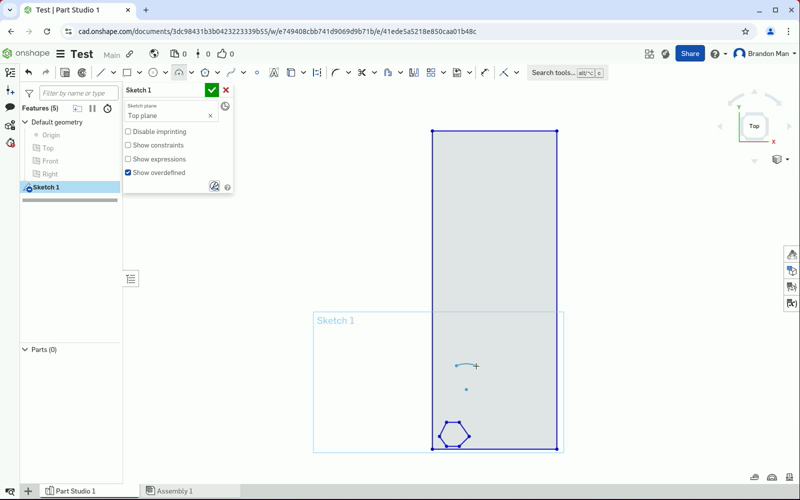
scroll(6)
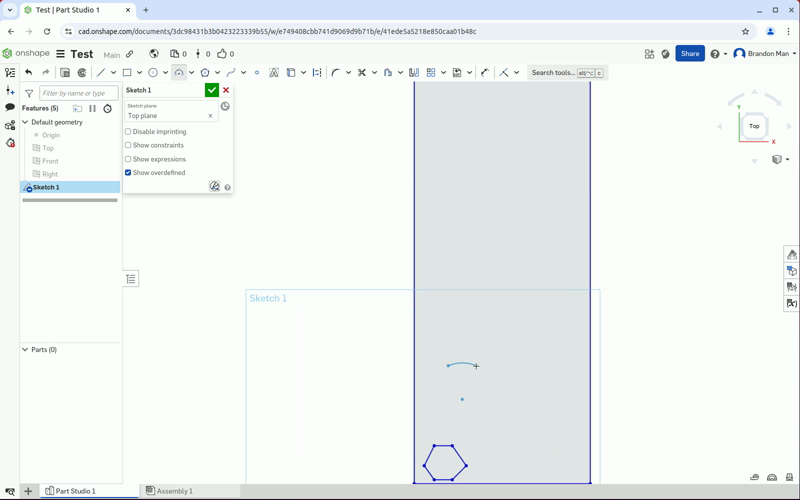
scroll(6)
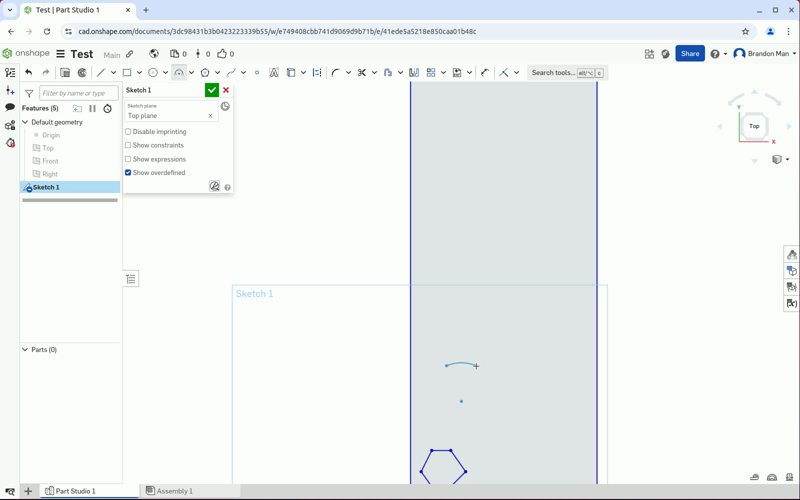
scroll(6)
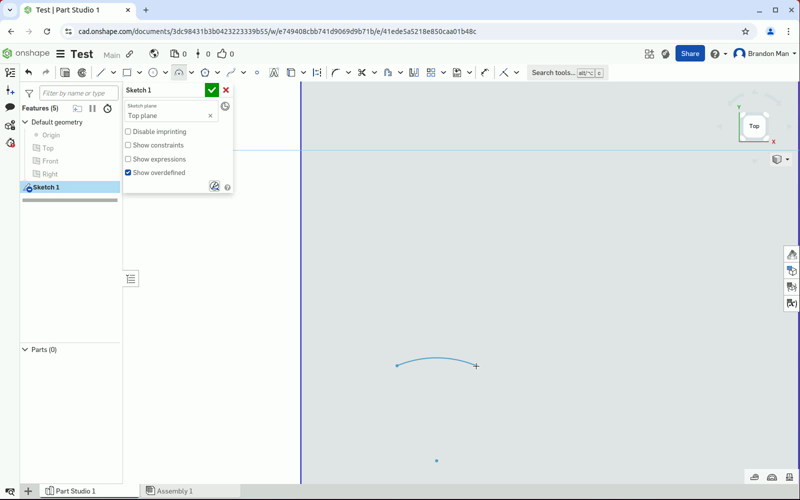
click(476, 365)
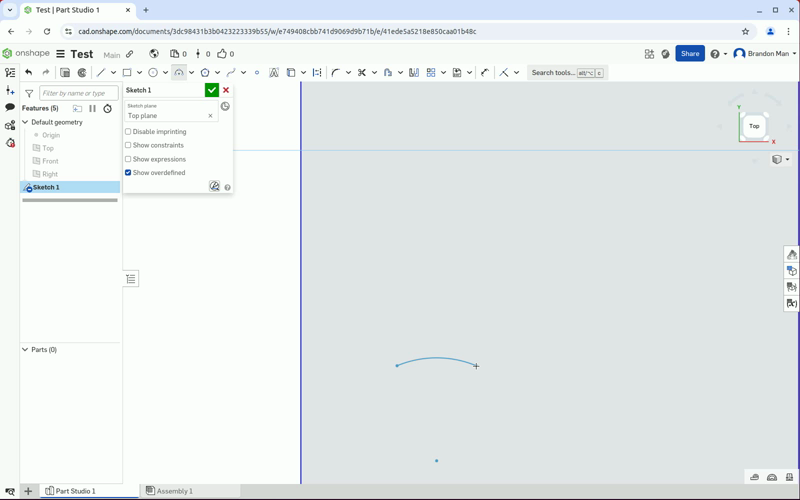
scroll(-6)
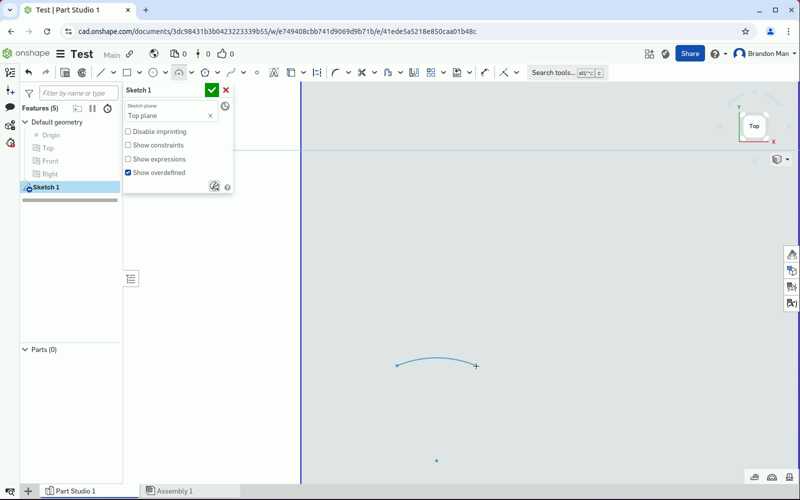
scroll(-6)
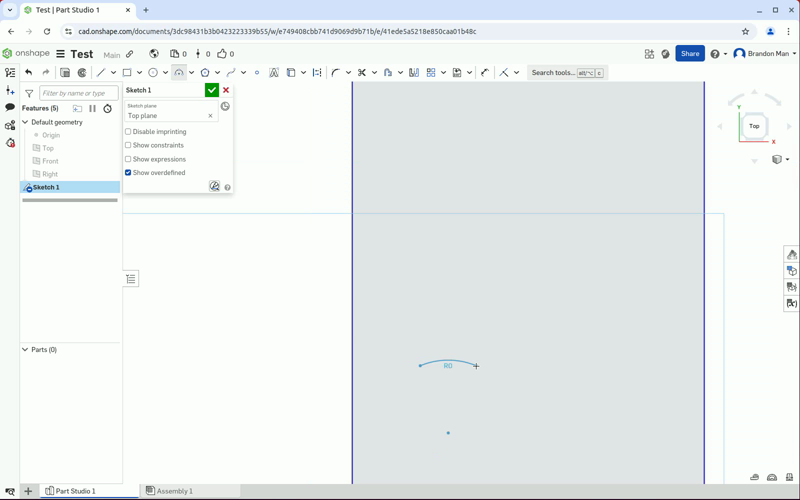
scroll(-6)
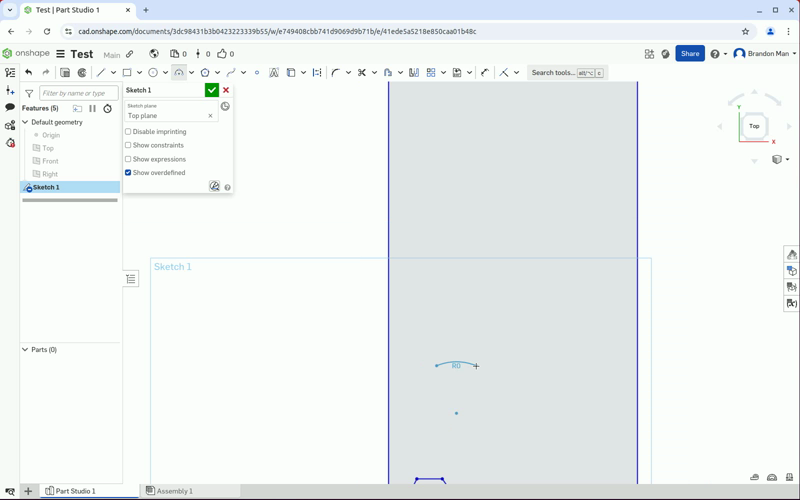
scroll(-6)
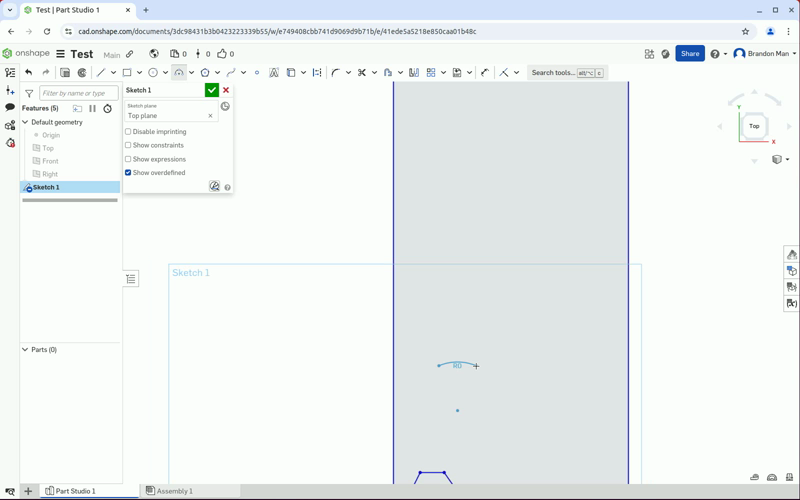
scroll(-6)
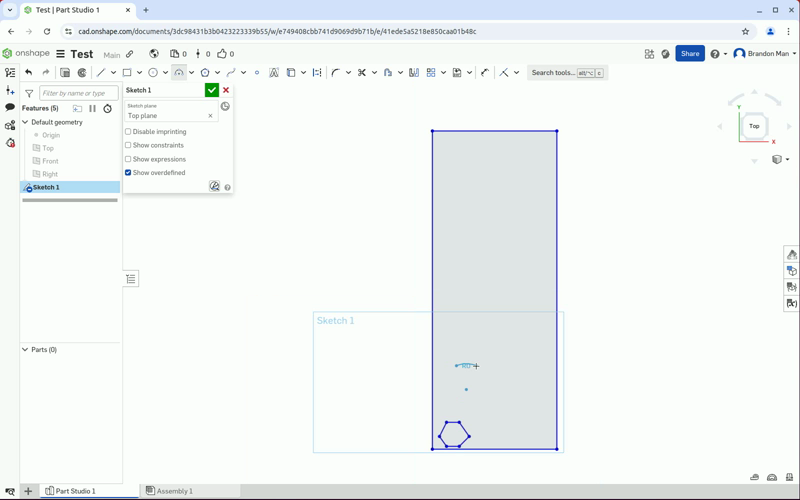
scroll(-6)
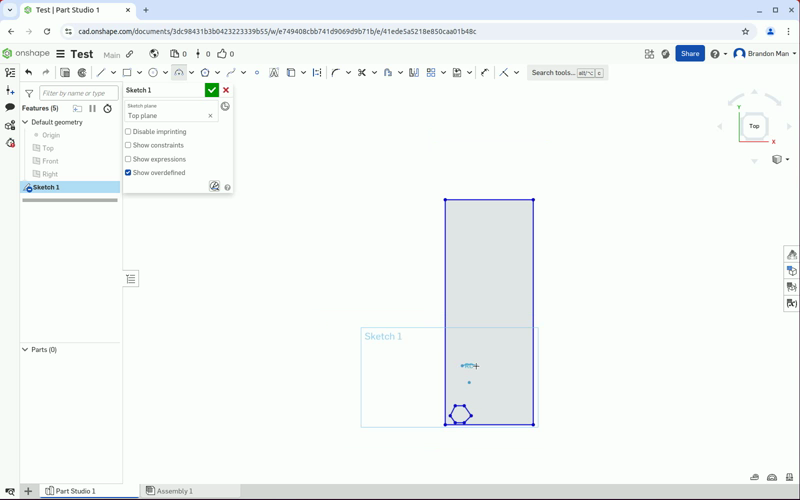
scroll(-6)
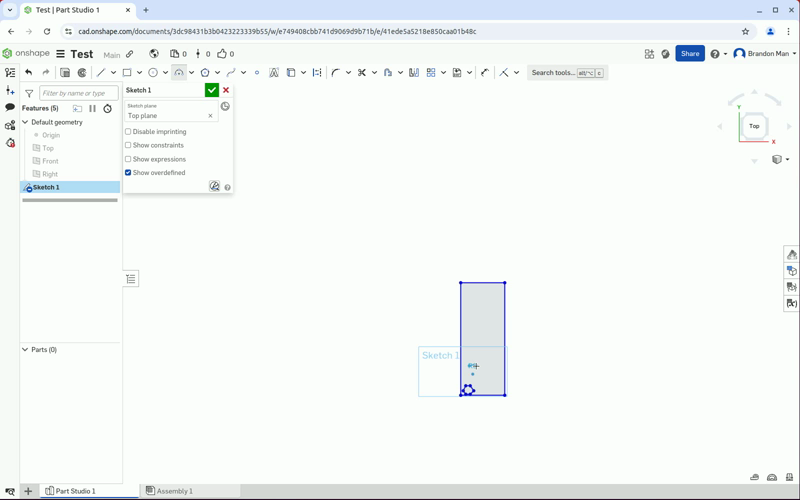
mouse_move(472, 369)
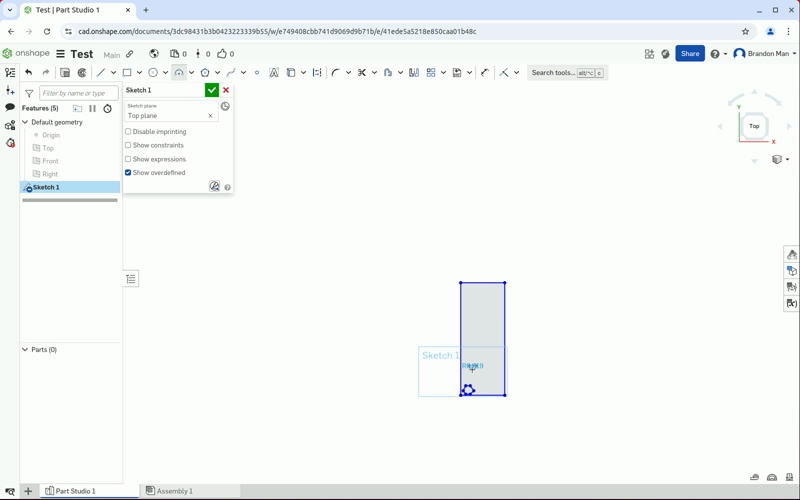
scroll(6)
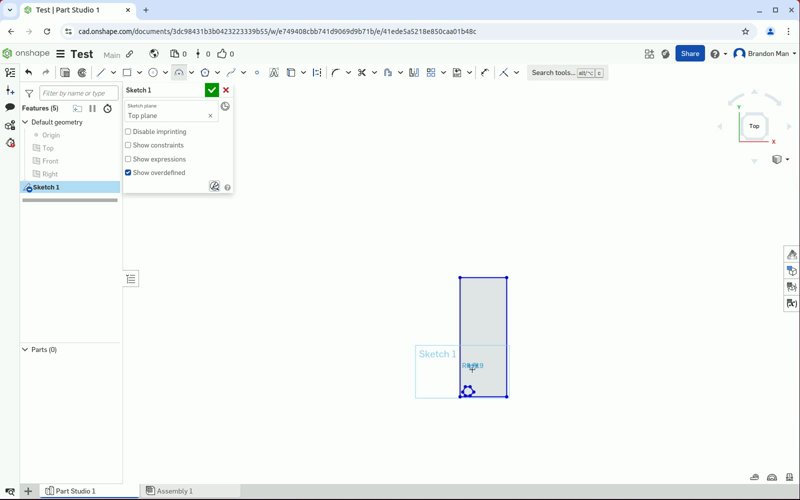
scroll(6)
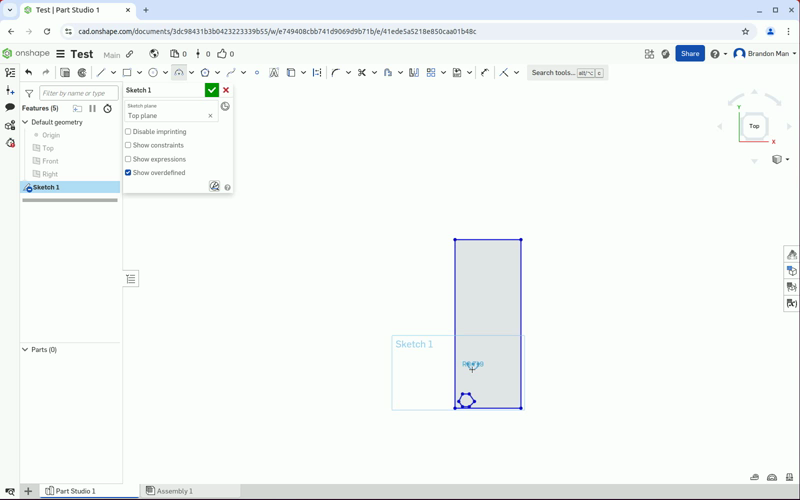
scroll(6)
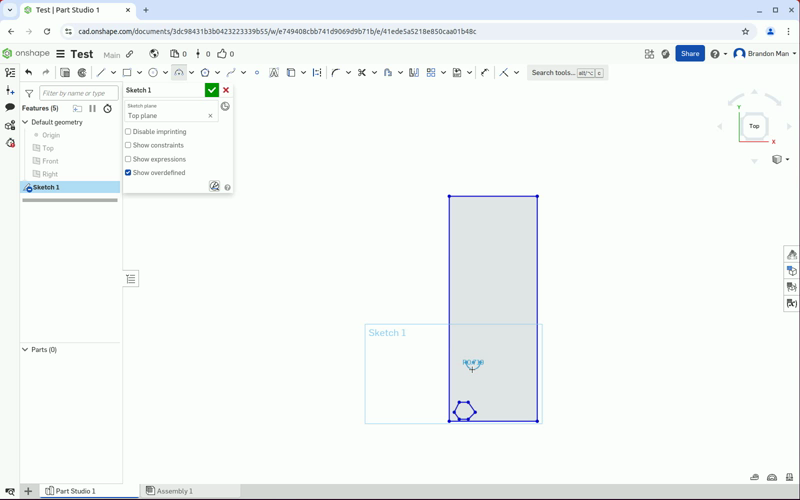
scroll(6)
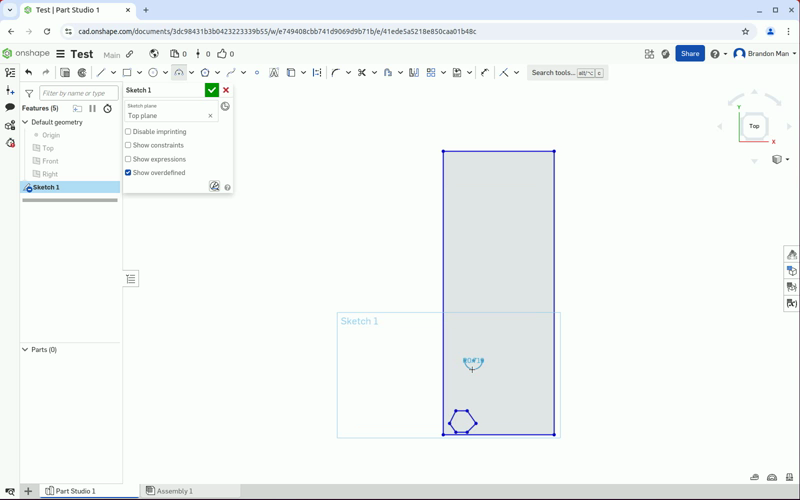
scroll(6)
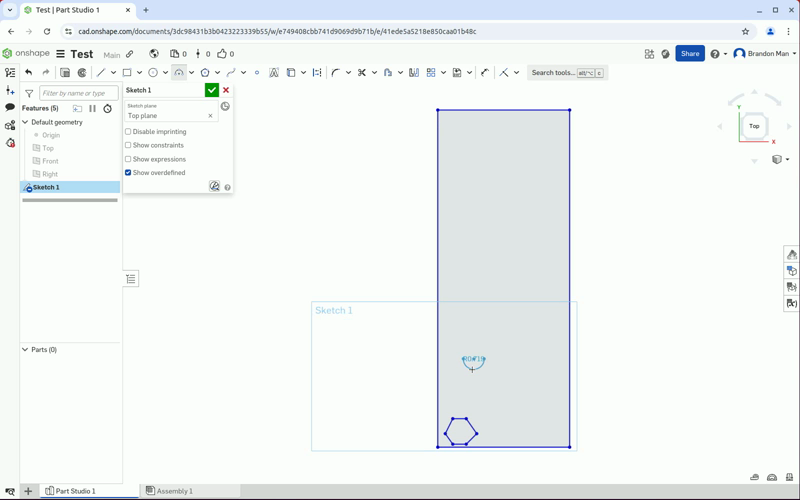
scroll(6)
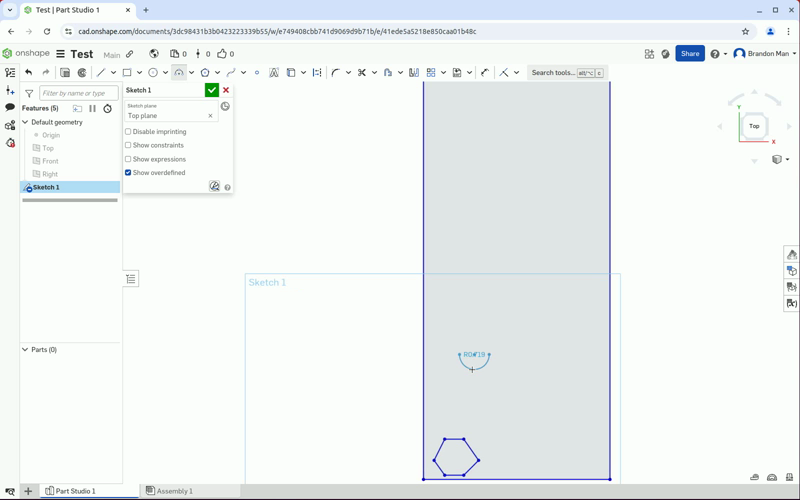
scroll(6)
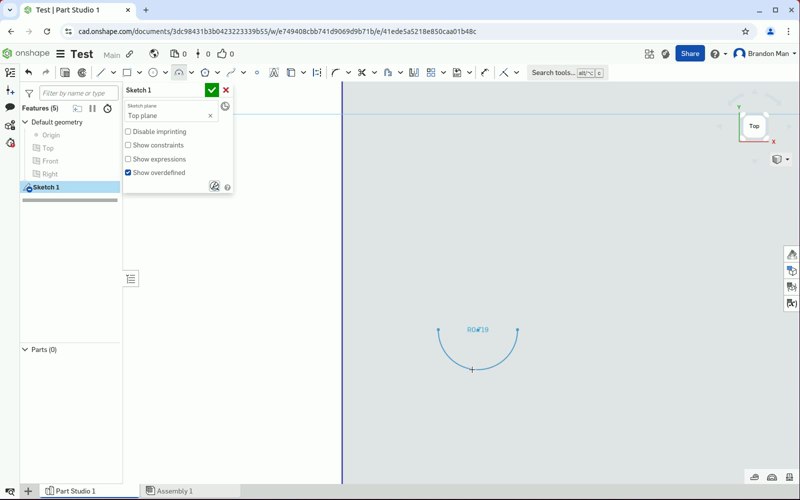
click(472, 369)
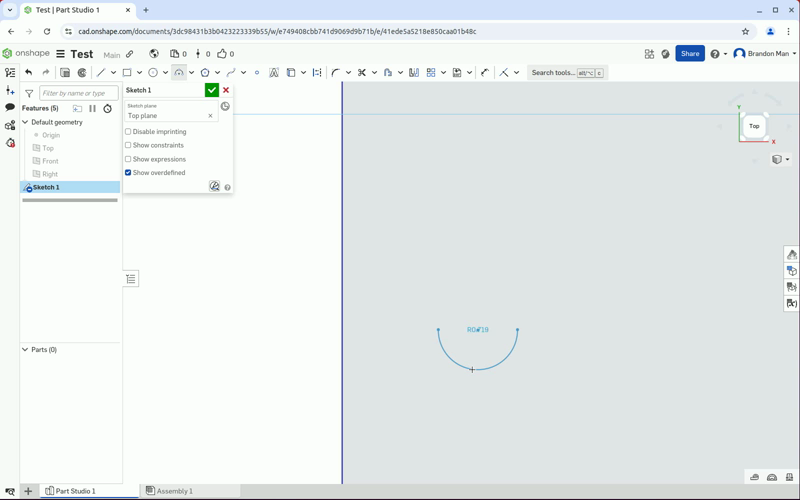
scroll(-6)
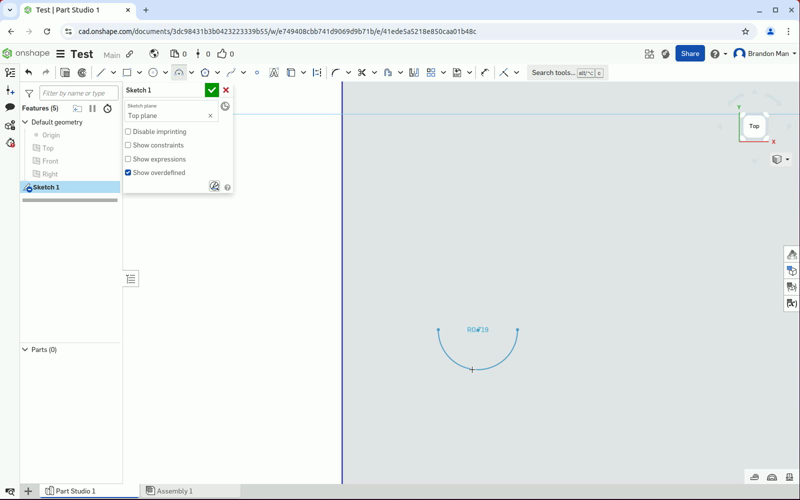
scroll(-6)
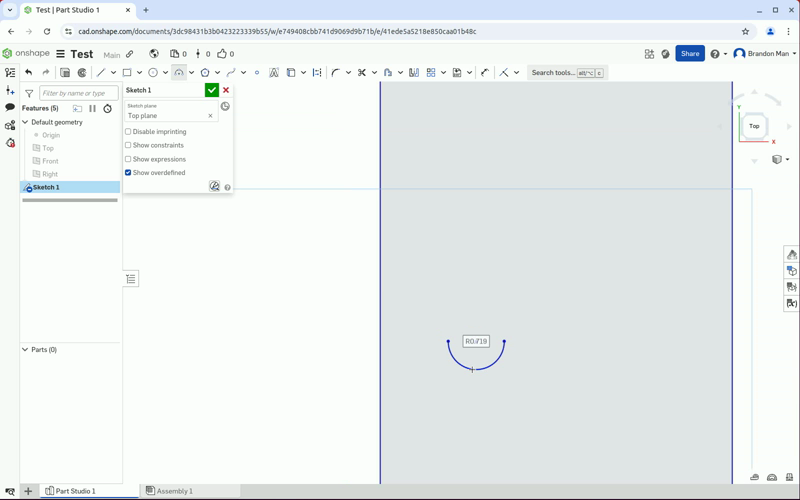
scroll(-6)
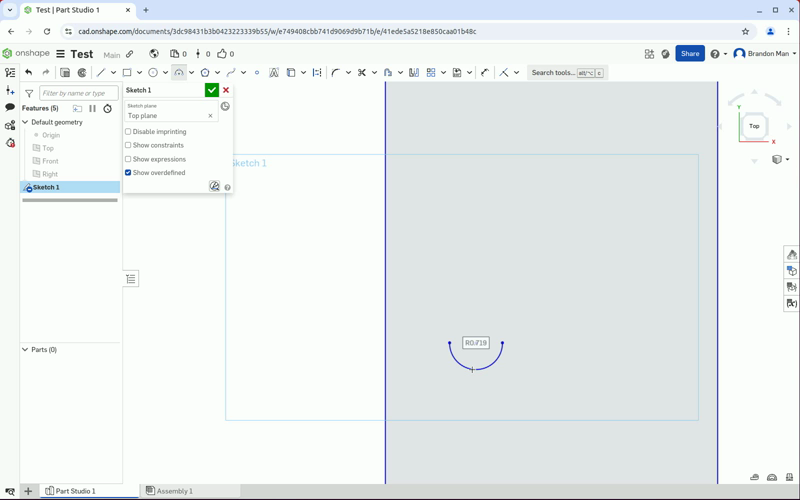
scroll(-6)
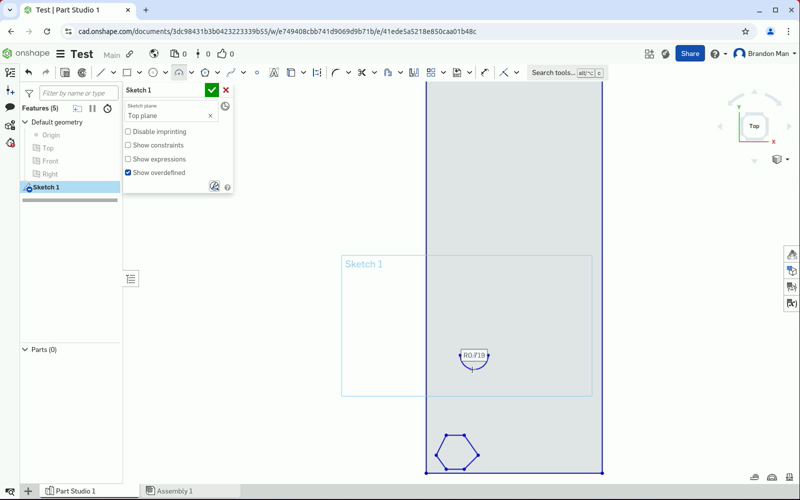
scroll(-6)
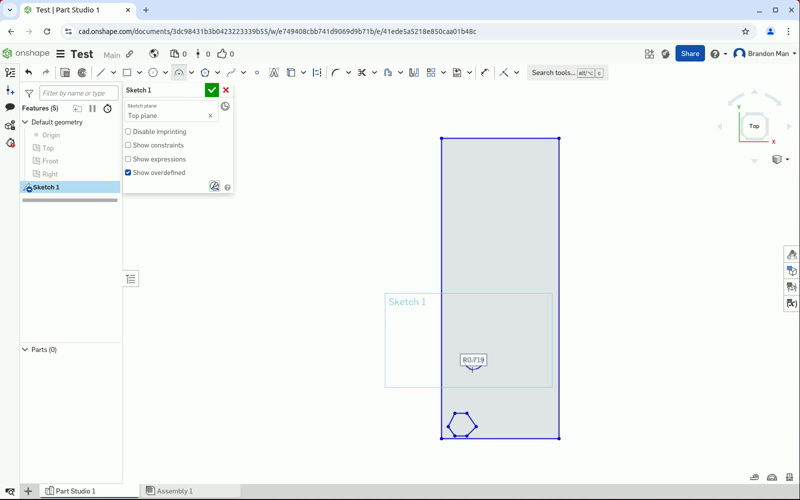
scroll(-6)
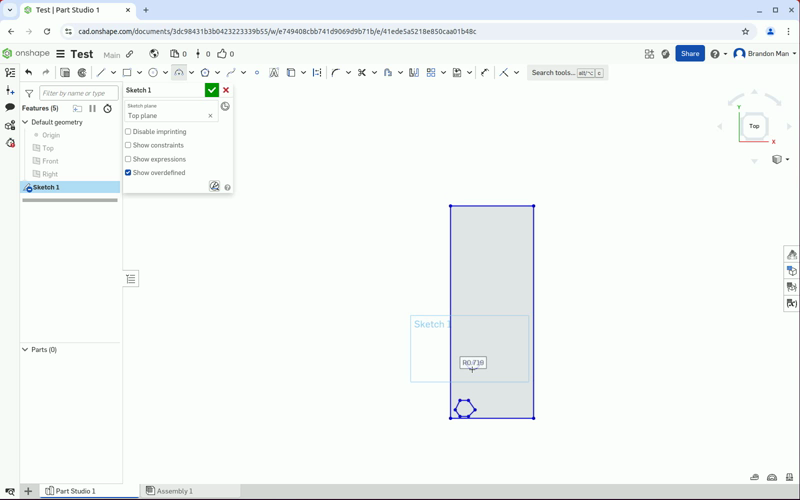
scroll(-6)
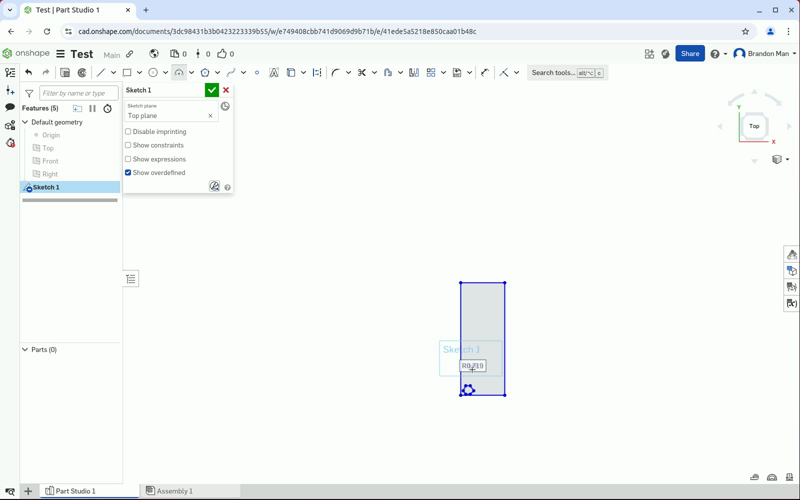
key_up(shift)
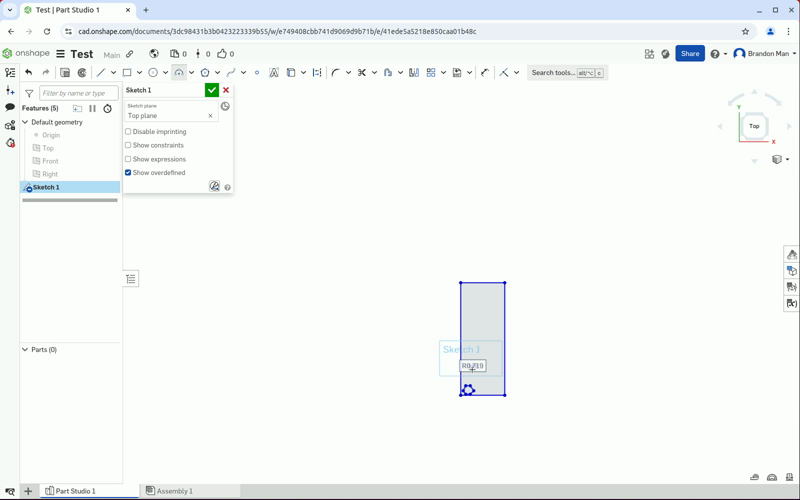
key(esc)
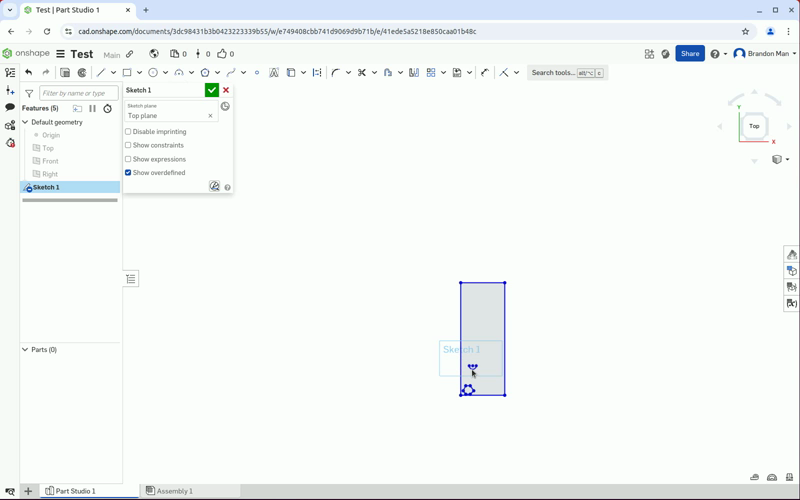
key(l)
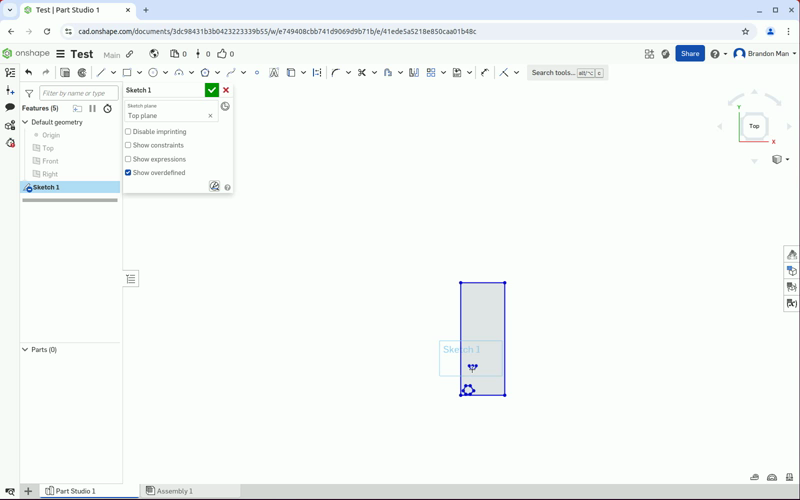
mouse_move(476, 365)
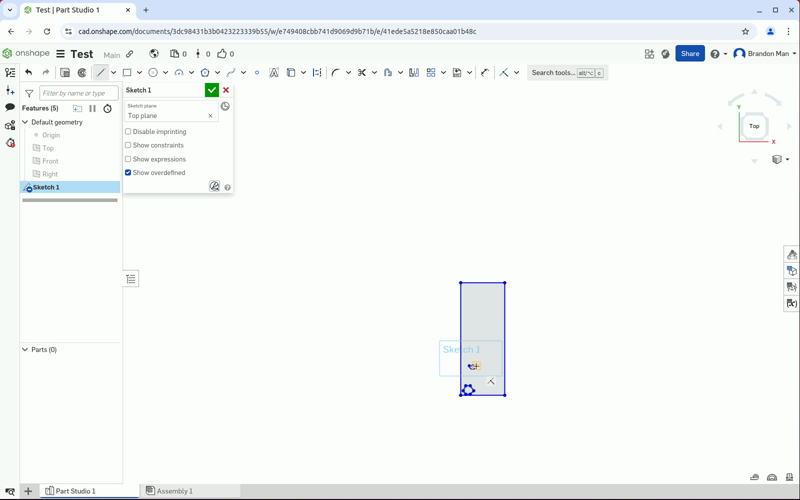
scroll(6)
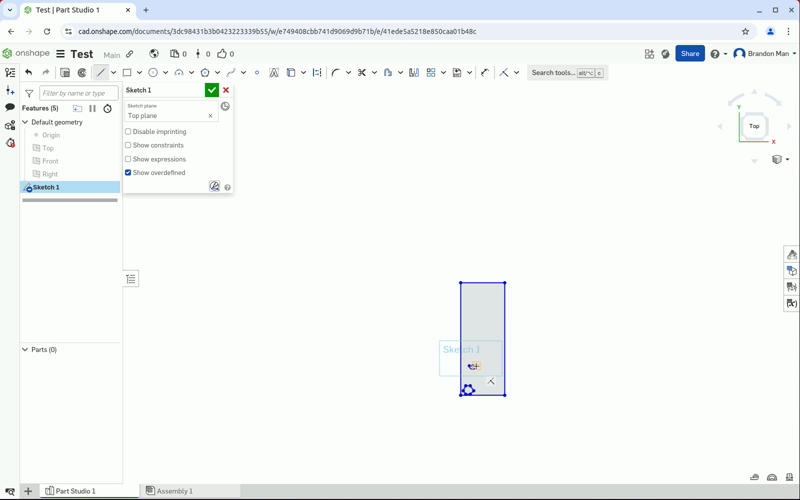
scroll(6)
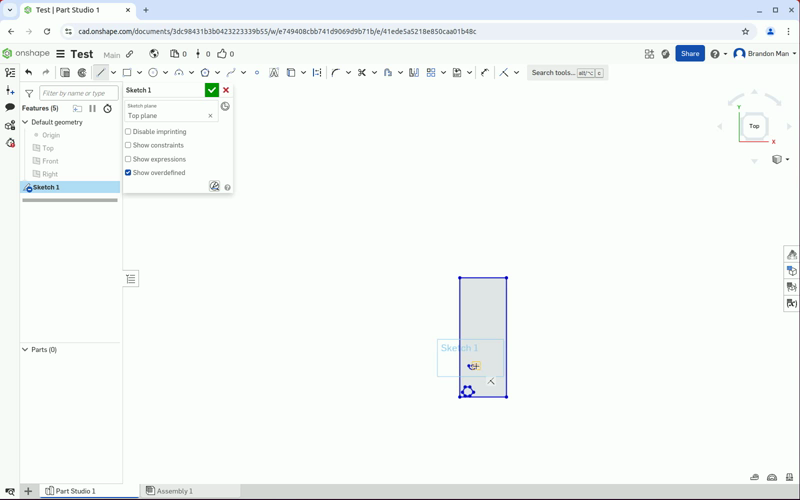
scroll(6)
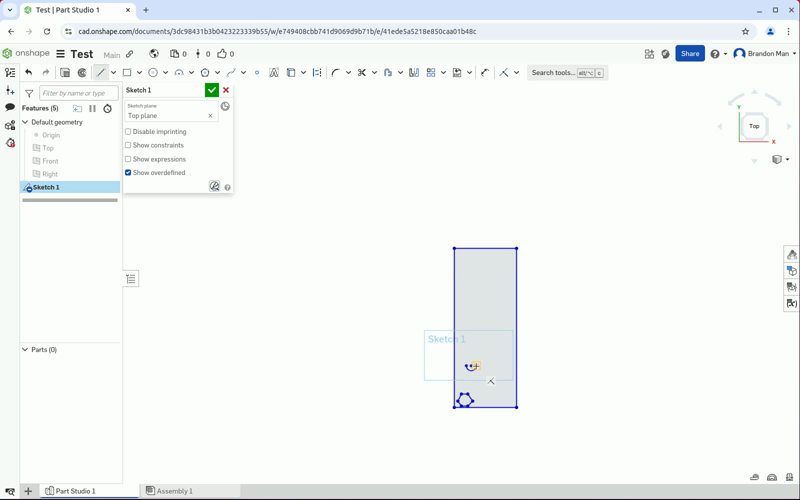
scroll(6)
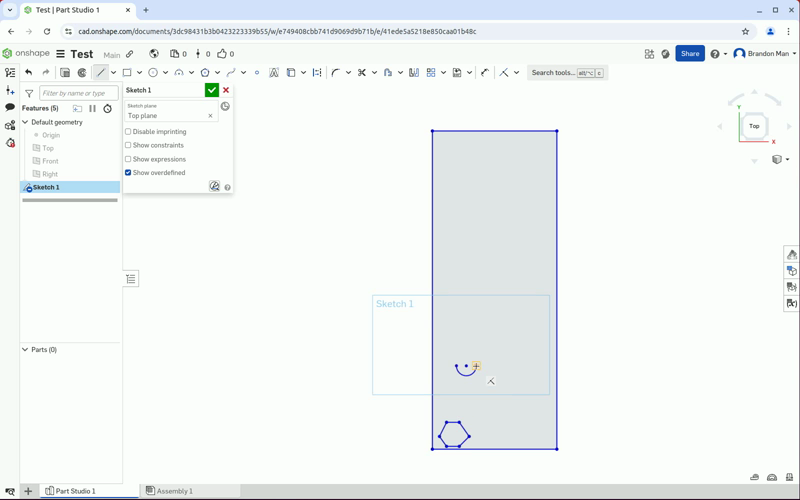
scroll(6)
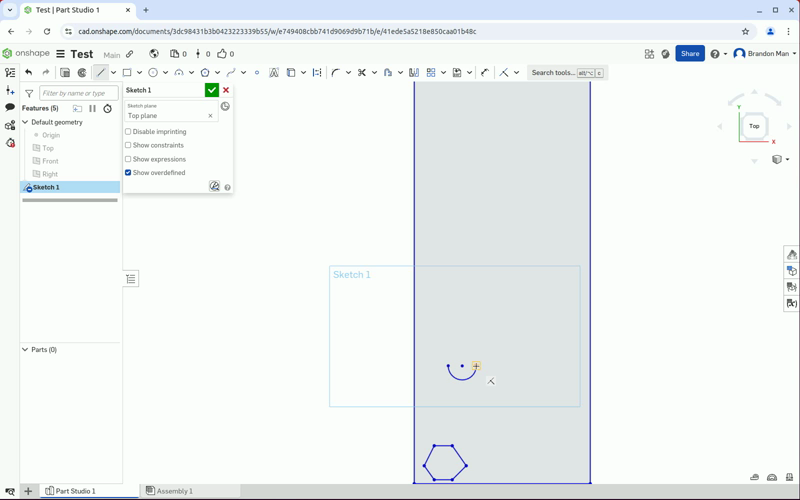
scroll(6)
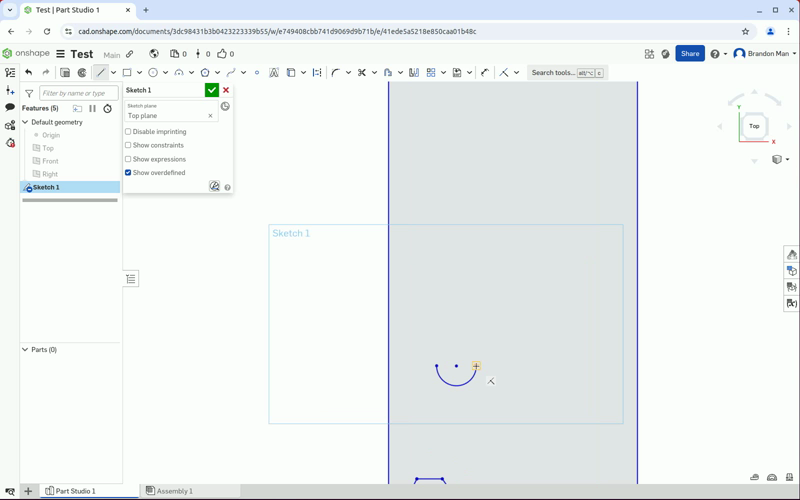
scroll(6)
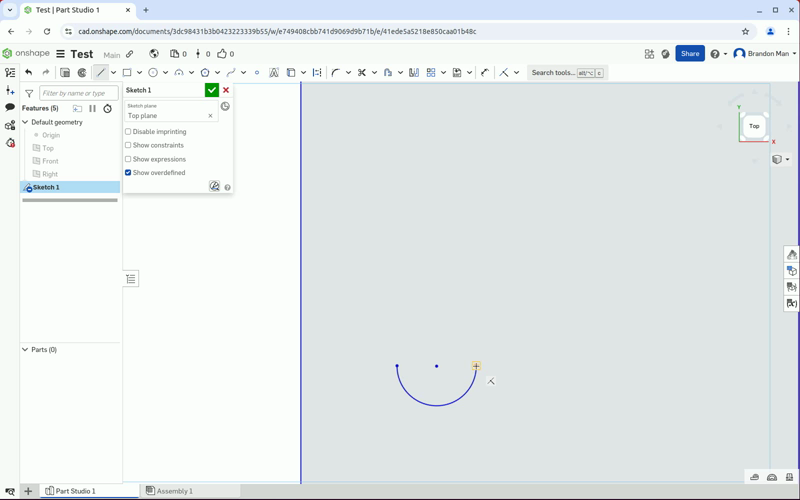
click(476, 365)
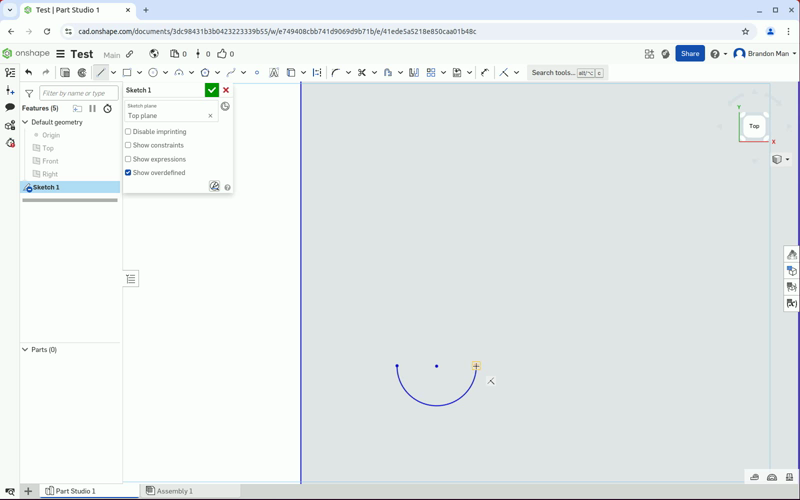
scroll(-6)
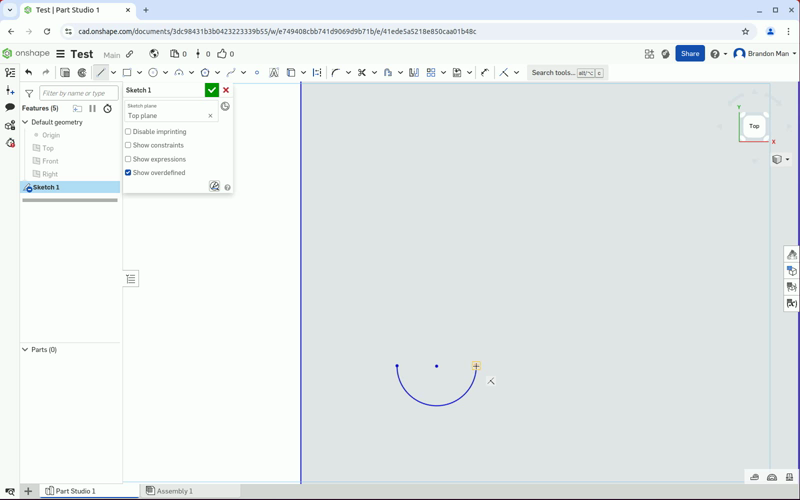
scroll(-6)
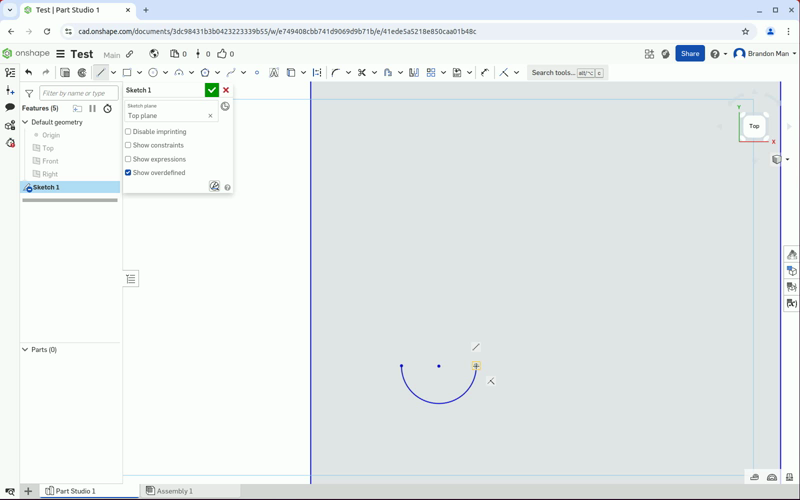
scroll(-6)
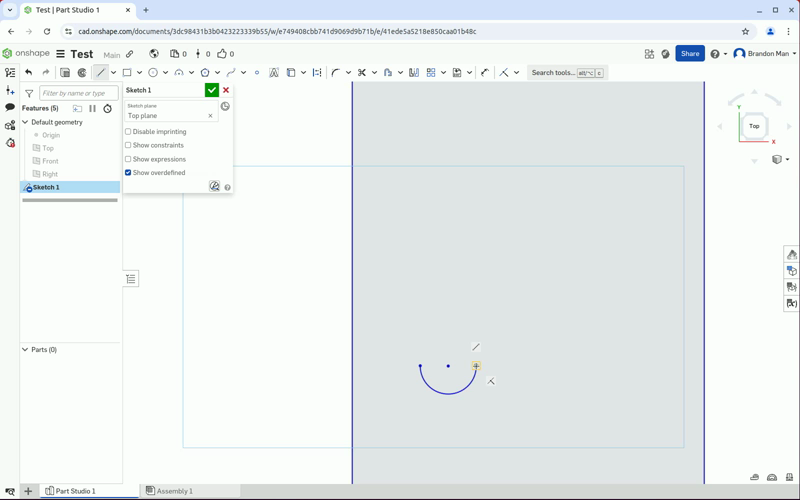
scroll(-6)
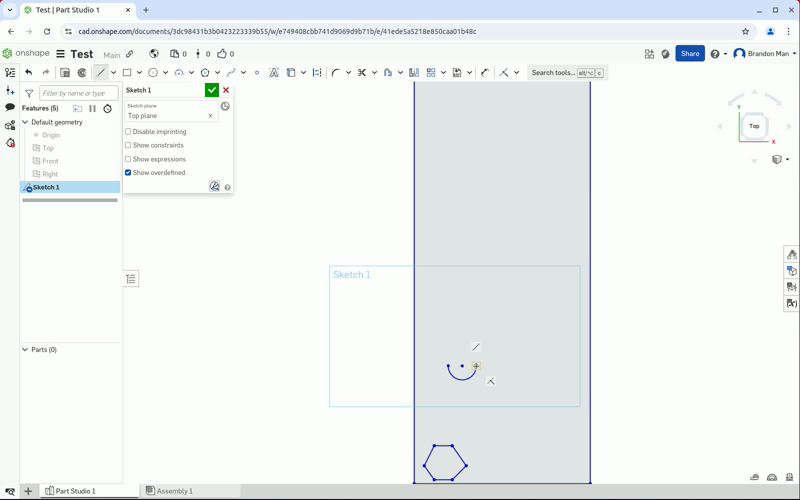
scroll(-6)
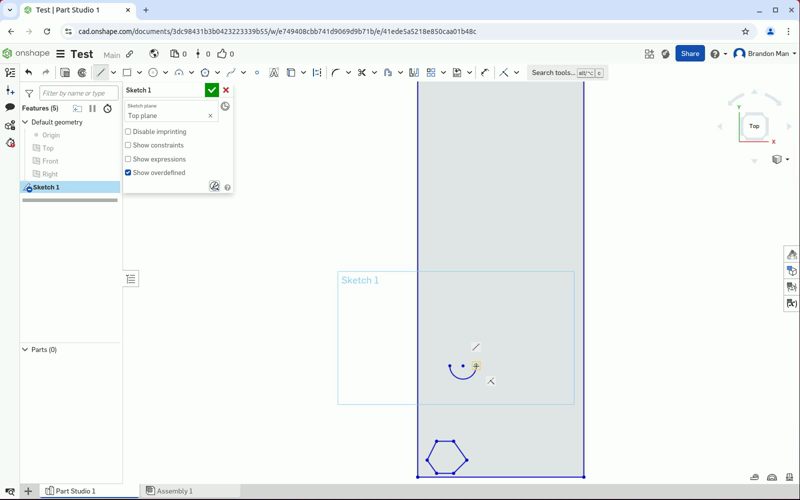
scroll(-6)
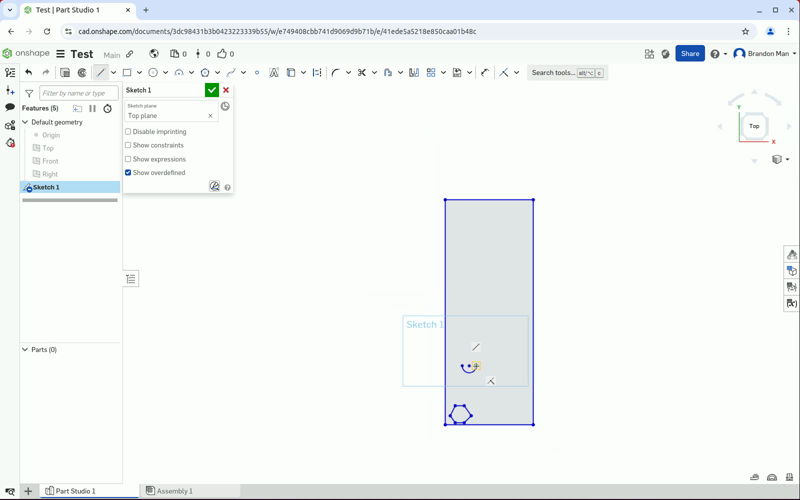
scroll(-6)
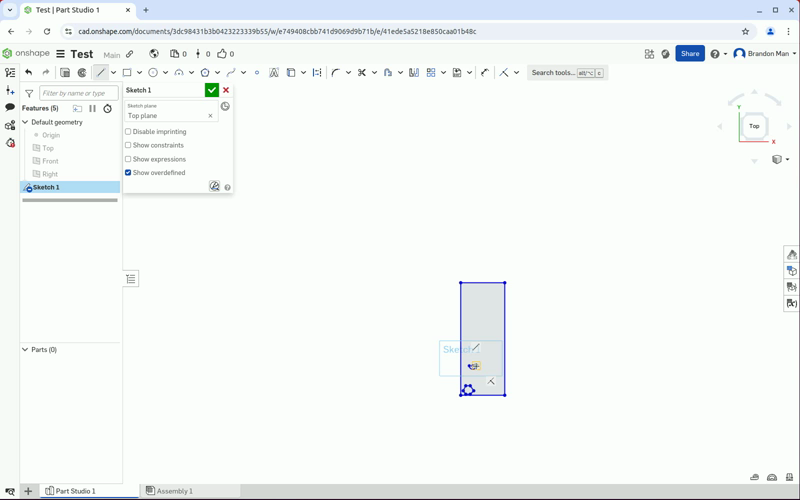
key_down(shift)
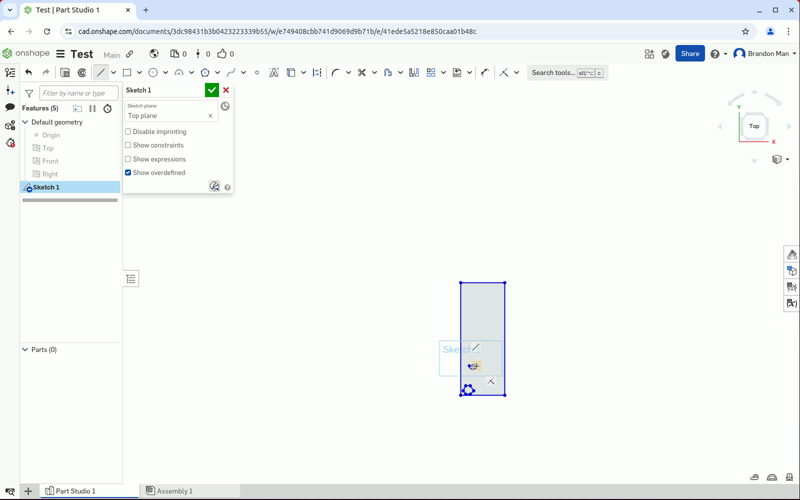
mouse_move(476, 298)
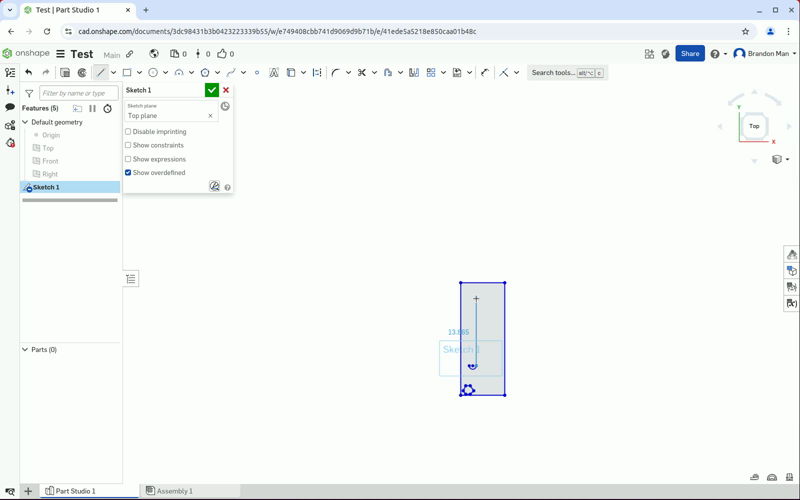
click(476, 298)
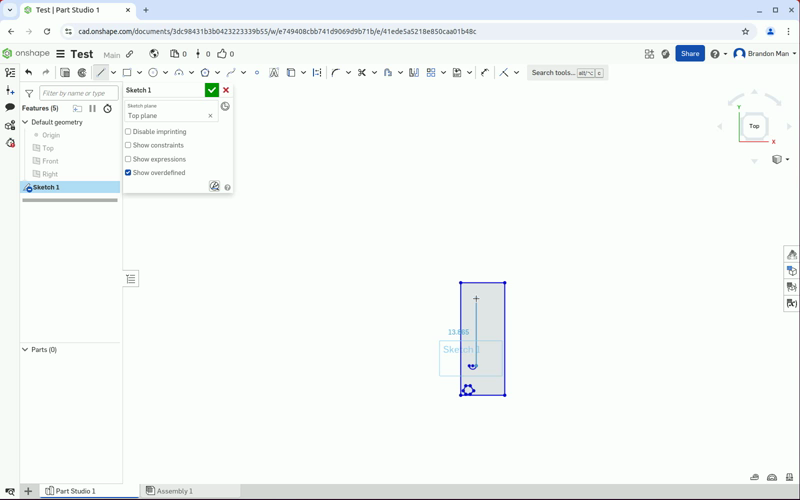
key_up(shift)
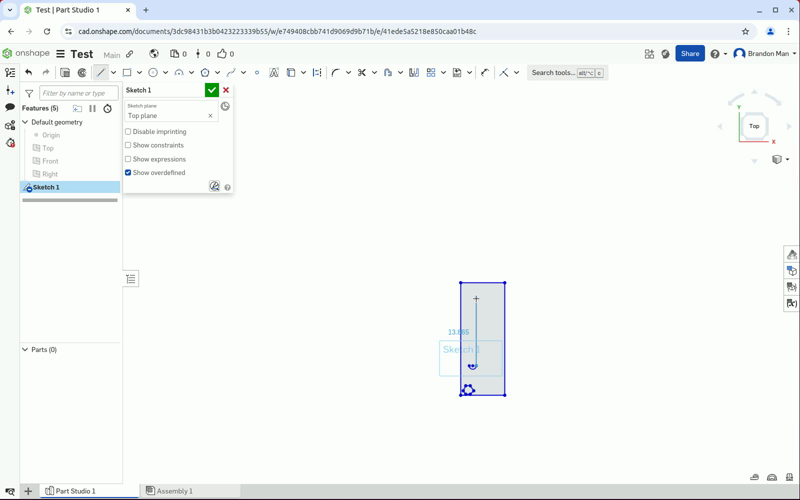
key(esc)
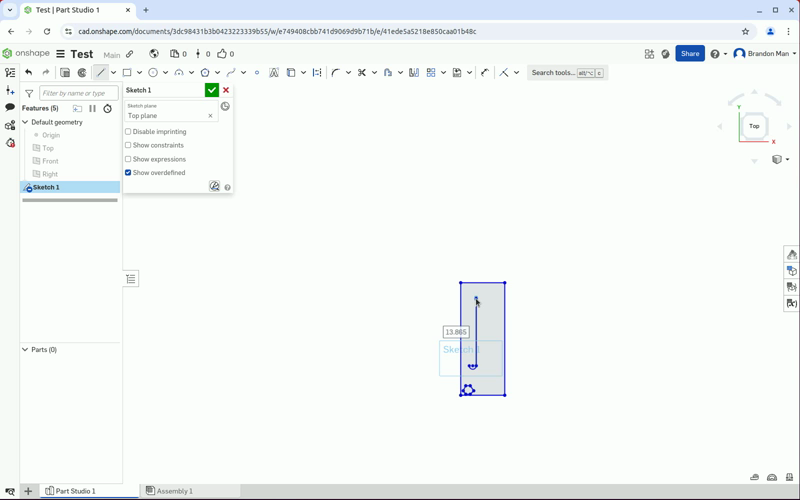
key(a)
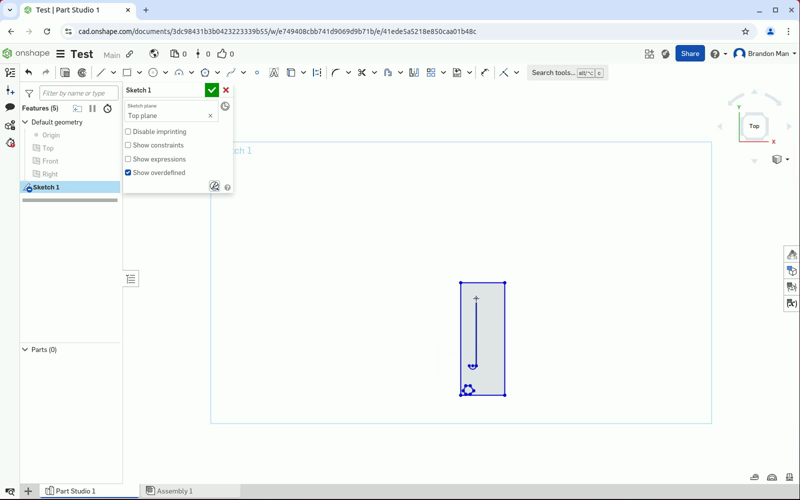
mouse_move(476, 298)
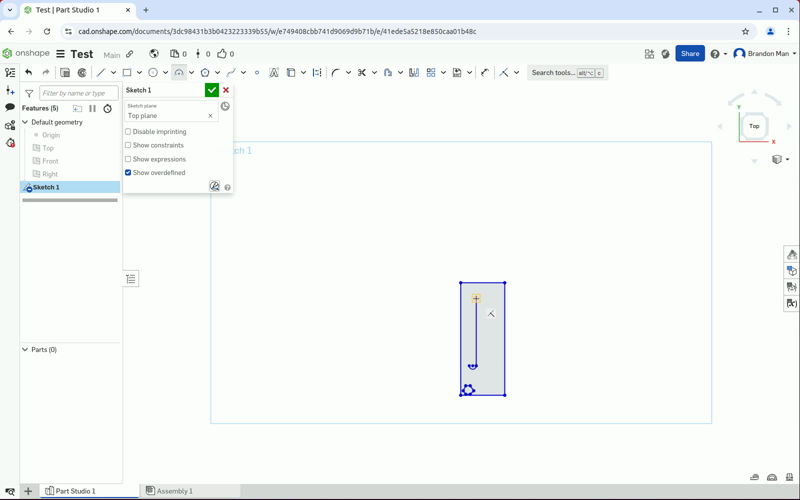
click(476, 298)
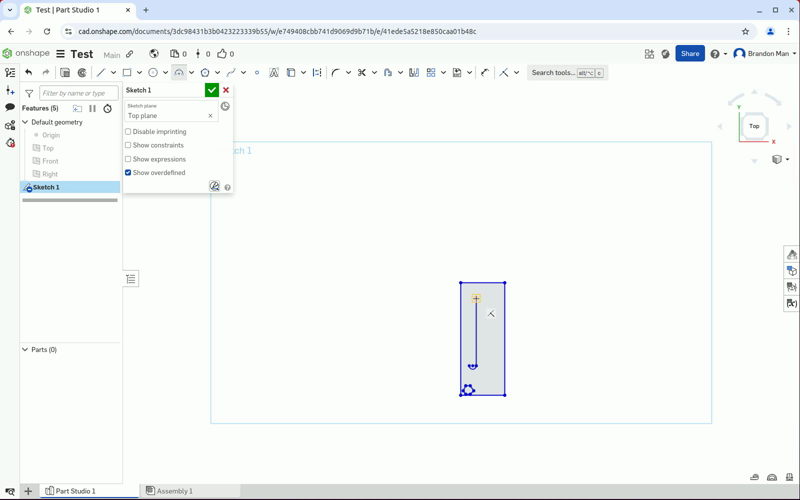
key_down(shift)
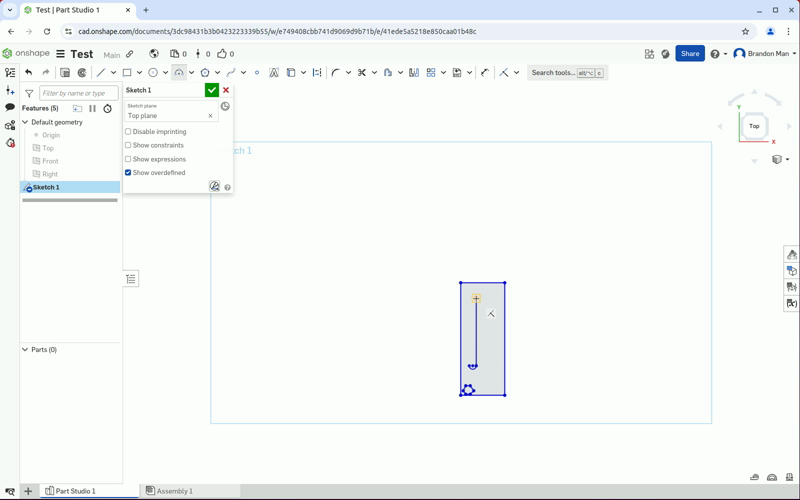
mouse_move(469, 298)
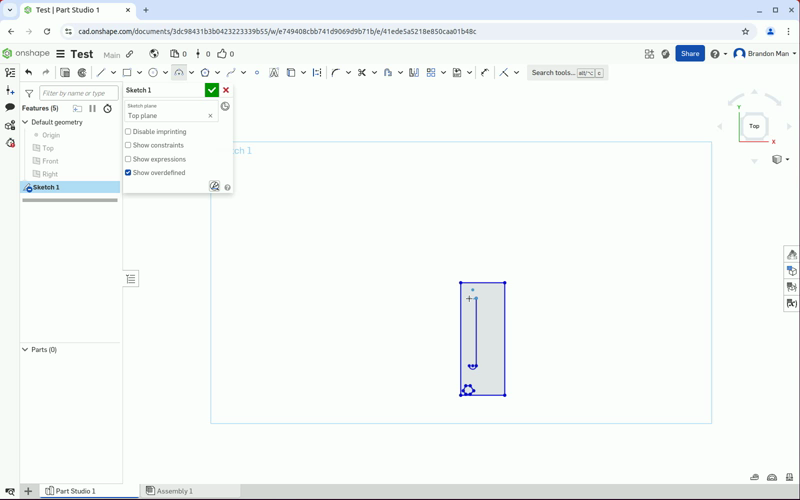
scroll(6)
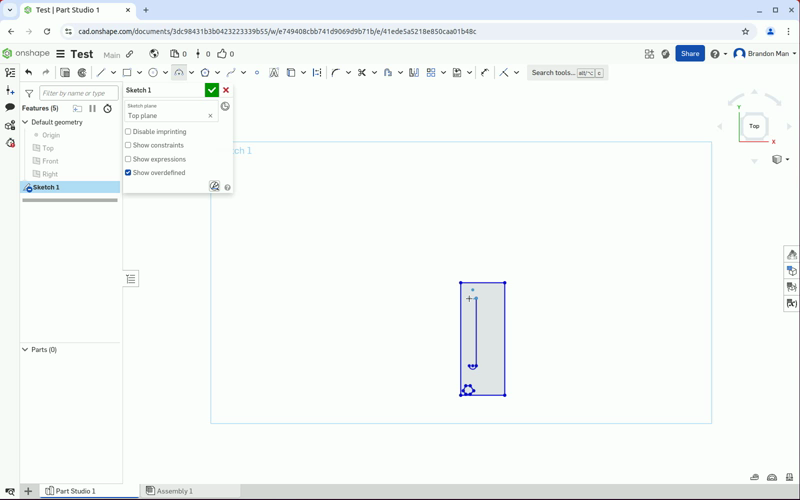
scroll(6)
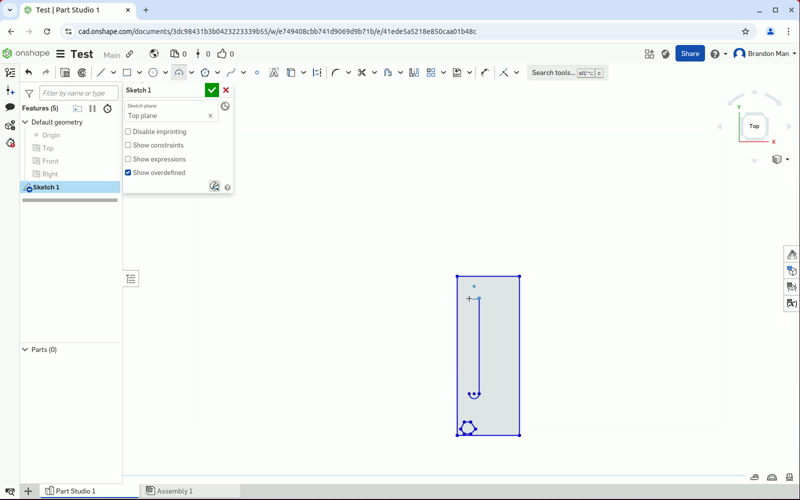
scroll(6)
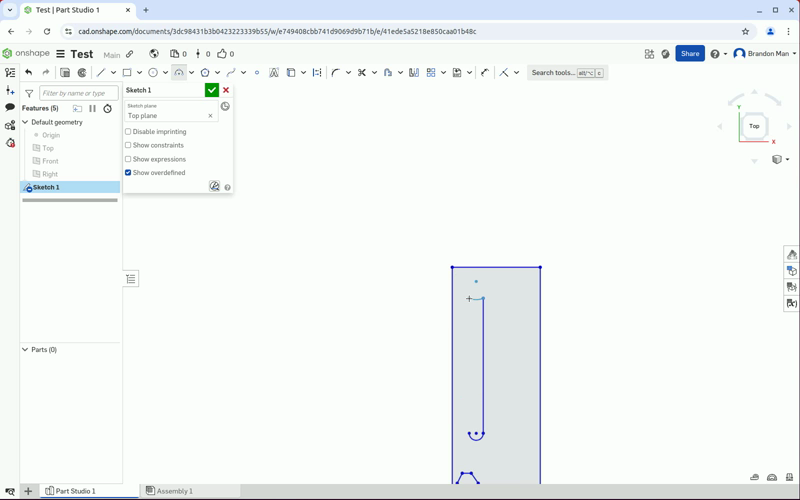
scroll(6)
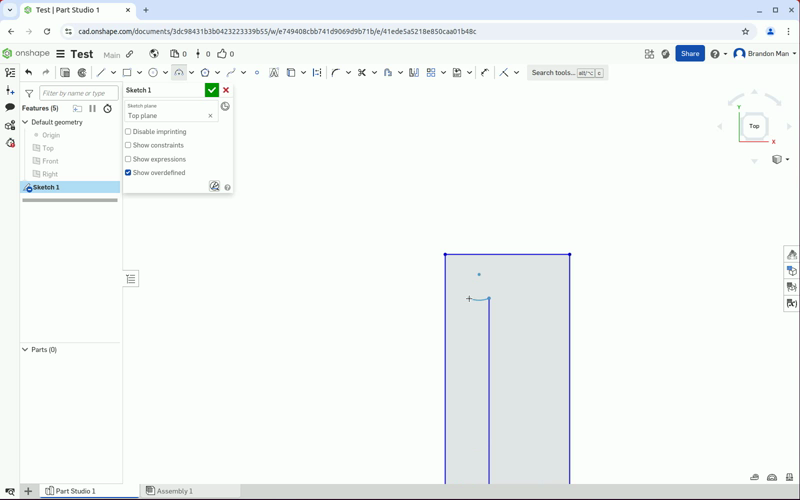
scroll(6)
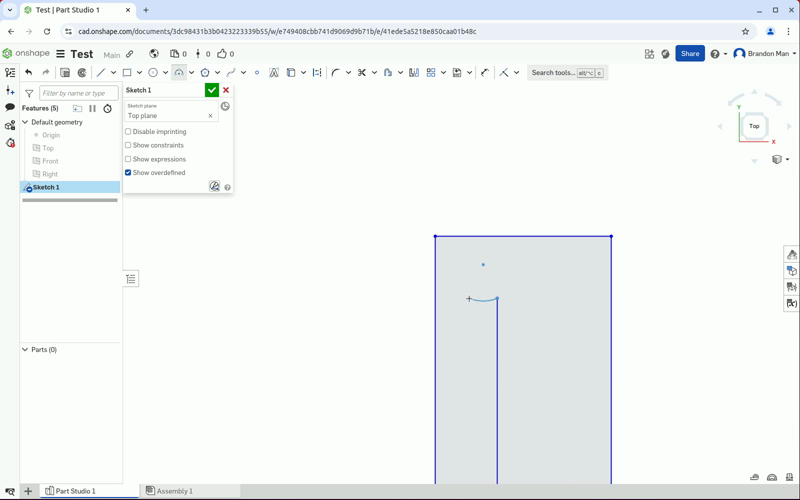
scroll(6)
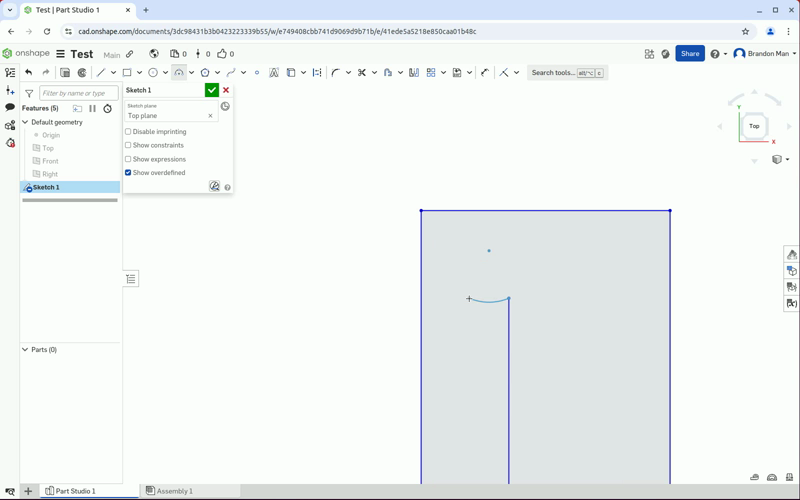
scroll(6)
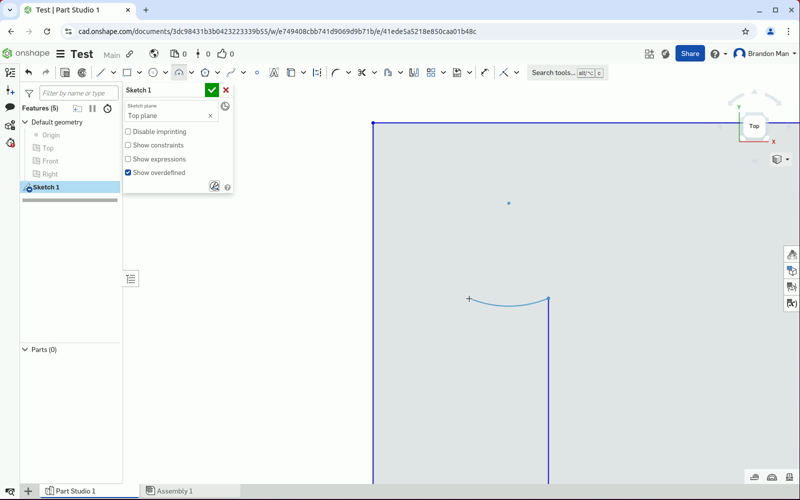
click(469, 298)
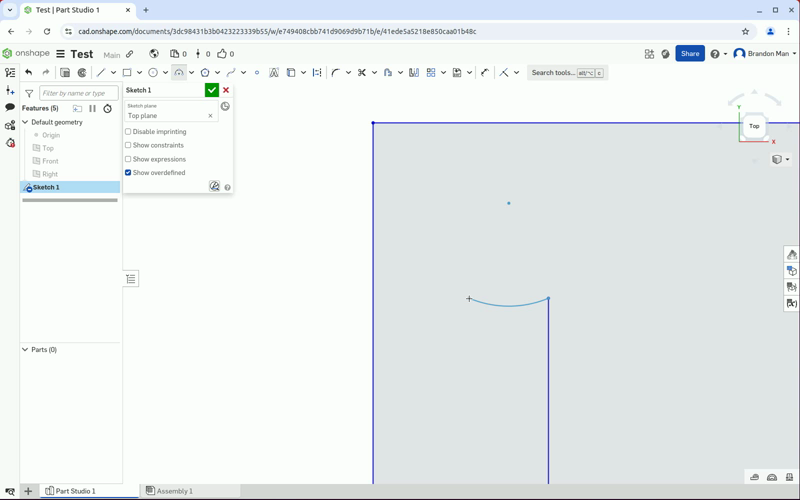
scroll(-6)
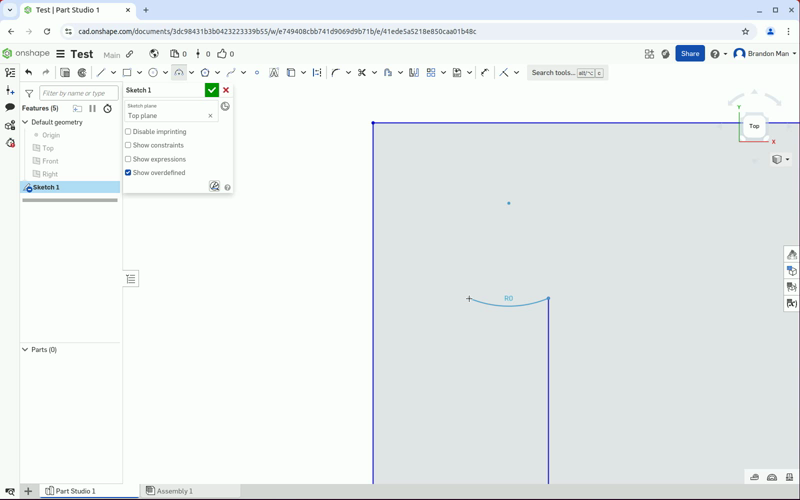
scroll(-6)
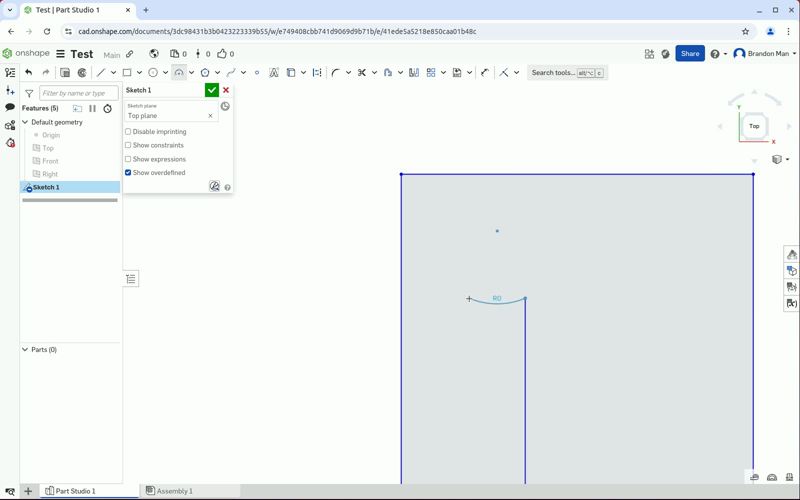
scroll(-6)
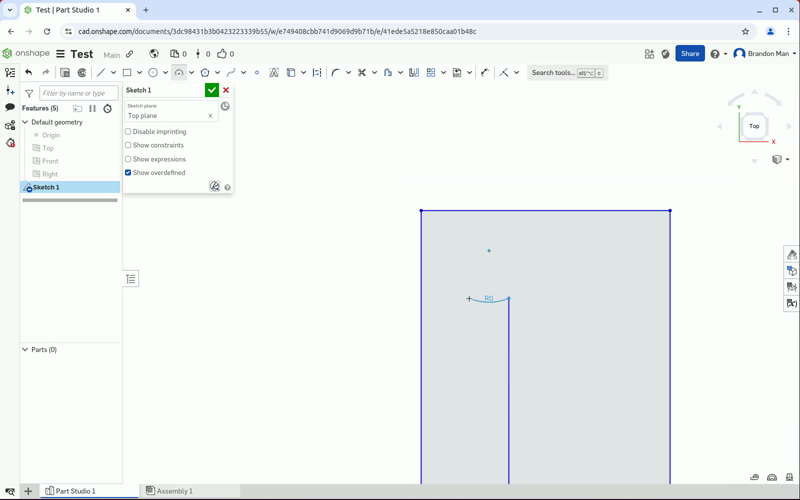
scroll(-6)
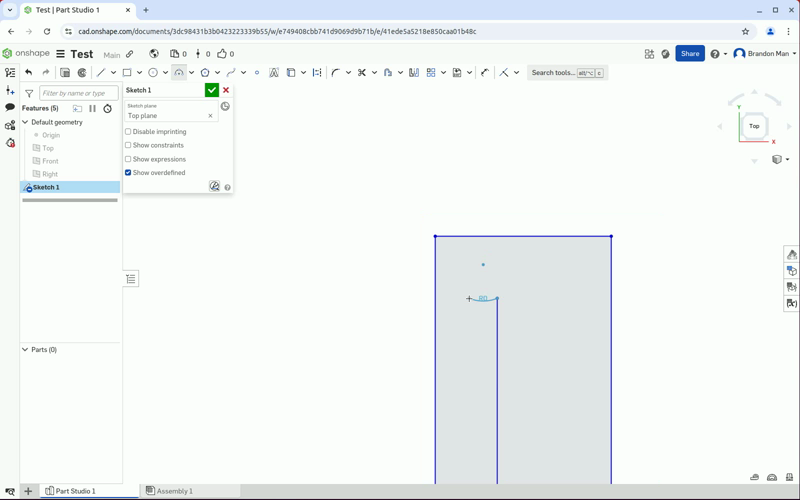
scroll(-6)
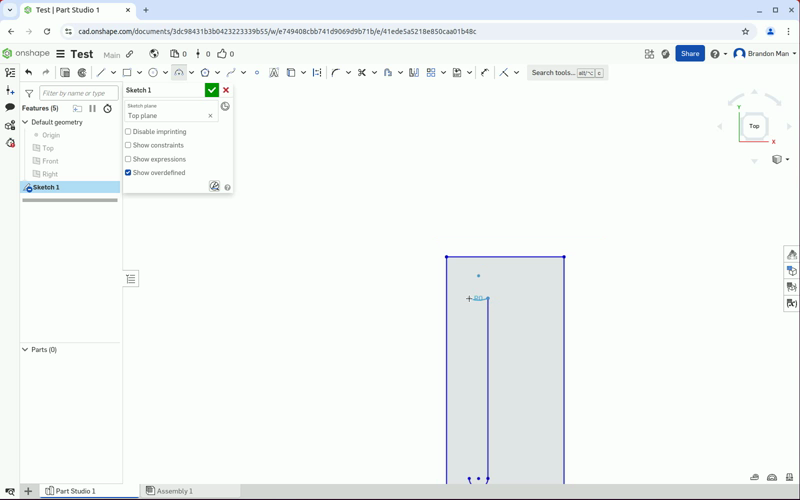
scroll(-6)
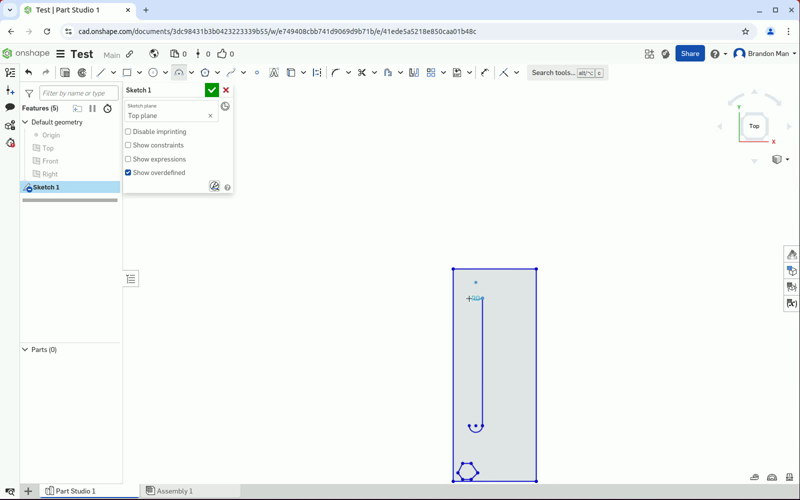
scroll(-6)
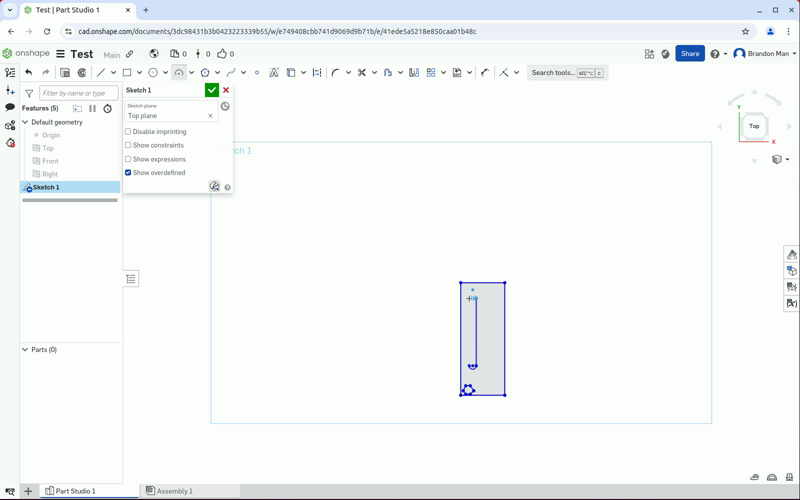
mouse_move(472, 294)
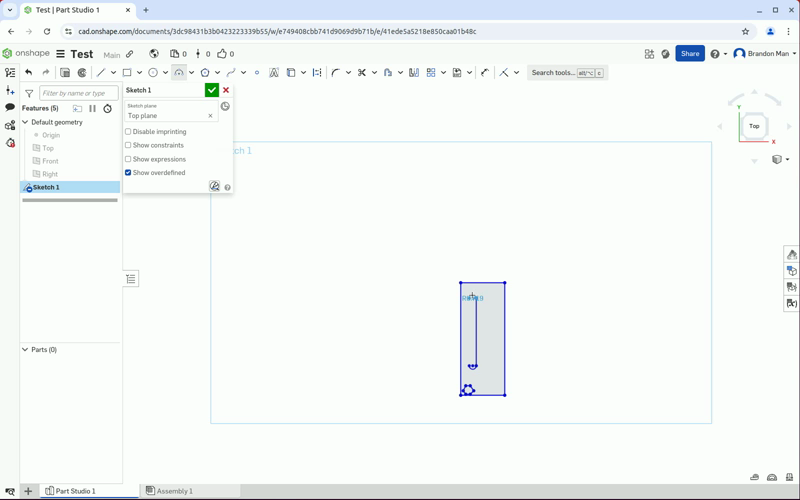
scroll(6)
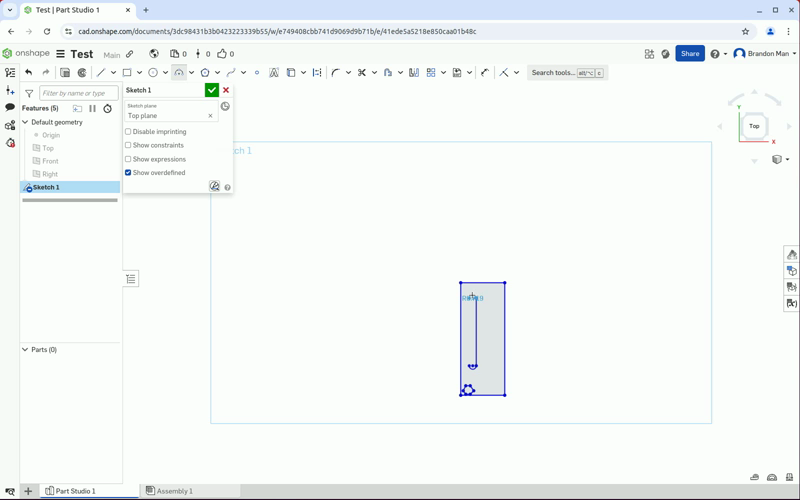
scroll(6)
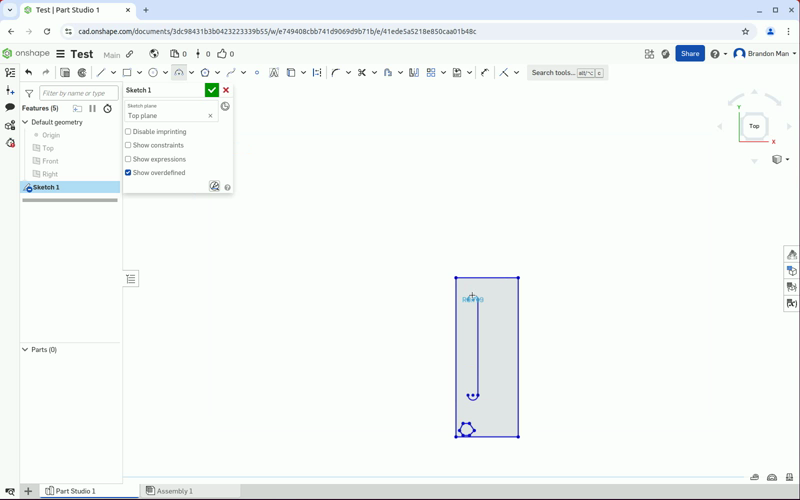
scroll(6)
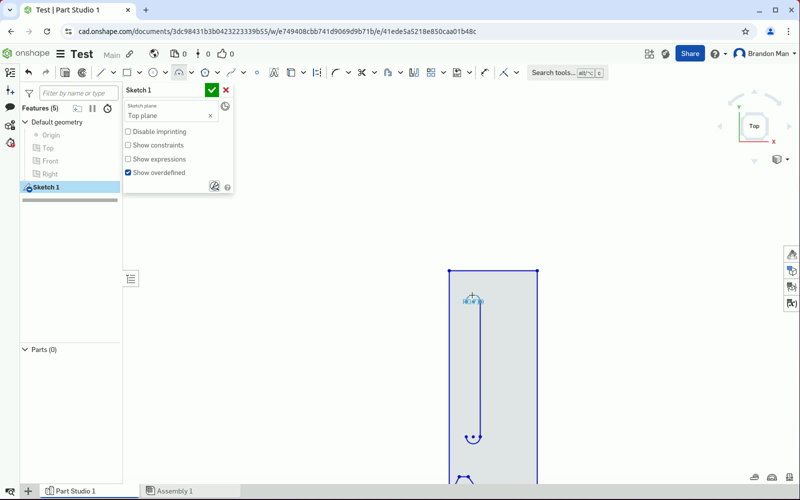
scroll(6)
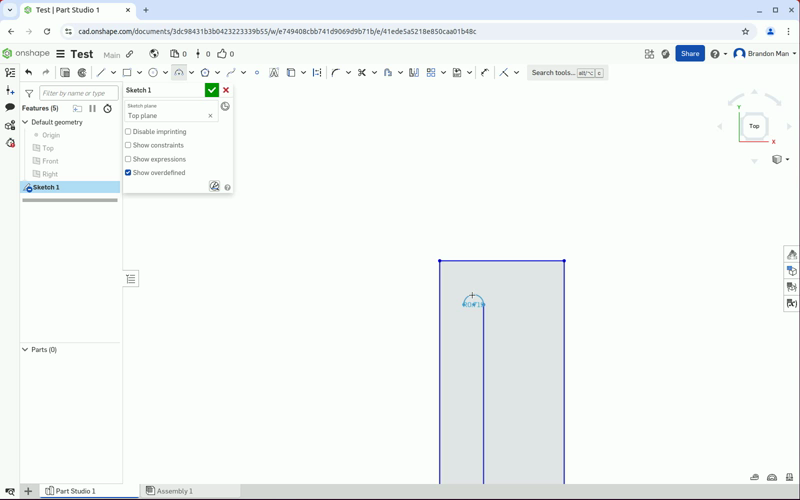
scroll(6)
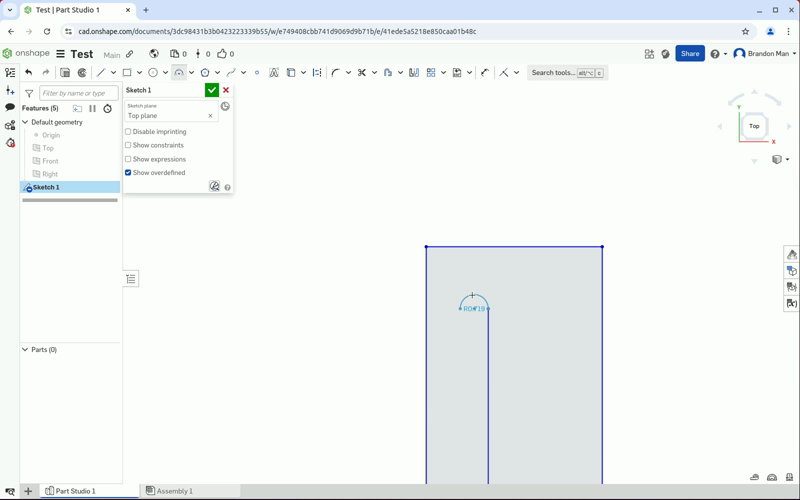
scroll(6)
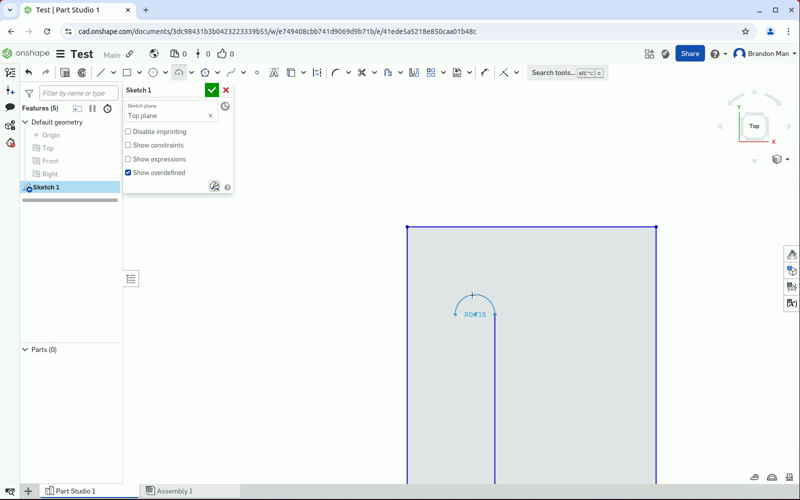
scroll(6)
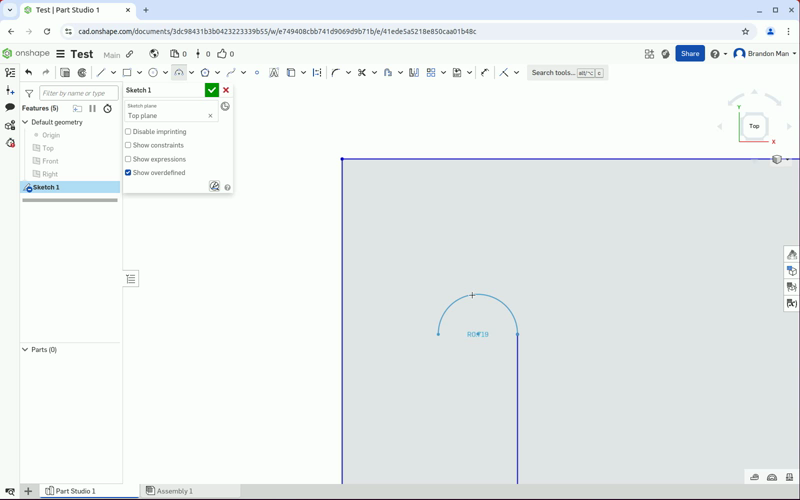
click(472, 294)
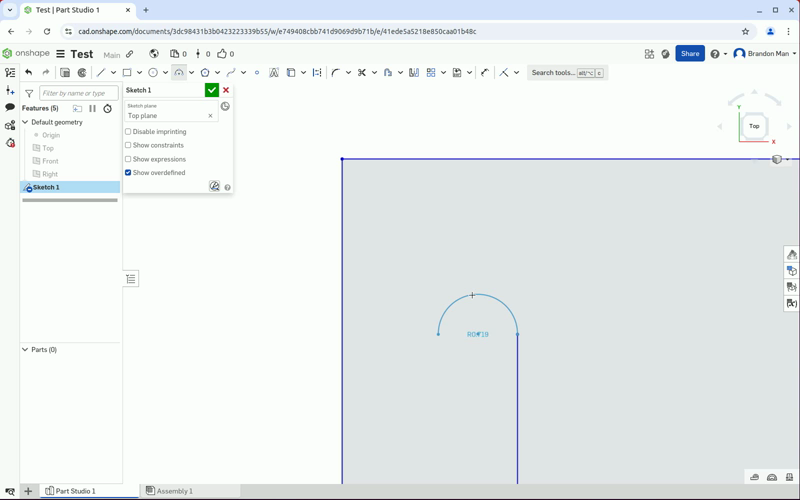
scroll(-6)
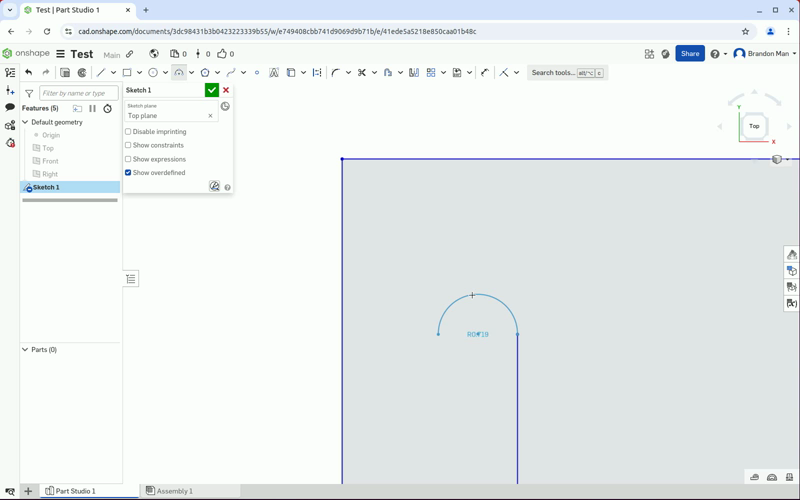
scroll(-6)
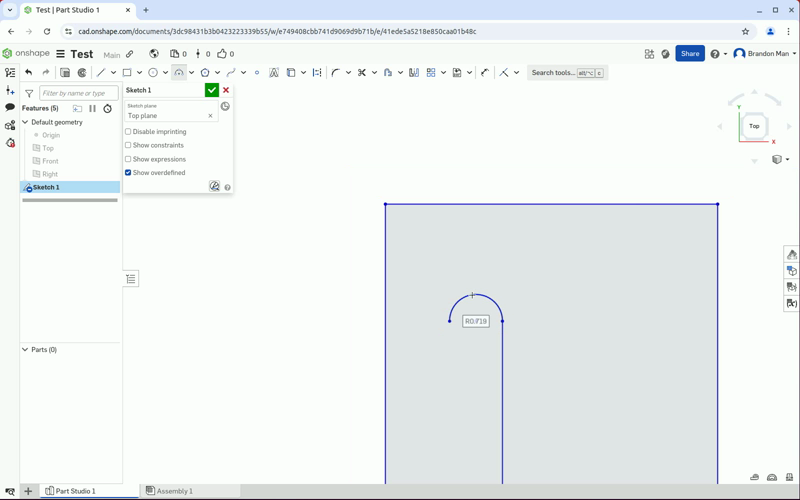
scroll(-6)
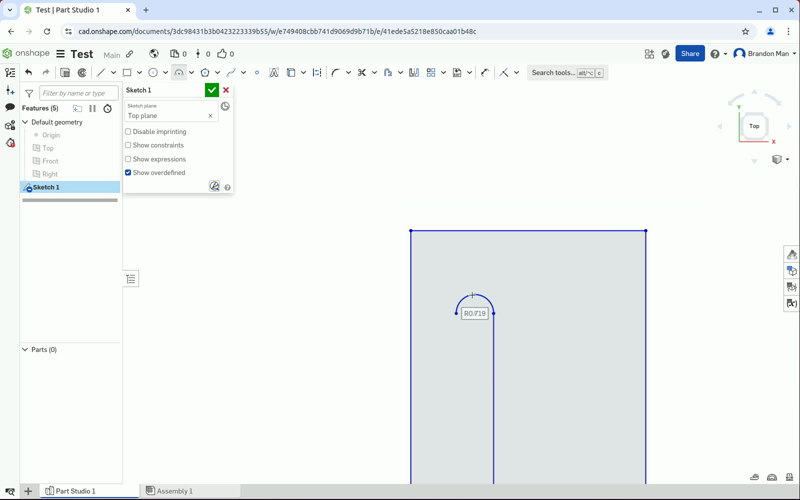
scroll(-6)
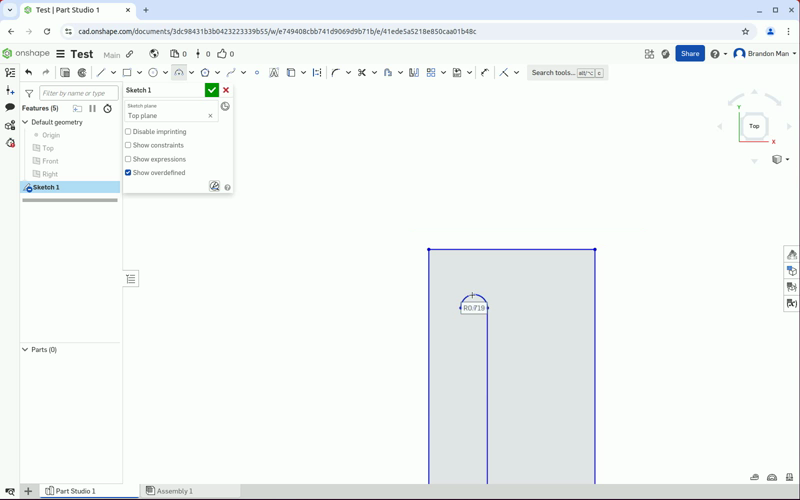
scroll(-6)
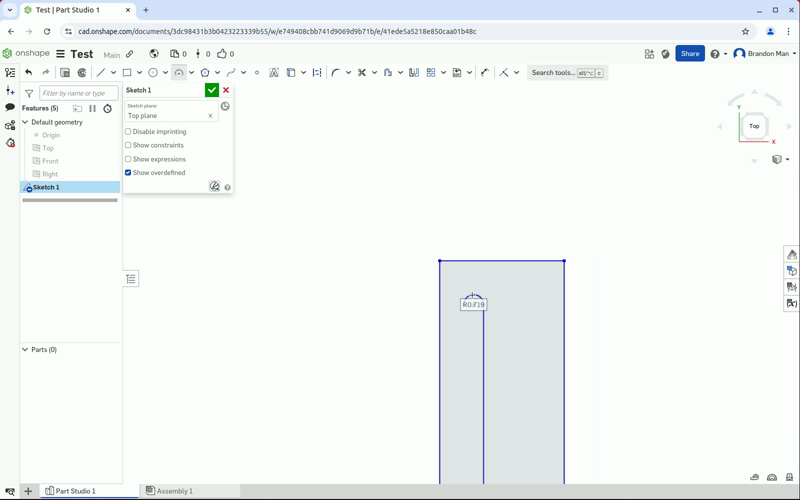
scroll(-6)
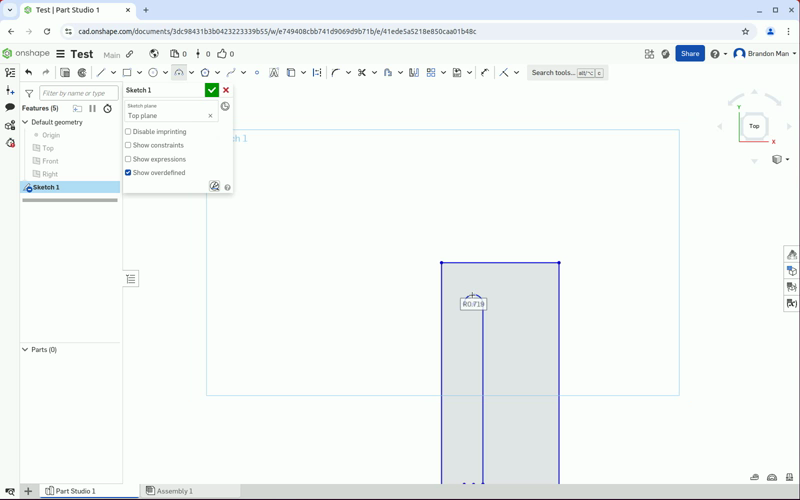
scroll(-6)
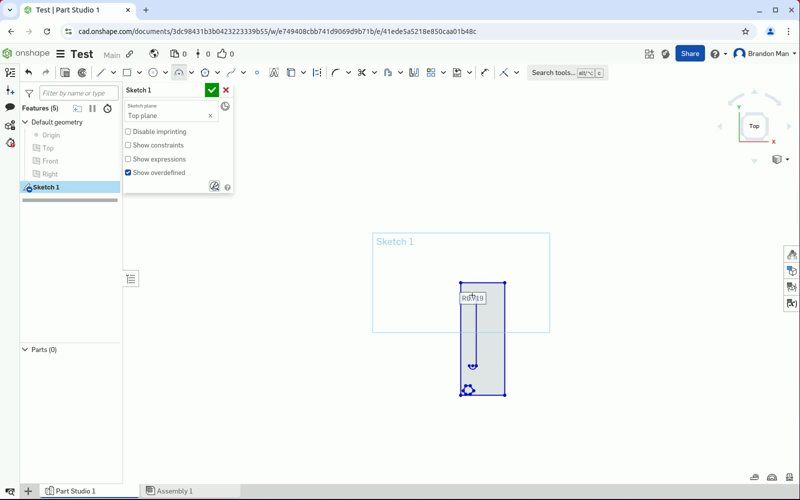
key_up(shift)
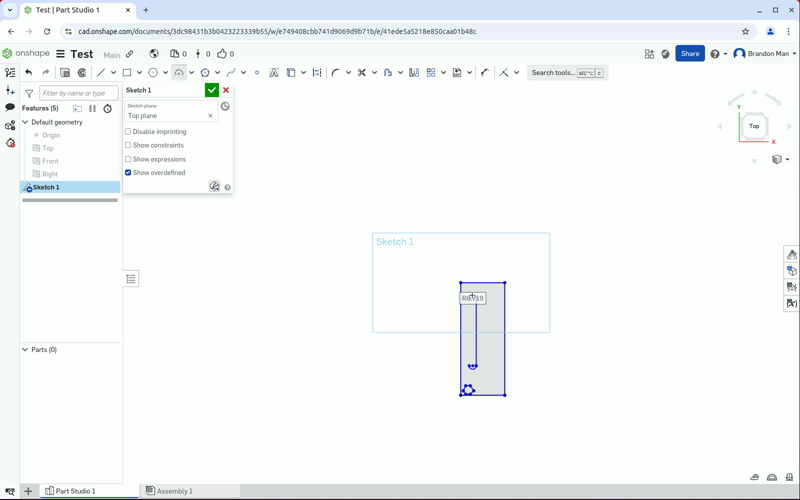
key(esc)
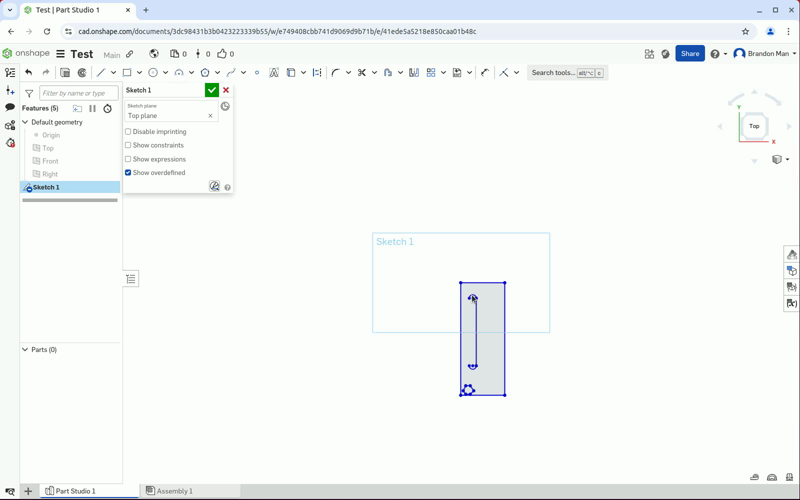
key(l)
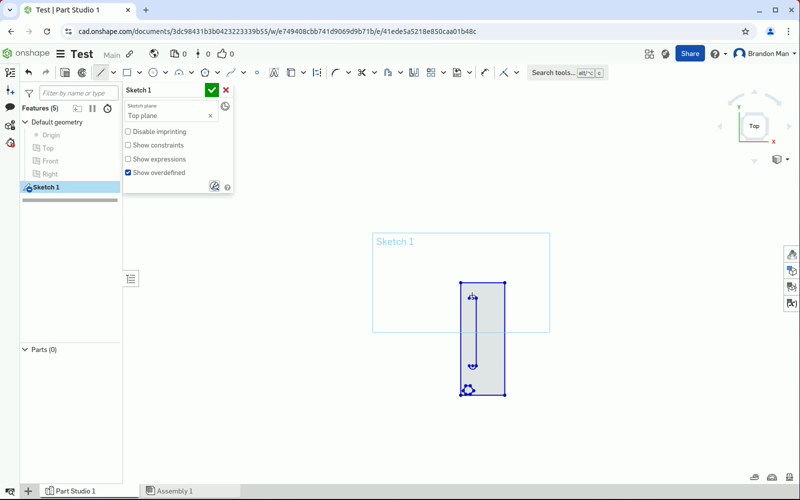
mouse_move(469, 298)
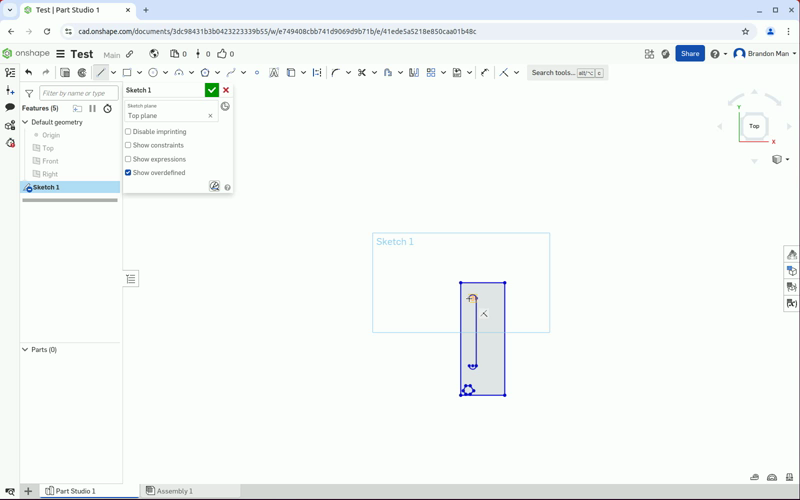
scroll(6)
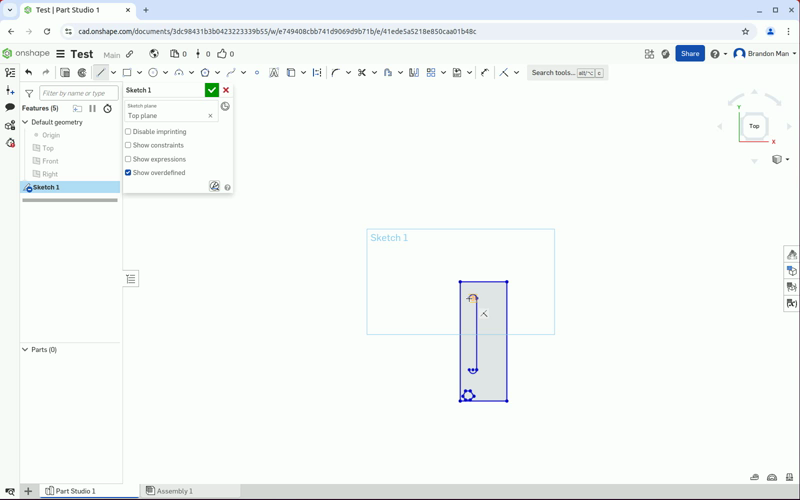
scroll(6)
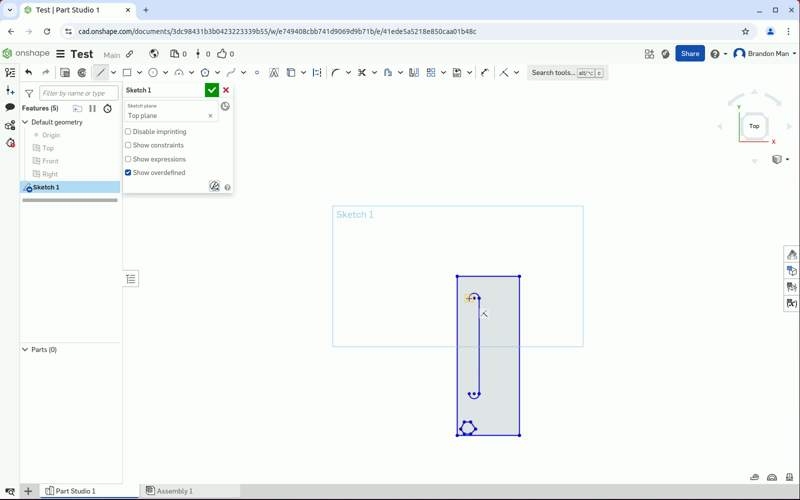
scroll(6)
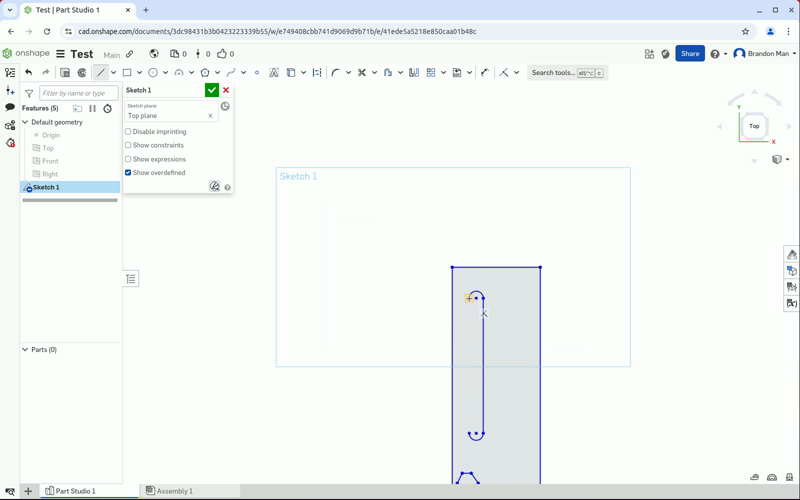
scroll(6)
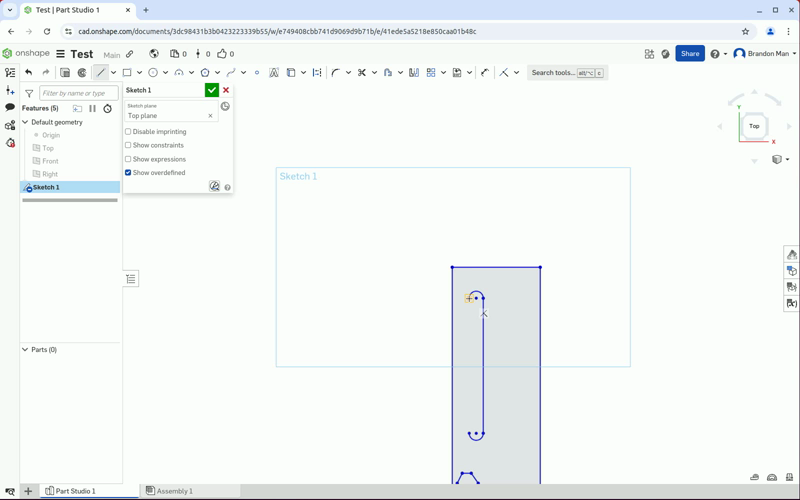
scroll(6)
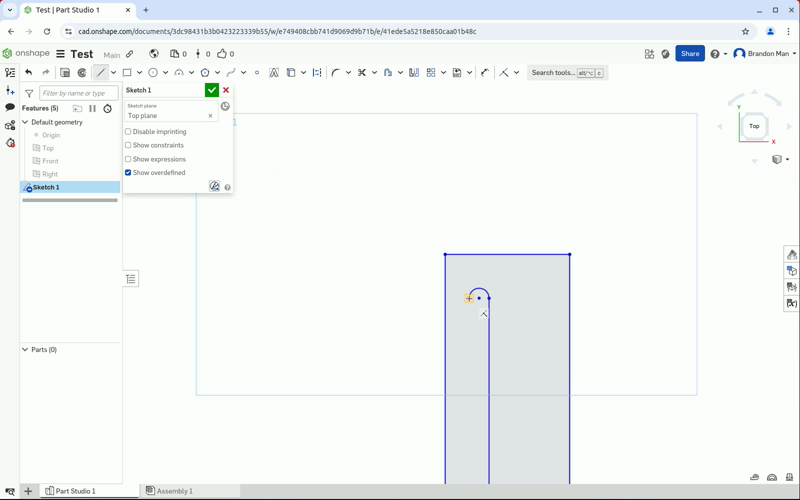
scroll(6)
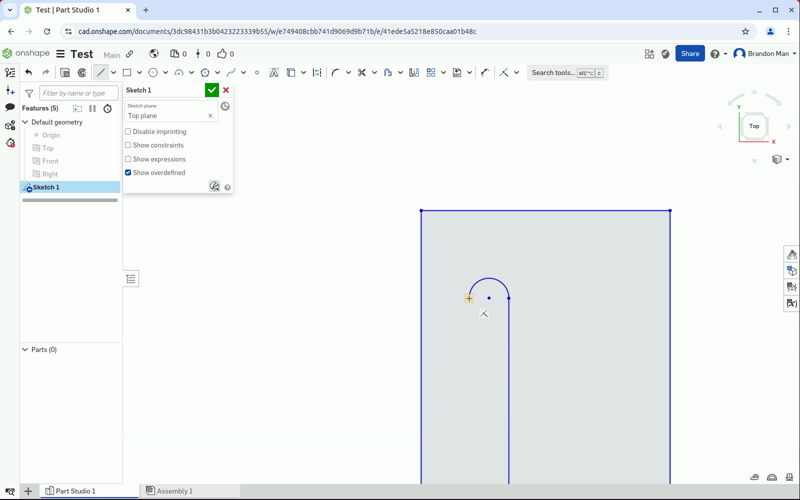
scroll(6)
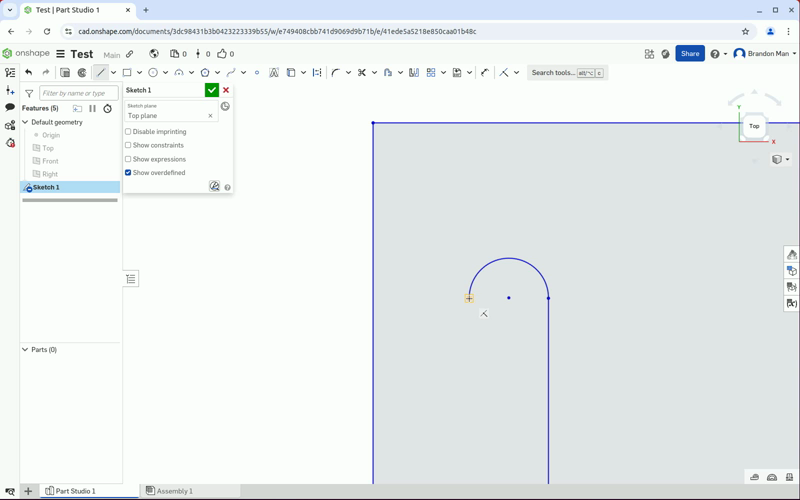
click(469, 298)
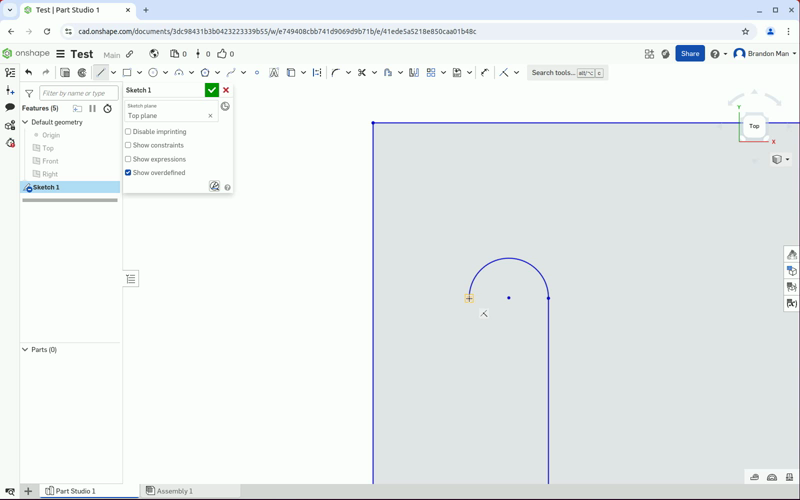
scroll(-6)
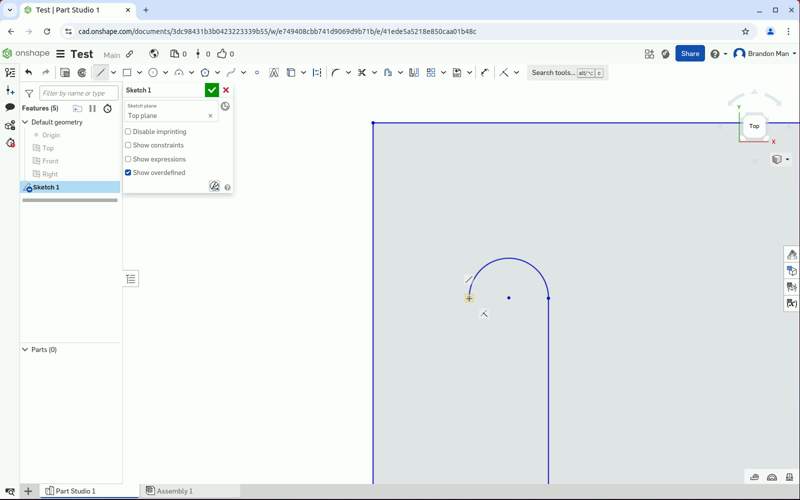
scroll(-6)
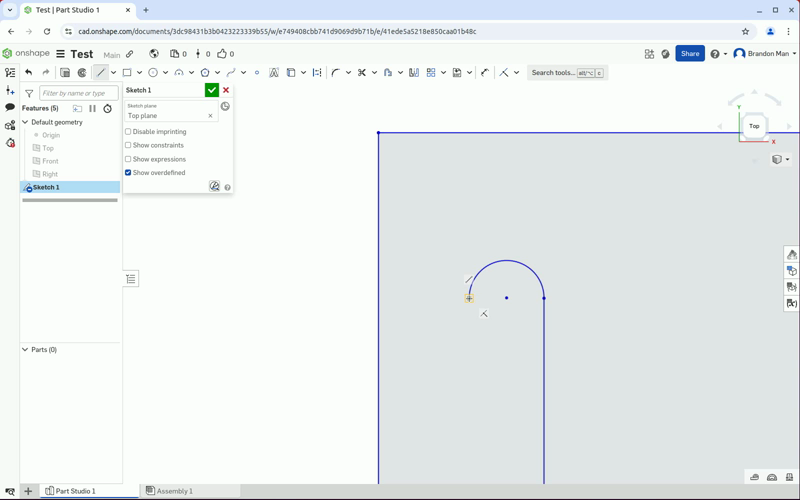
scroll(-6)
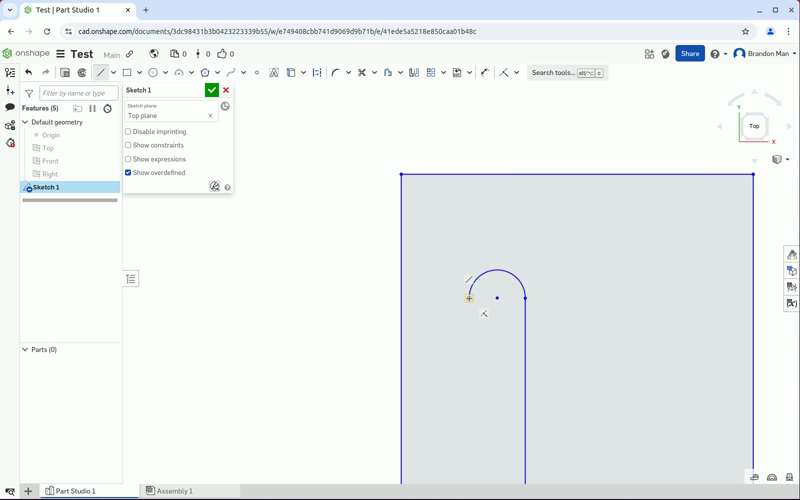
scroll(-6)
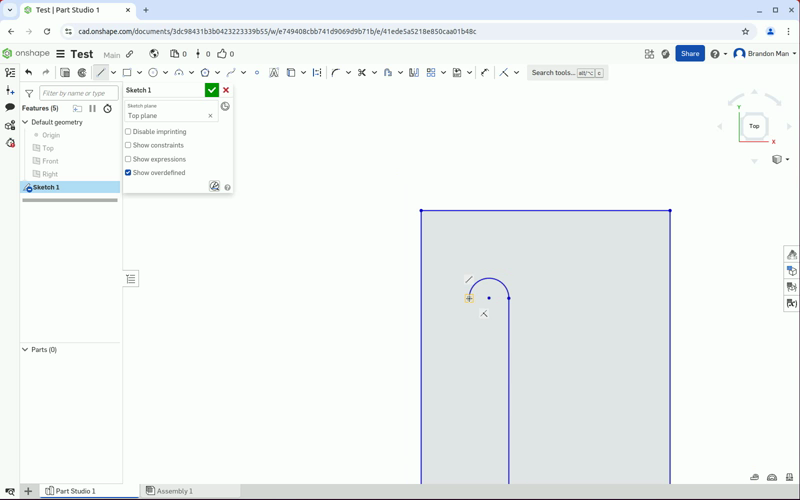
scroll(-6)
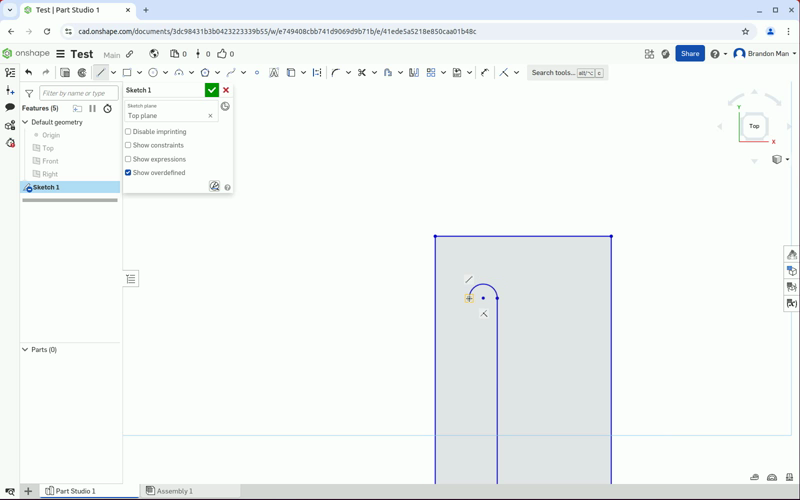
scroll(-6)
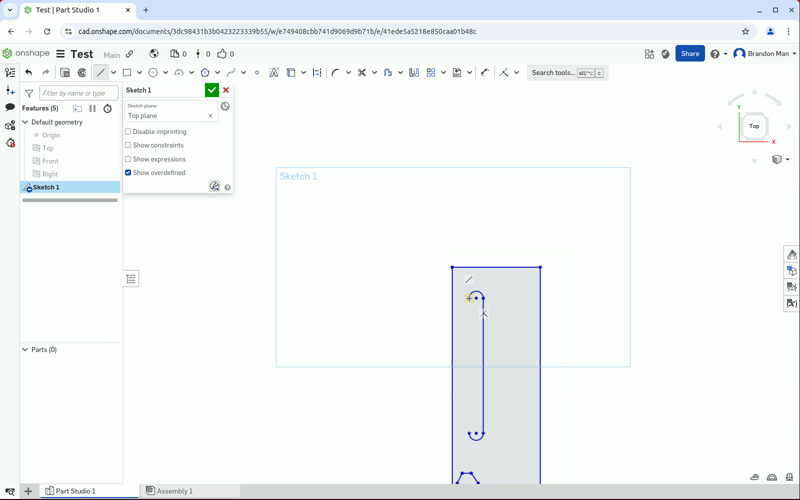
scroll(-6)
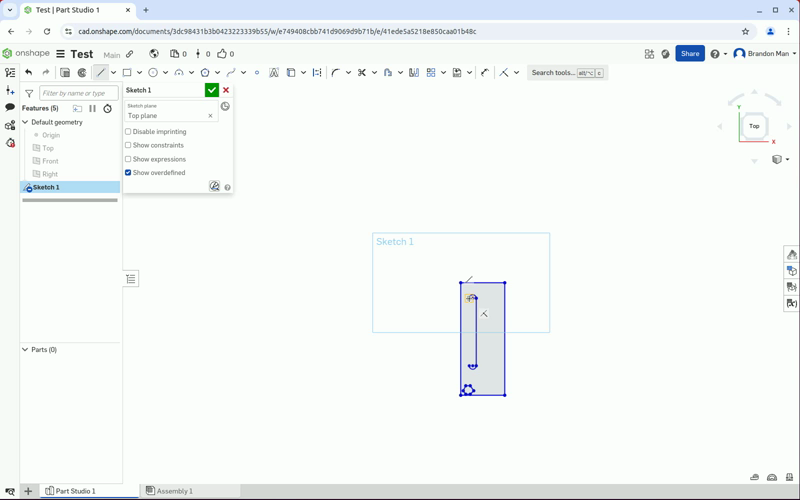
key_down(shift)
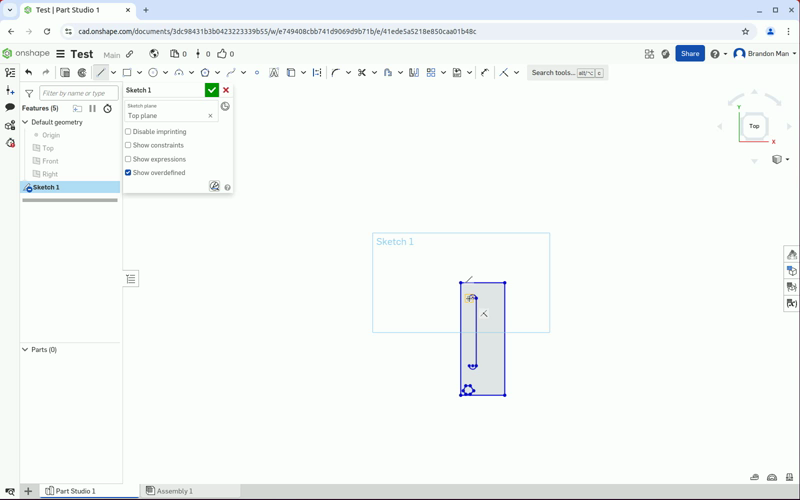
mouse_move(469, 365)
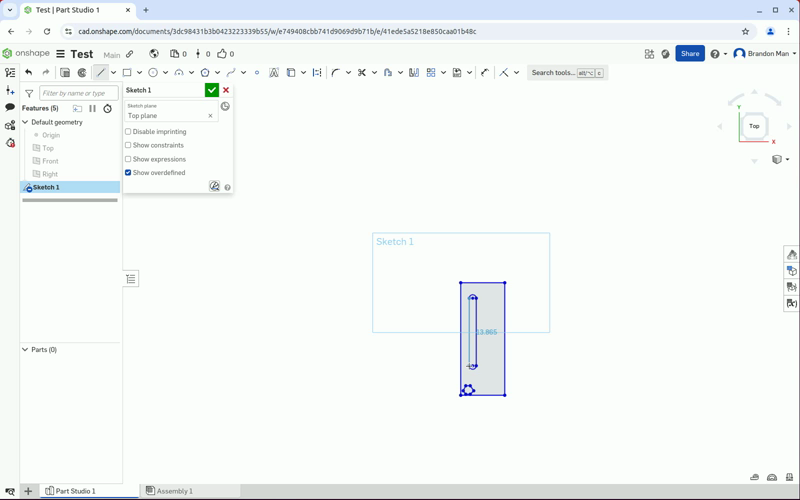
scroll(6)
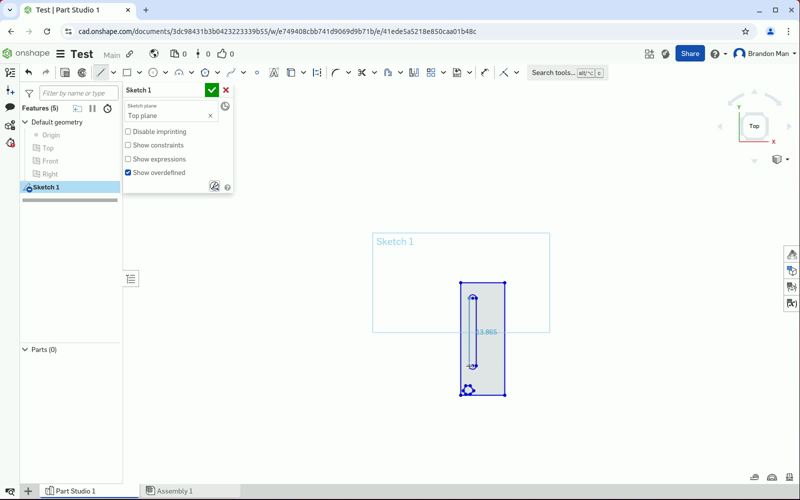
scroll(6)
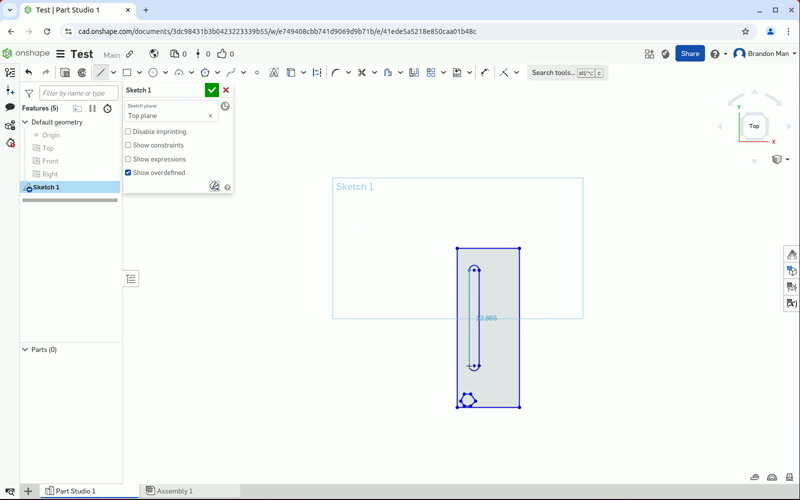
scroll(6)
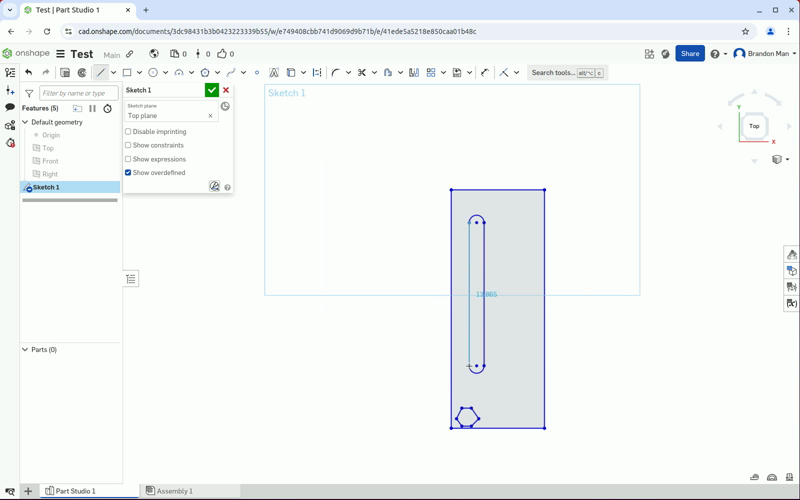
scroll(6)
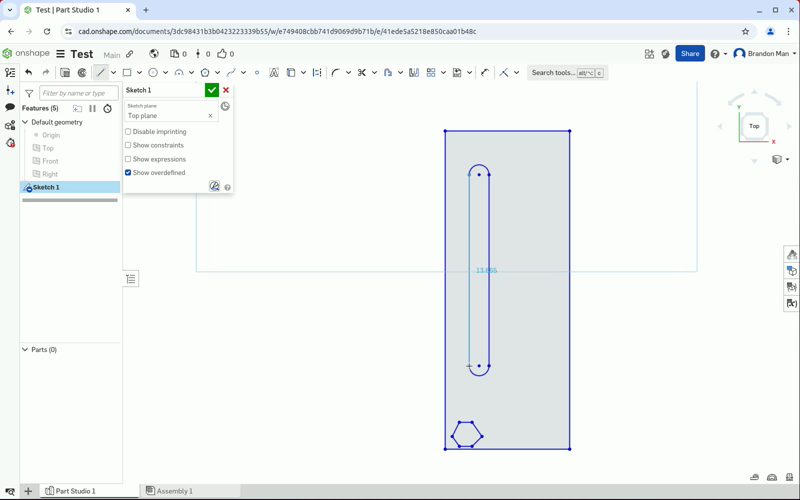
scroll(6)
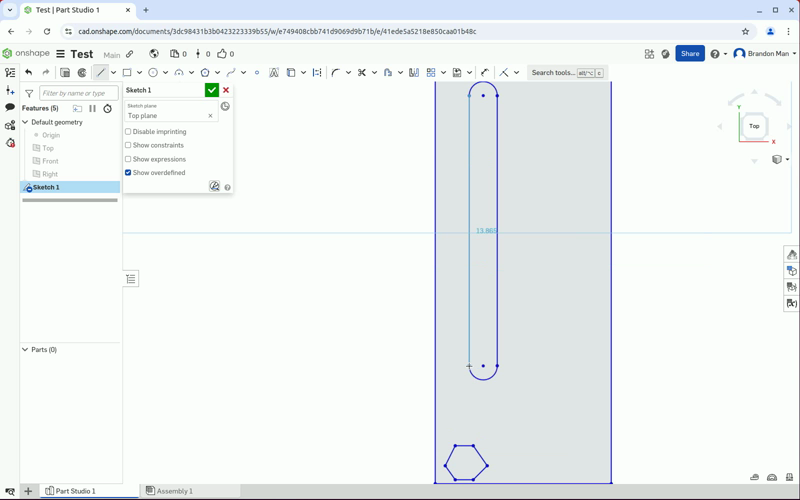
scroll(6)
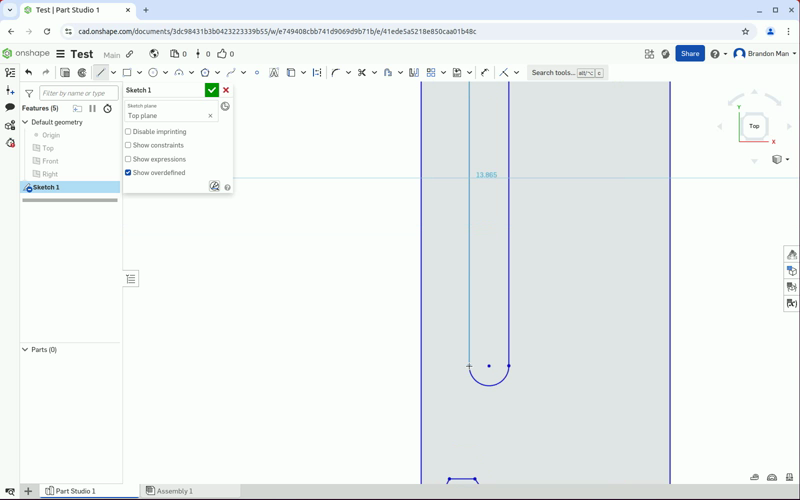
scroll(6)
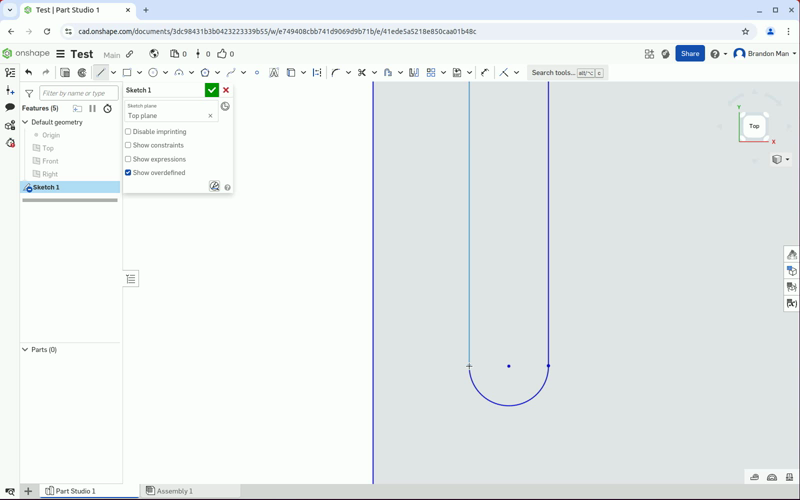
key_up(shift)
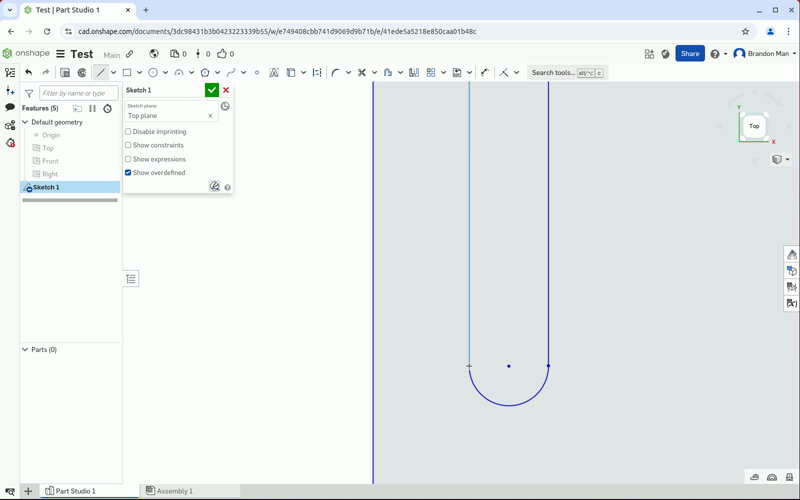
click(469, 365)
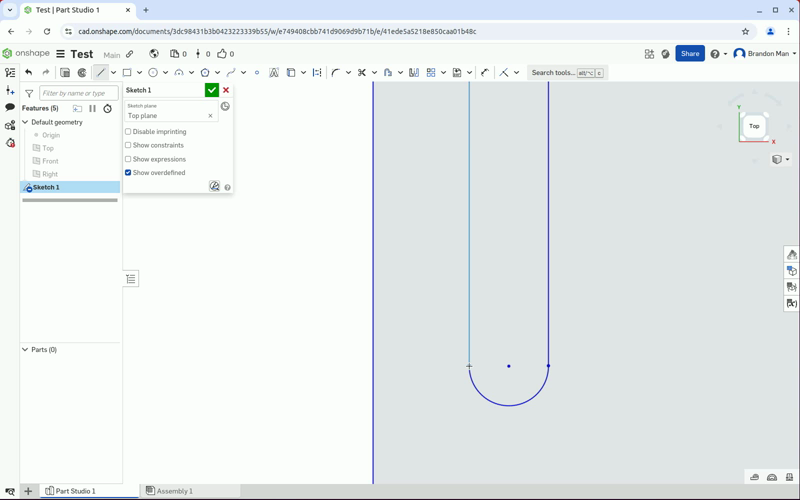
scroll(-6)
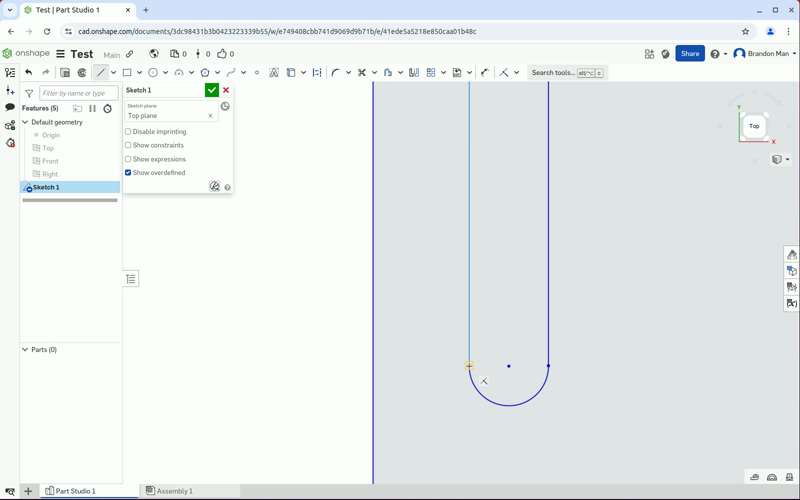
scroll(-6)
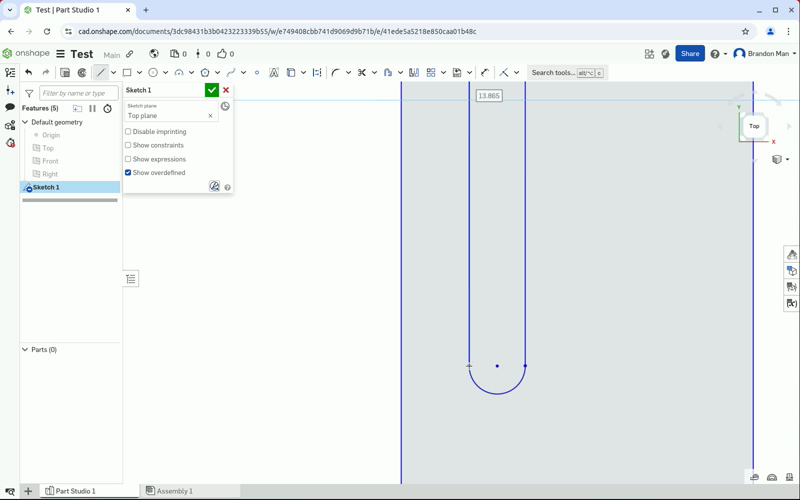
scroll(-6)
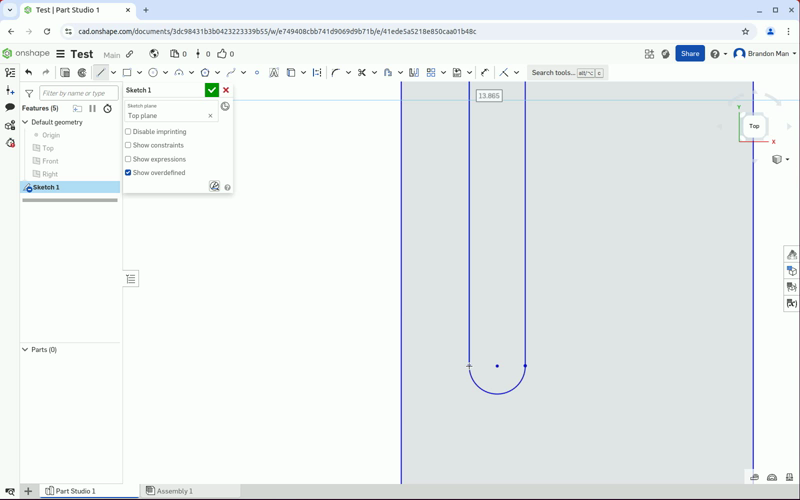
scroll(-6)
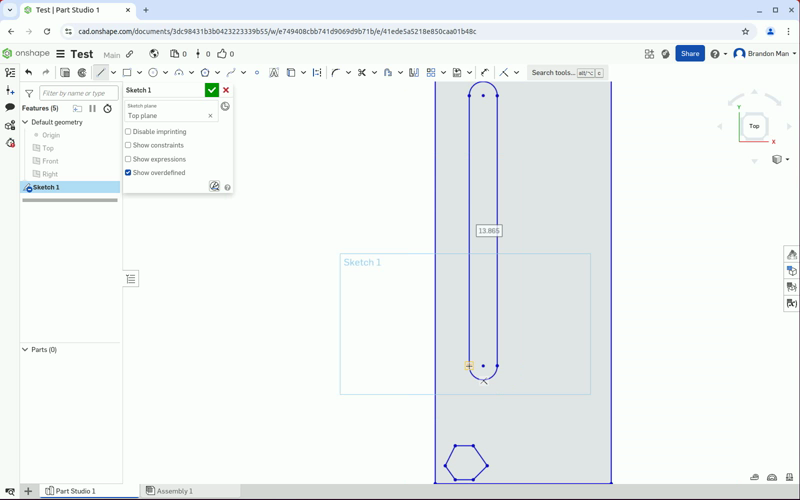
scroll(-6)
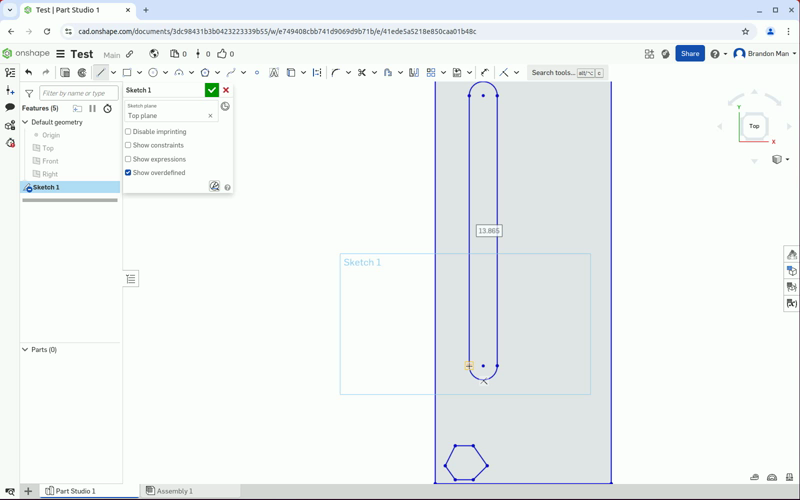
scroll(-6)
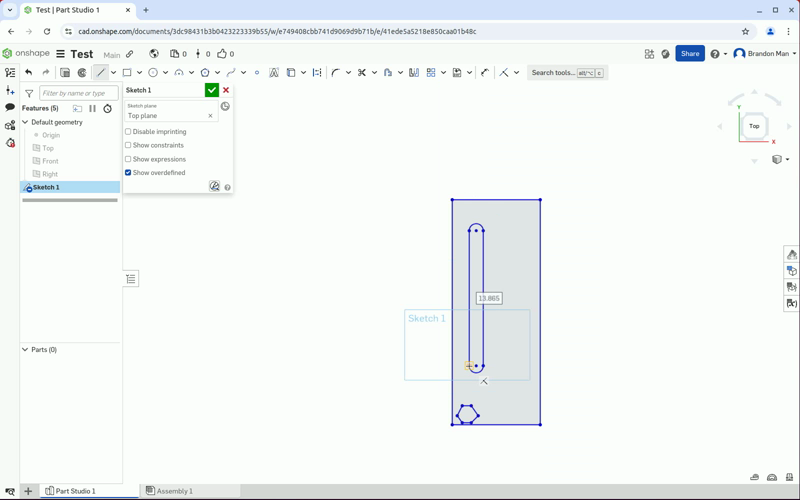
scroll(-6)
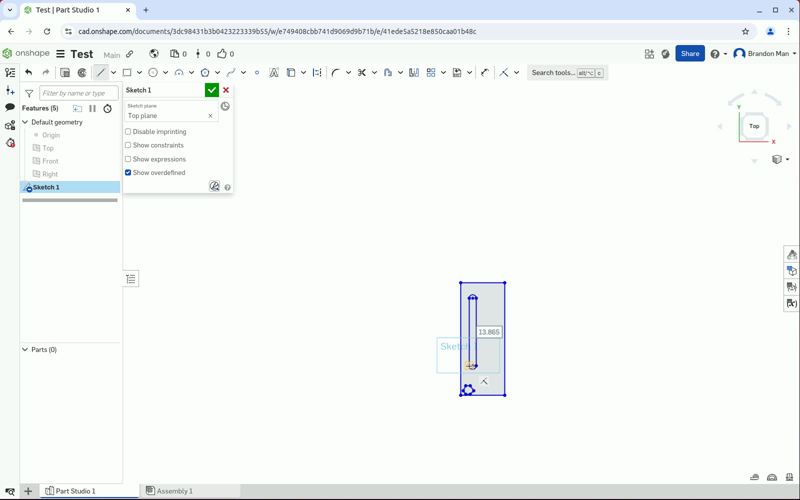
key(esc)
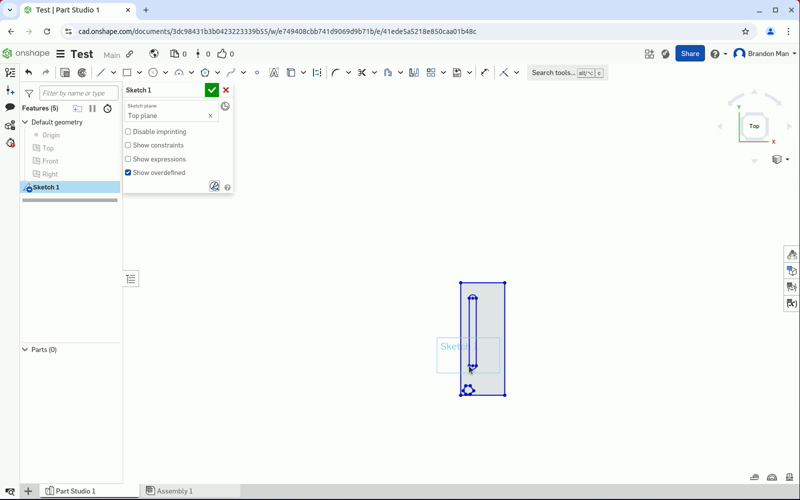
key(a)
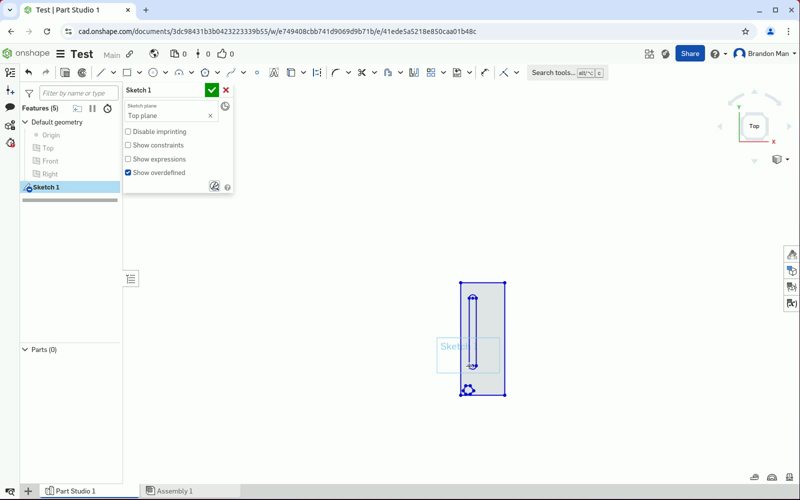
key_down(shift)
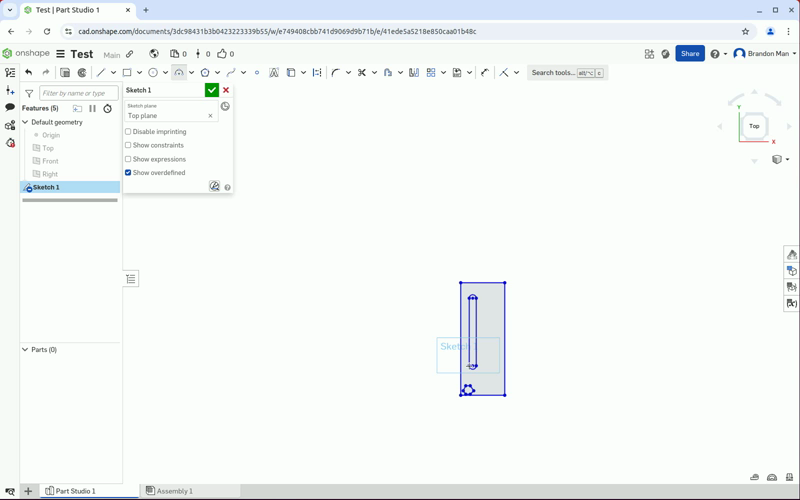
mouse_move(489, 365)
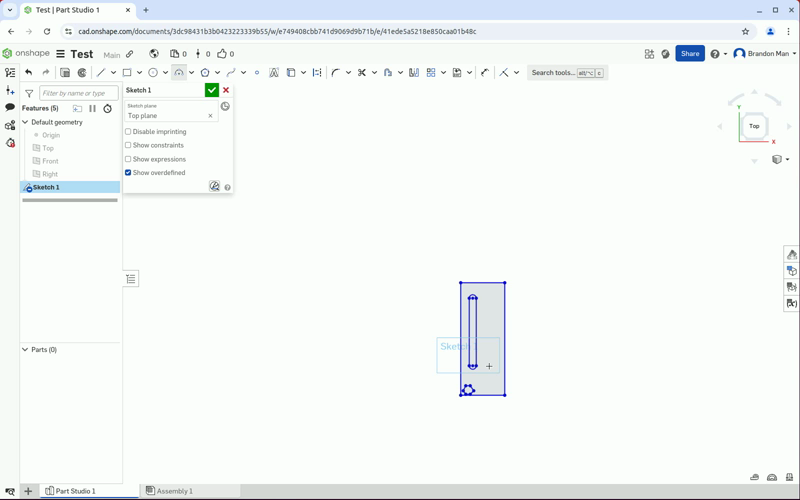
click(489, 365)
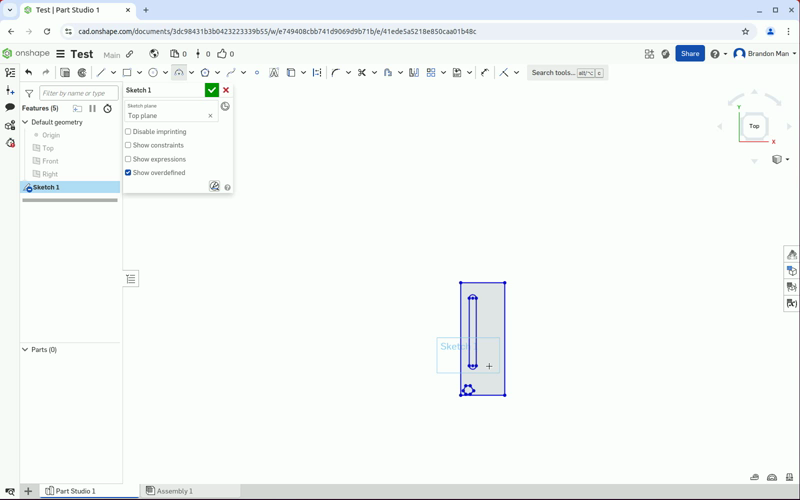
key_up(shift)
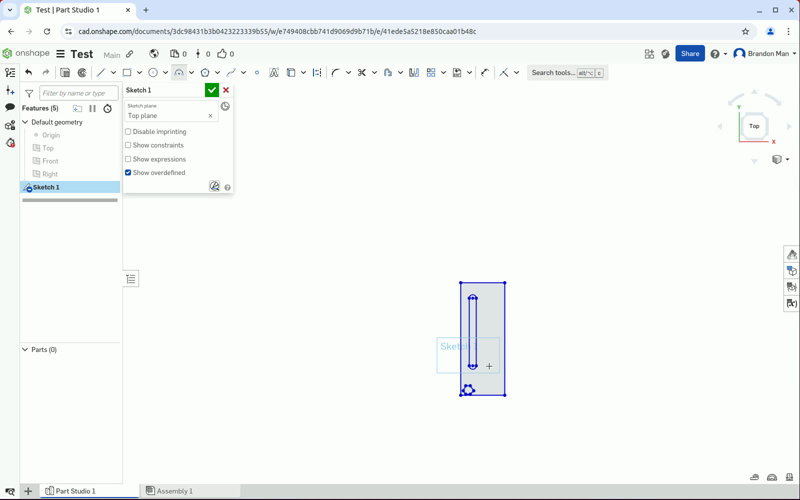
key_down(shift)
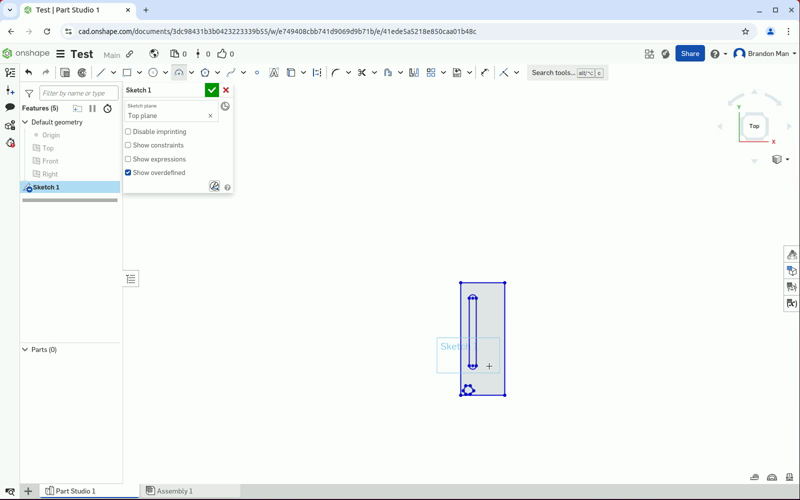
mouse_move(495, 365)
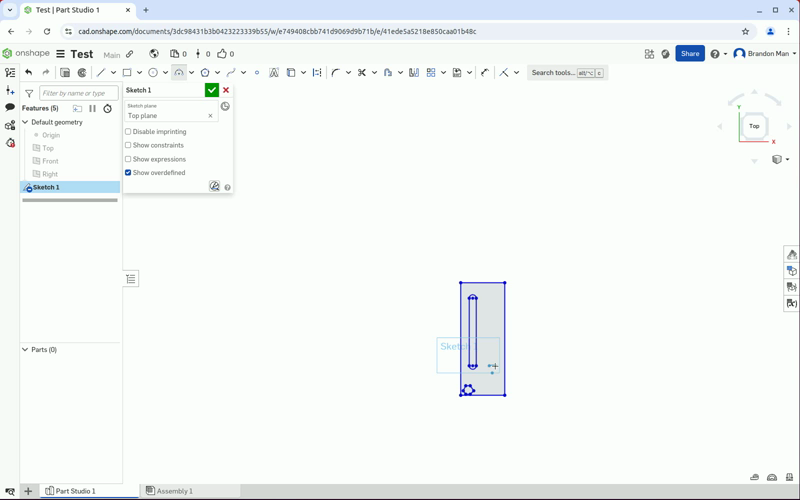
scroll(6)
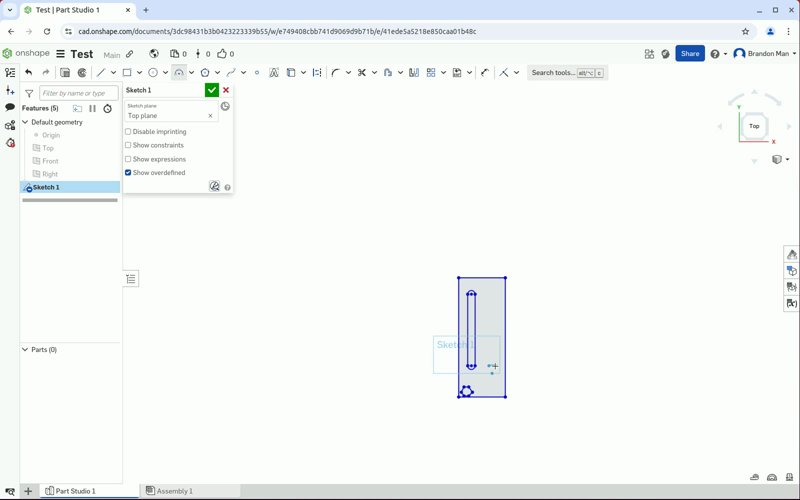
scroll(6)
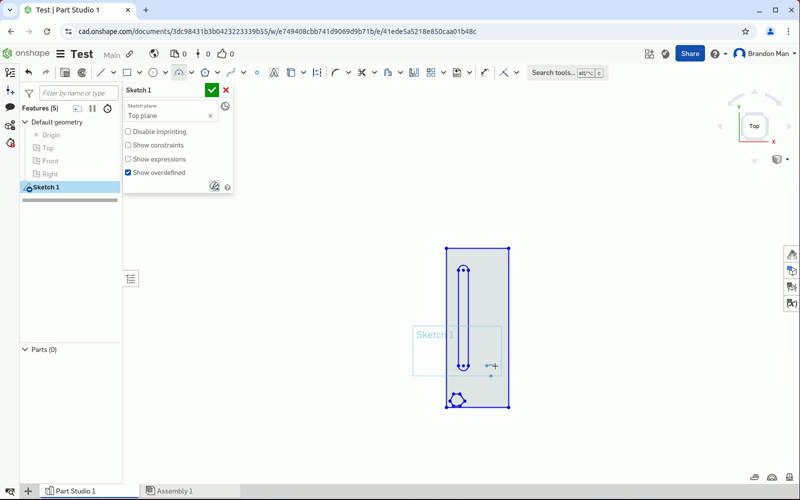
scroll(6)
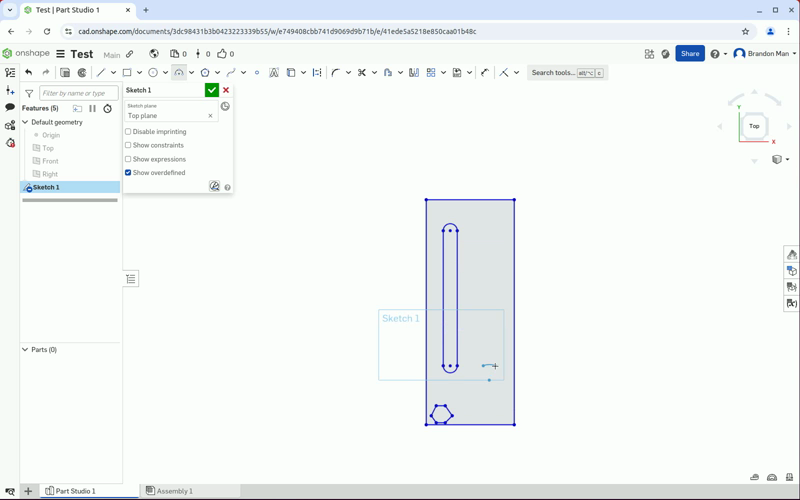
scroll(6)
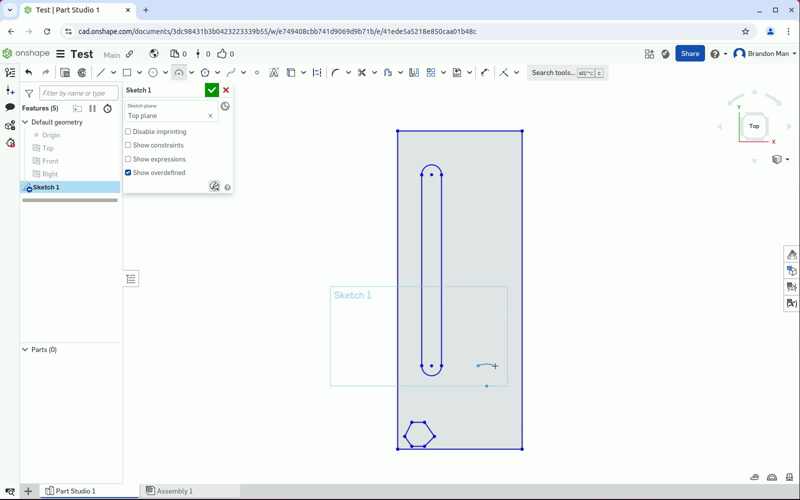
scroll(6)
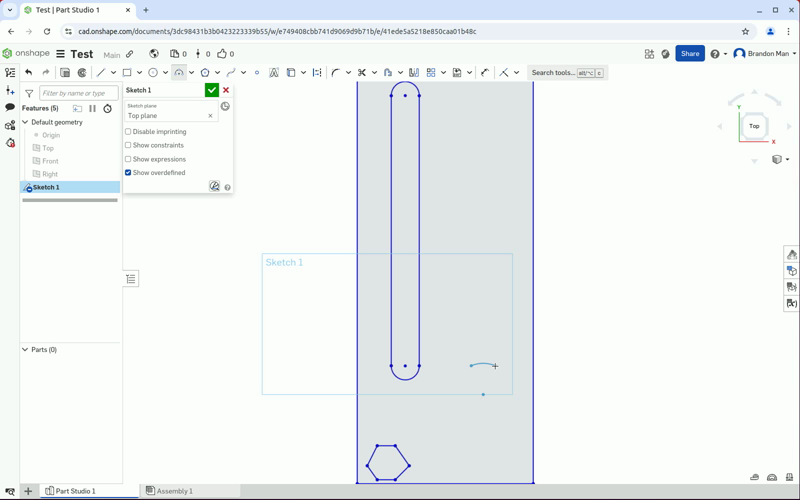
scroll(6)
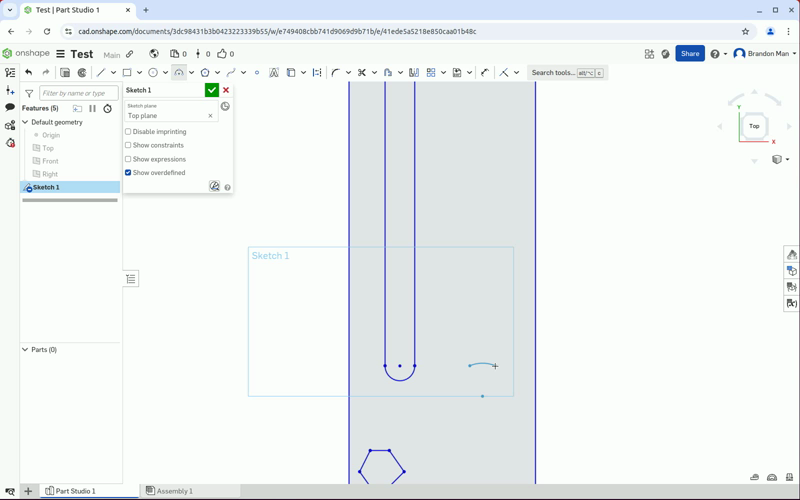
scroll(6)
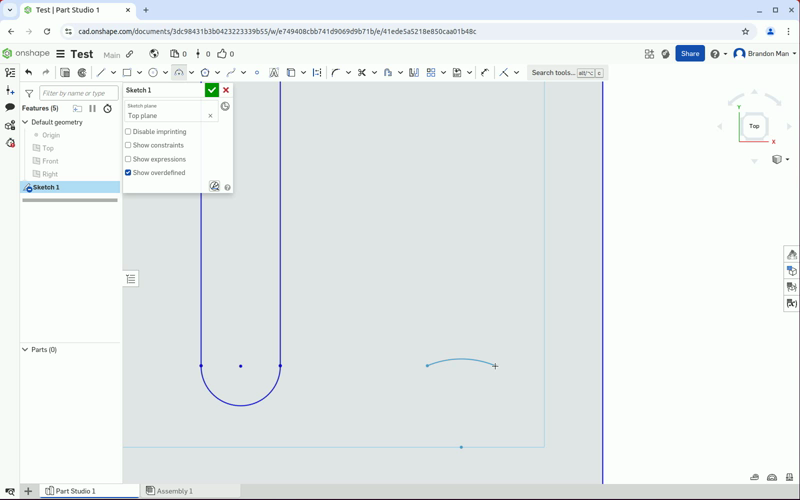
click(495, 365)
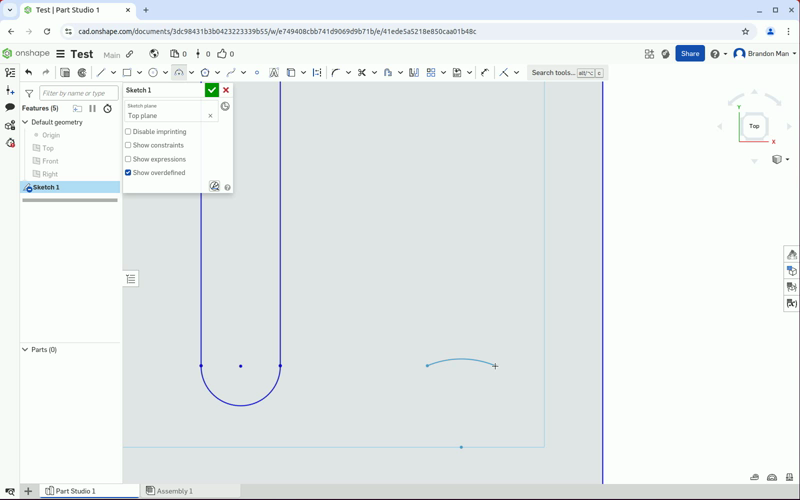
scroll(-6)
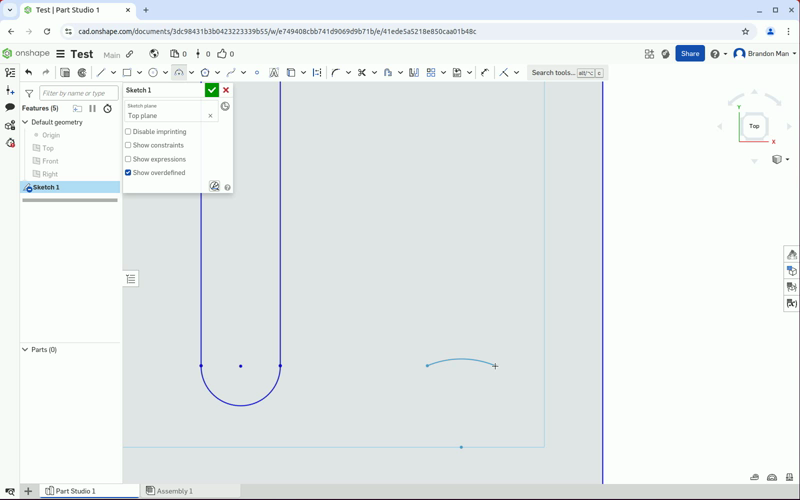
scroll(-6)
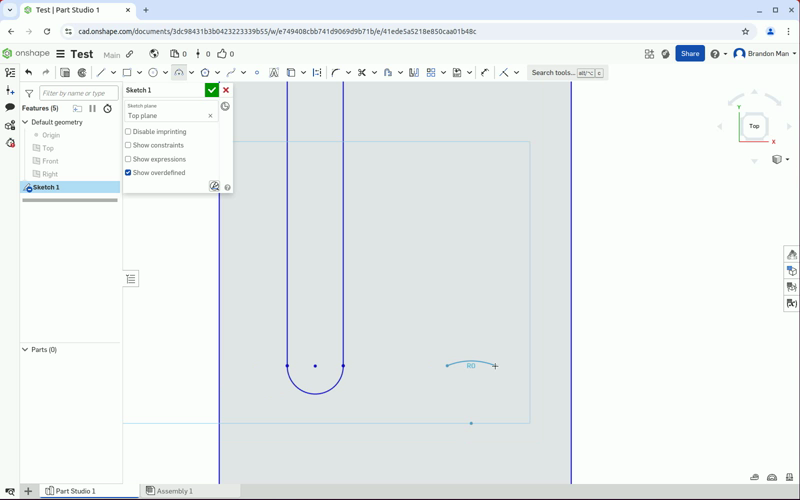
scroll(-6)
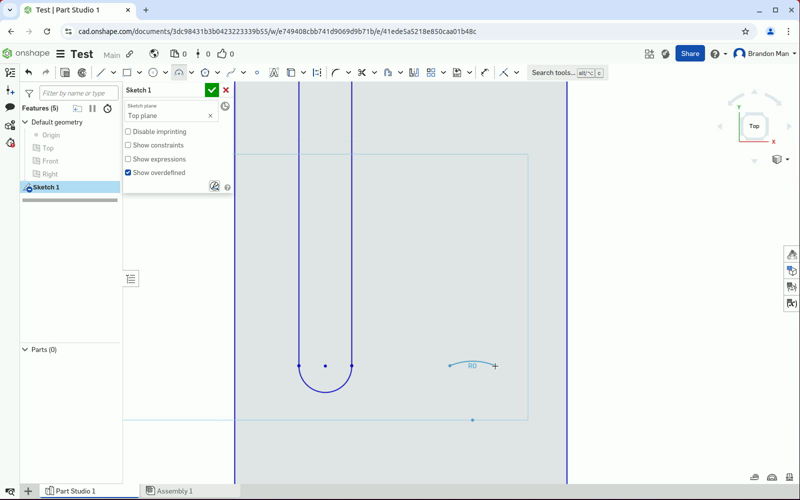
scroll(-6)
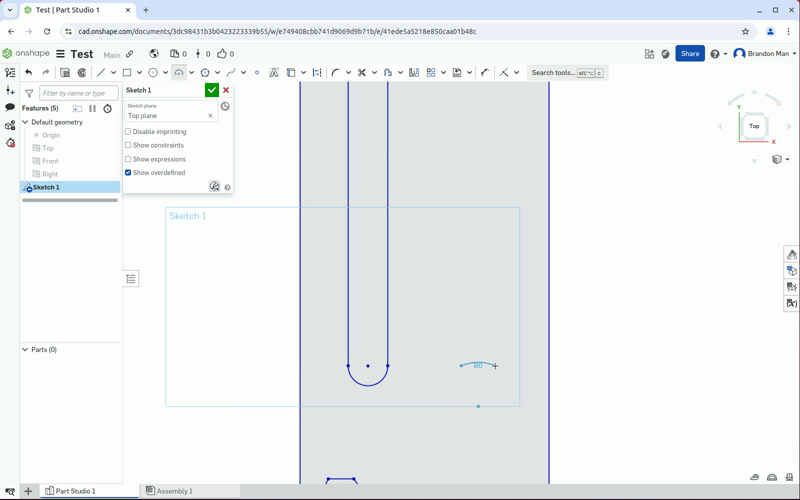
scroll(-6)
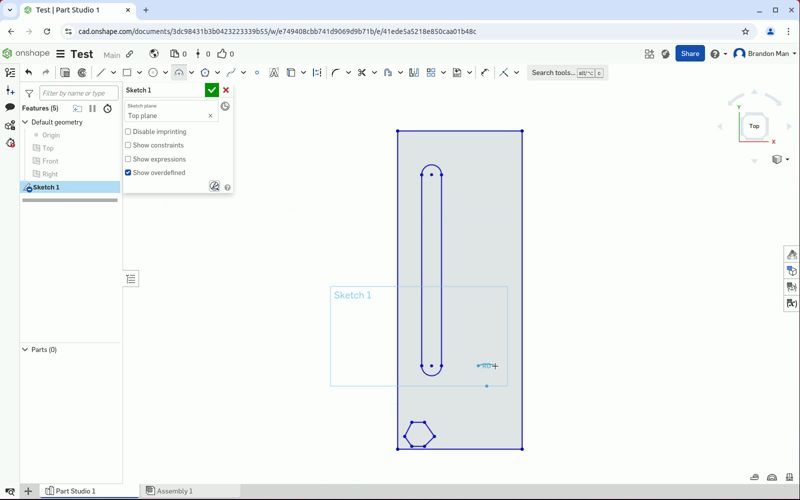
scroll(-6)
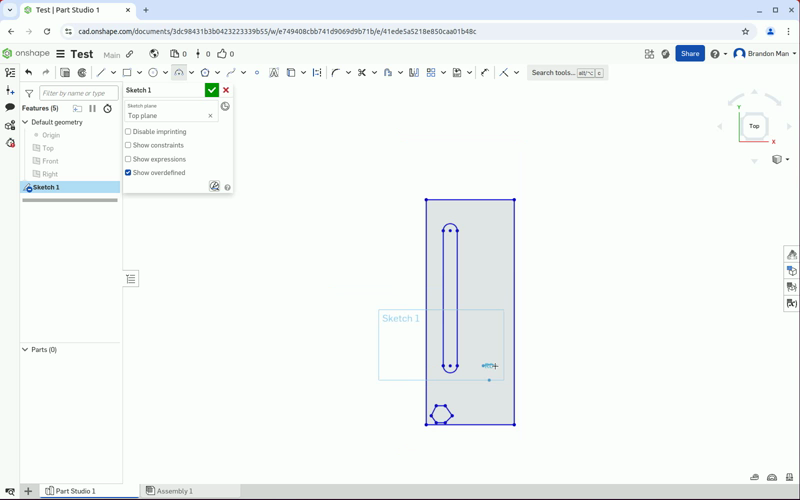
scroll(-6)
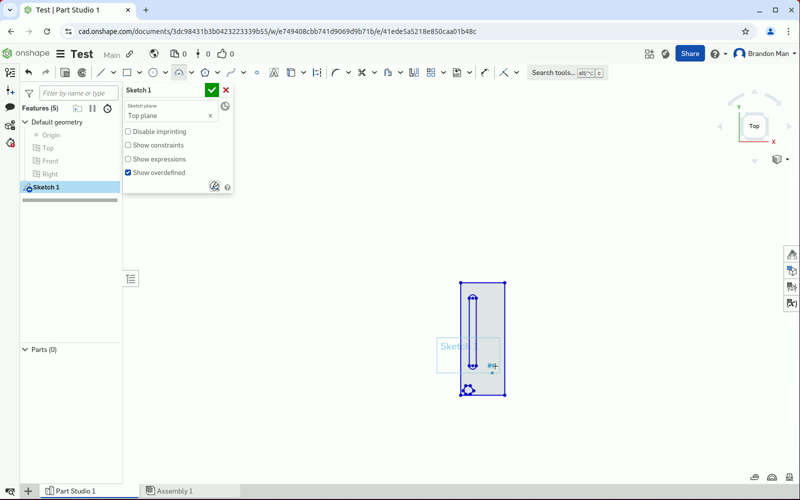
mouse_move(492, 368)
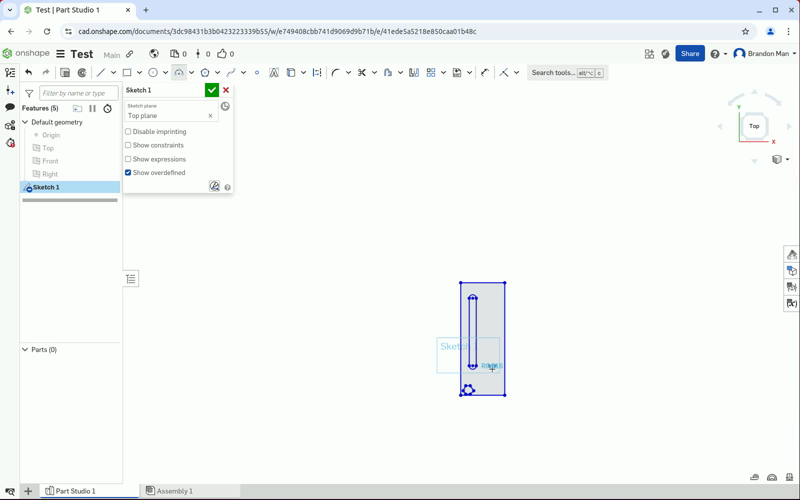
scroll(6)
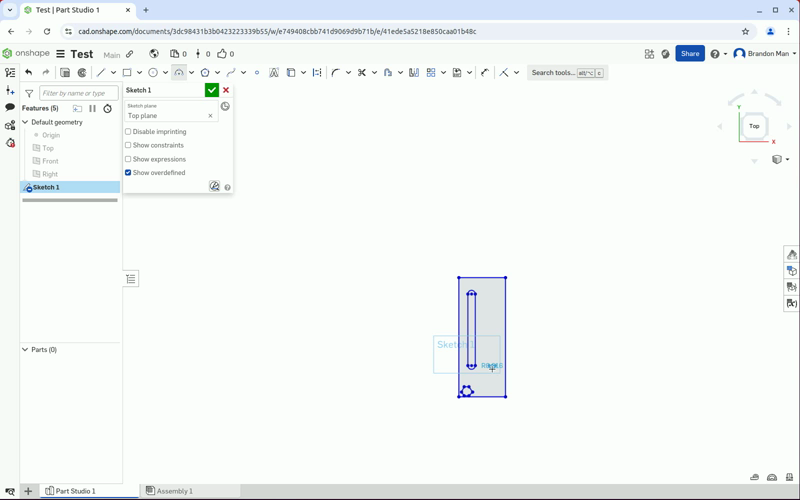
scroll(6)
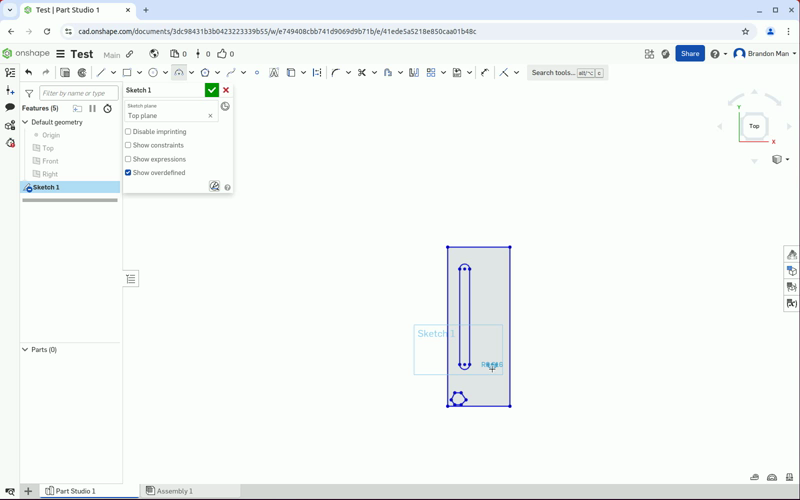
scroll(6)
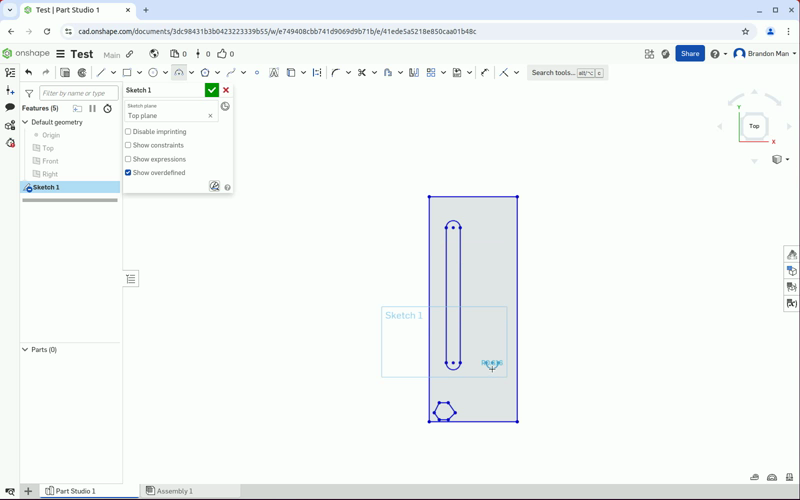
scroll(6)
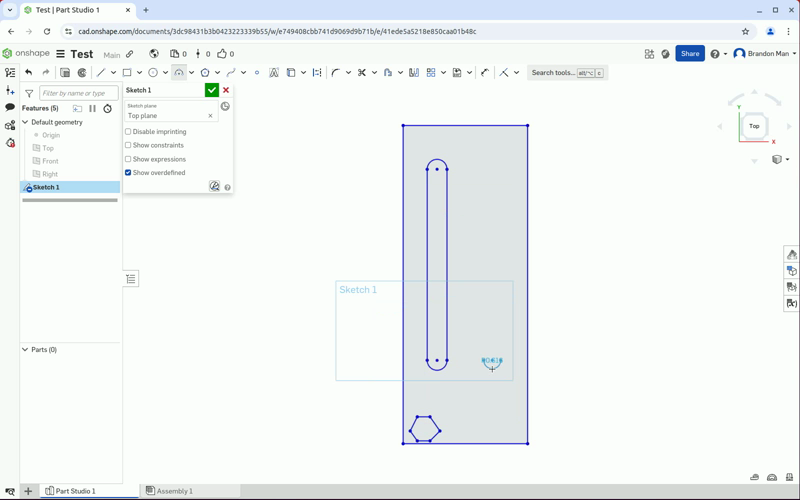
scroll(6)
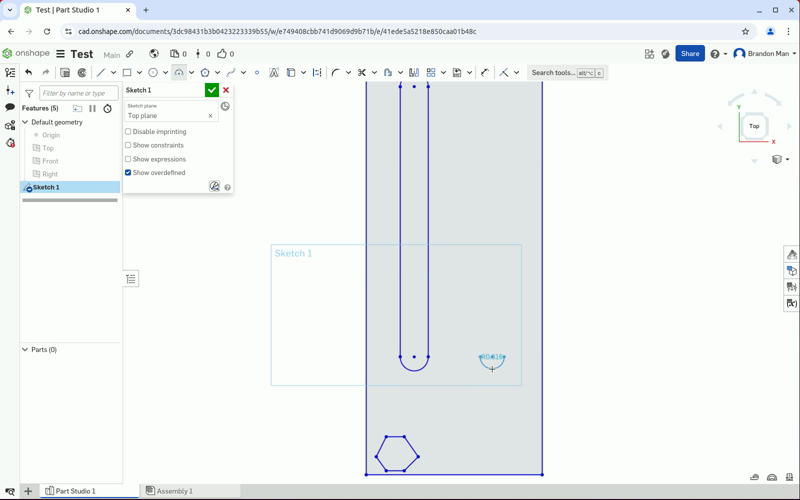
scroll(6)
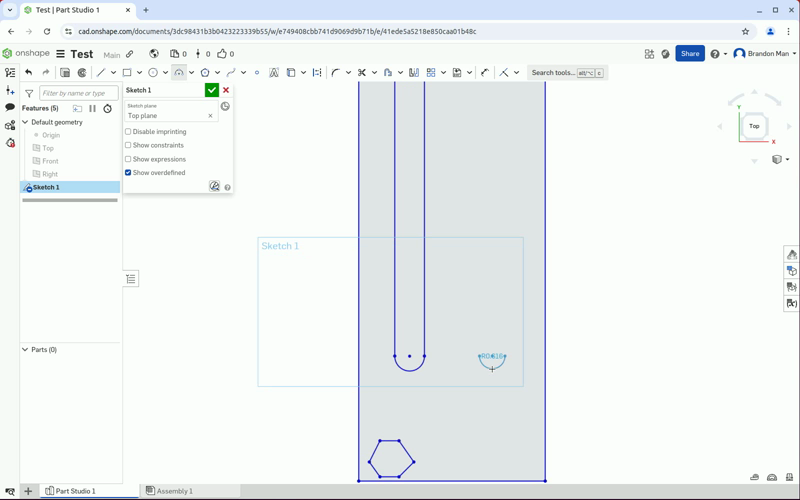
scroll(6)
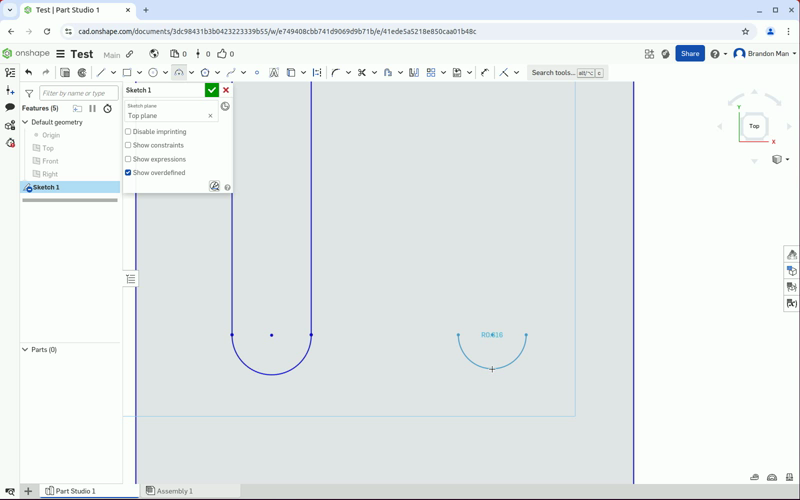
click(492, 368)
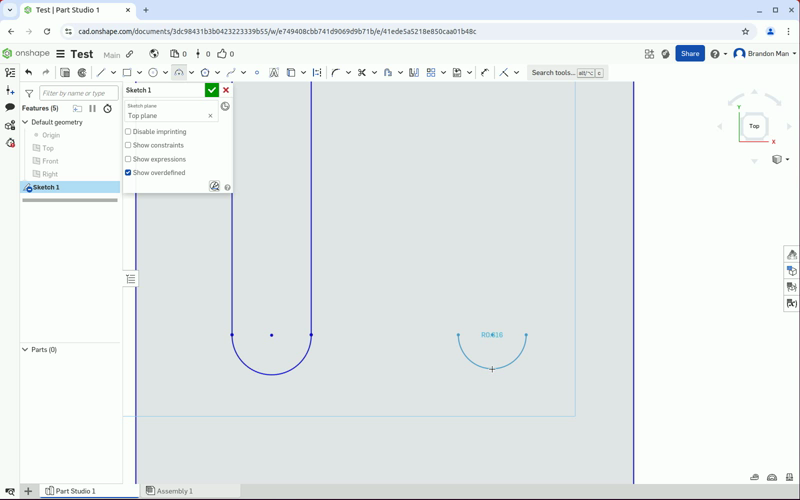
scroll(-6)
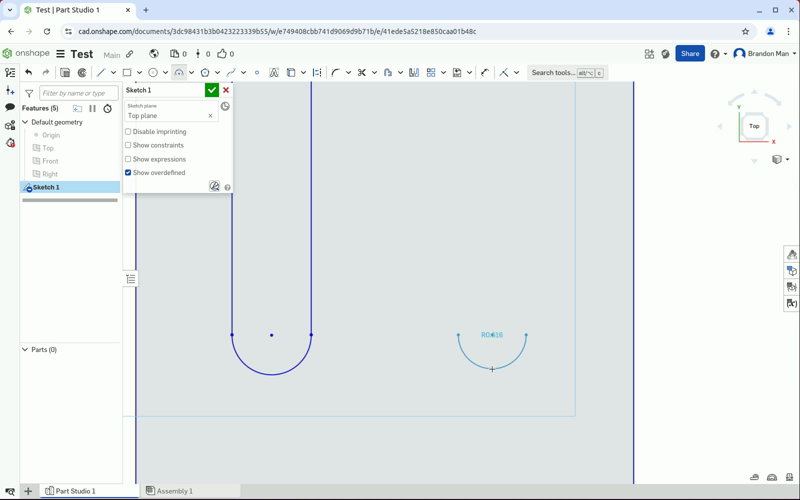
scroll(-6)
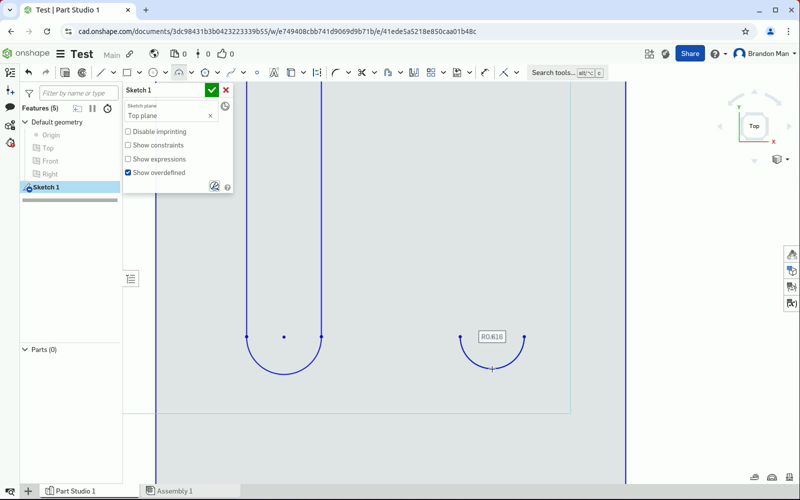
scroll(-6)
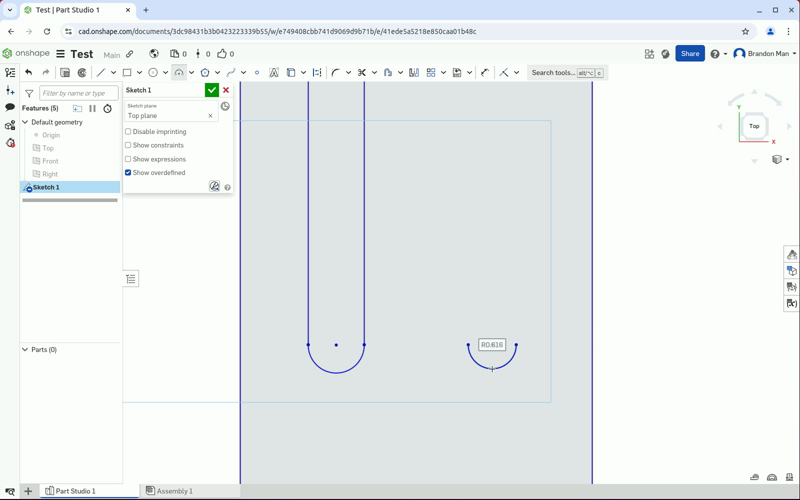
scroll(-6)
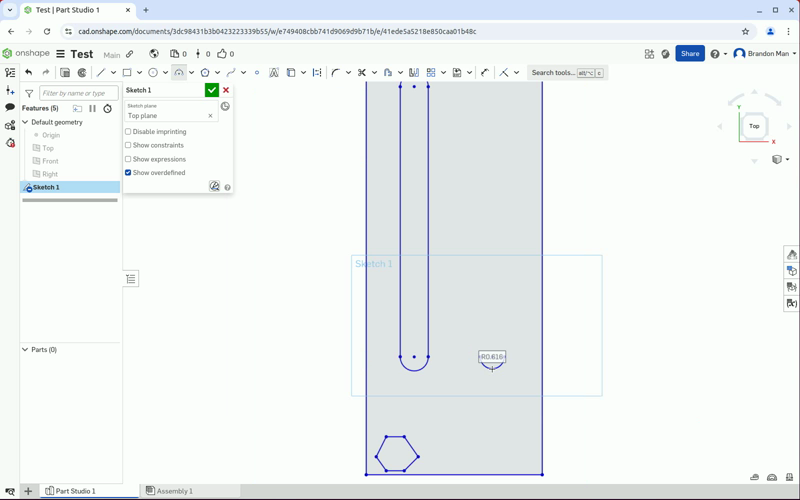
scroll(-6)
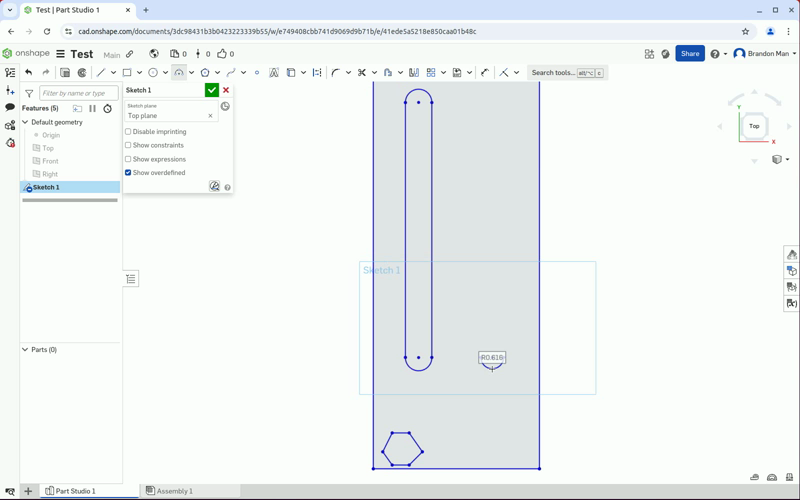
scroll(-6)
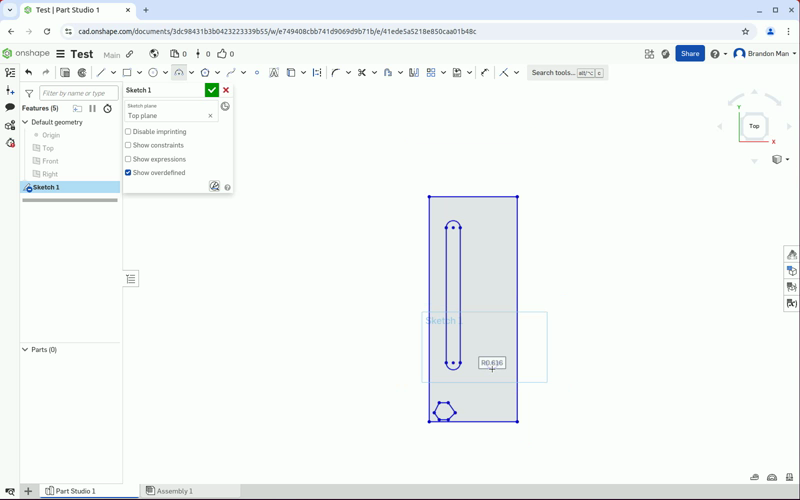
scroll(-6)
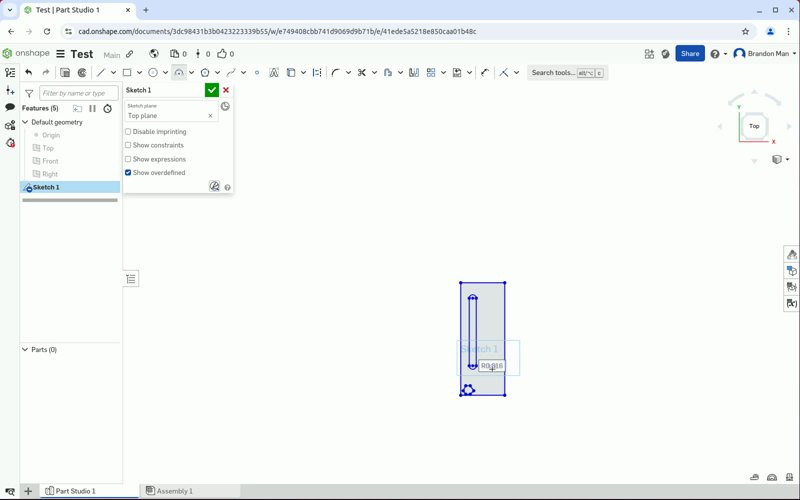
key_up(shift)
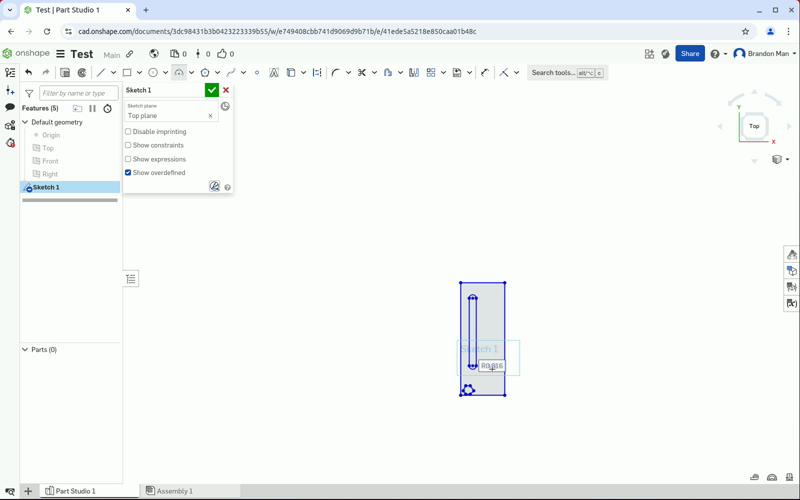
key(esc)
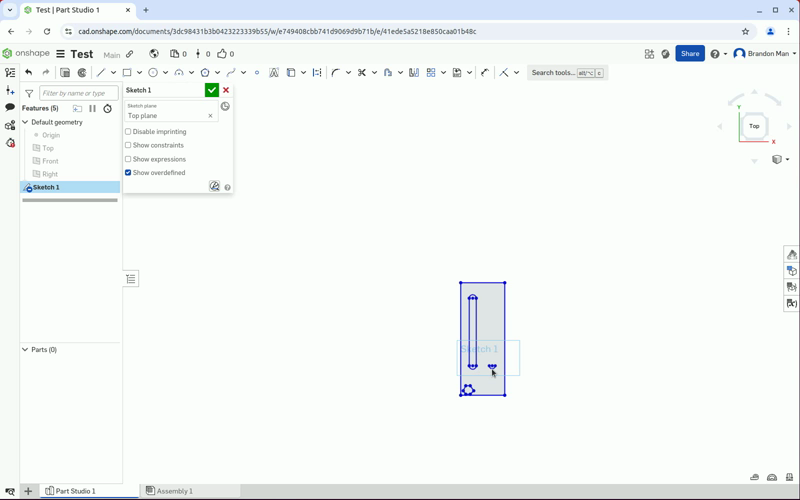
key(l)
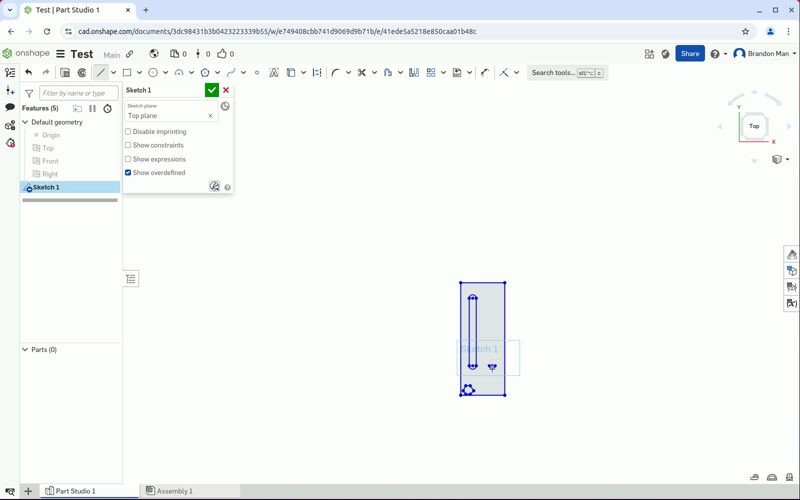
mouse_move(495, 365)
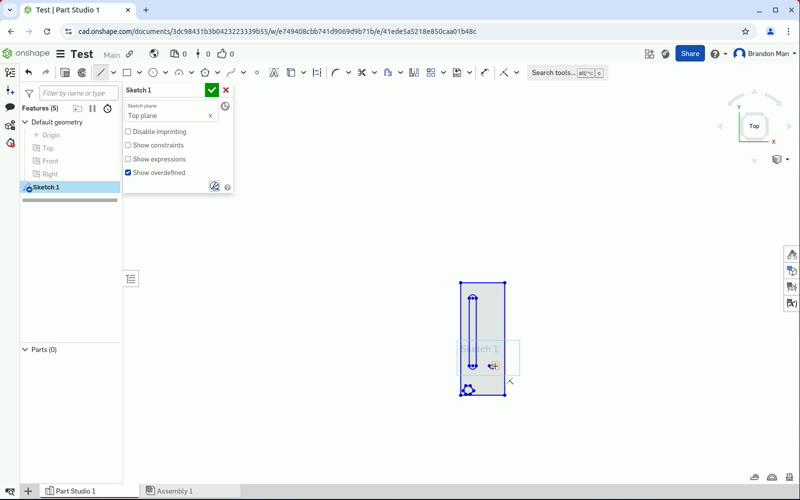
scroll(6)
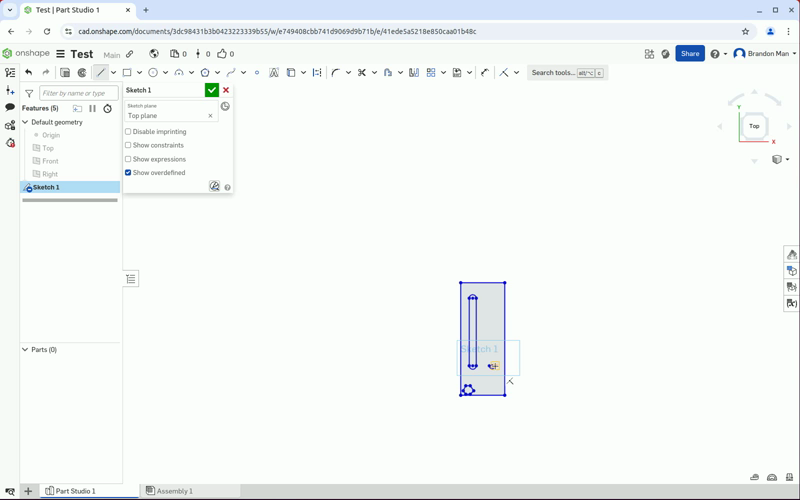
scroll(6)
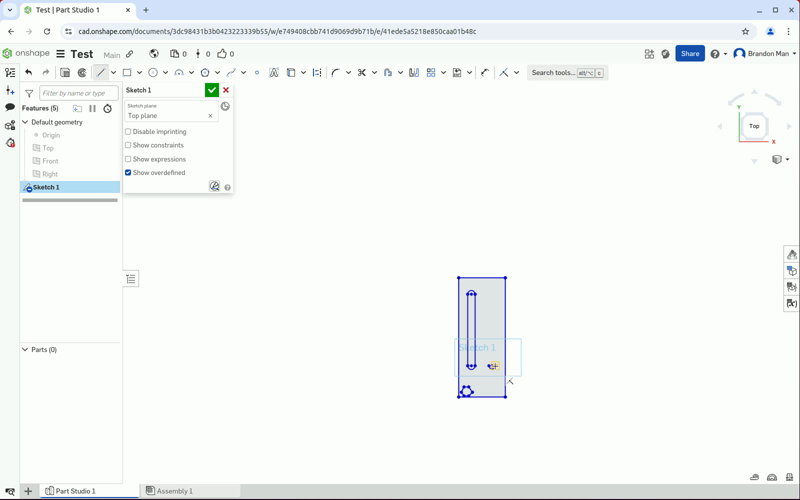
scroll(6)
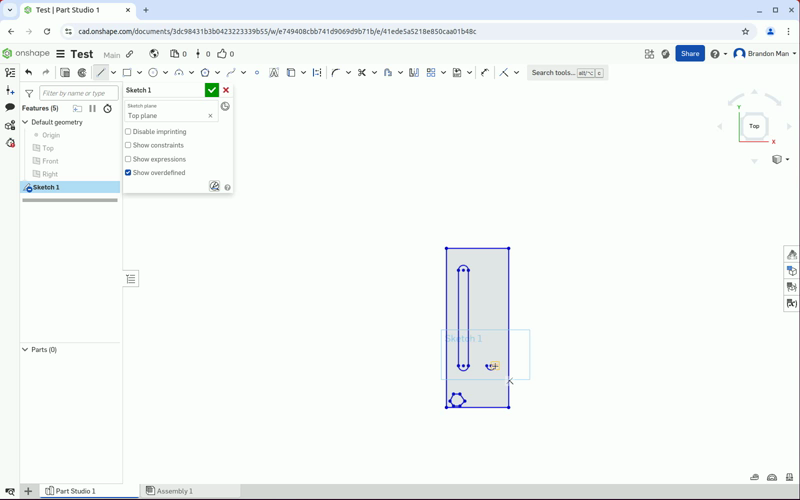
scroll(6)
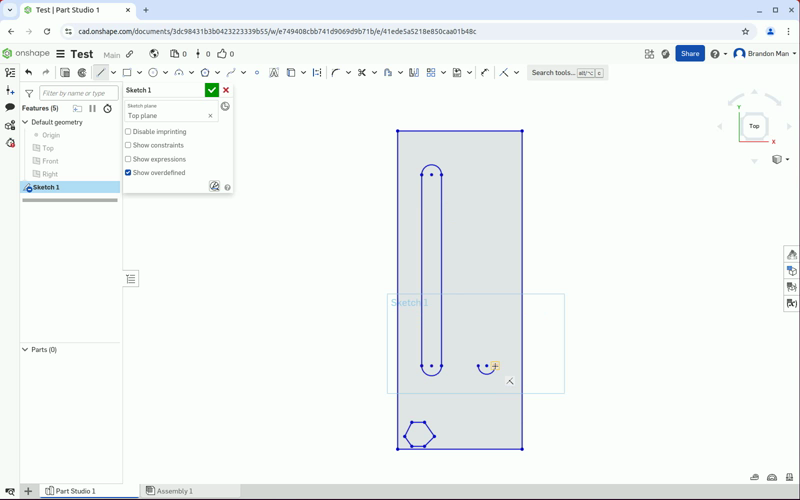
scroll(6)
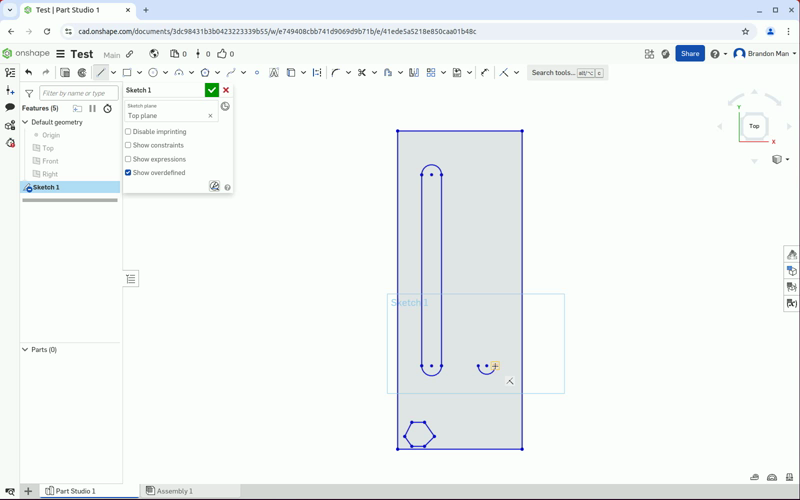
scroll(6)
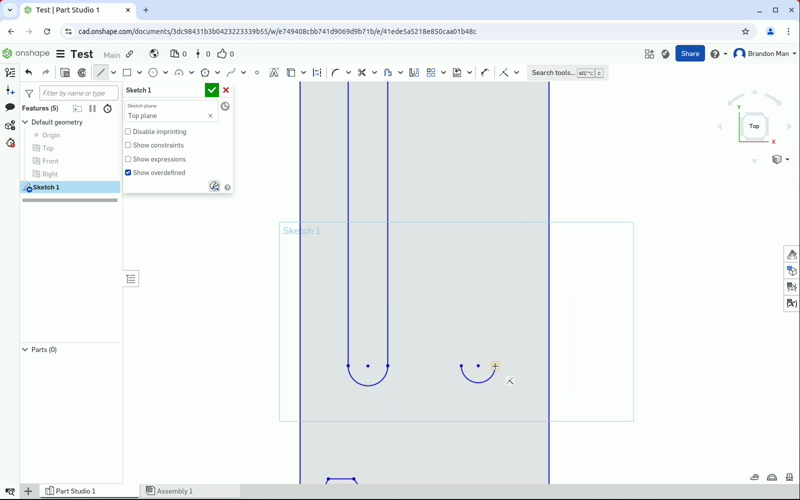
scroll(6)
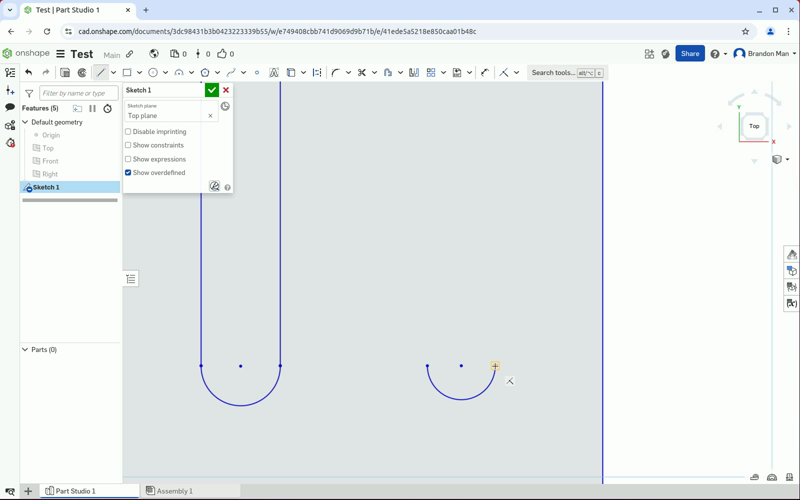
click(495, 365)
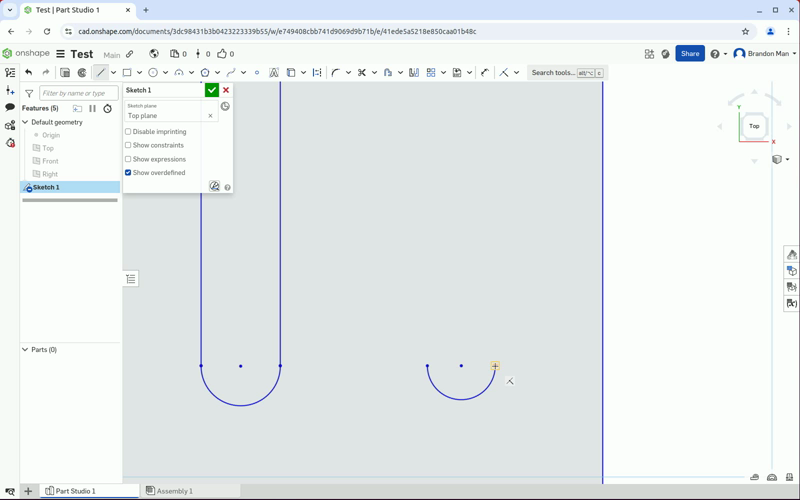
scroll(-6)
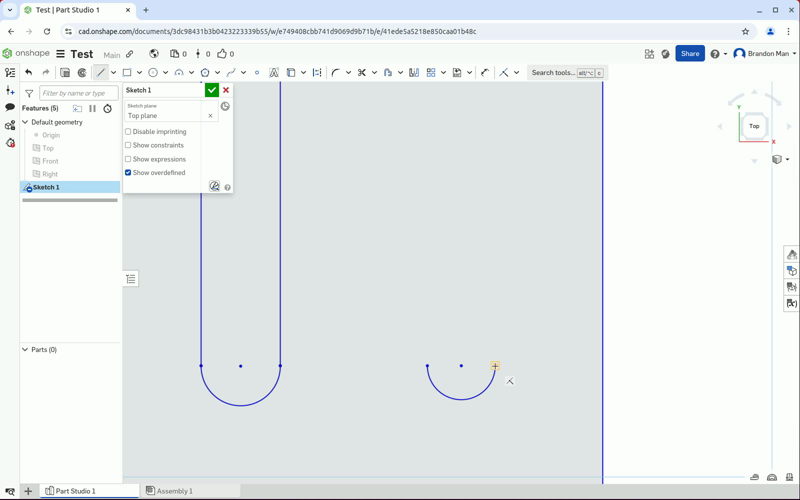
scroll(-6)
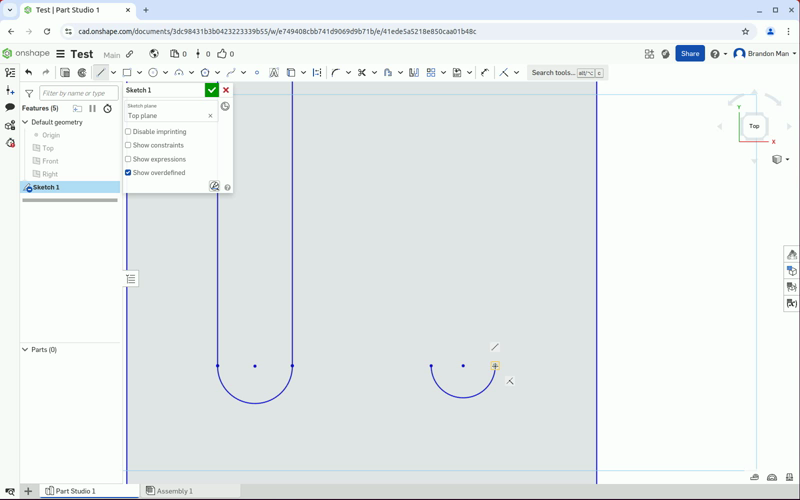
scroll(-6)
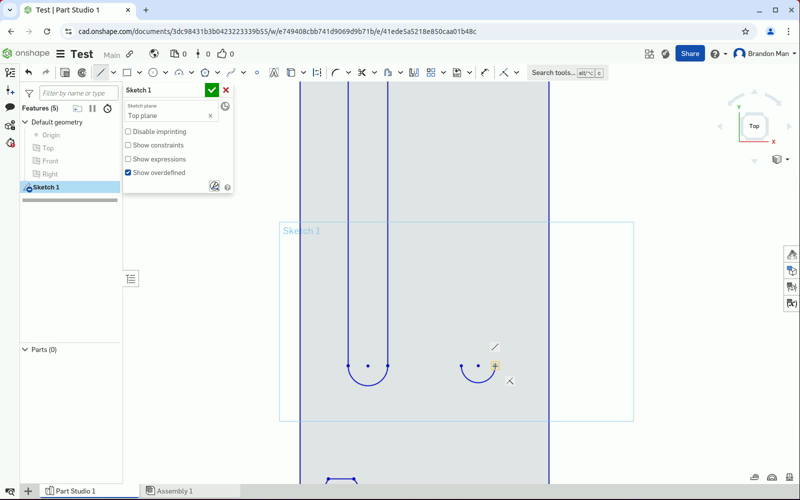
scroll(-6)
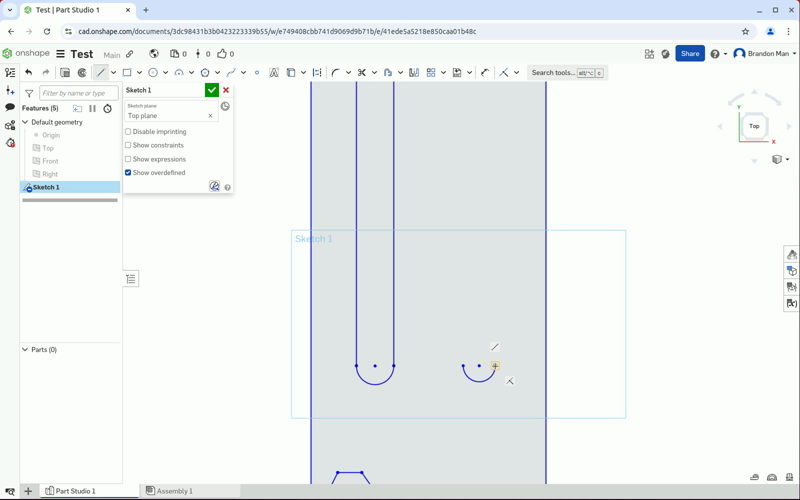
scroll(-6)
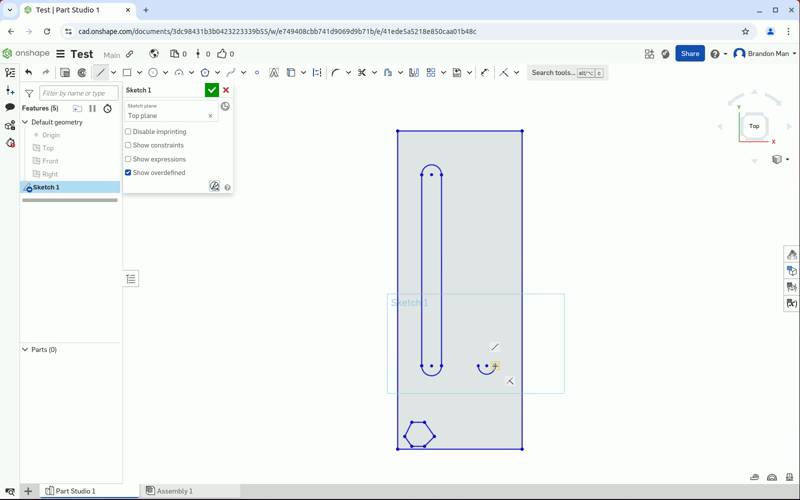
scroll(-6)
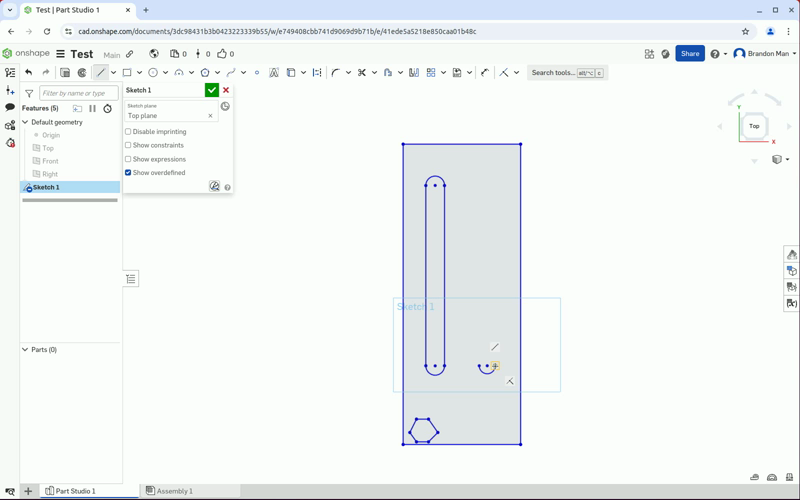
scroll(-6)
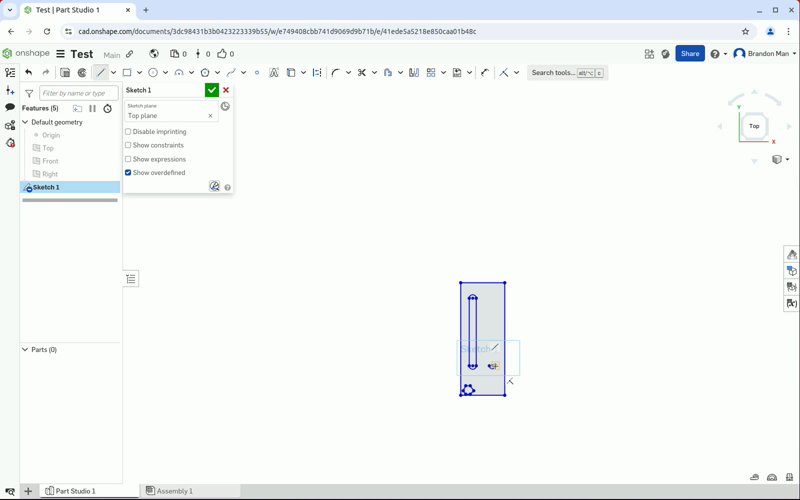
key_down(shift)
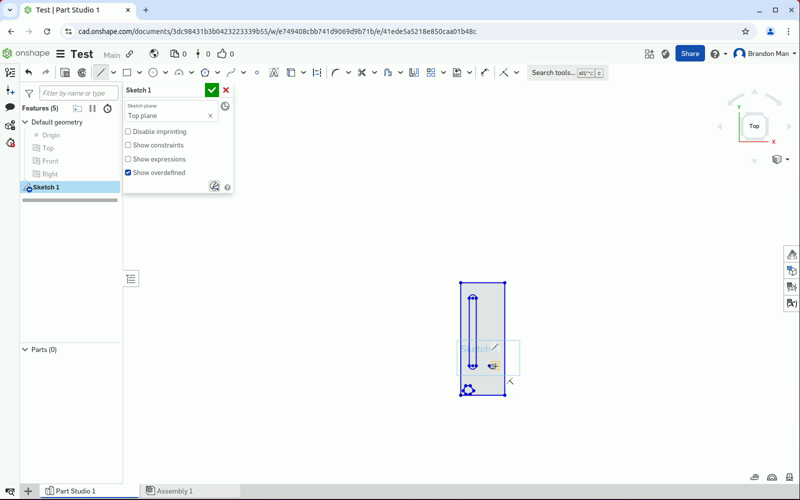
mouse_move(495, 298)
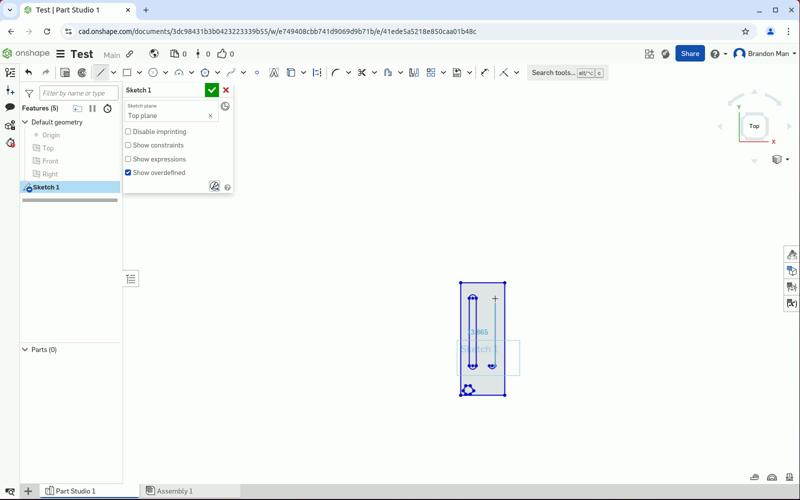
click(495, 298)
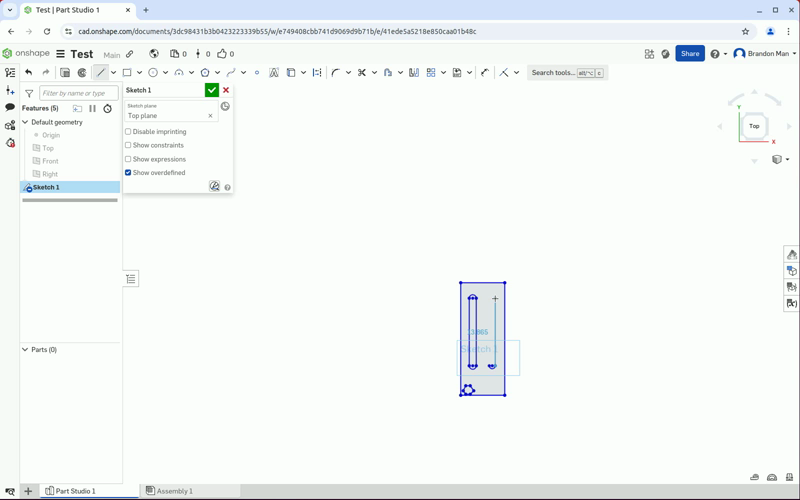
key_up(shift)
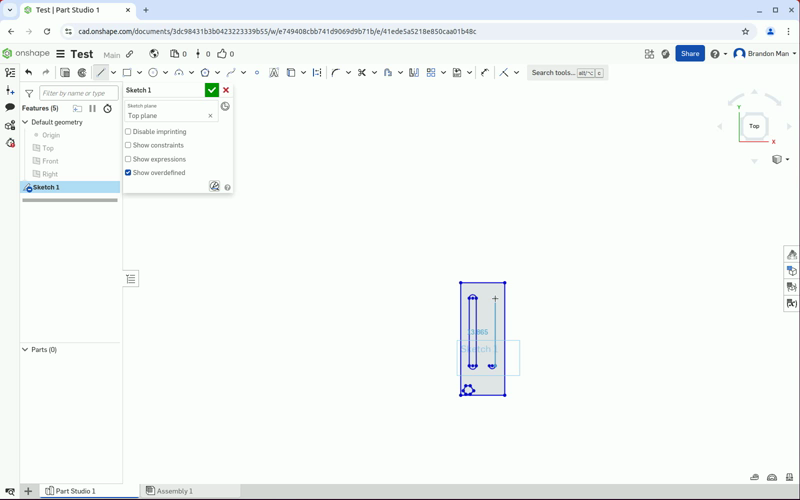
key(esc)
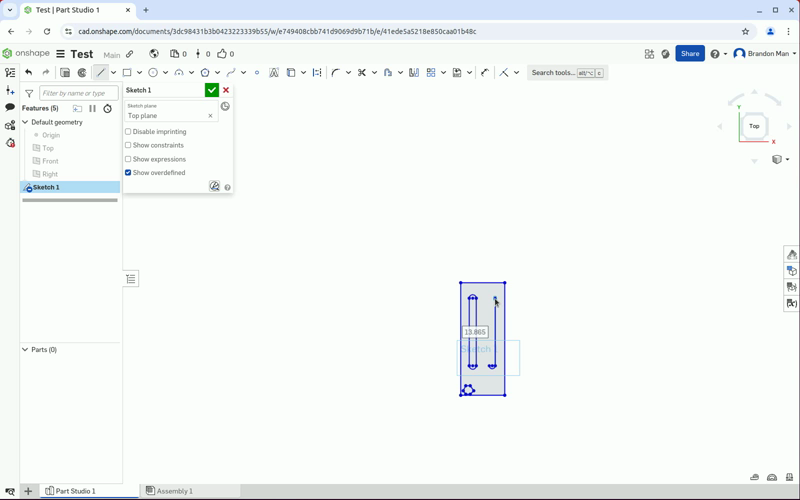
key(a)
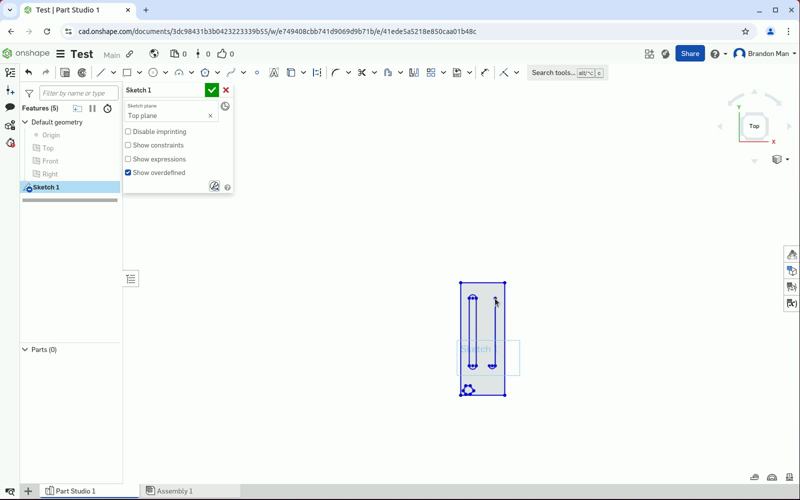
mouse_move(495, 298)
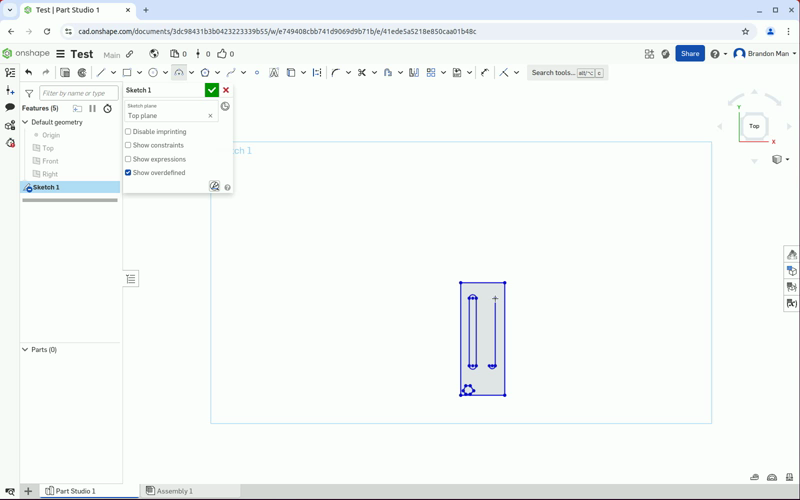
click(495, 298)
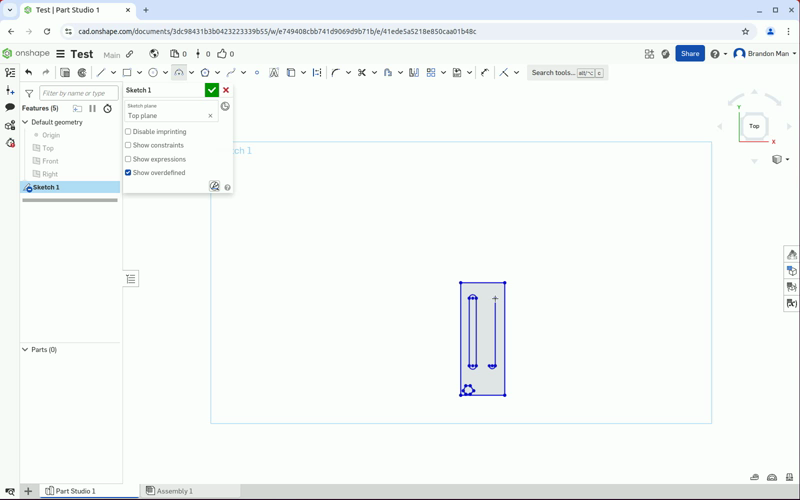
key_down(shift)
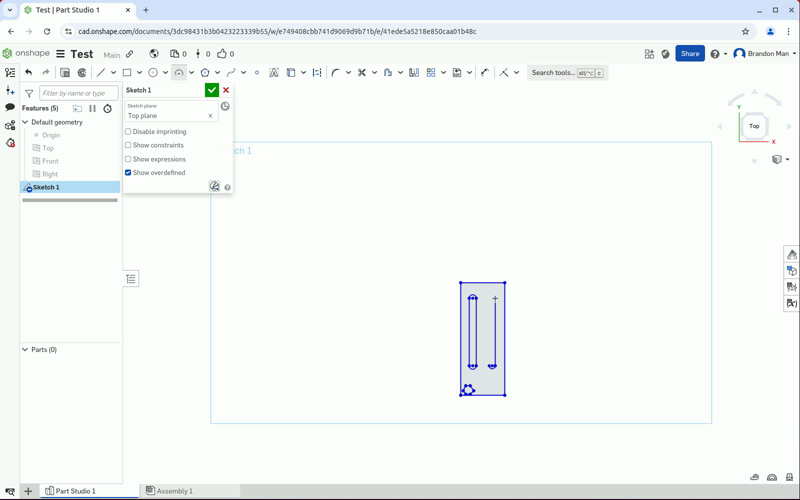
mouse_move(489, 298)
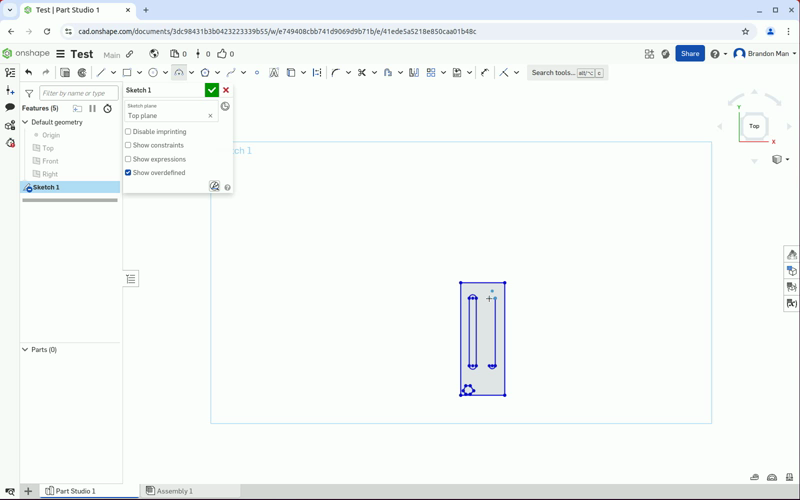
scroll(6)
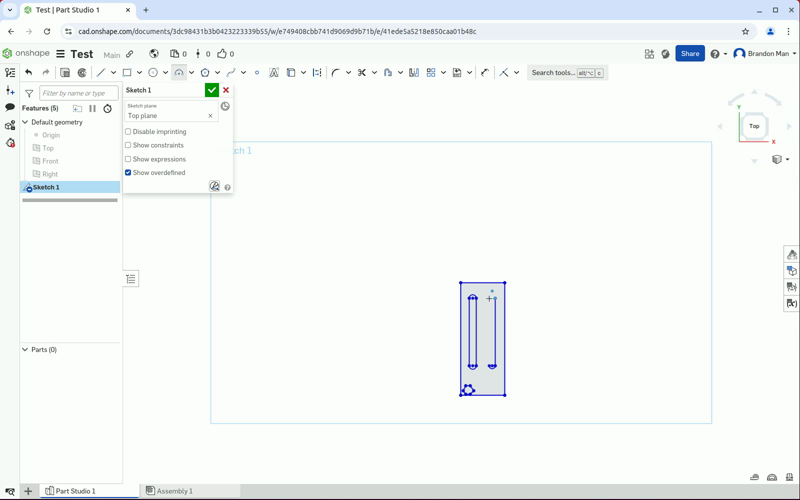
scroll(6)
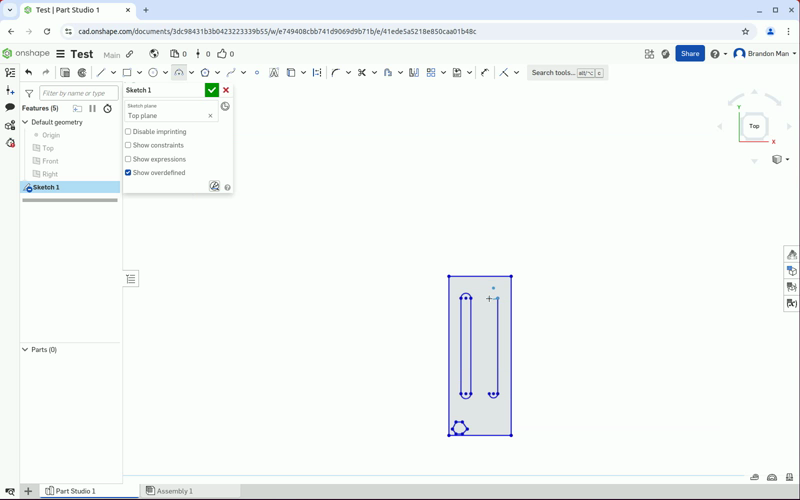
scroll(6)
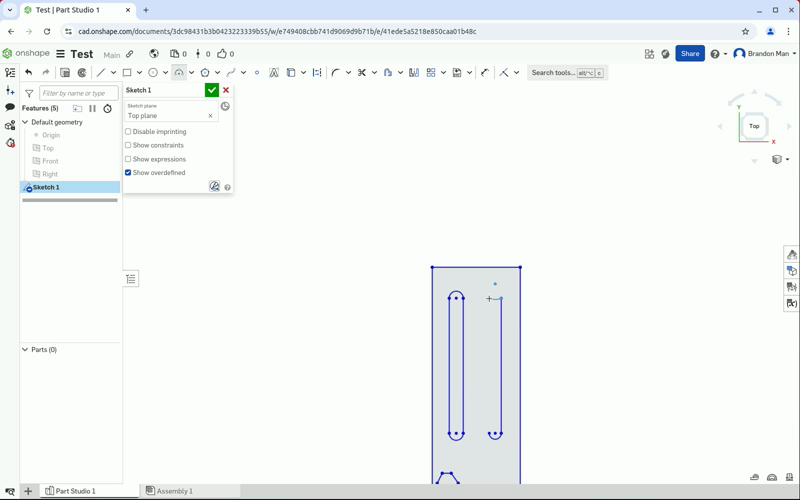
scroll(6)
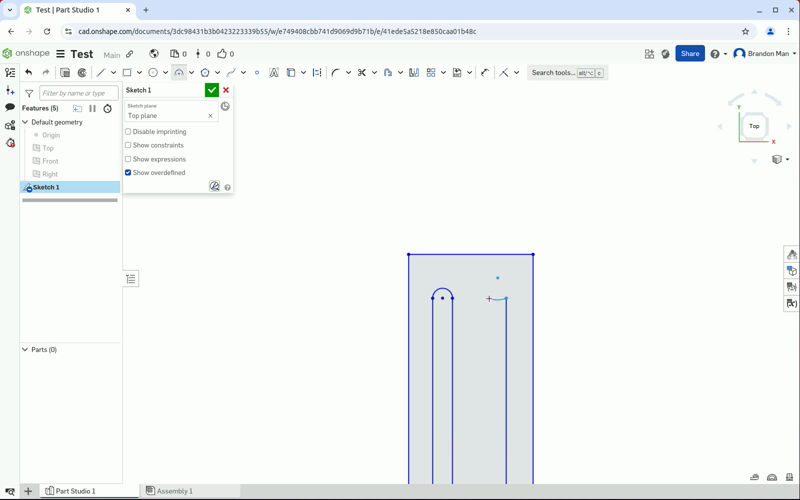
scroll(6)
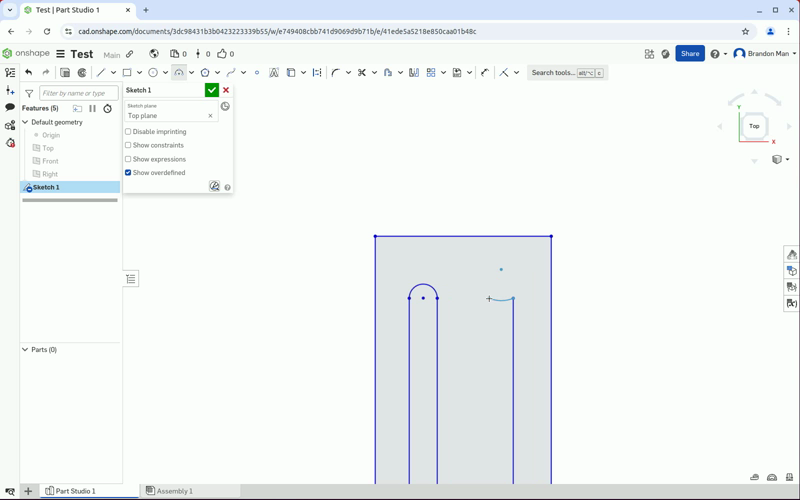
scroll(6)
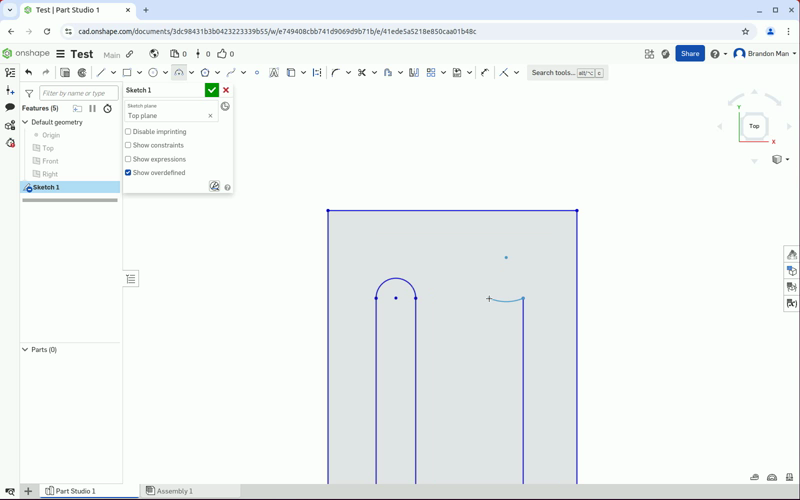
scroll(6)
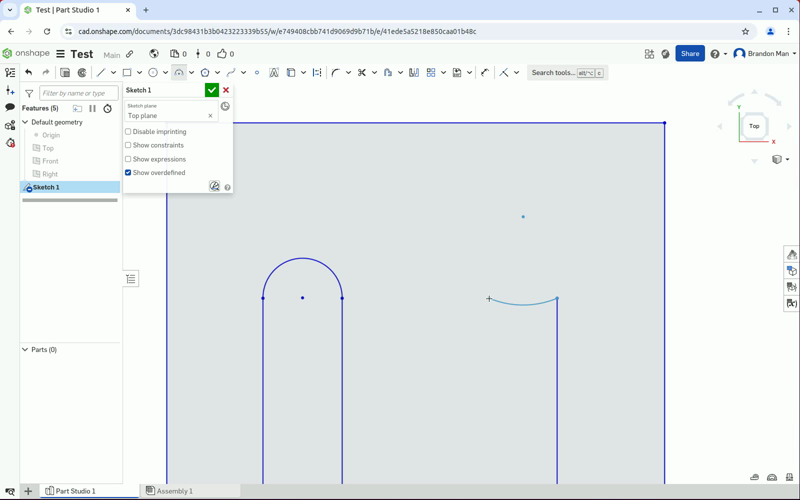
click(489, 298)
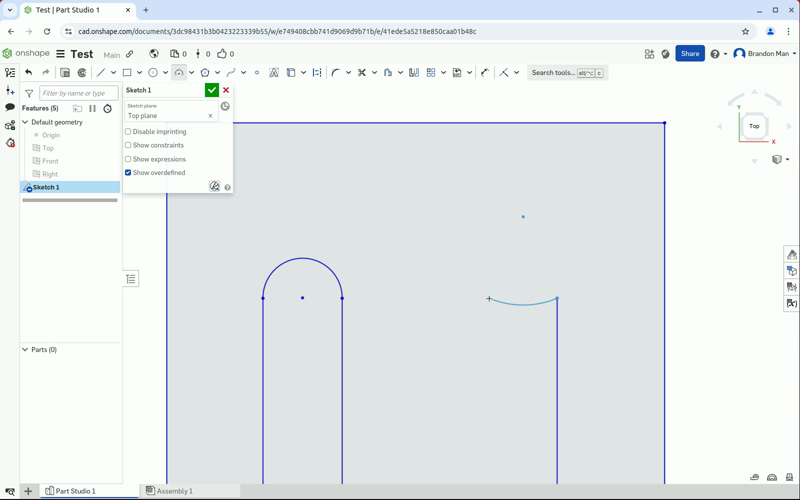
scroll(-6)
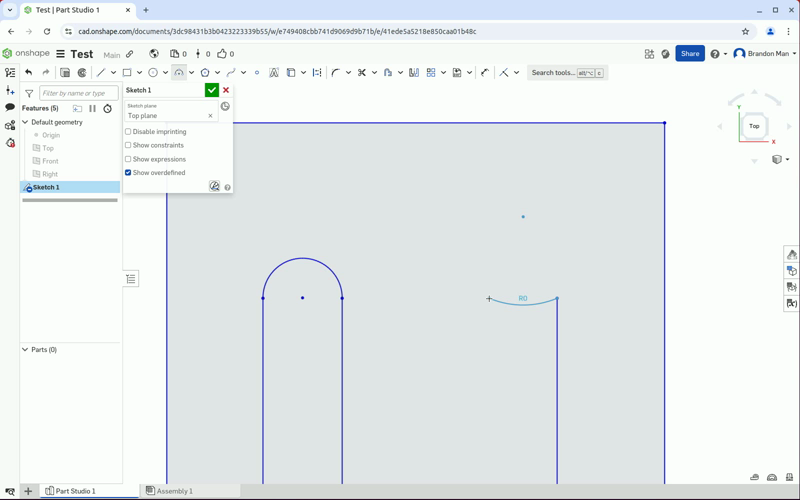
scroll(-6)
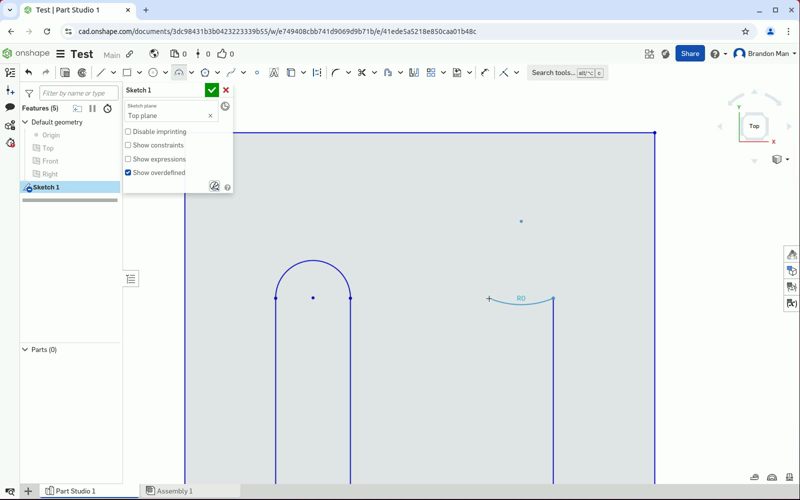
scroll(-6)
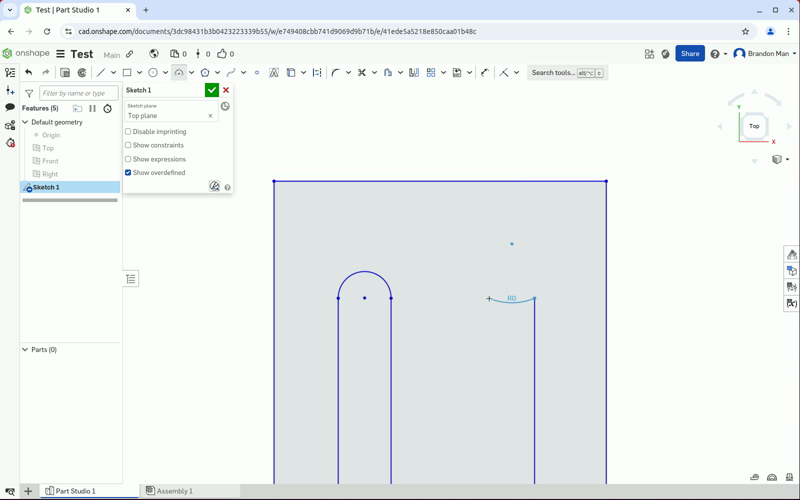
scroll(-6)
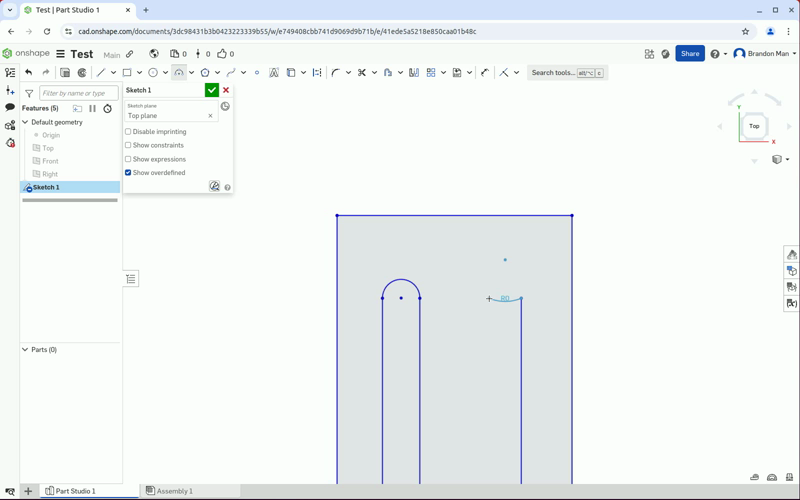
scroll(-6)
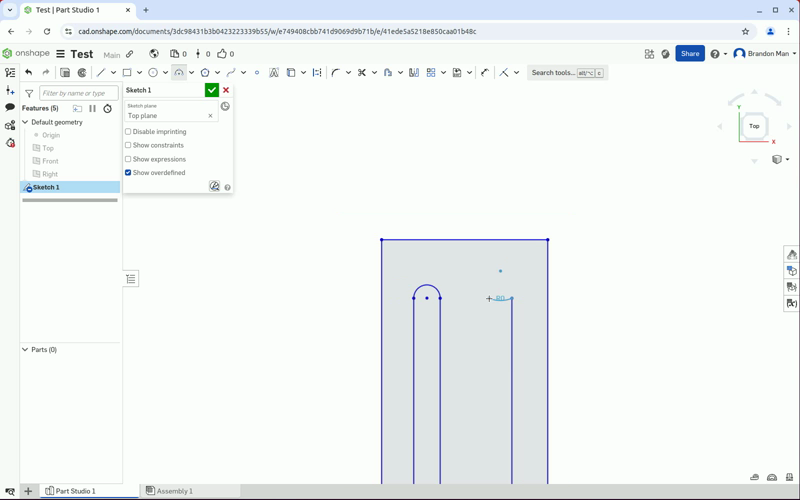
scroll(-6)
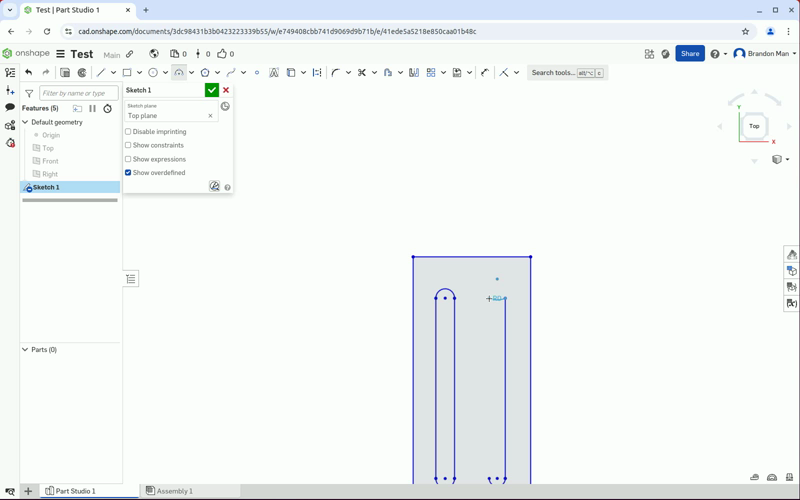
scroll(-6)
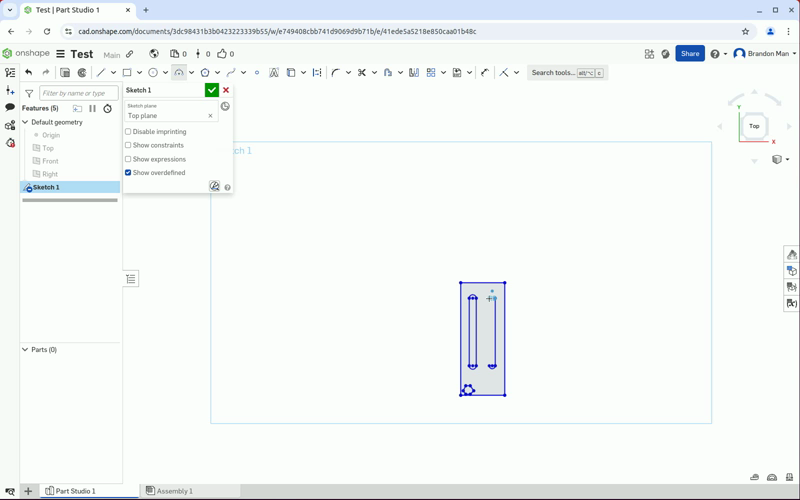
mouse_move(492, 295)
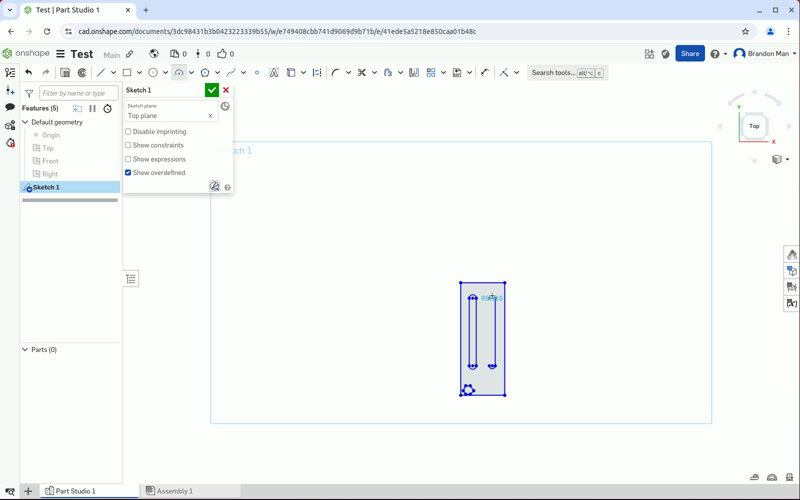
scroll(6)
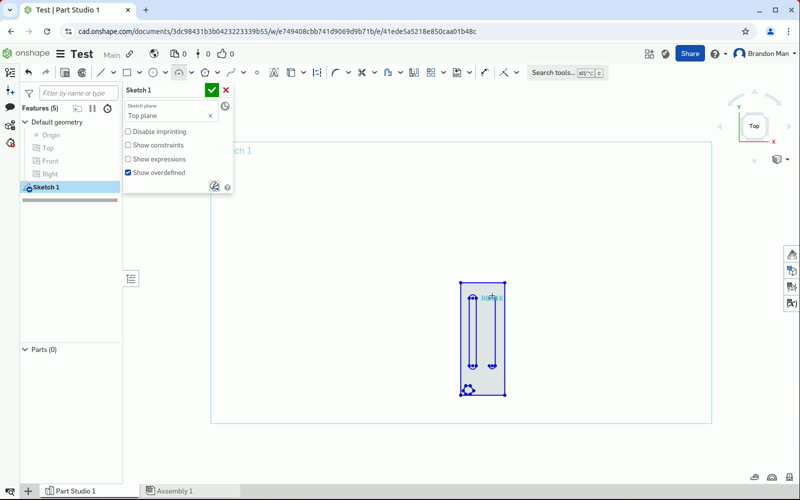
scroll(6)
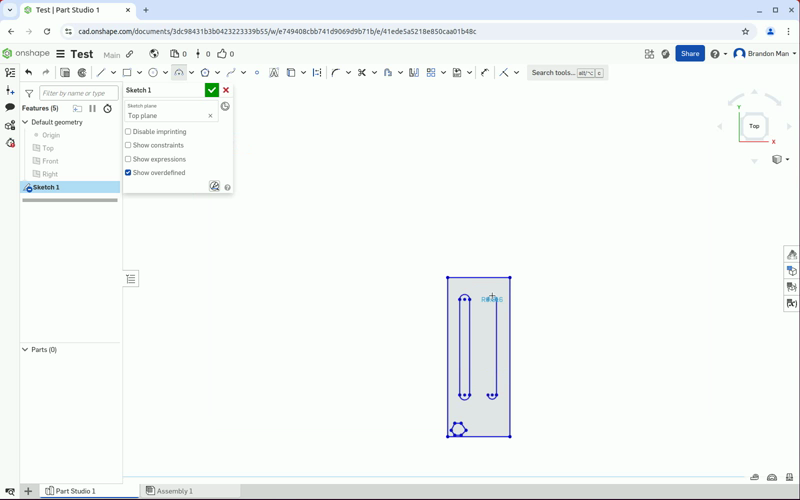
scroll(6)
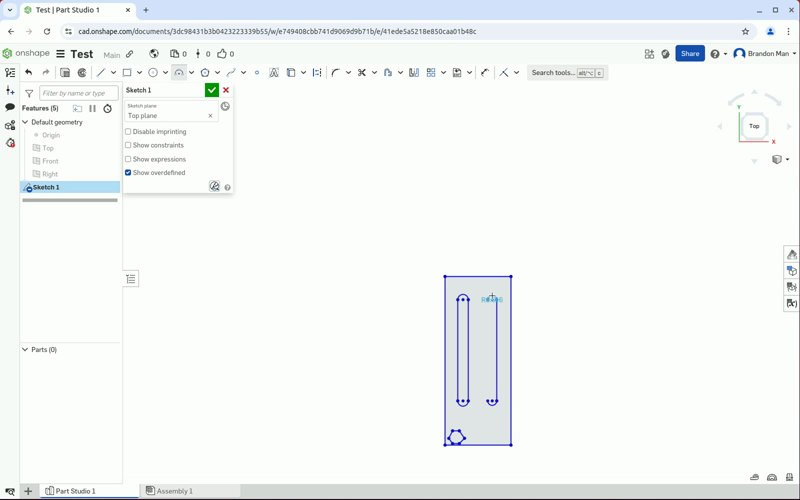
scroll(6)
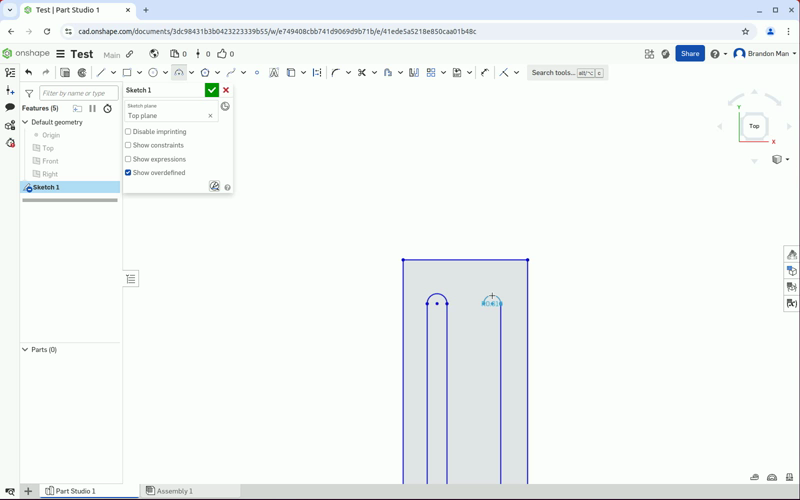
scroll(6)
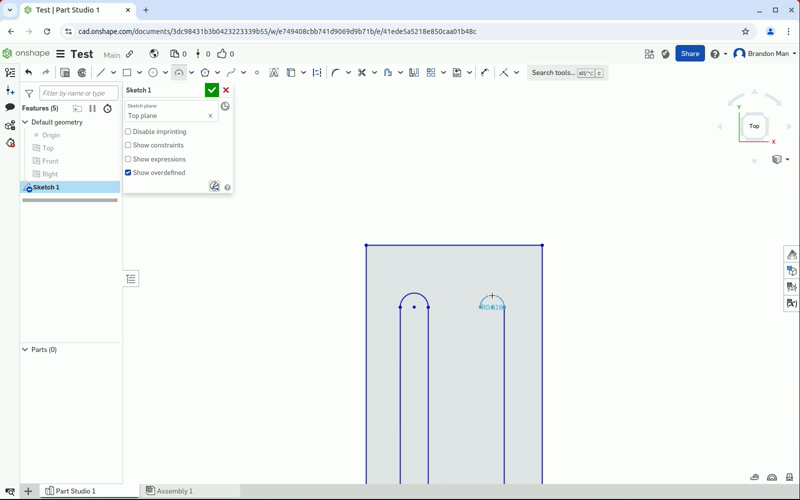
scroll(6)
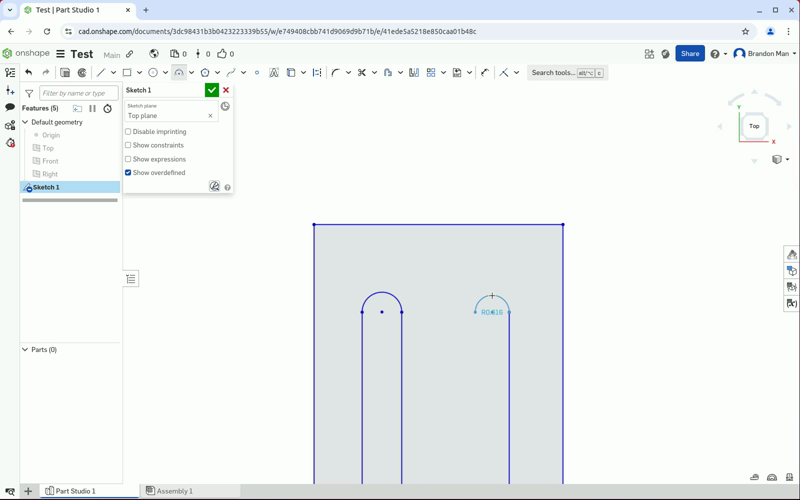
scroll(6)
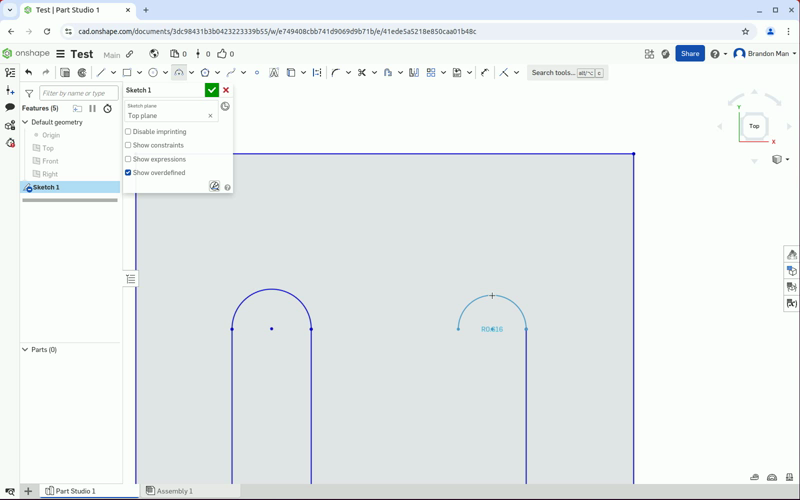
click(492, 295)
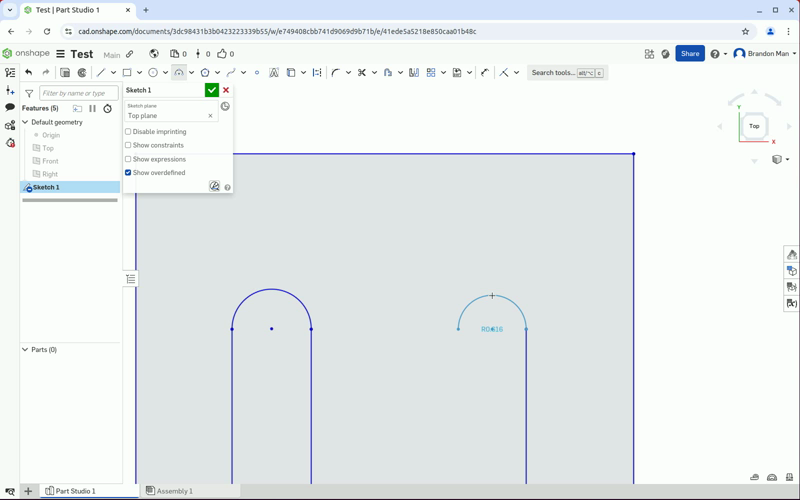
scroll(-6)
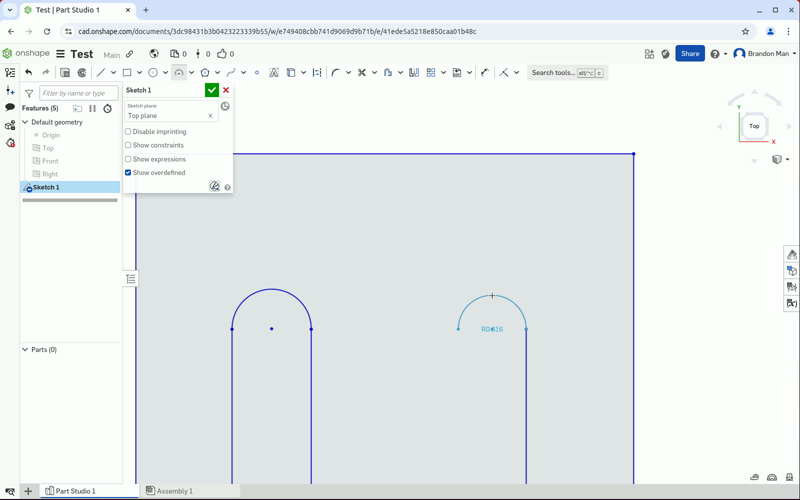
scroll(-6)
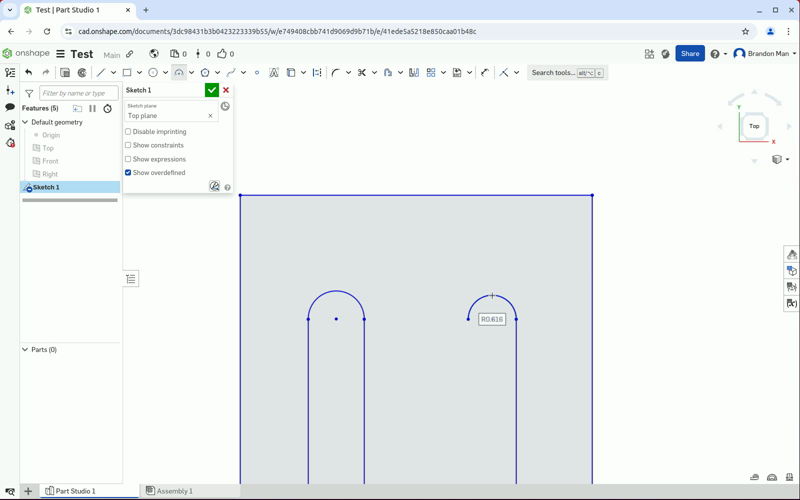
scroll(-6)
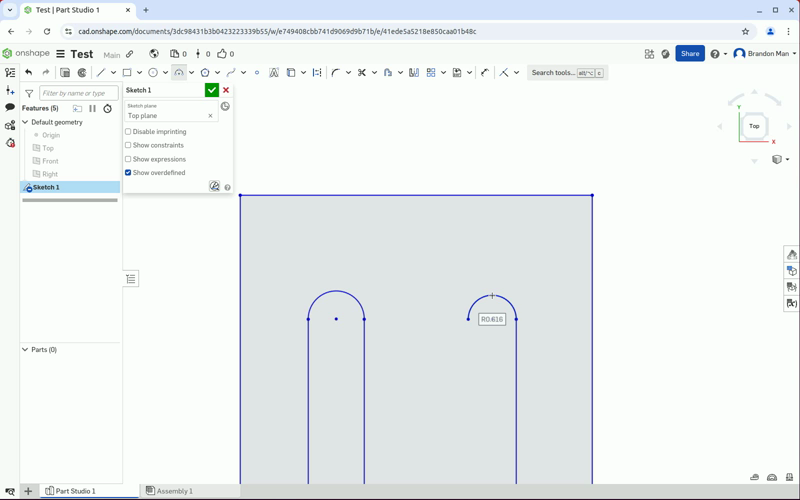
scroll(-6)
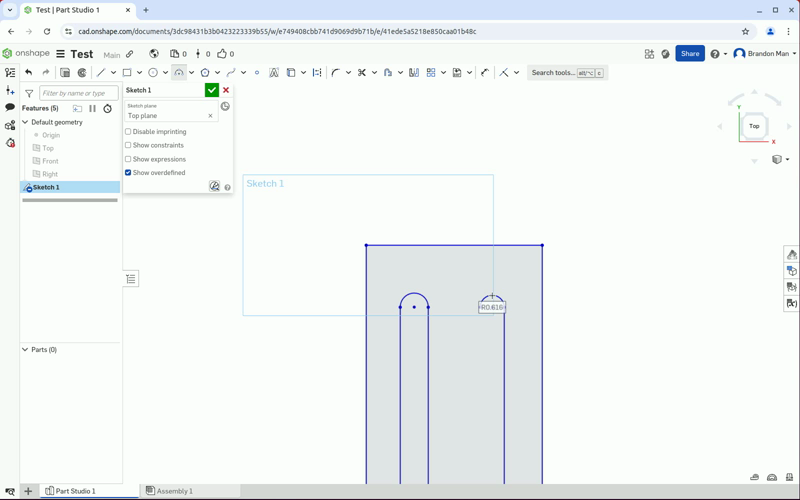
scroll(-6)
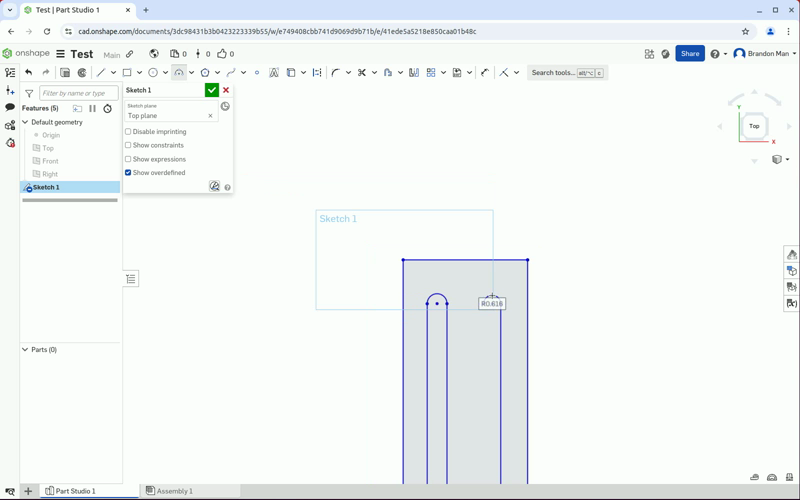
scroll(-6)
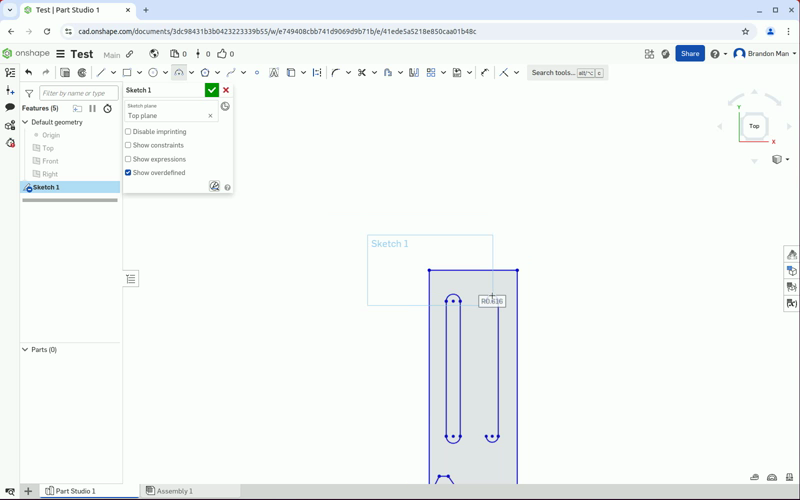
scroll(-6)
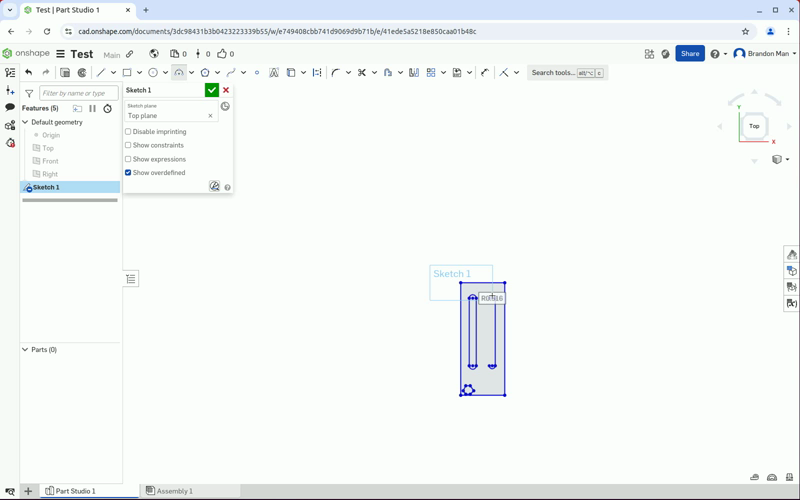
key_up(shift)
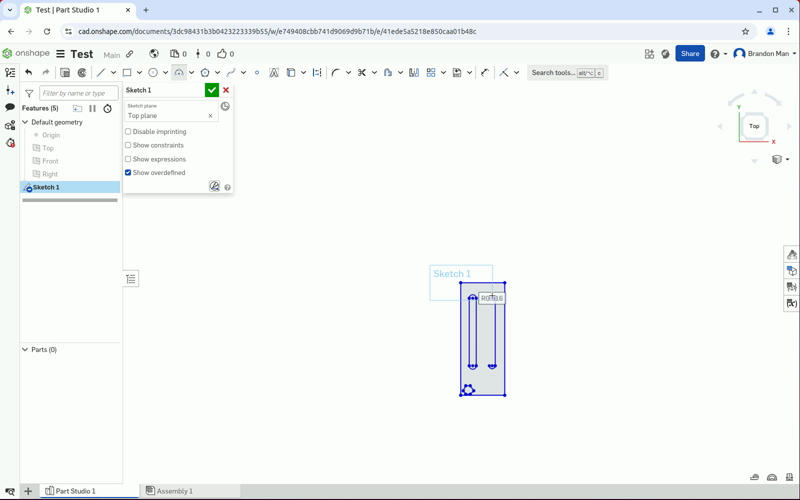
key(esc)
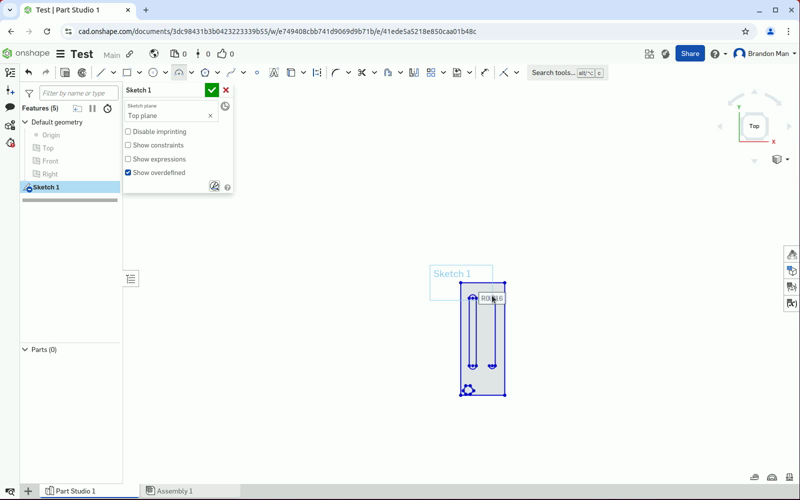
key(l)
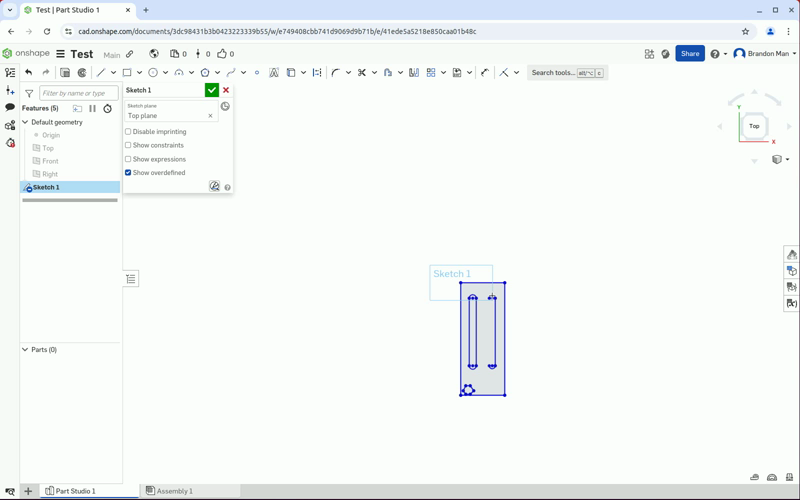
mouse_move(489, 298)
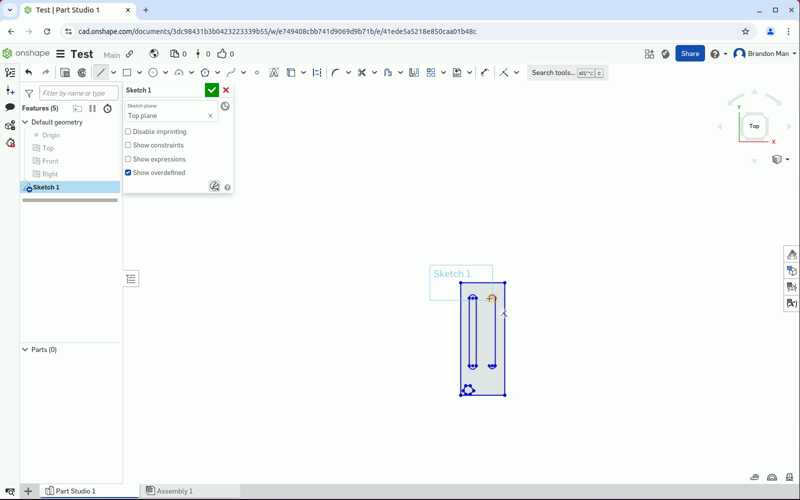
scroll(6)
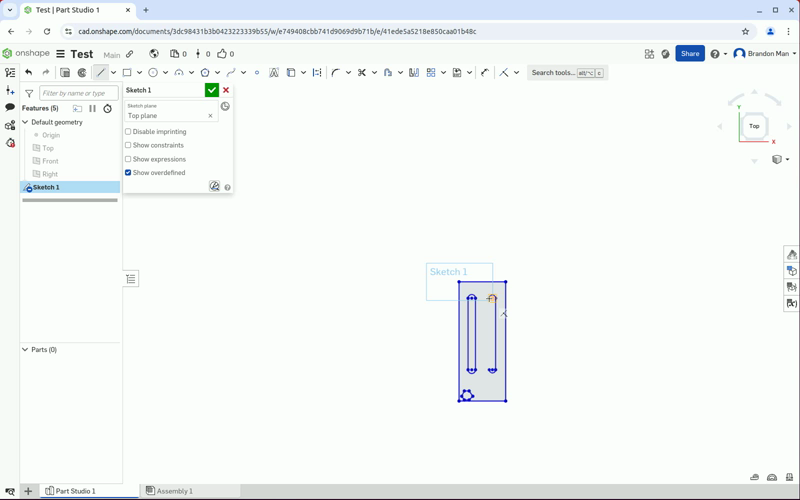
scroll(6)
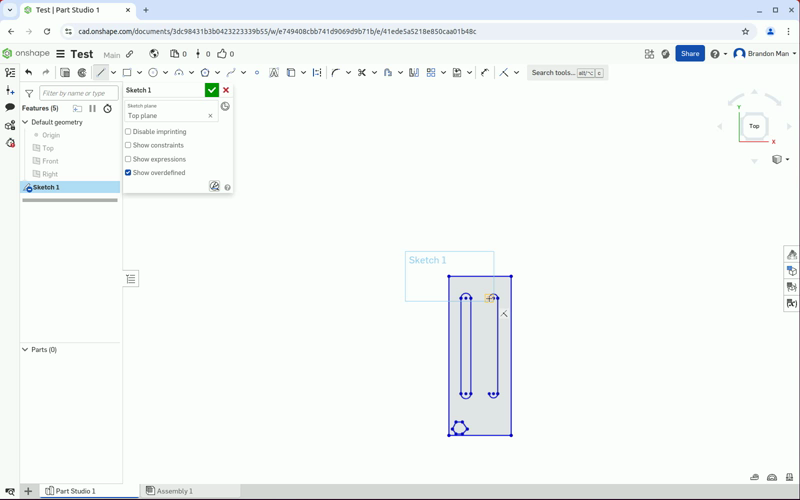
scroll(6)
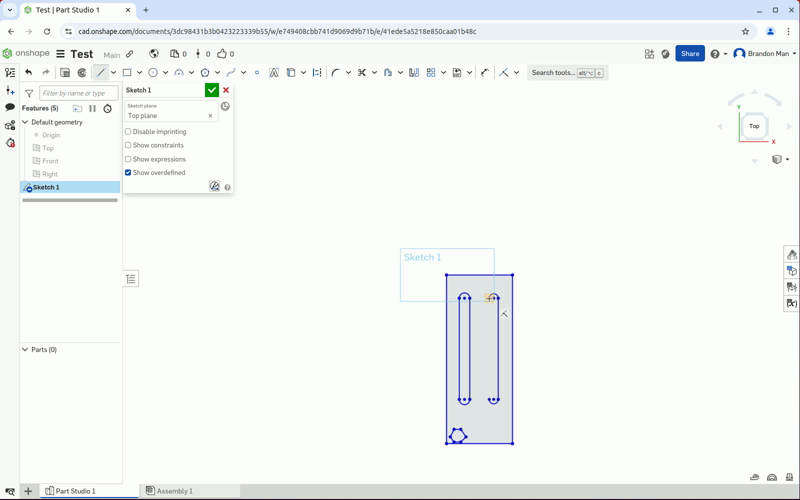
scroll(6)
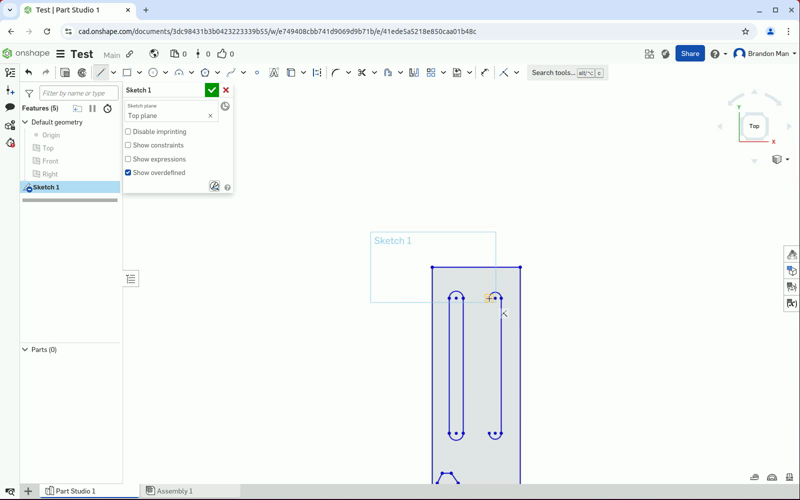
scroll(6)
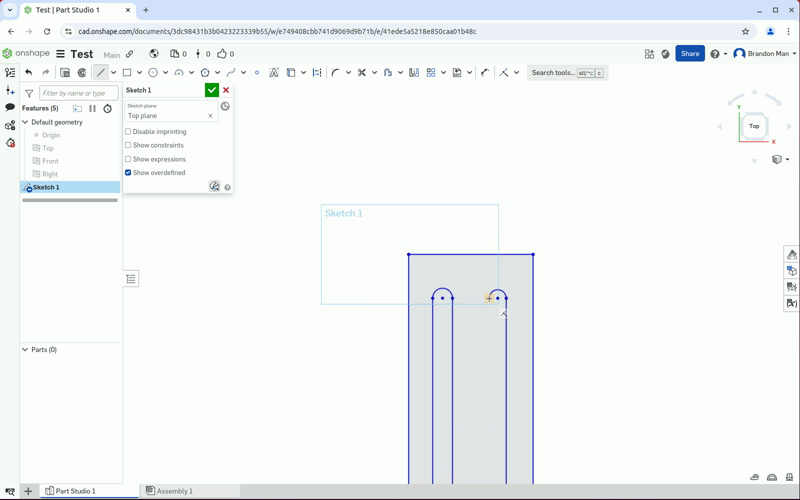
scroll(6)
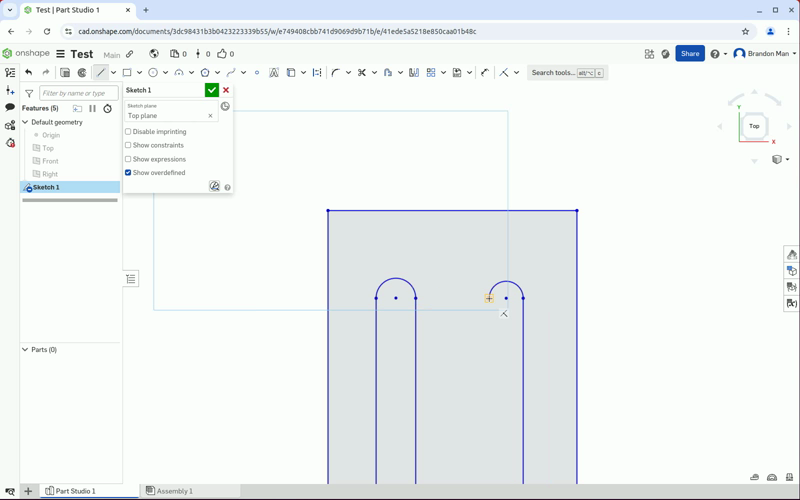
scroll(6)
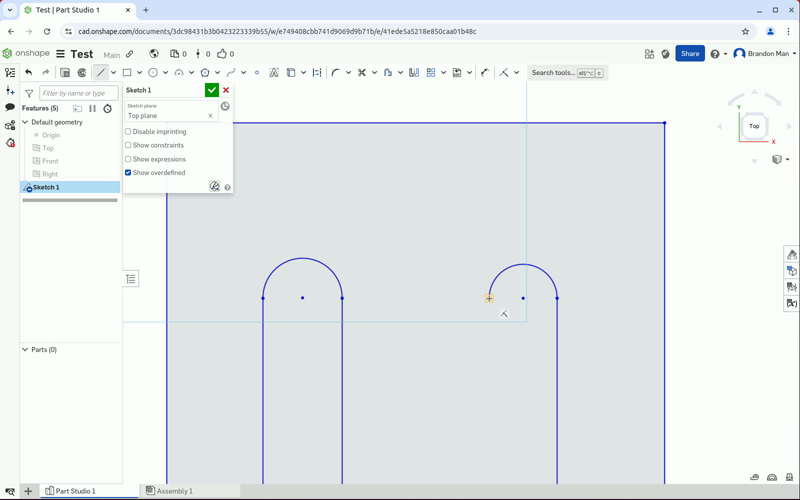
click(489, 298)
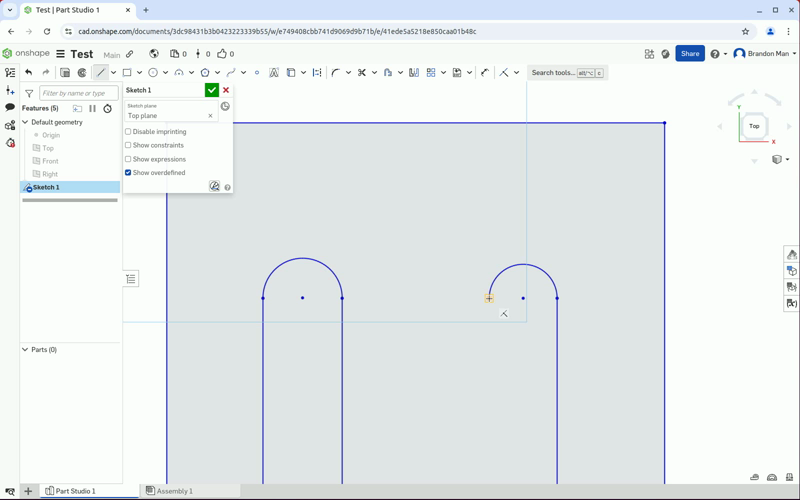
scroll(-6)
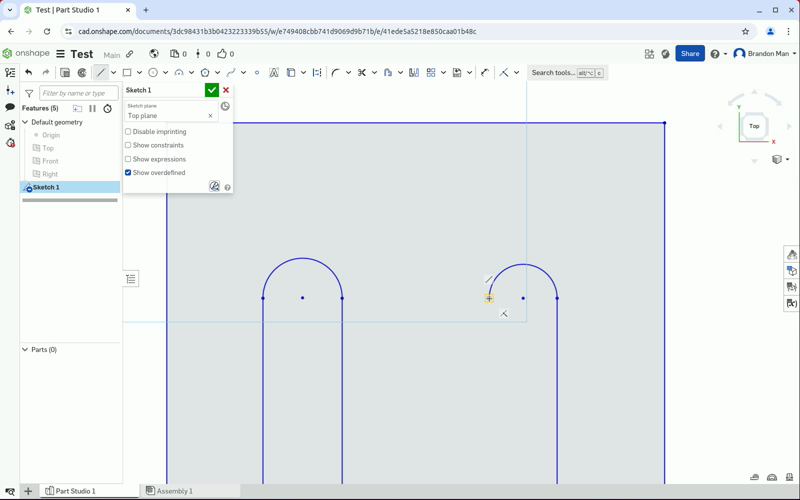
scroll(-6)
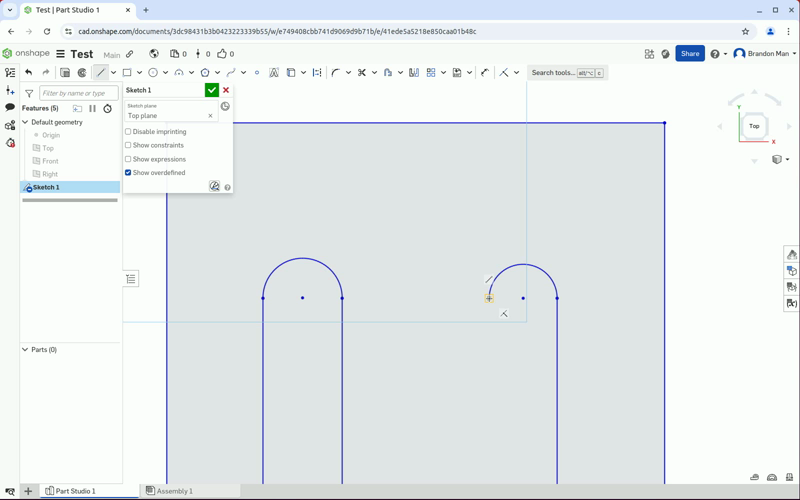
scroll(-6)
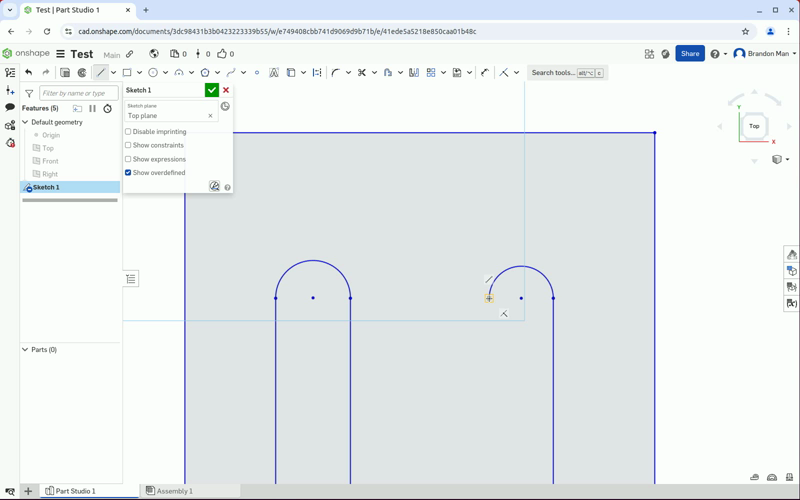
scroll(-6)
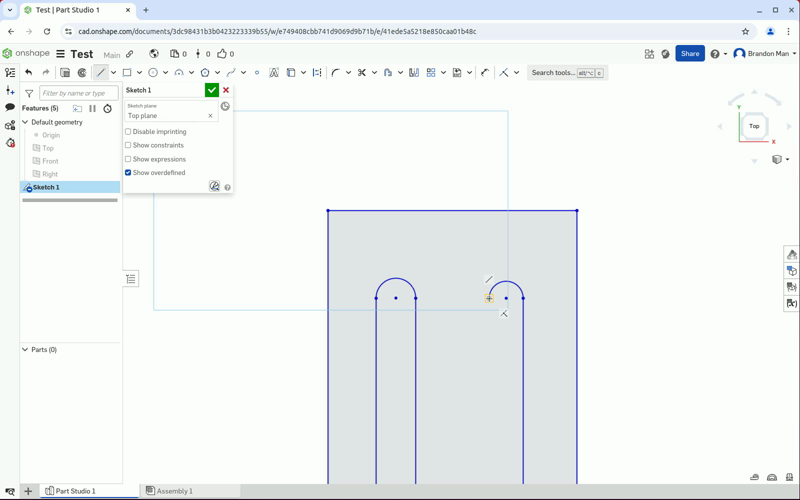
scroll(-6)
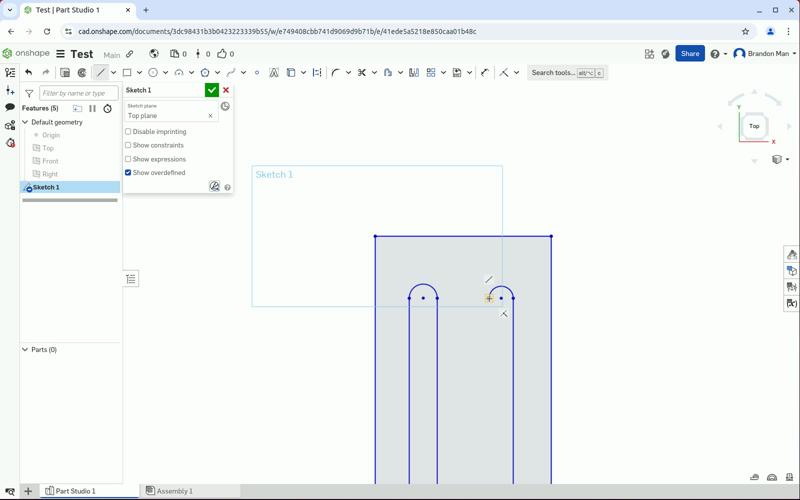
scroll(-6)
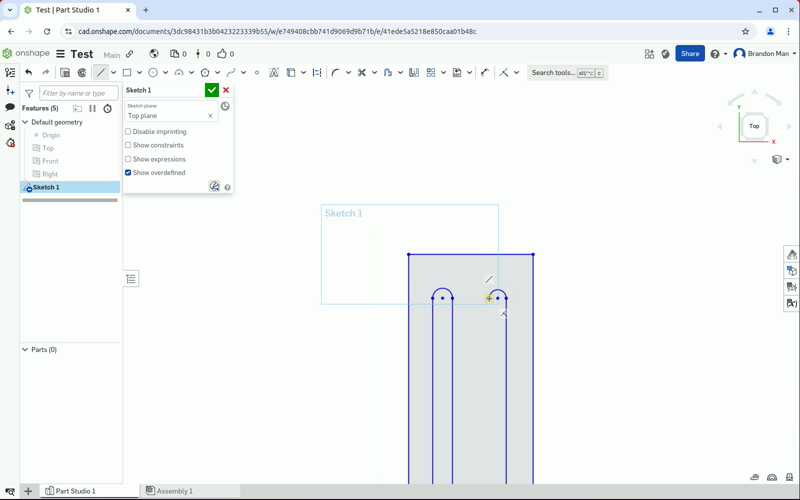
scroll(-6)
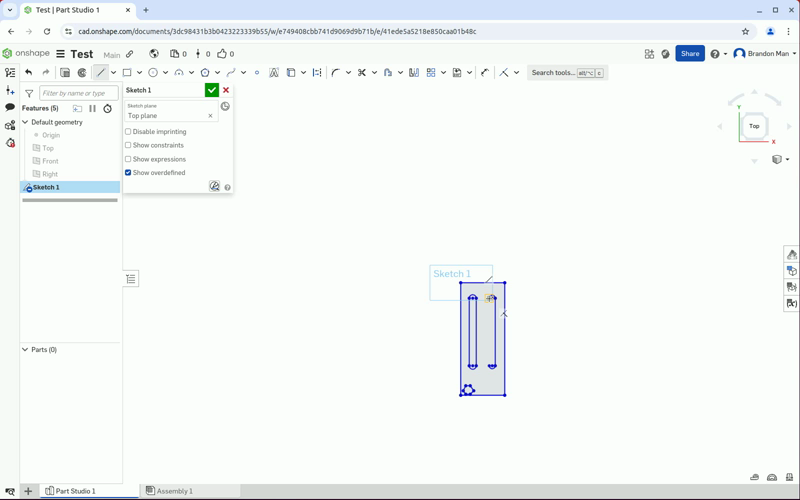
key_down(shift)
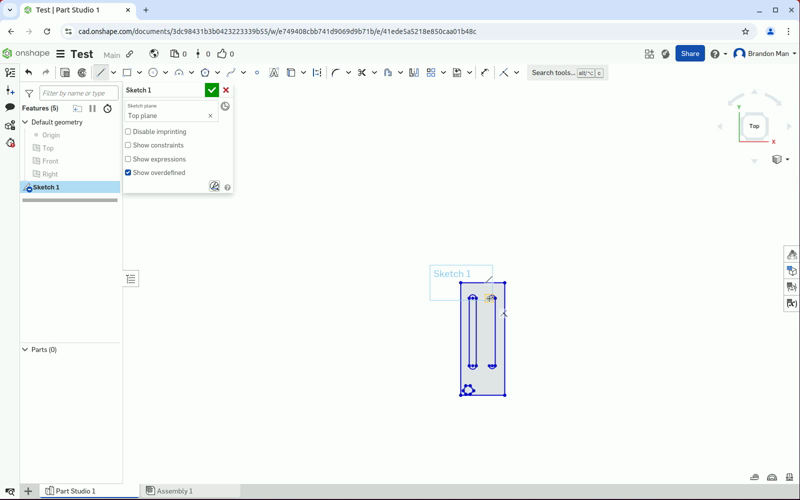
mouse_move(489, 365)
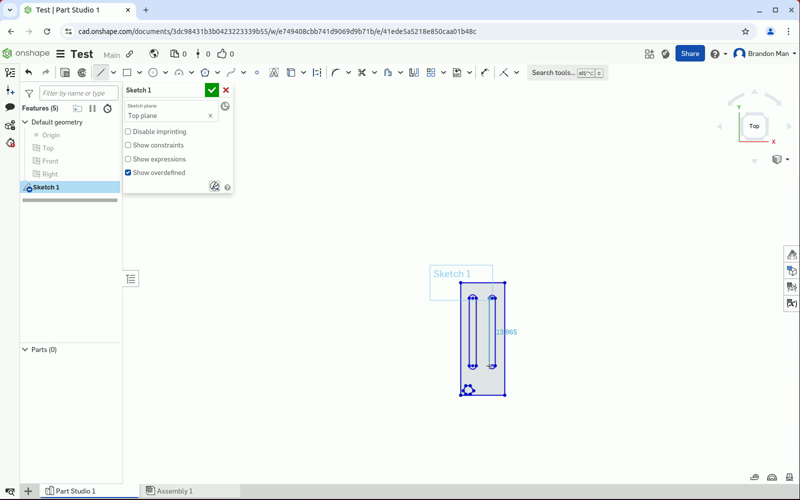
scroll(6)
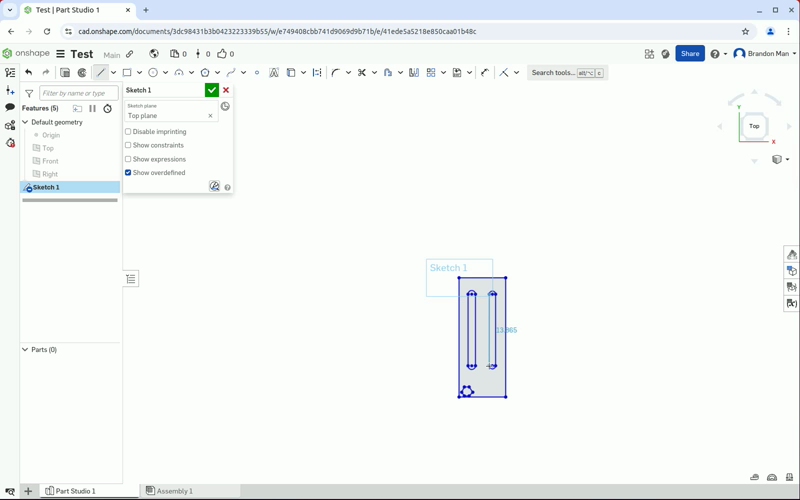
scroll(6)
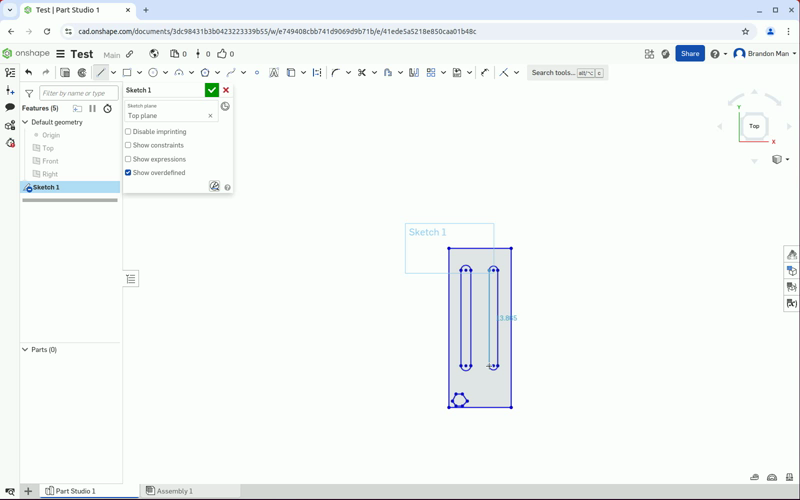
scroll(6)
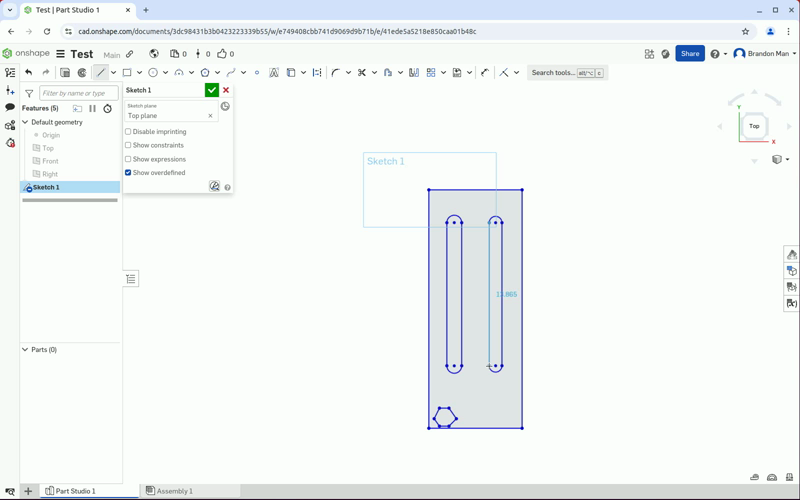
scroll(6)
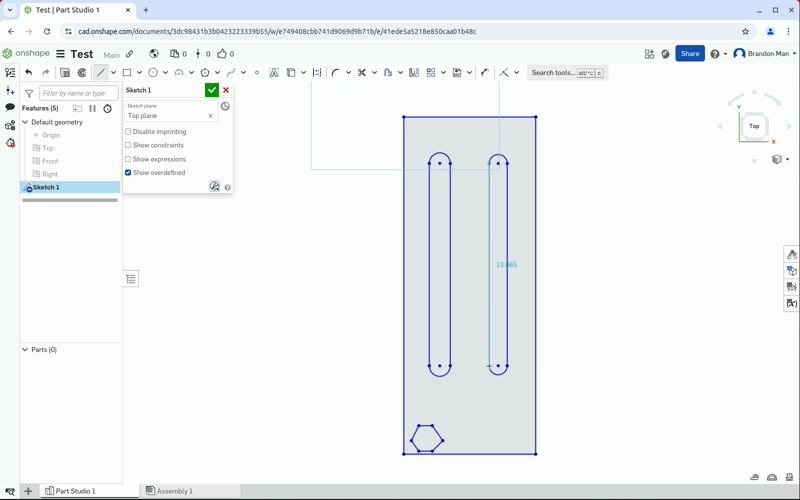
scroll(6)
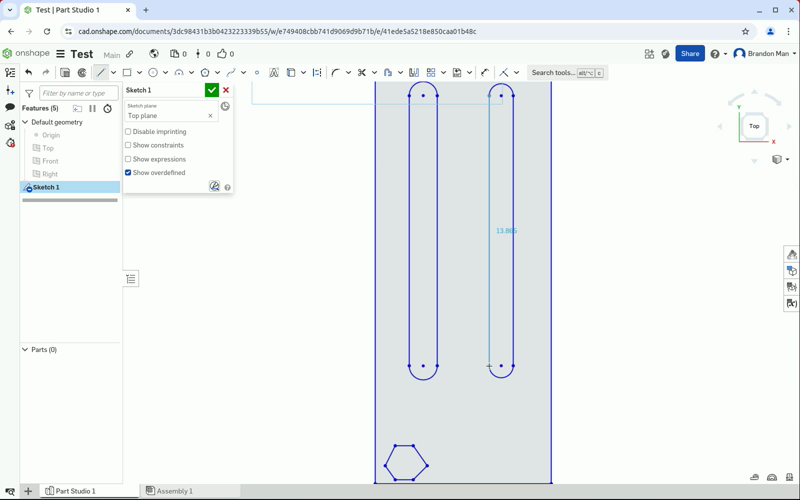
scroll(6)
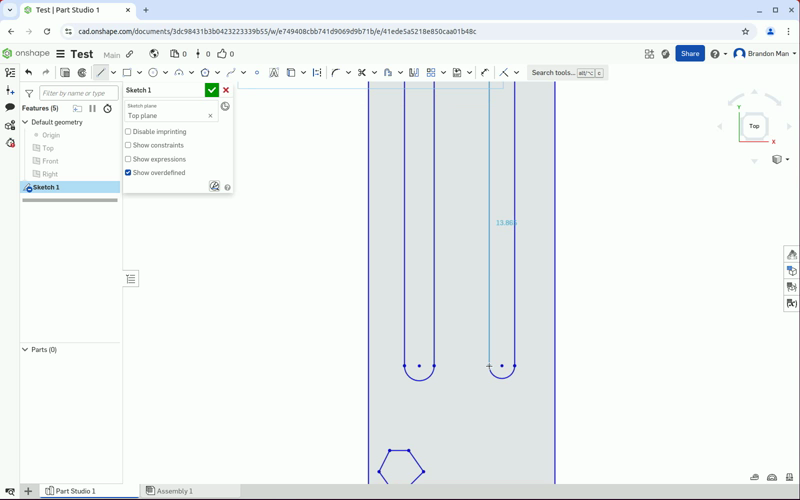
scroll(6)
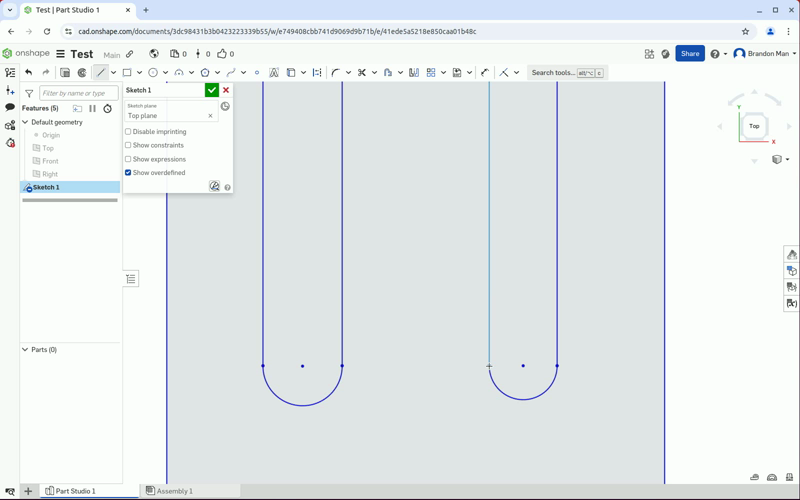
key_up(shift)
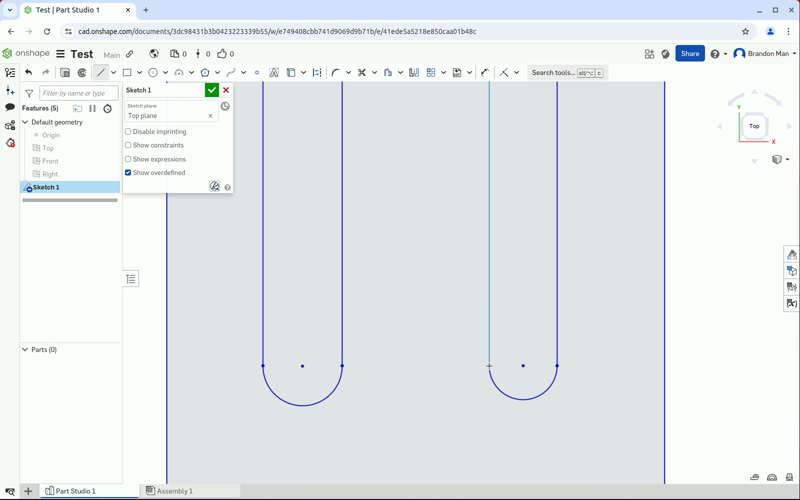
click(489, 365)
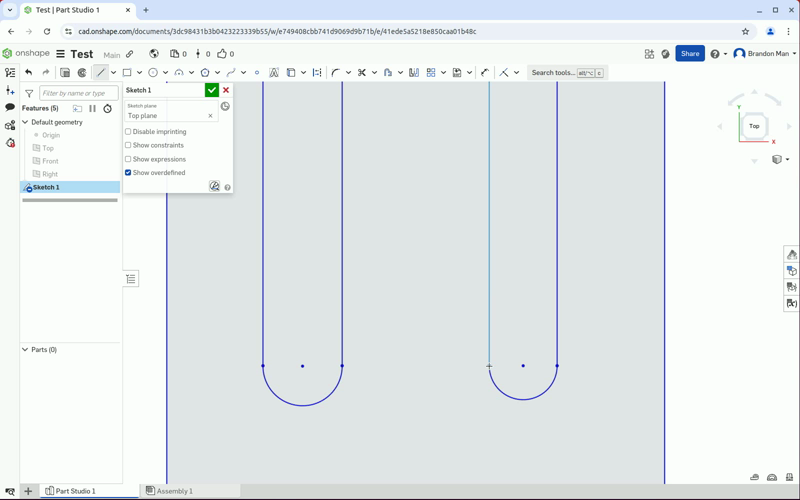
scroll(-6)
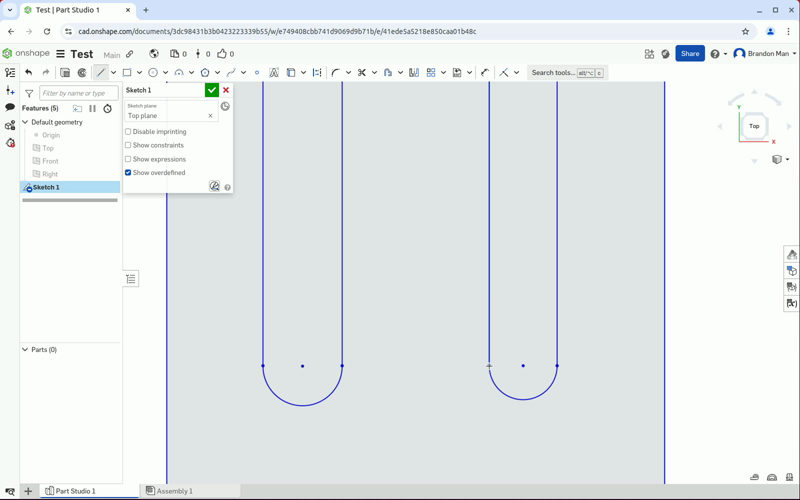
scroll(-6)
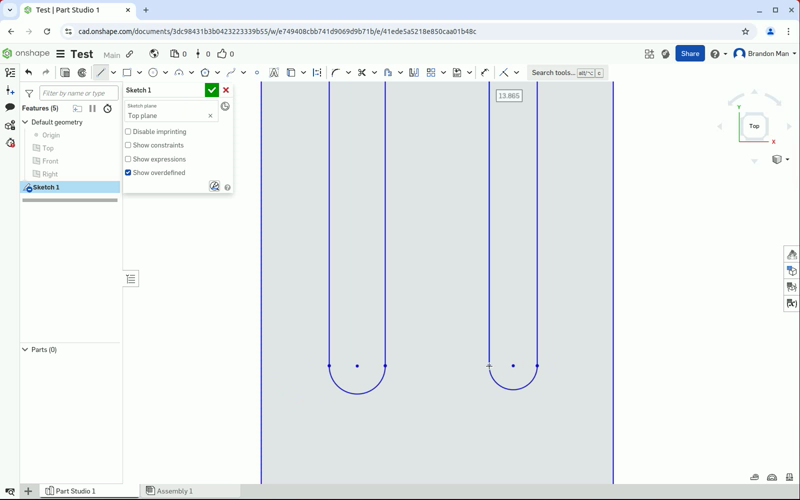
scroll(-6)
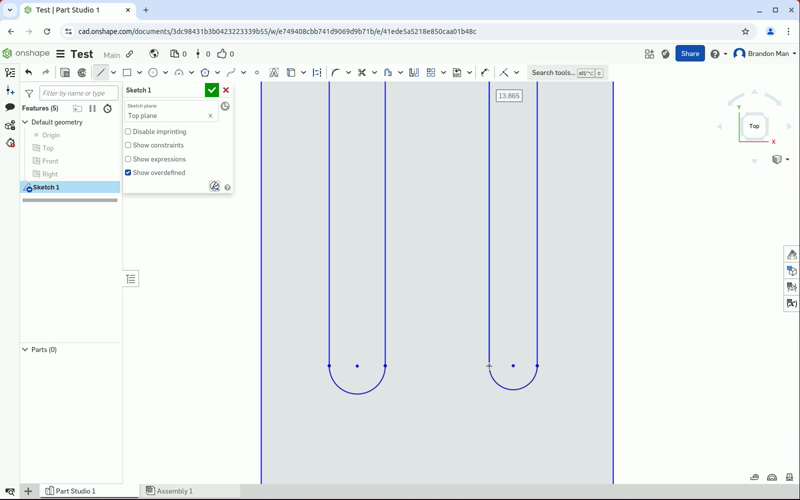
scroll(-6)
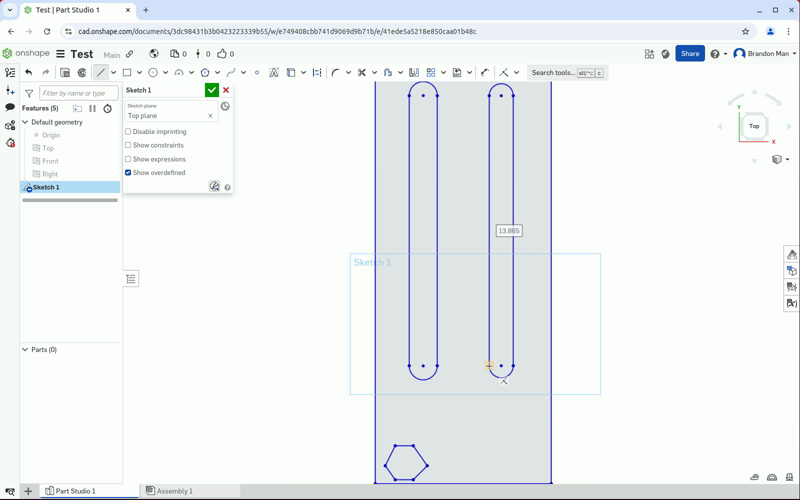
scroll(-6)
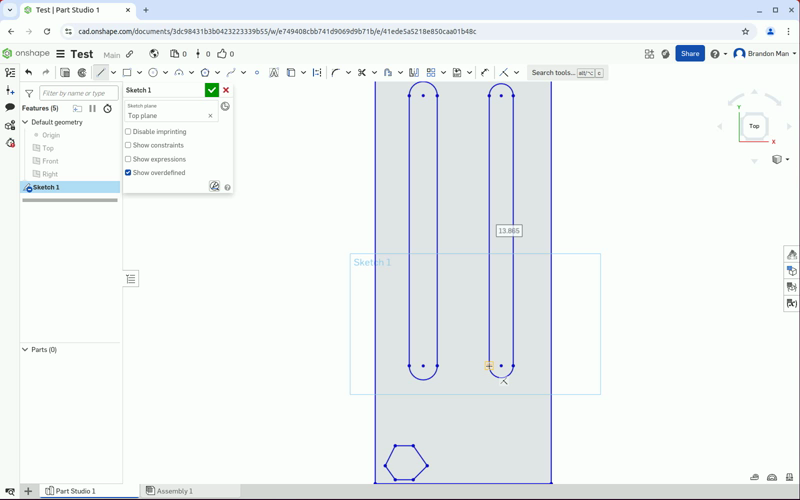
scroll(-6)
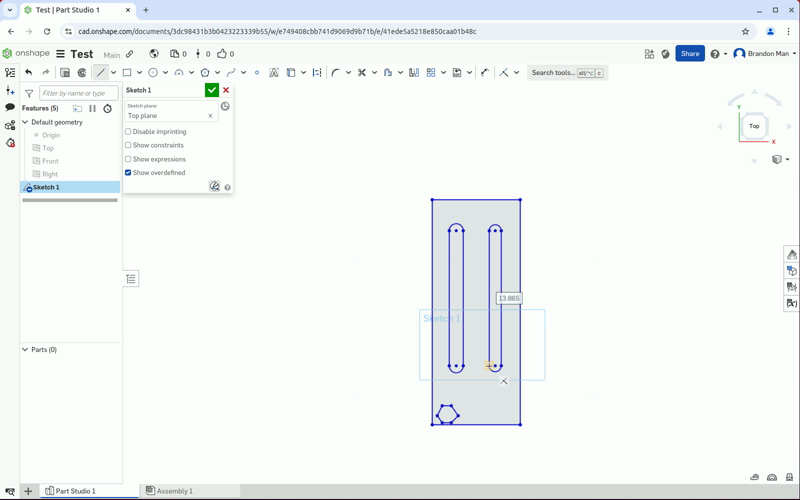
scroll(-6)
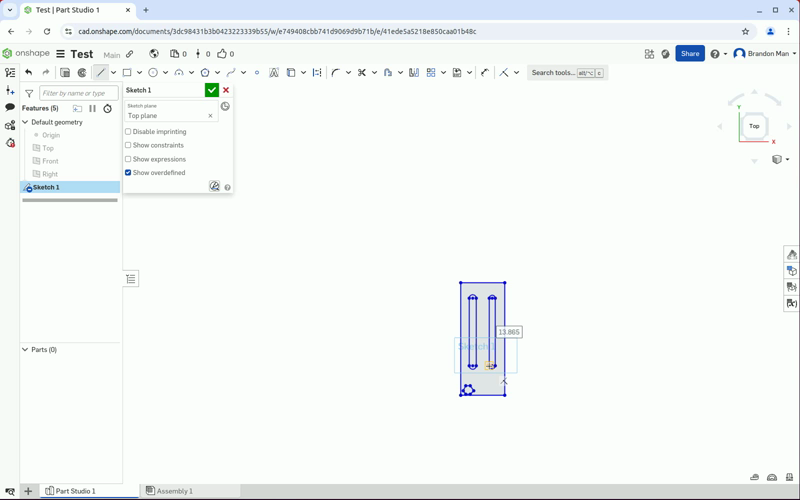
key(esc)
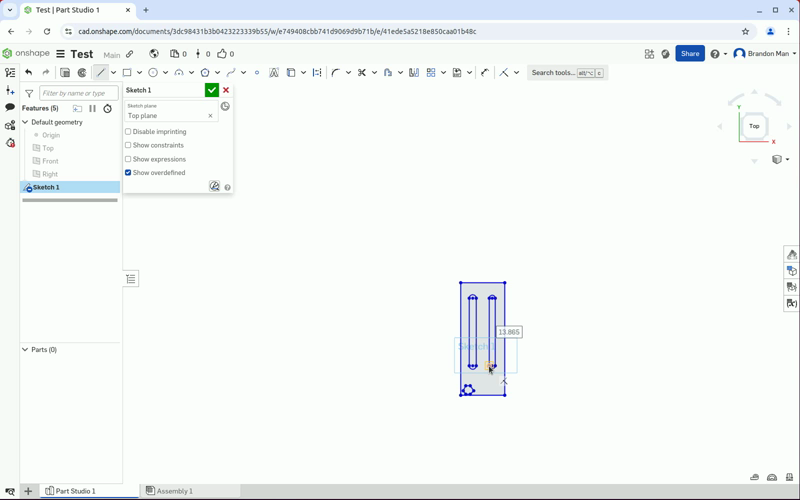
key(l)
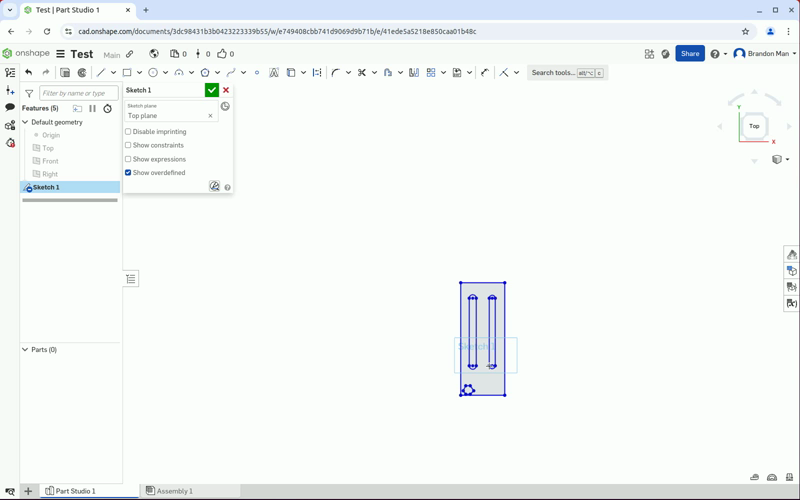
key_down(shift)
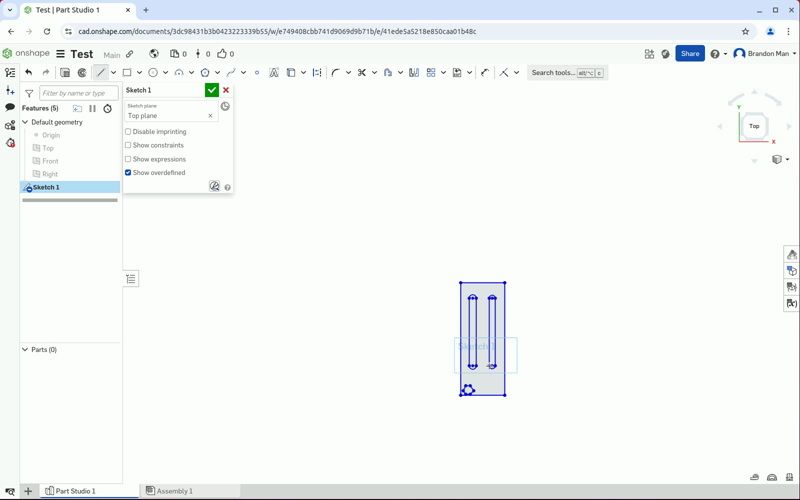
mouse_move(491, 390)
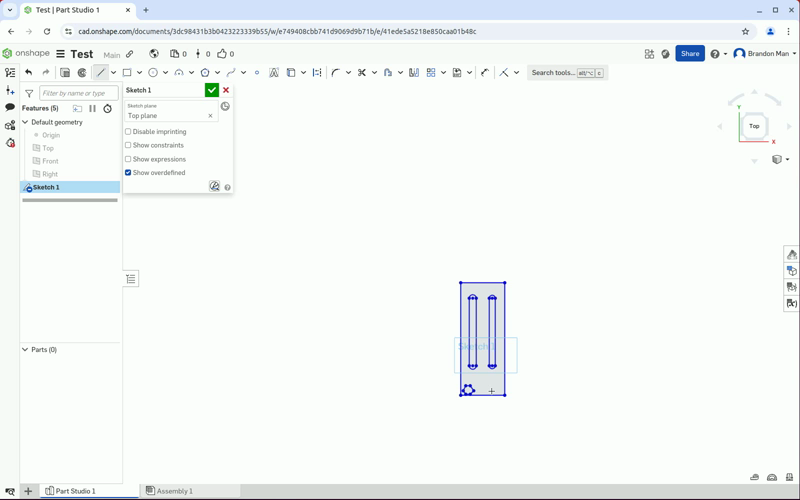
click(491, 390)
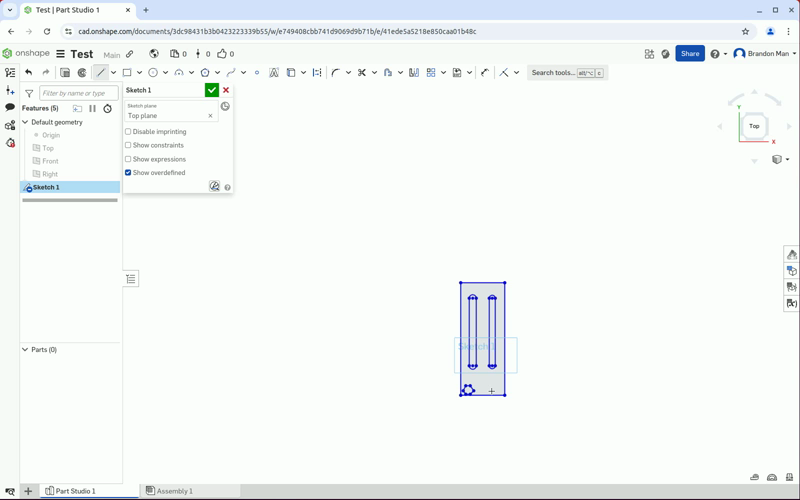
key_up(shift)
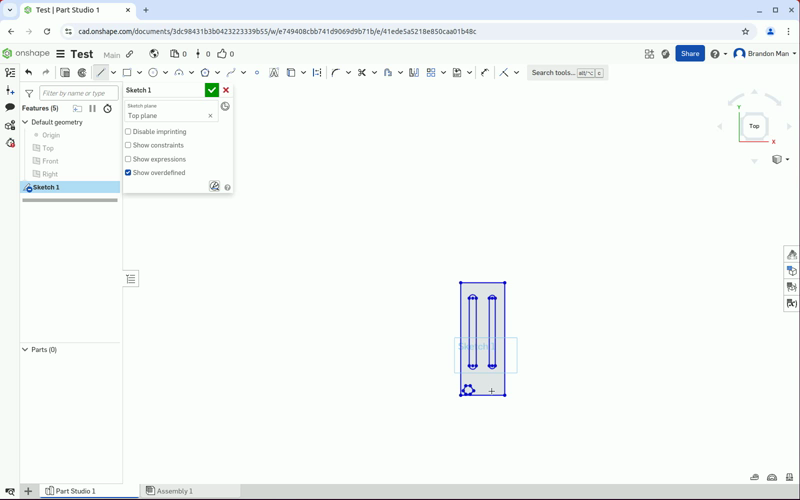
key_down(shift)
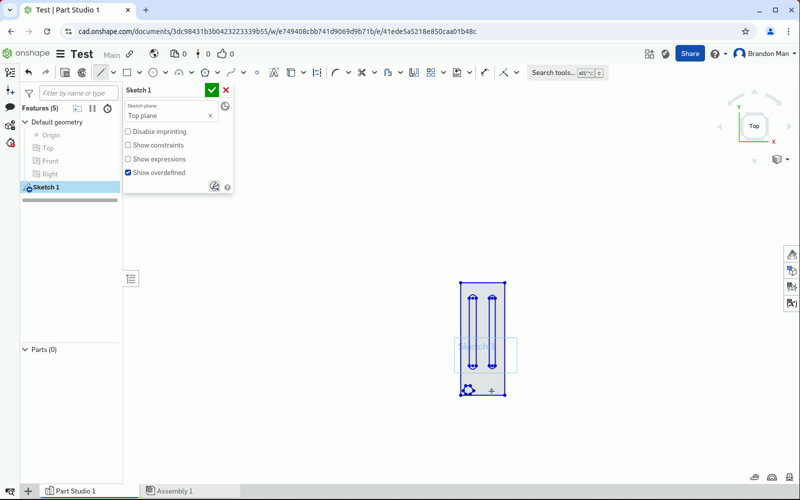
mouse_move(521, 390)
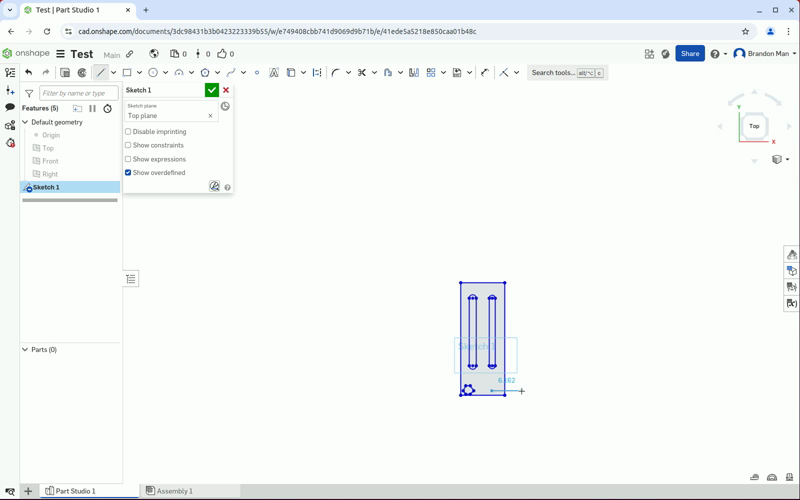
mouse_move(494, 394)
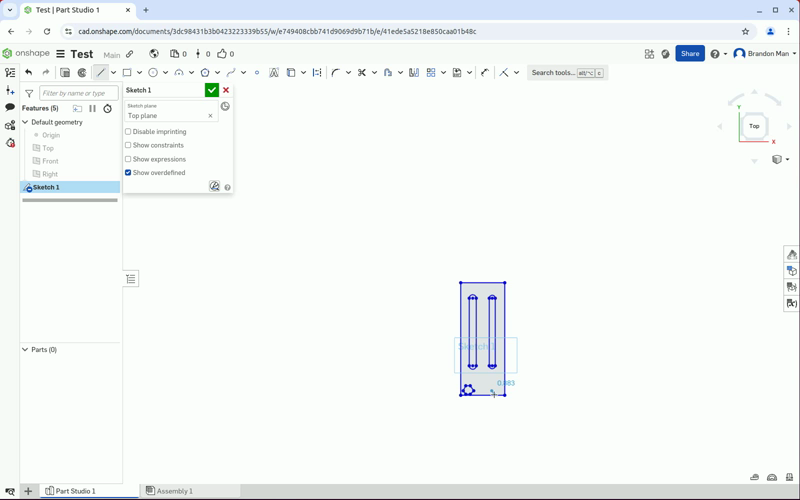
scroll(6)
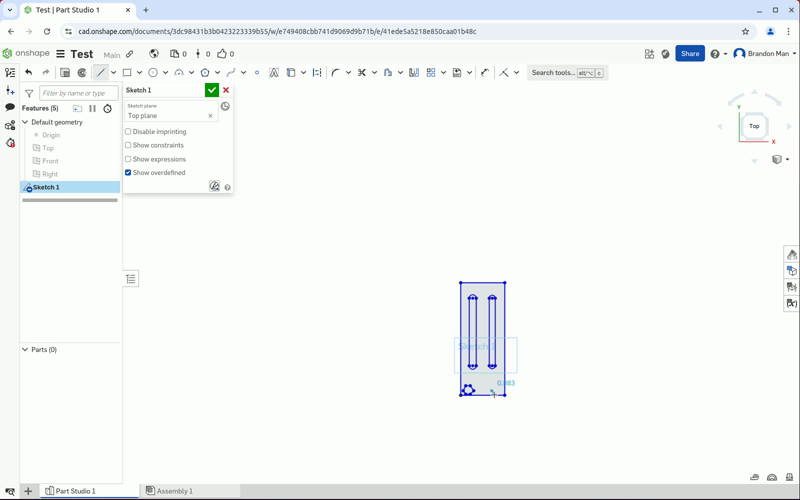
scroll(6)
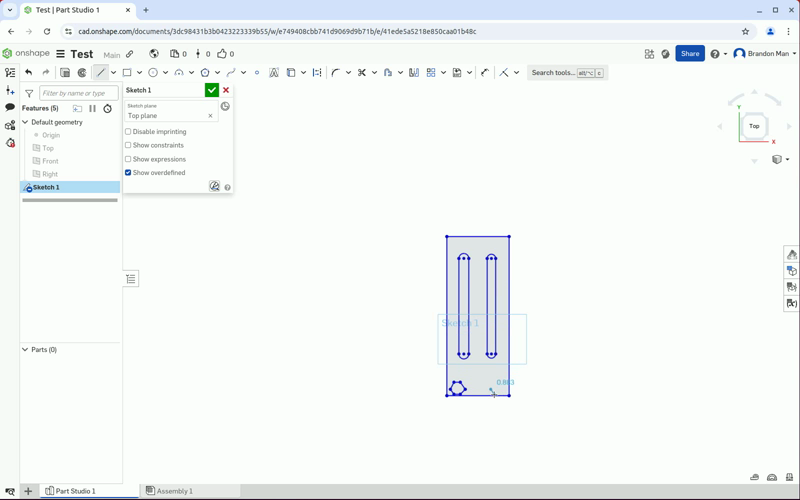
scroll(6)
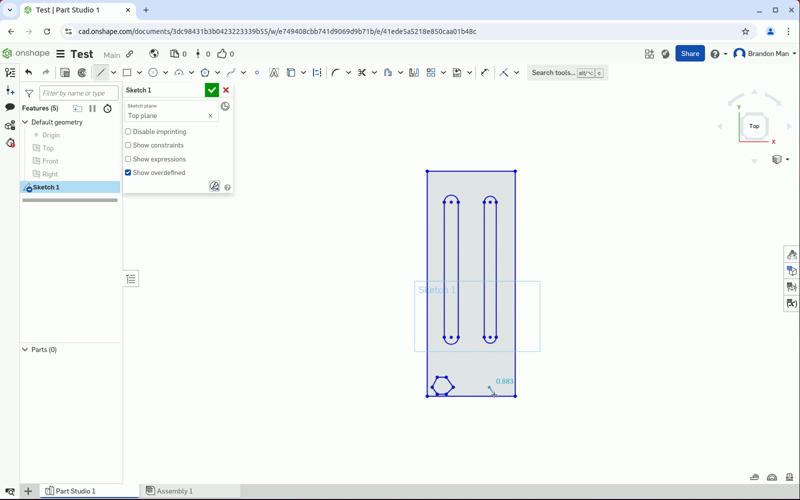
scroll(6)
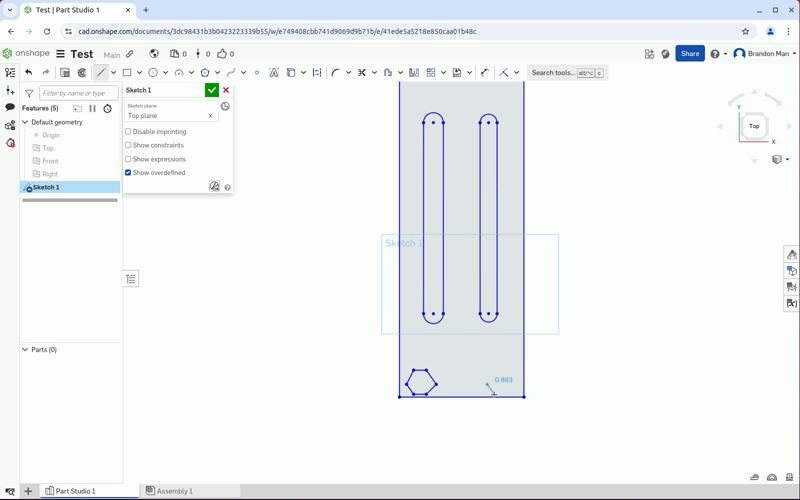
scroll(6)
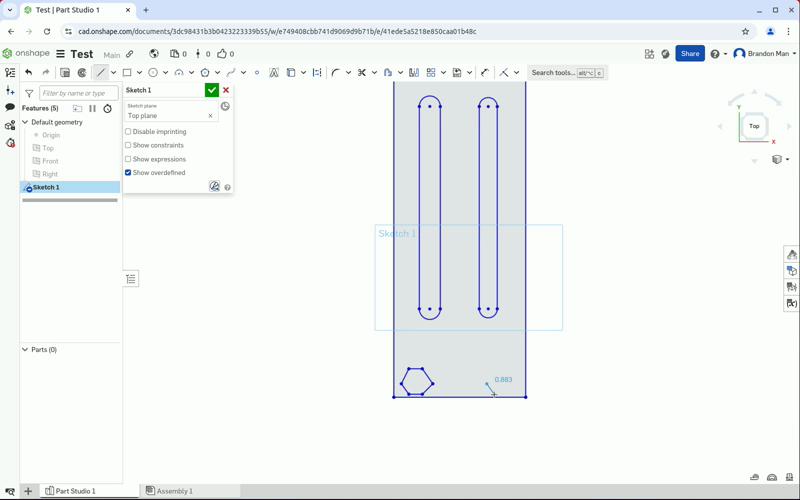
scroll(6)
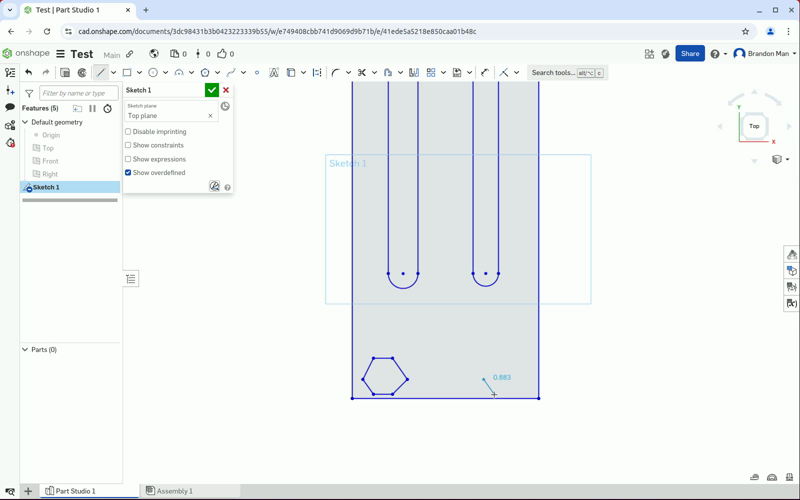
scroll(6)
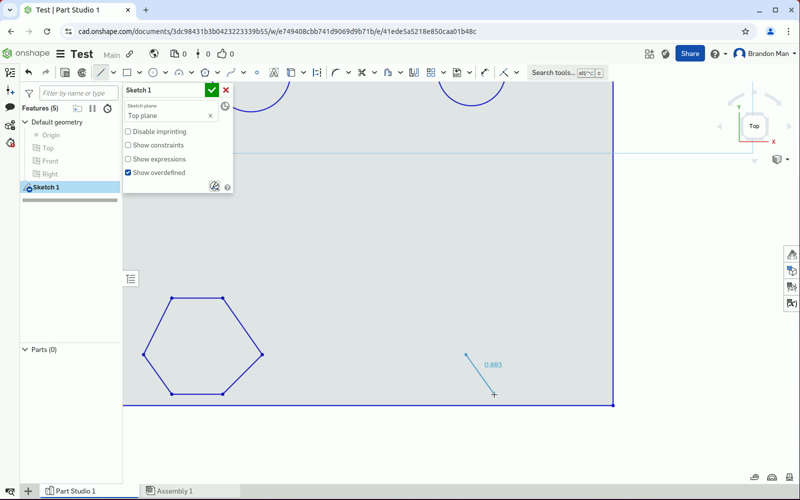
click(494, 394)
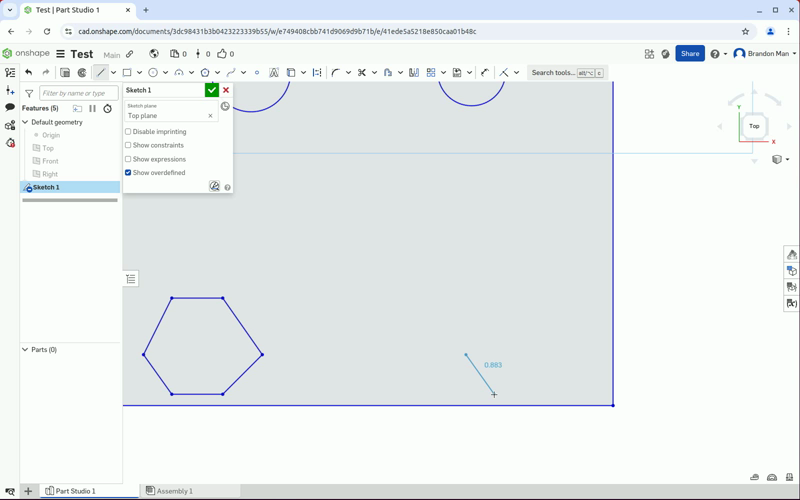
scroll(-6)
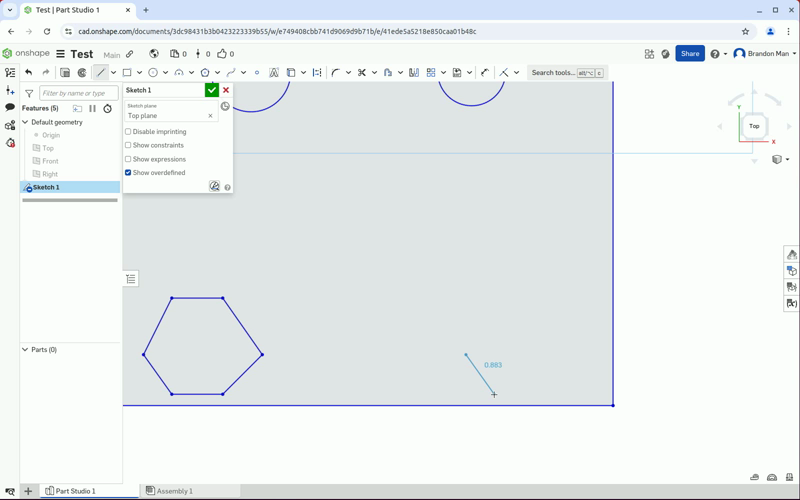
scroll(-6)
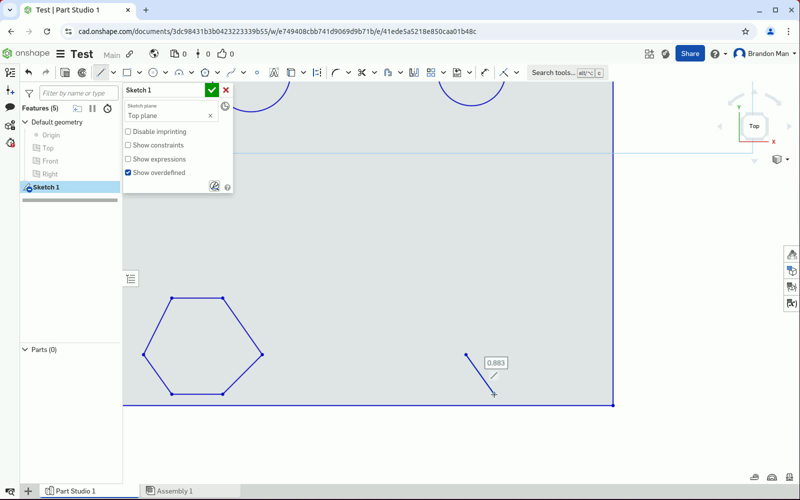
scroll(-6)
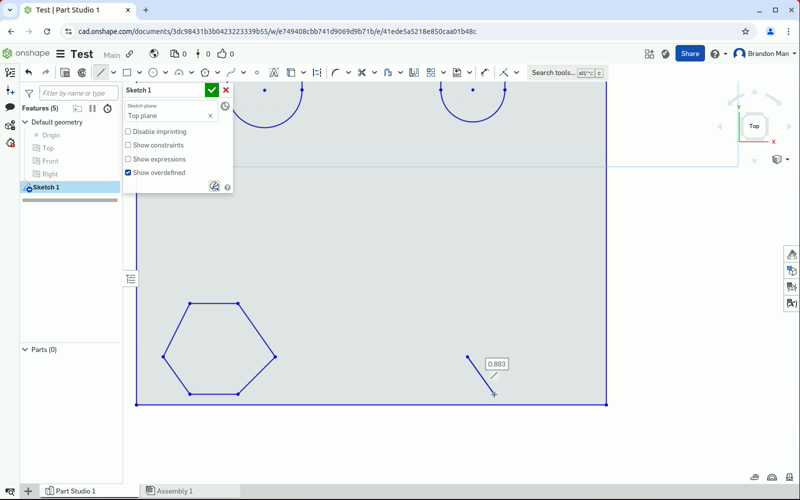
scroll(-6)
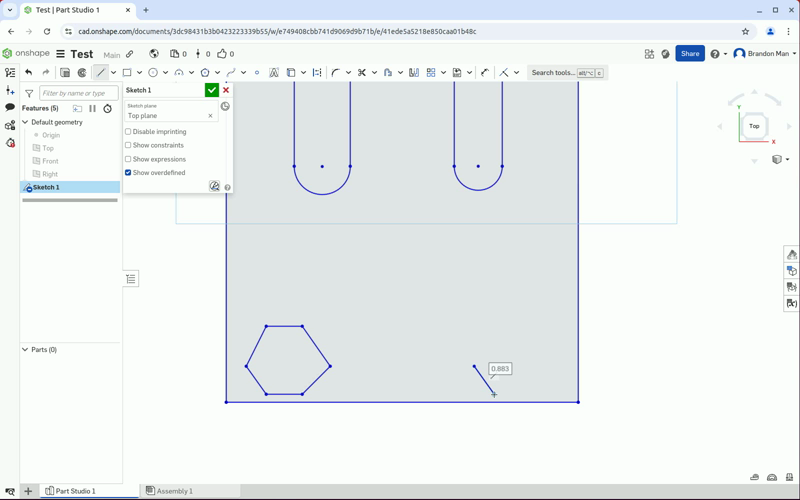
scroll(-6)
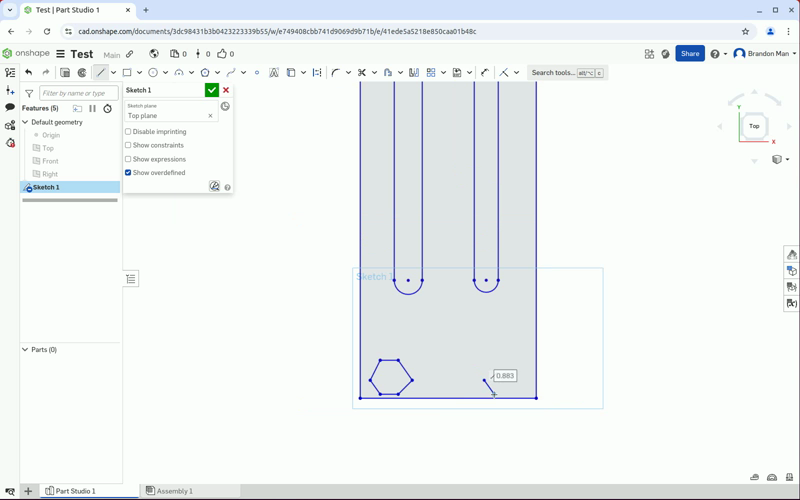
scroll(-6)
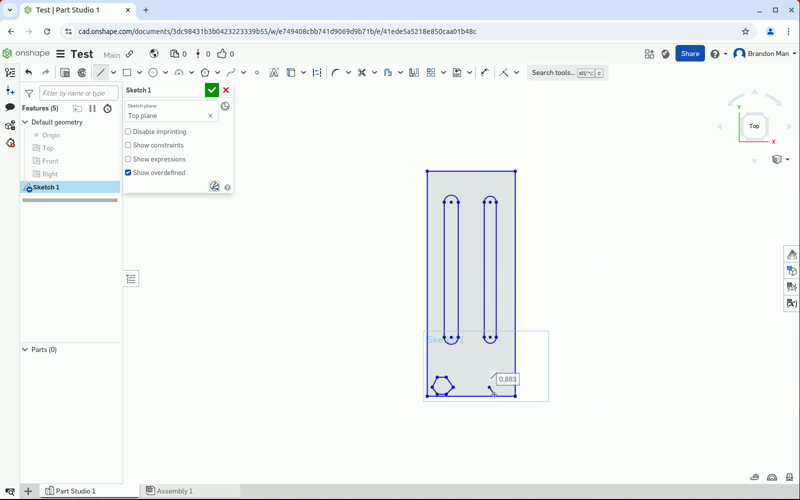
scroll(-6)
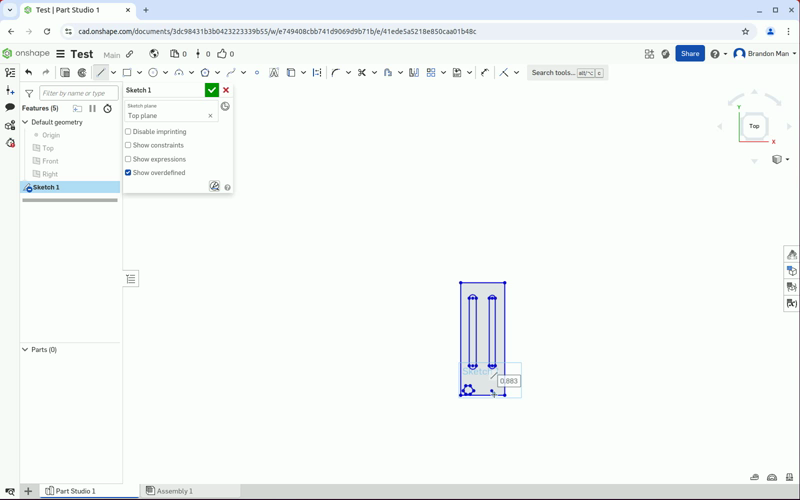
key_up(shift)
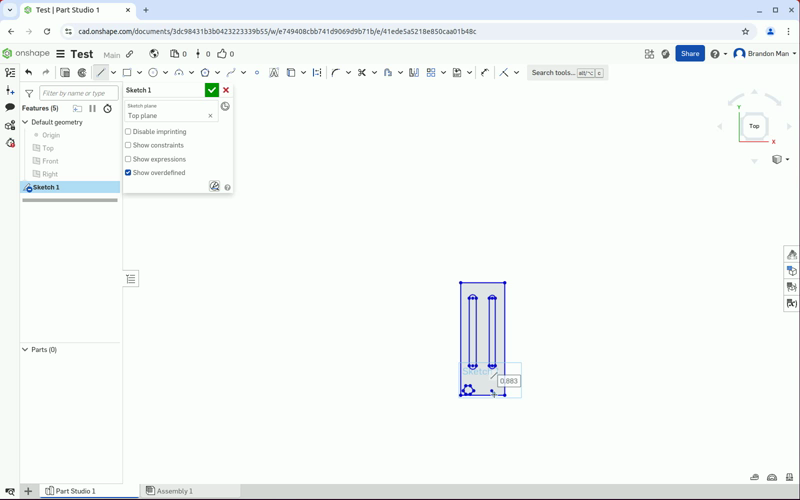
key_down(shift)
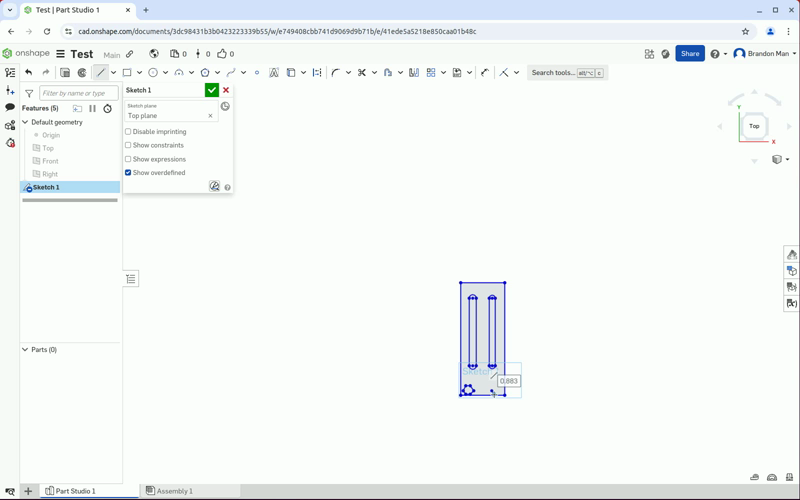
mouse_move(524, 394)
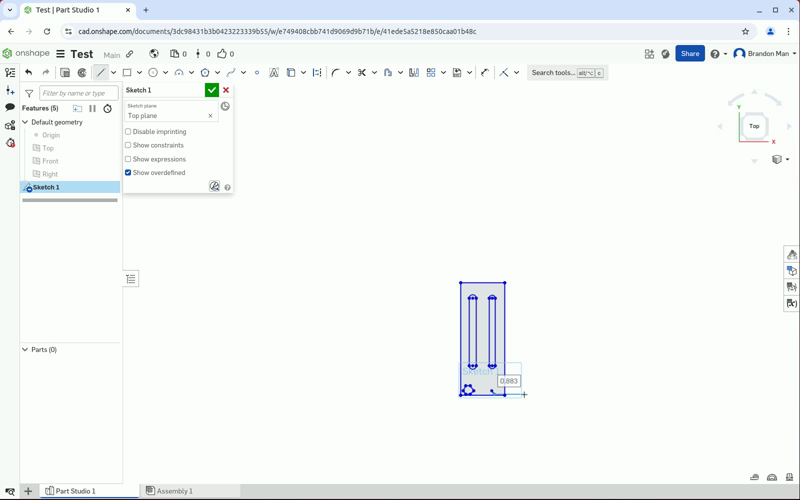
mouse_move(498, 394)
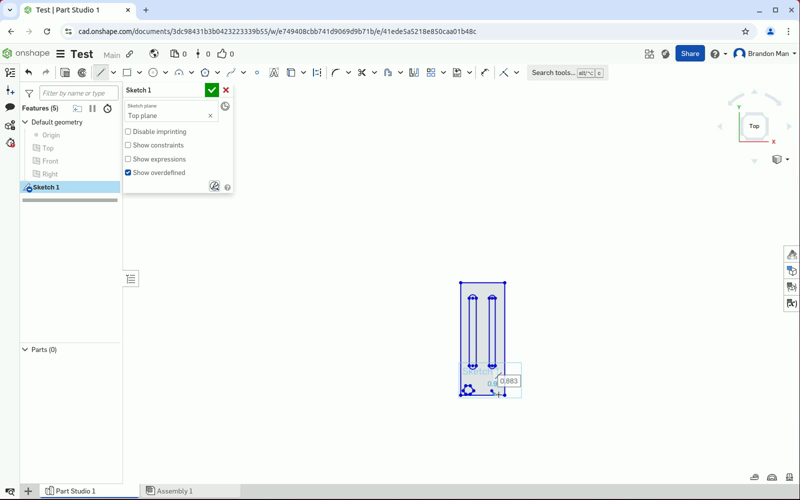
scroll(6)
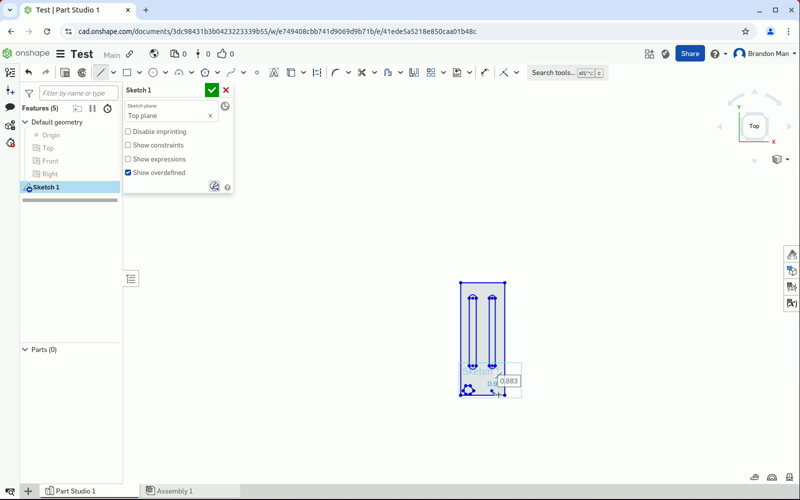
scroll(6)
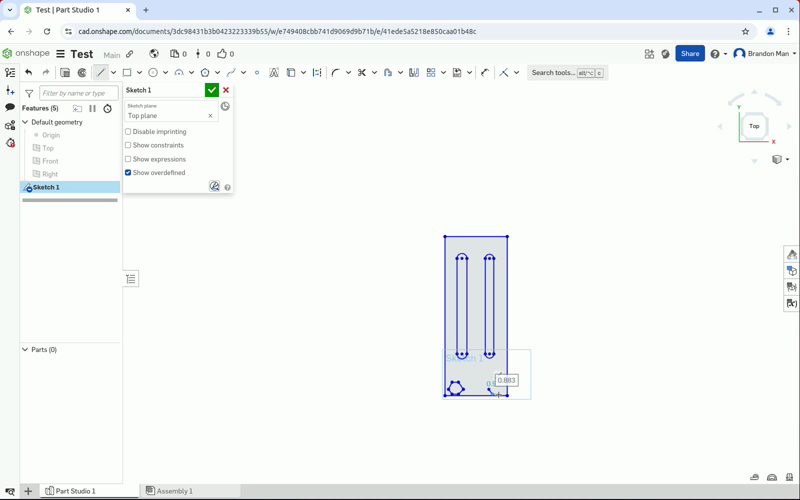
scroll(6)
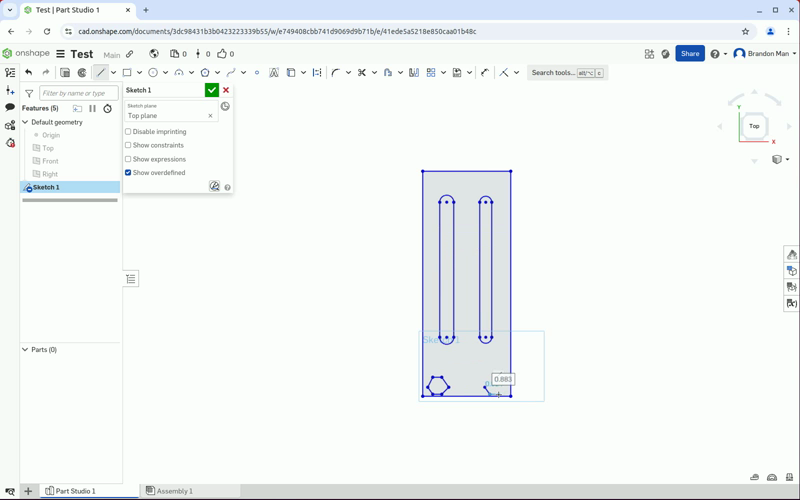
scroll(6)
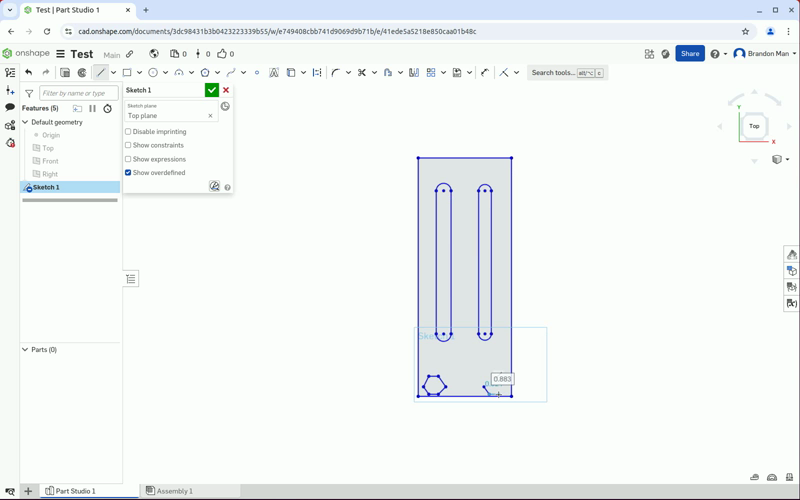
scroll(6)
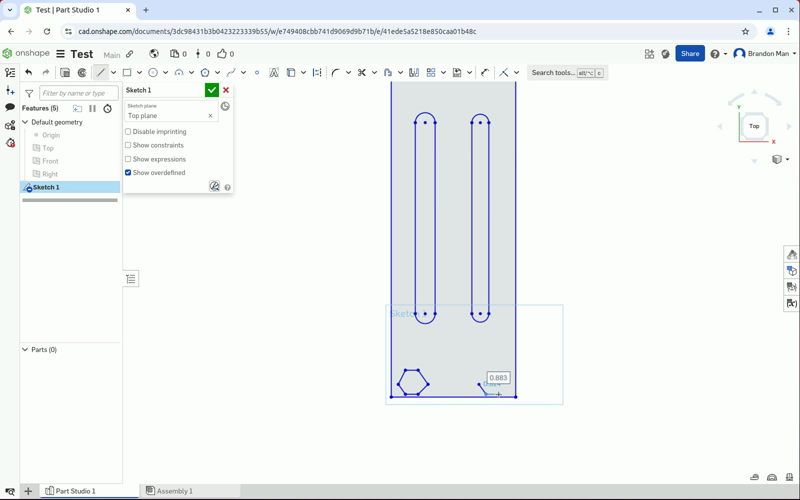
scroll(6)
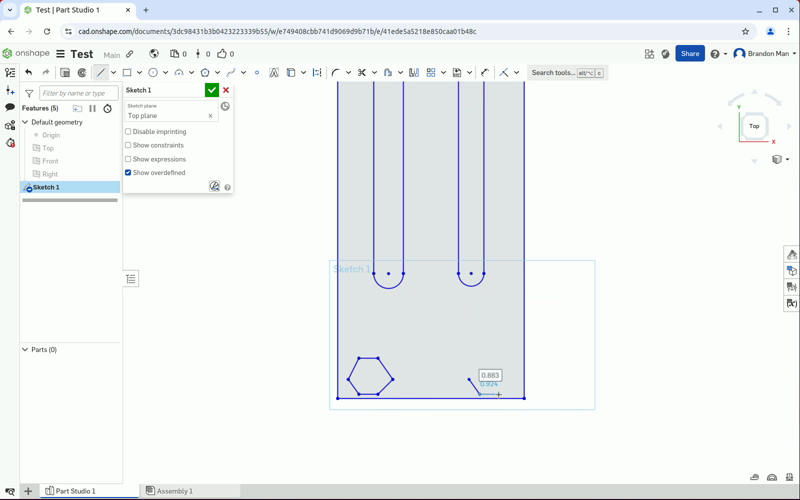
scroll(6)
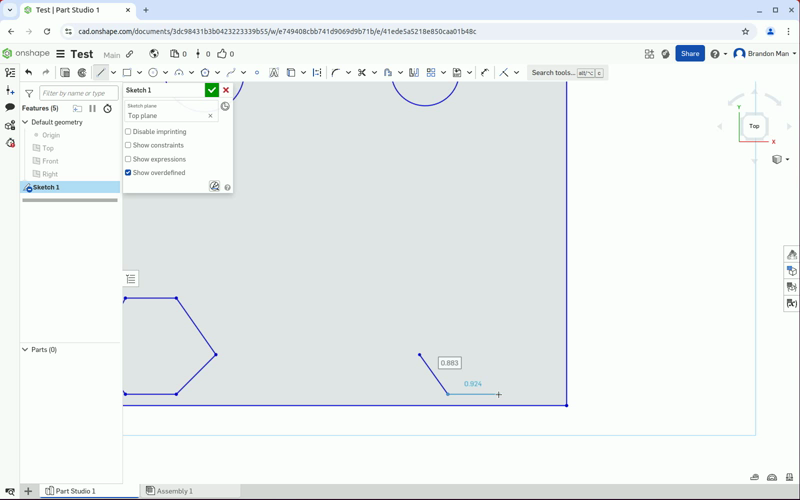
click(498, 394)
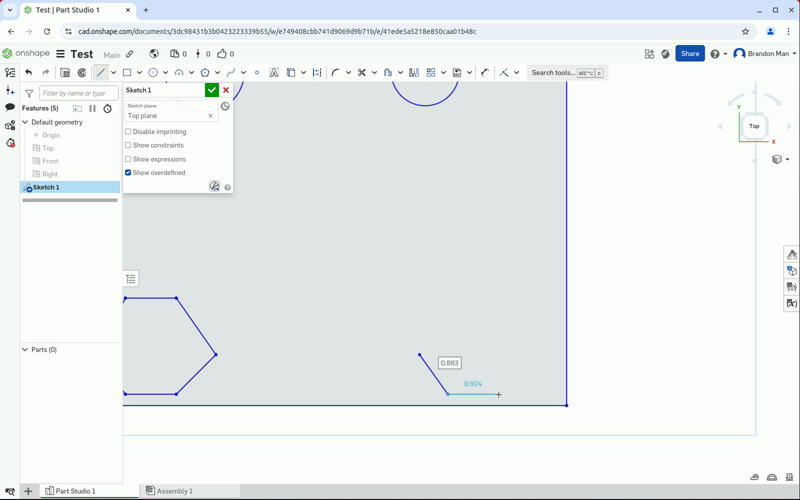
scroll(-6)
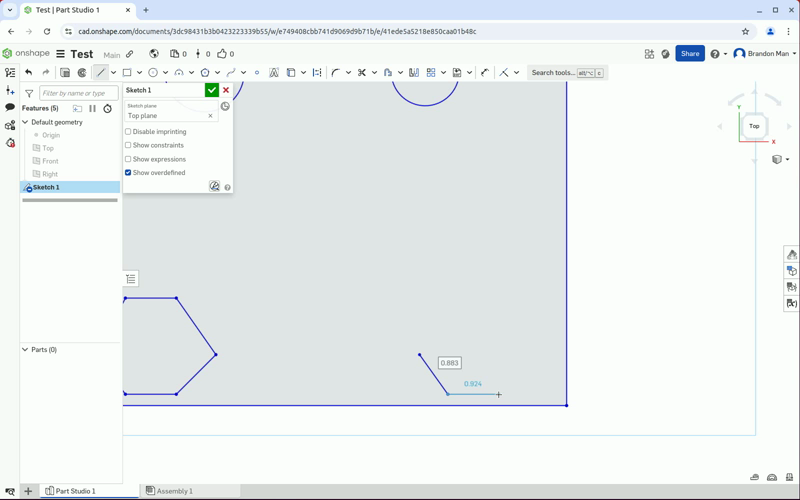
scroll(-6)
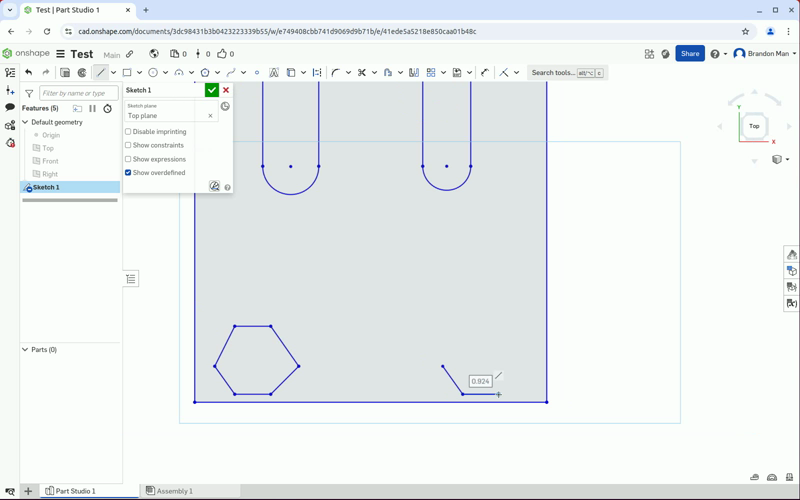
scroll(-6)
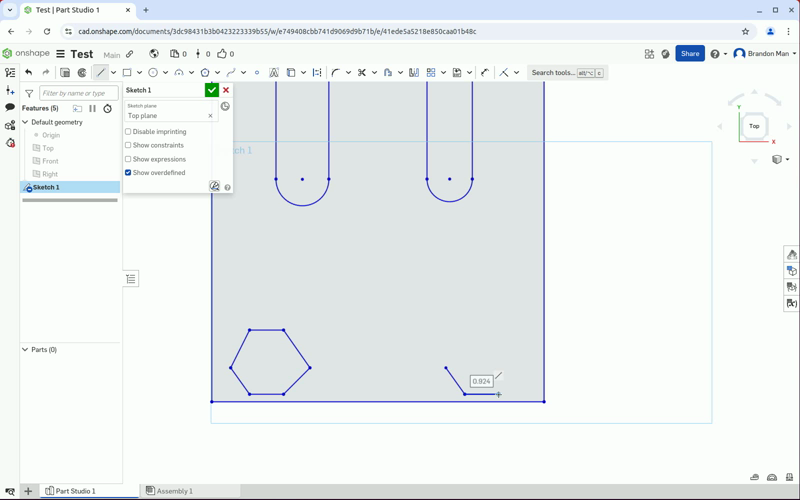
scroll(-6)
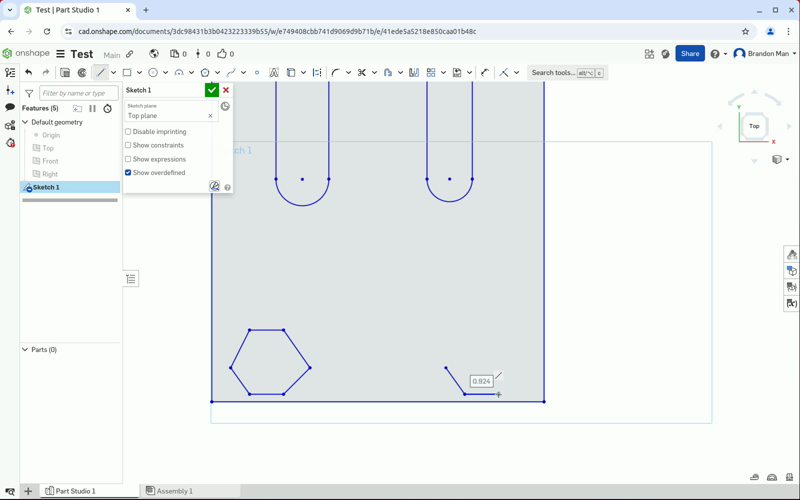
scroll(-6)
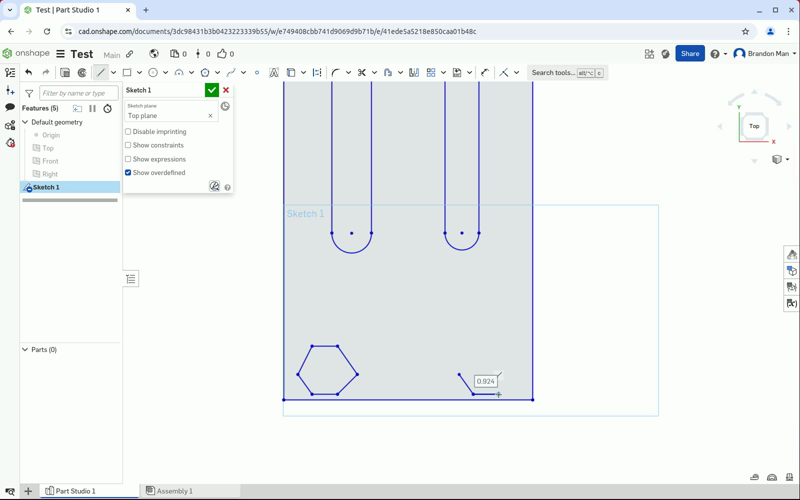
scroll(-6)
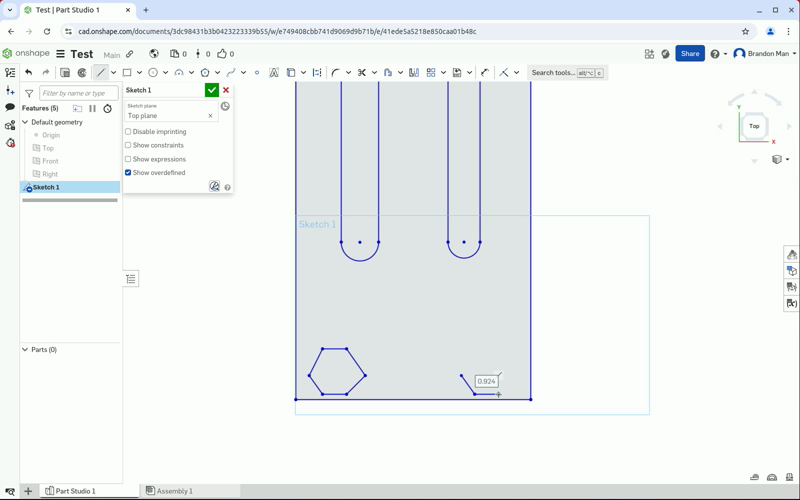
scroll(-6)
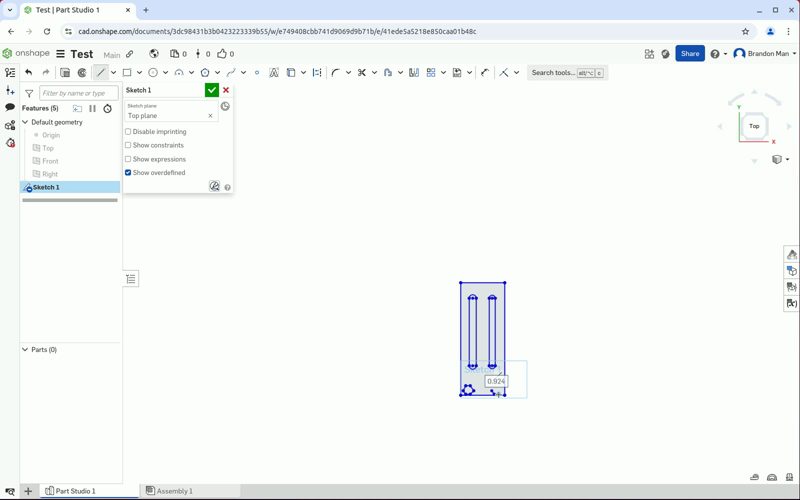
key_up(shift)
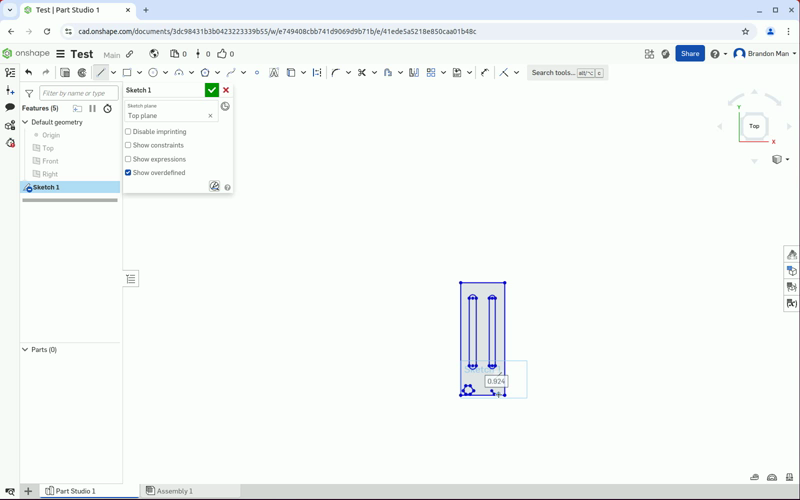
key_down(shift)
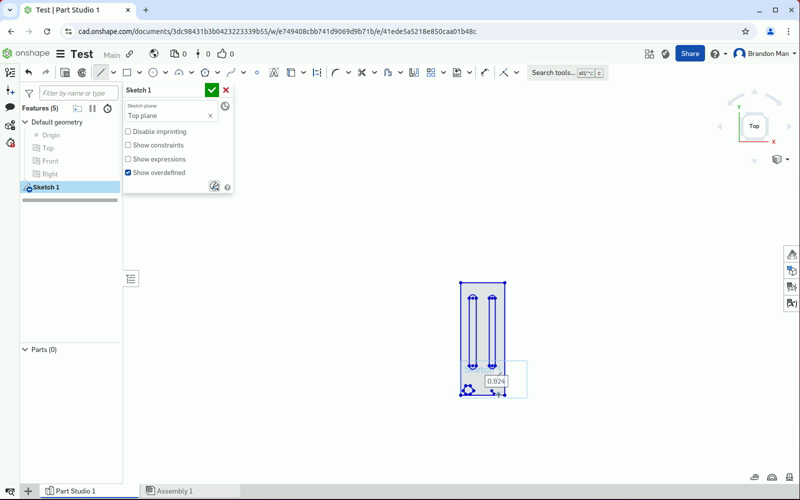
mouse_move(528, 394)
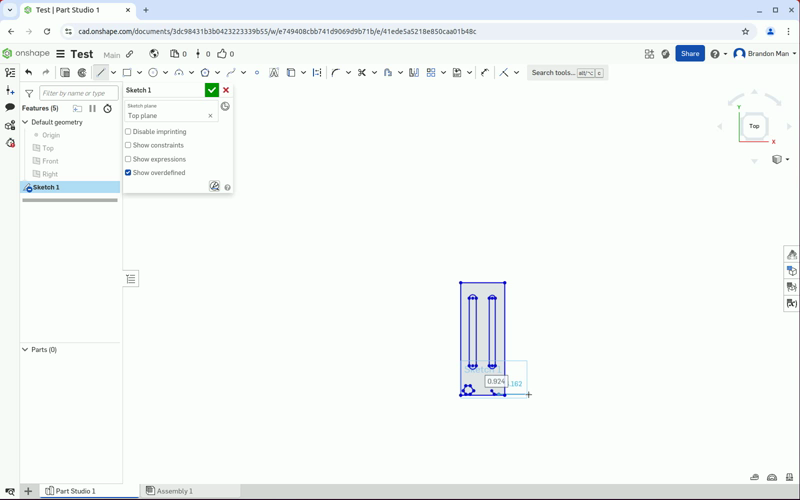
mouse_move(502, 390)
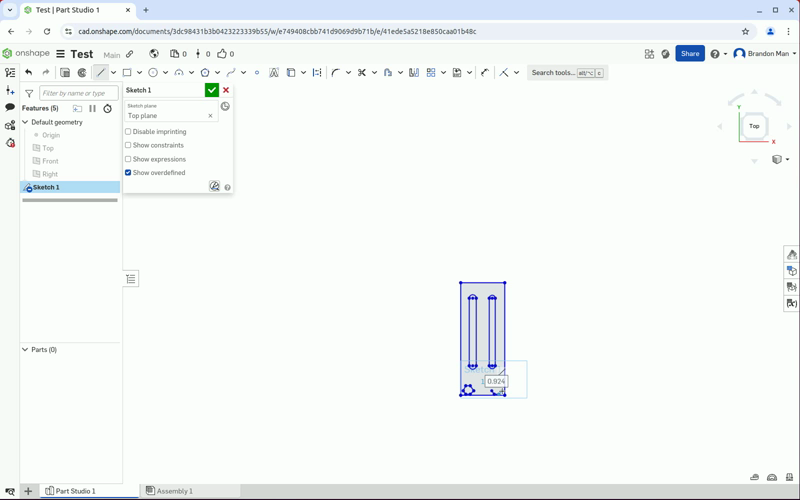
scroll(6)
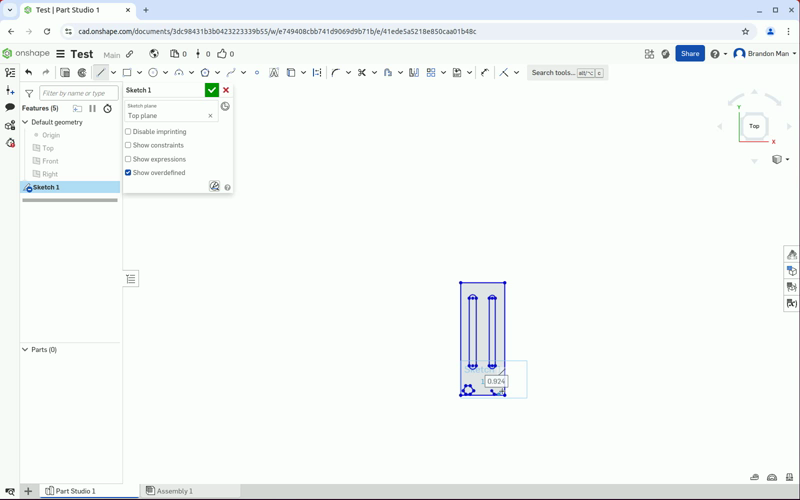
scroll(6)
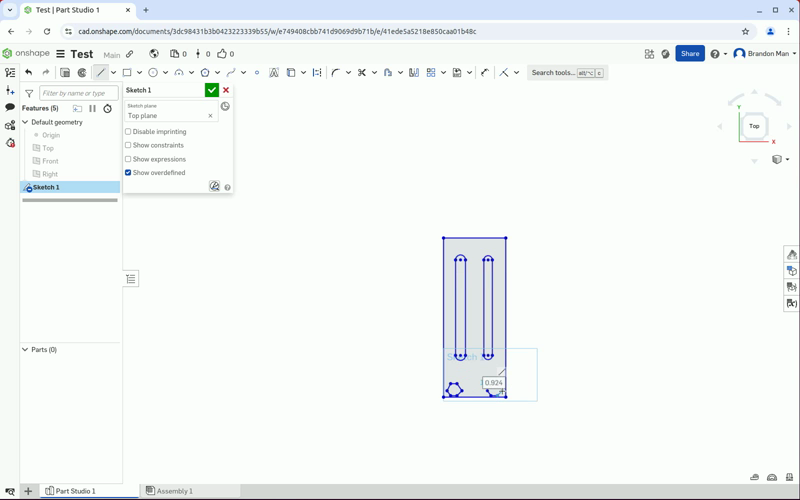
scroll(6)
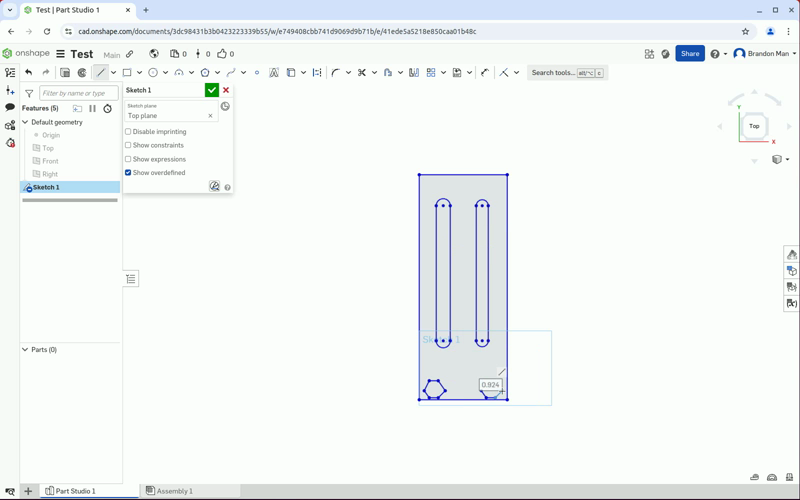
scroll(6)
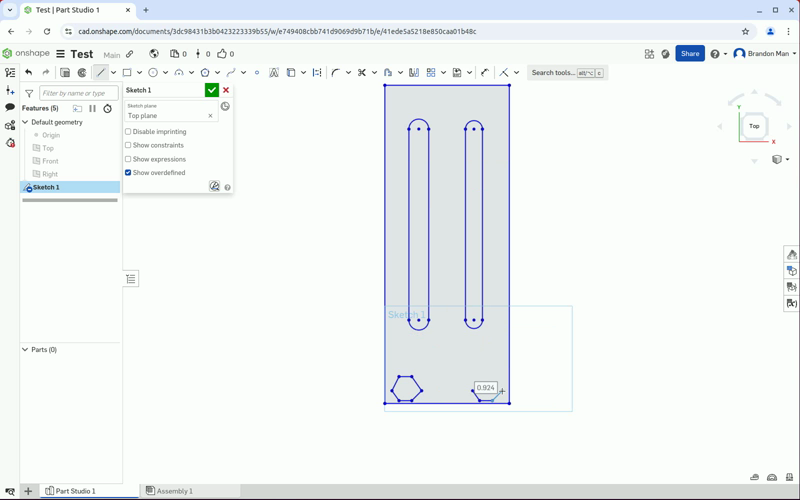
scroll(6)
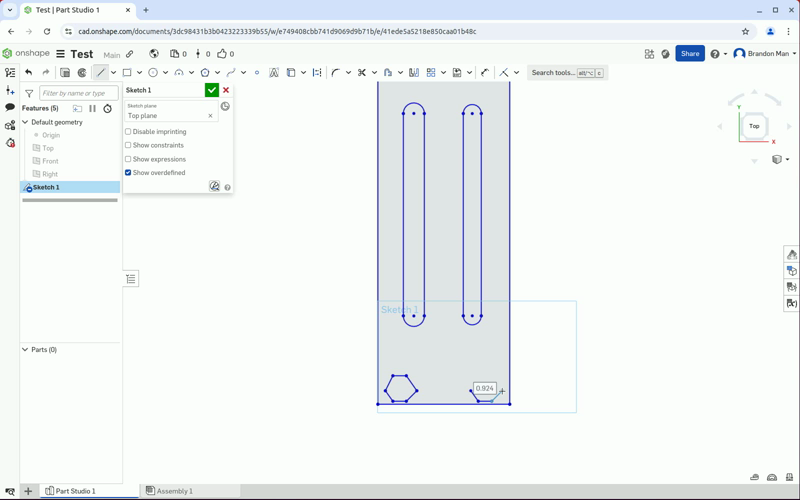
scroll(6)
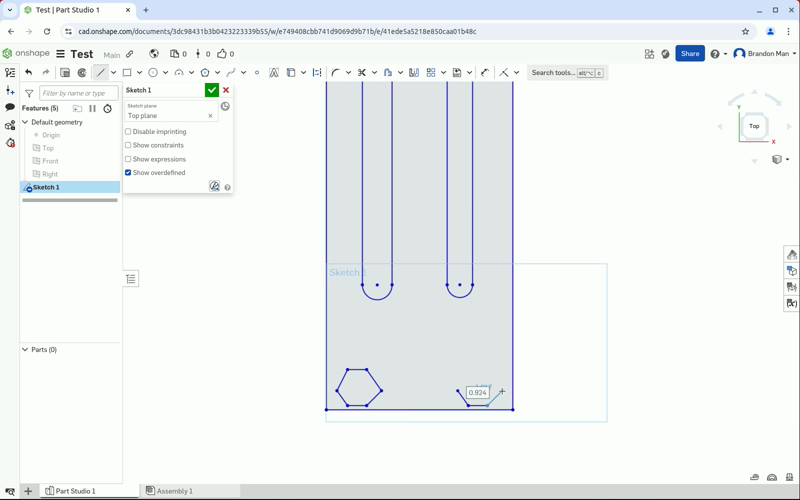
scroll(6)
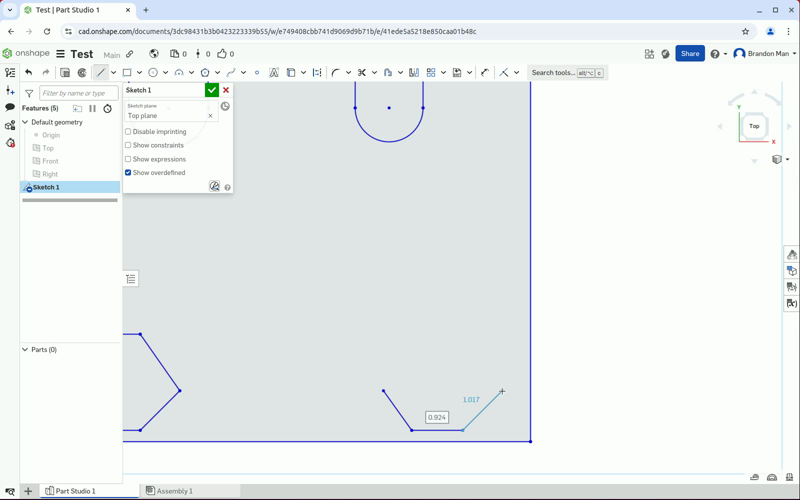
click(502, 390)
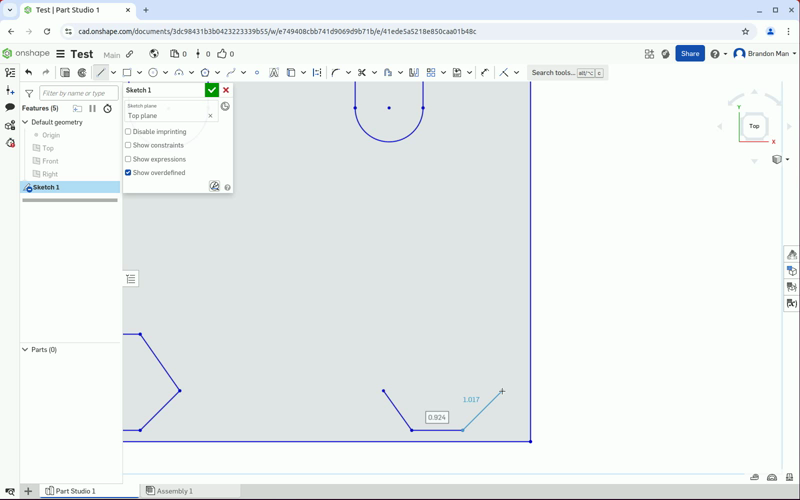
scroll(-6)
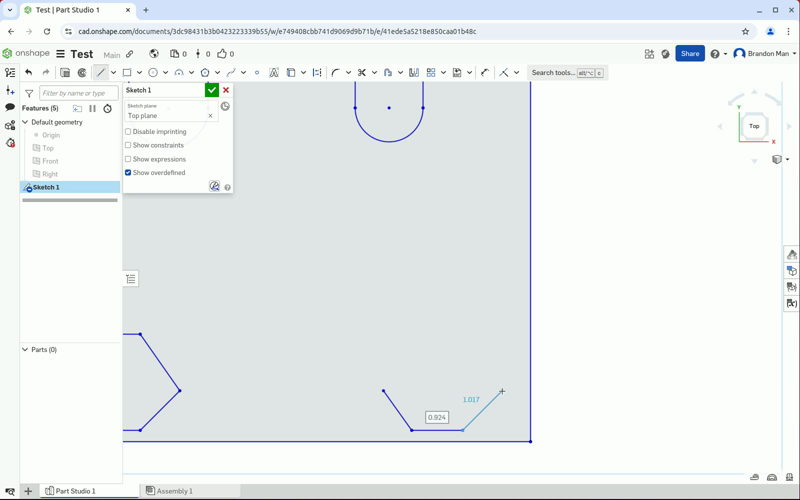
scroll(-6)
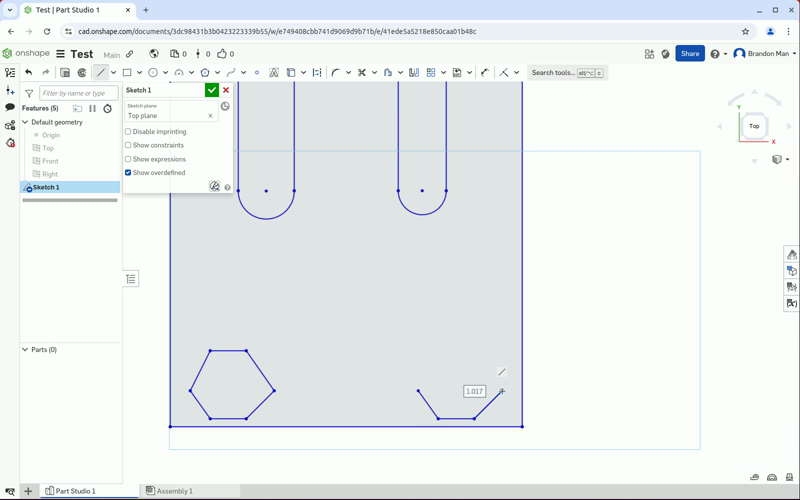
scroll(-6)
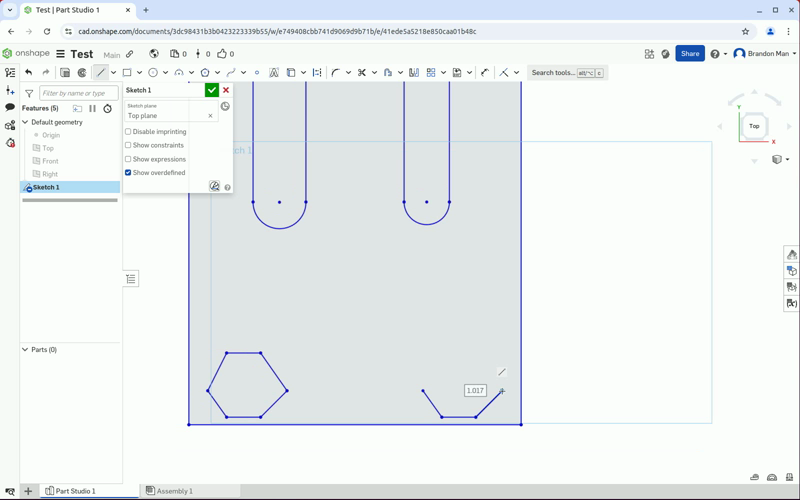
scroll(-6)
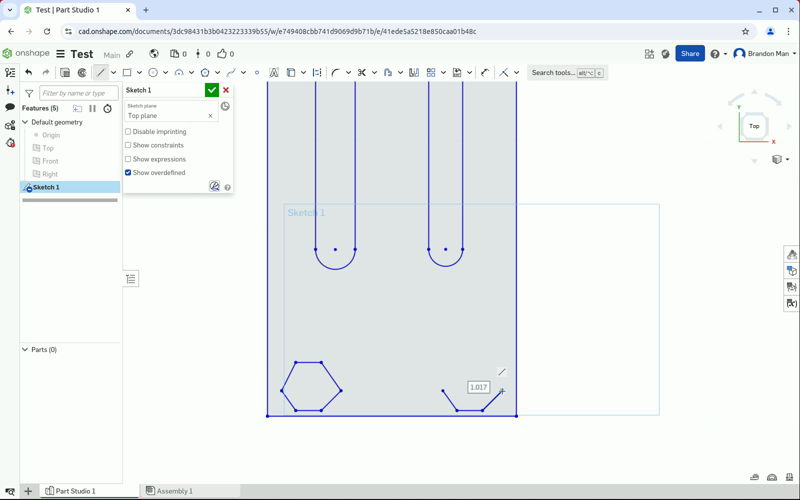
scroll(-6)
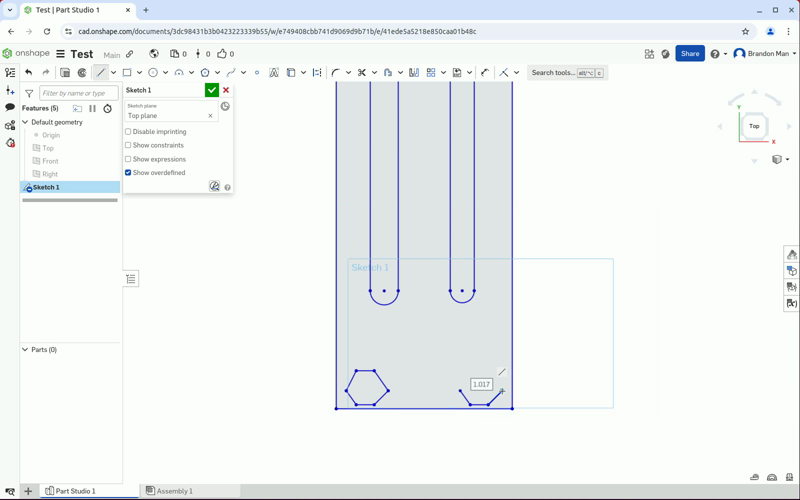
scroll(-6)
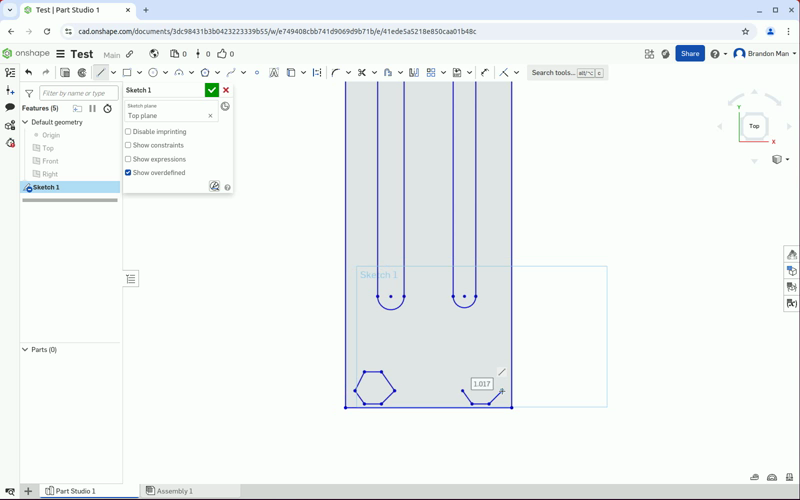
scroll(-6)
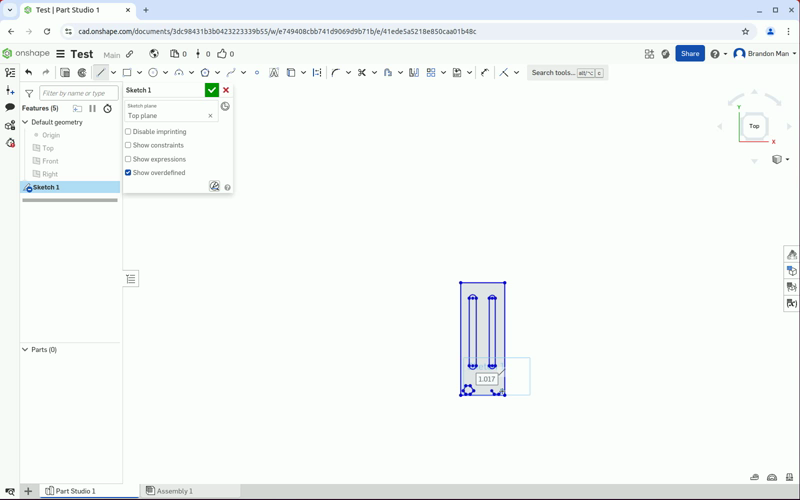
key_up(shift)
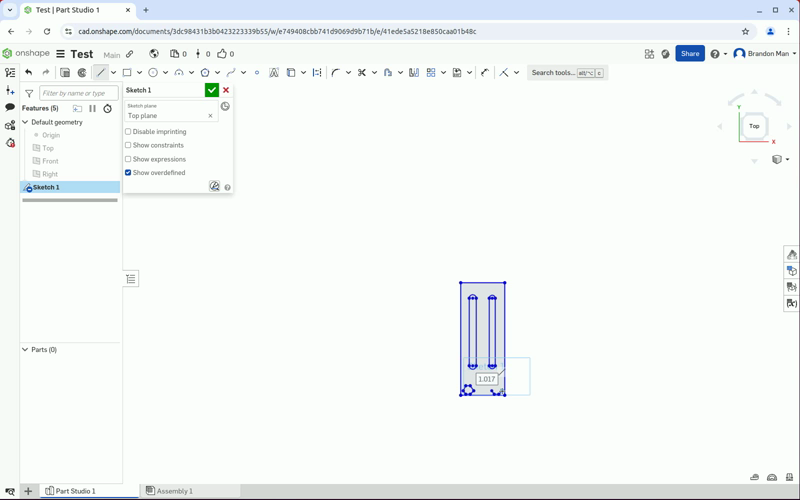
key_down(shift)
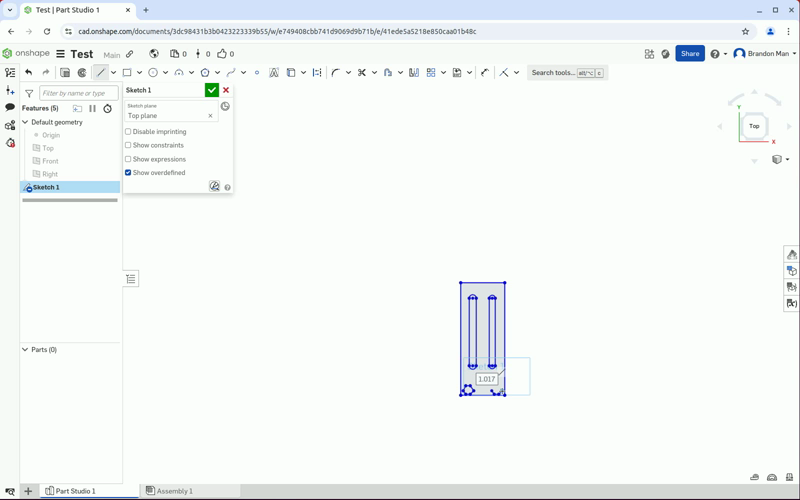
mouse_move(532, 390)
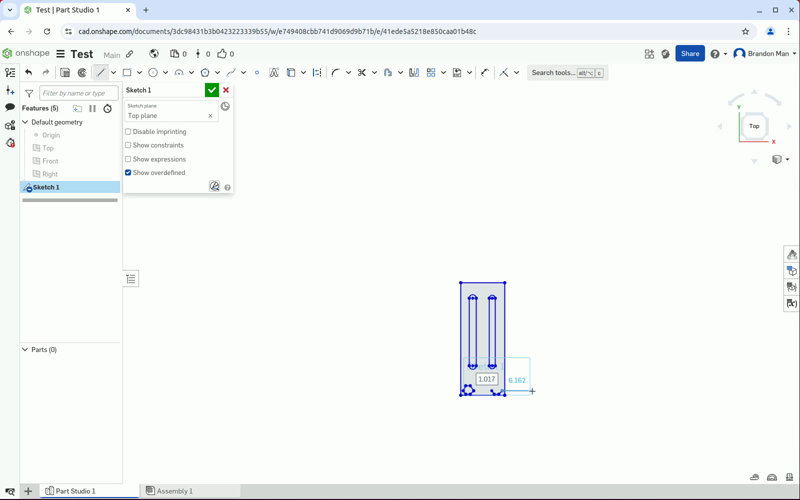
mouse_move(498, 385)
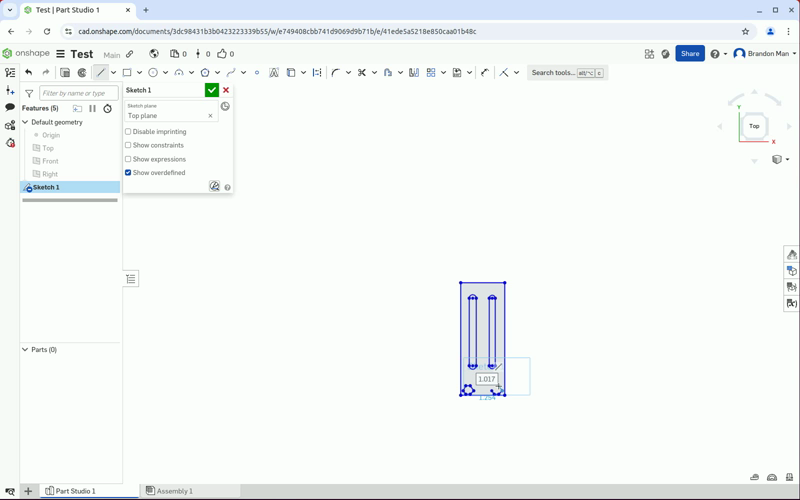
scroll(6)
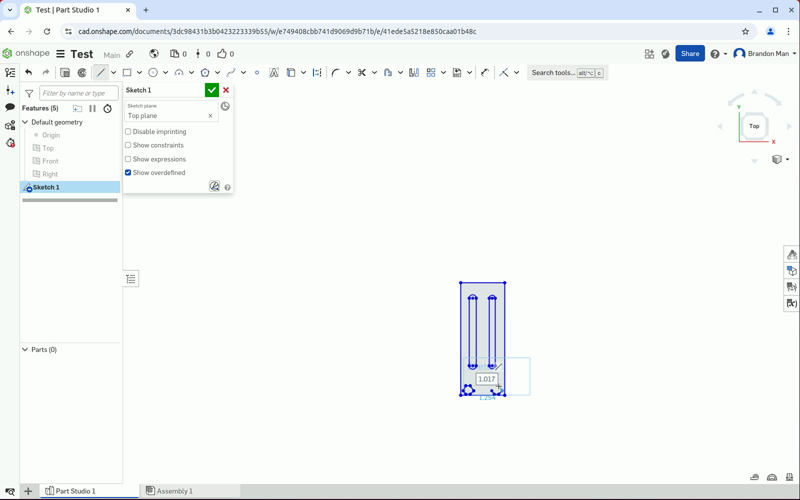
scroll(6)
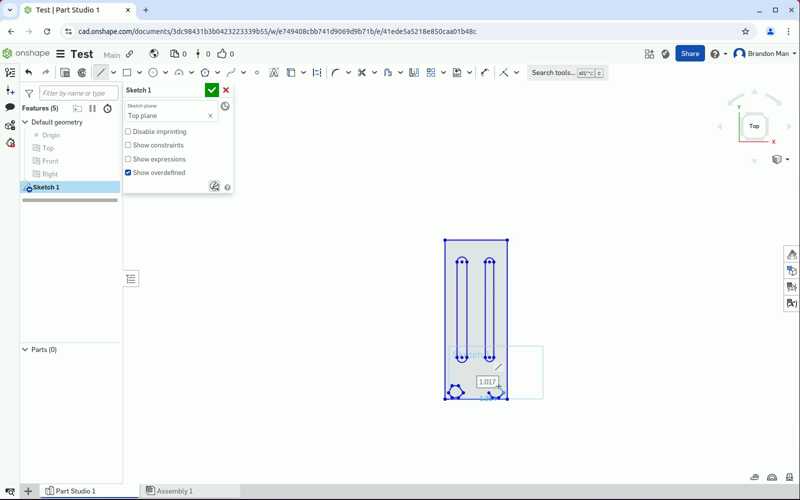
scroll(6)
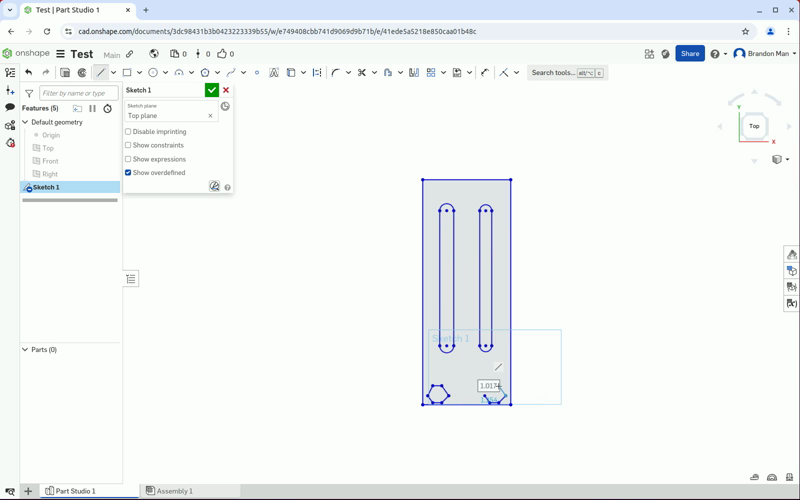
scroll(6)
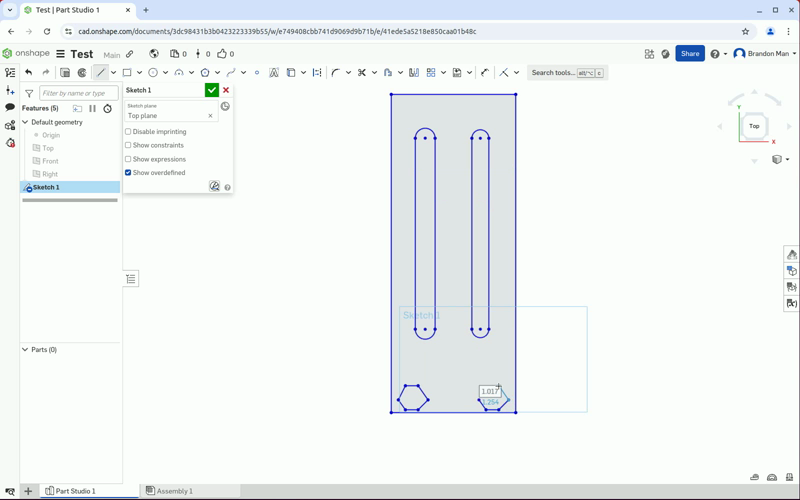
scroll(6)
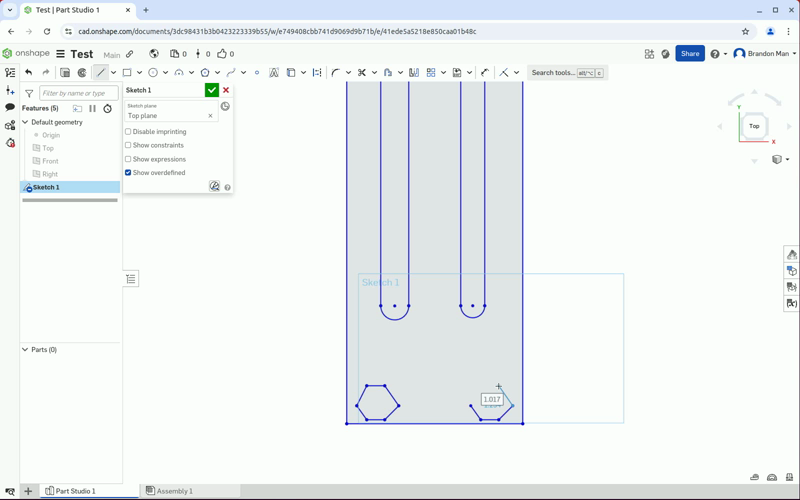
scroll(6)
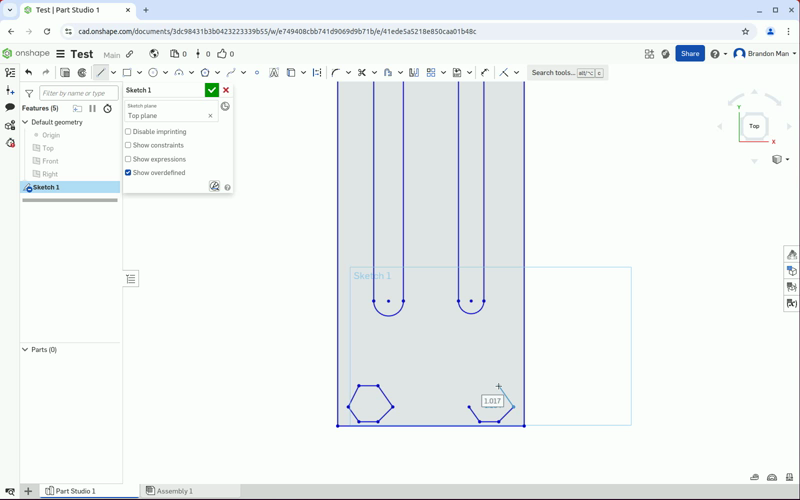
scroll(6)
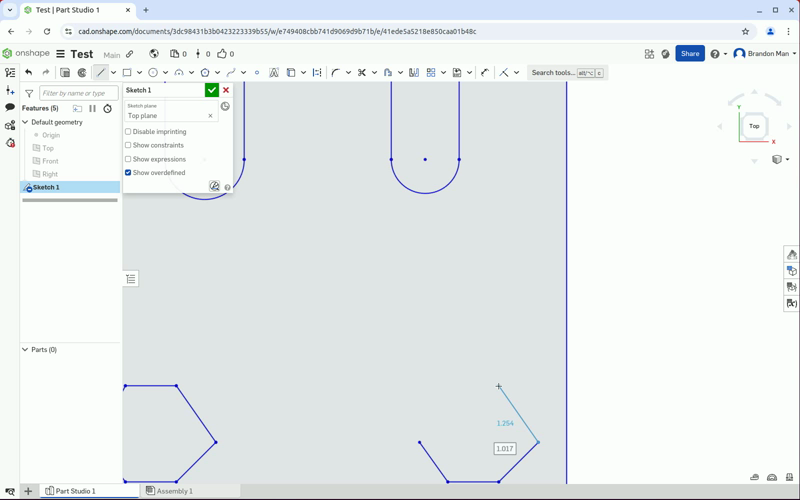
click(498, 385)
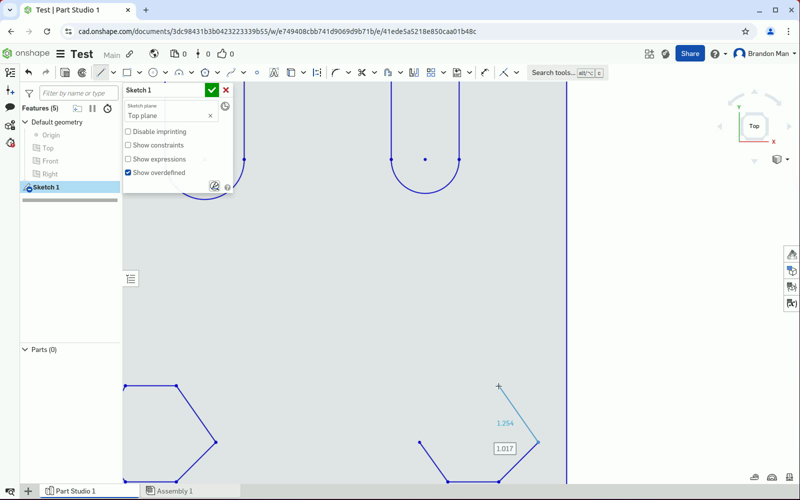
scroll(-6)
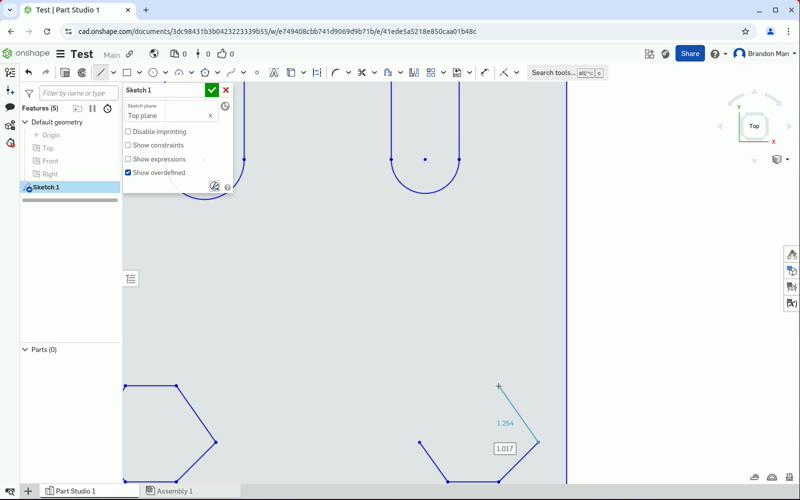
scroll(-6)
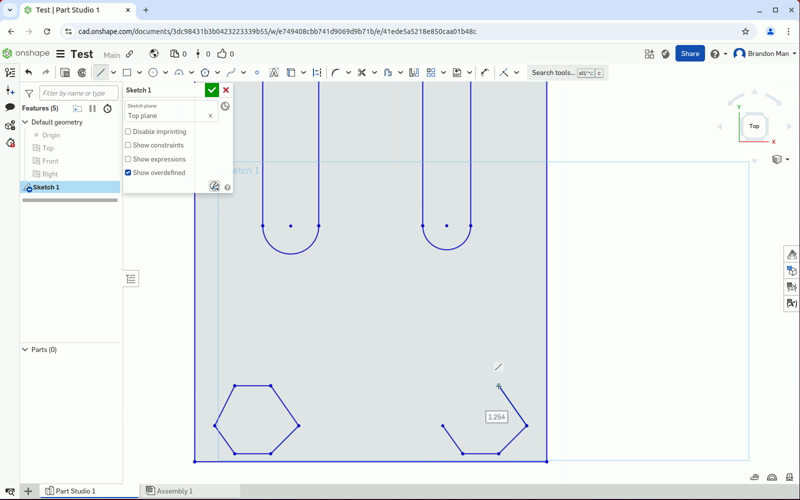
scroll(-6)
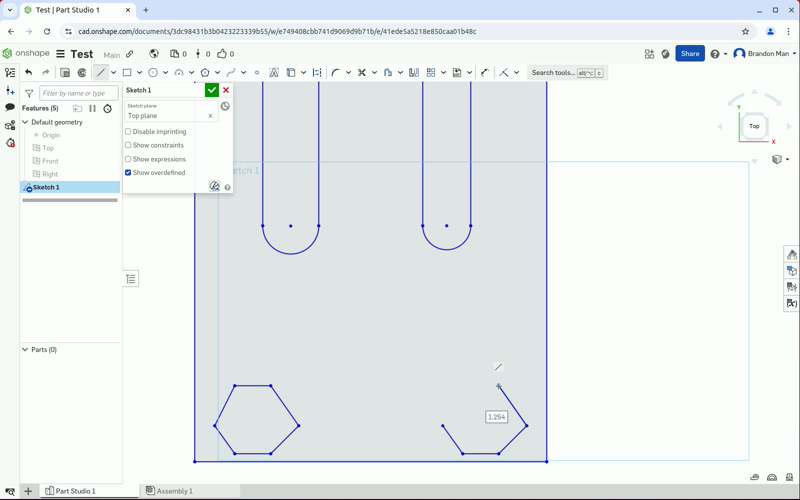
scroll(-6)
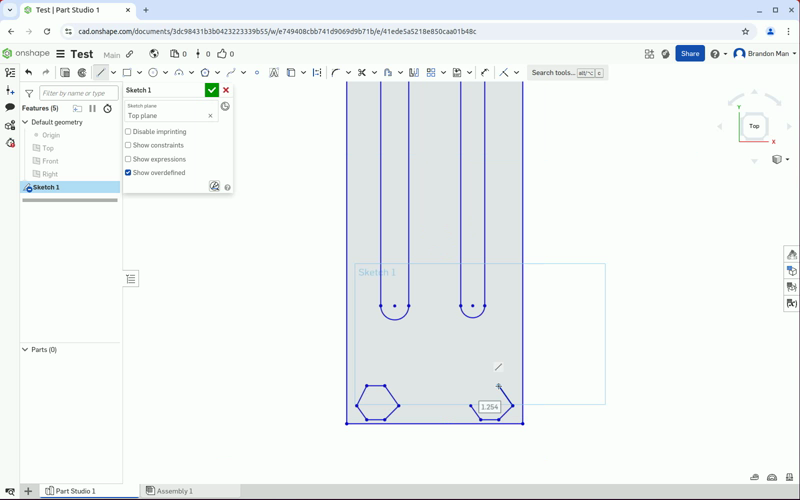
scroll(-6)
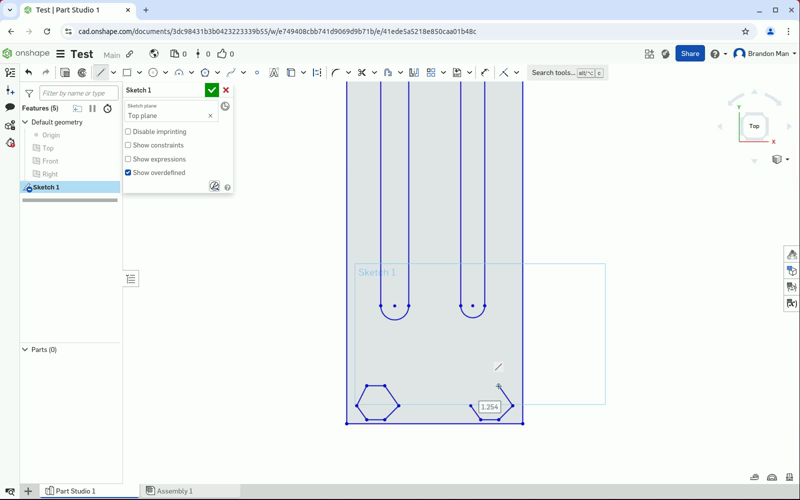
scroll(-6)
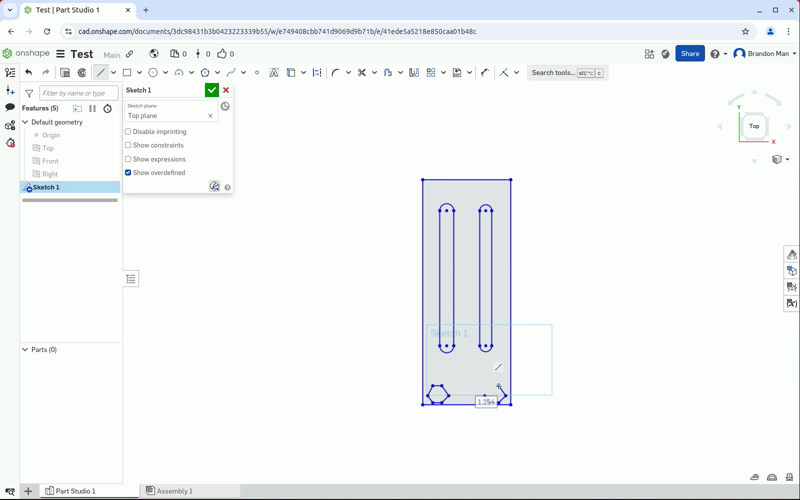
scroll(-6)
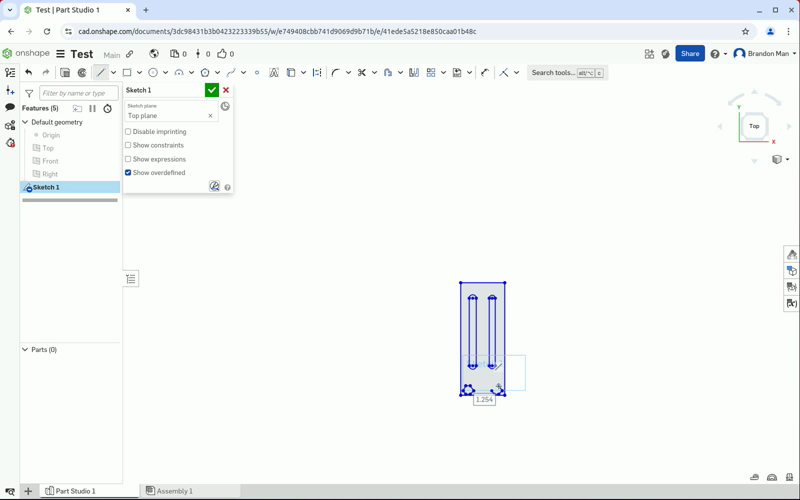
key_up(shift)
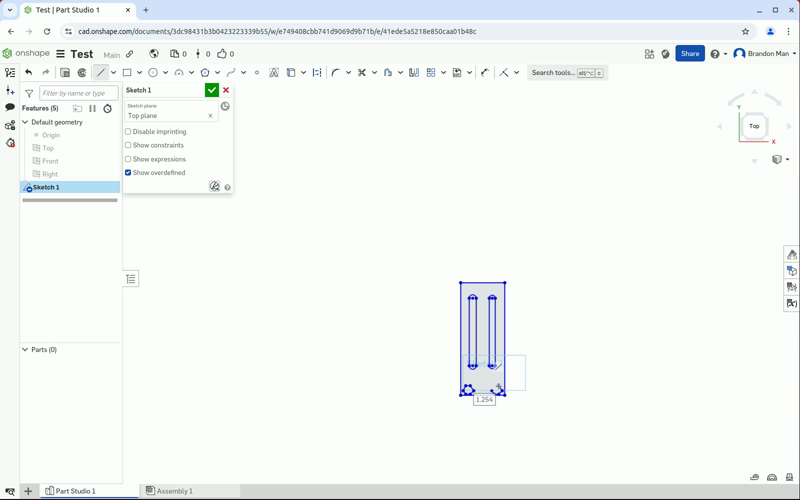
key_down(shift)
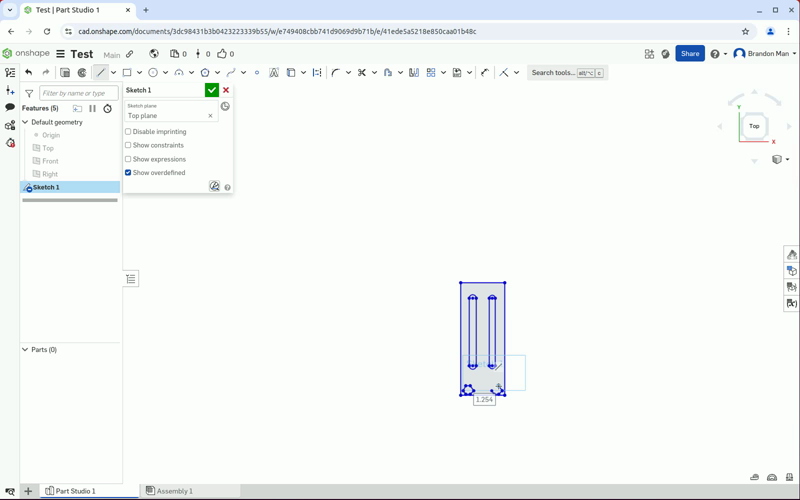
mouse_move(528, 385)
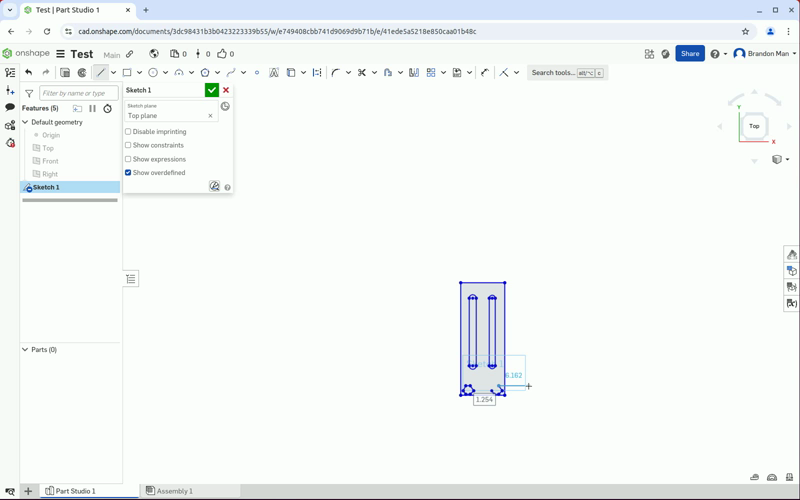
mouse_move(494, 385)
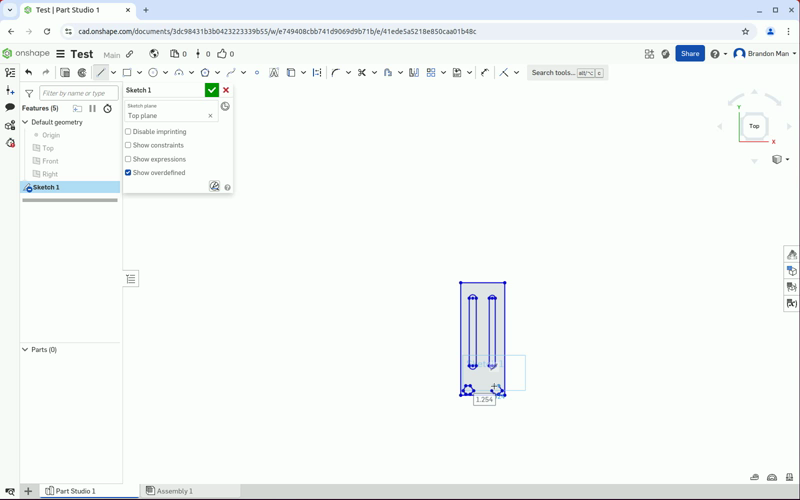
scroll(6)
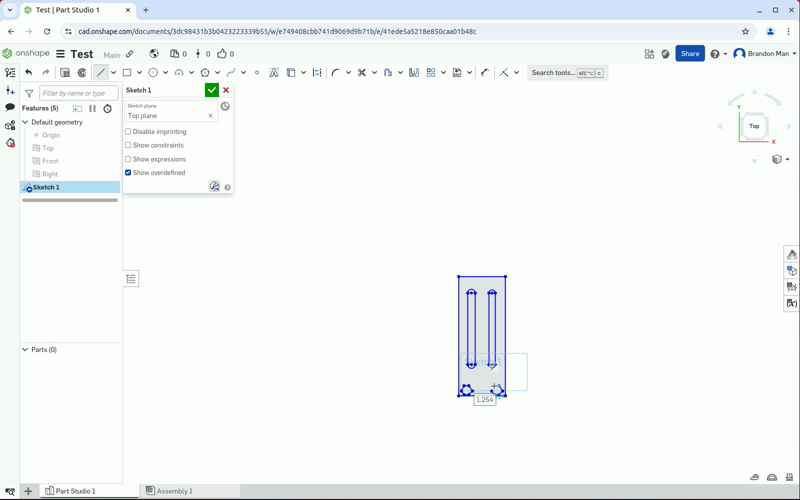
scroll(6)
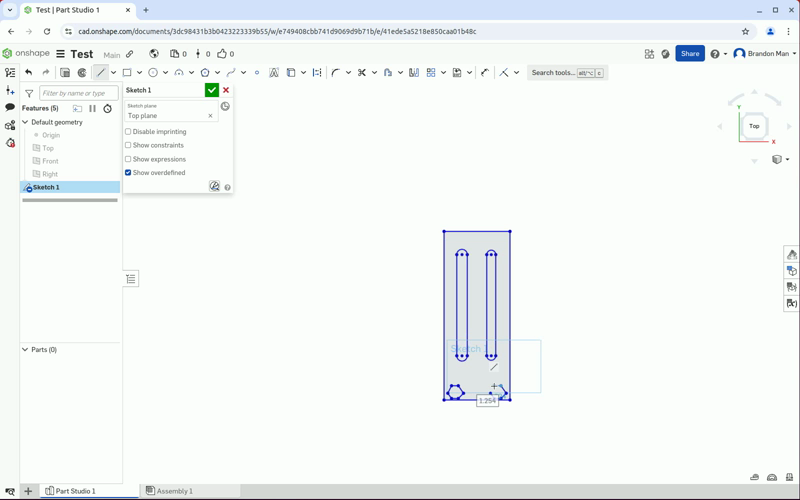
scroll(6)
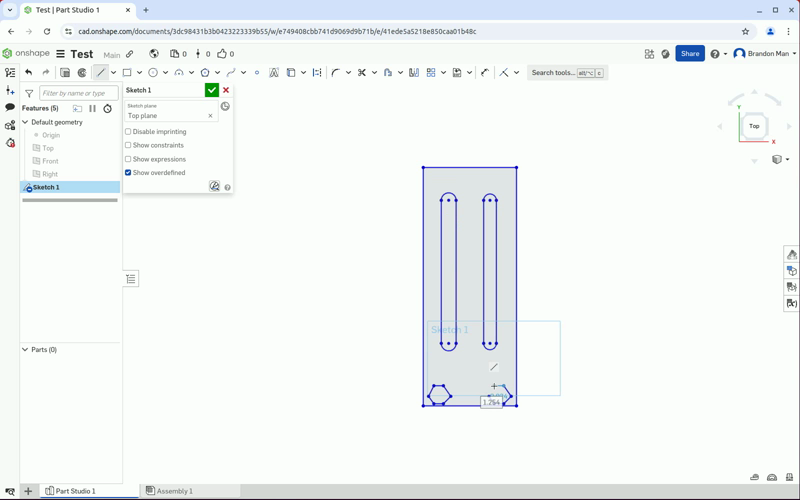
scroll(6)
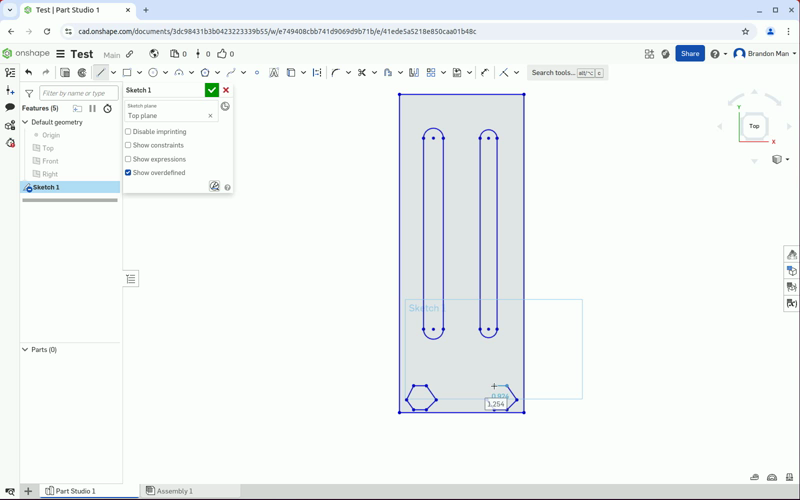
scroll(6)
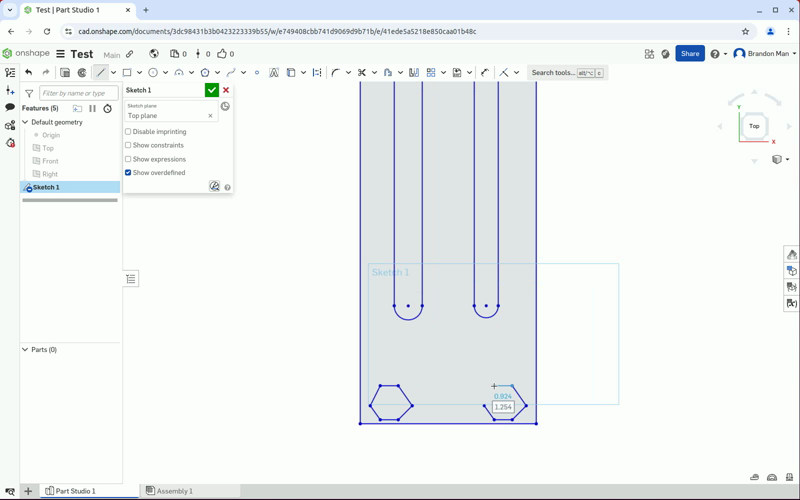
scroll(6)
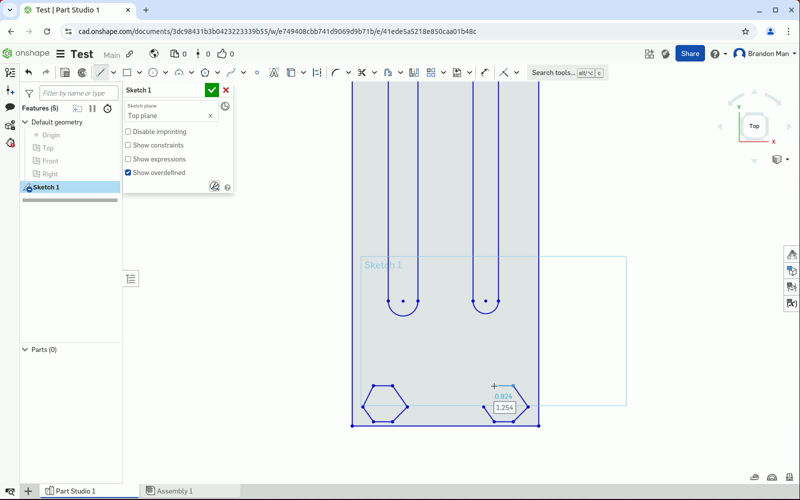
scroll(6)
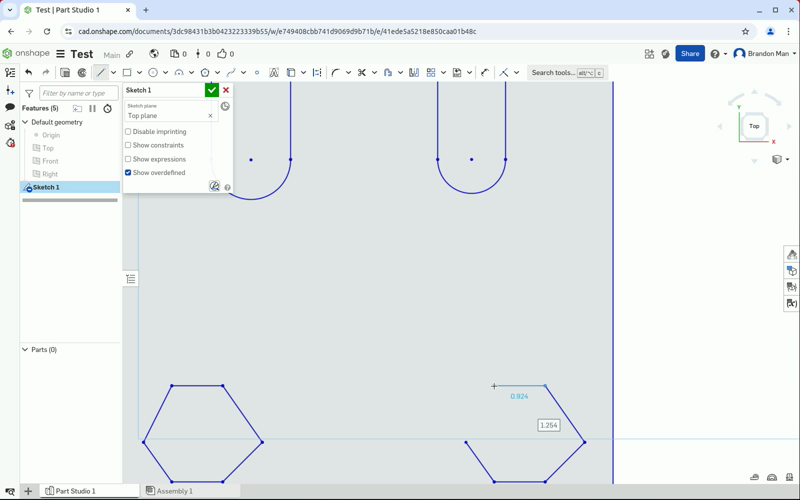
click(494, 385)
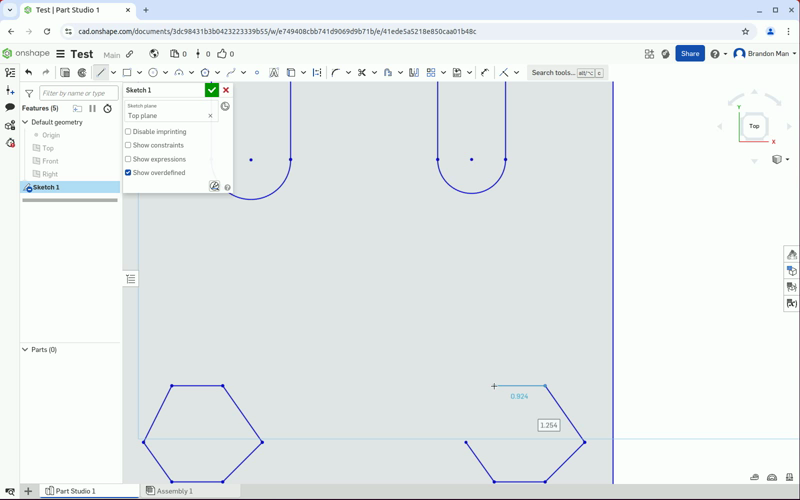
scroll(-6)
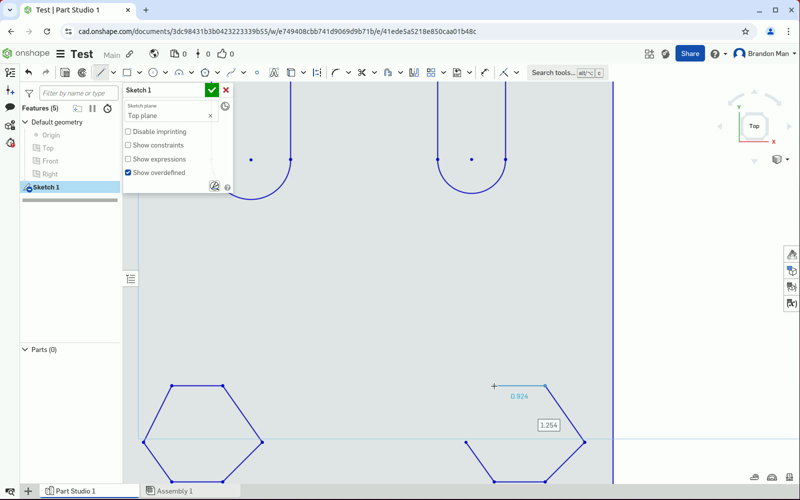
scroll(-6)
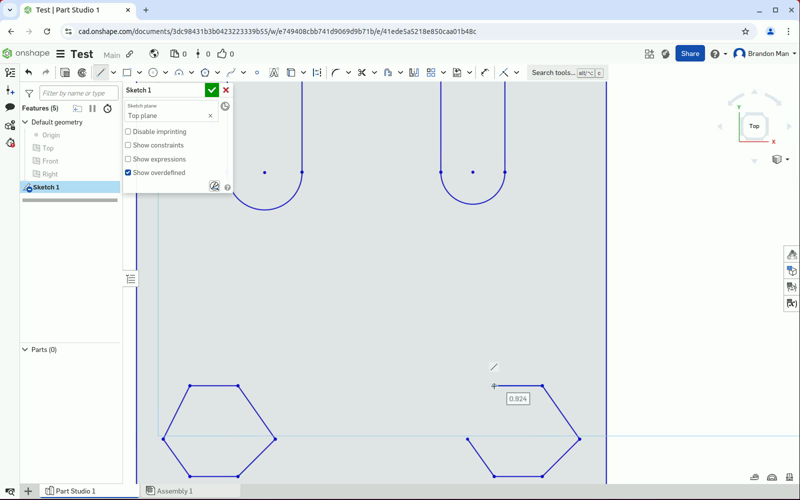
scroll(-6)
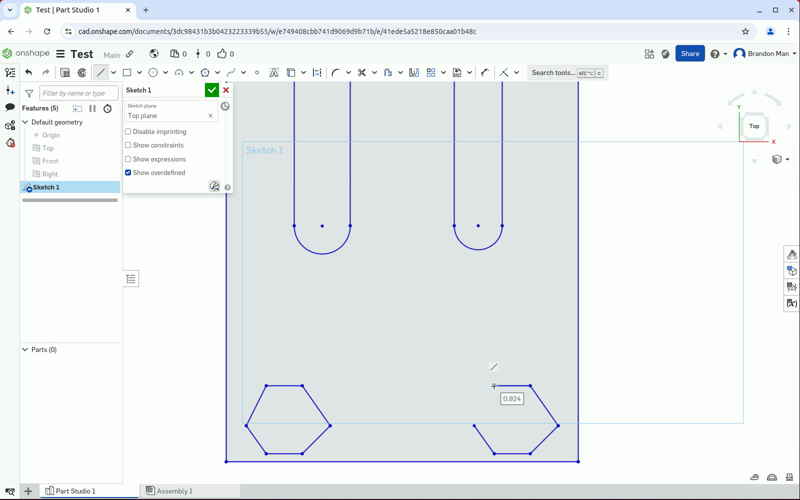
scroll(-6)
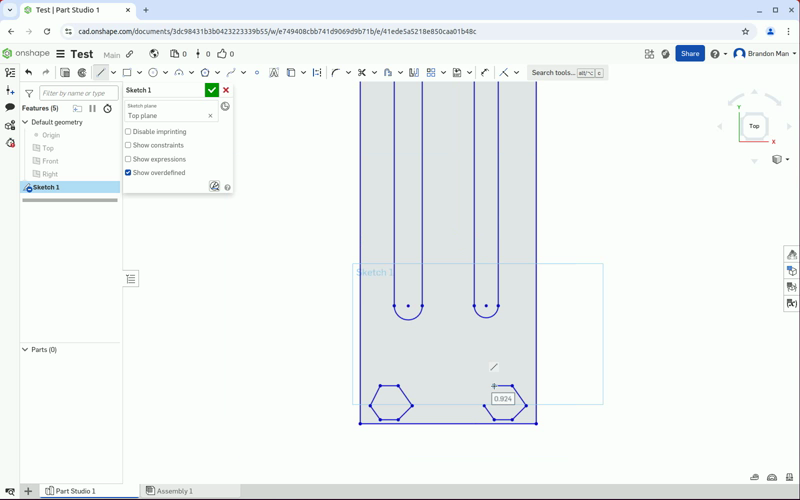
scroll(-6)
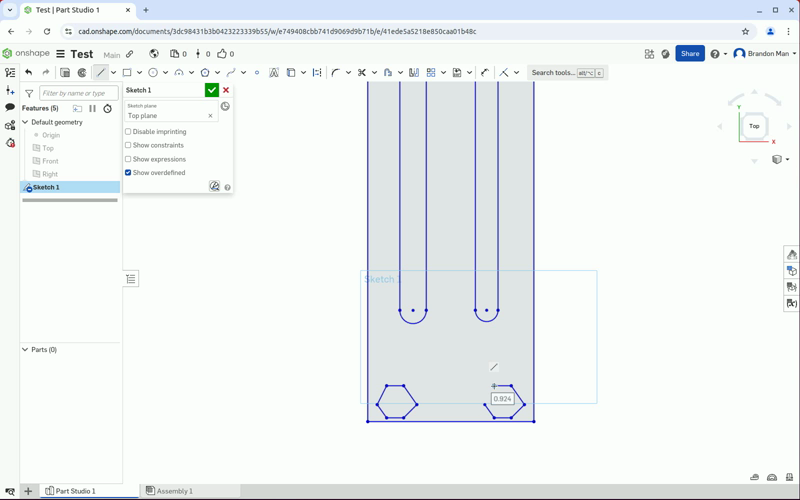
scroll(-6)
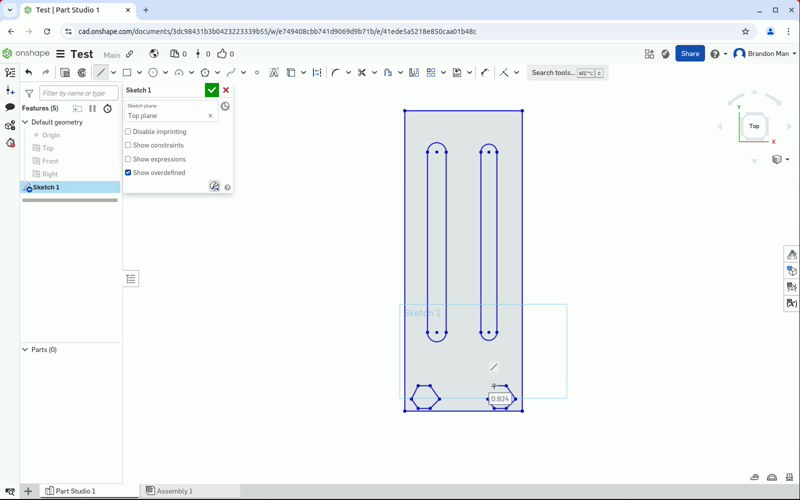
scroll(-6)
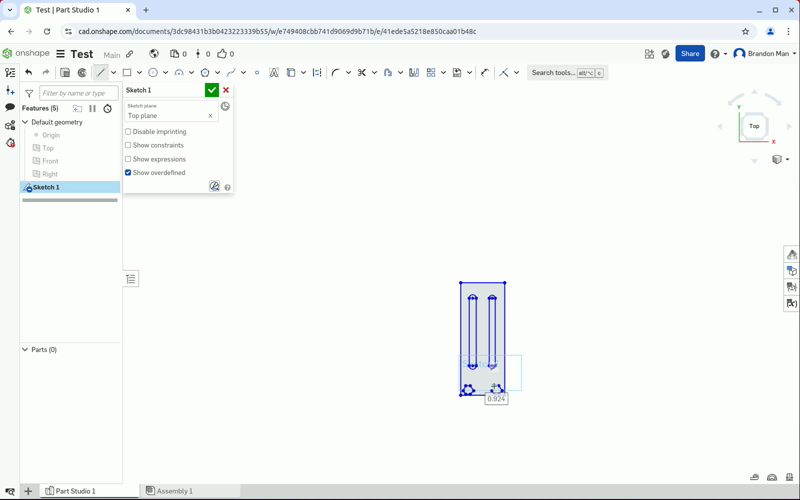
key_up(shift)
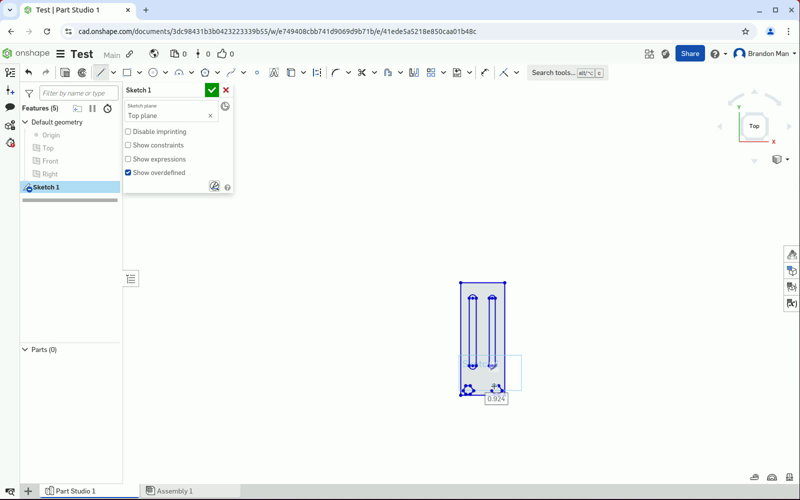
mouse_move(524, 385)
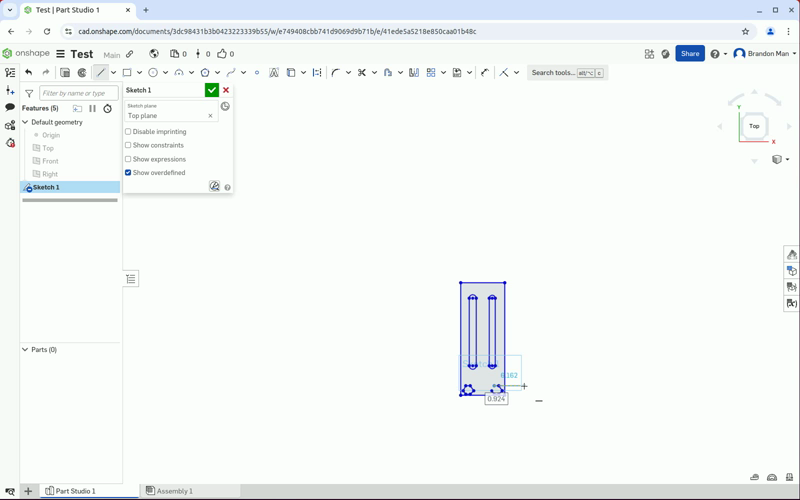
key_down(shift)
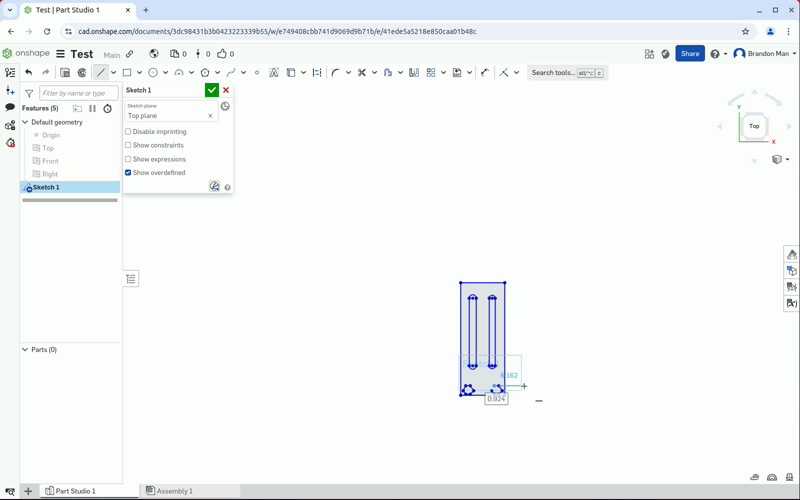
mouse_move(491, 390)
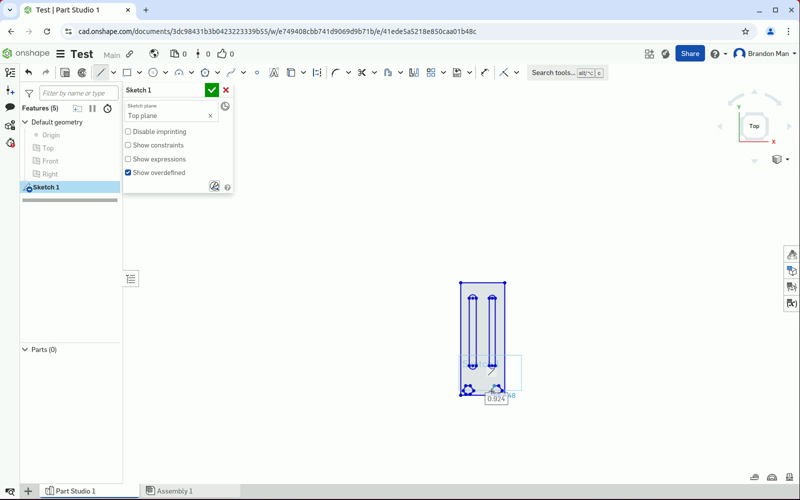
scroll(6)
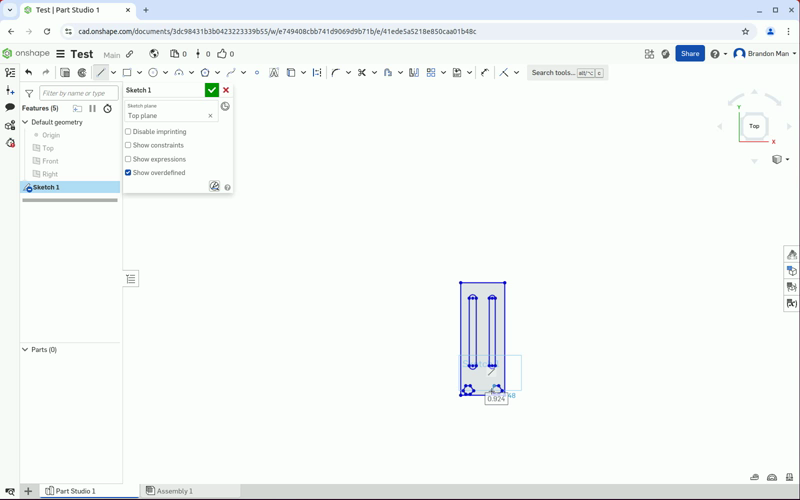
scroll(6)
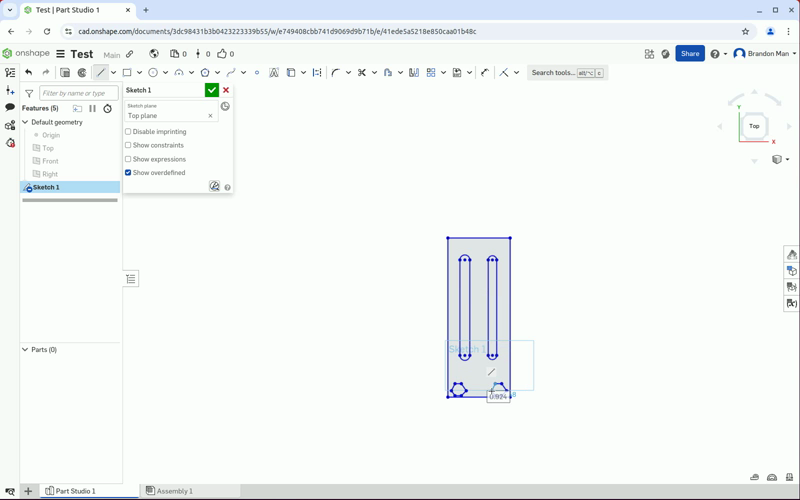
scroll(6)
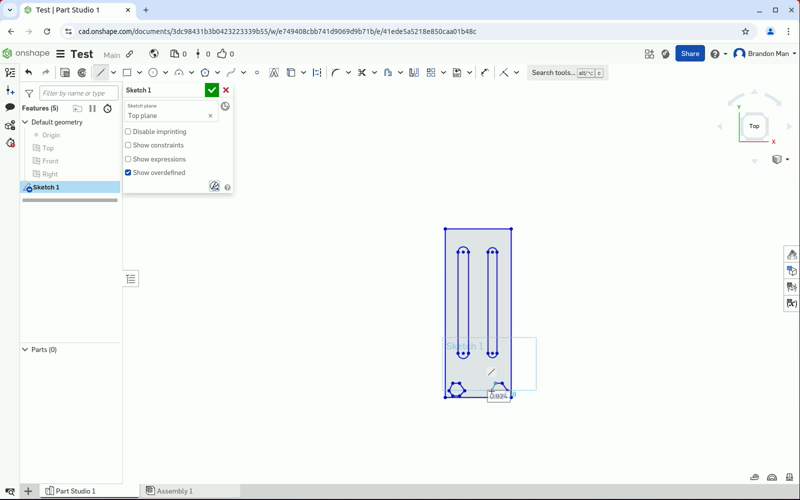
scroll(6)
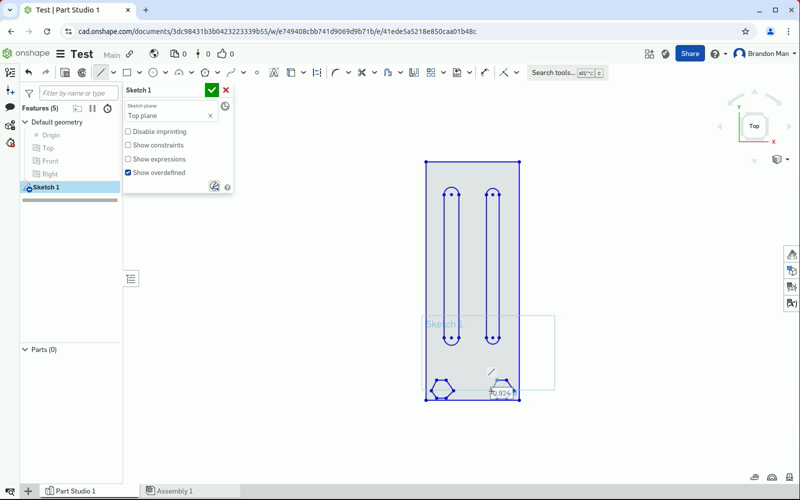
scroll(6)
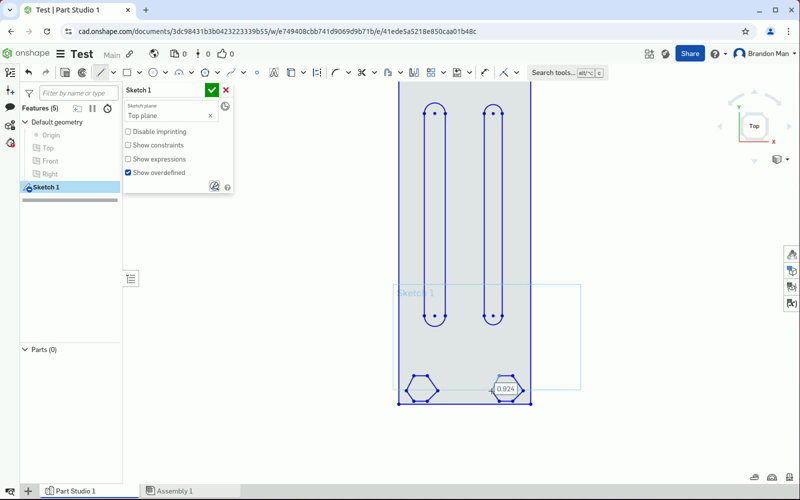
scroll(6)
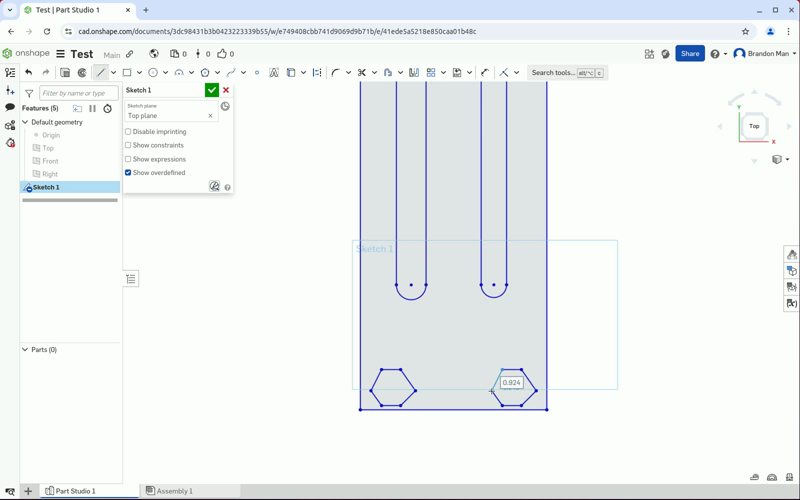
scroll(6)
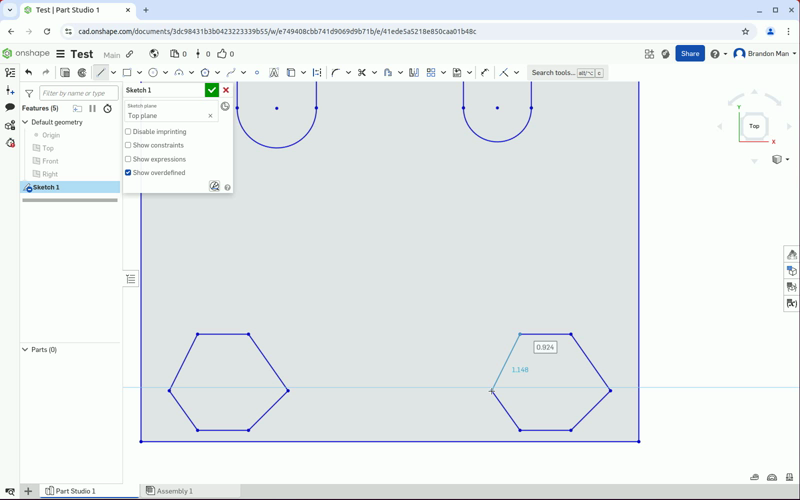
key_up(shift)
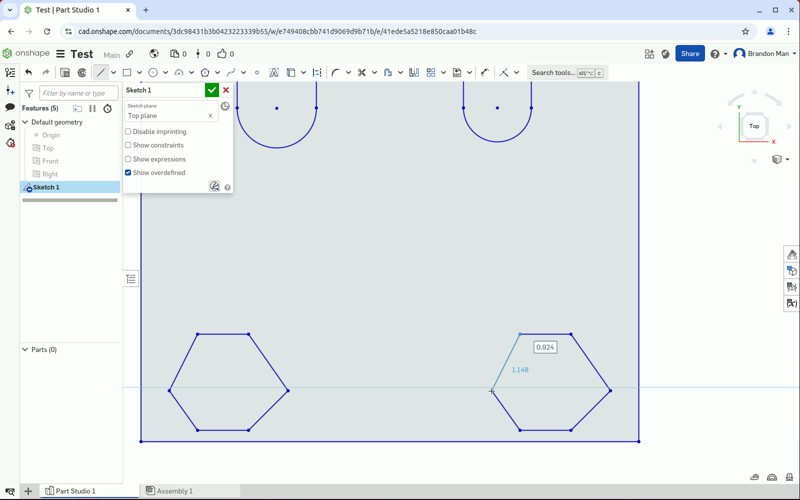
click(491, 390)
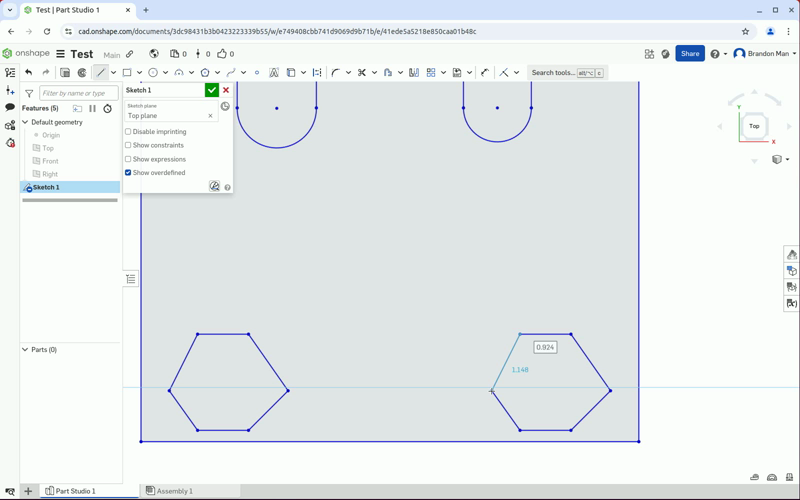
scroll(-6)
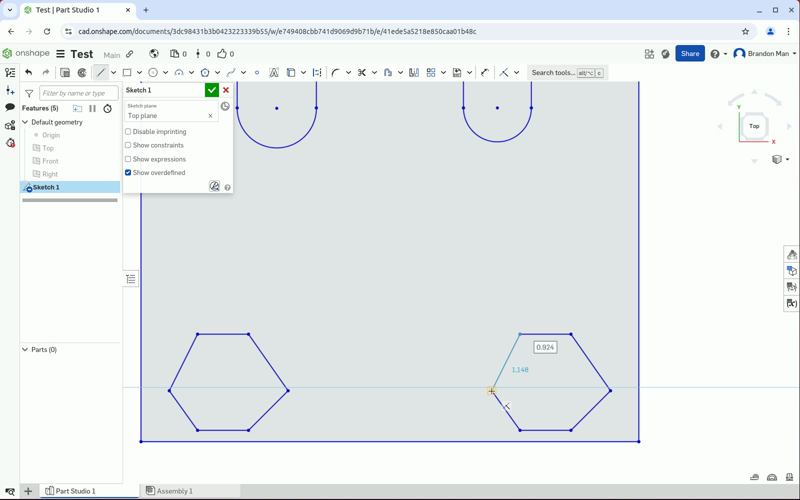
scroll(-6)
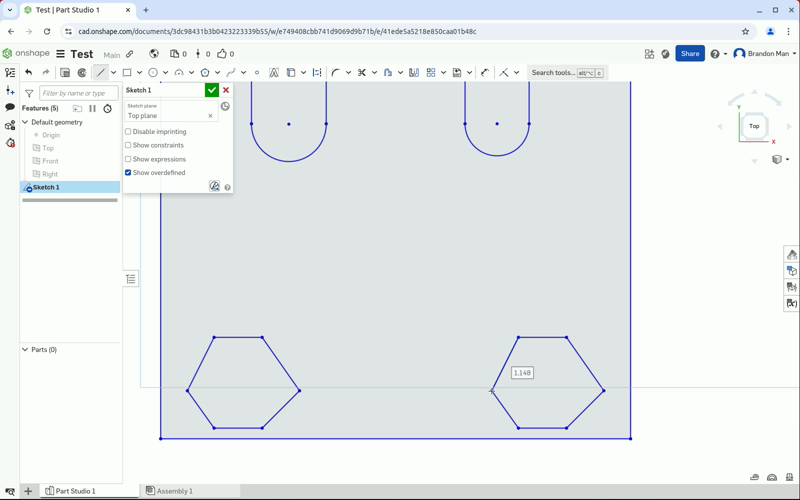
scroll(-6)
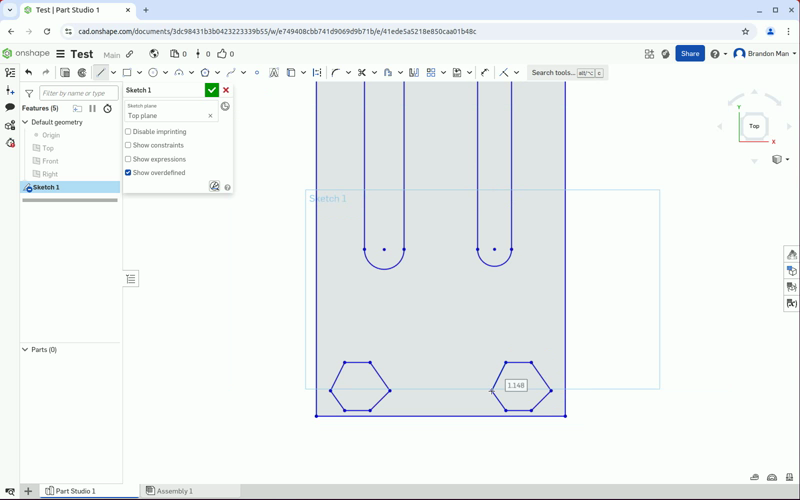
scroll(-6)
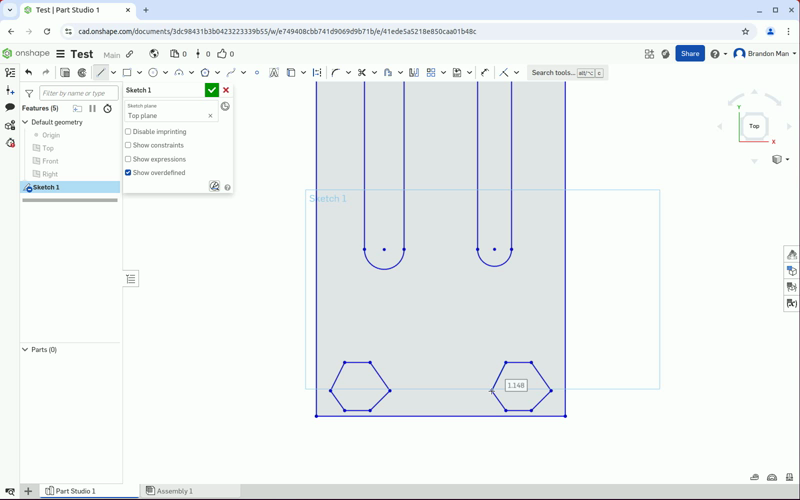
scroll(-6)
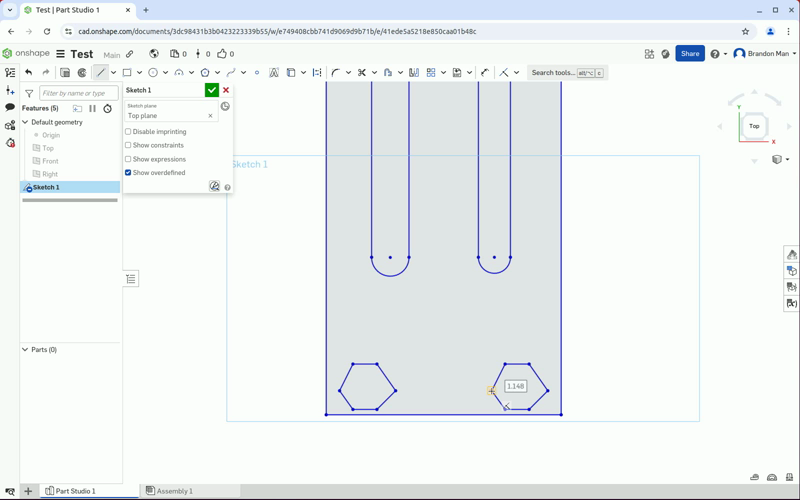
scroll(-6)
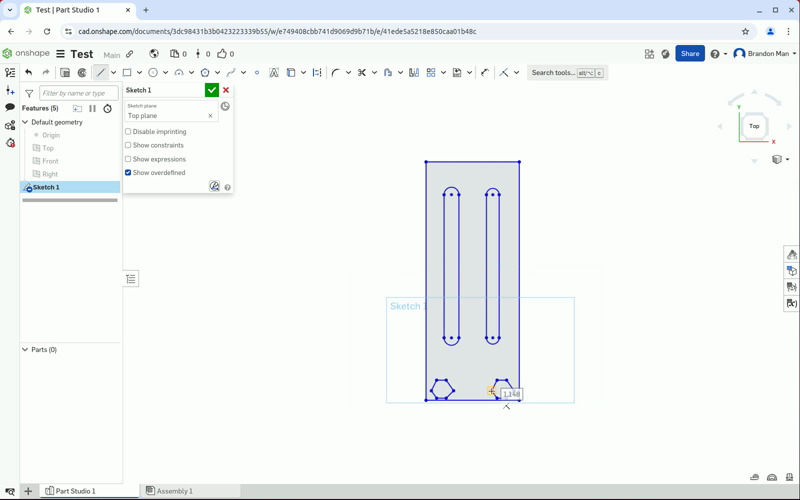
scroll(-6)
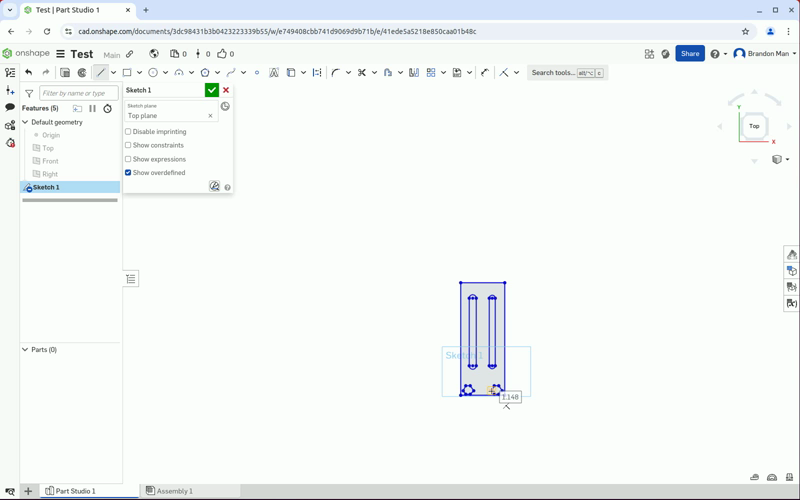
key(esc)
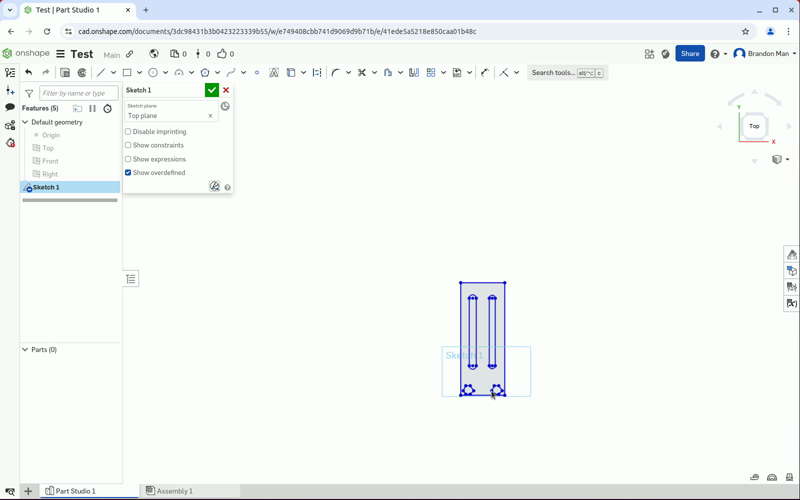
mouse_move(499, 349)
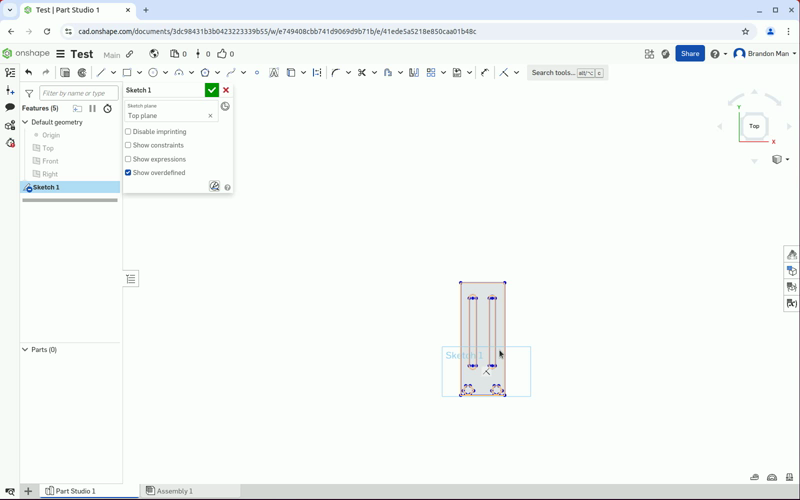
click(499, 349)
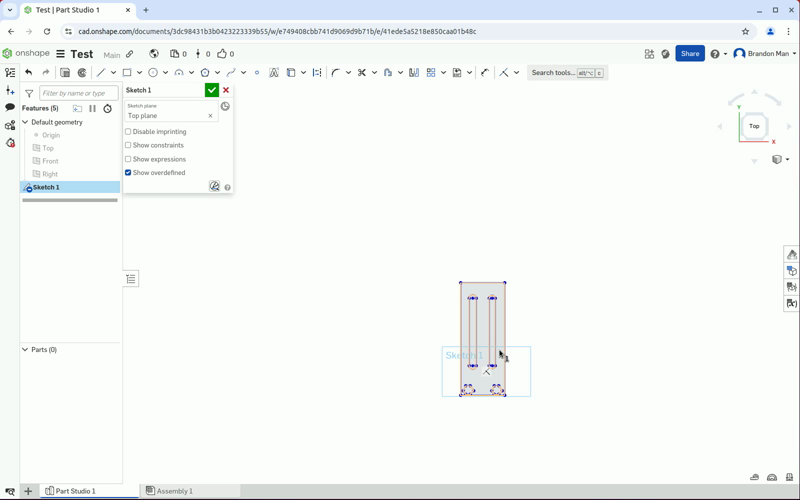
mouse_move(73, 352)
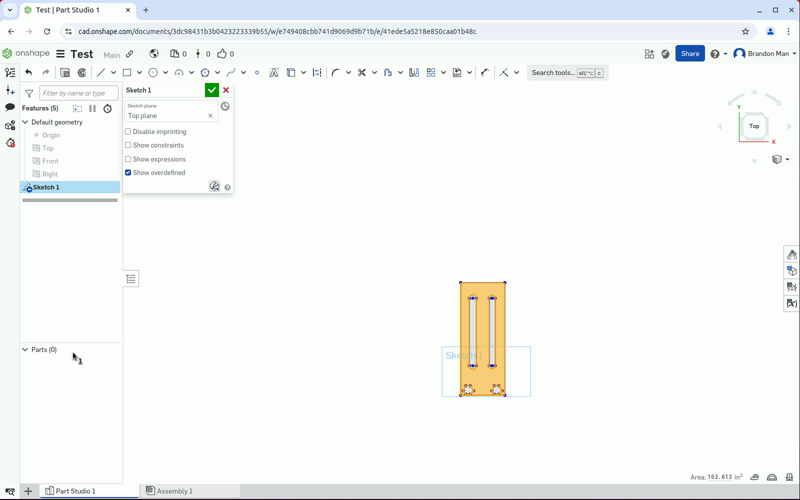
key(shift+y)
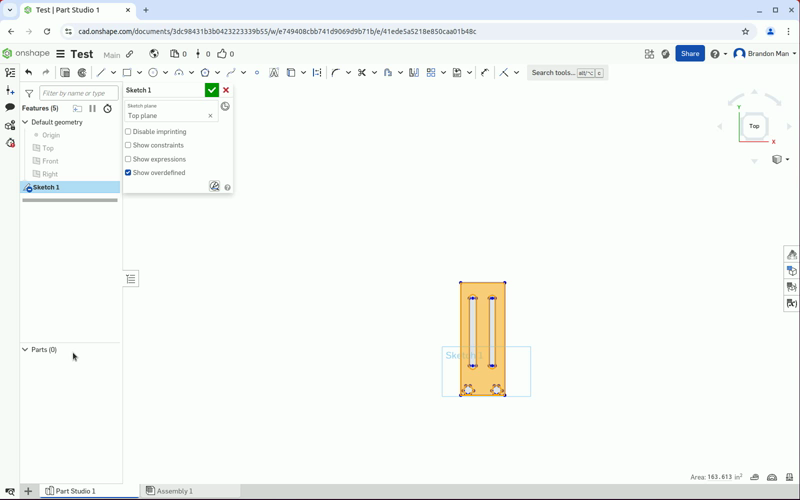
key(shift+e)
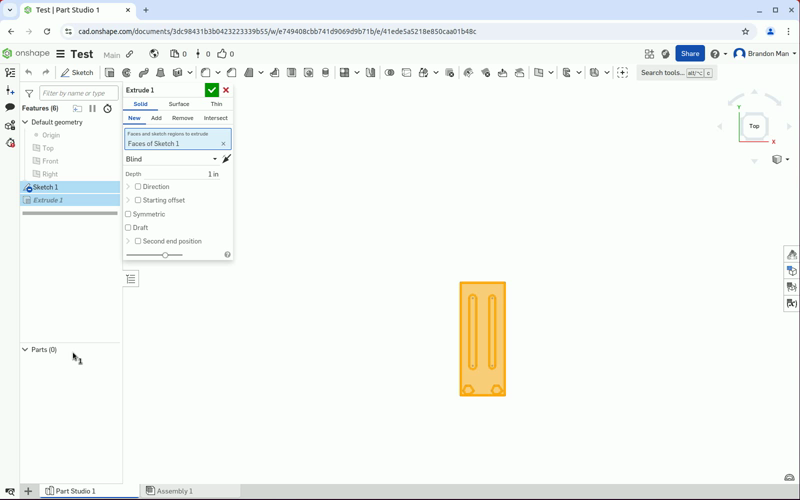
mouse_move(143, 106)
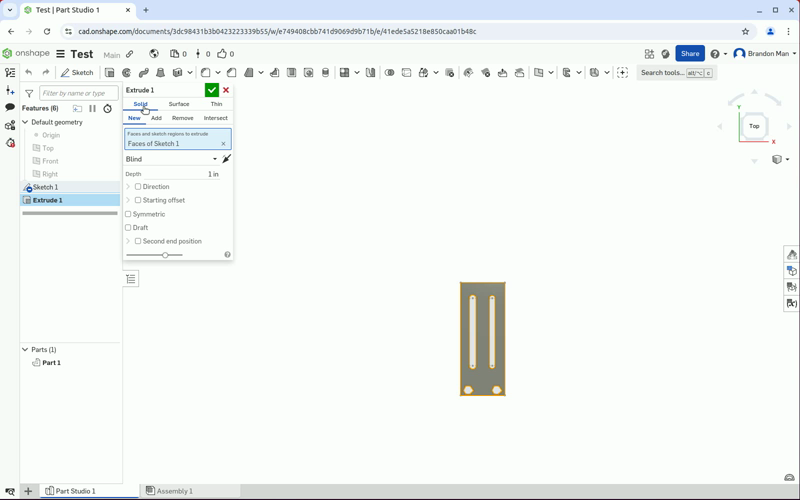
click(143, 106)
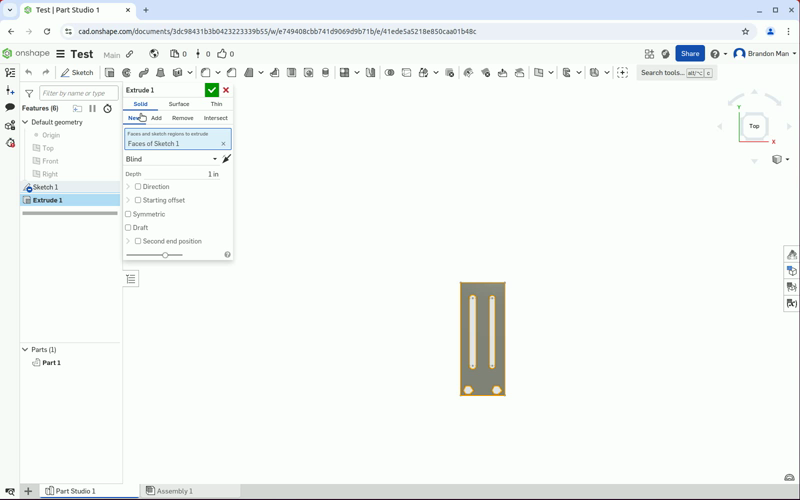
mouse_move(137, 120)
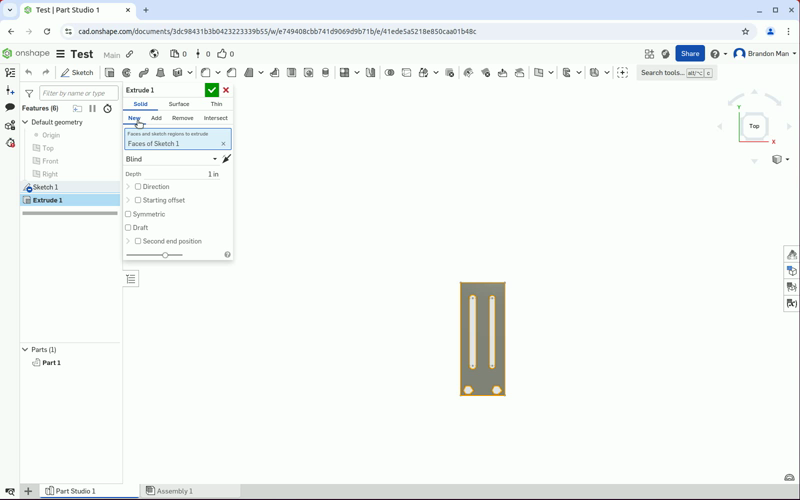
click(137, 120)
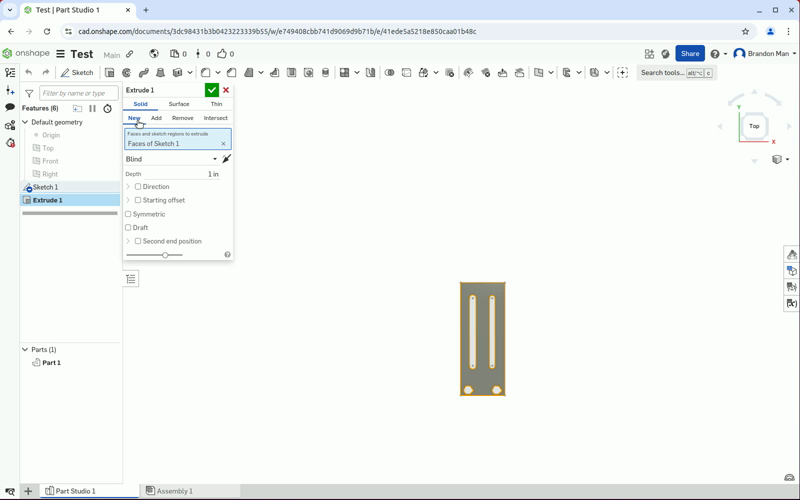
key(tab, 4)
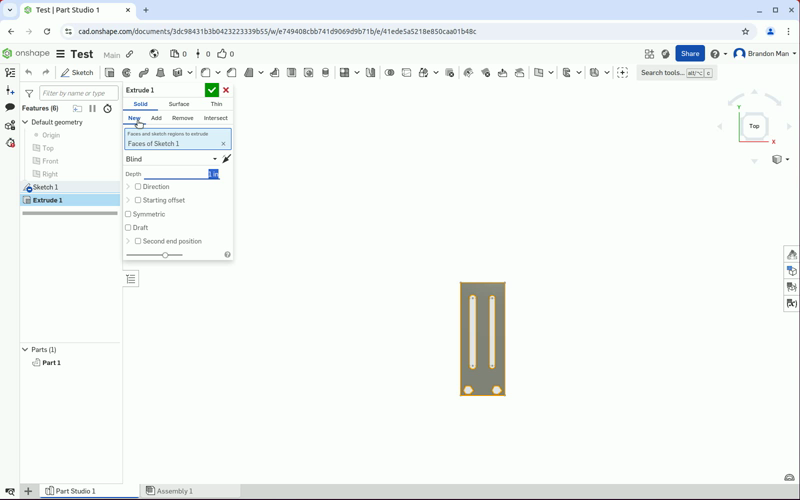
text(1.444)
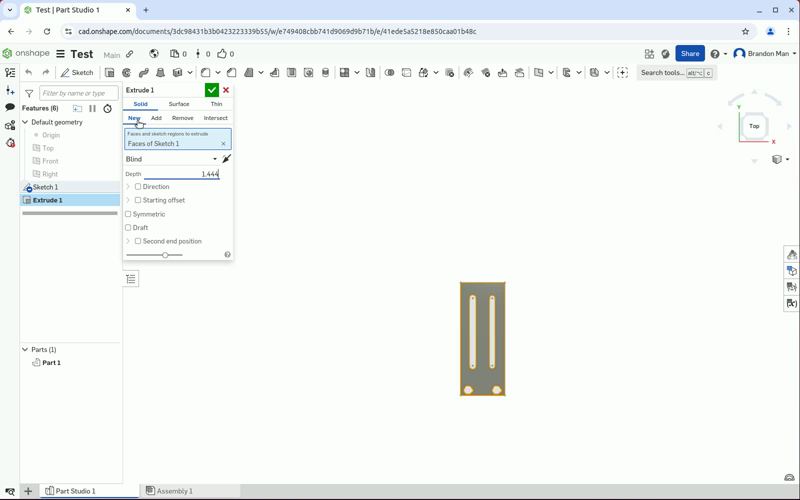
key(enter)
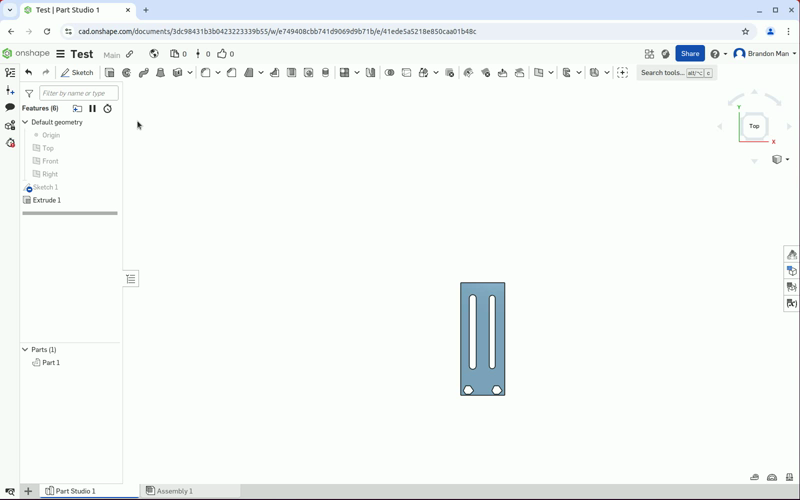
key(shift+h)
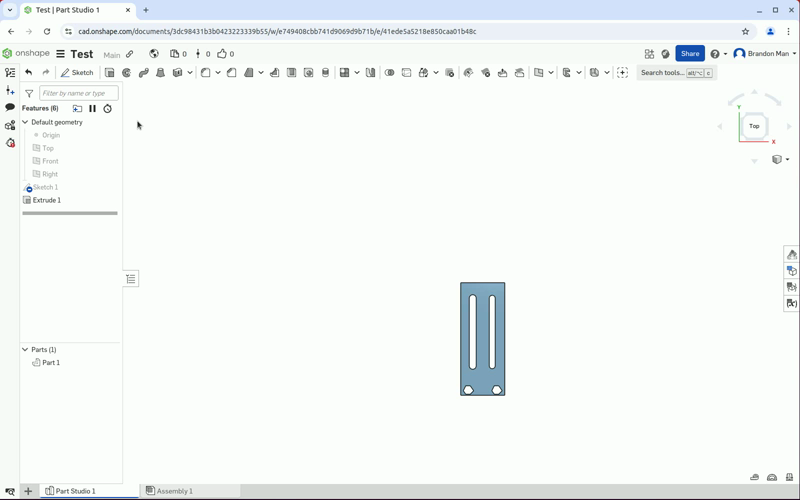
key(shift+h)
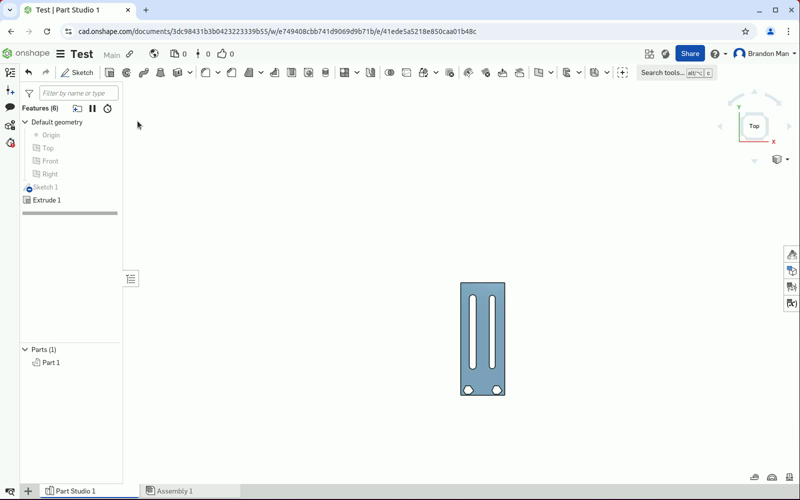
mouse_move(73, 189)
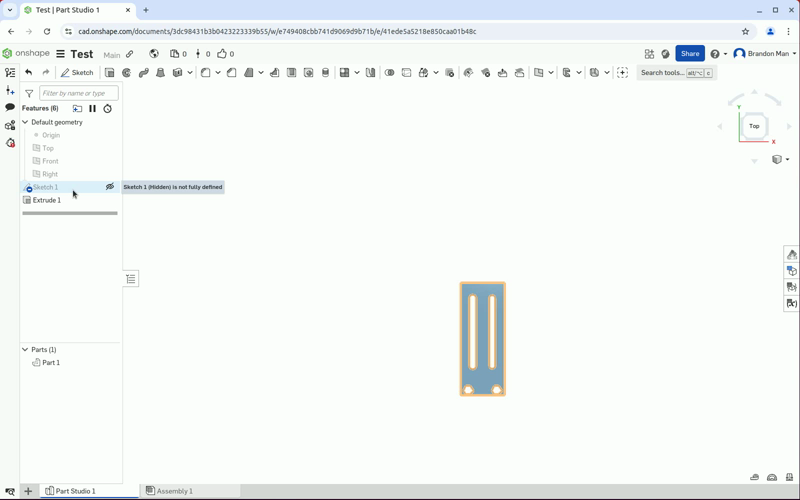
click(73, 189)
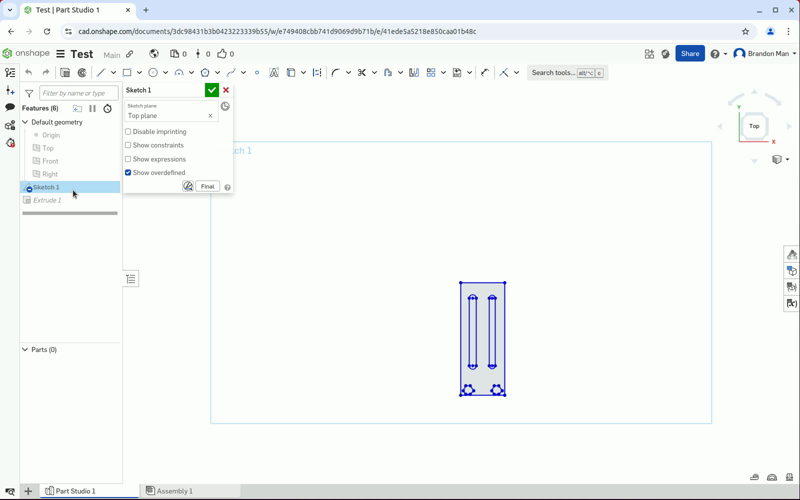
mouse_move(229, 92)
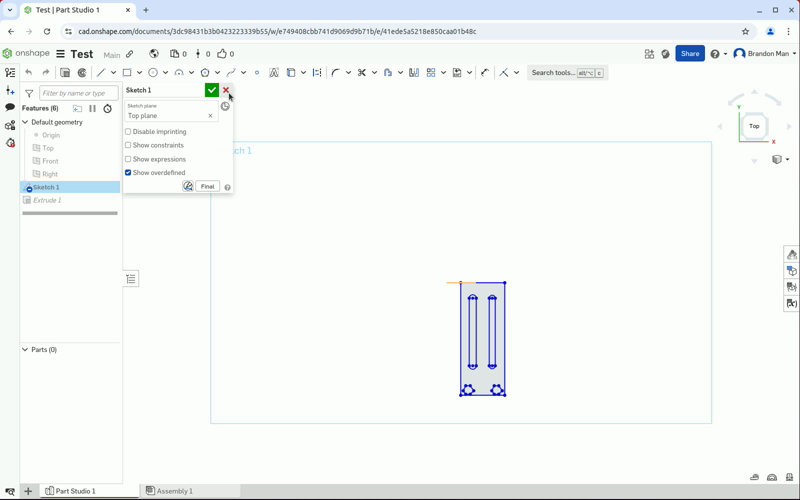
click(229, 92)
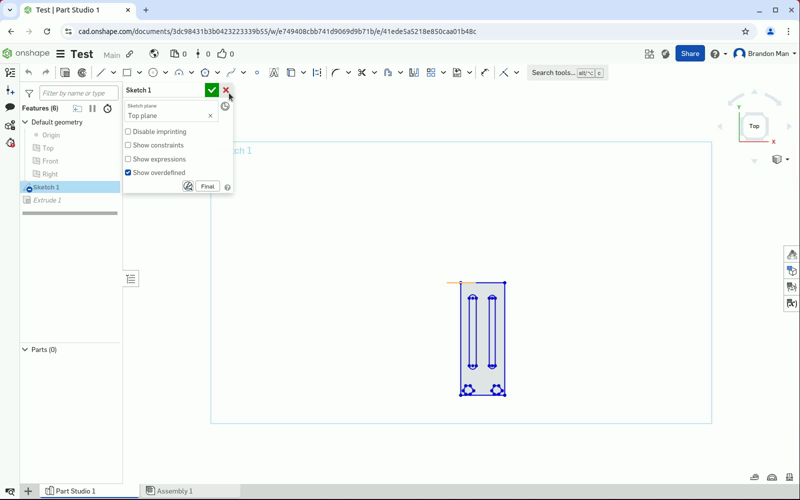
key(shift+s)
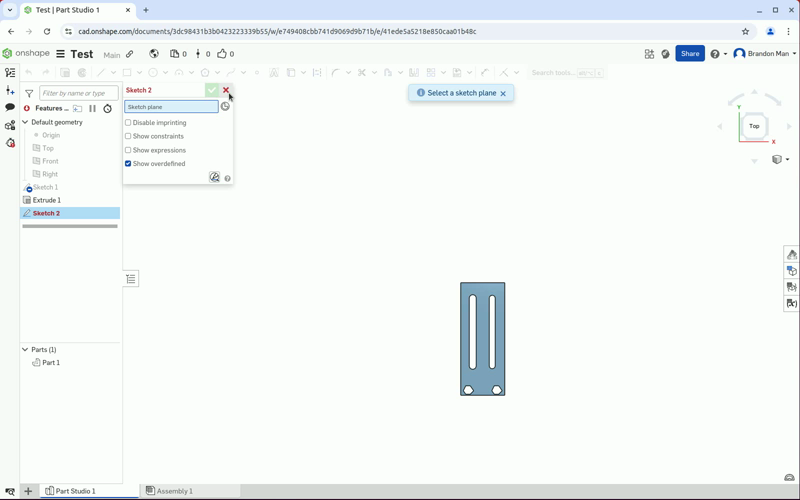
mouse_move(73, 150)
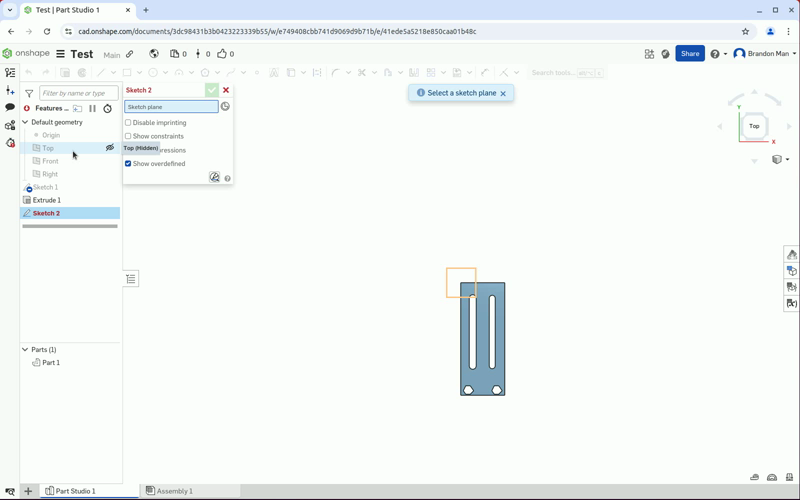
click(73, 150)
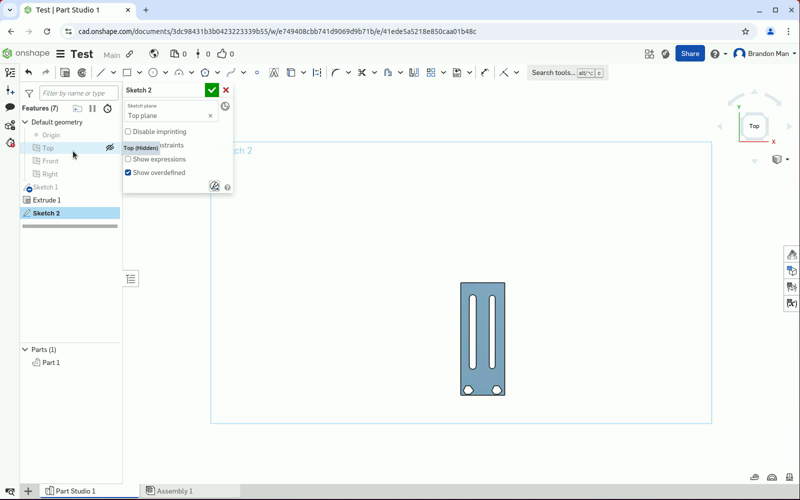
mouse_move(73, 352)
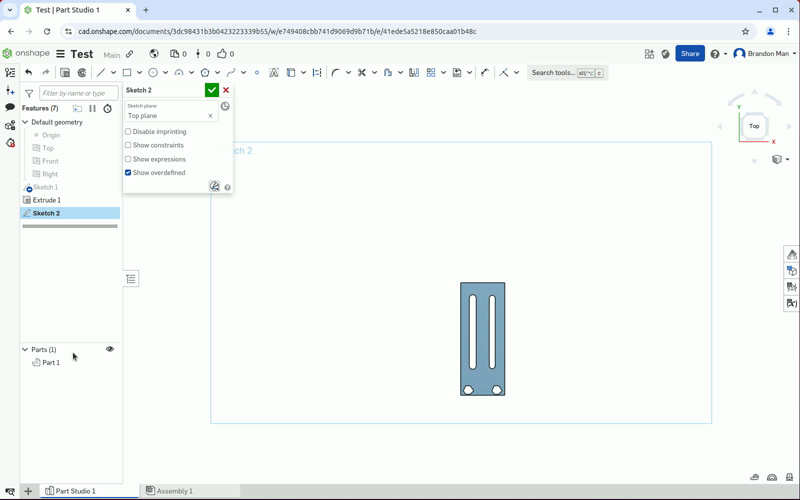
key(y)
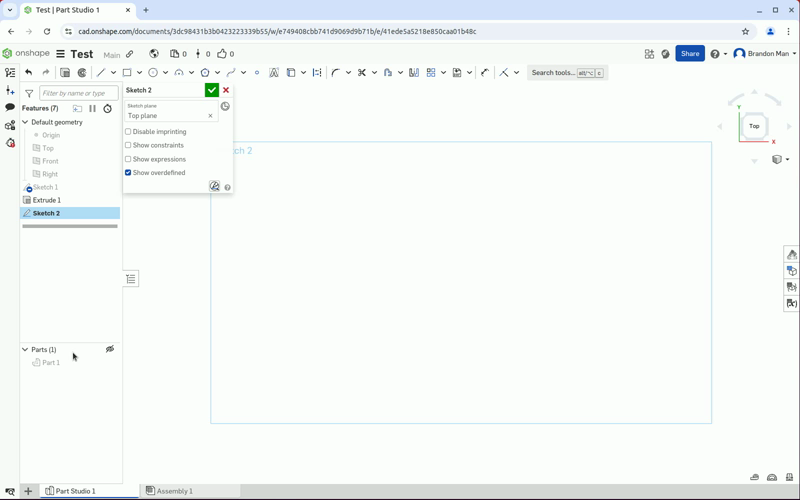
key(l)
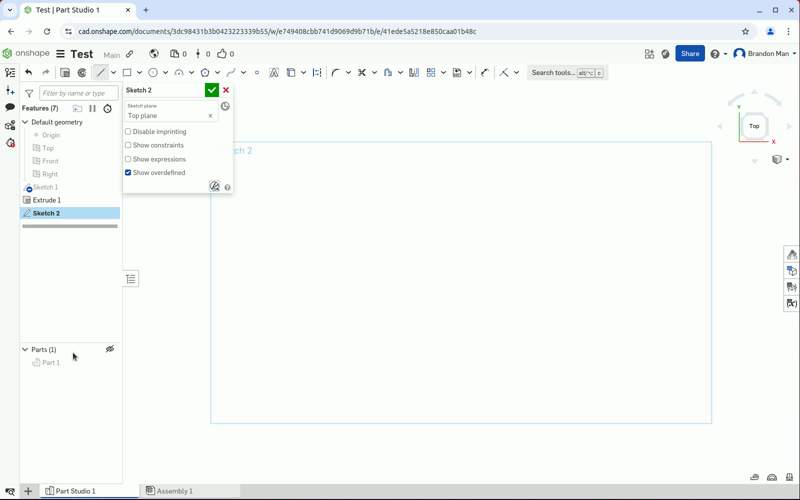
key_down(shift)
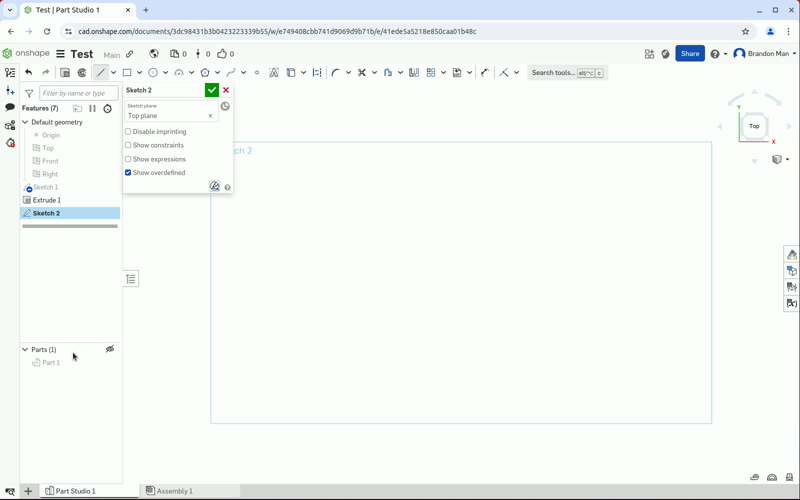
mouse_move(492, 390)
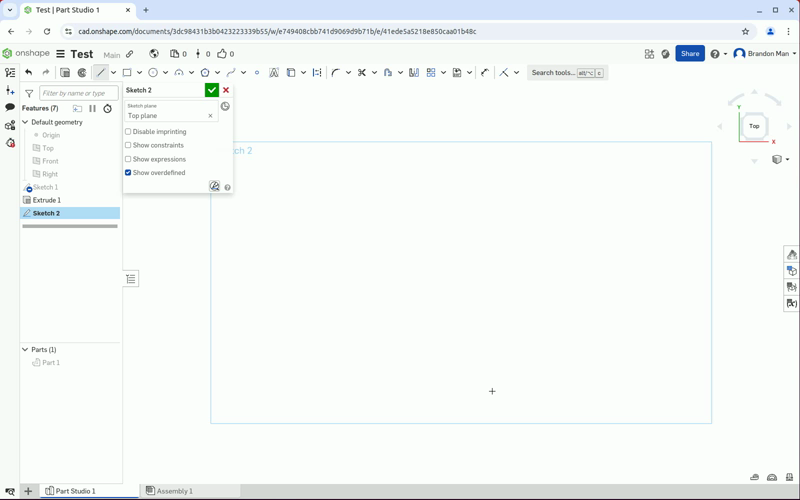
click(492, 390)
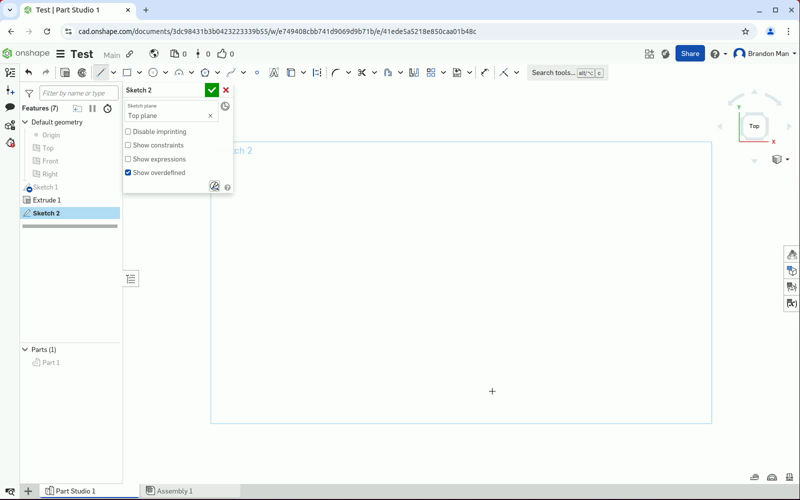
key_up(shift)
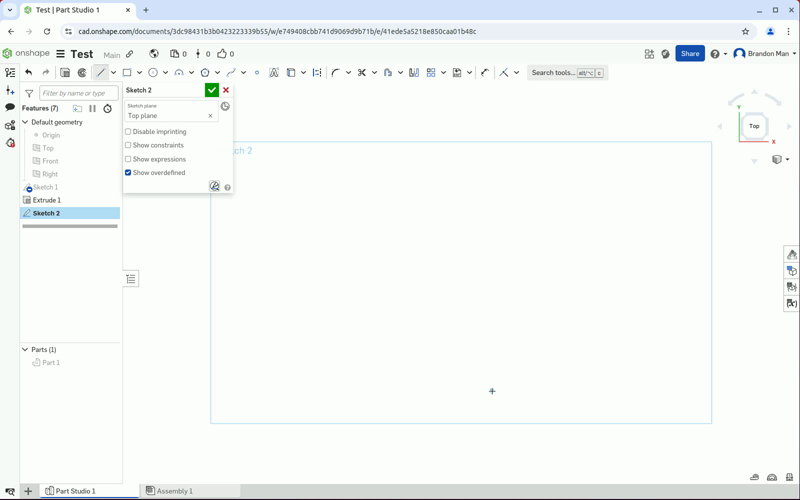
key_down(shift)
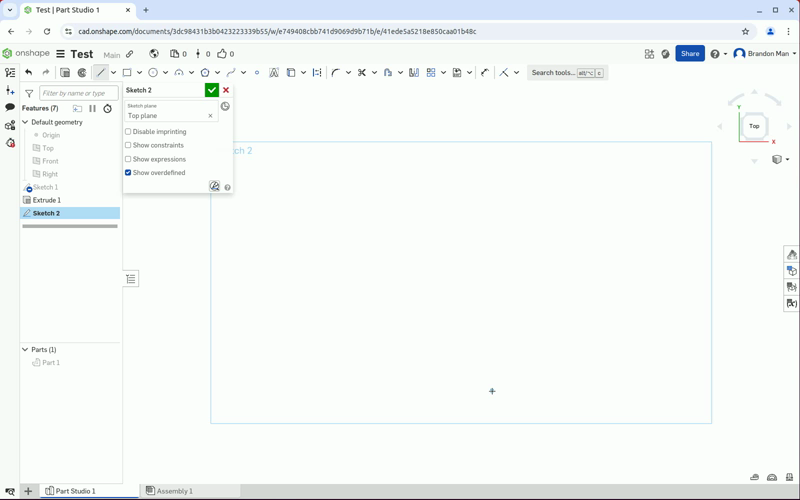
mouse_move(522, 390)
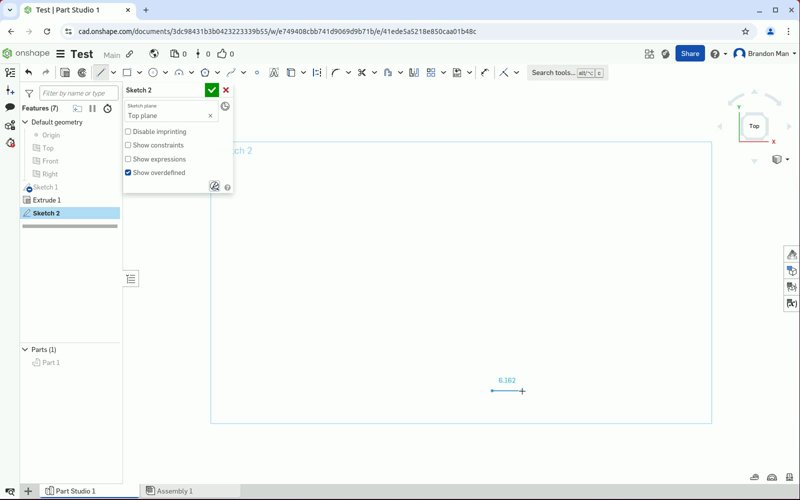
mouse_move(495, 395)
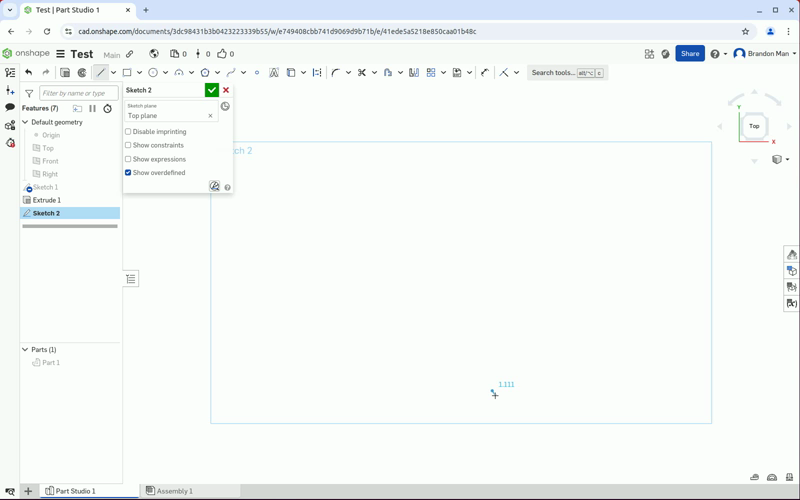
scroll(6)
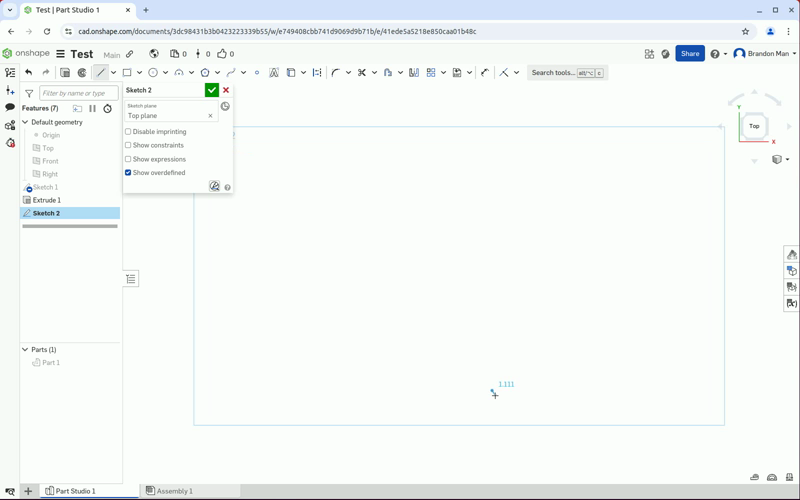
scroll(6)
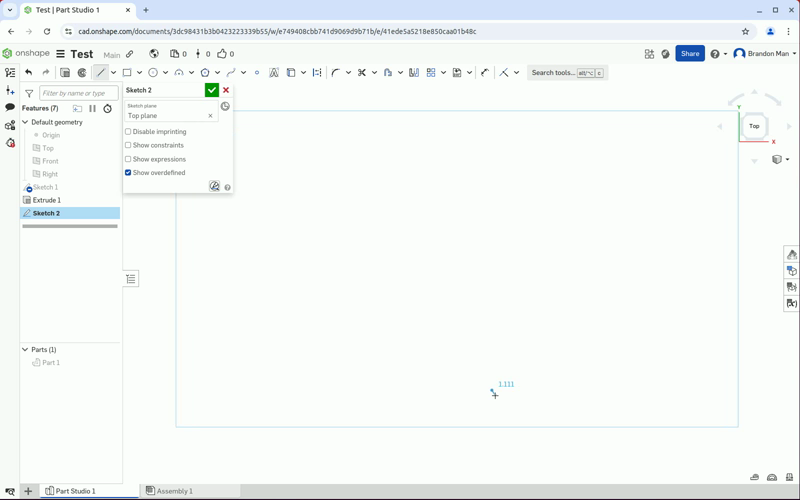
scroll(6)
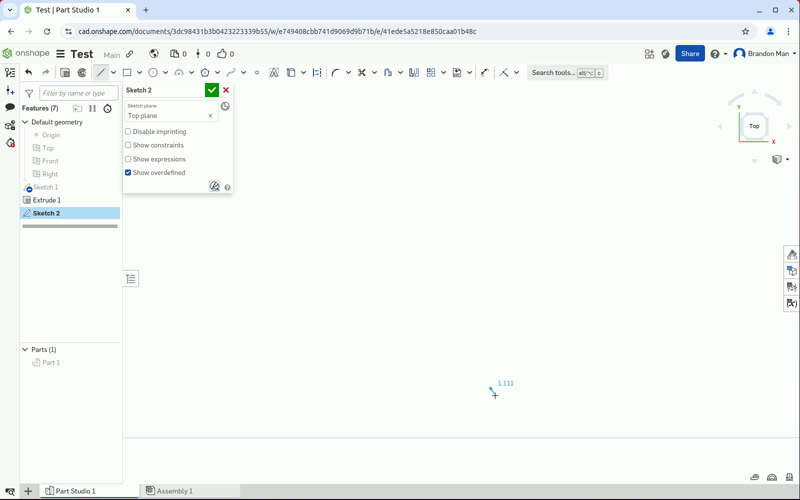
scroll(6)
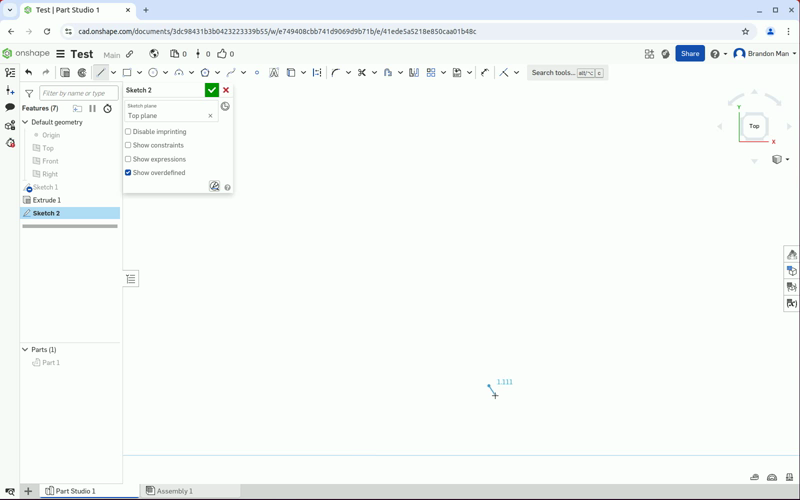
scroll(6)
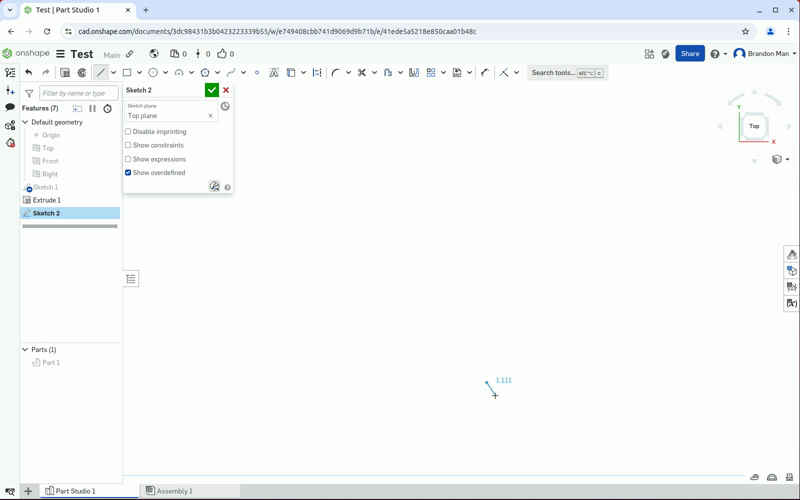
scroll(6)
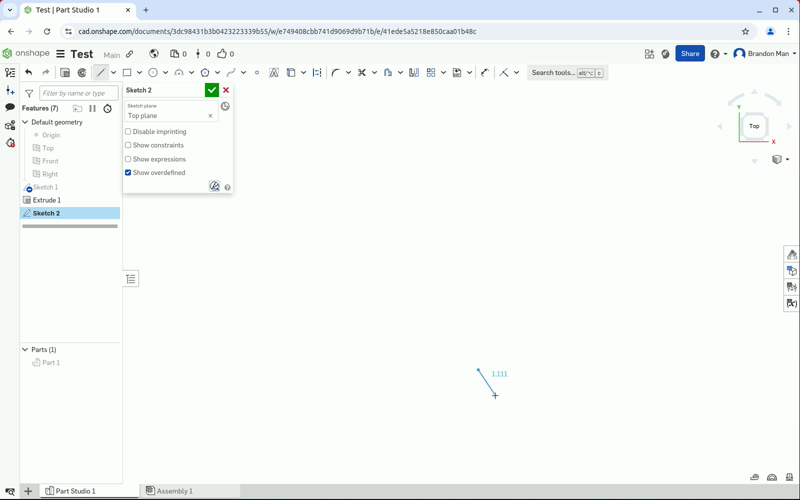
scroll(6)
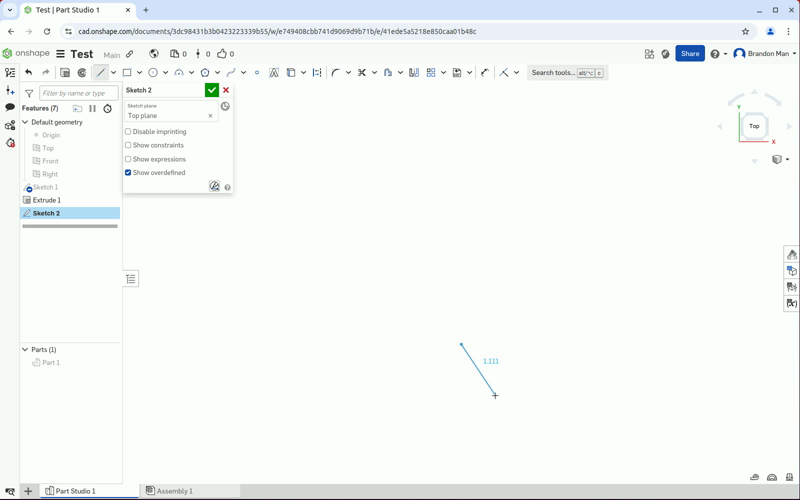
click(495, 395)
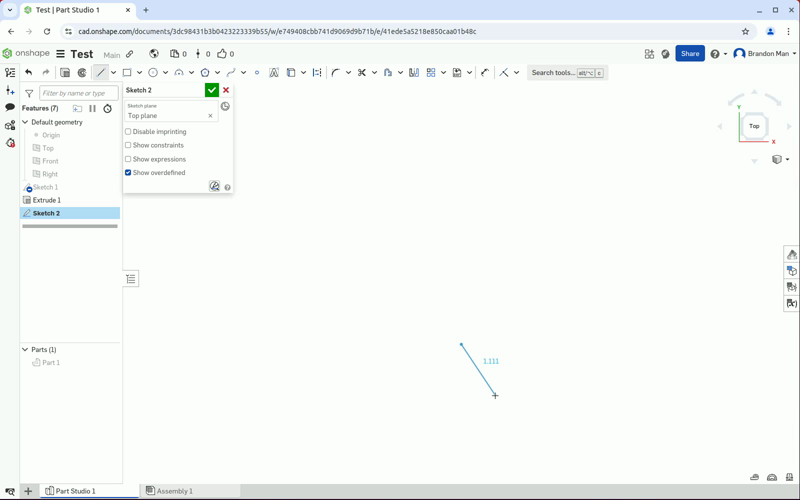
scroll(-6)
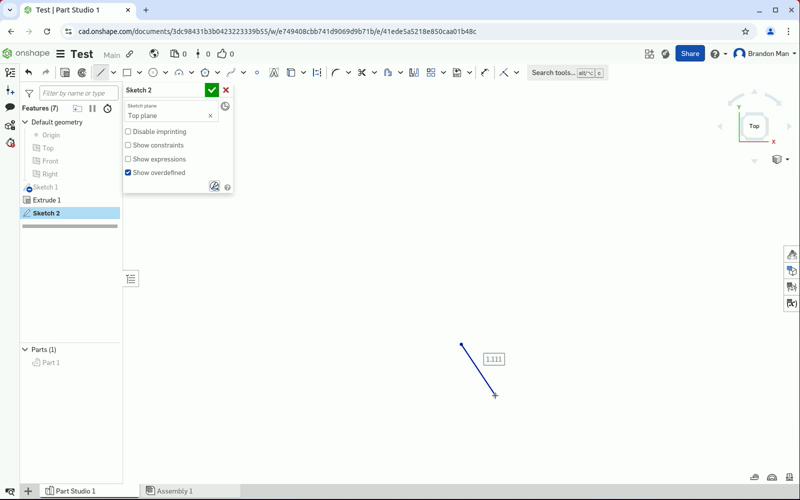
scroll(-6)
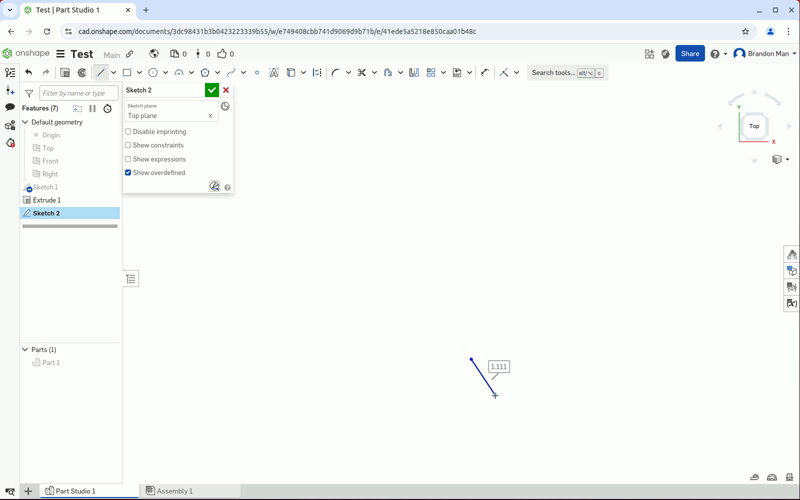
scroll(-6)
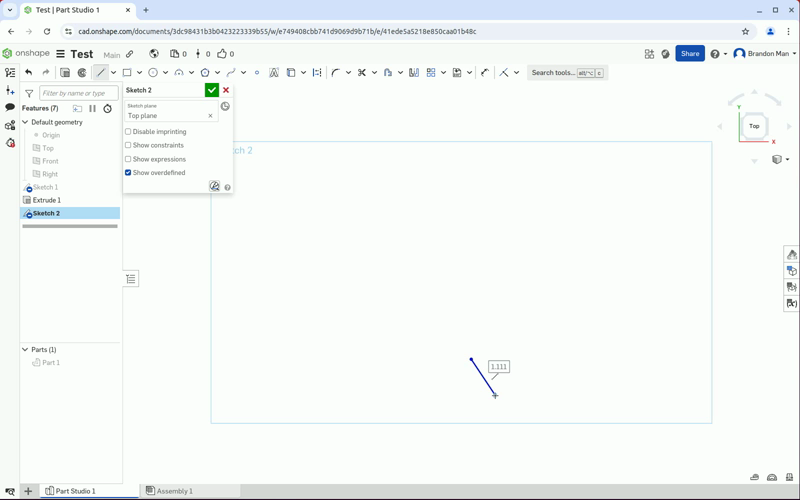
scroll(-6)
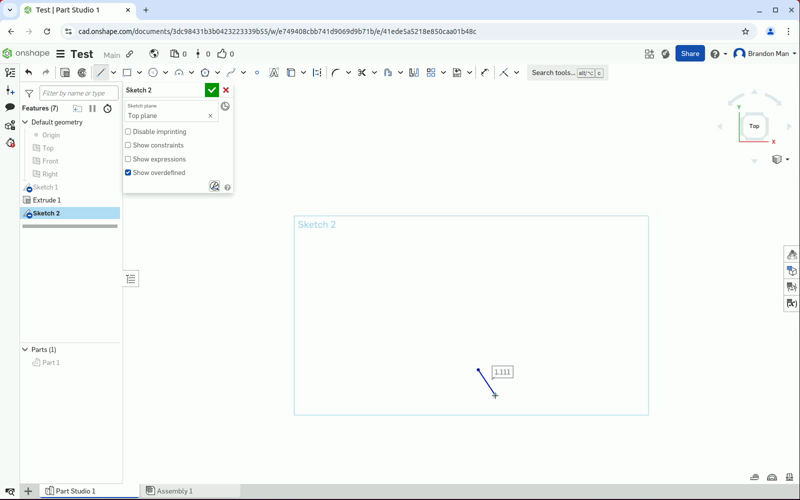
scroll(-6)
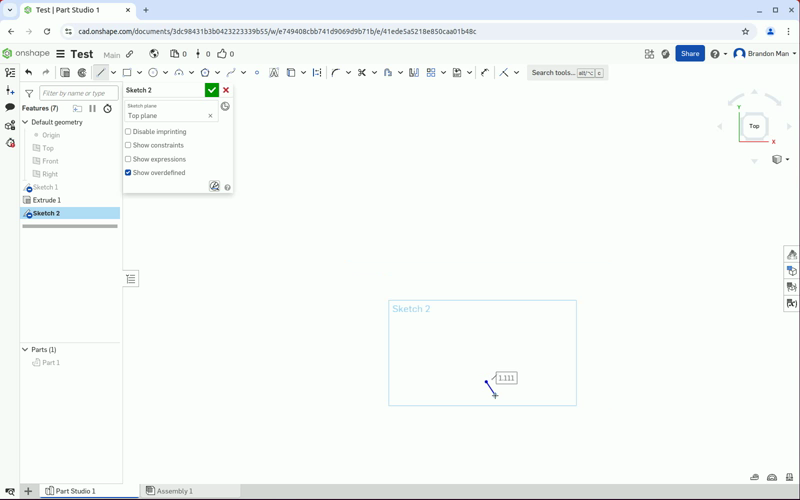
scroll(-6)
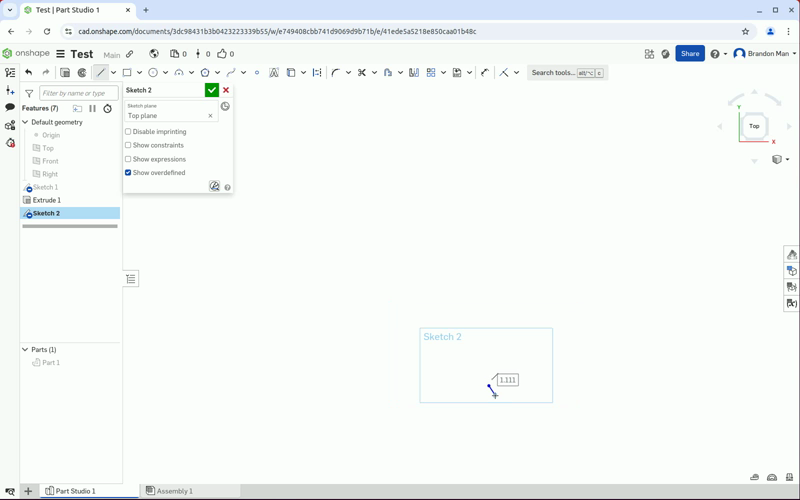
scroll(-6)
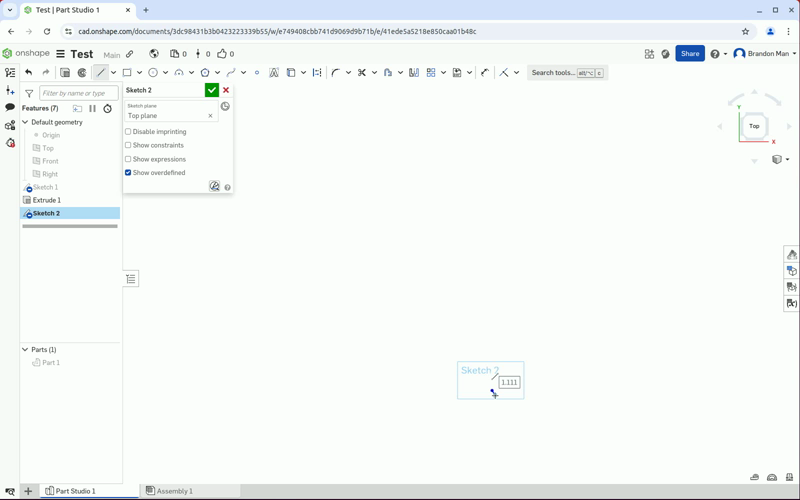
key_up(shift)
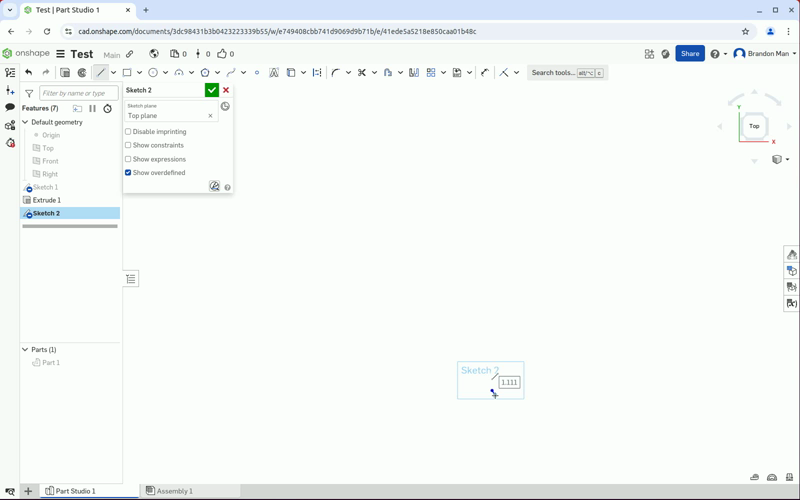
key_down(shift)
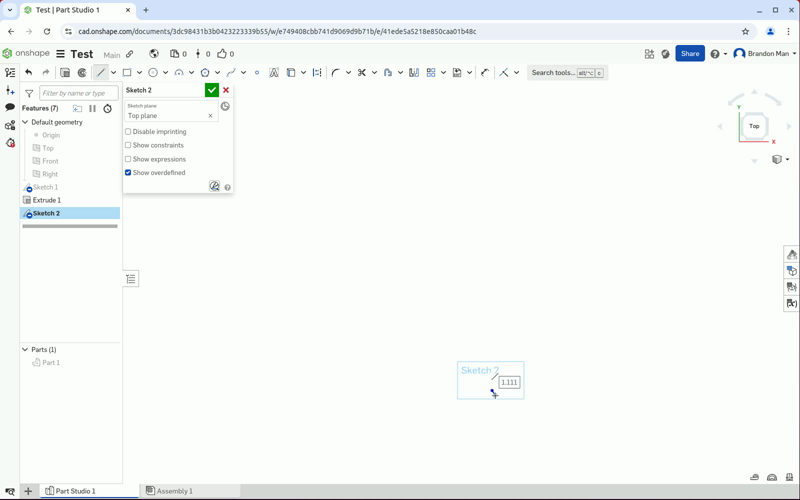
mouse_move(525, 395)
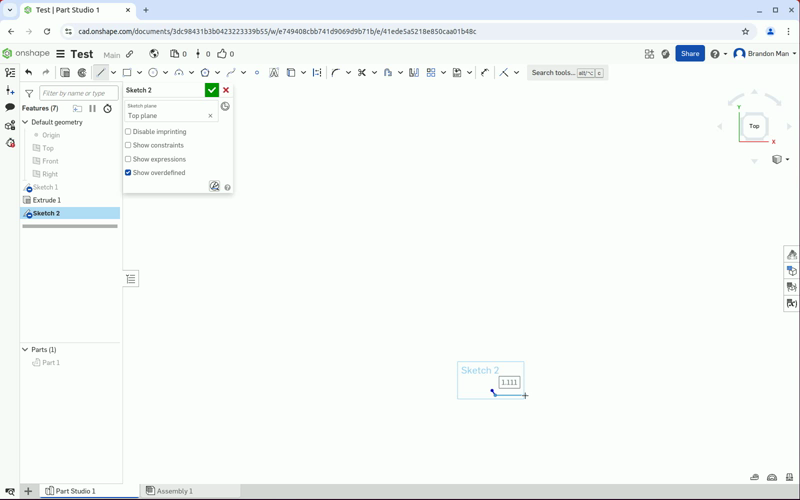
mouse_move(500, 395)
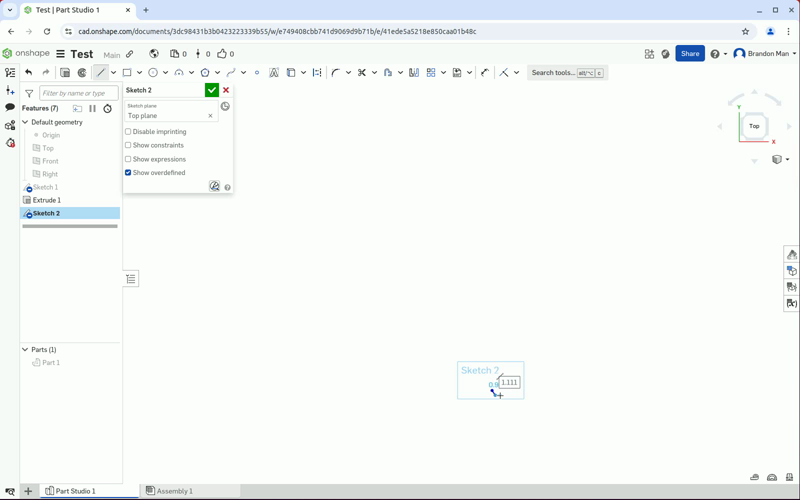
scroll(6)
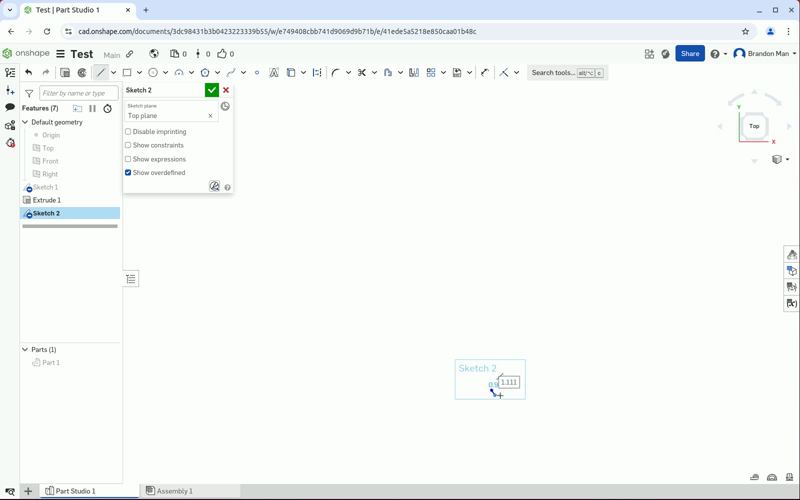
scroll(6)
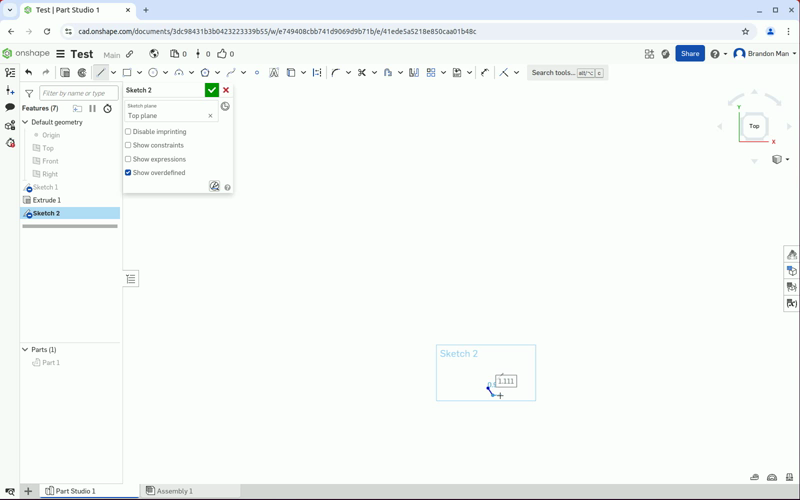
scroll(6)
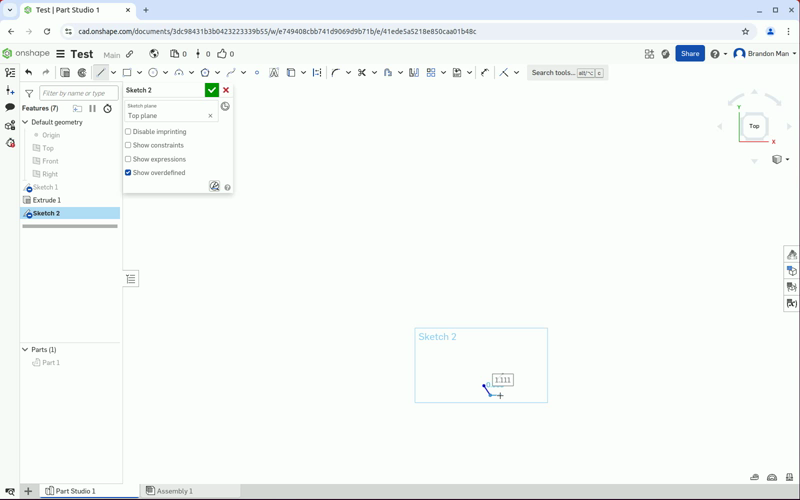
scroll(6)
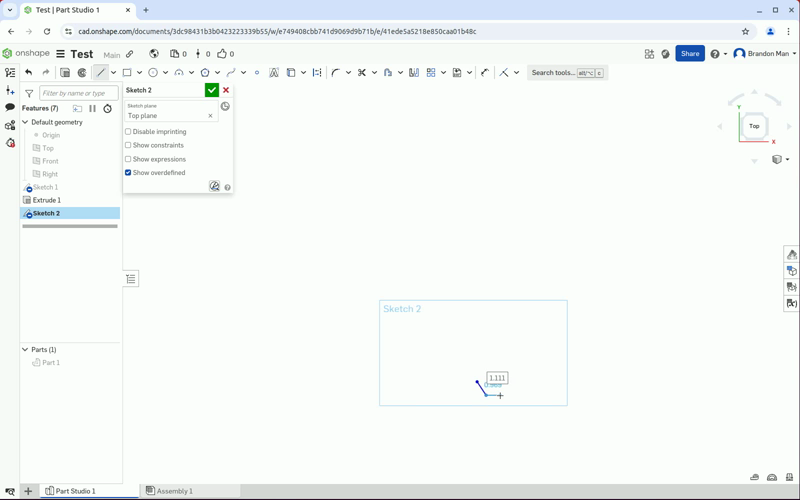
scroll(6)
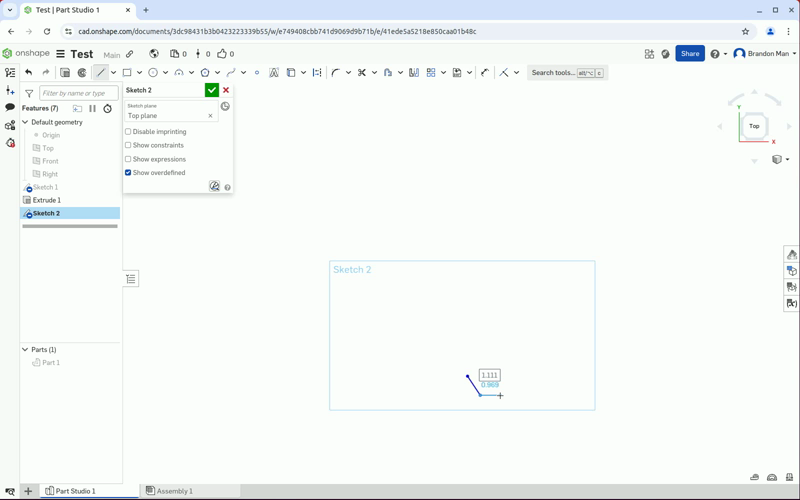
scroll(6)
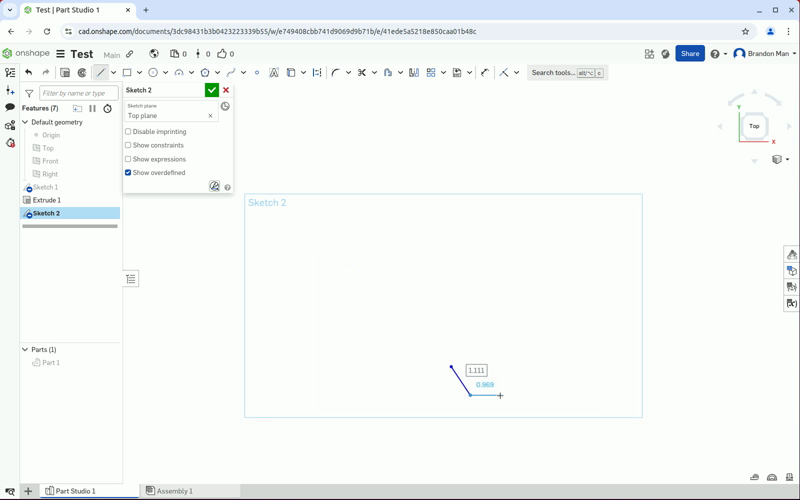
scroll(6)
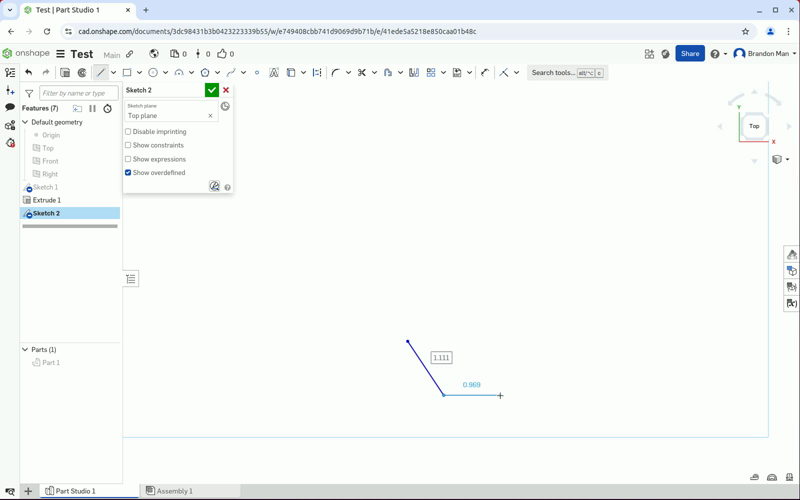
click(500, 395)
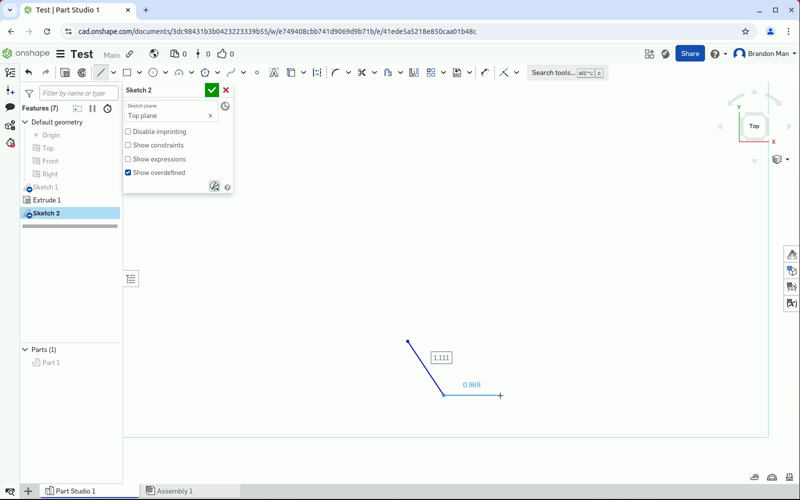
scroll(-6)
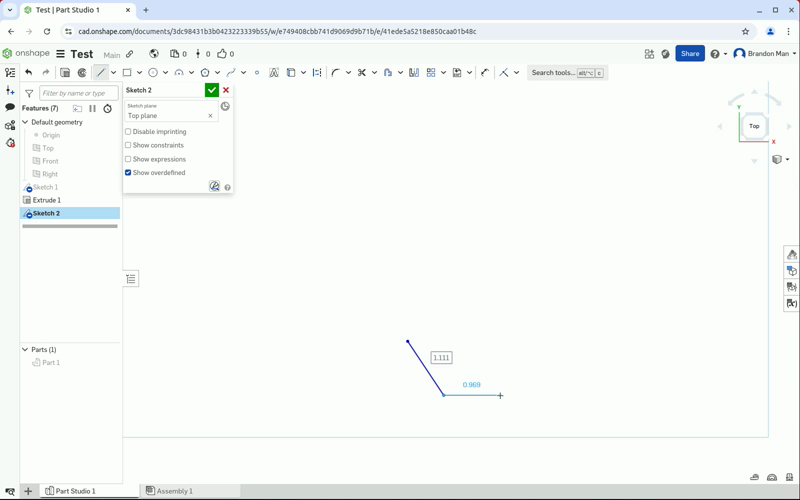
scroll(-6)
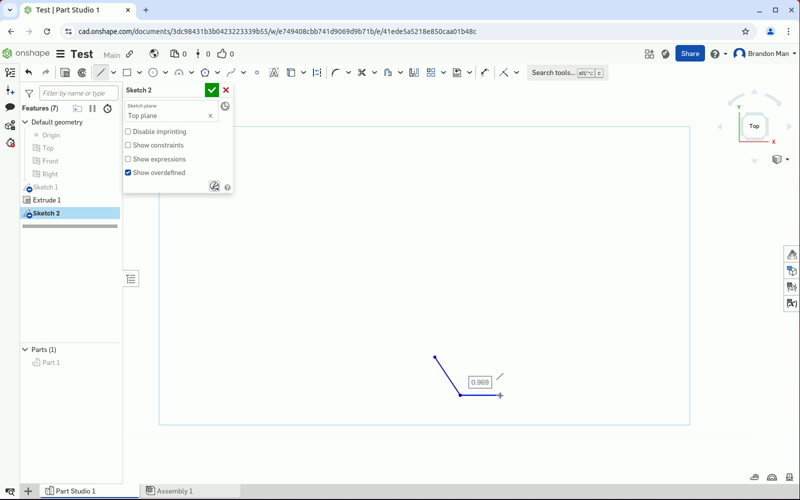
scroll(-6)
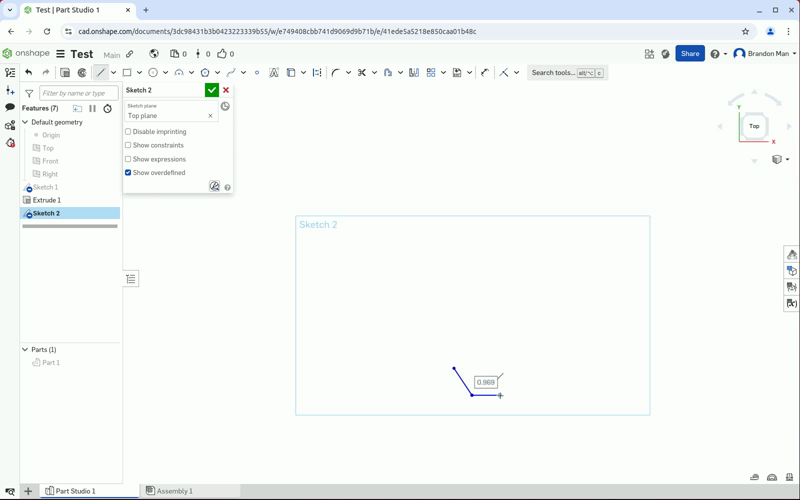
scroll(-6)
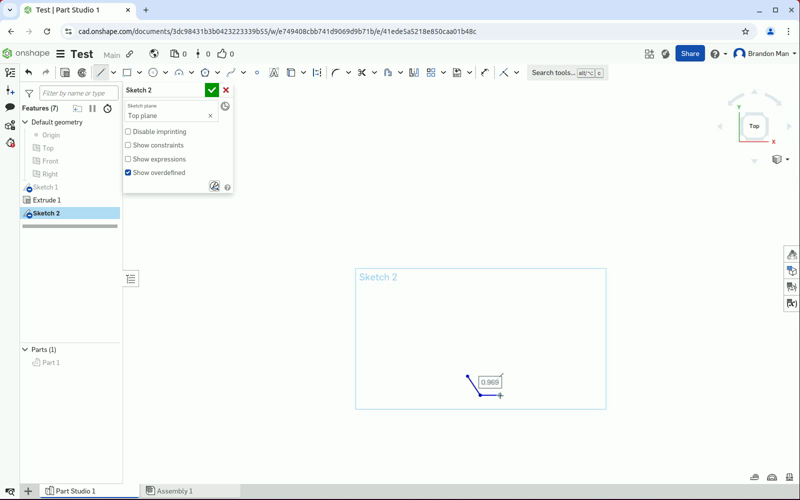
scroll(-6)
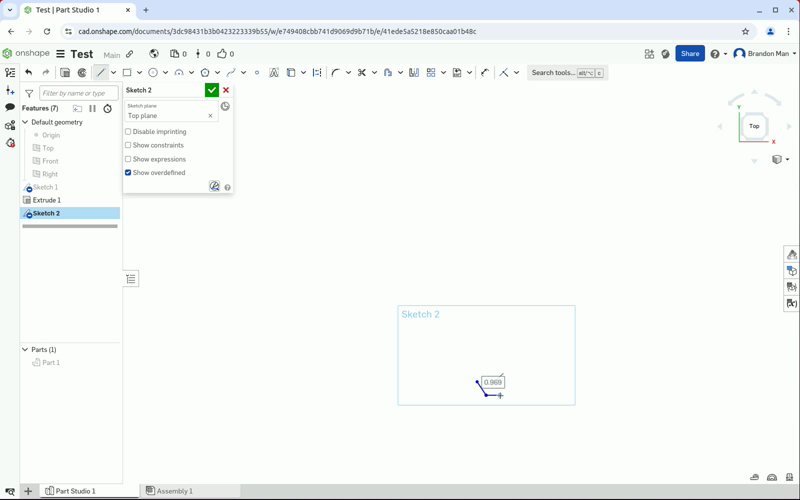
scroll(-6)
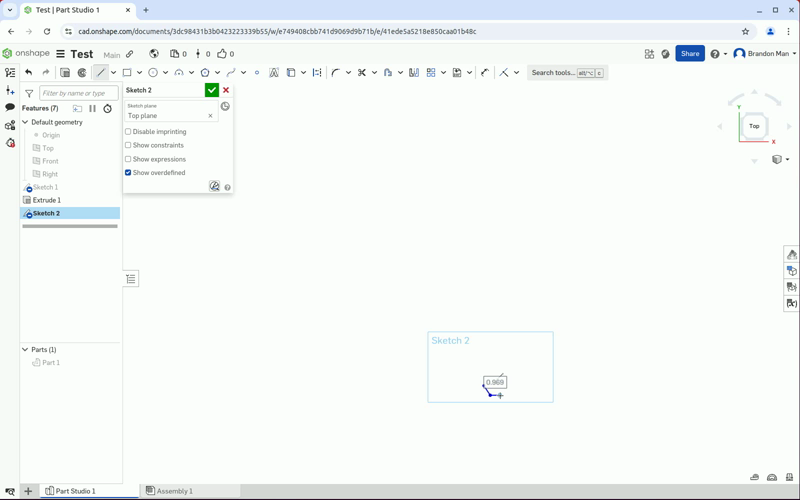
scroll(-6)
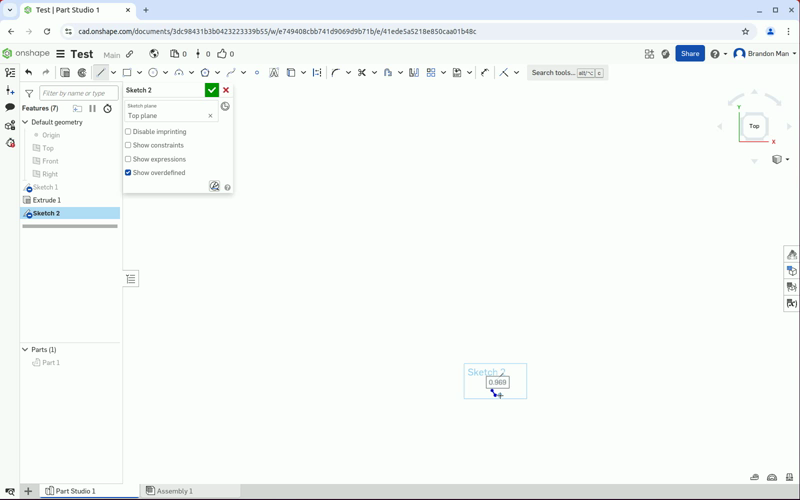
key_up(shift)
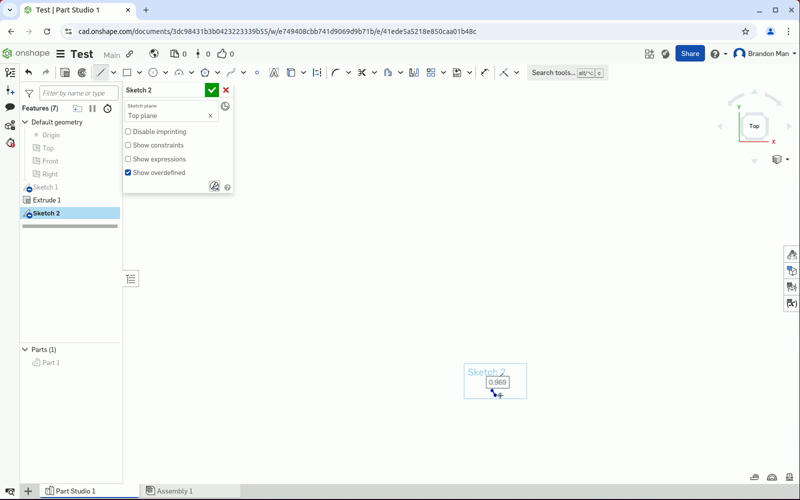
key_down(shift)
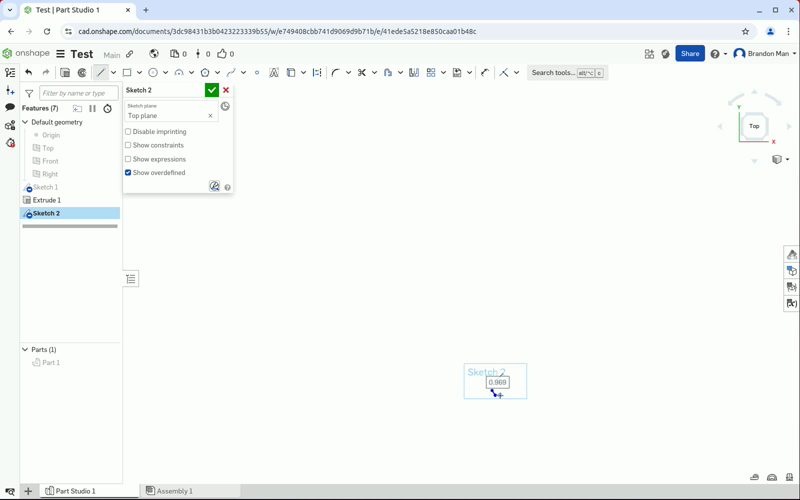
mouse_move(530, 395)
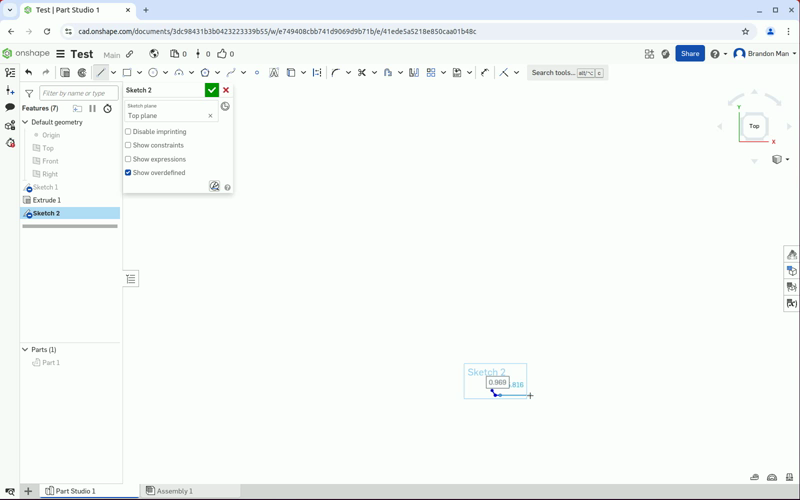
mouse_move(502, 390)
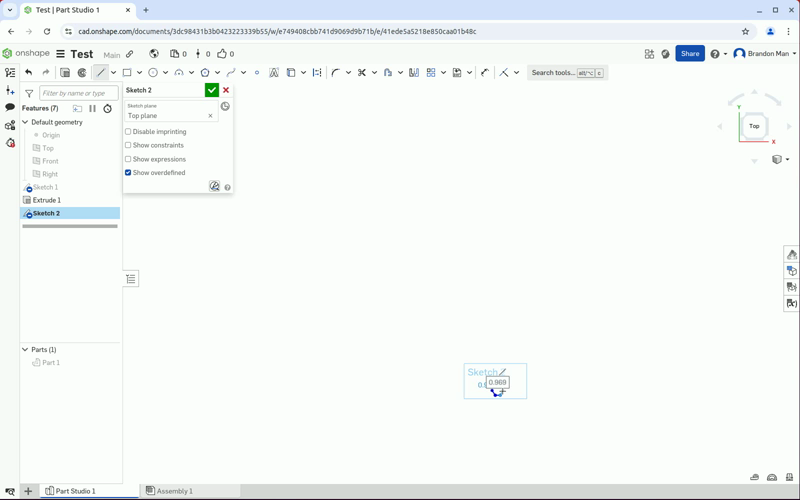
scroll(6)
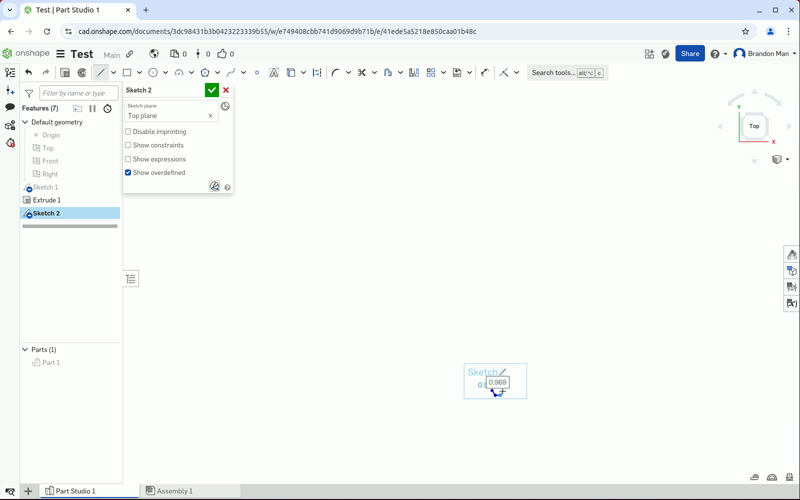
scroll(6)
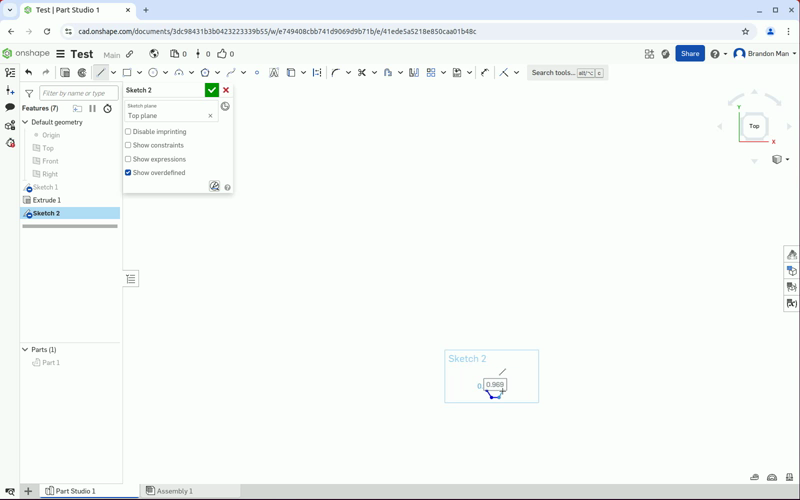
scroll(6)
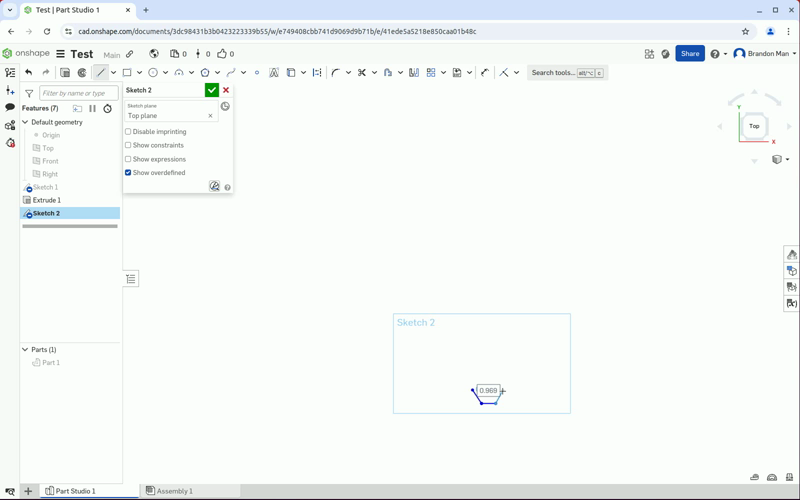
scroll(6)
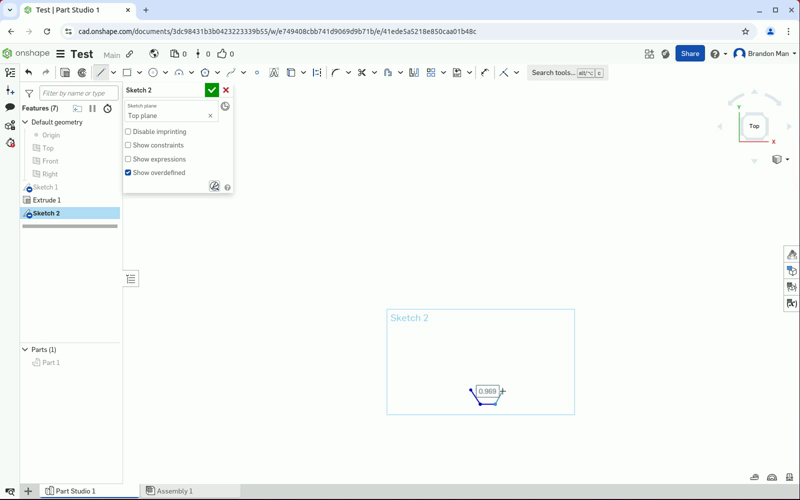
scroll(6)
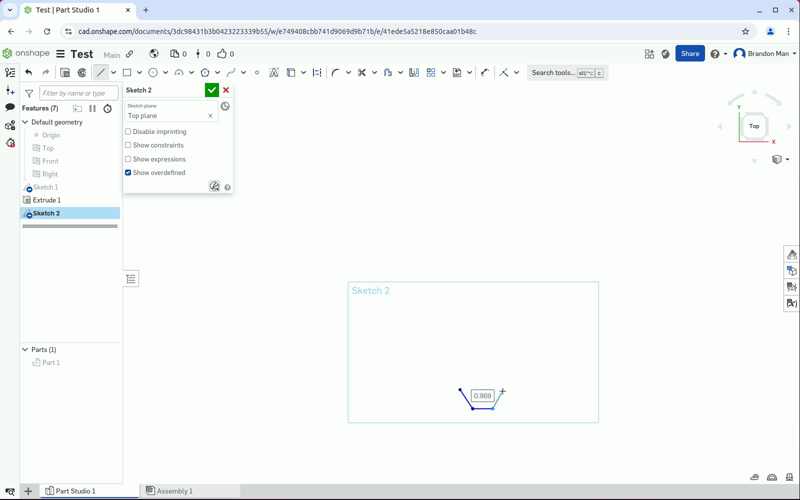
scroll(6)
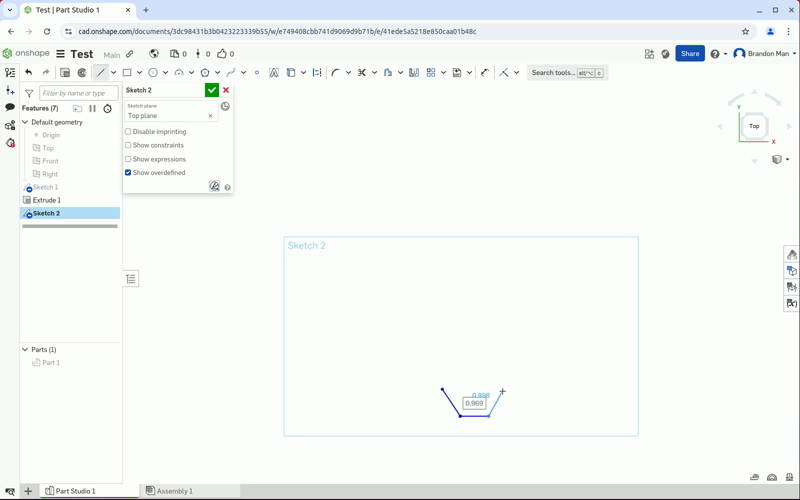
scroll(6)
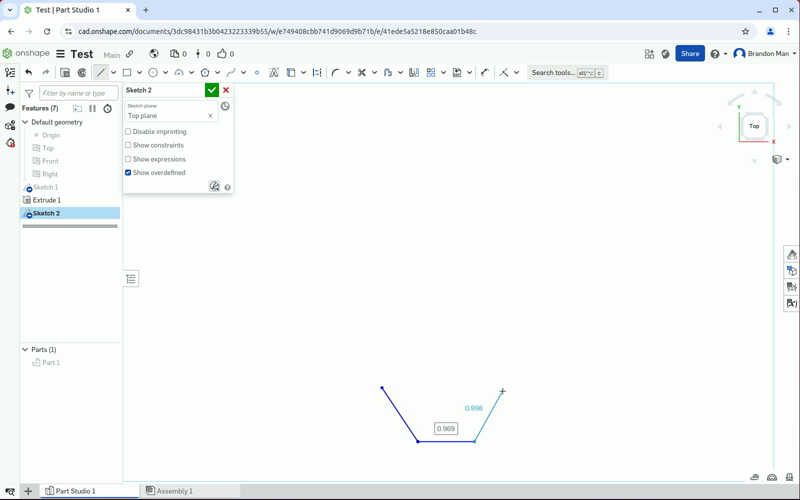
click(502, 390)
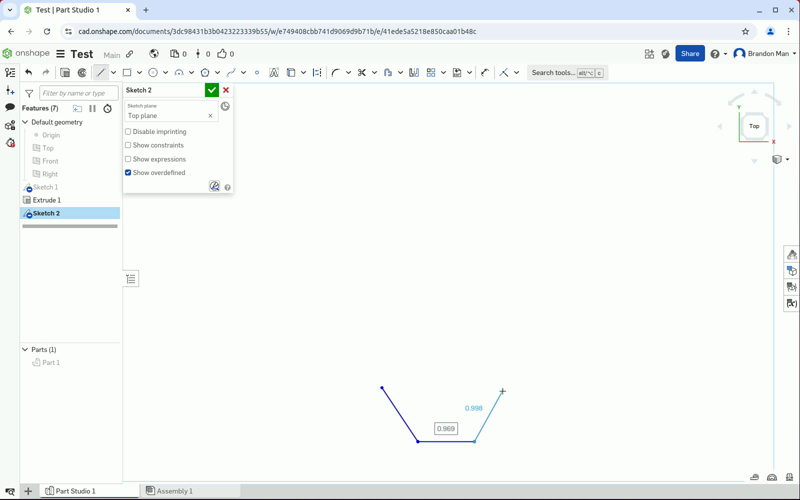
scroll(-6)
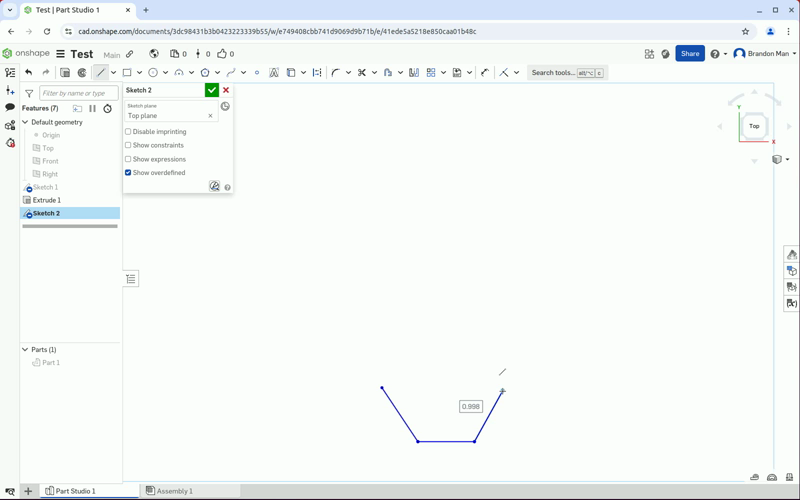
scroll(-6)
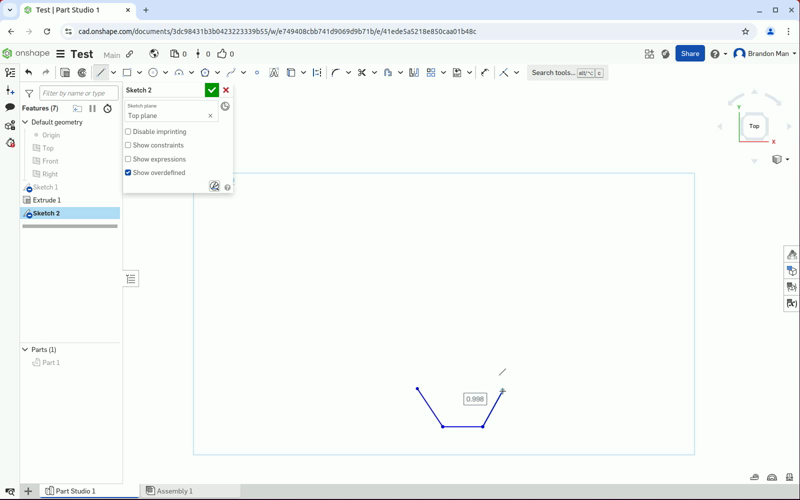
scroll(-6)
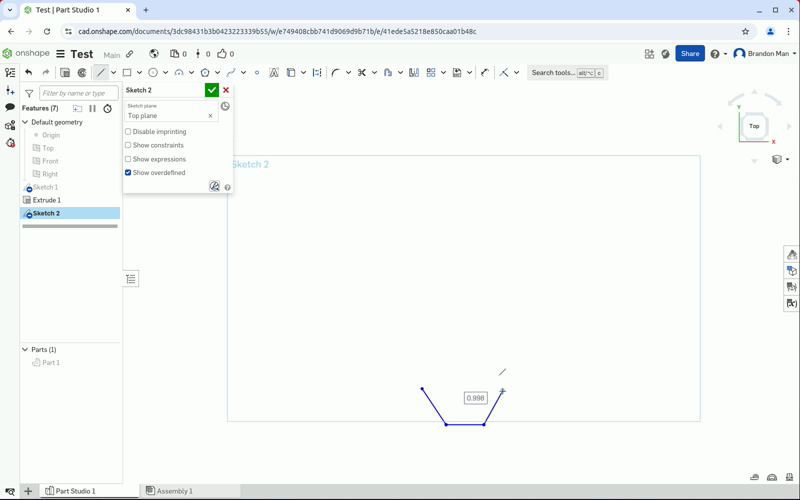
scroll(-6)
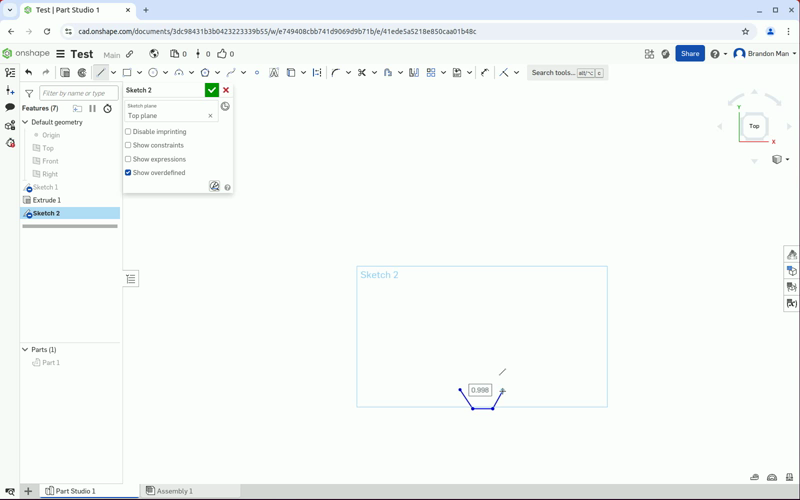
scroll(-6)
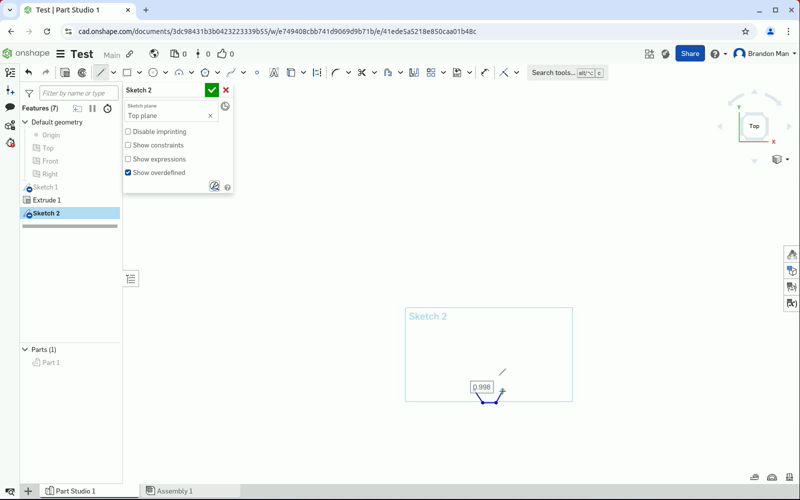
scroll(-6)
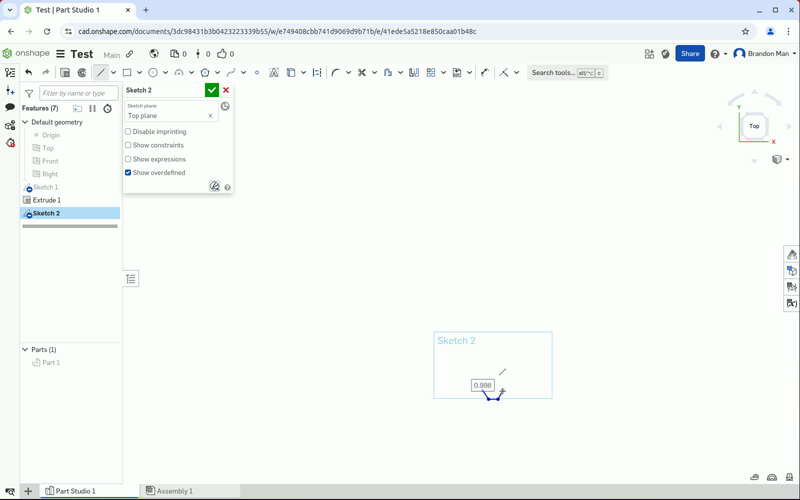
scroll(-6)
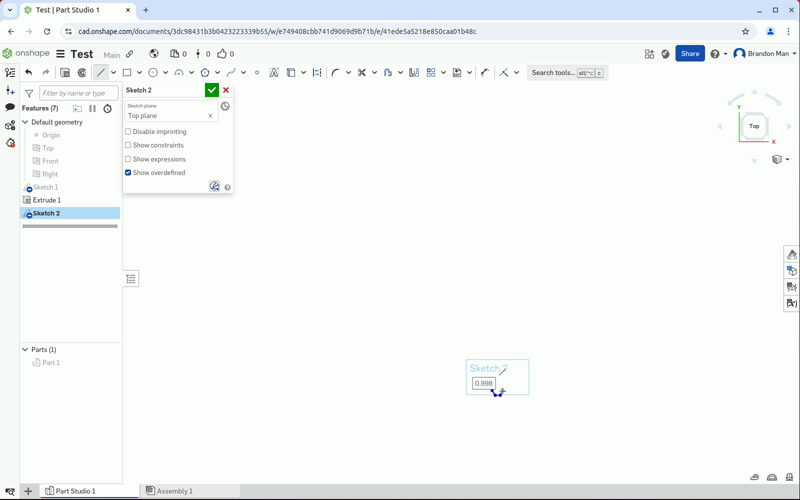
key_up(shift)
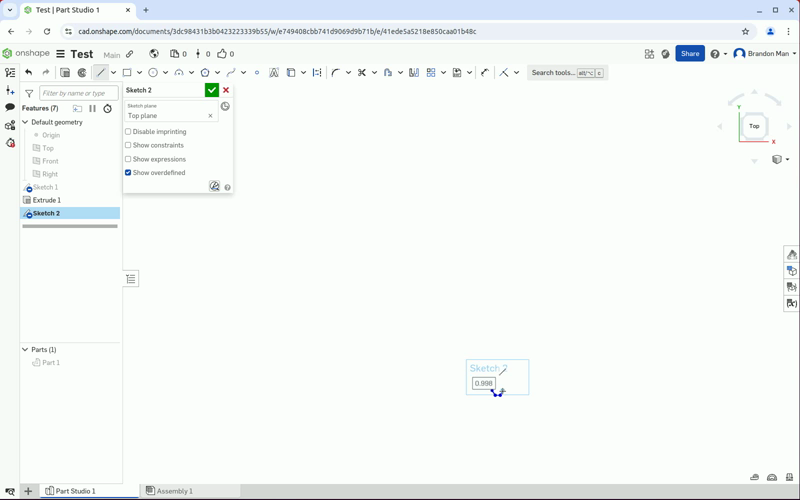
key_down(shift)
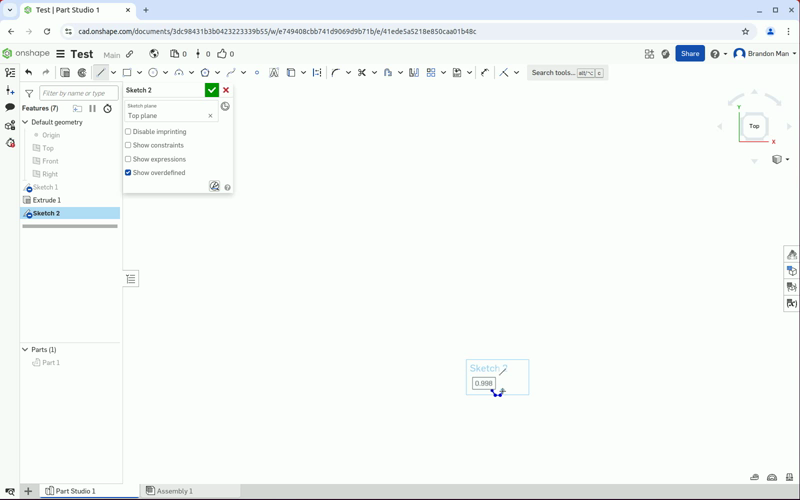
mouse_move(532, 390)
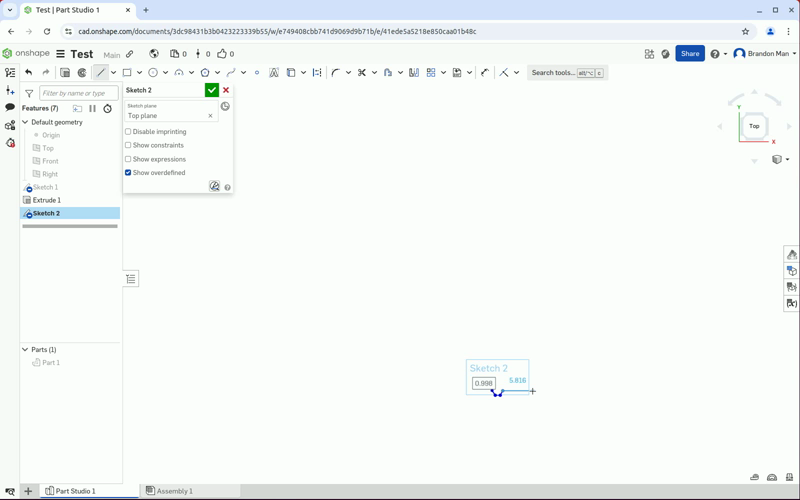
mouse_move(500, 386)
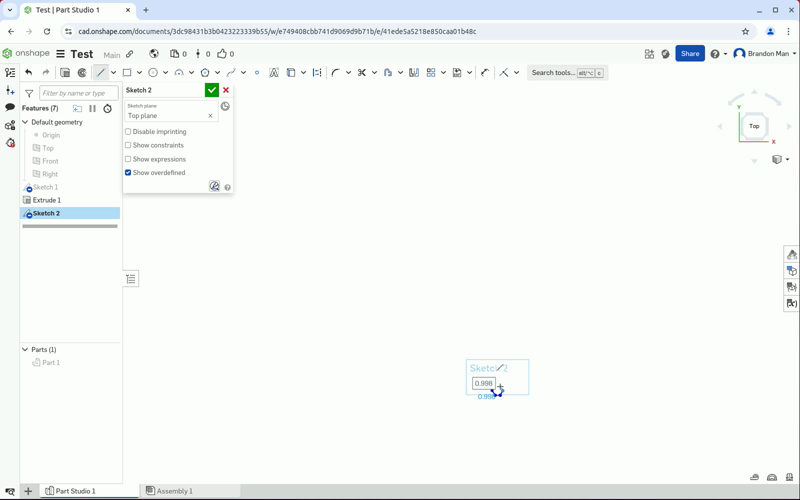
scroll(6)
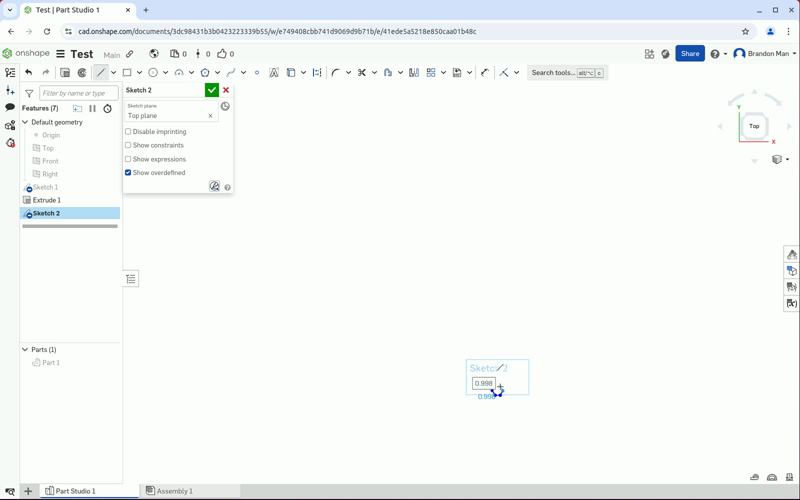
scroll(6)
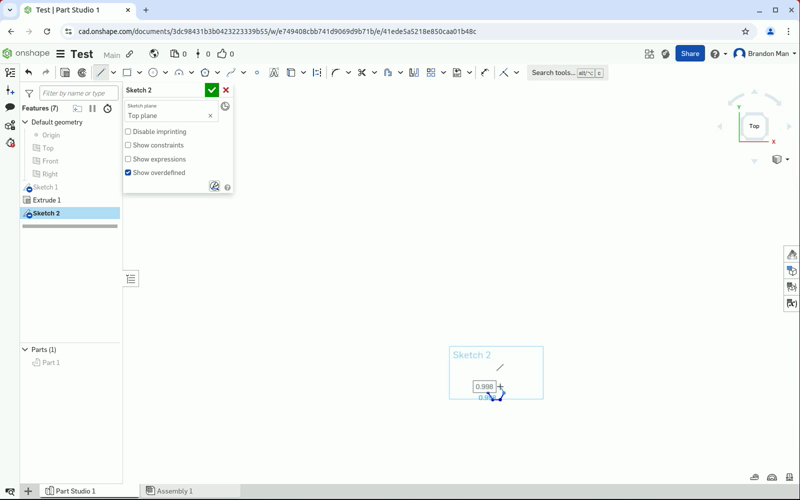
scroll(6)
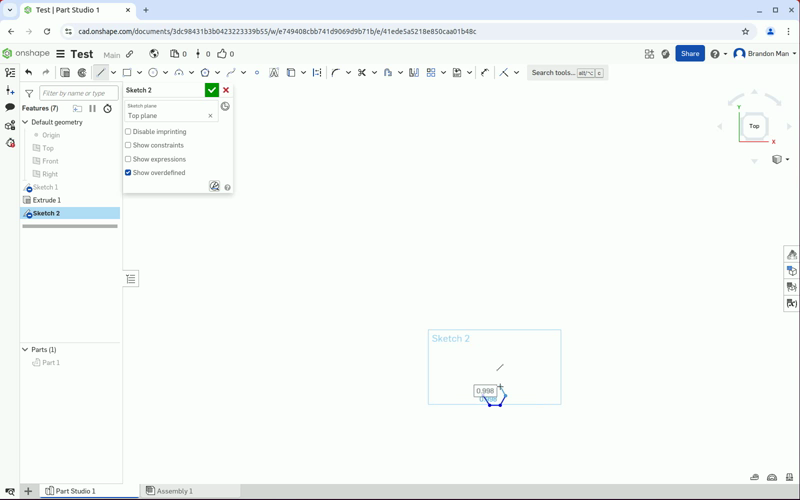
scroll(6)
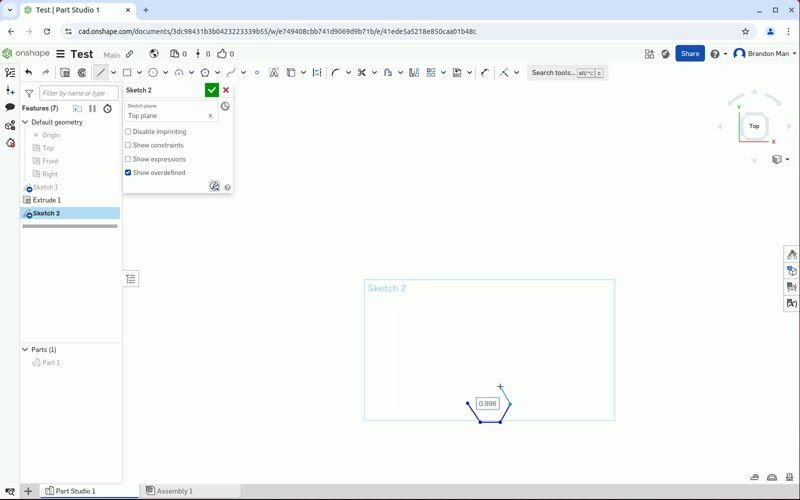
scroll(6)
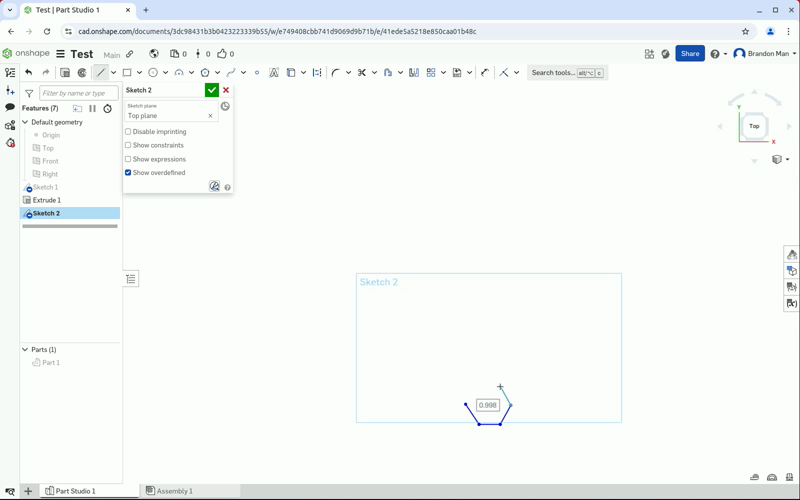
scroll(6)
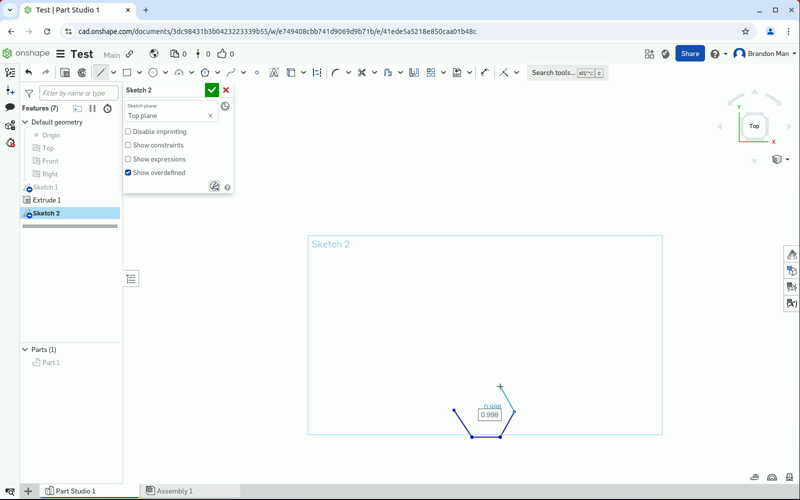
scroll(6)
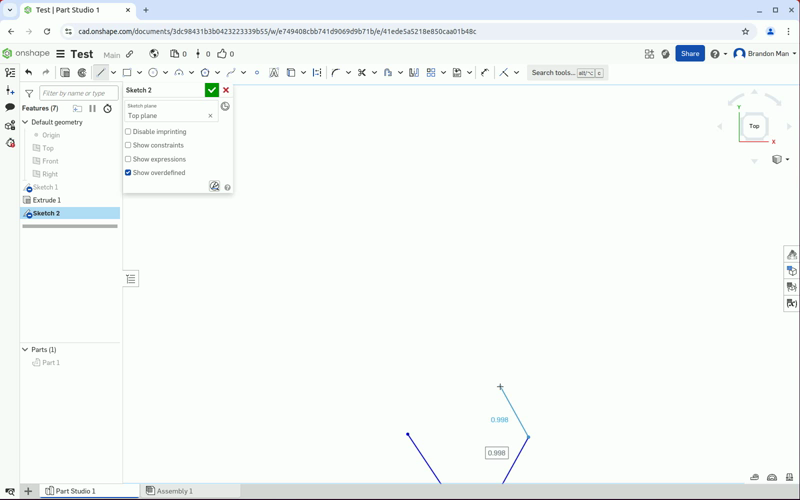
click(500, 386)
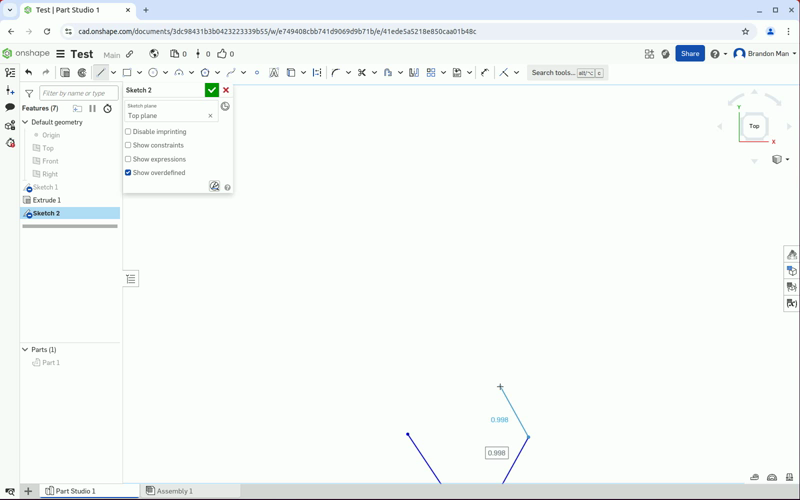
scroll(-6)
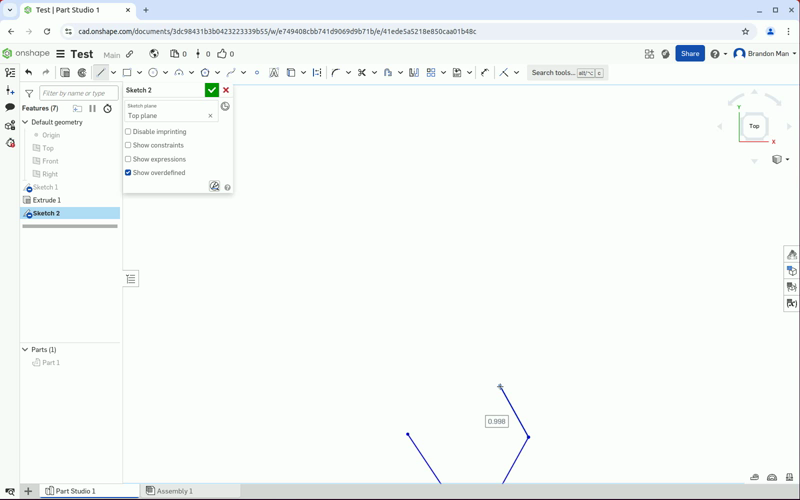
scroll(-6)
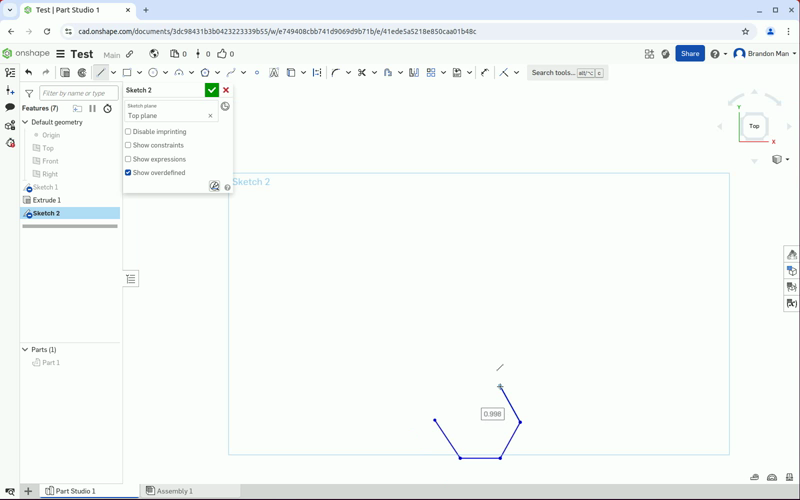
scroll(-6)
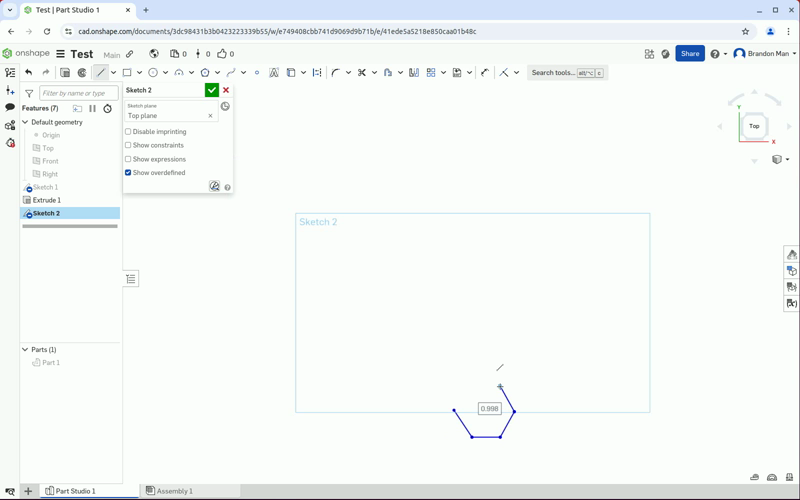
scroll(-6)
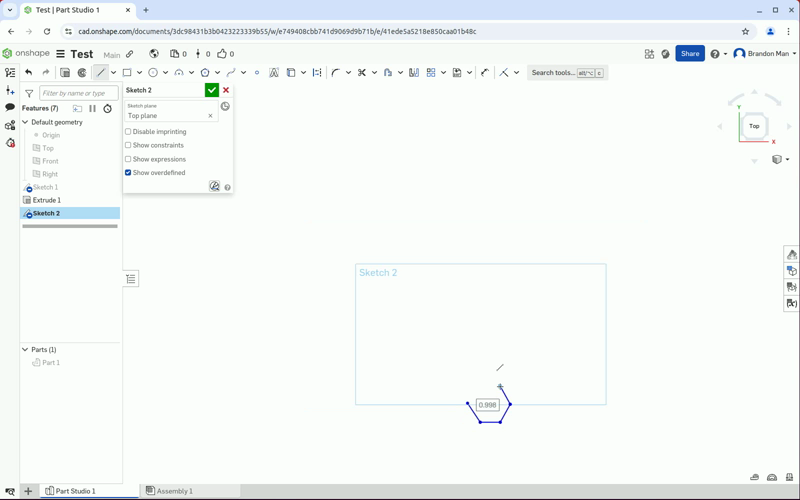
scroll(-6)
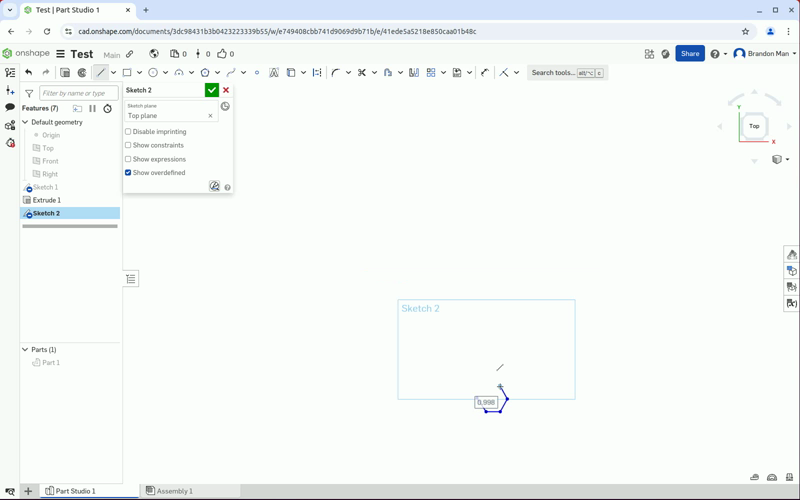
scroll(-6)
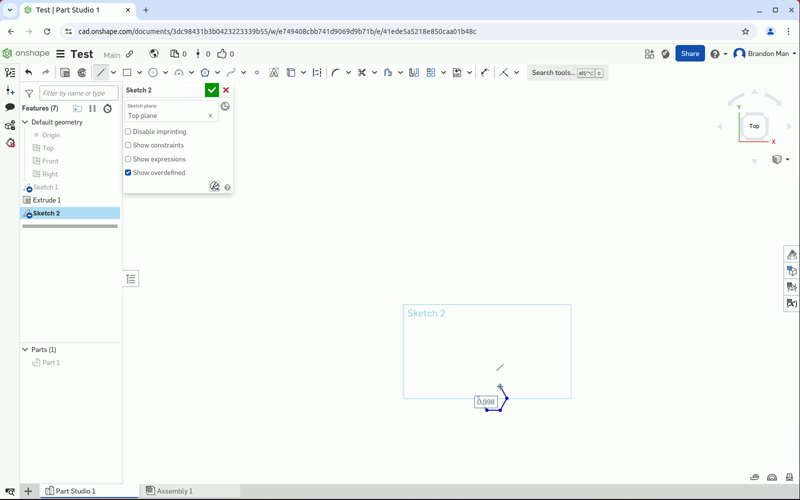
scroll(-6)
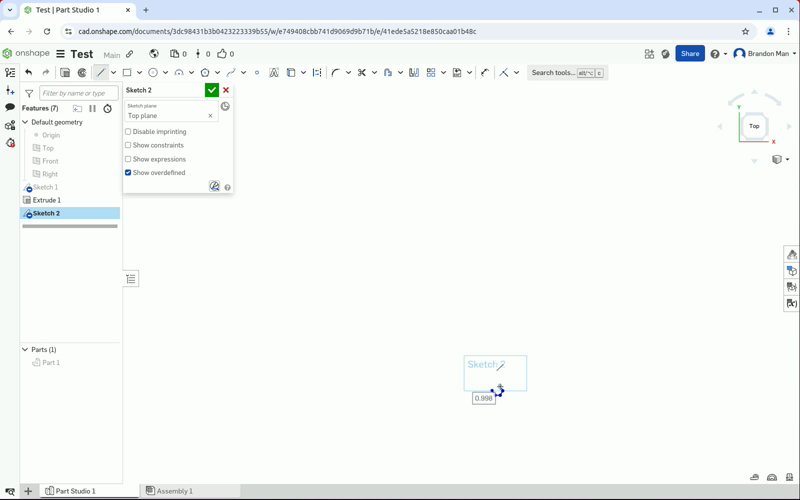
key_up(shift)
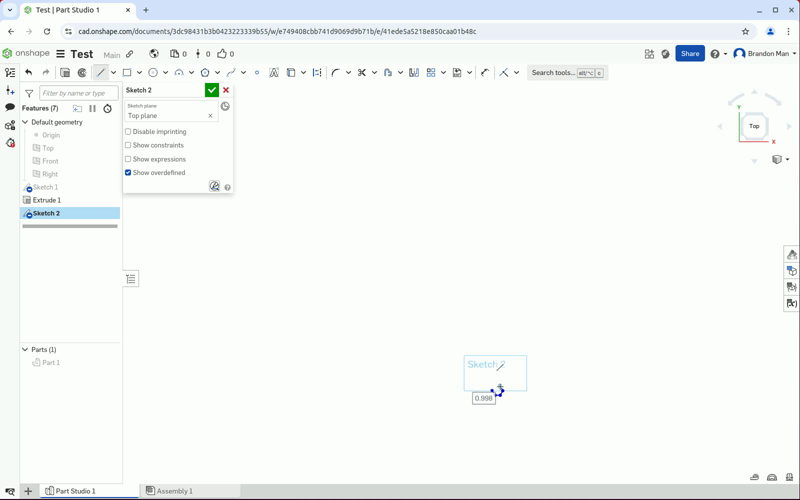
key_down(shift)
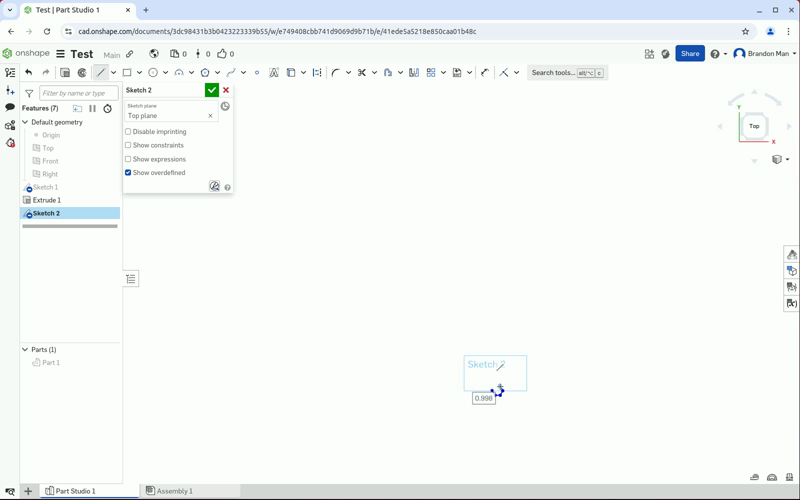
mouse_move(530, 386)
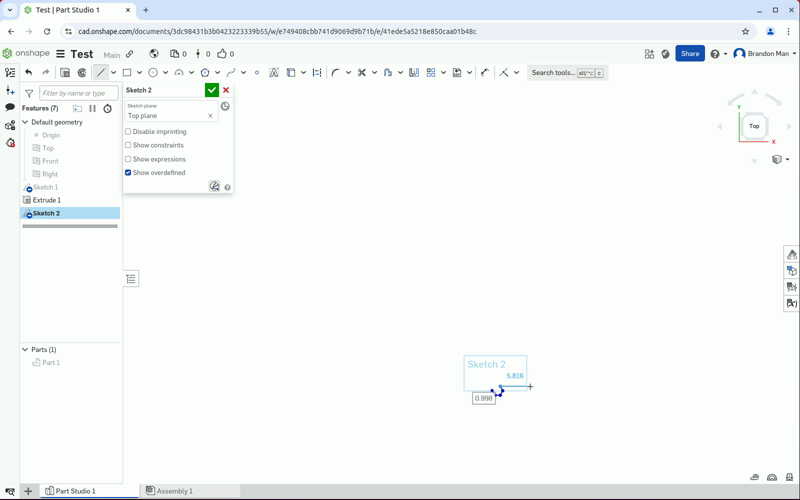
mouse_move(495, 386)
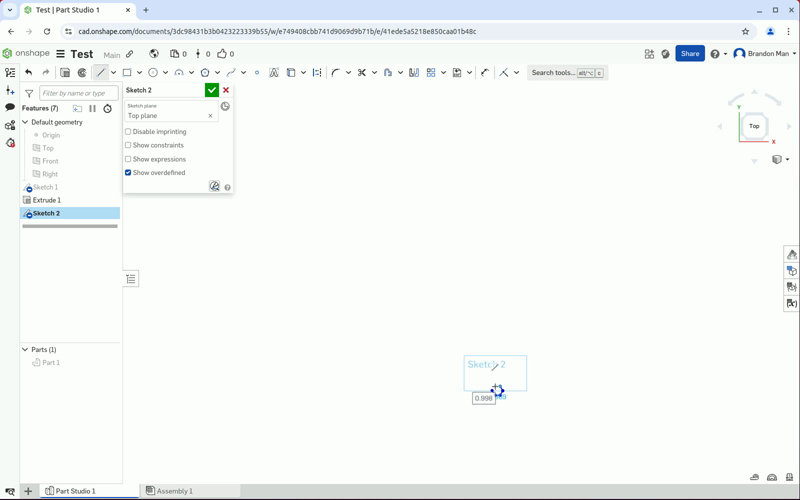
scroll(6)
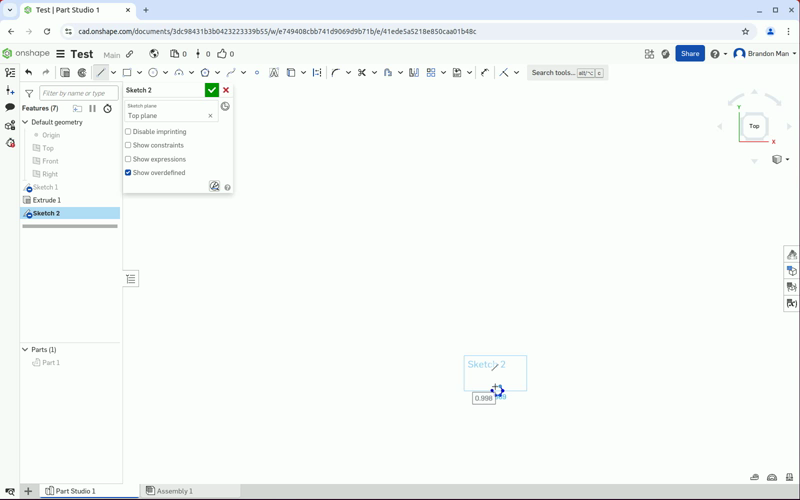
scroll(6)
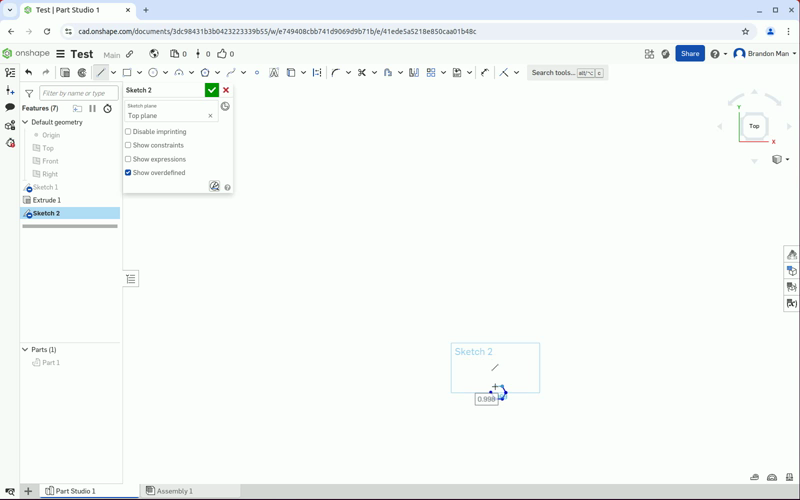
scroll(6)
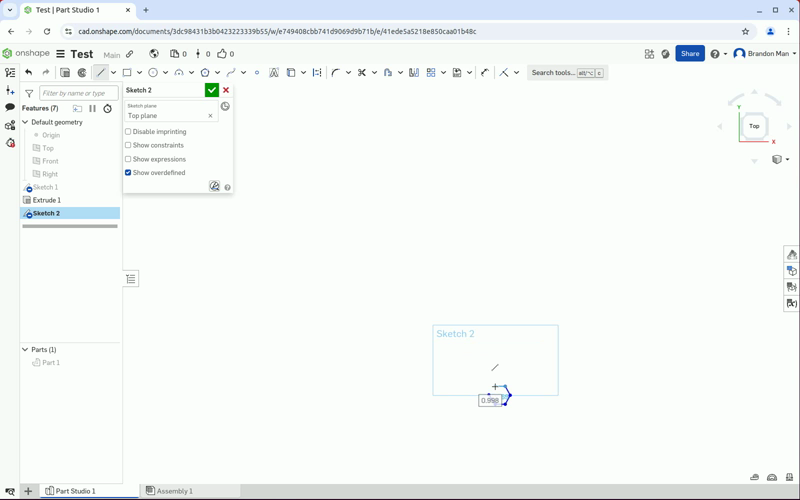
scroll(6)
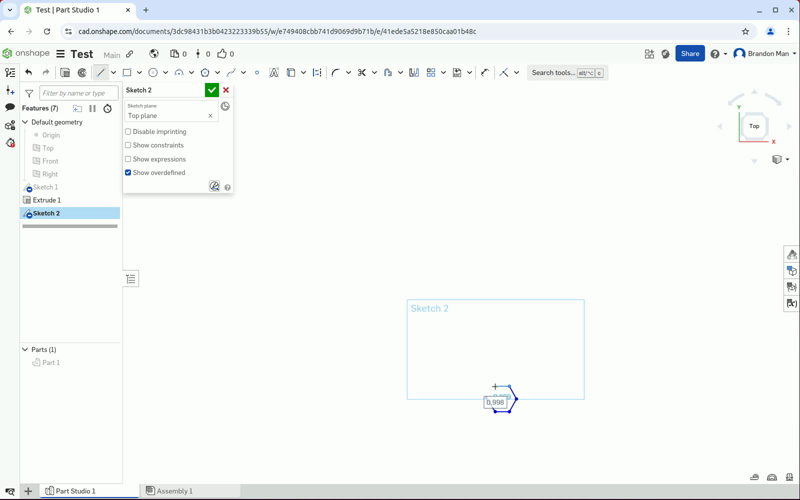
scroll(6)
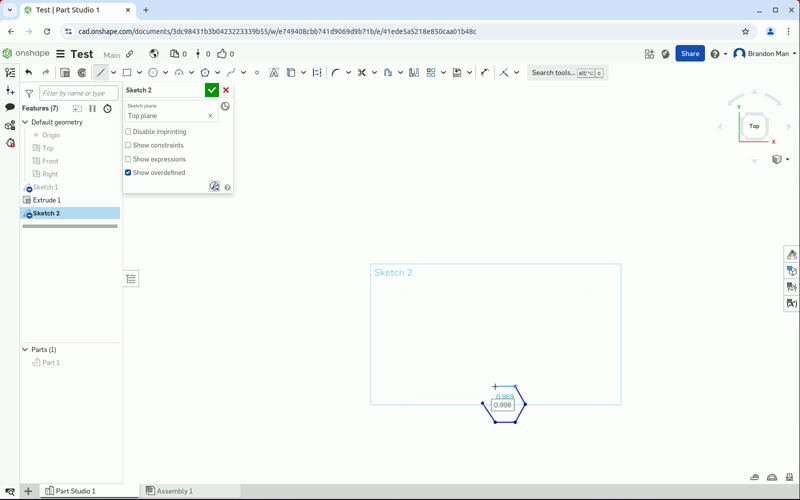
scroll(6)
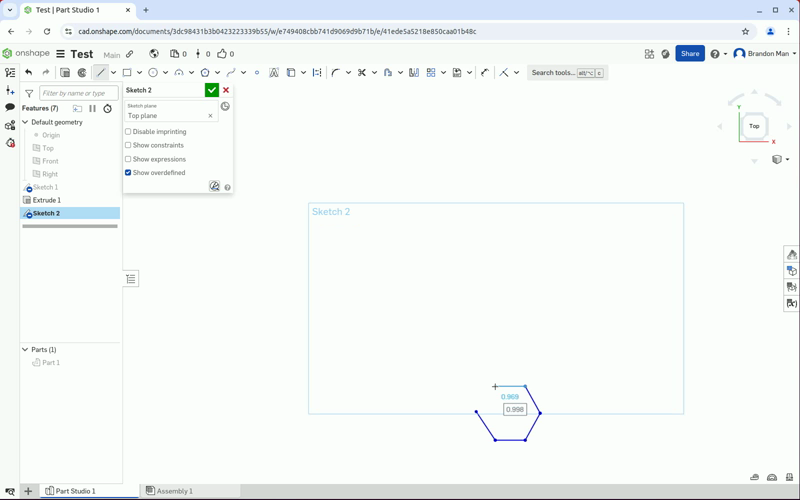
scroll(6)
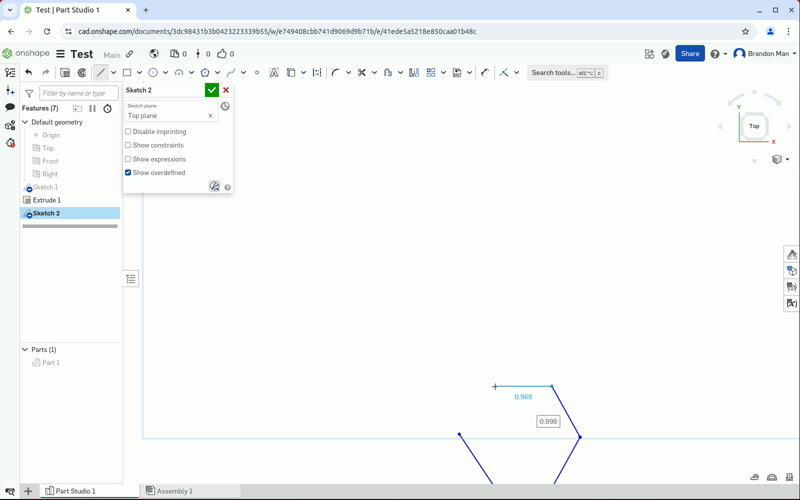
click(495, 386)
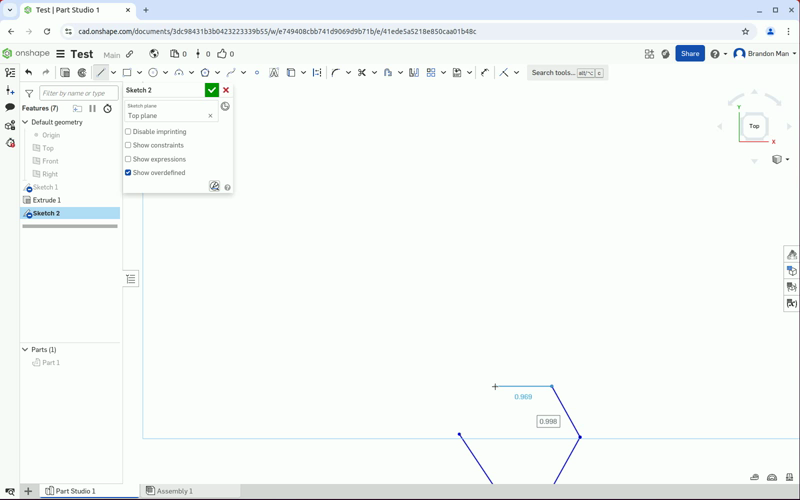
scroll(-6)
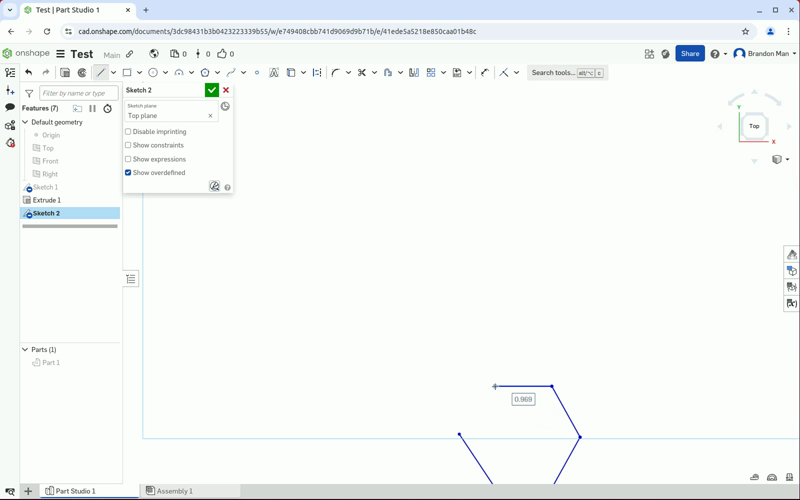
scroll(-6)
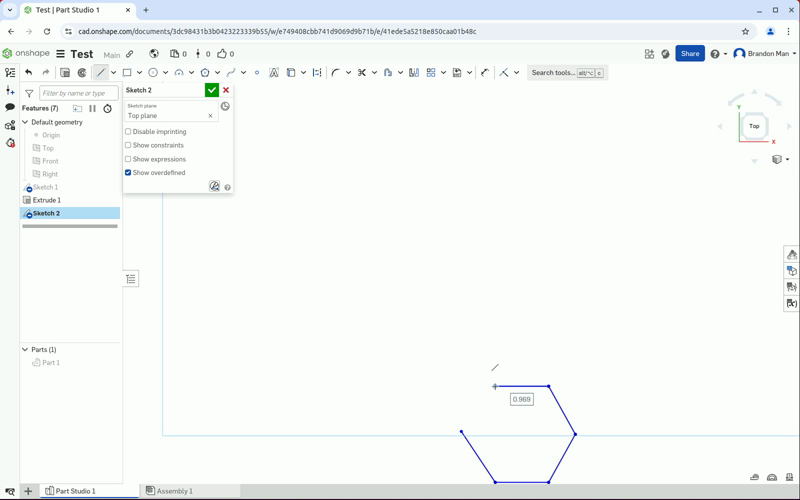
scroll(-6)
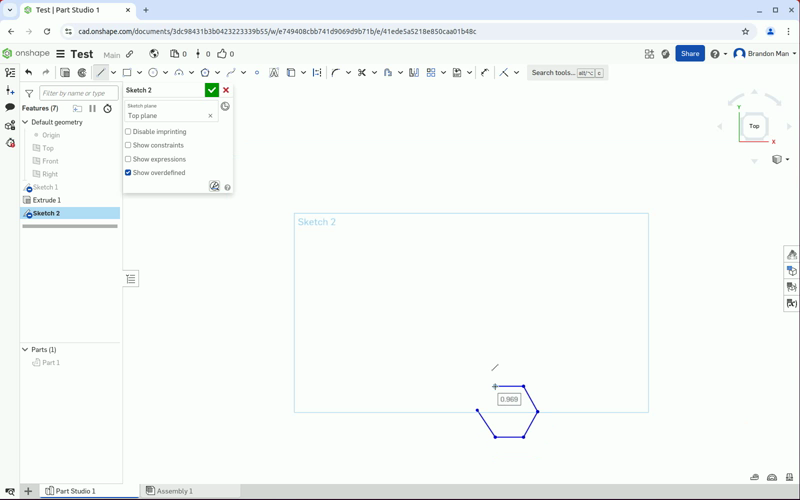
scroll(-6)
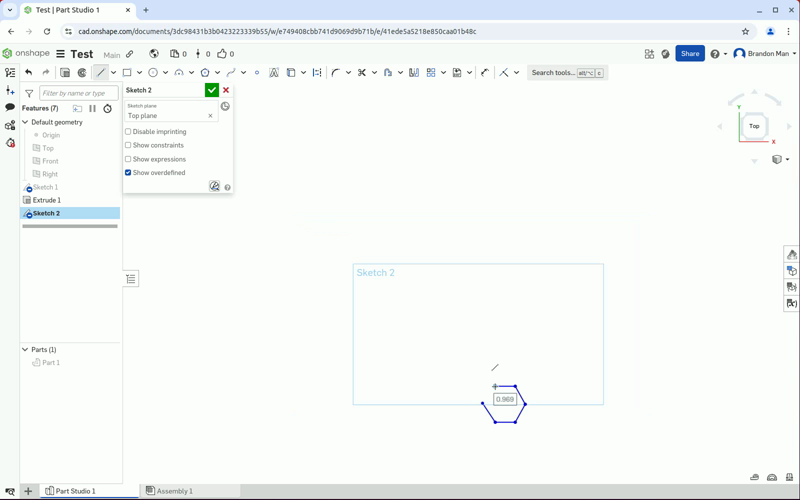
scroll(-6)
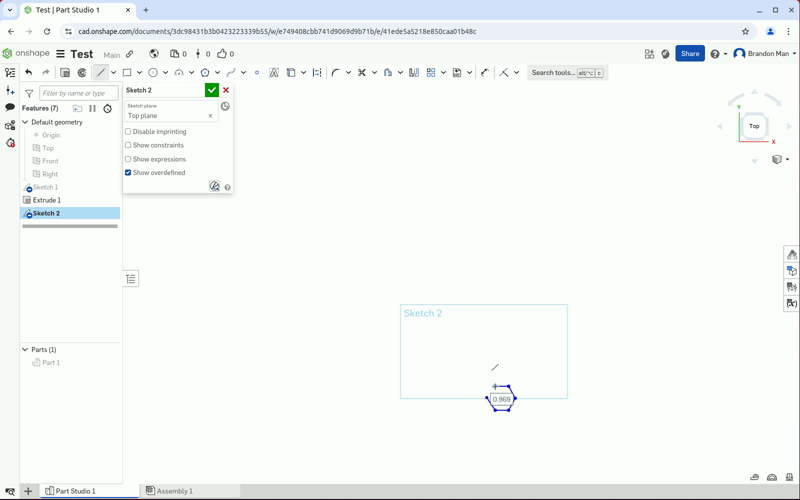
scroll(-6)
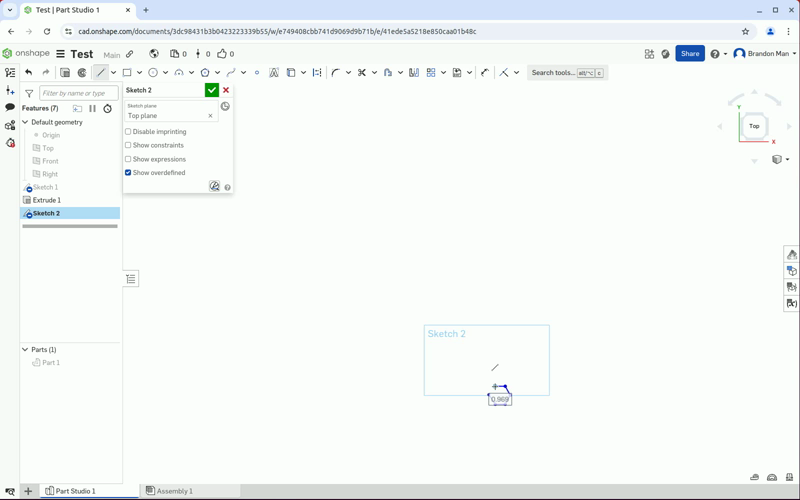
scroll(-6)
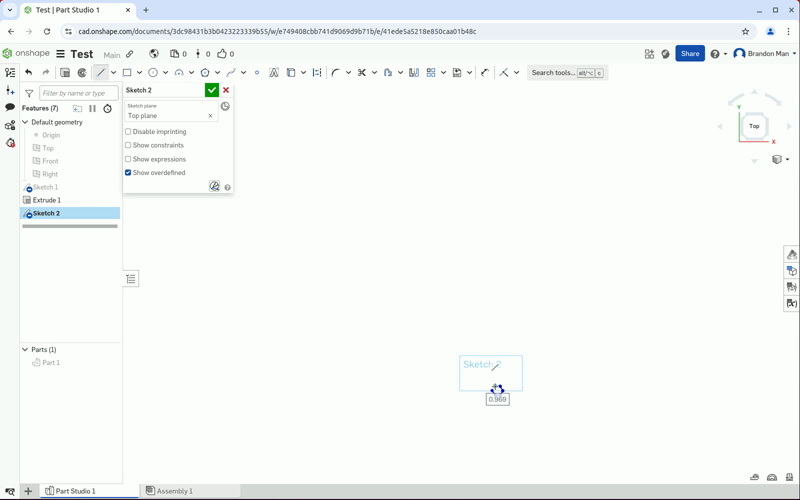
key_up(shift)
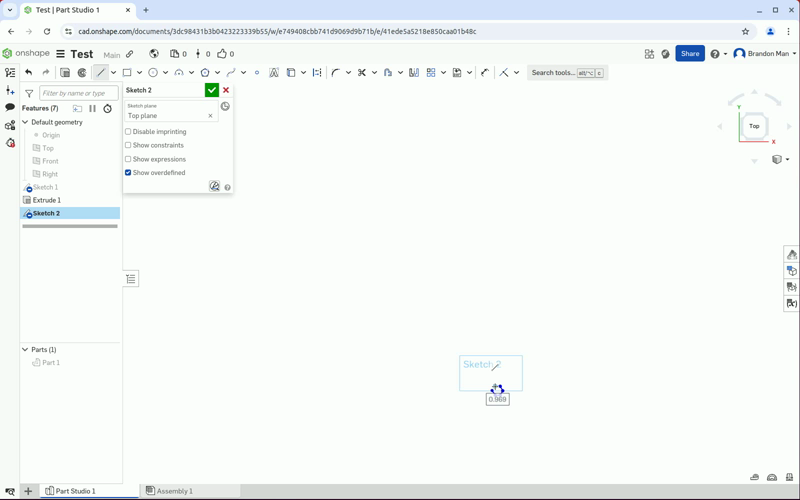
mouse_move(525, 386)
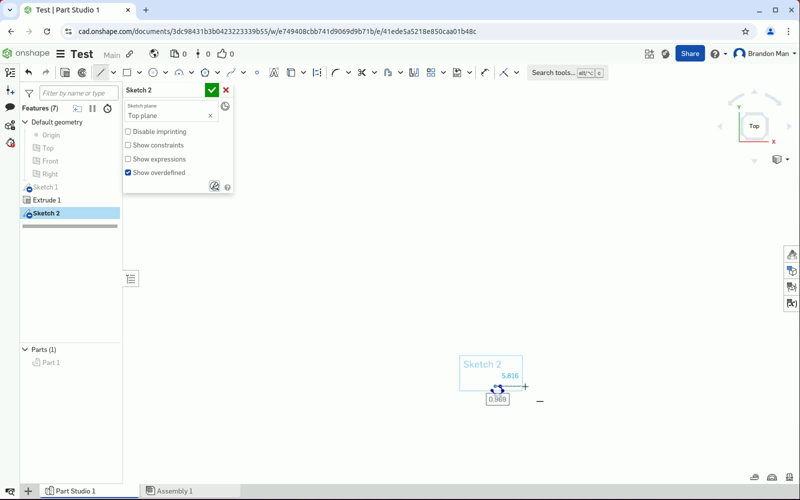
key_down(shift)
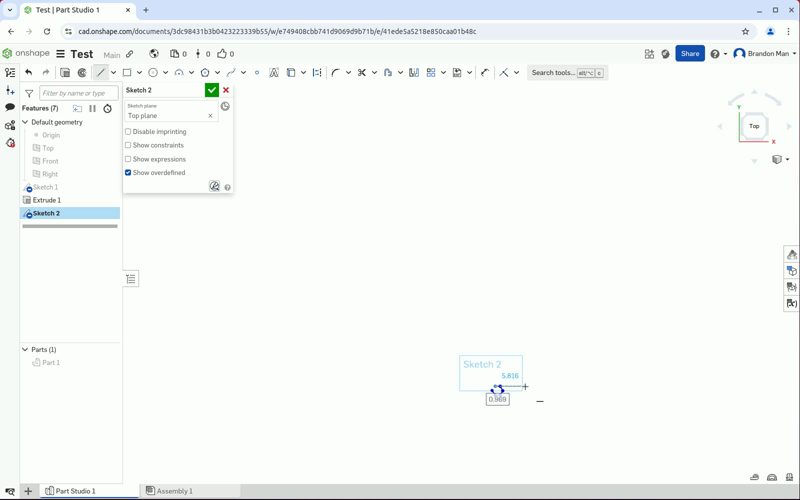
mouse_move(492, 390)
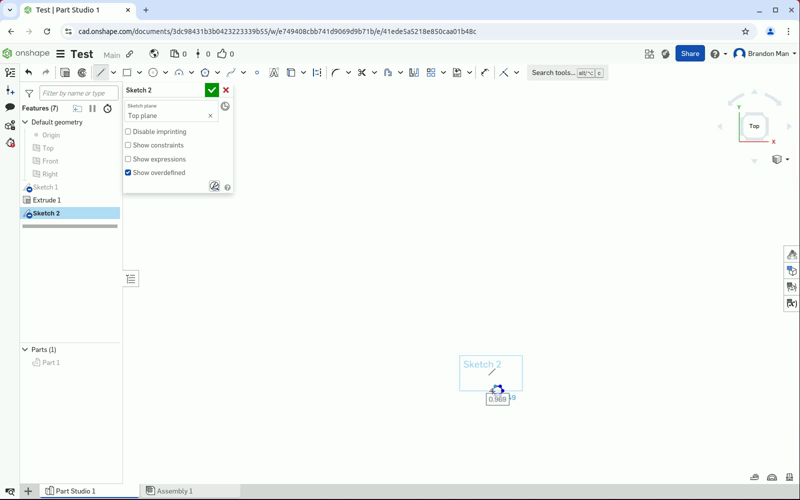
scroll(6)
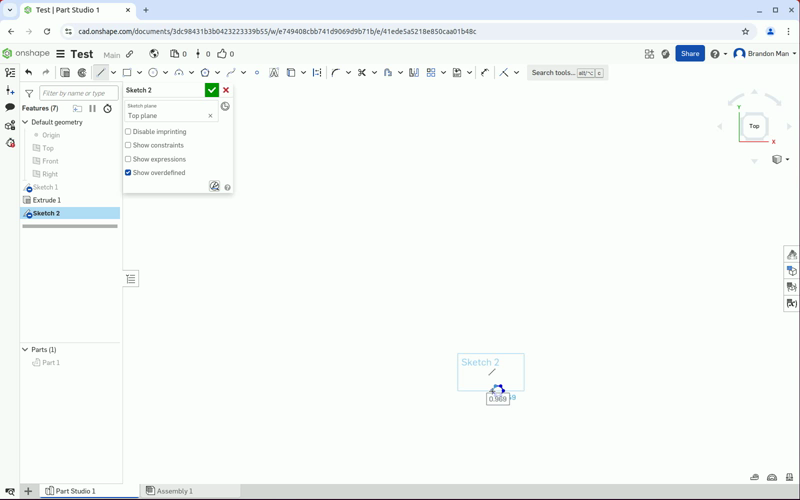
scroll(6)
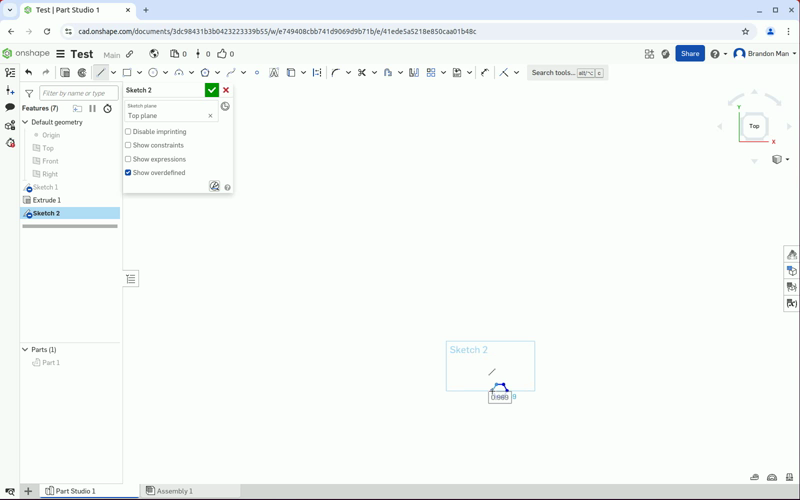
scroll(6)
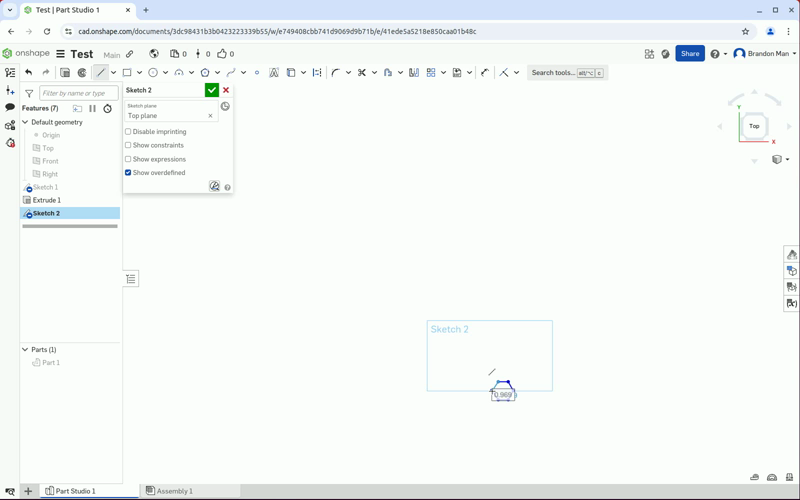
scroll(6)
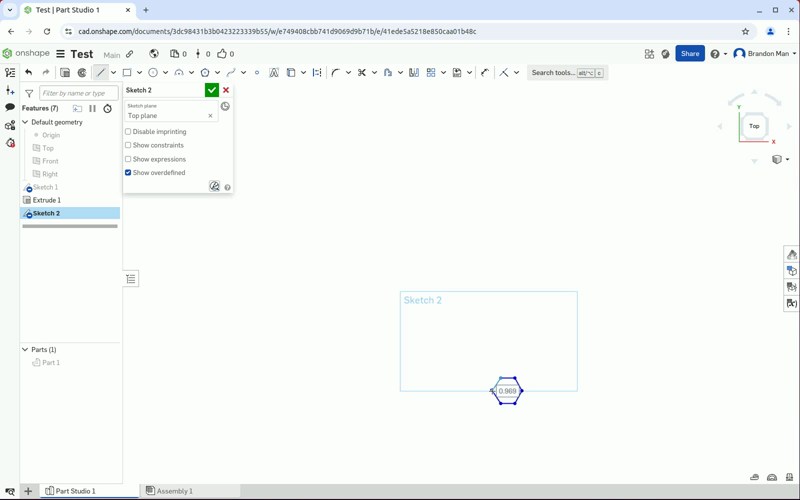
scroll(6)
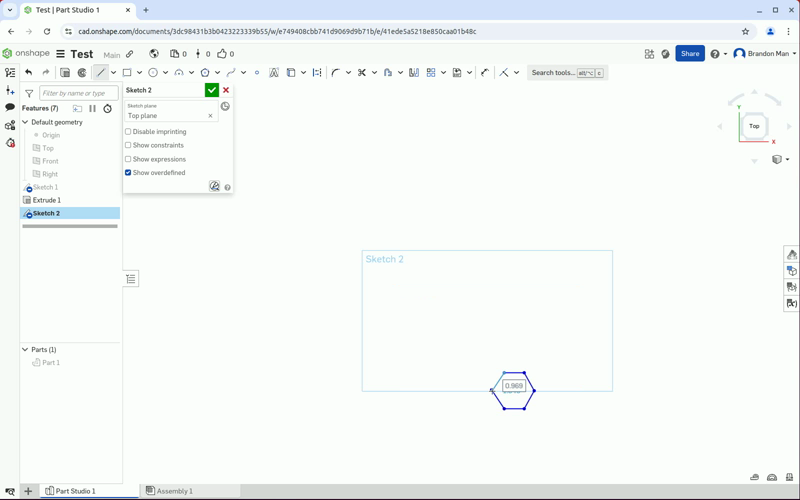
scroll(6)
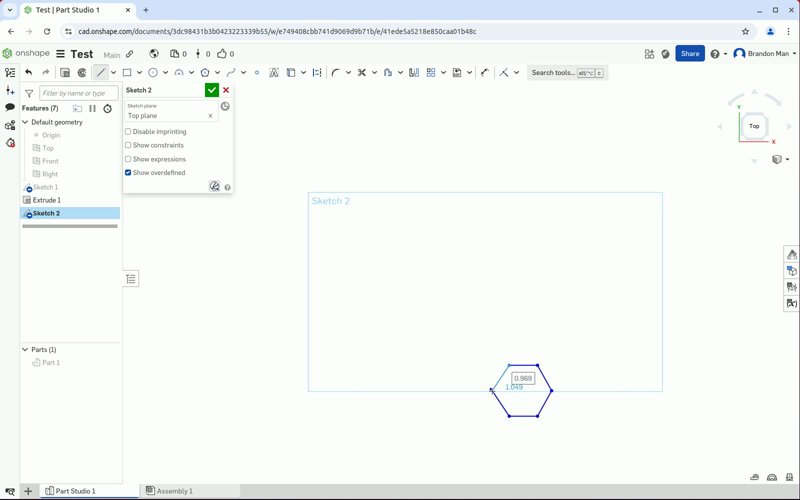
scroll(6)
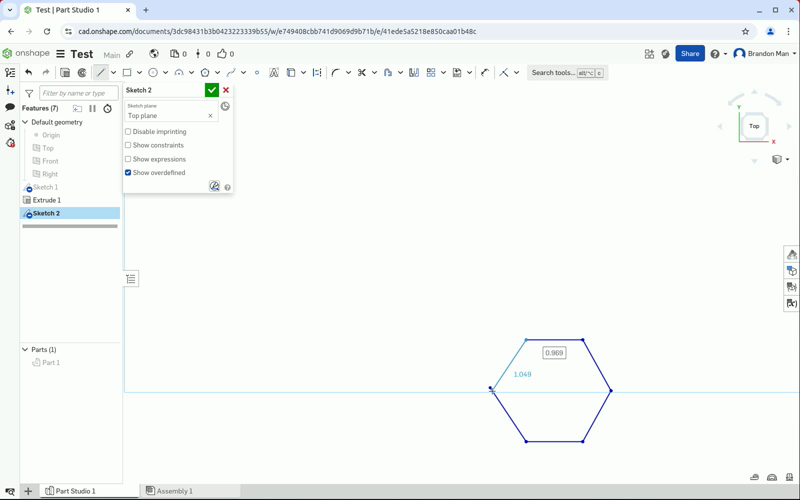
key_up(shift)
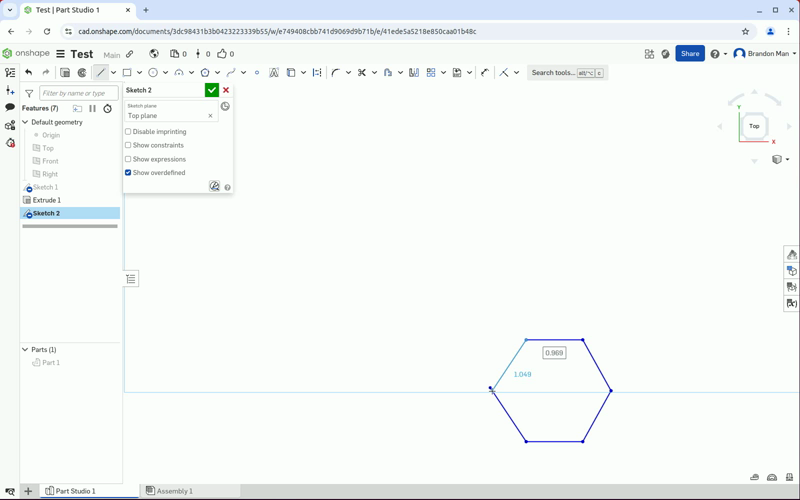
click(492, 390)
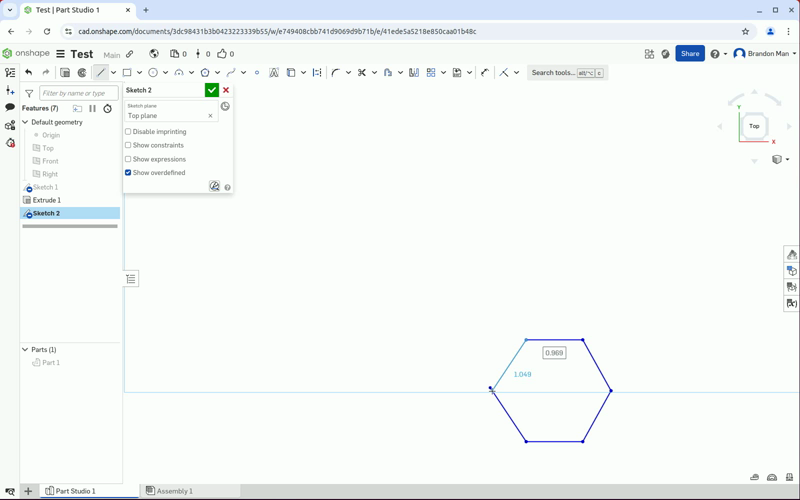
scroll(-6)
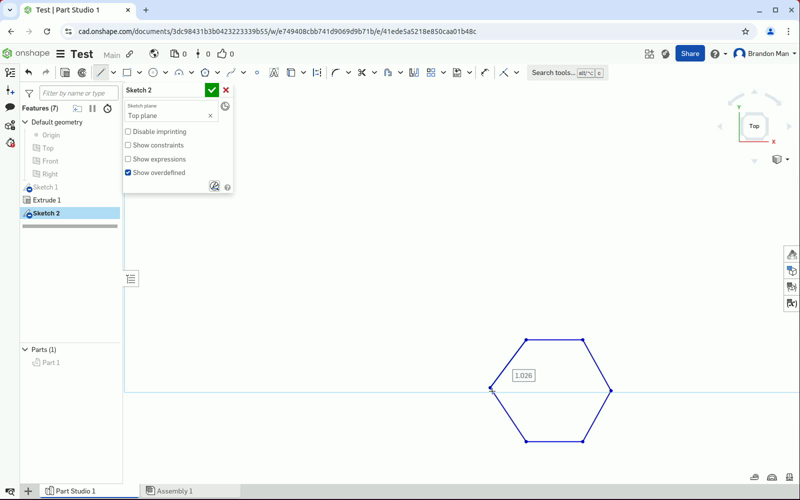
scroll(-6)
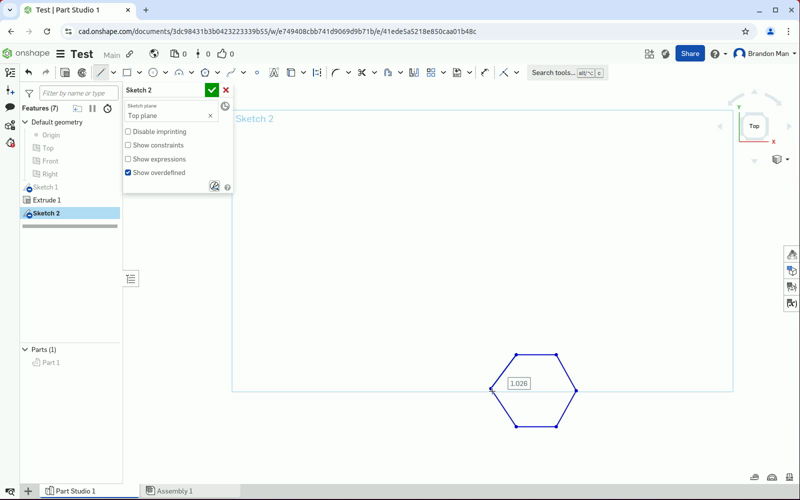
scroll(-6)
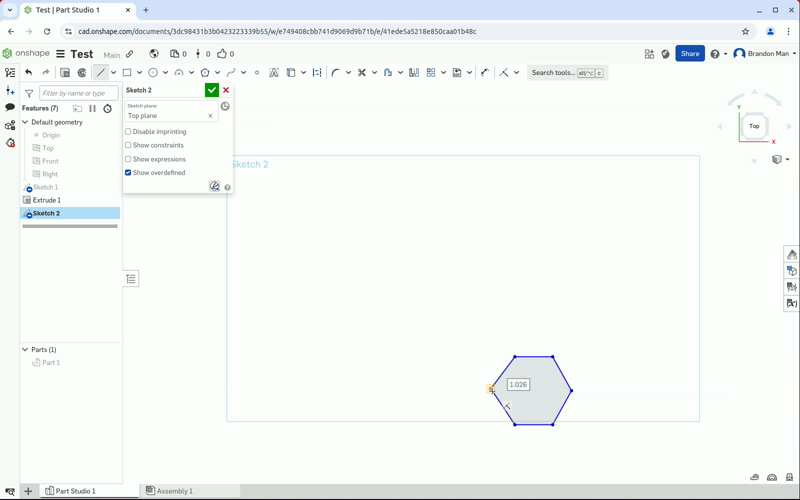
scroll(-6)
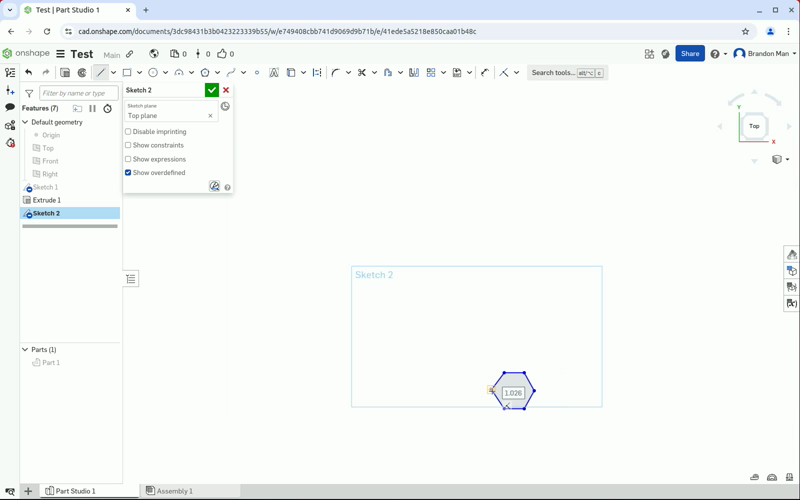
scroll(-6)
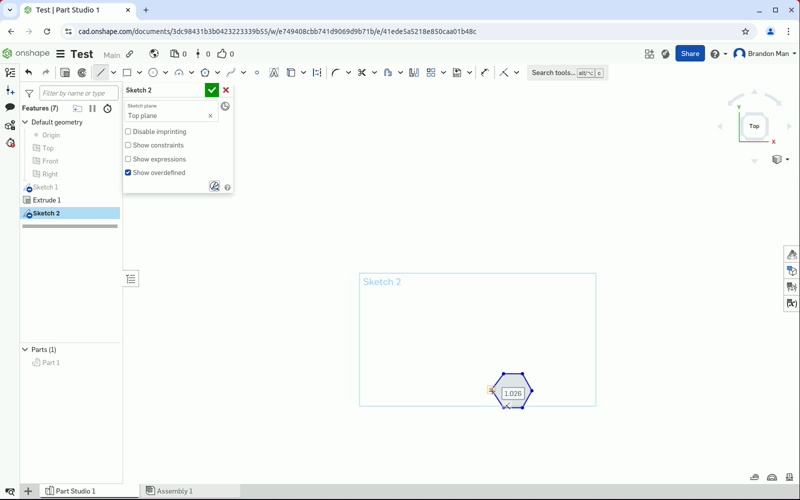
scroll(-6)
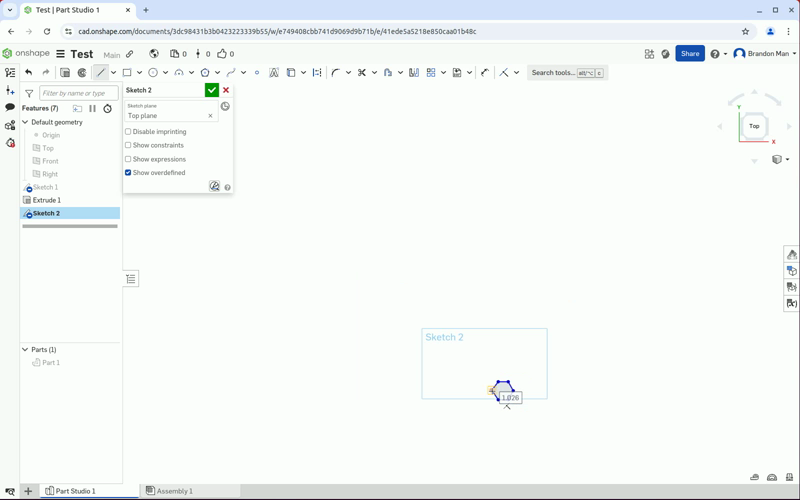
scroll(-6)
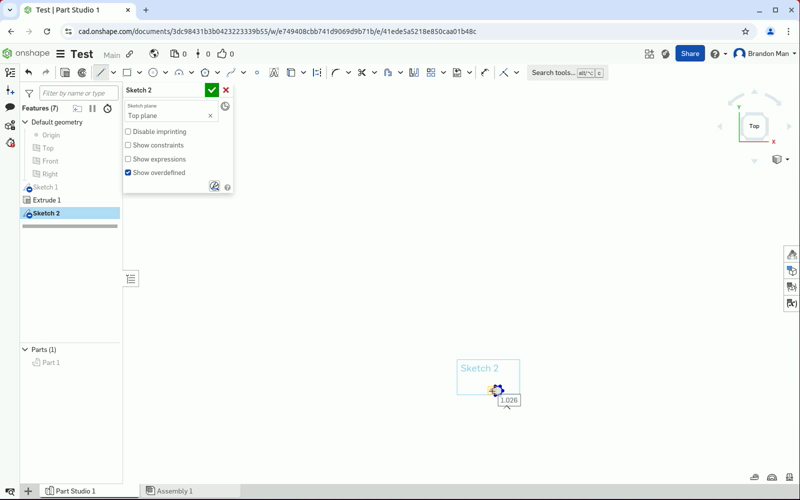
key(esc)
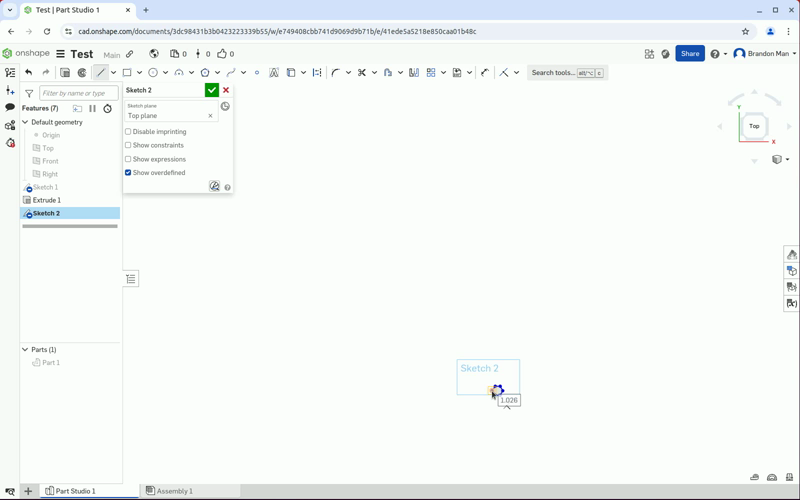
key(c)
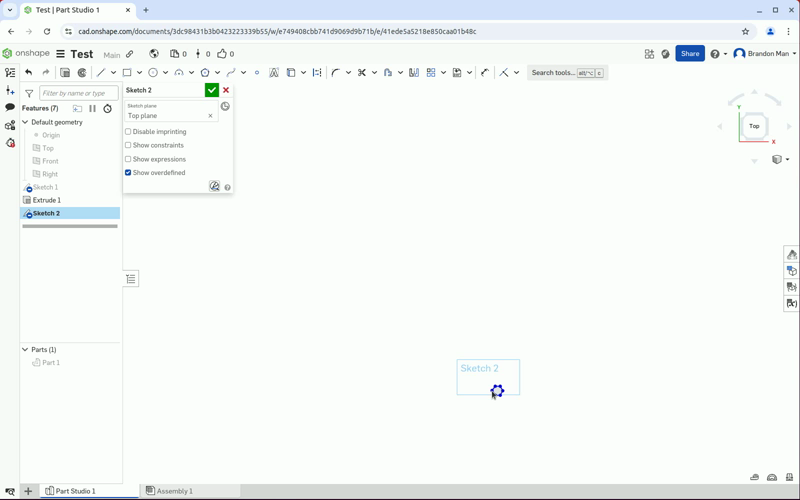
key_down(shift)
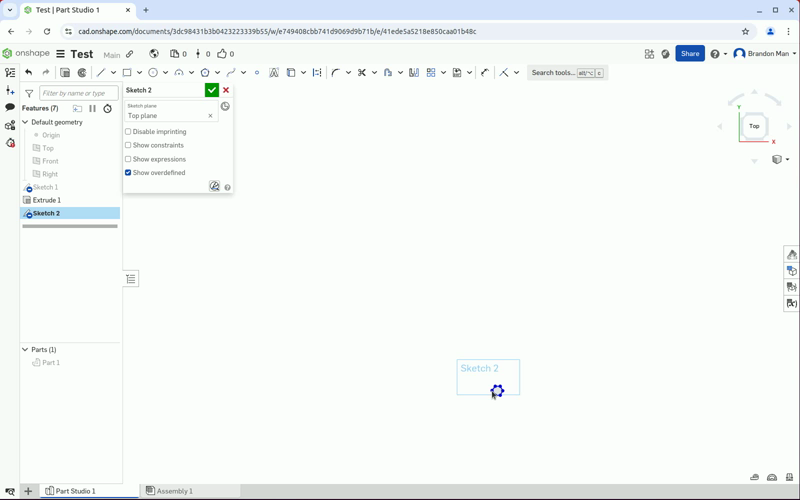
mouse_move(497, 390)
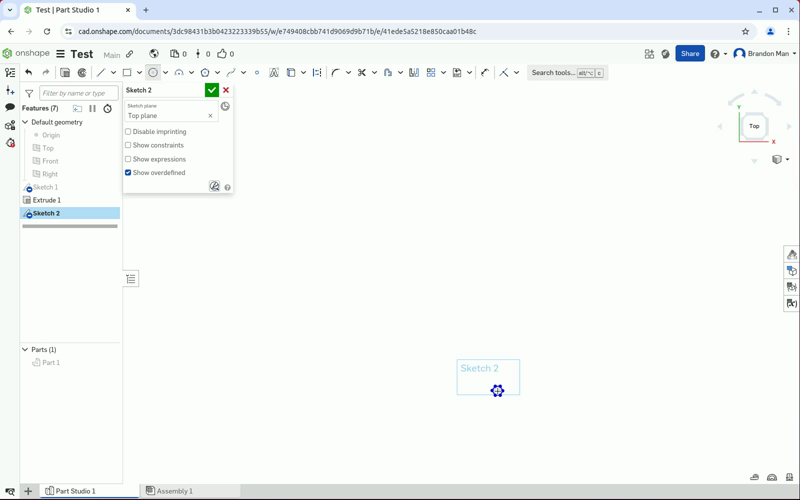
click(497, 390)
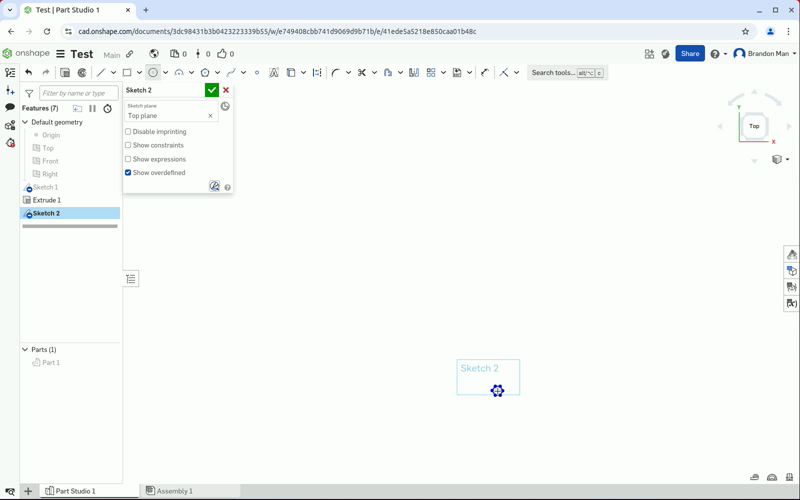
key_up(shift)
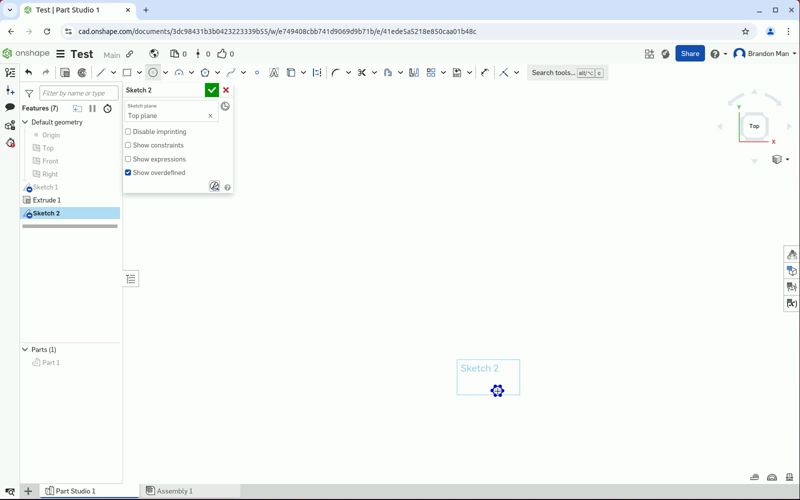
mouse_move(500, 390)
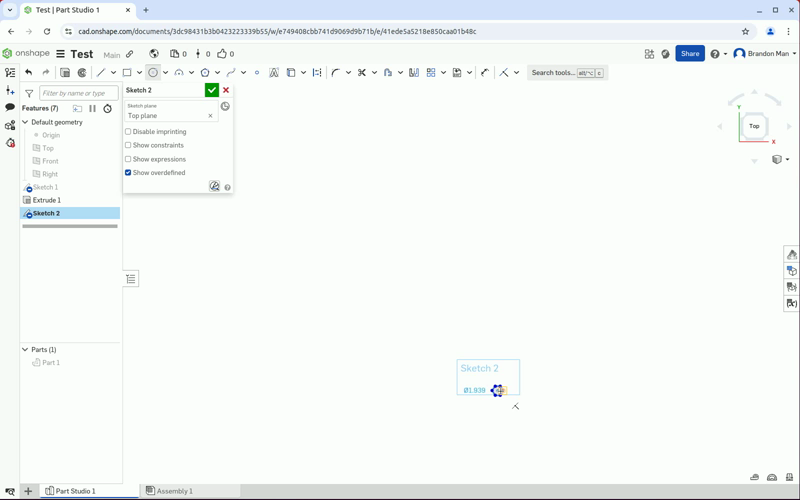
scroll(6)
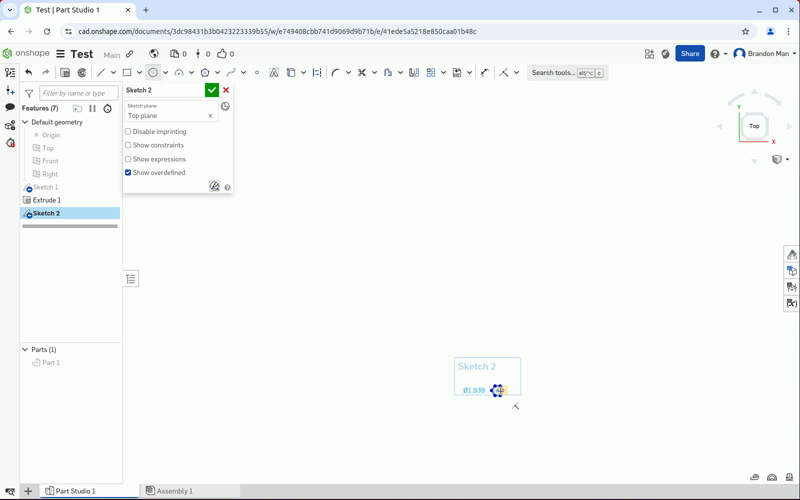
scroll(6)
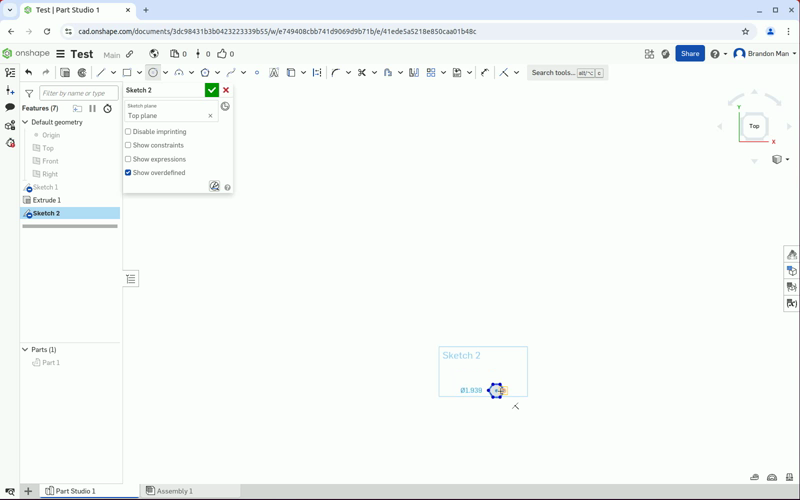
scroll(6)
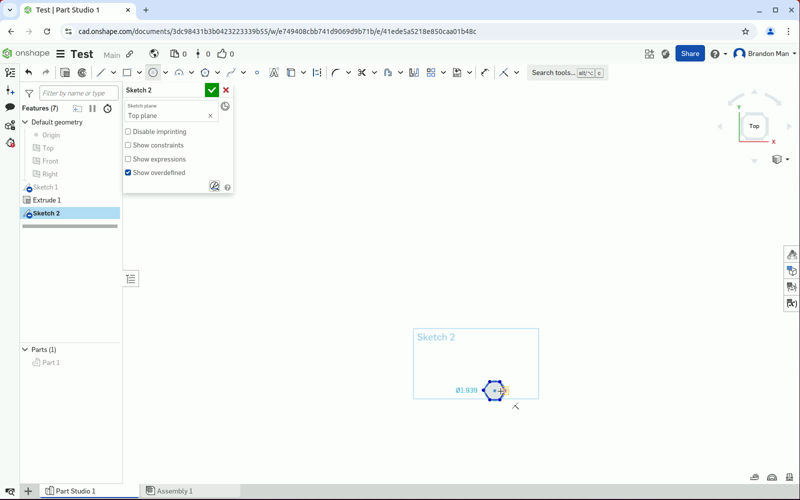
scroll(6)
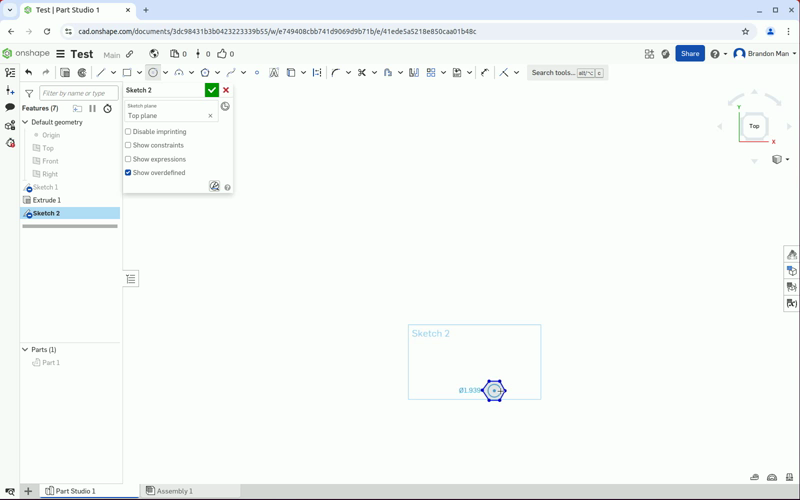
scroll(6)
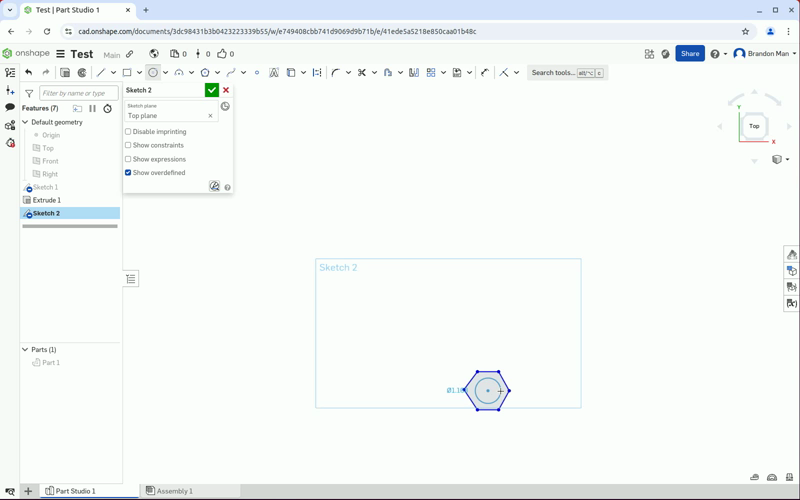
scroll(6)
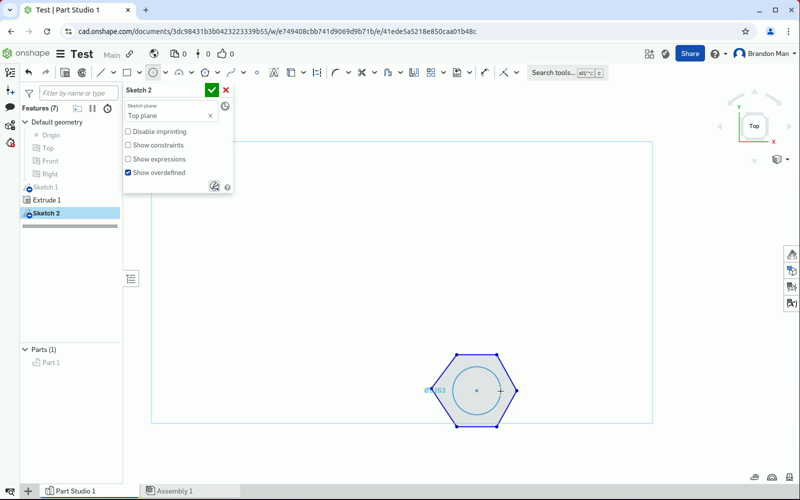
scroll(6)
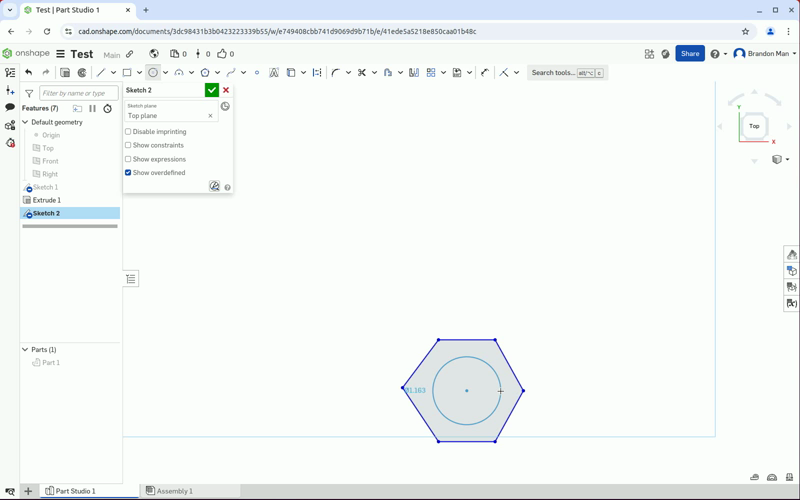
click(500, 390)
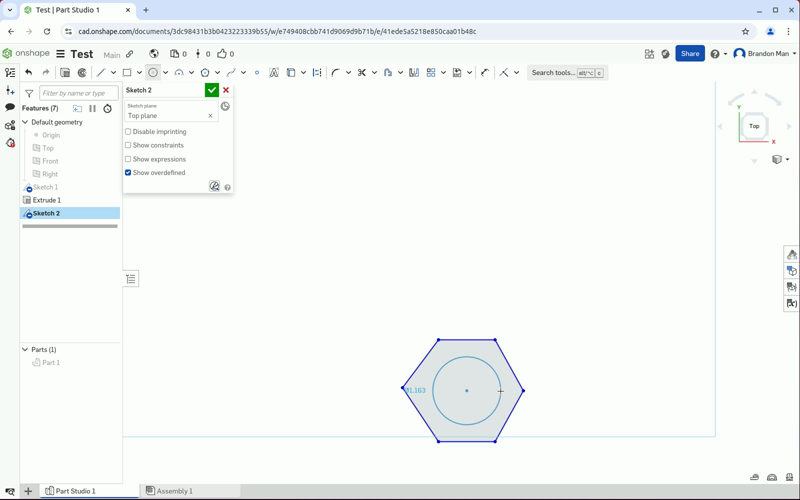
scroll(-6)
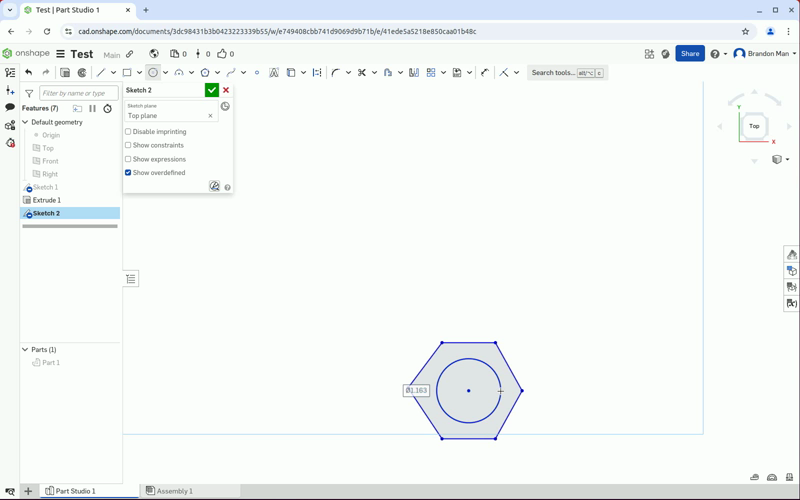
scroll(-6)
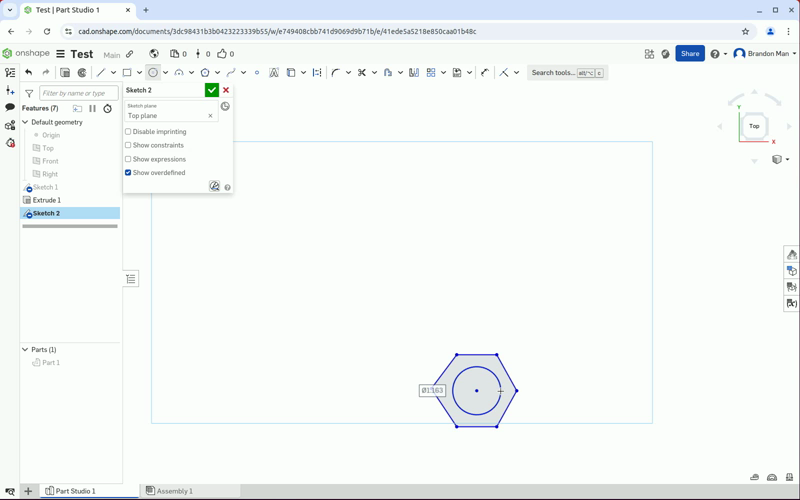
scroll(-6)
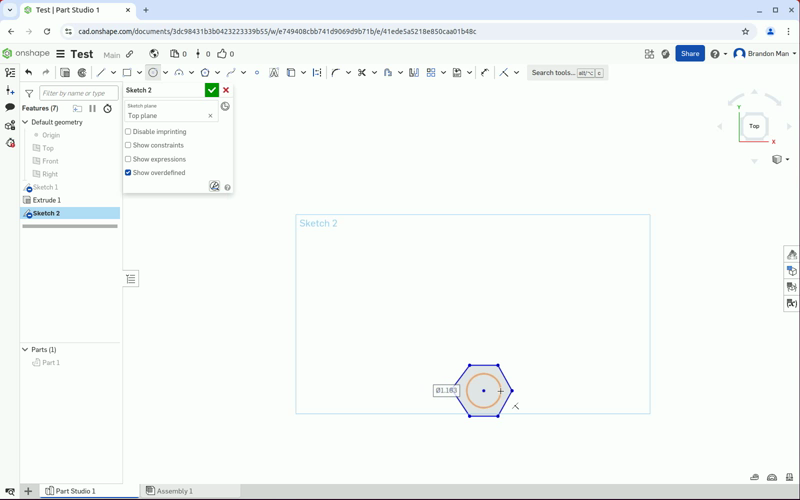
scroll(-6)
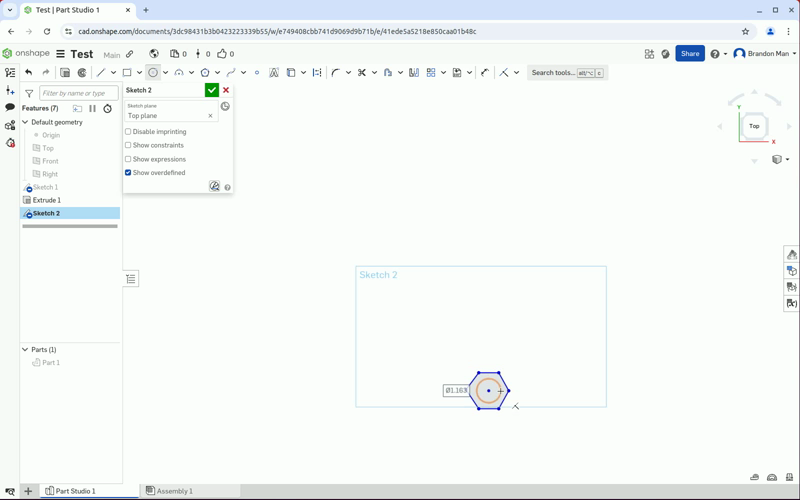
scroll(-6)
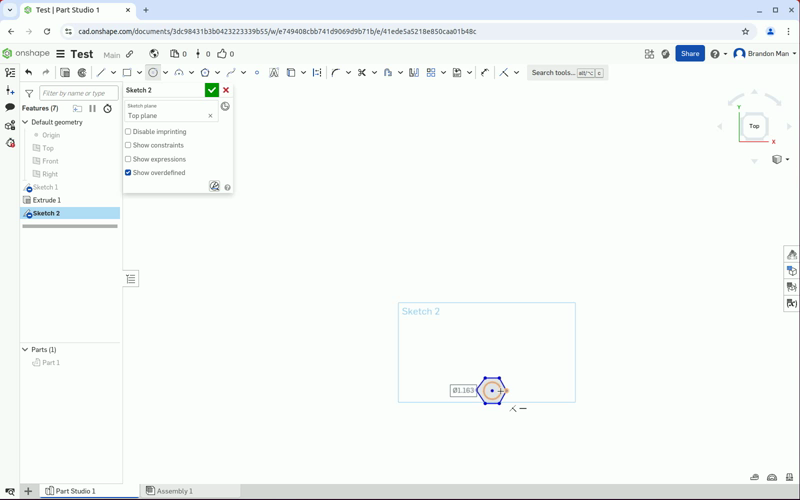
scroll(-6)
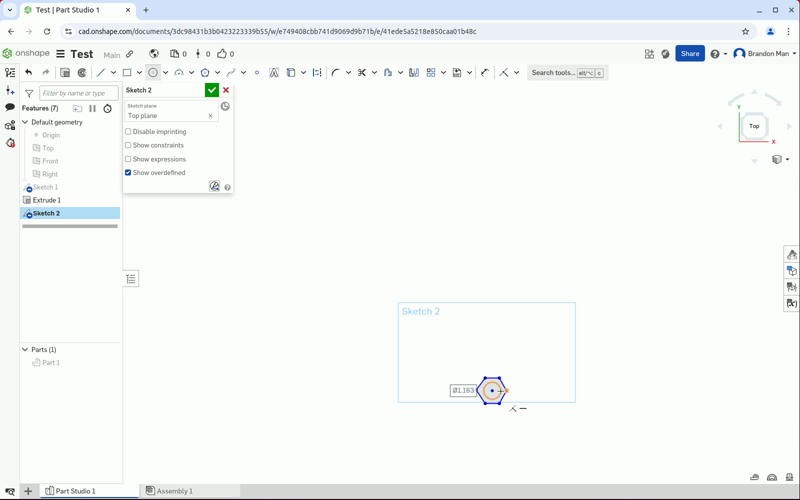
scroll(-6)
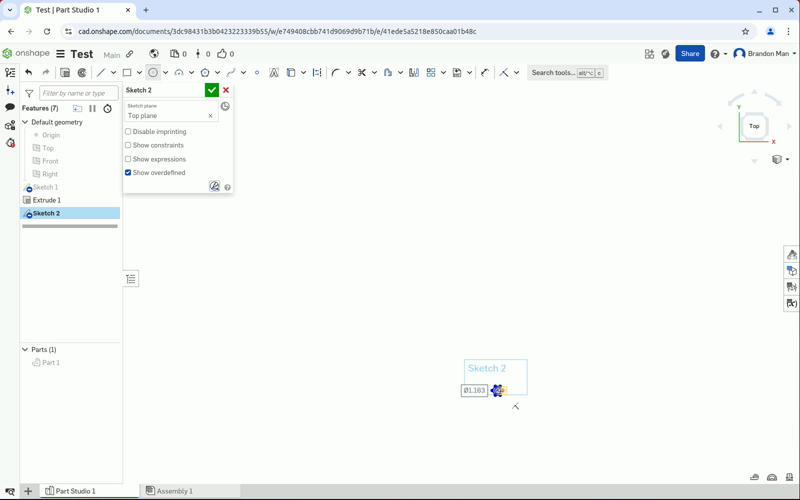
key(esc)
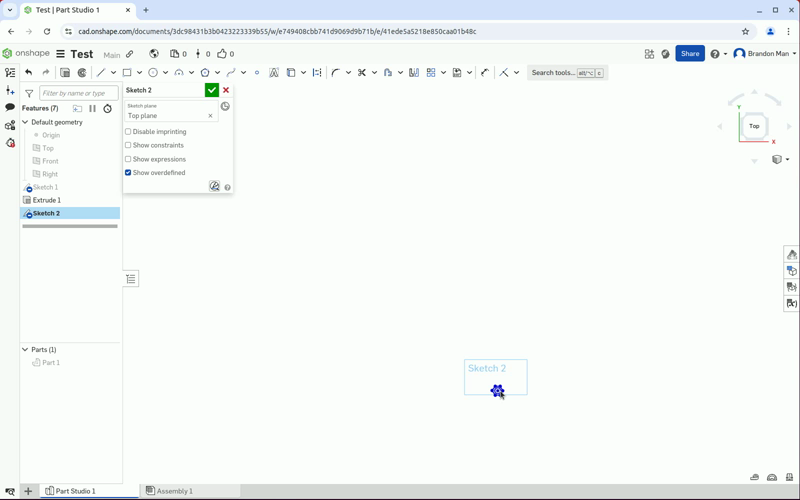
mouse_move(501, 391)
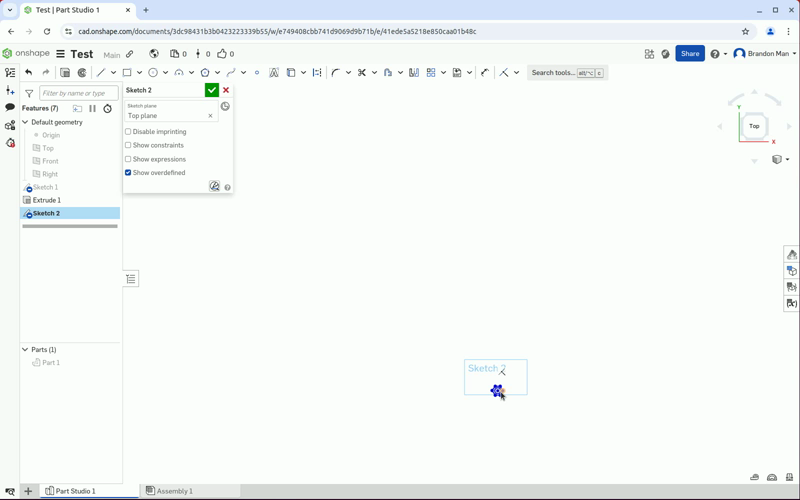
scroll(6)
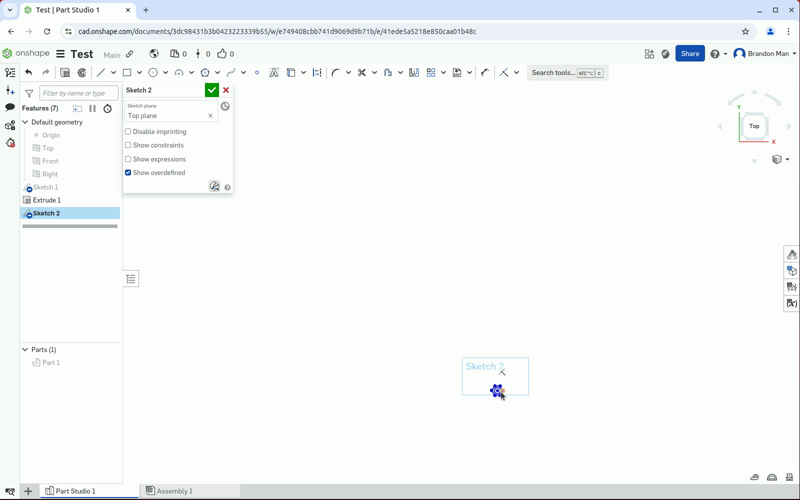
scroll(6)
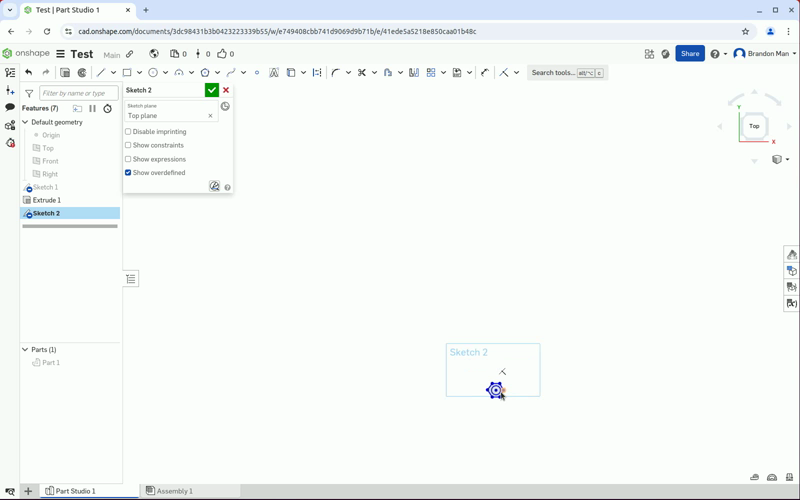
scroll(6)
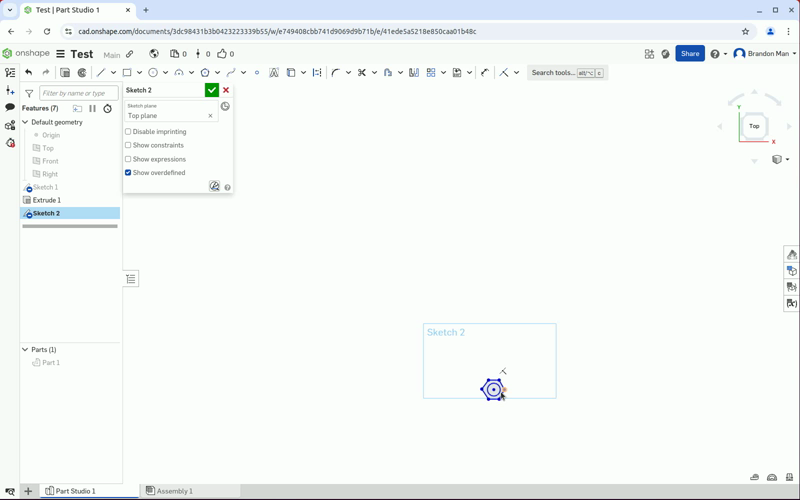
scroll(6)
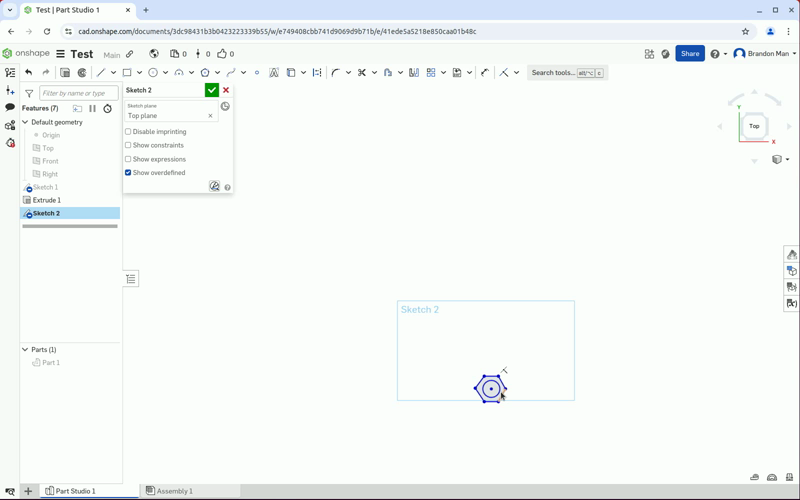
scroll(6)
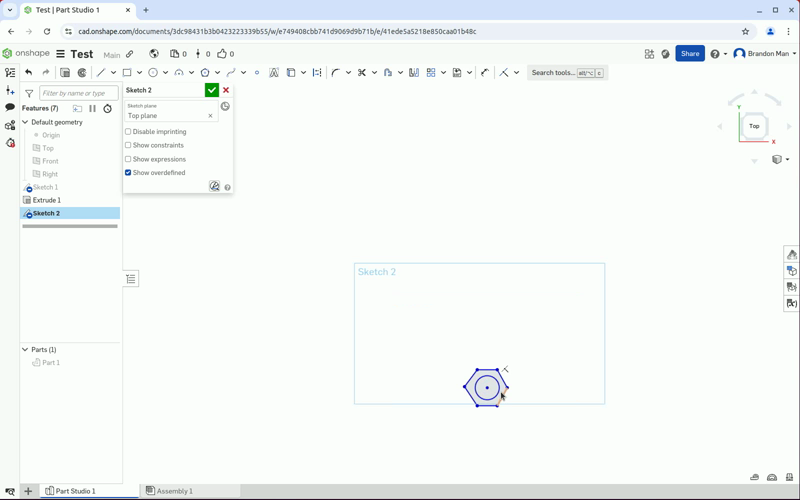
scroll(6)
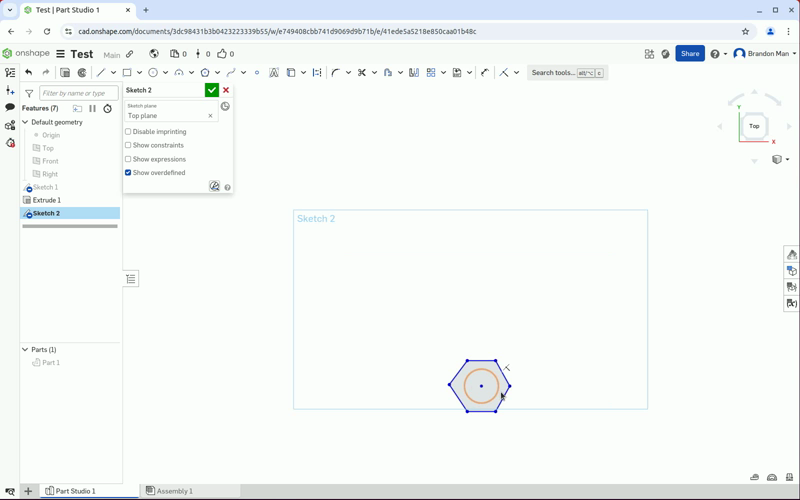
scroll(6)
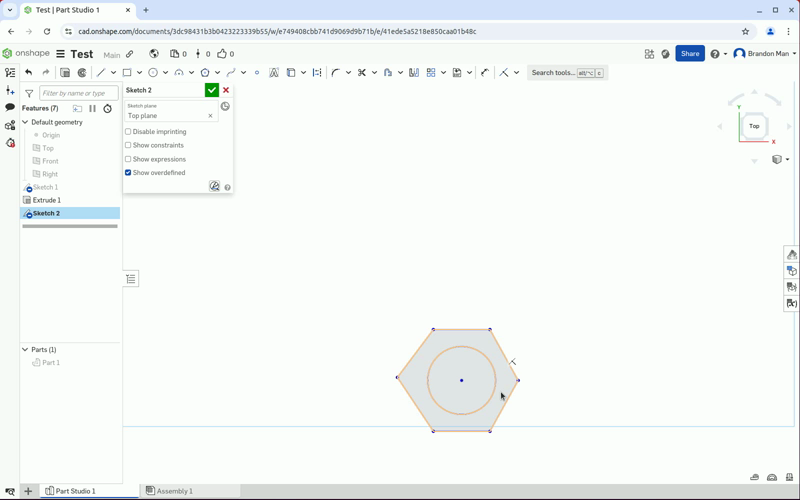
click(501, 391)
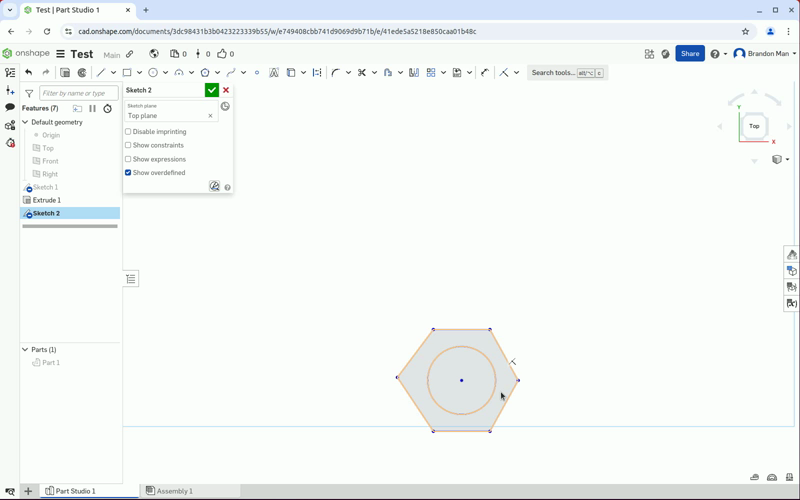
scroll(-6)
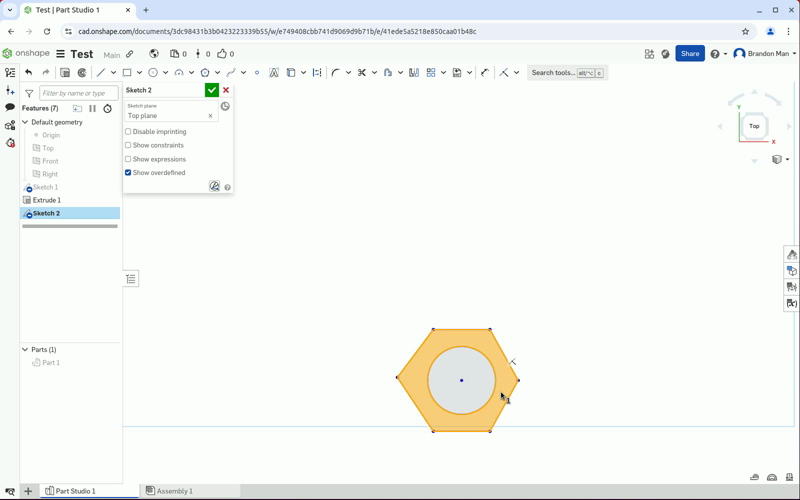
scroll(-6)
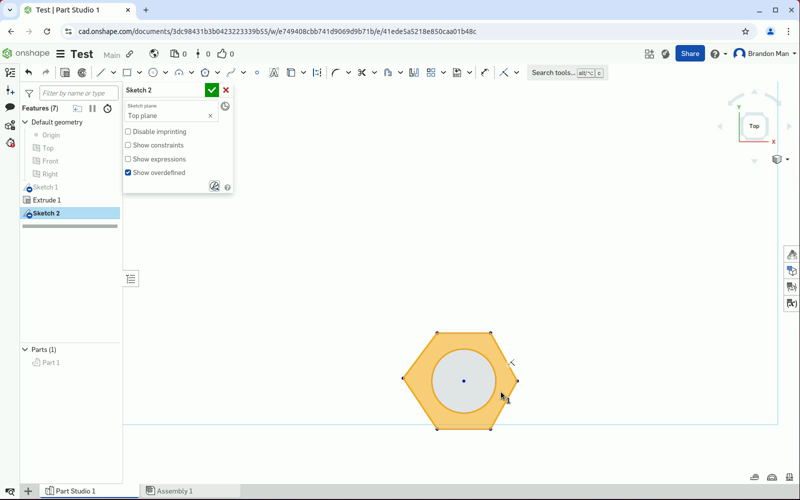
scroll(-6)
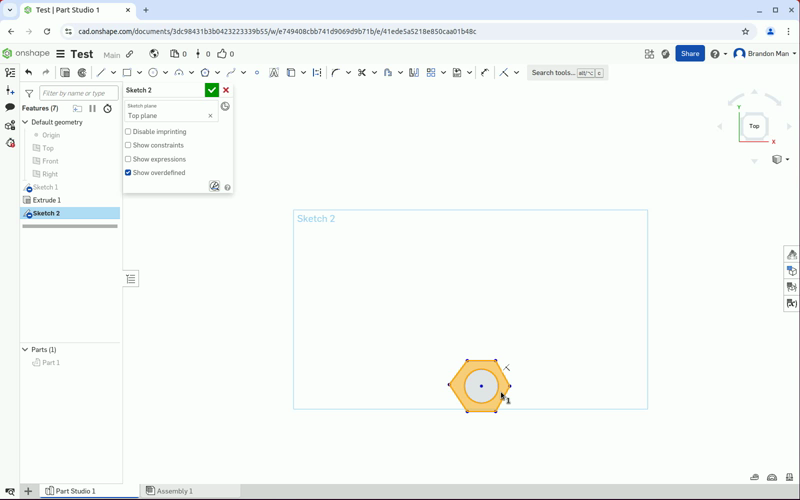
scroll(-6)
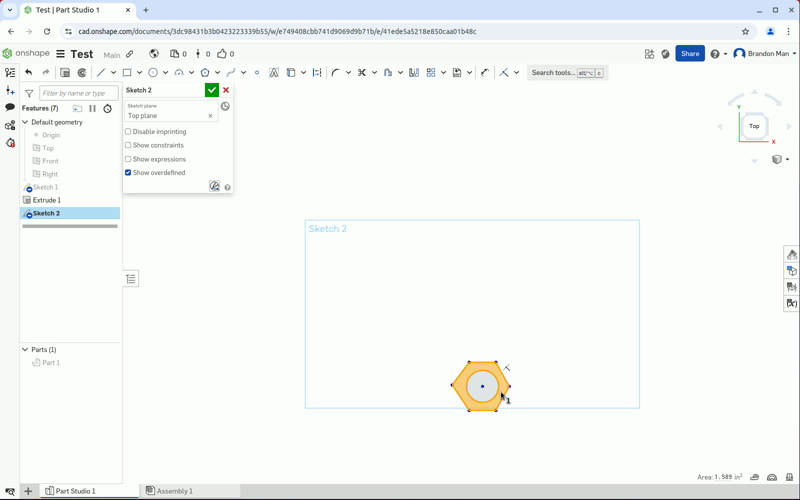
scroll(-6)
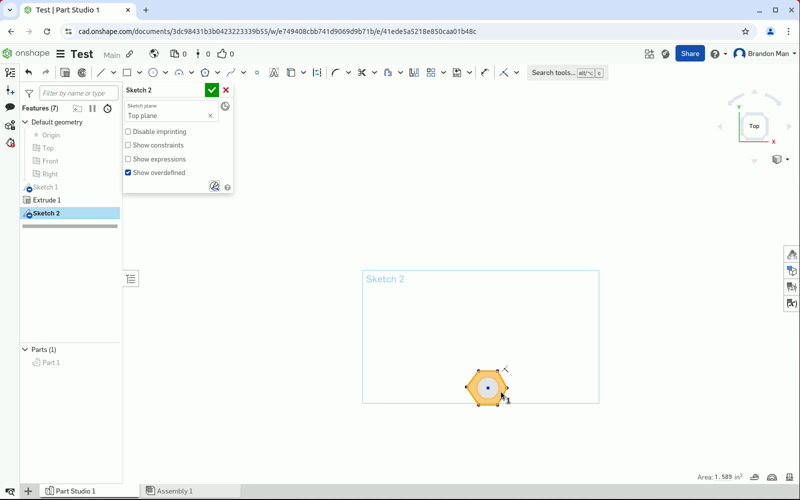
scroll(-6)
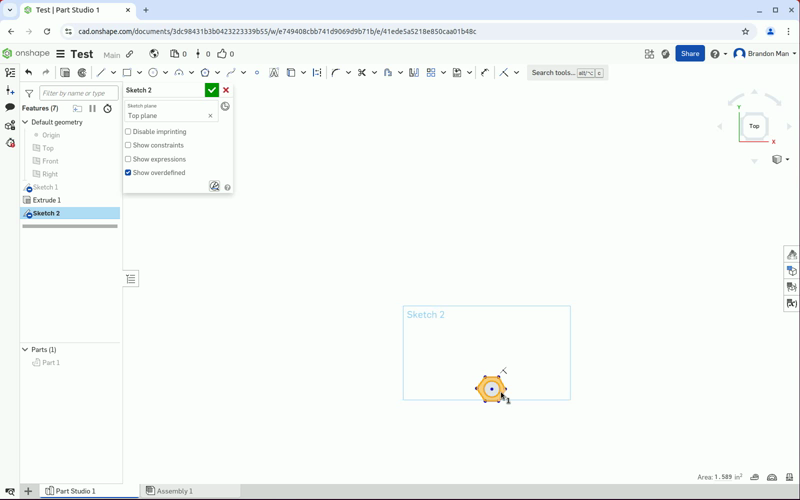
scroll(-6)
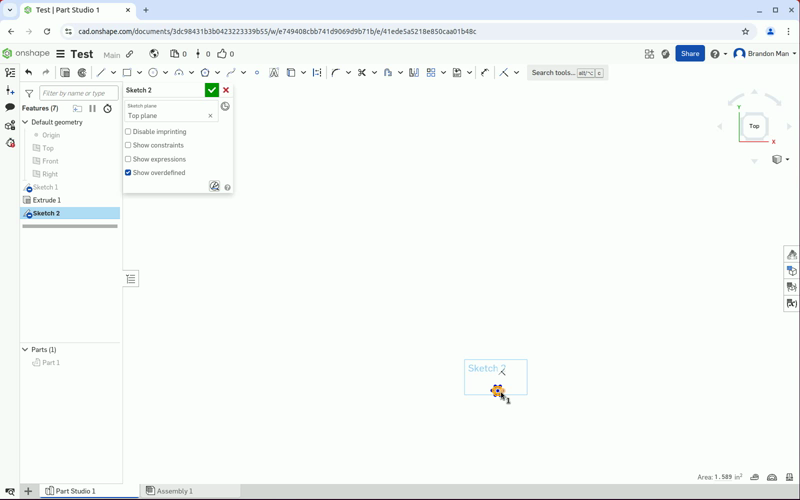
mouse_move(73, 352)
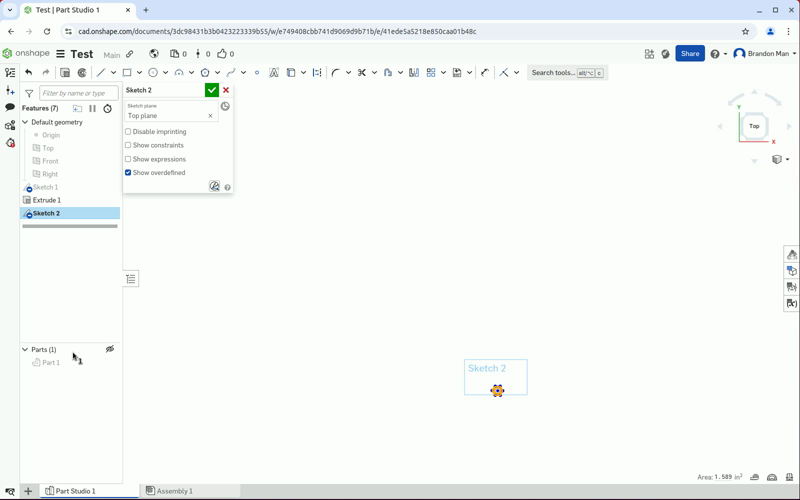
key(shift+y)
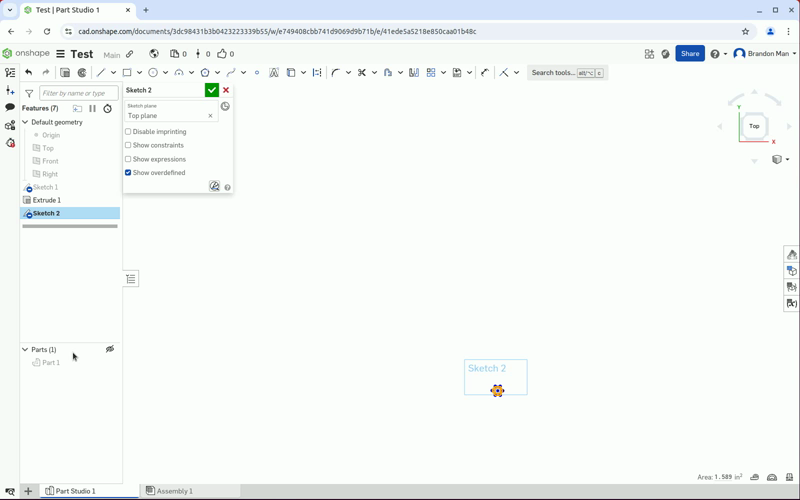
key(shift+e)
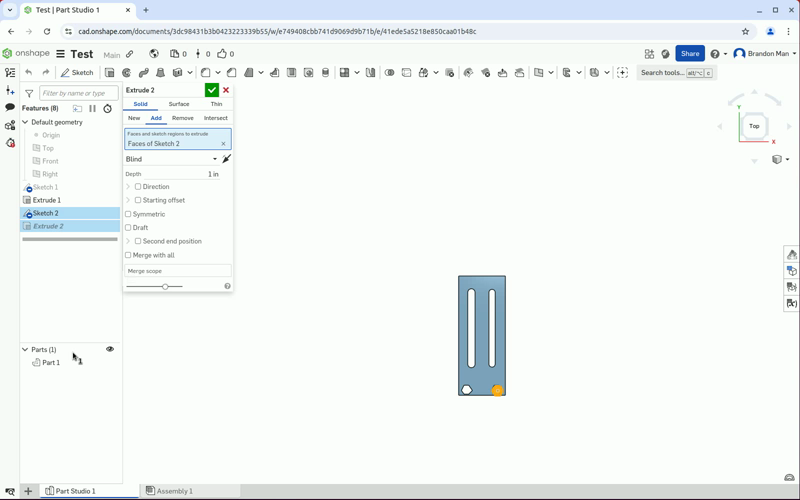
mouse_move(143, 106)
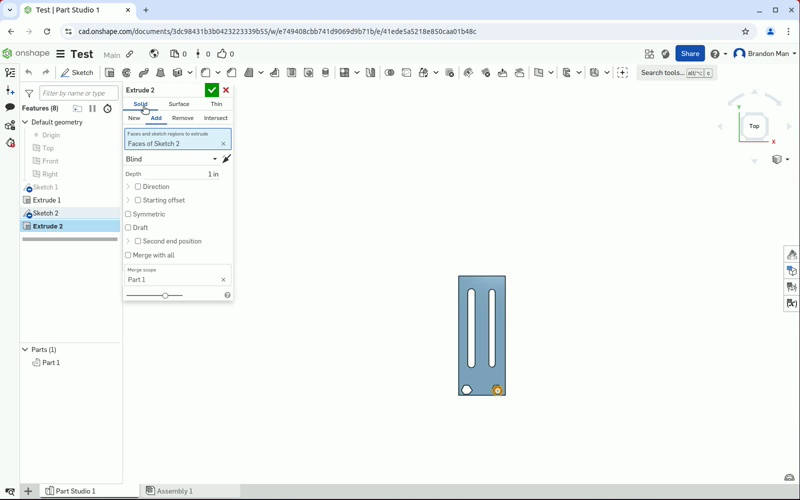
click(143, 106)
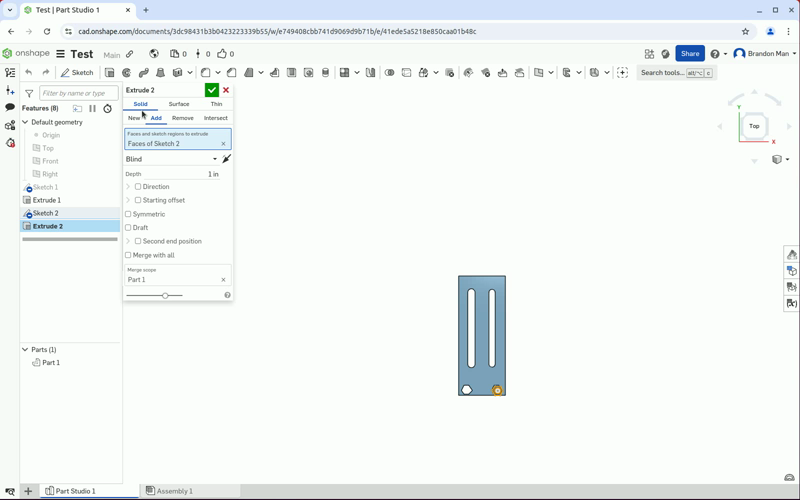
mouse_move(137, 120)
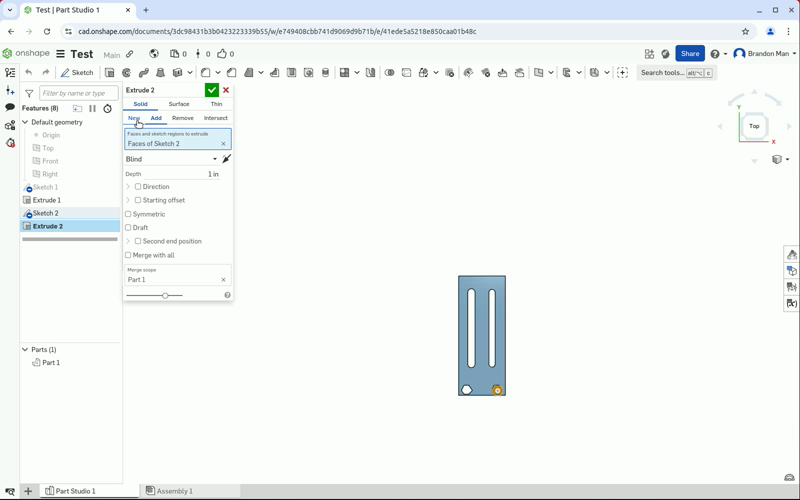
click(137, 120)
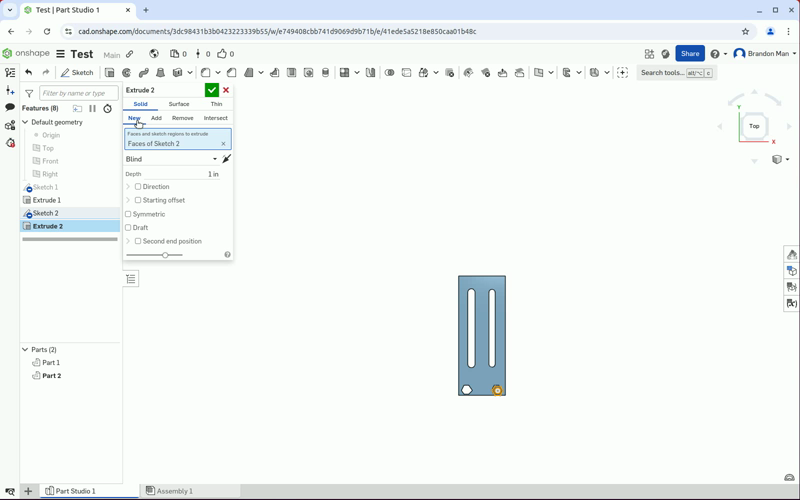
key(tab, 4)
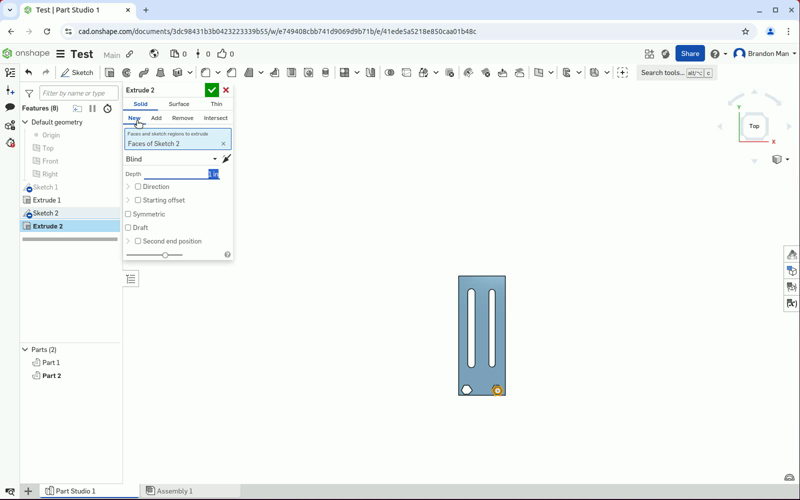
text(1.444)
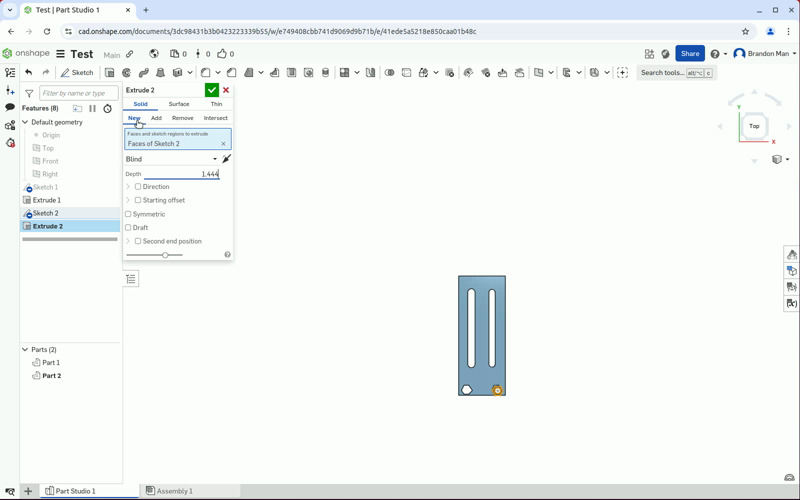
key(enter)
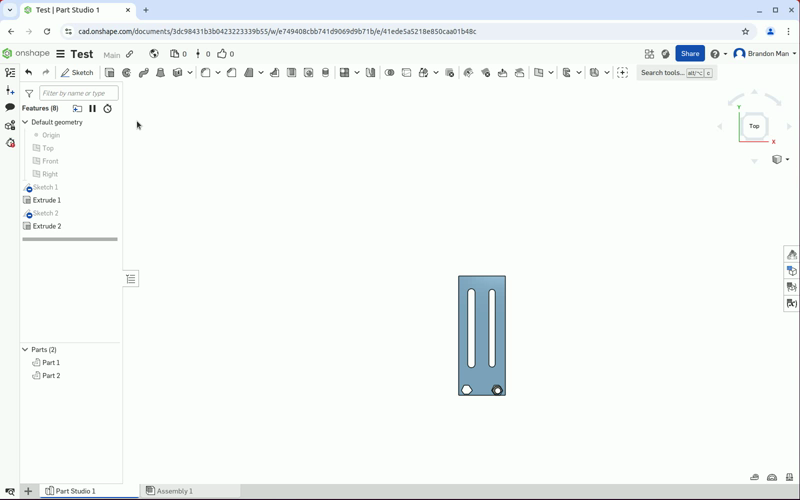
key(shift+h)
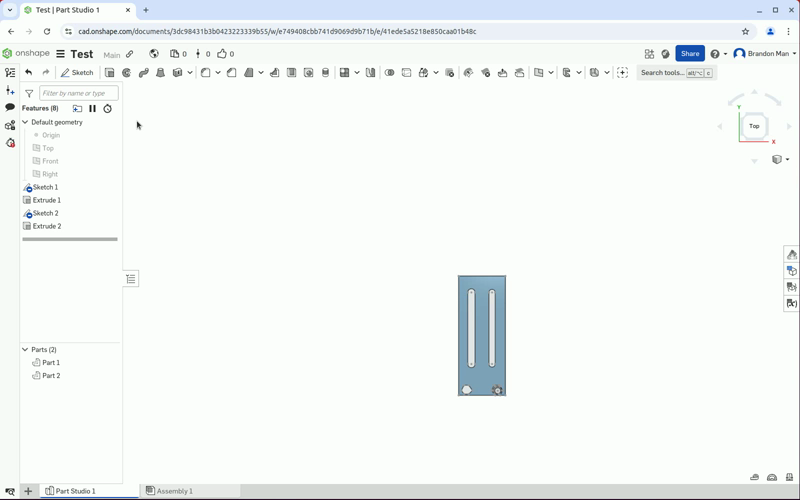
key(shift+h)
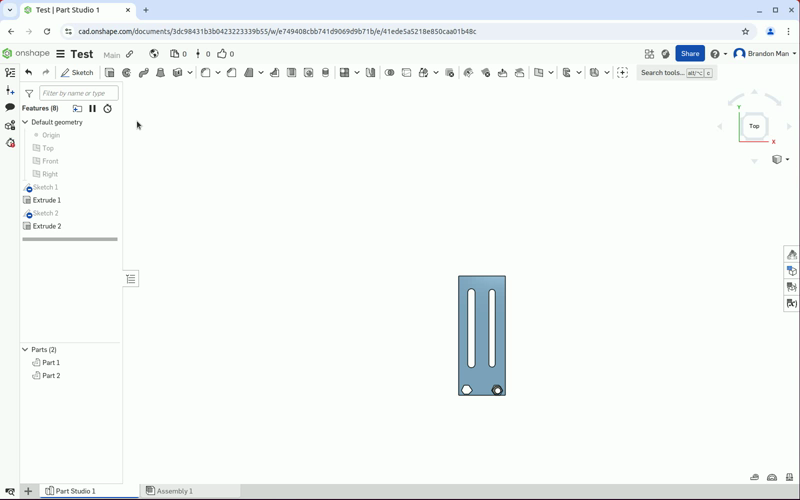
mouse_move(73, 189)
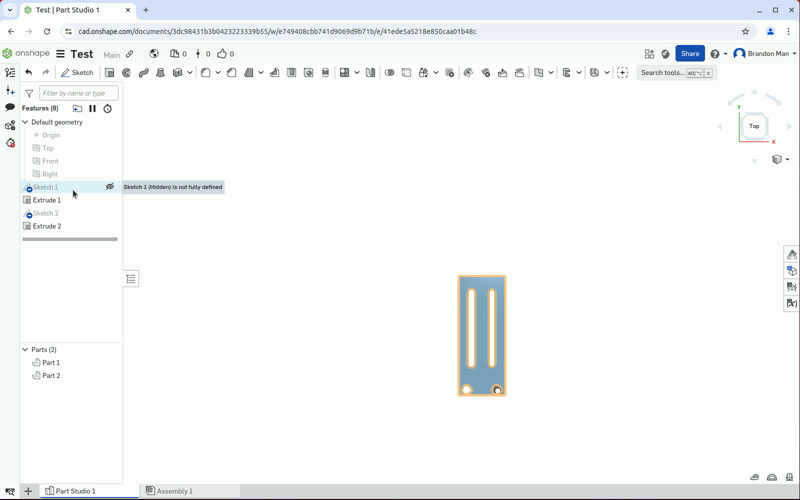
click(73, 189)
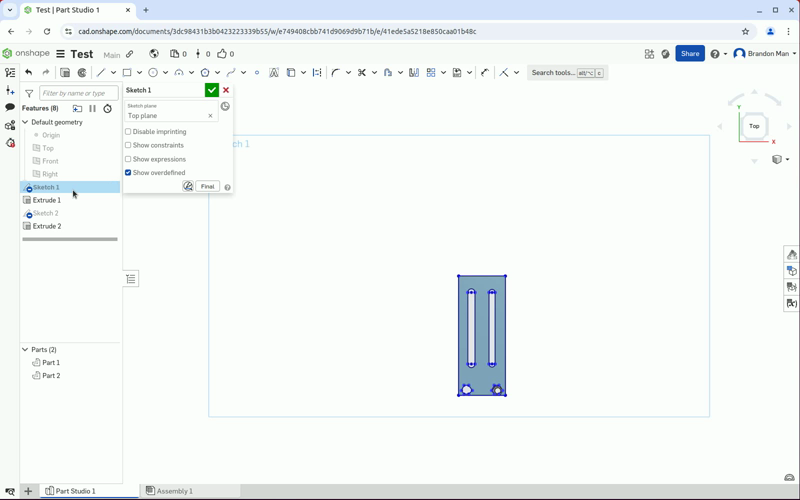
mouse_move(229, 92)
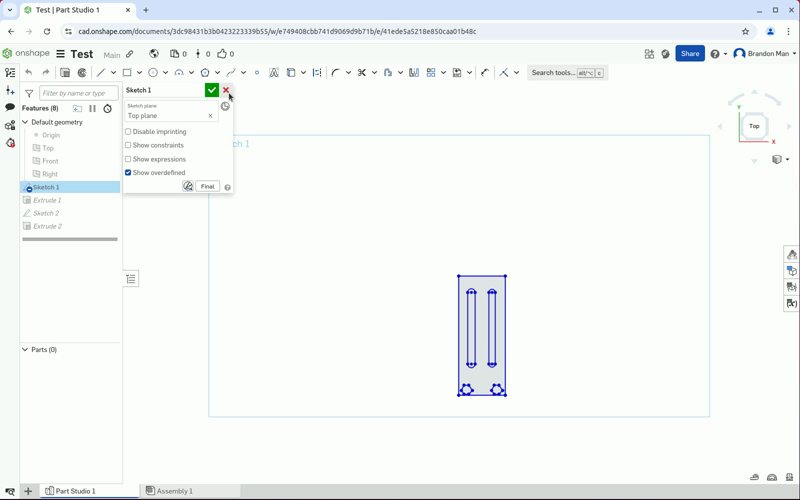
click(229, 92)
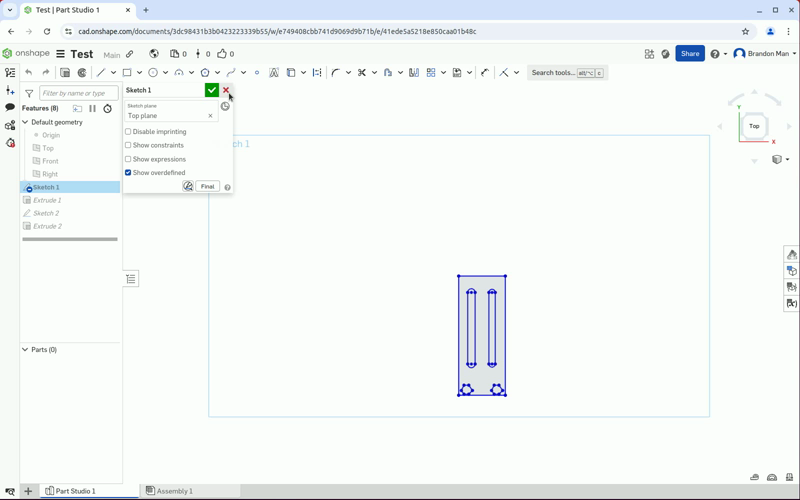
key(shift+s)
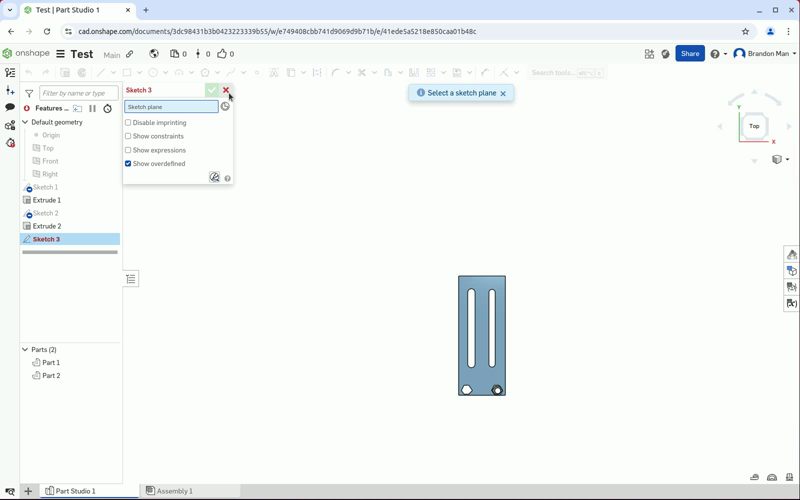
mouse_move(73, 150)
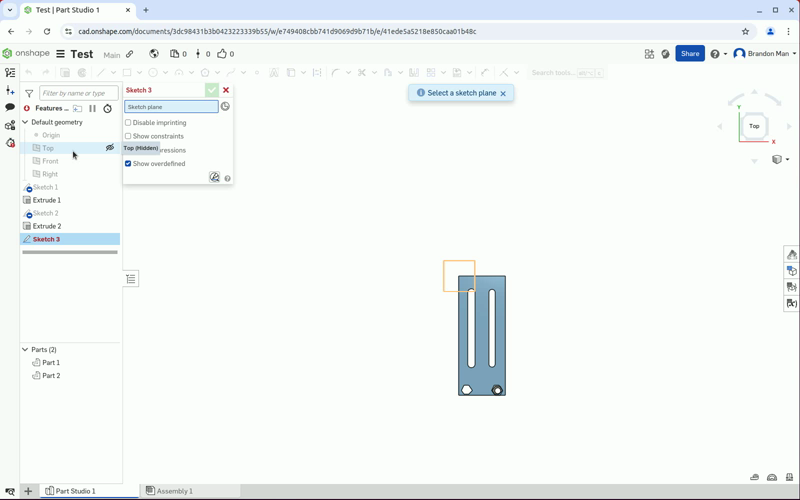
click(73, 150)
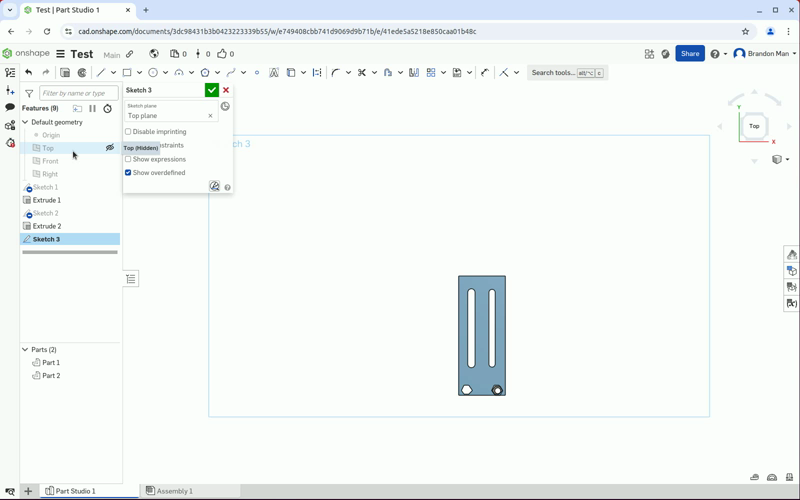
mouse_move(73, 352)
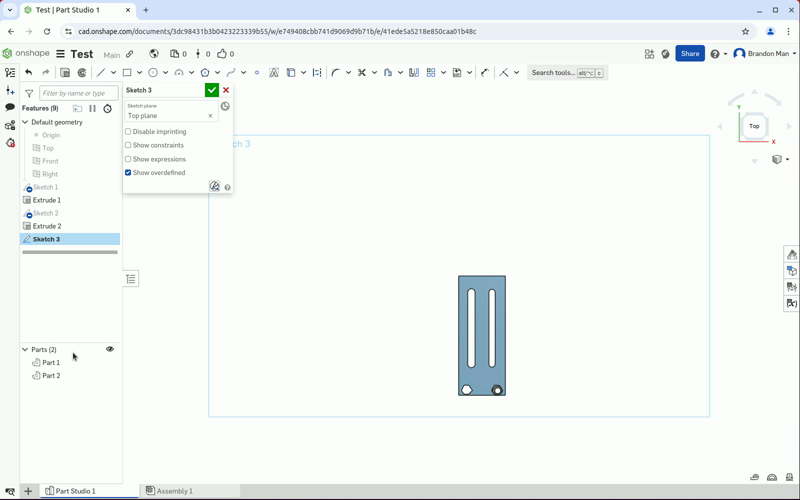
key(y)
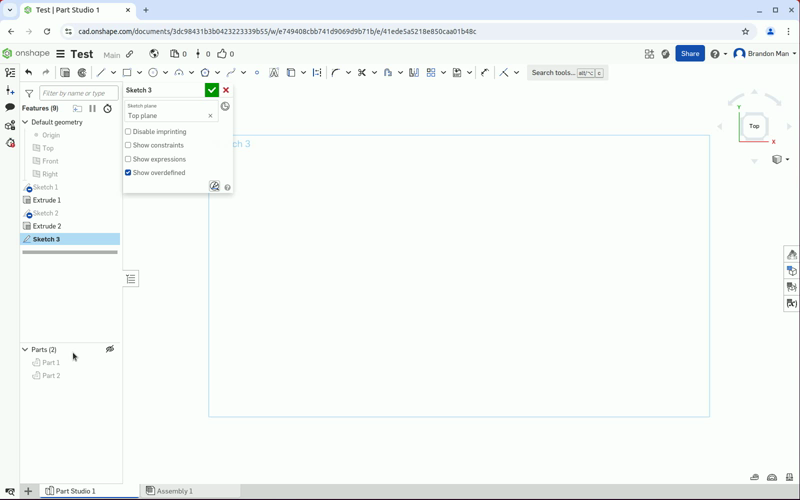
key(l)
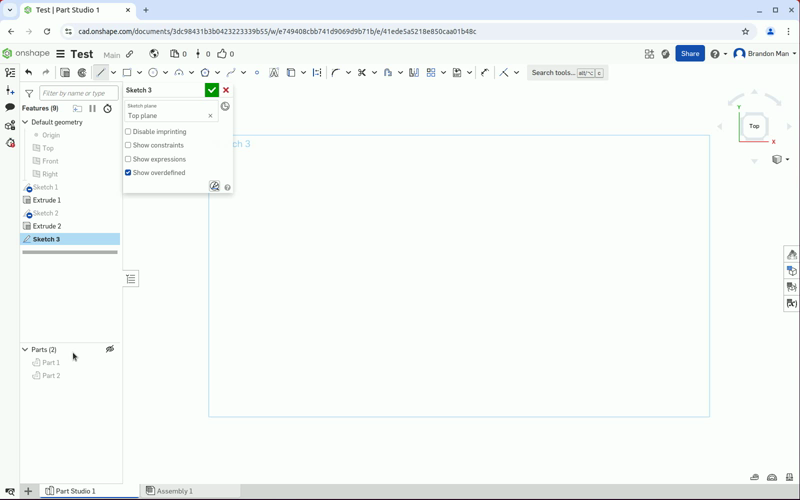
key_down(shift)
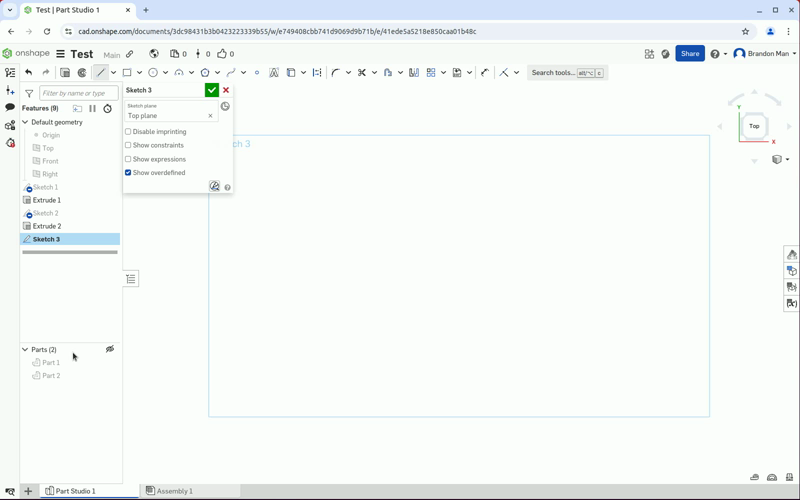
mouse_move(463, 390)
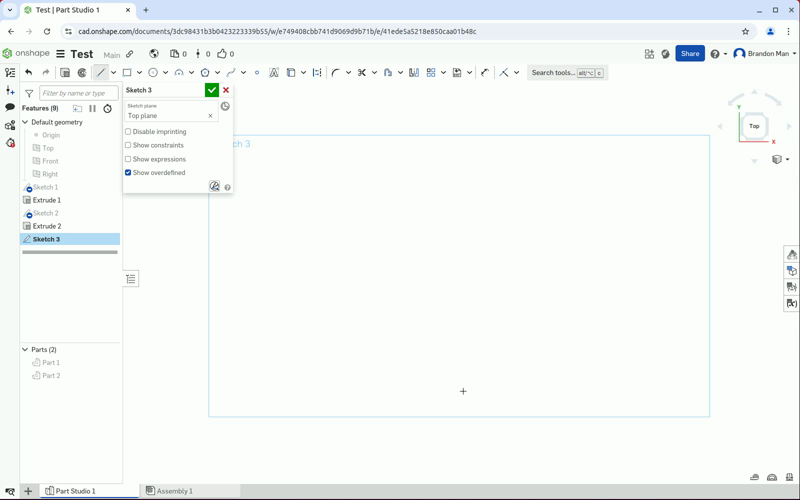
click(463, 390)
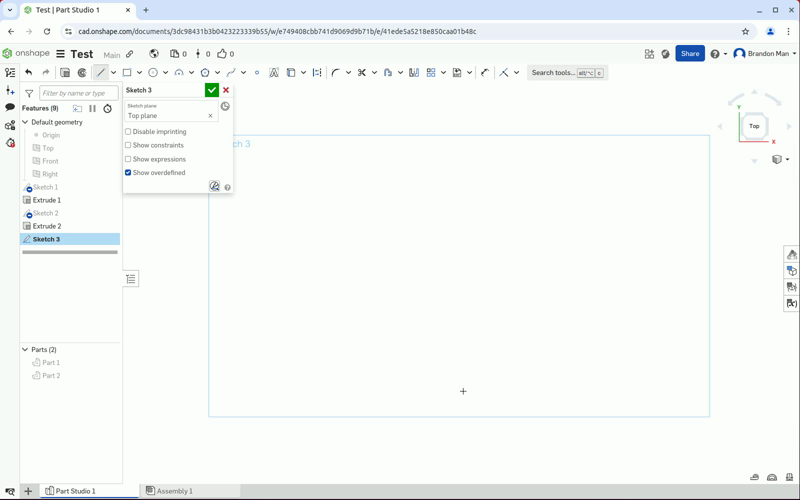
key_up(shift)
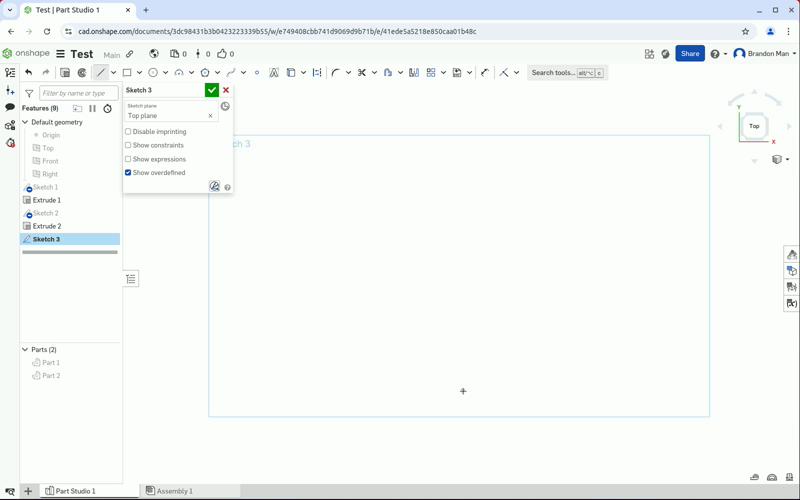
key_down(shift)
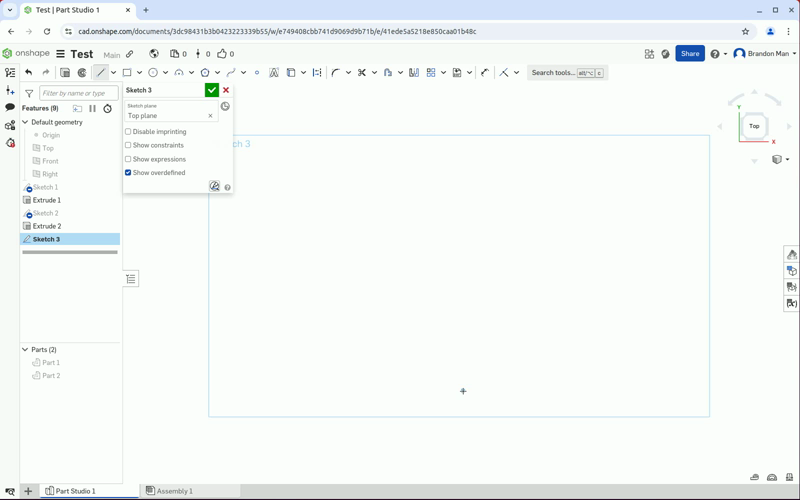
mouse_move(493, 390)
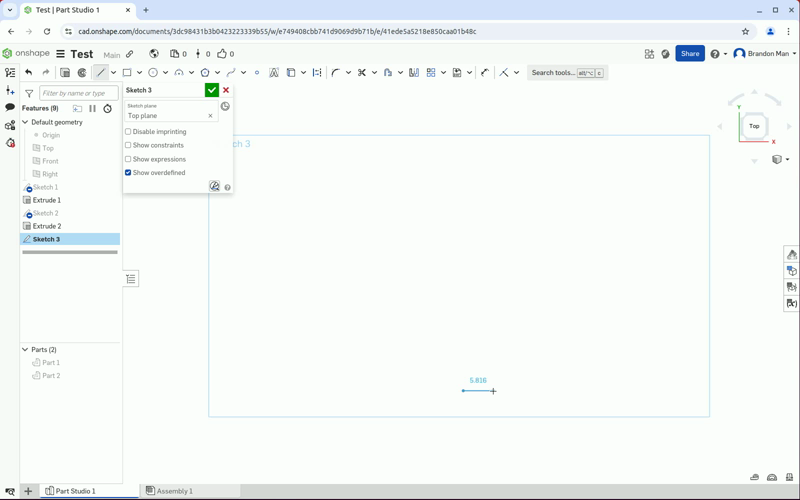
mouse_move(465, 395)
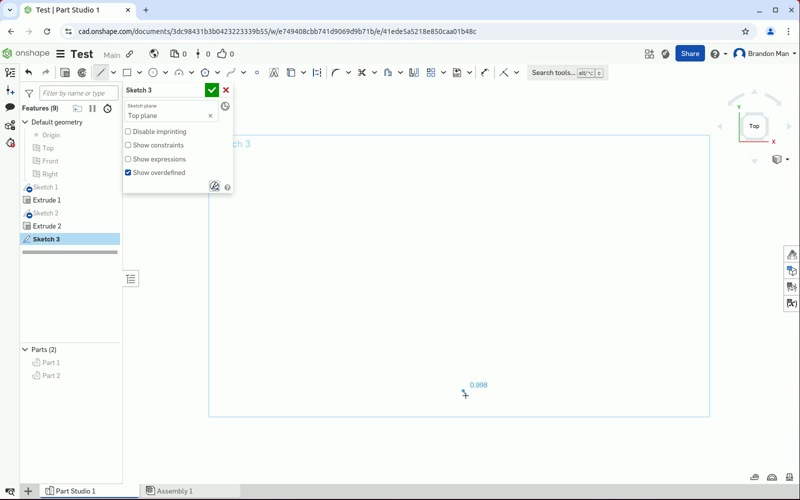
scroll(6)
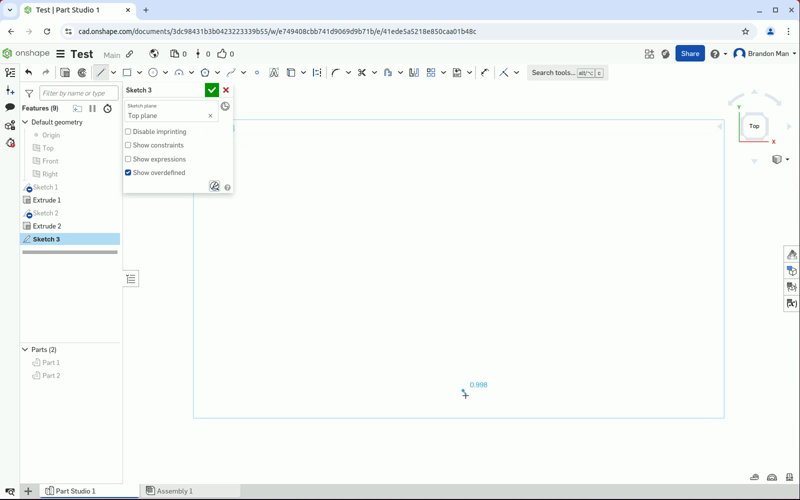
scroll(6)
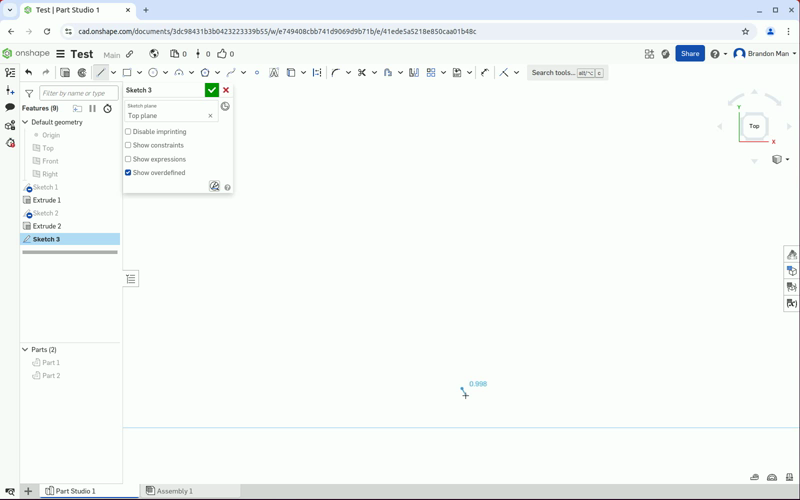
scroll(6)
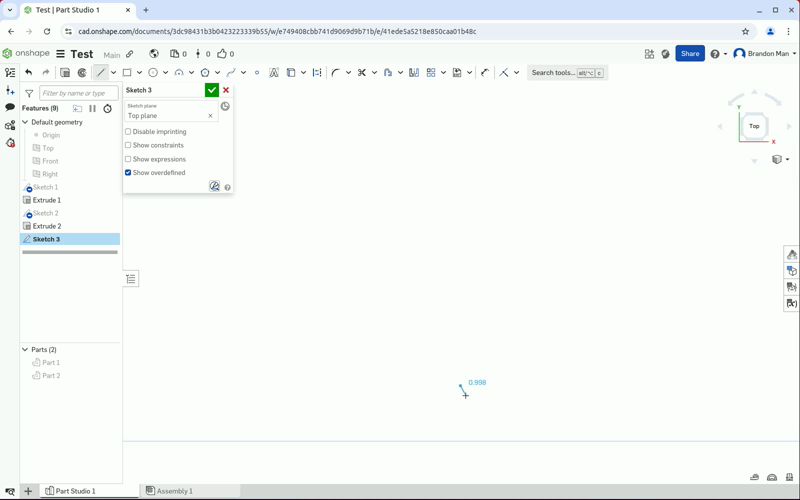
scroll(6)
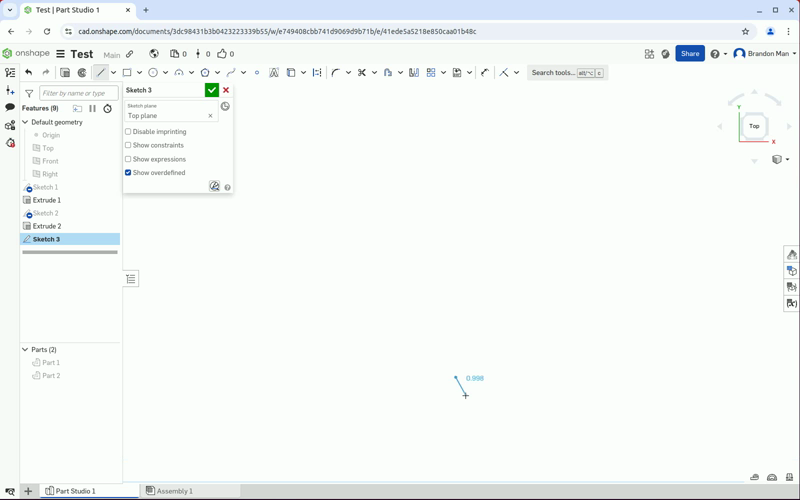
scroll(6)
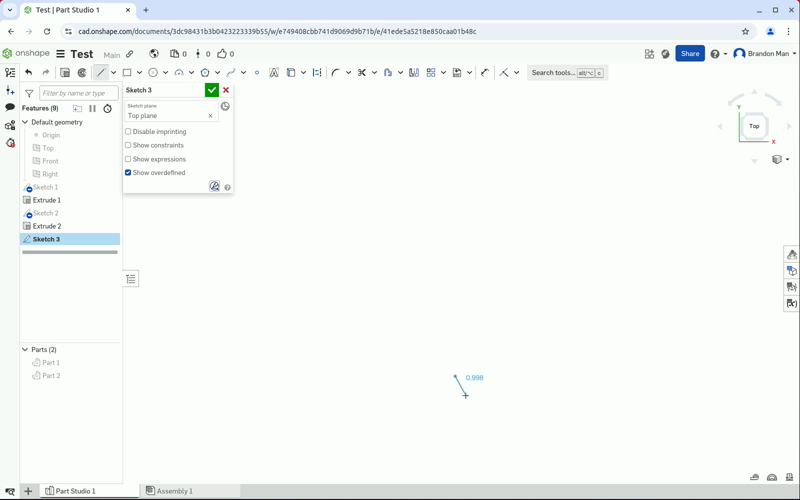
scroll(6)
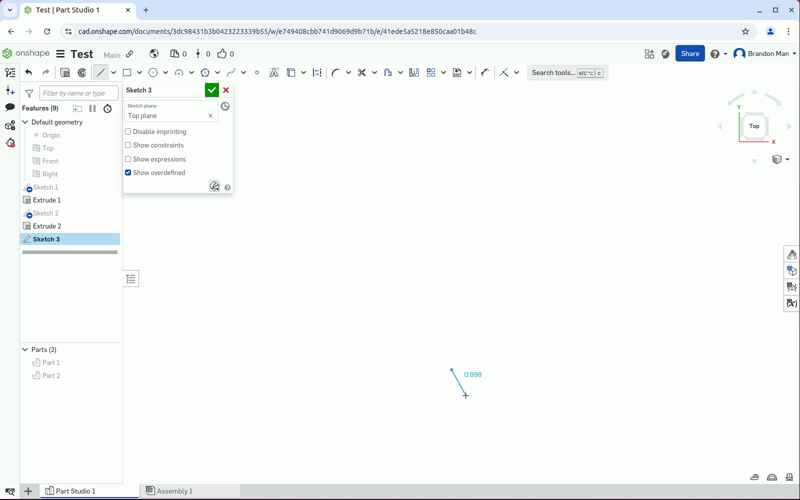
scroll(6)
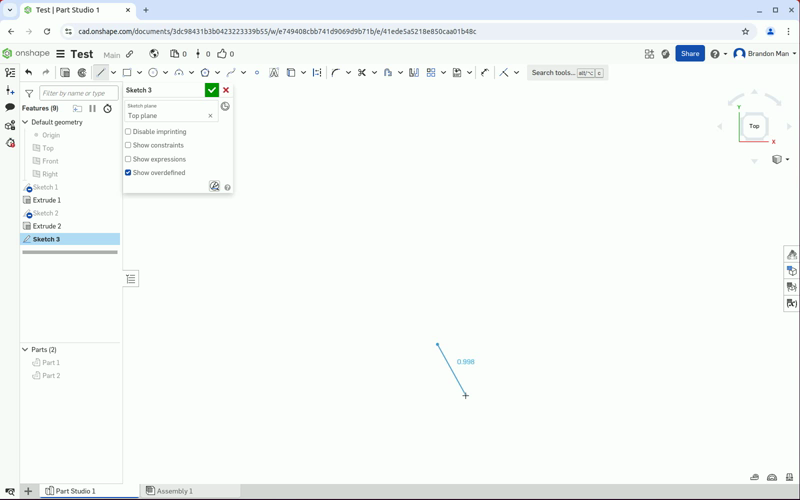
click(465, 395)
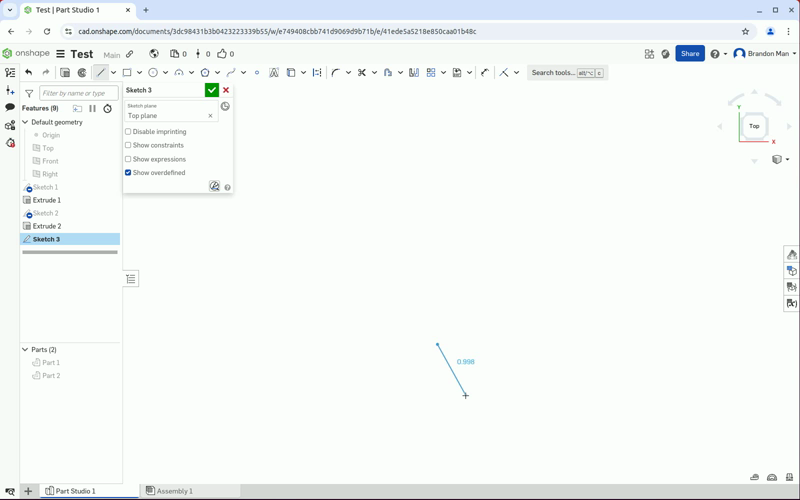
scroll(-6)
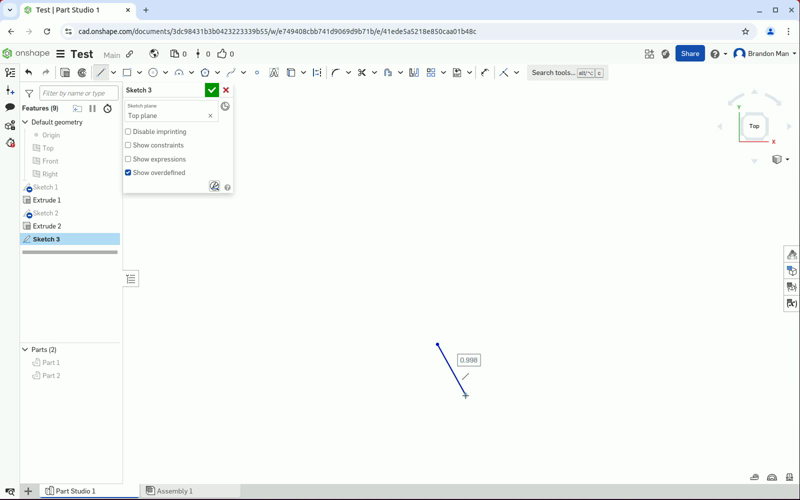
scroll(-6)
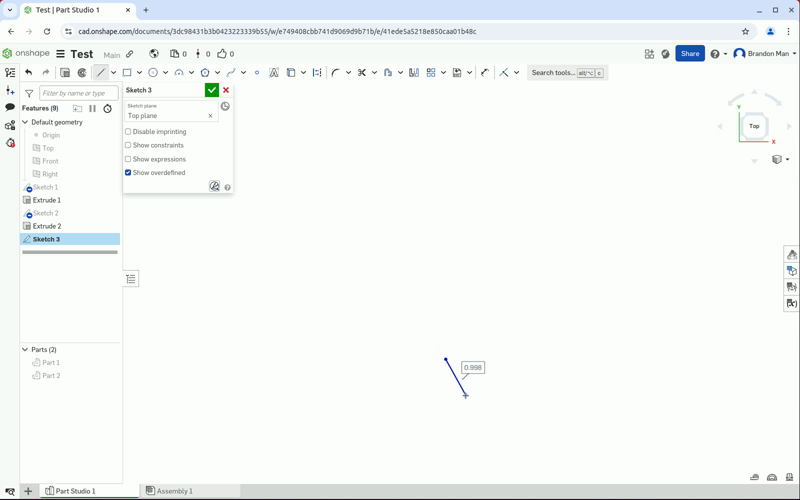
scroll(-6)
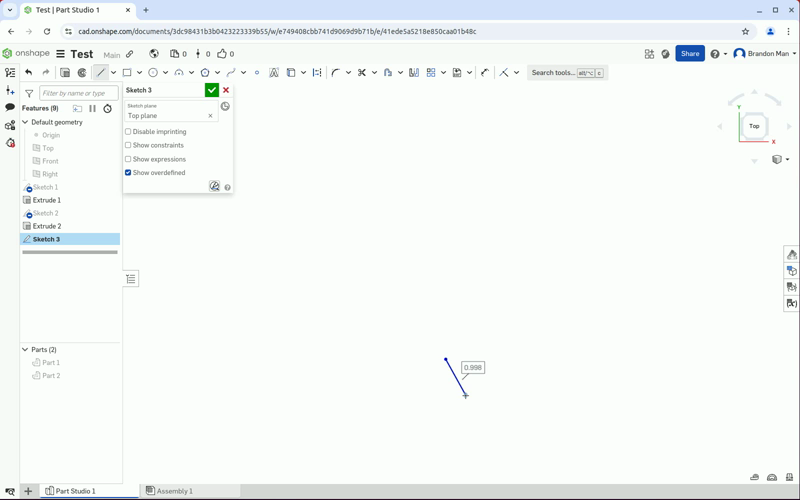
scroll(-6)
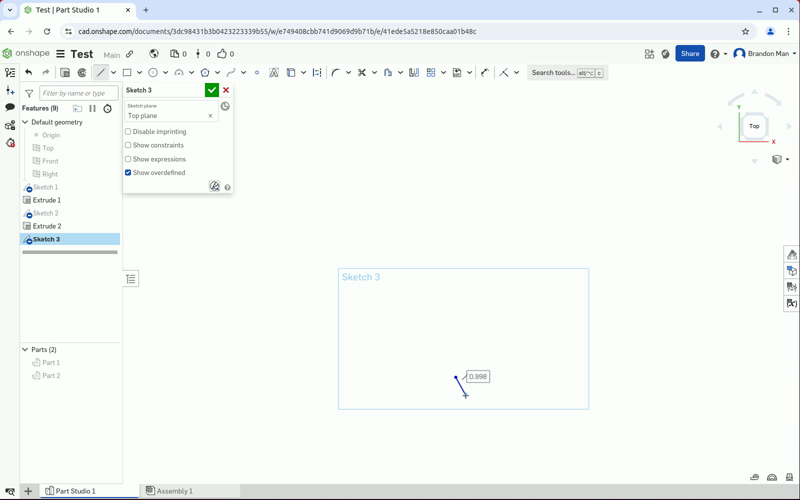
scroll(-6)
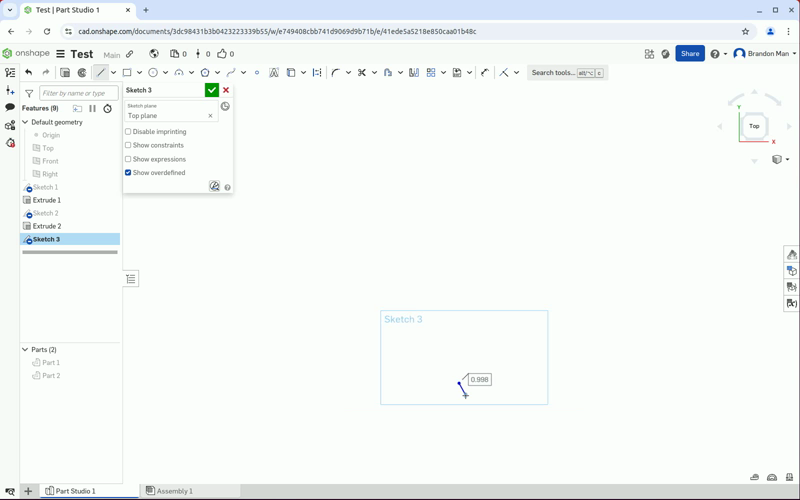
scroll(-6)
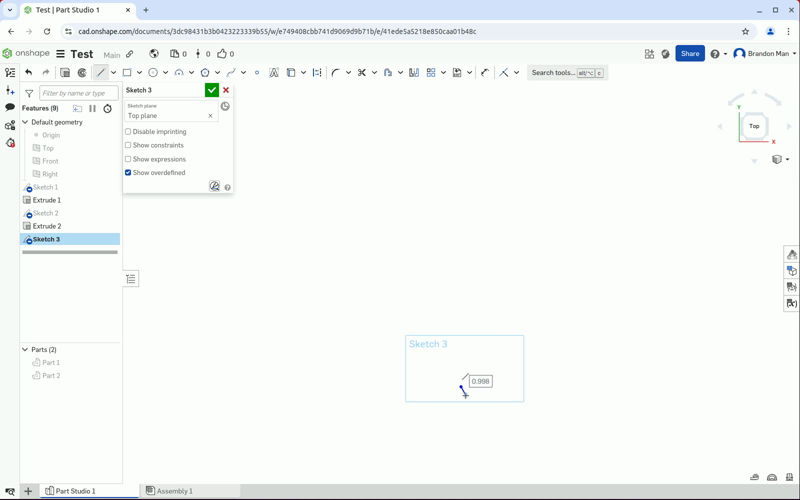
scroll(-6)
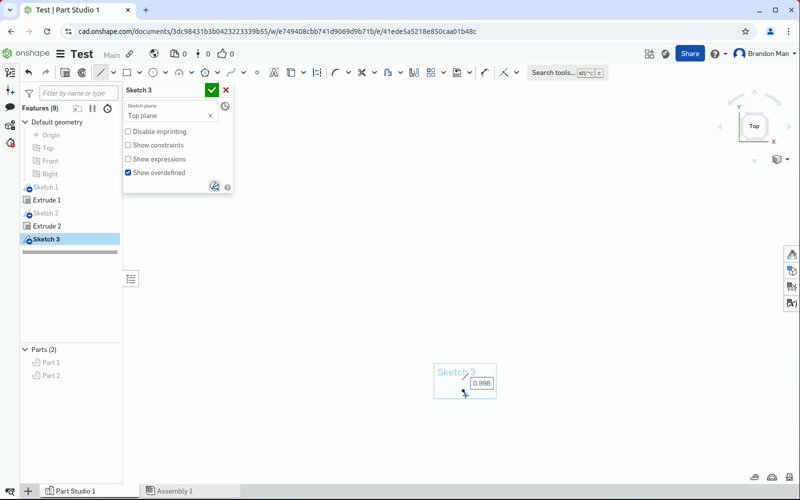
key_up(shift)
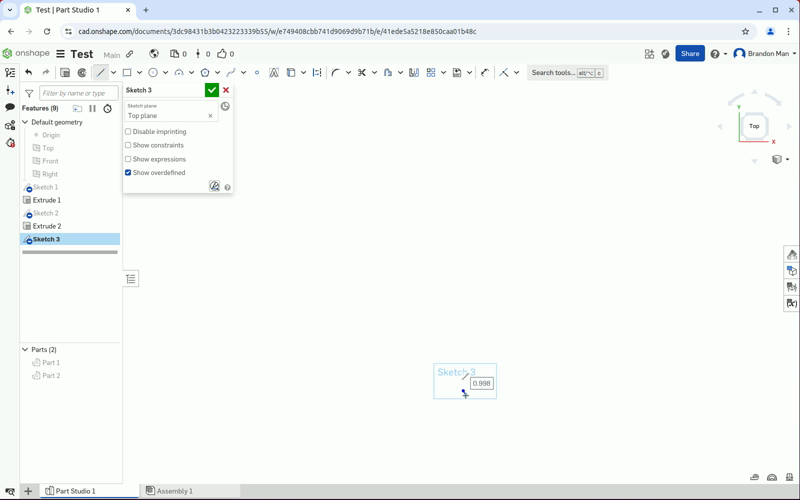
key_down(shift)
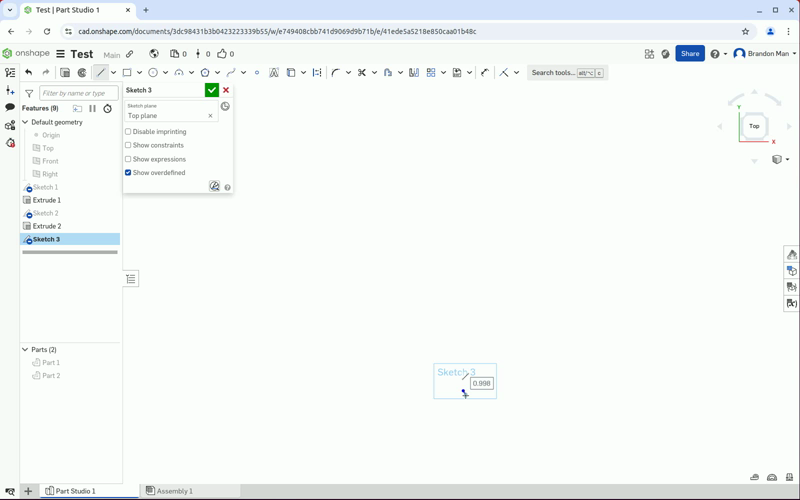
mouse_move(495, 395)
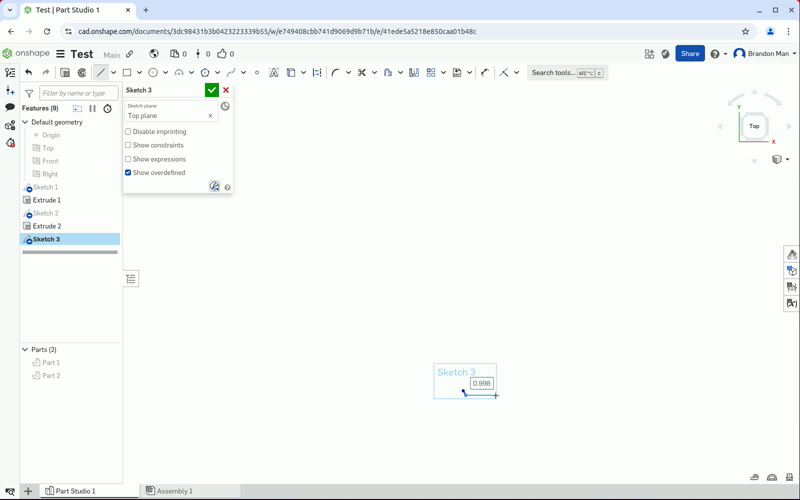
mouse_move(470, 395)
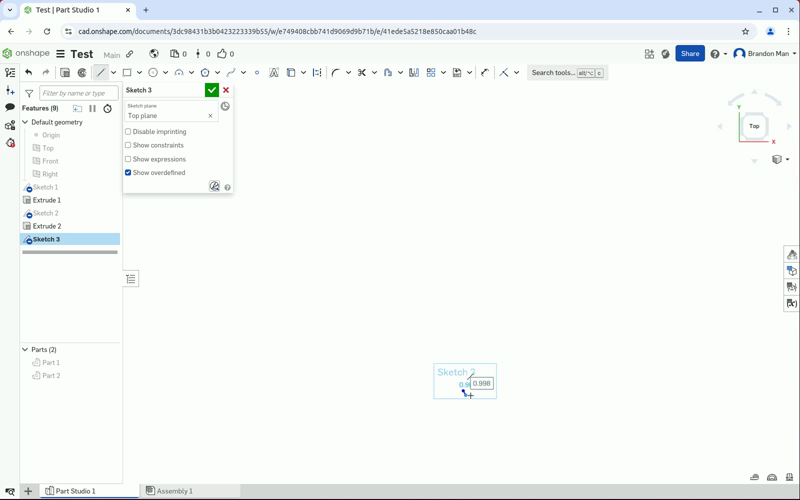
scroll(6)
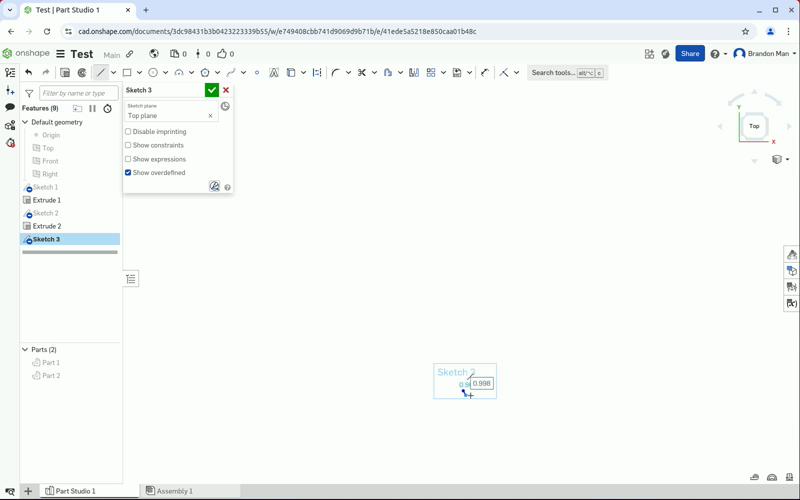
scroll(6)
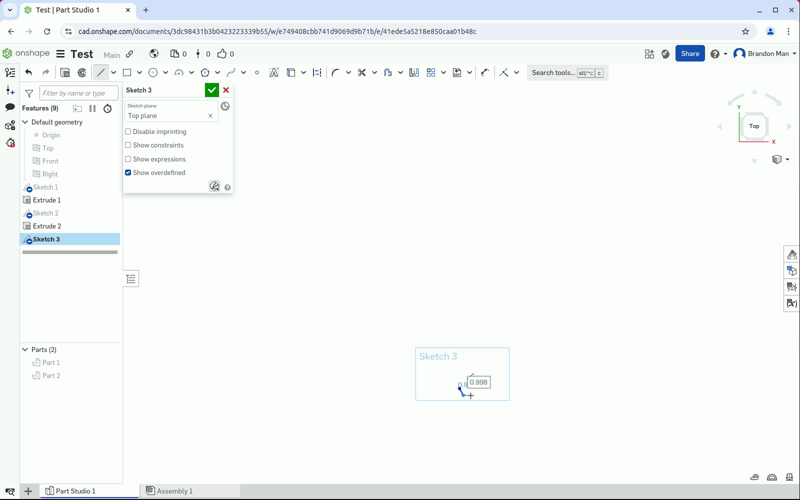
scroll(6)
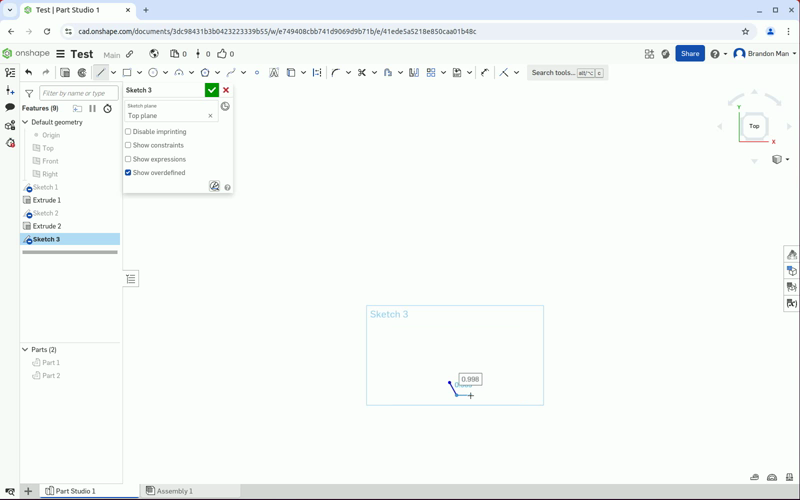
scroll(6)
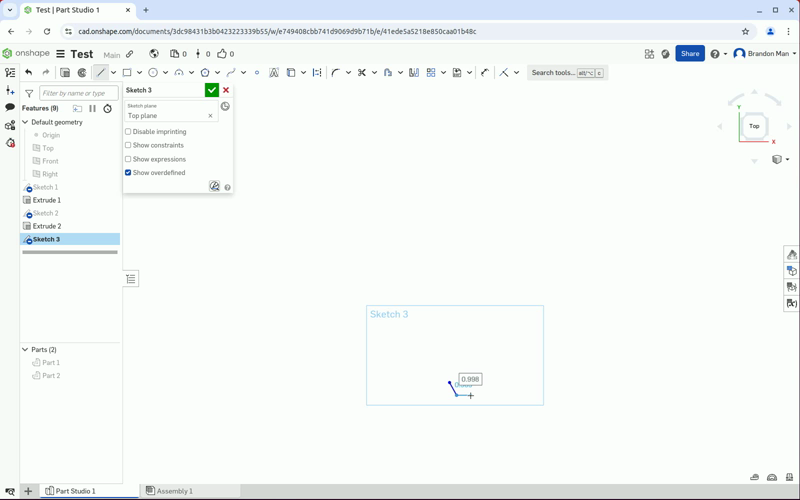
scroll(6)
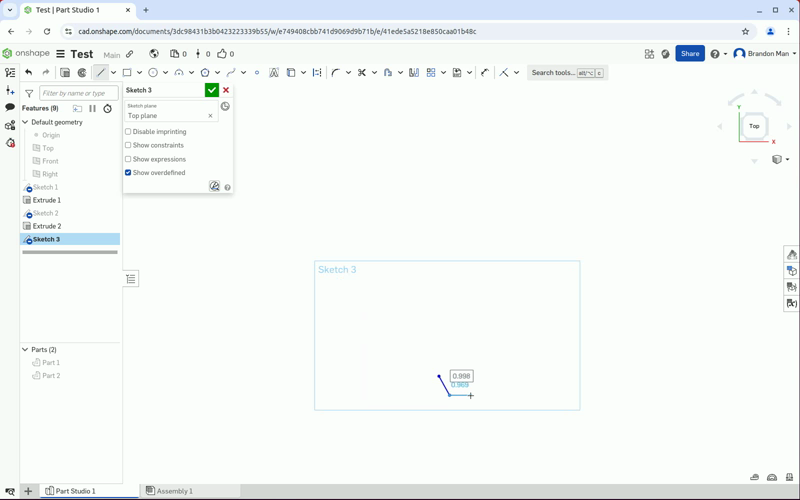
scroll(6)
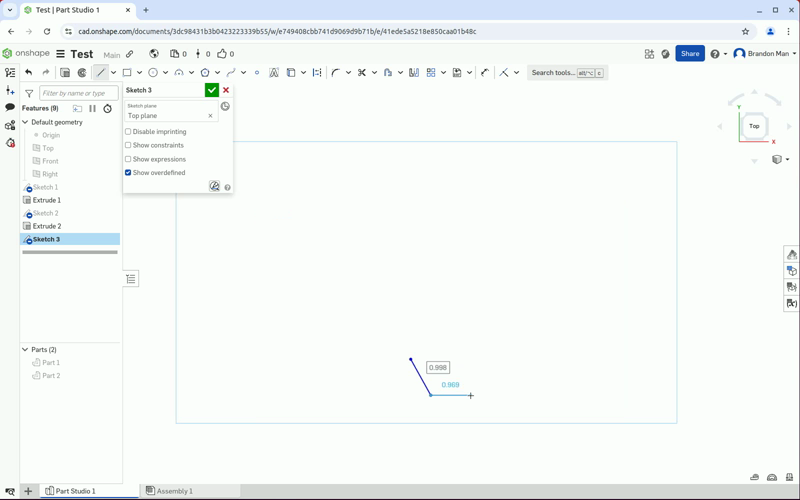
scroll(6)
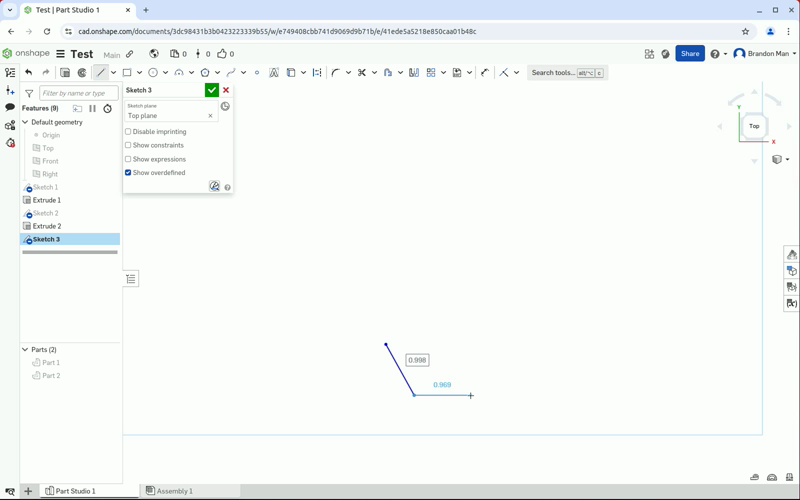
click(470, 395)
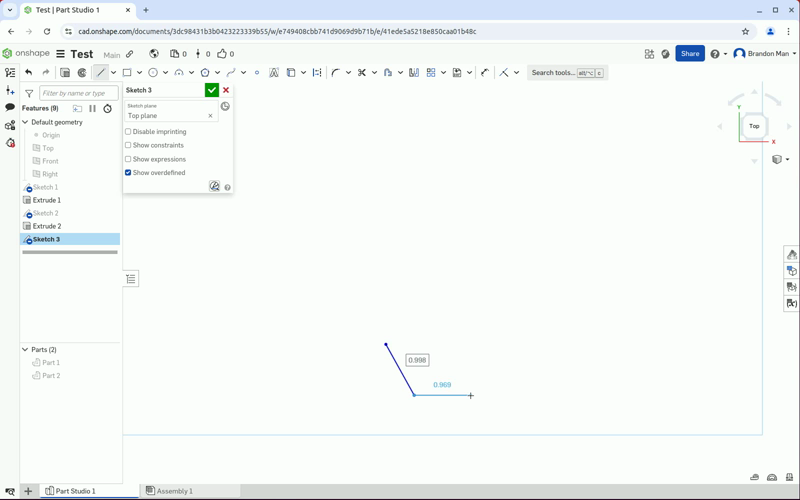
scroll(-6)
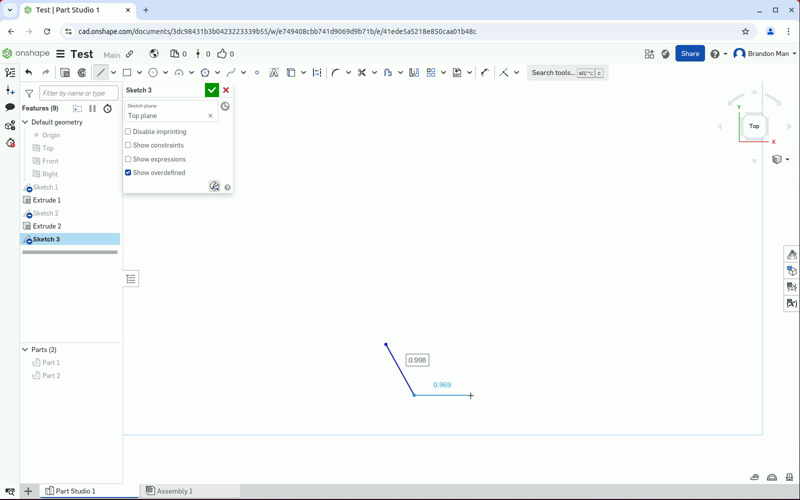
scroll(-6)
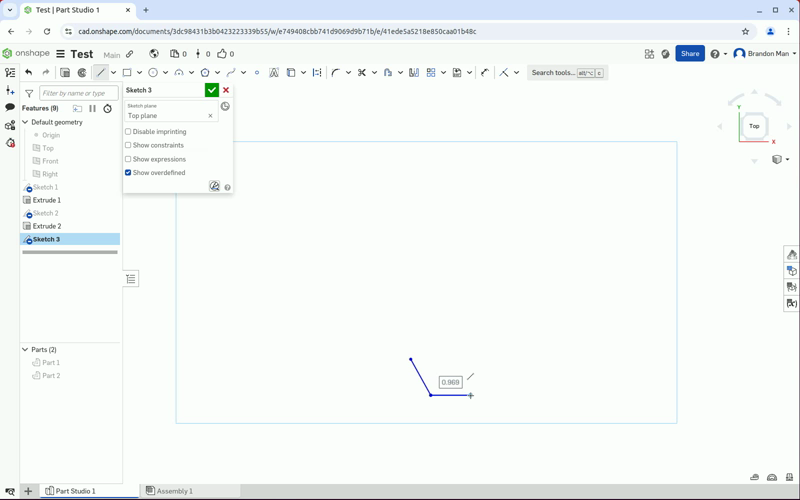
scroll(-6)
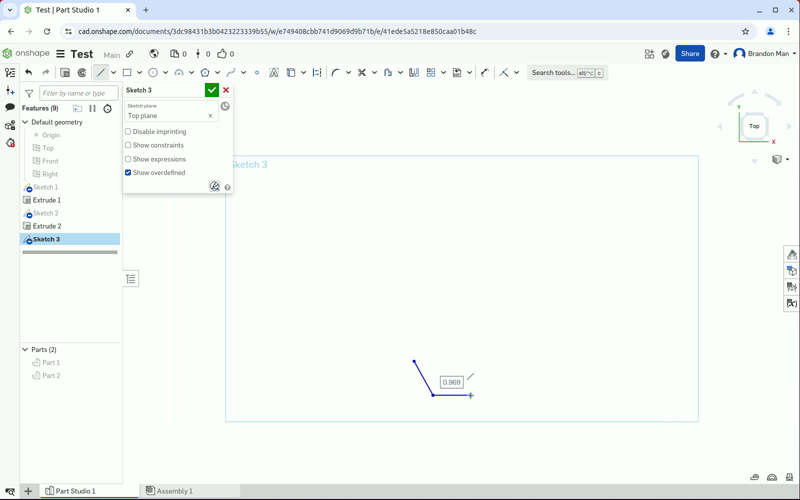
scroll(-6)
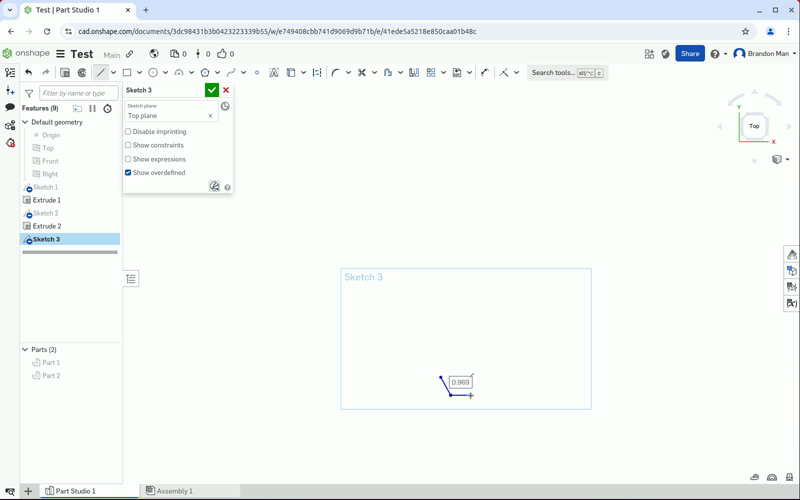
scroll(-6)
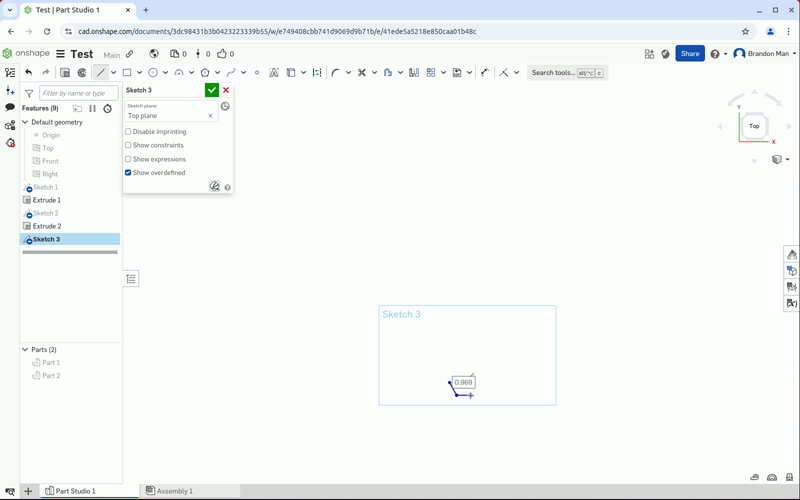
scroll(-6)
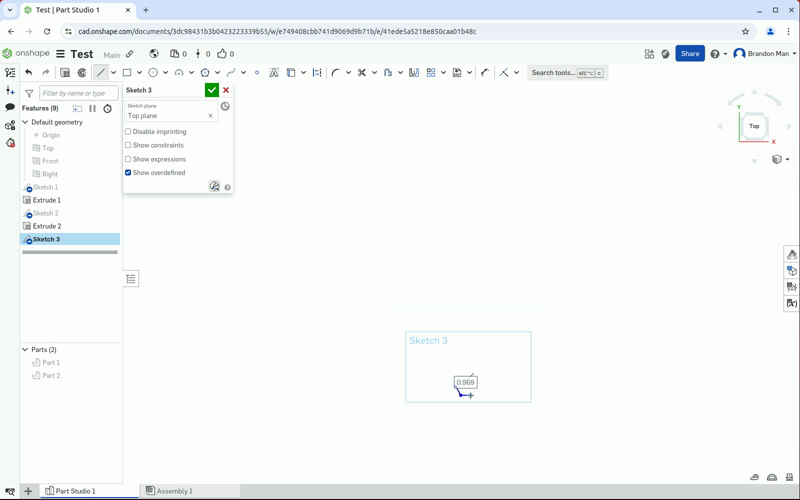
scroll(-6)
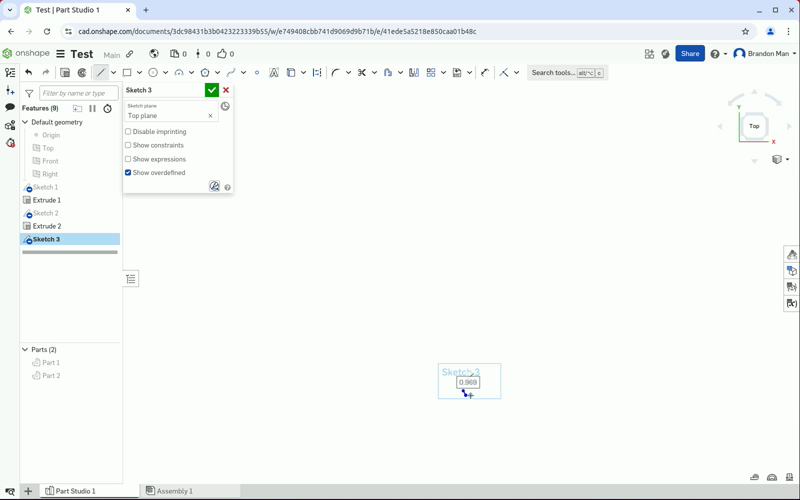
key_up(shift)
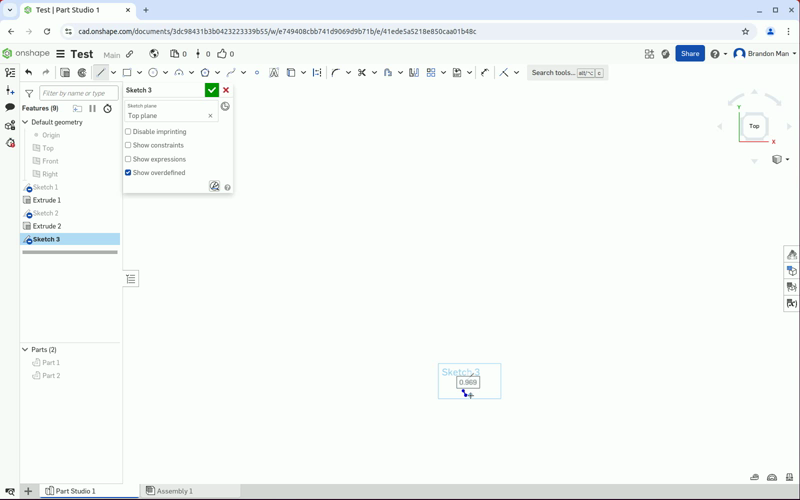
key_down(shift)
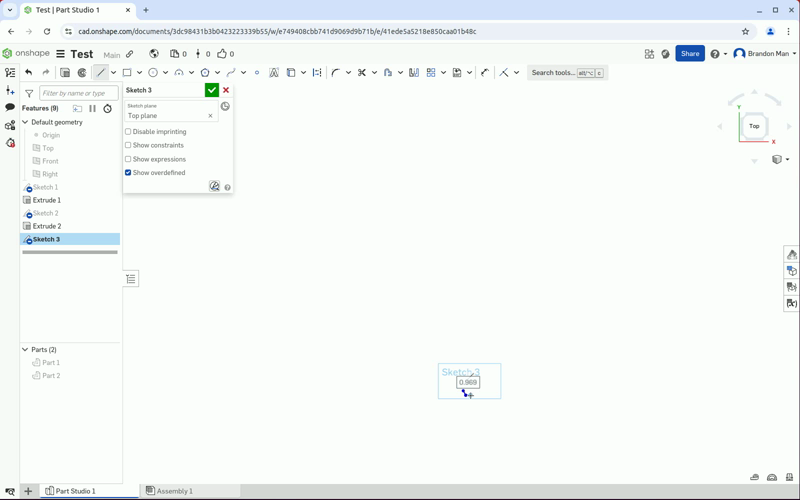
mouse_move(501, 395)
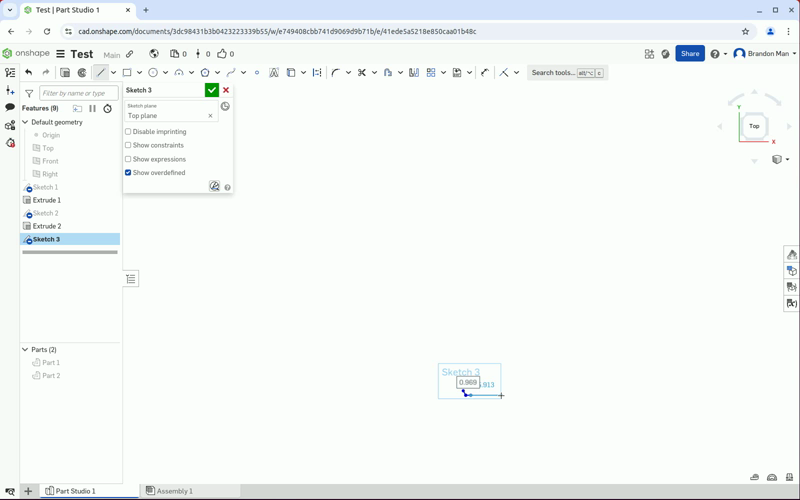
mouse_move(473, 390)
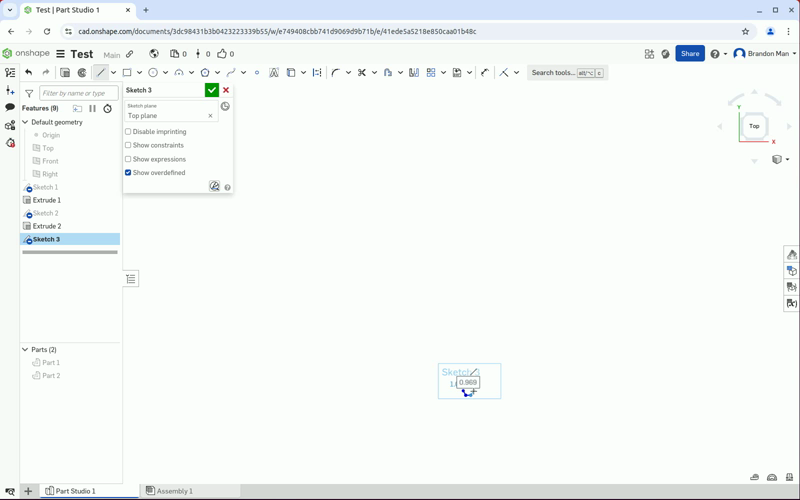
scroll(6)
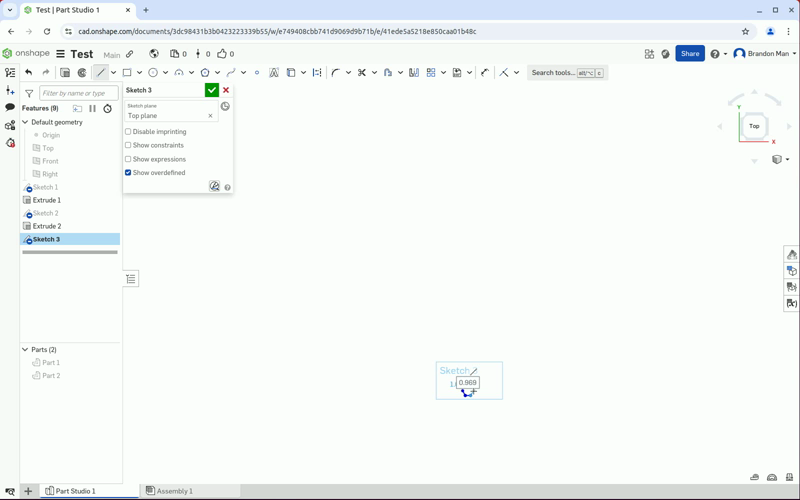
scroll(6)
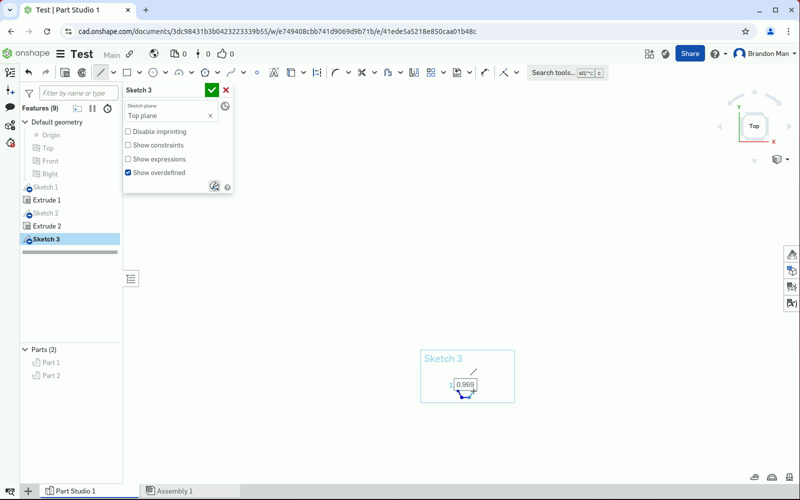
scroll(6)
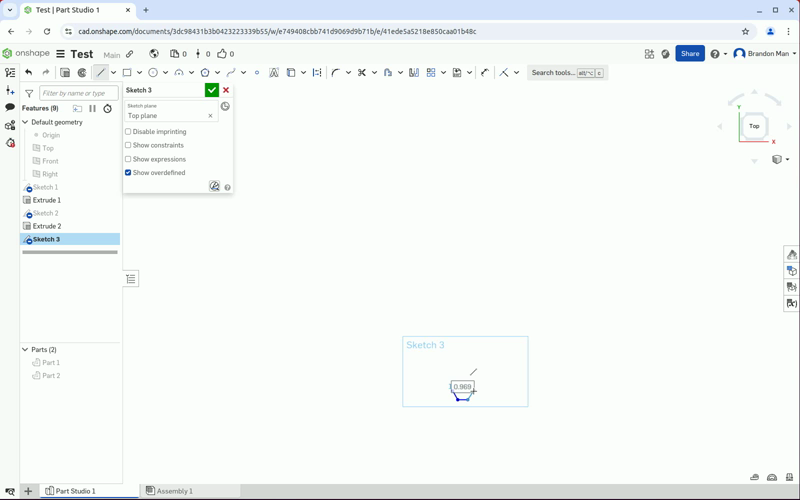
scroll(6)
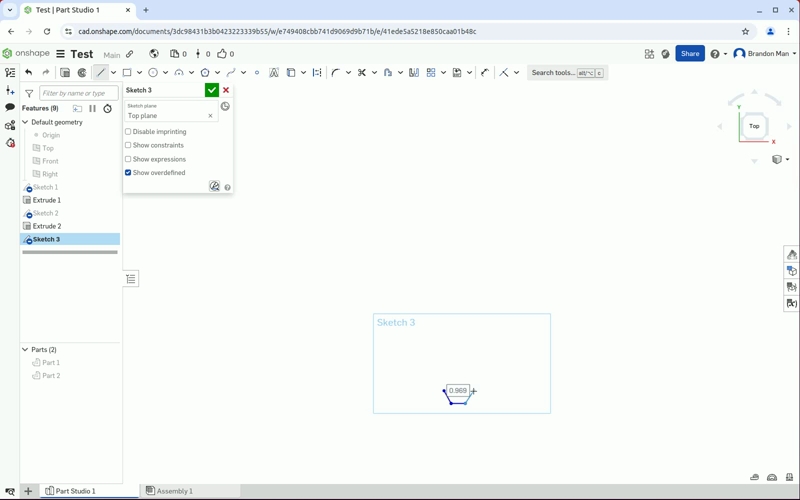
scroll(6)
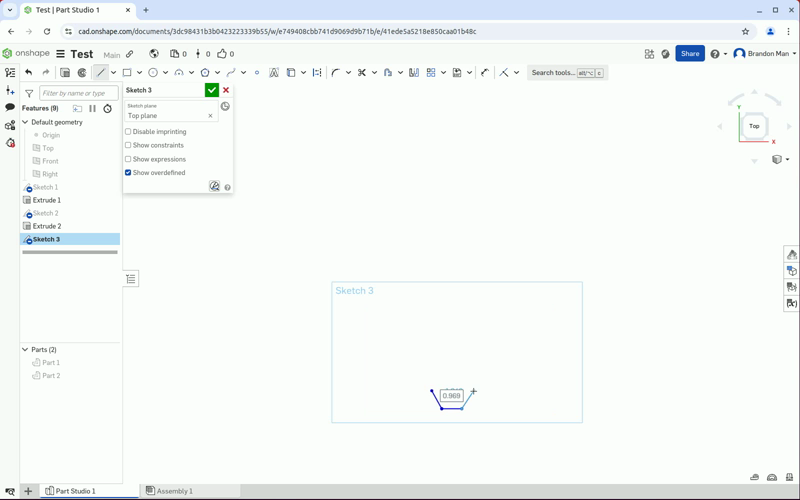
scroll(6)
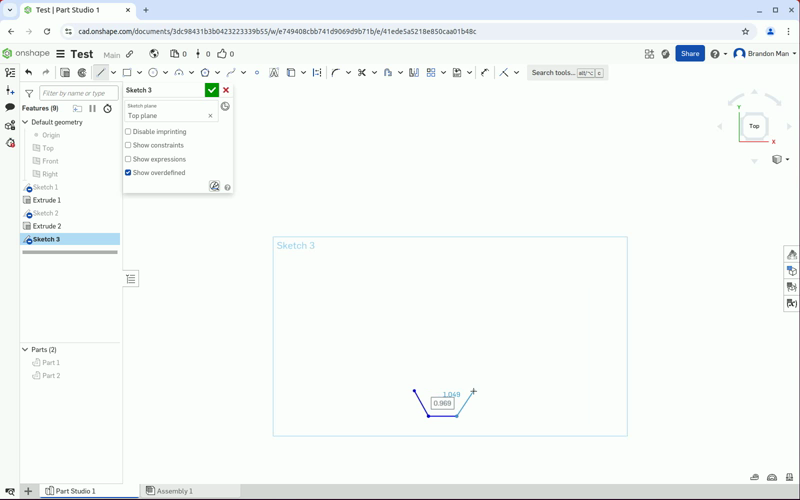
scroll(6)
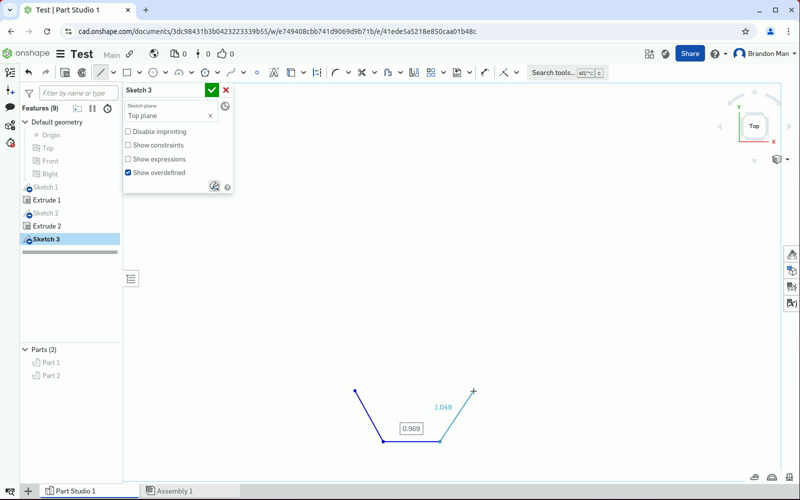
click(473, 390)
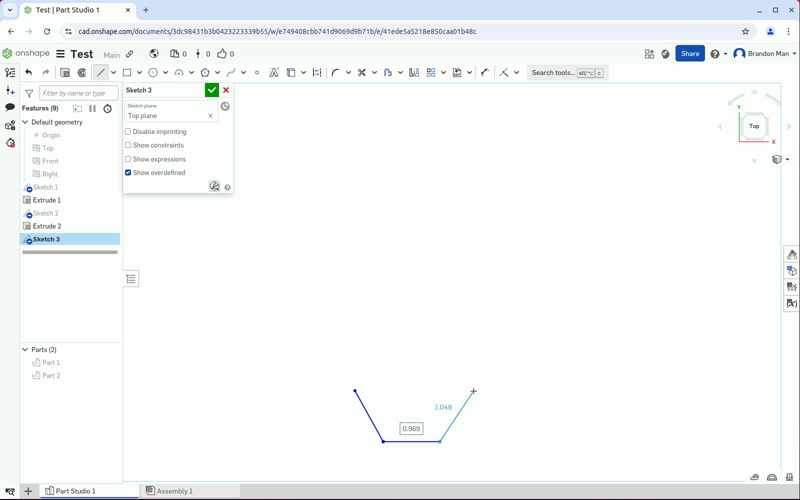
scroll(-6)
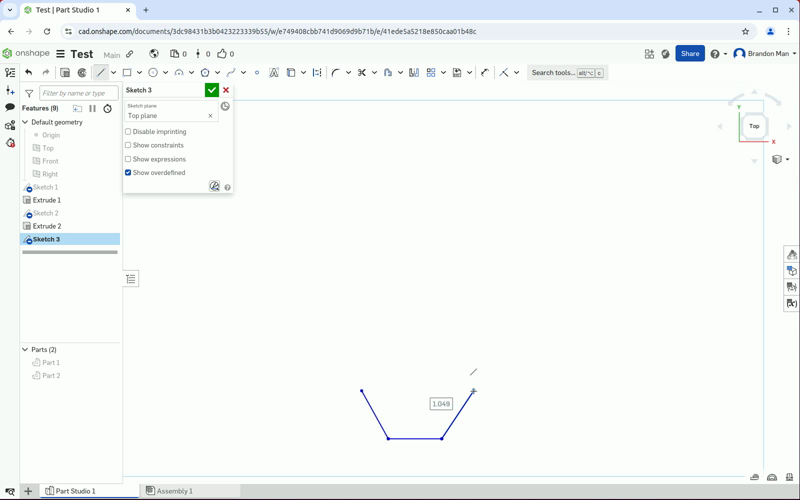
scroll(-6)
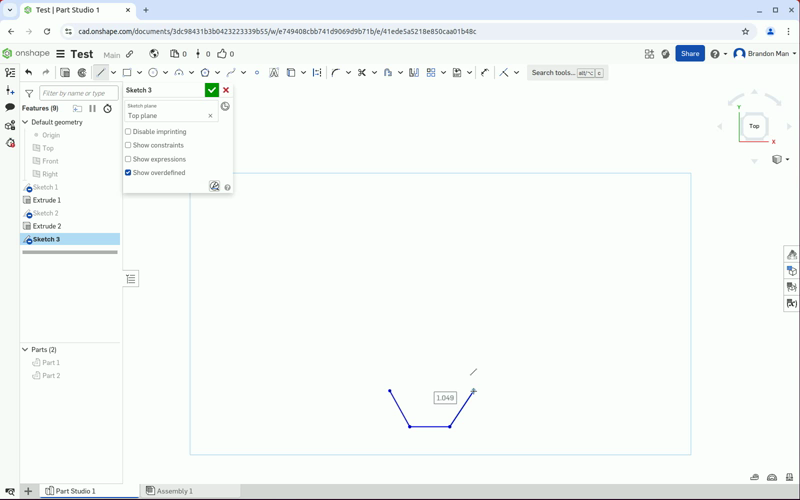
scroll(-6)
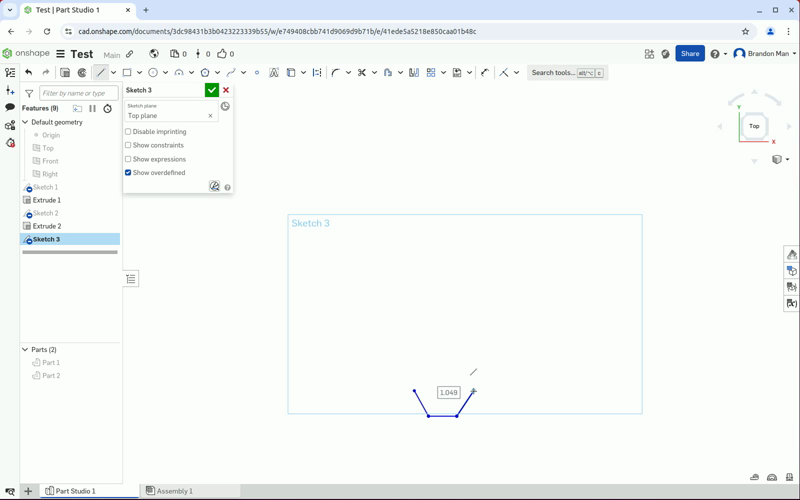
scroll(-6)
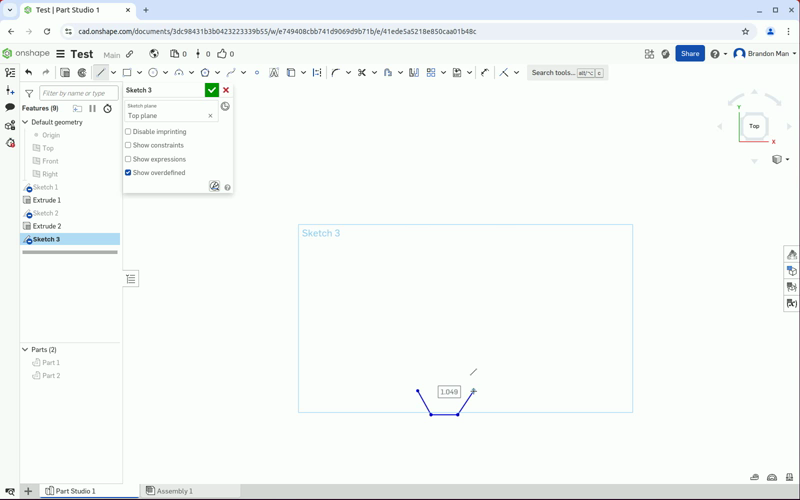
scroll(-6)
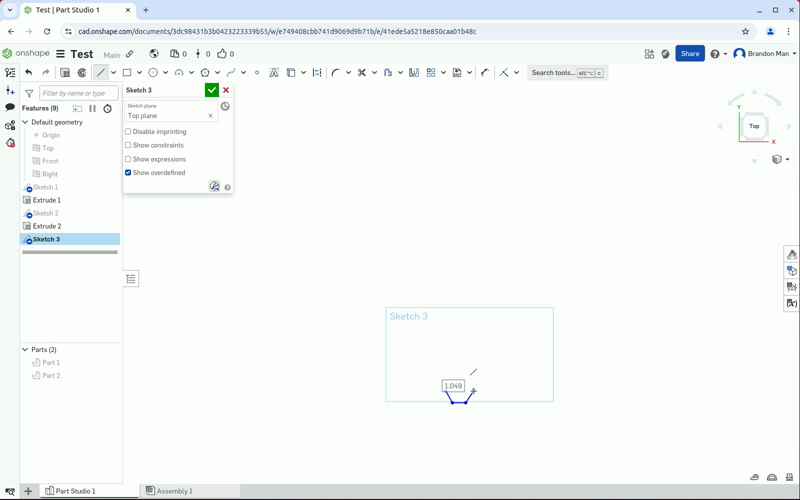
scroll(-6)
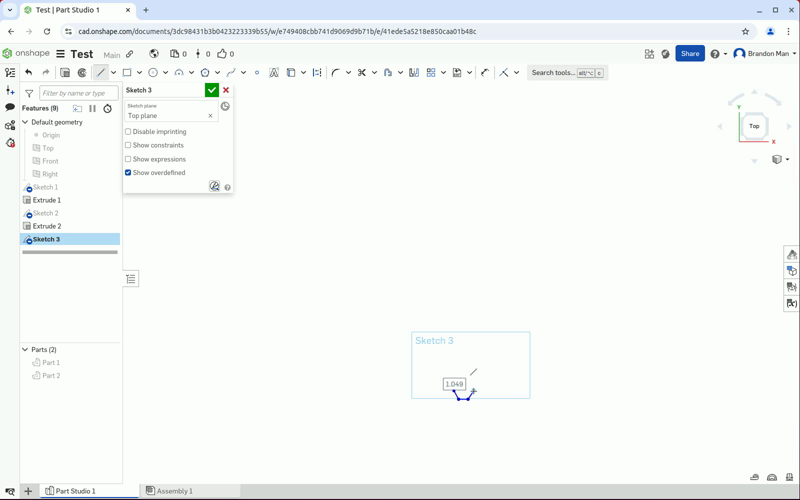
scroll(-6)
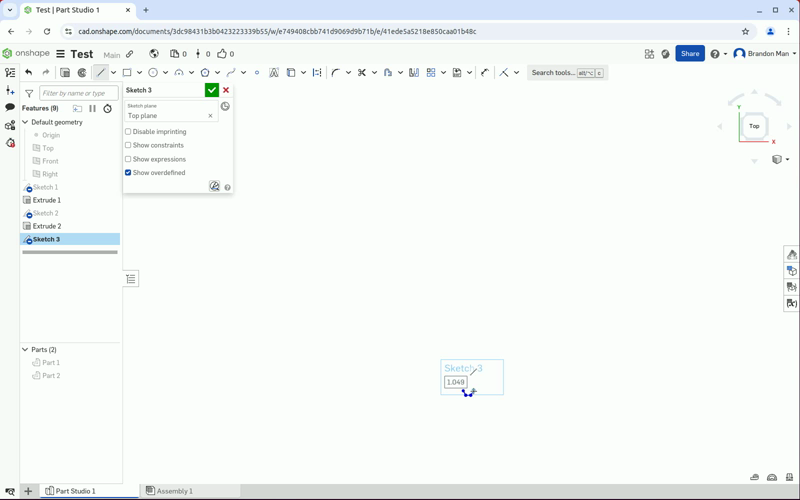
key_up(shift)
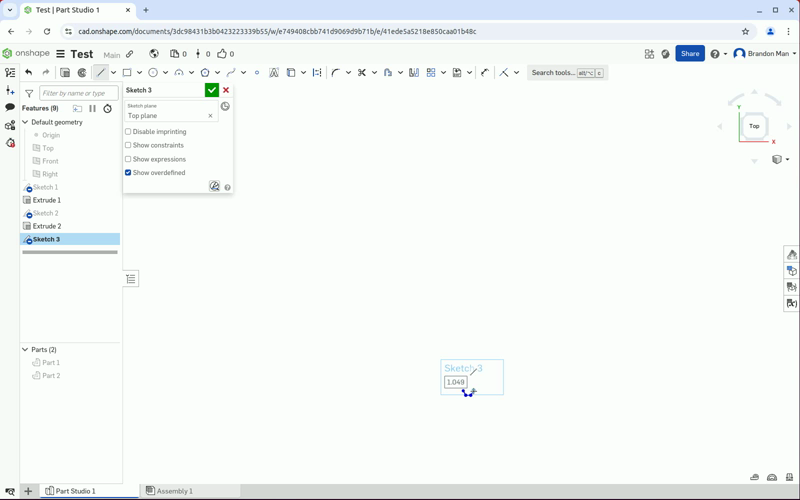
key_down(shift)
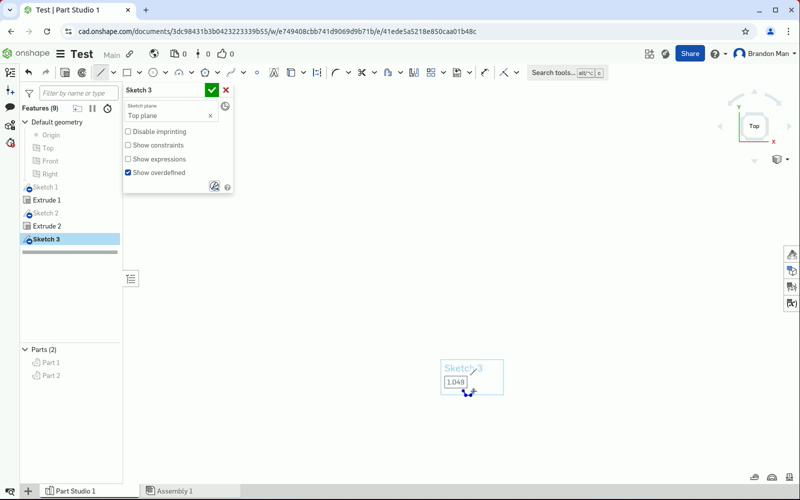
mouse_move(503, 390)
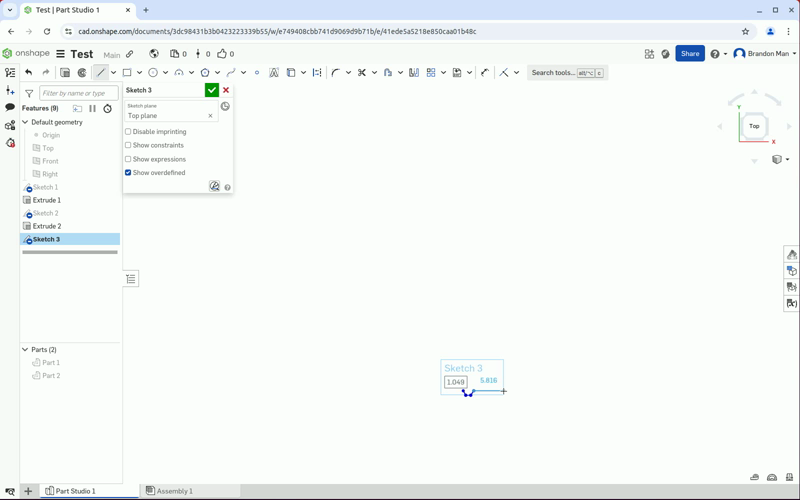
mouse_move(470, 386)
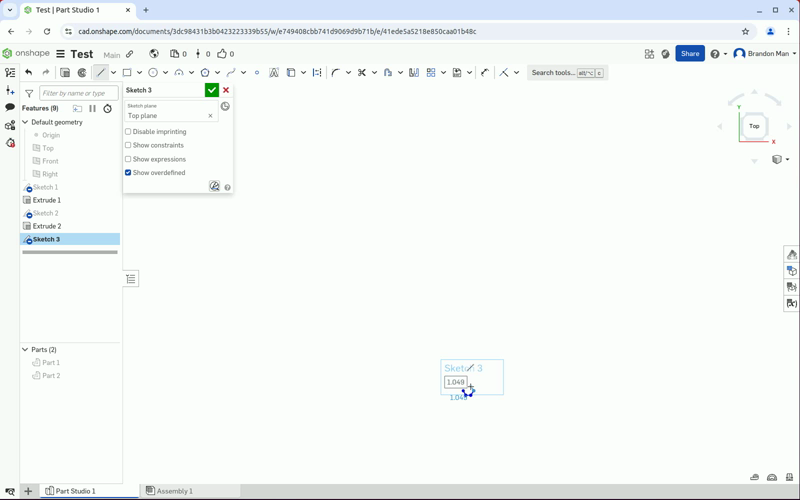
scroll(6)
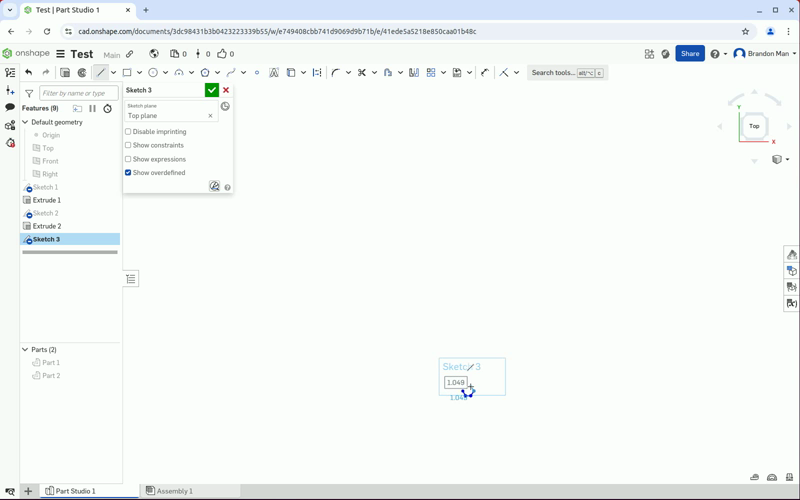
scroll(6)
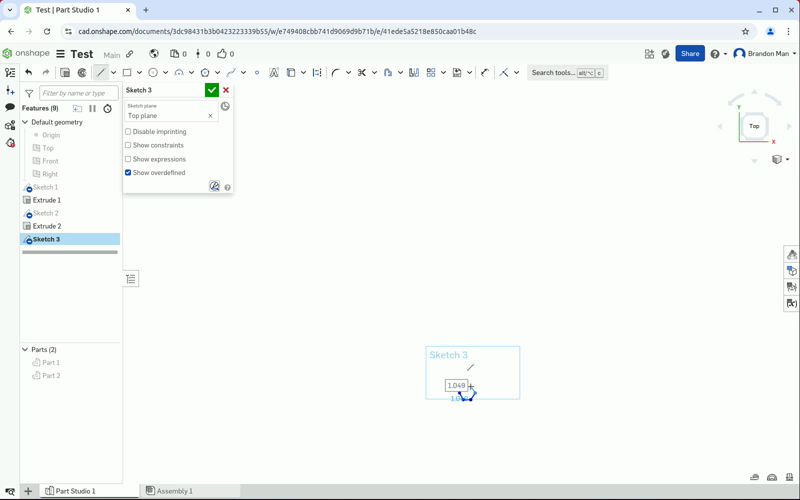
scroll(6)
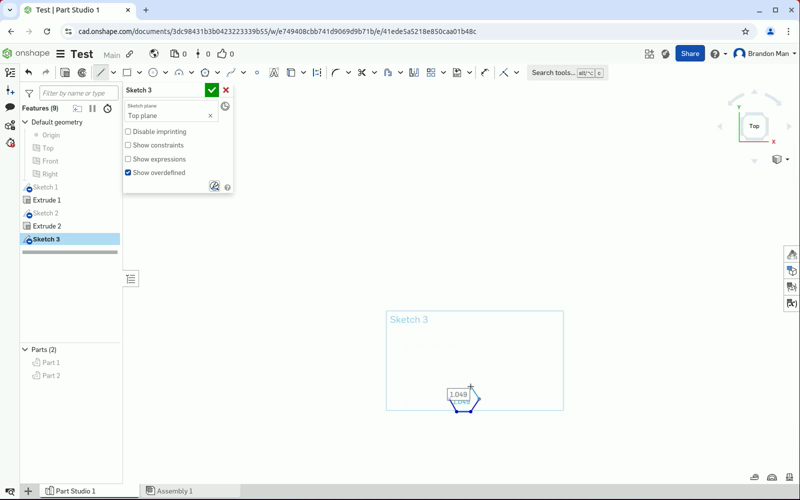
scroll(6)
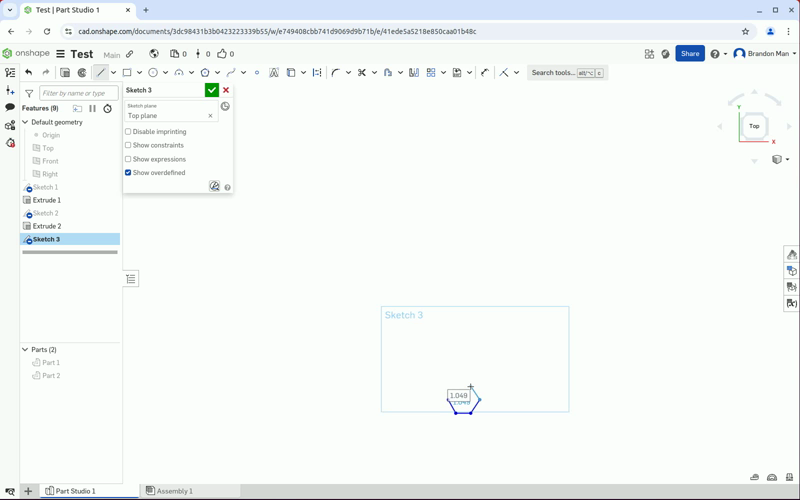
scroll(6)
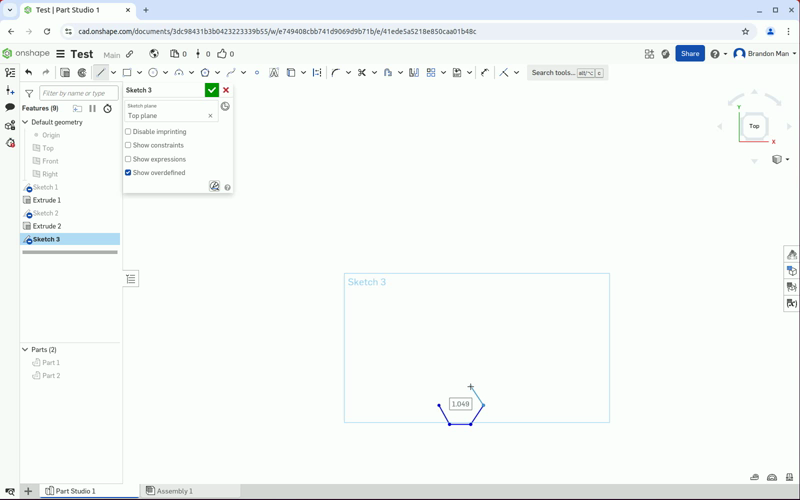
scroll(6)
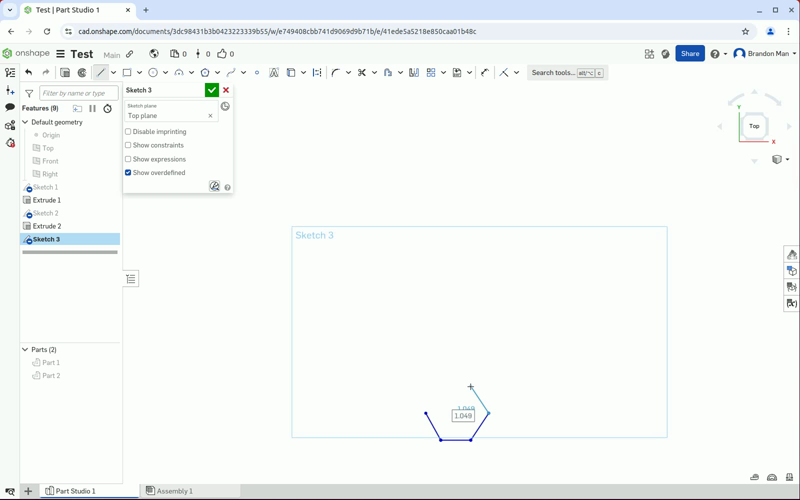
scroll(6)
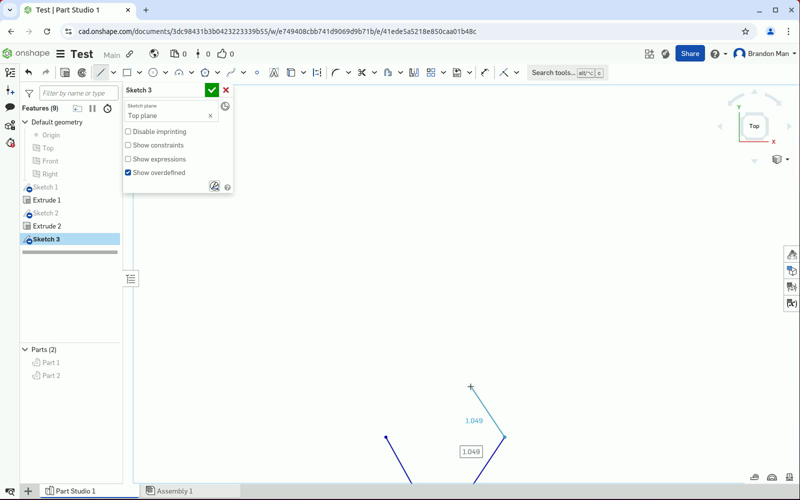
click(470, 386)
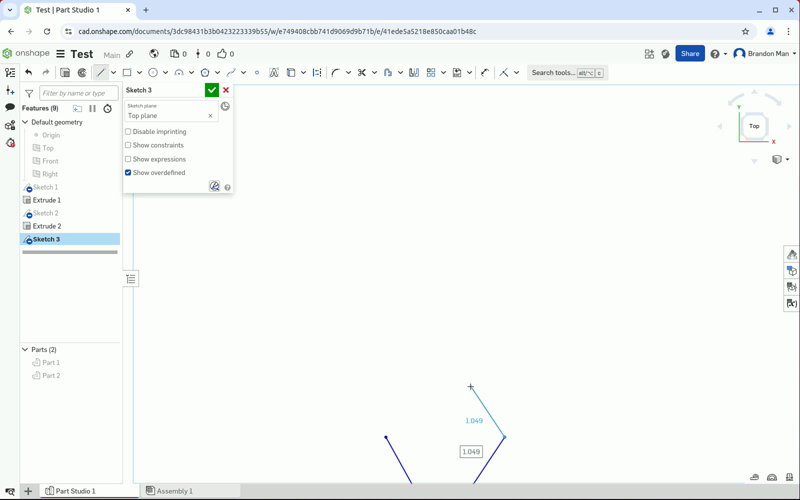
scroll(-6)
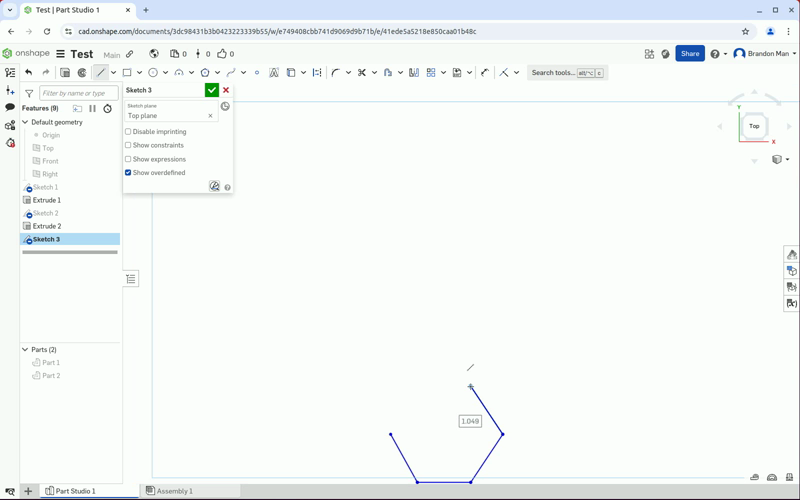
scroll(-6)
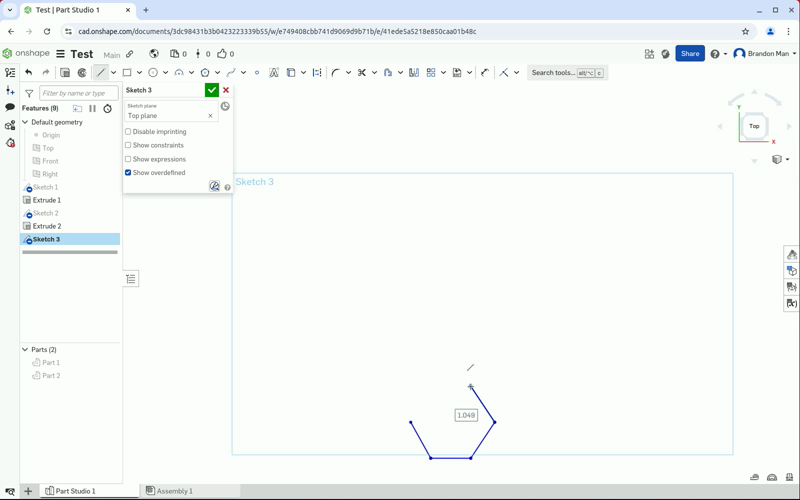
scroll(-6)
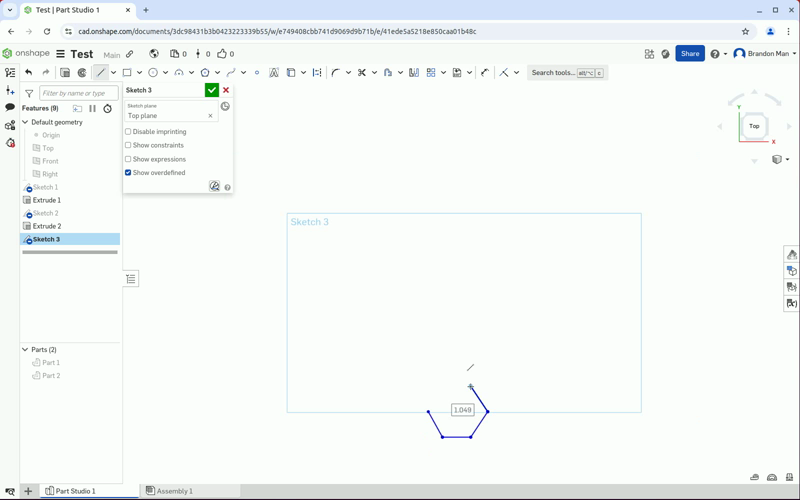
scroll(-6)
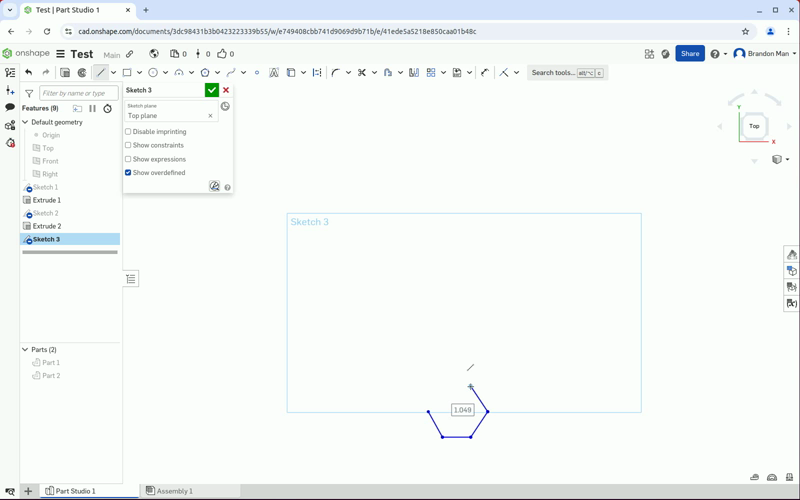
scroll(-6)
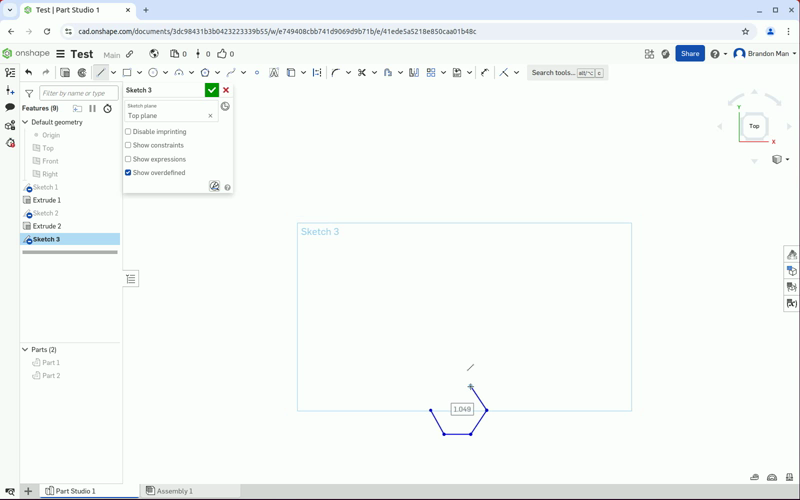
scroll(-6)
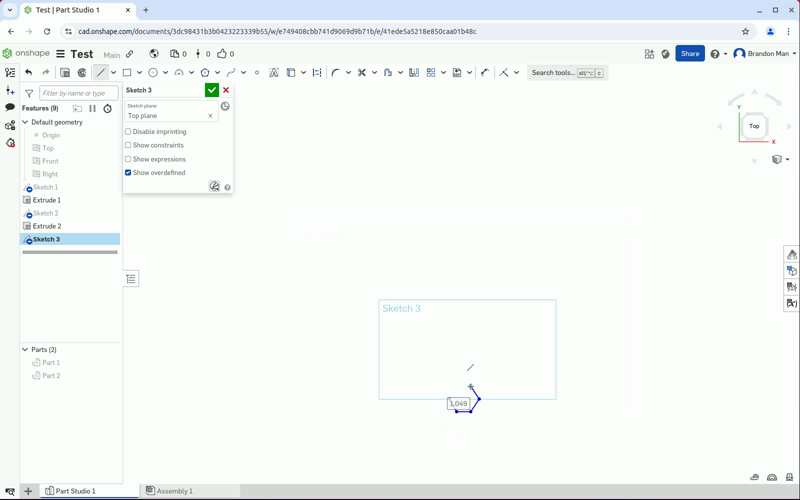
scroll(-6)
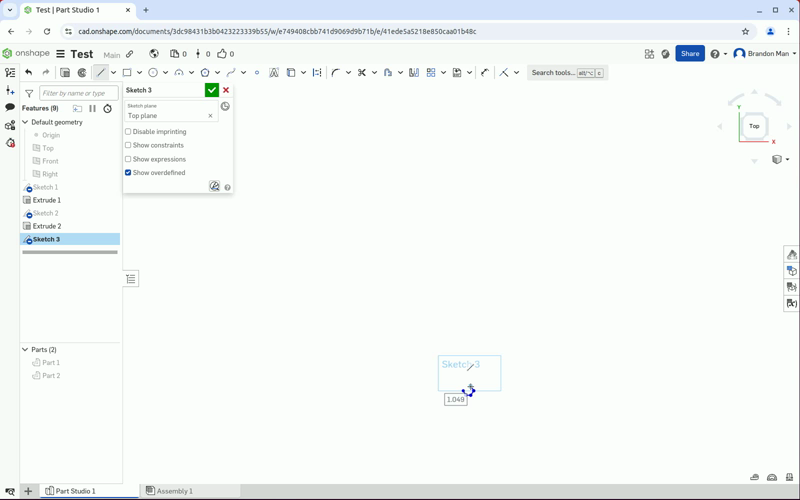
key_up(shift)
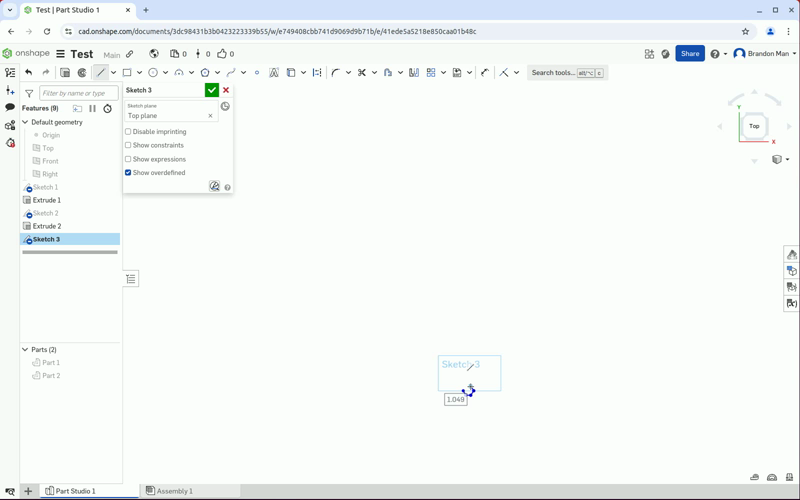
key_down(shift)
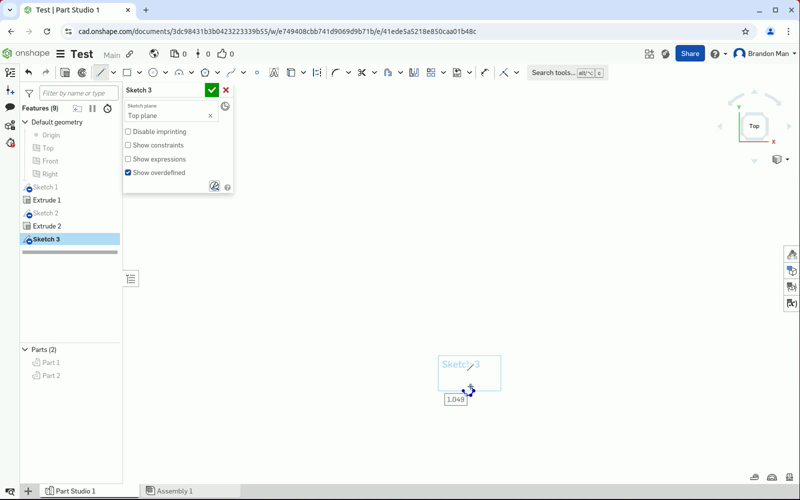
mouse_move(501, 386)
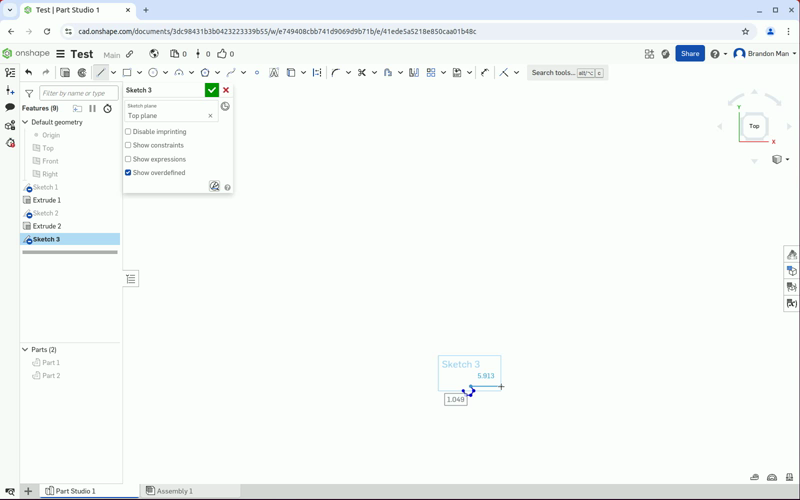
mouse_move(465, 386)
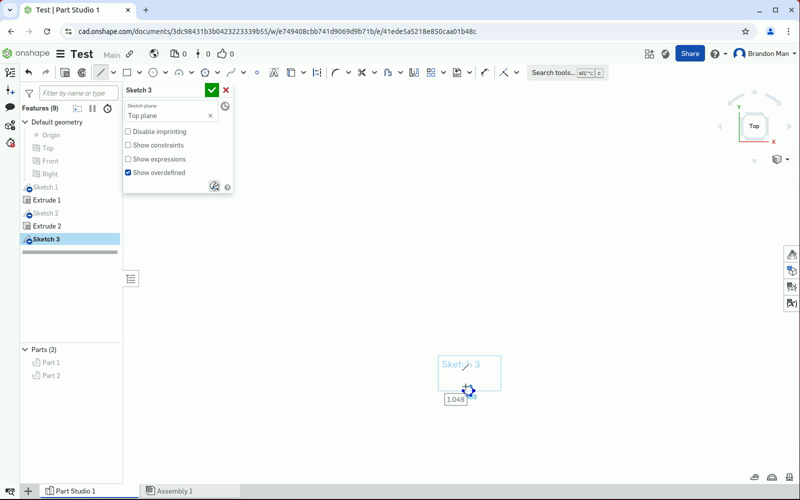
scroll(6)
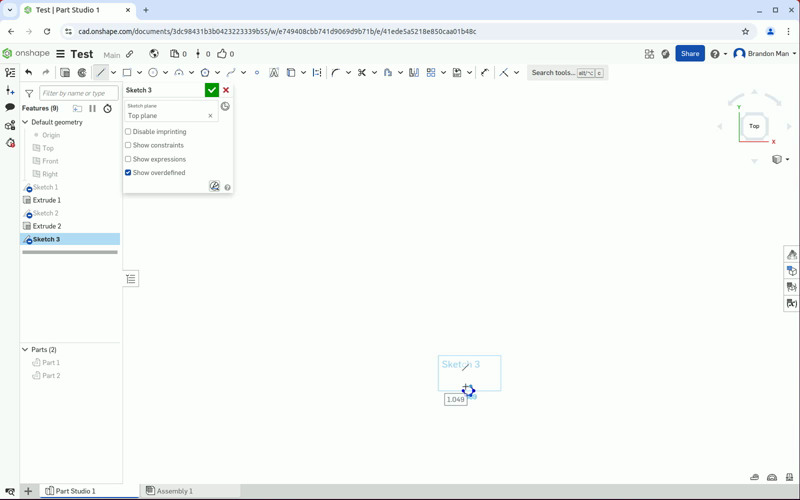
scroll(6)
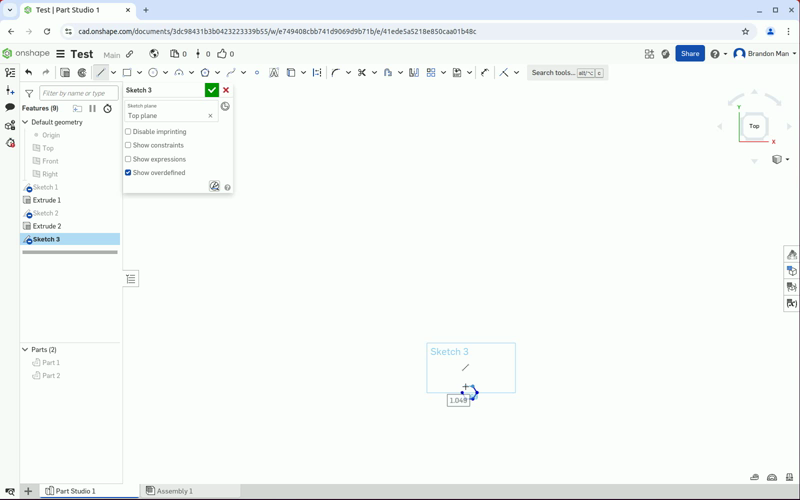
scroll(6)
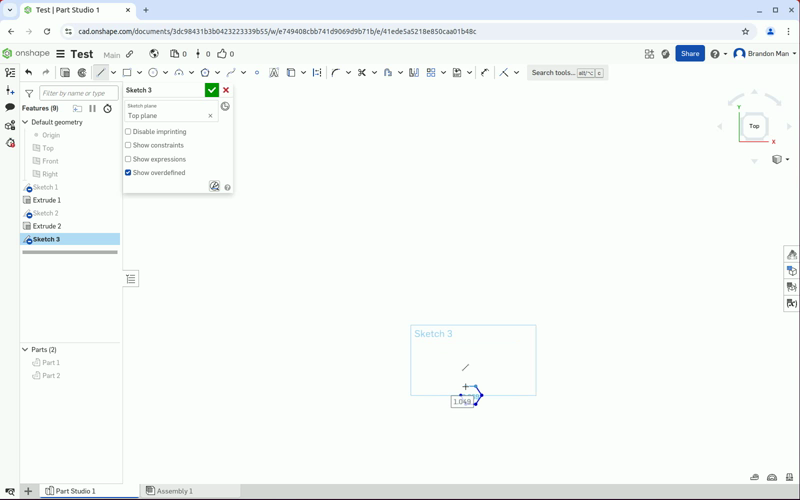
scroll(6)
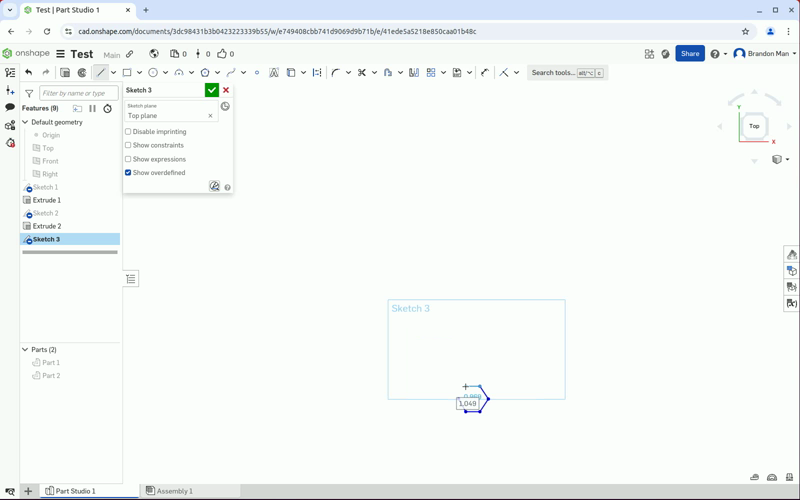
scroll(6)
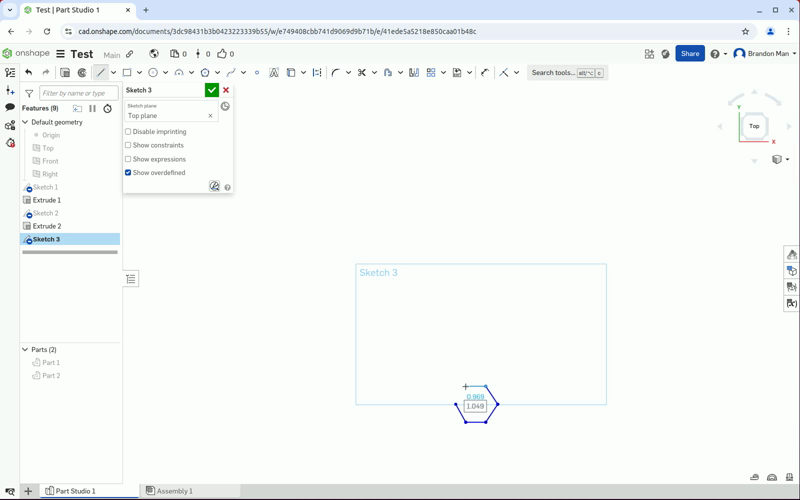
scroll(6)
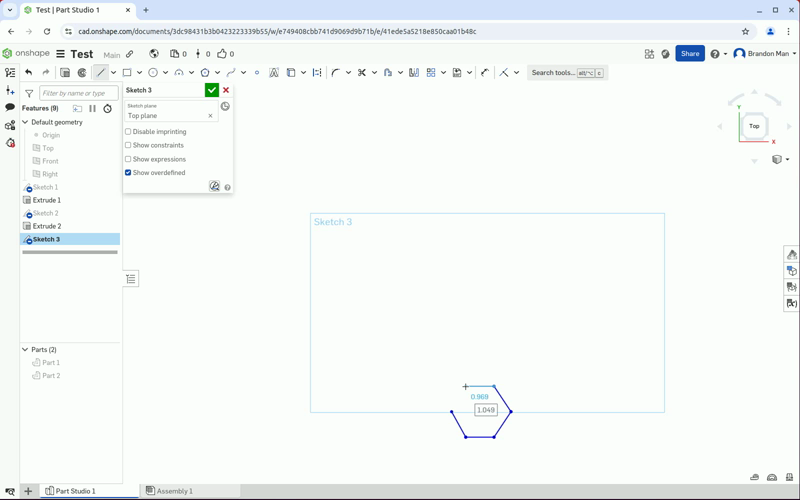
scroll(6)
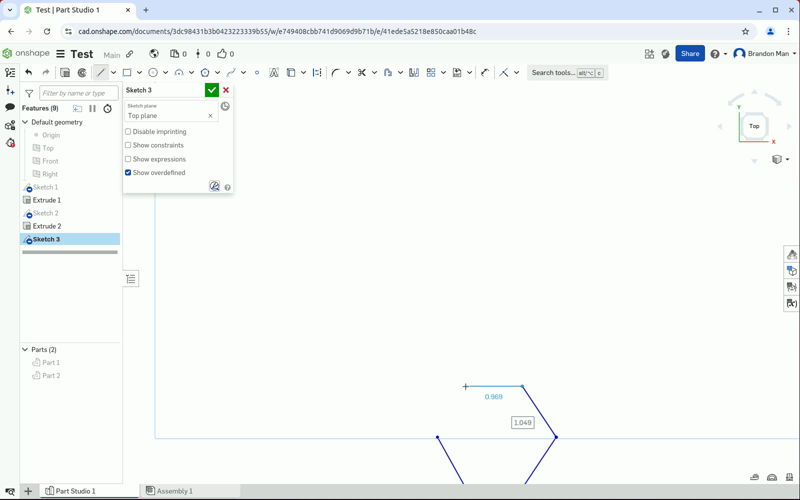
click(465, 386)
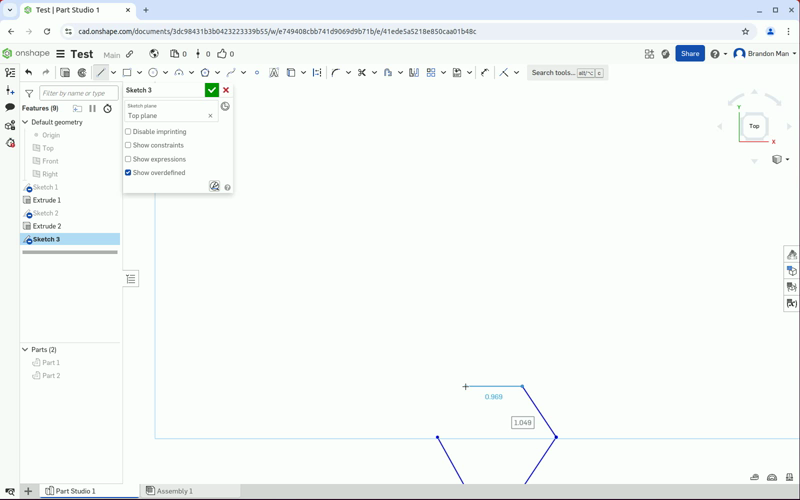
scroll(-6)
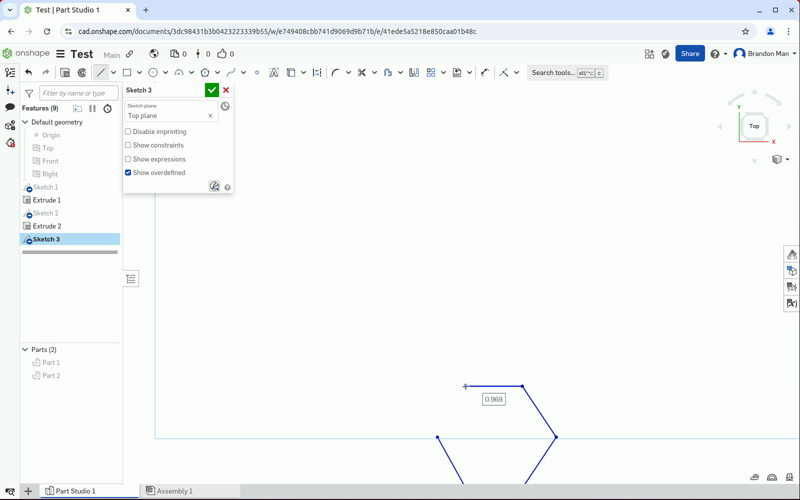
scroll(-6)
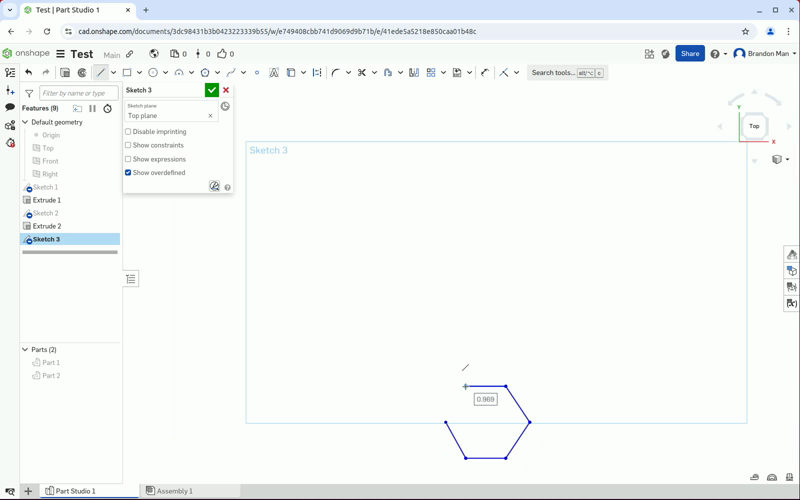
scroll(-6)
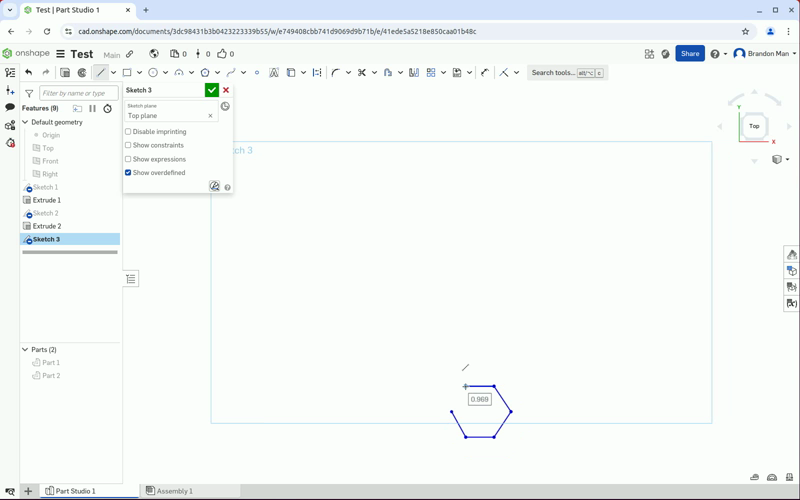
scroll(-6)
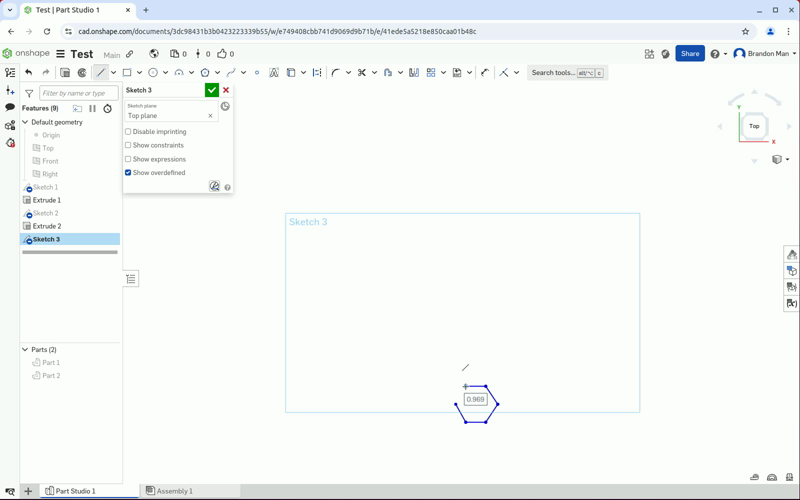
scroll(-6)
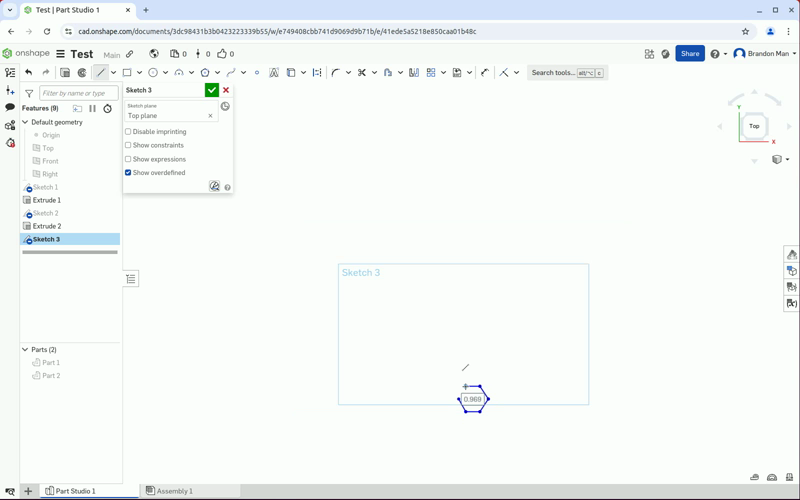
scroll(-6)
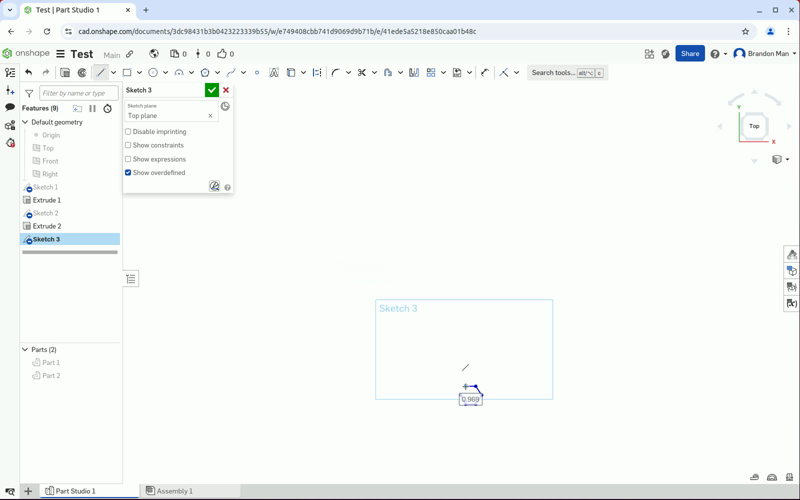
scroll(-6)
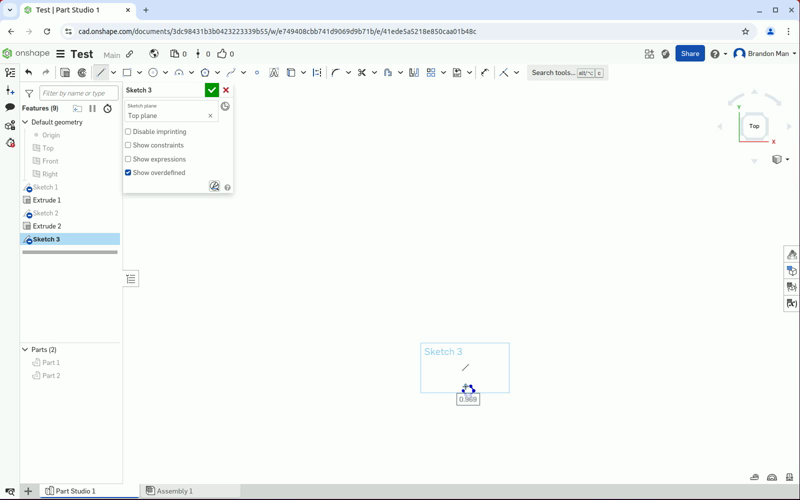
key_up(shift)
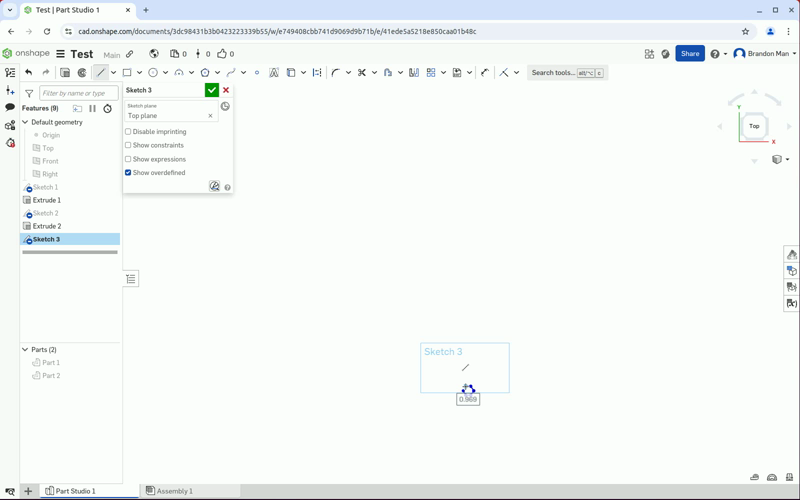
mouse_move(495, 386)
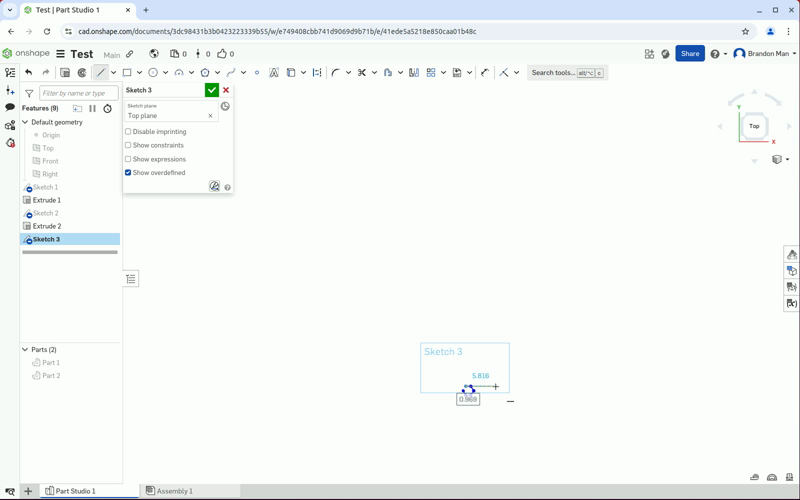
key_down(shift)
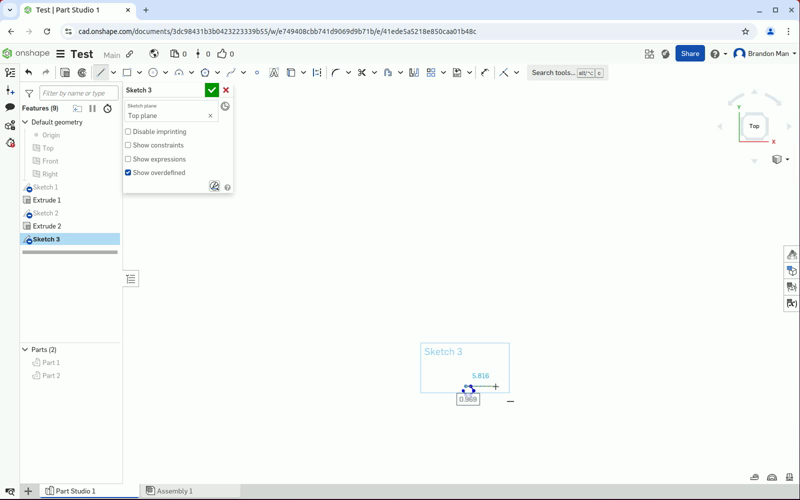
mouse_move(463, 390)
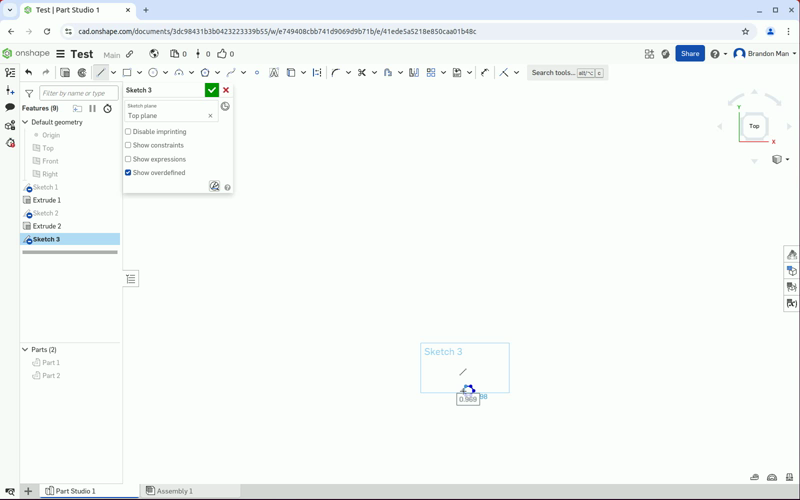
scroll(6)
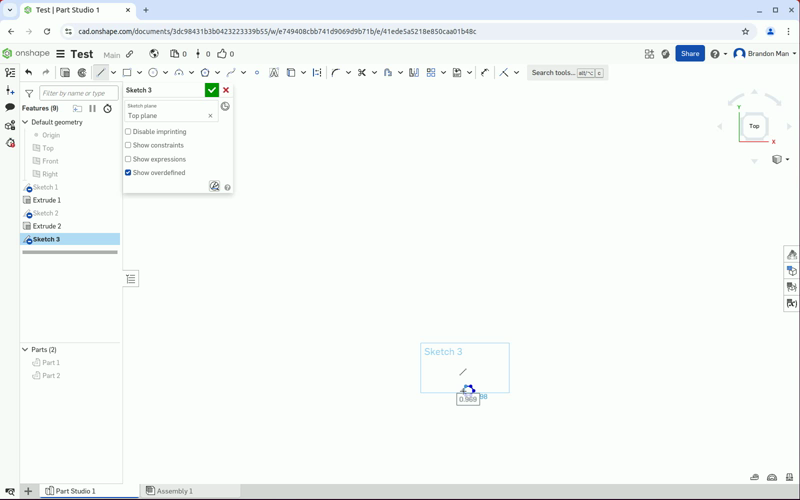
scroll(6)
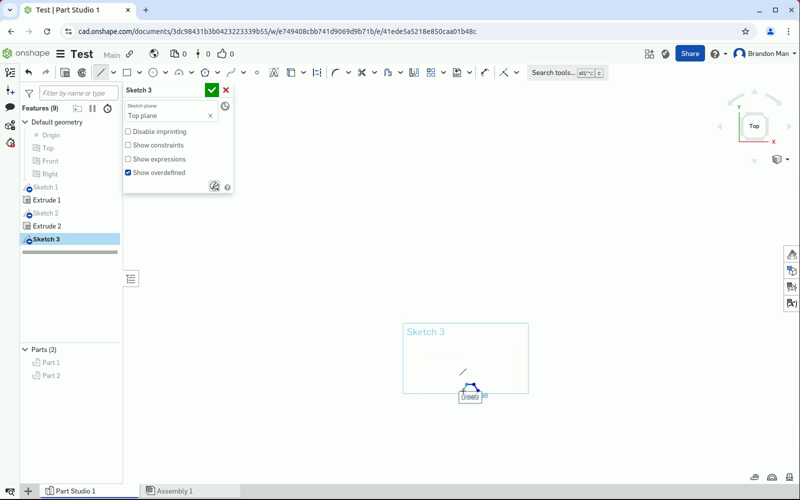
scroll(6)
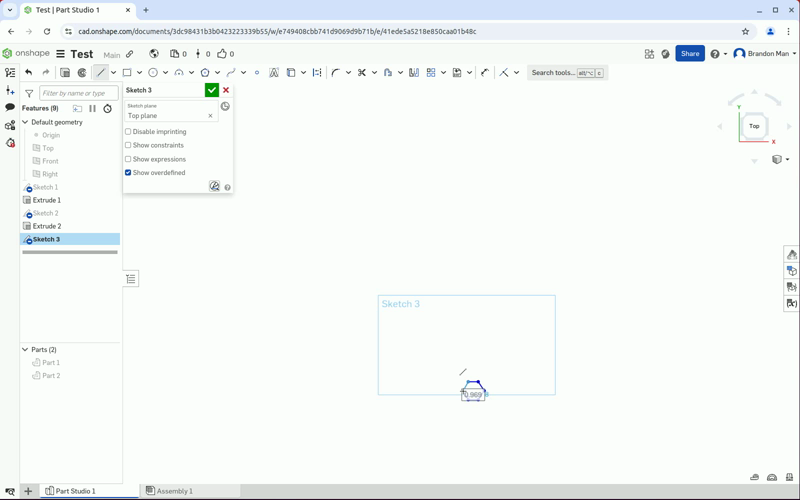
scroll(6)
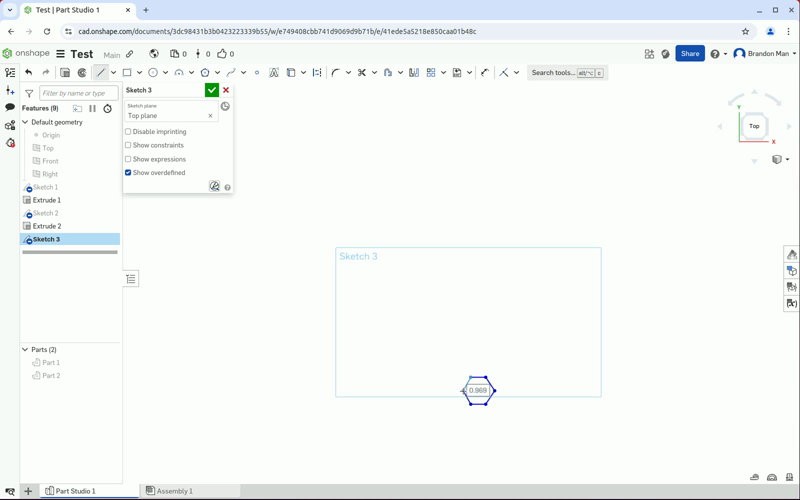
scroll(6)
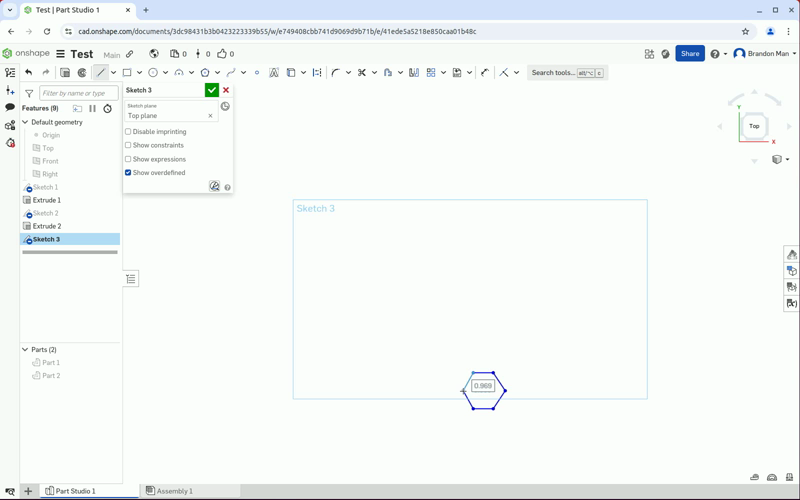
scroll(6)
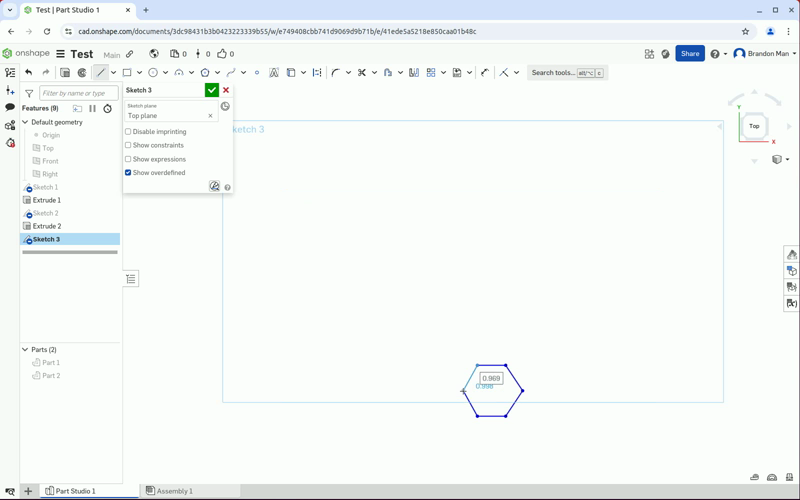
scroll(6)
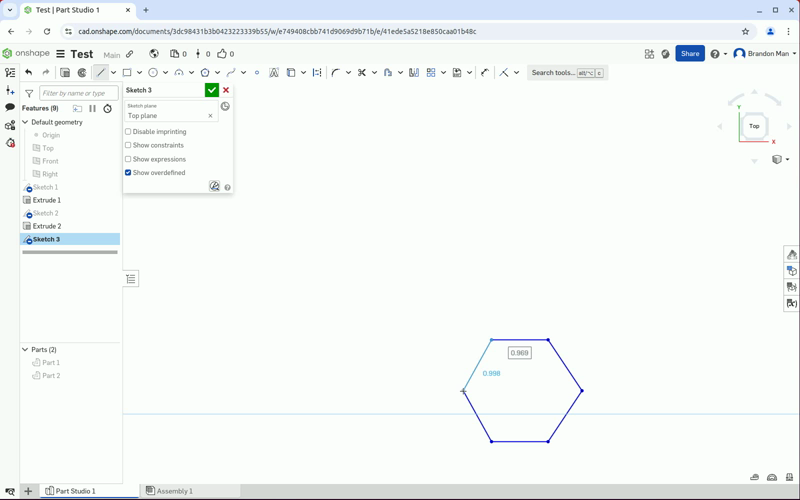
key_up(shift)
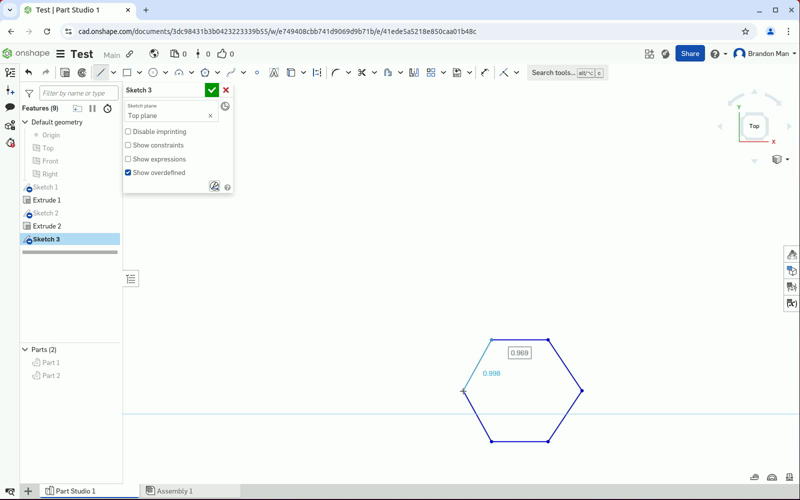
click(463, 390)
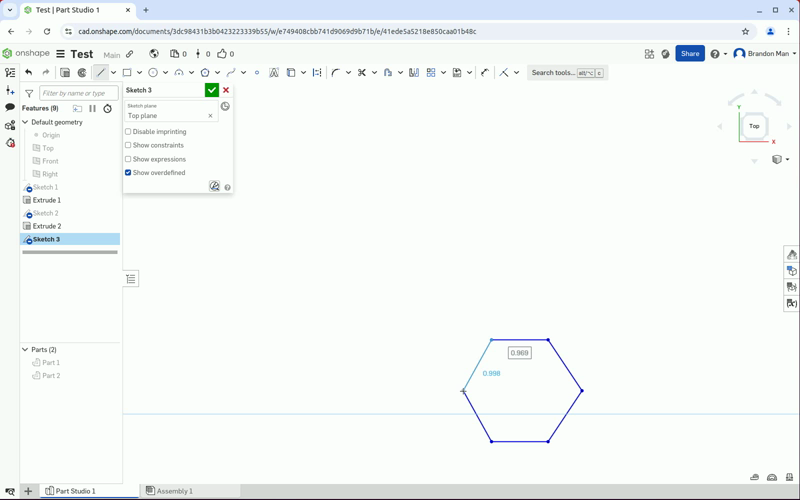
scroll(-6)
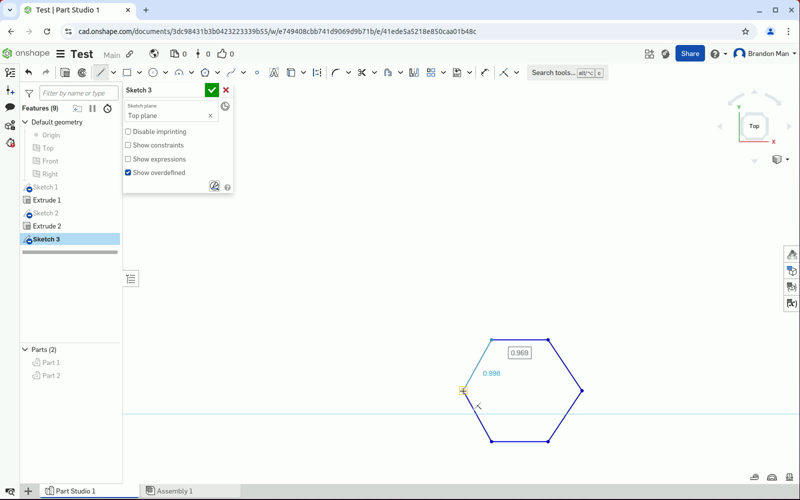
scroll(-6)
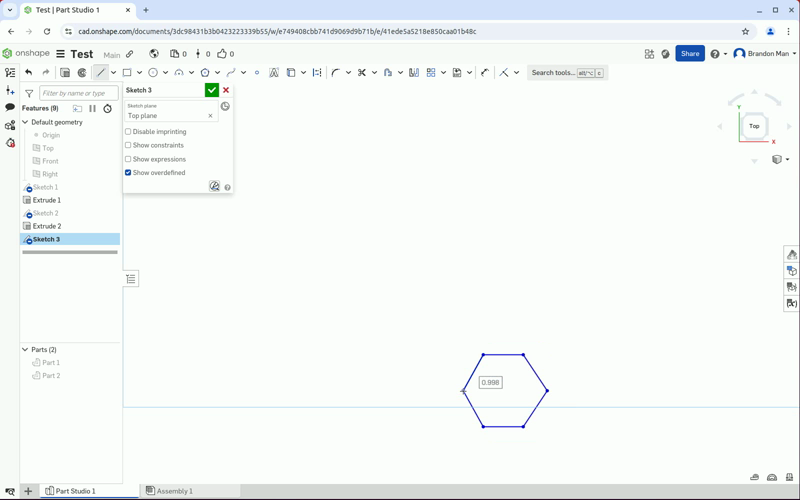
scroll(-6)
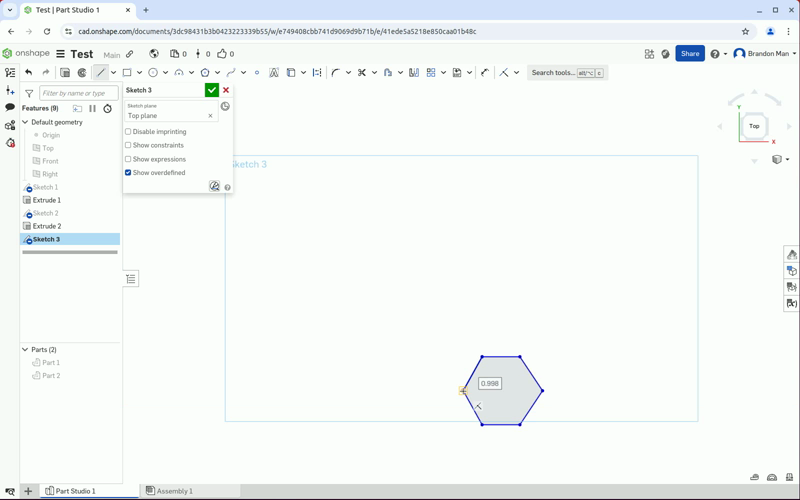
scroll(-6)
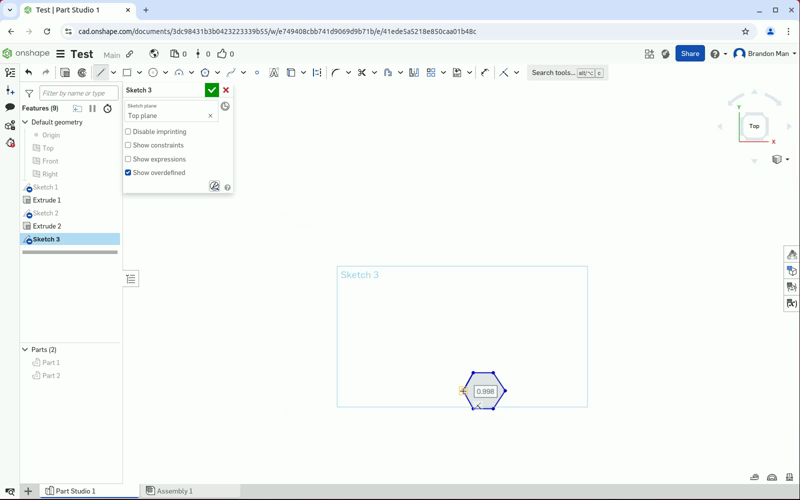
scroll(-6)
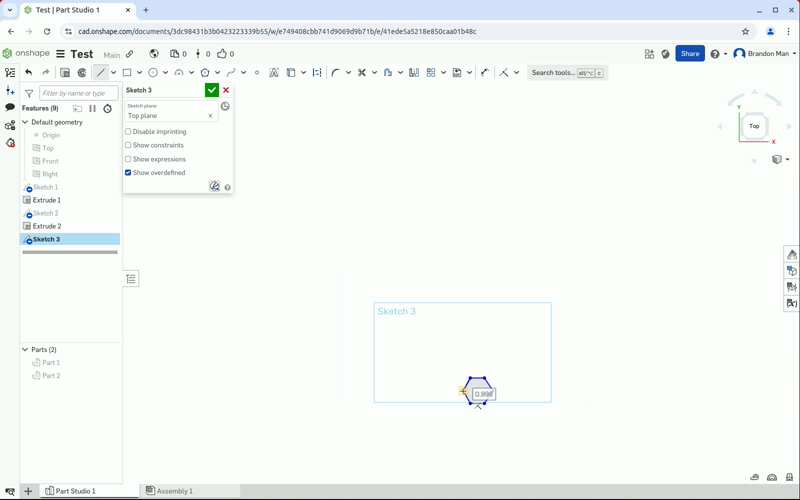
scroll(-6)
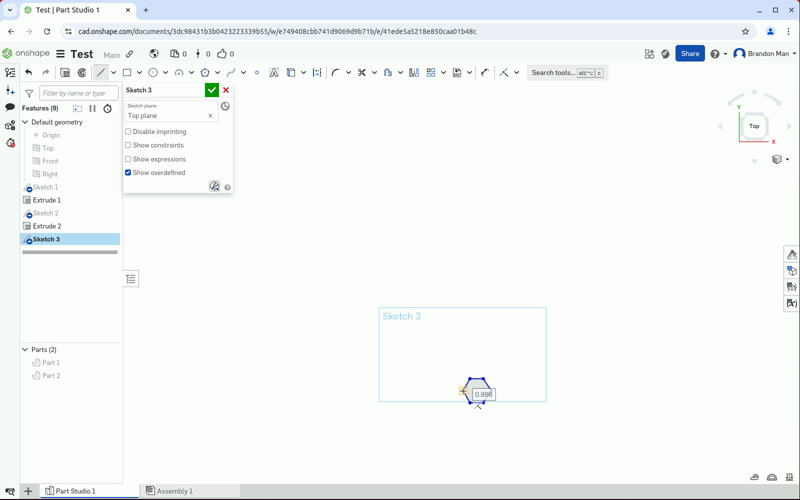
scroll(-6)
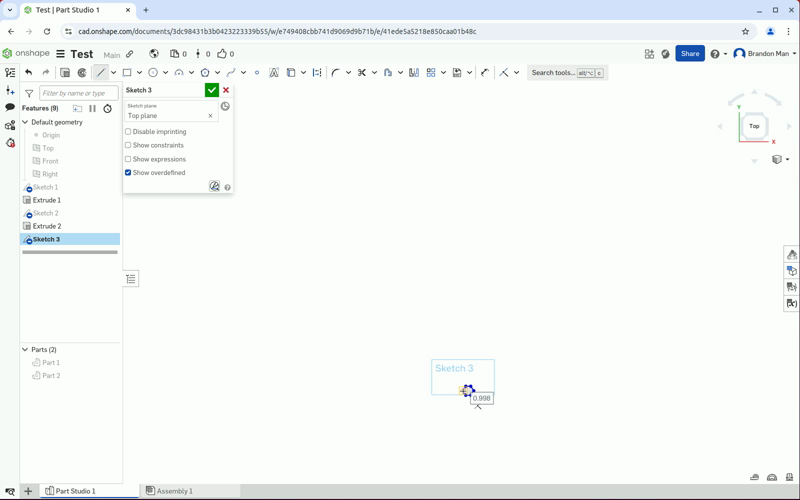
key(esc)
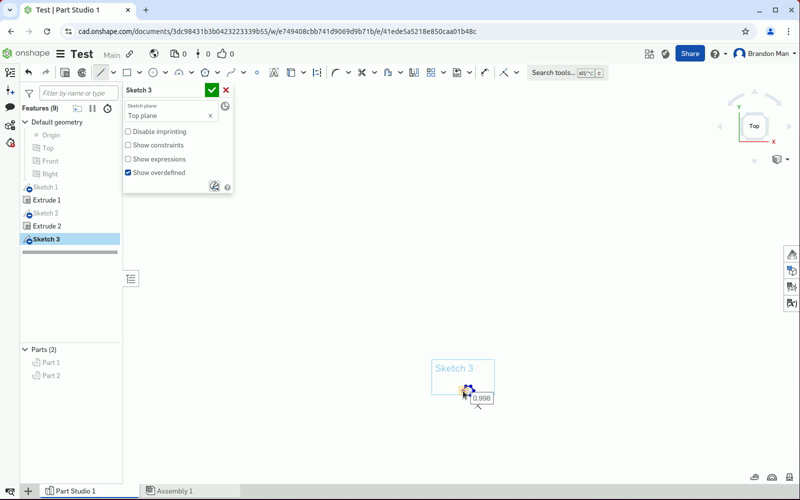
key(c)
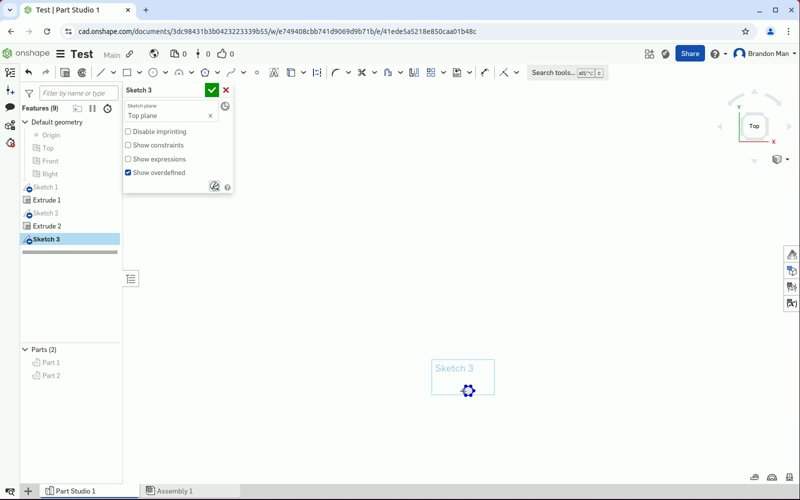
key_down(shift)
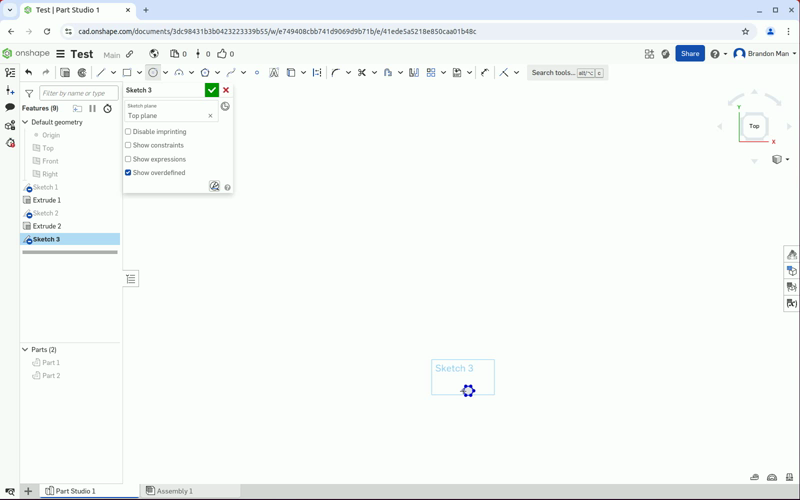
mouse_move(468, 390)
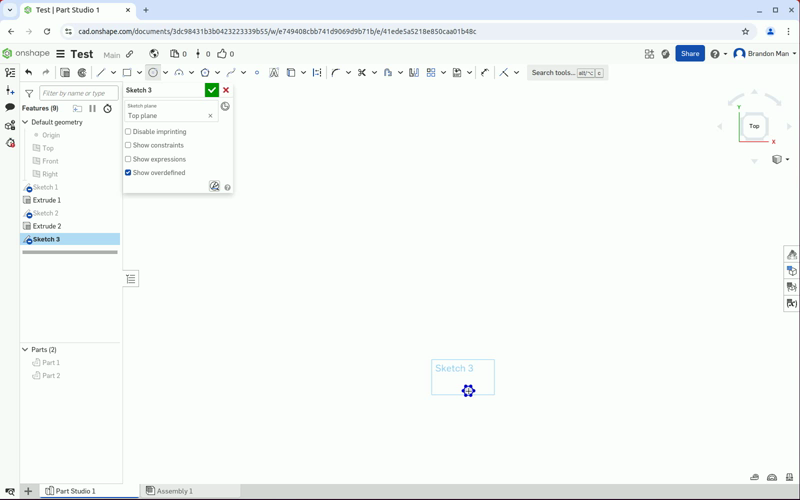
click(468, 390)
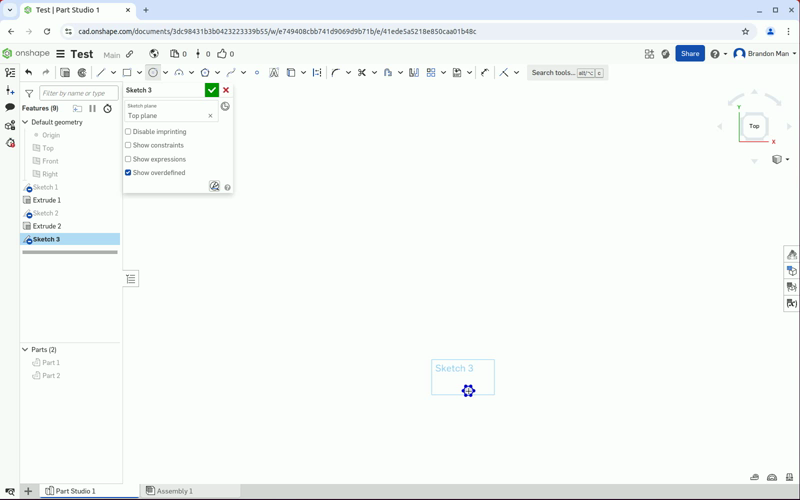
key_up(shift)
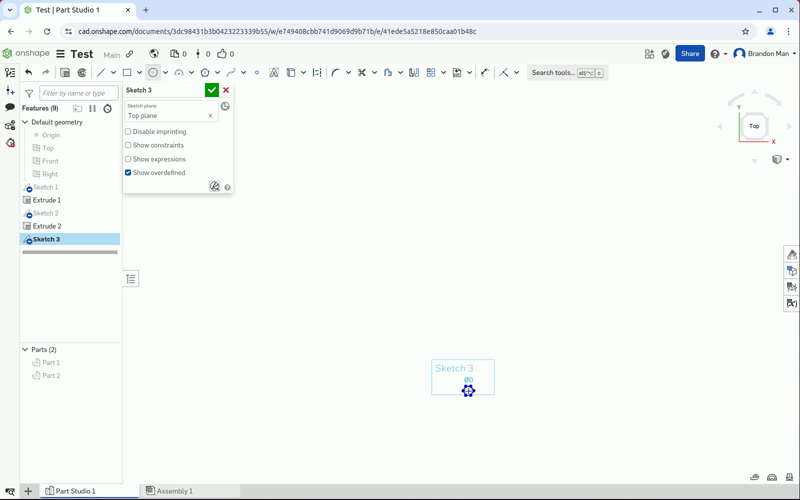
mouse_move(471, 390)
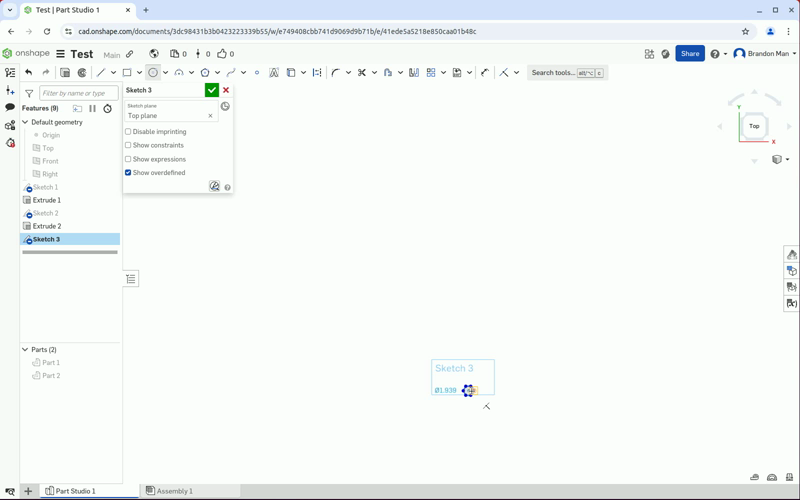
scroll(6)
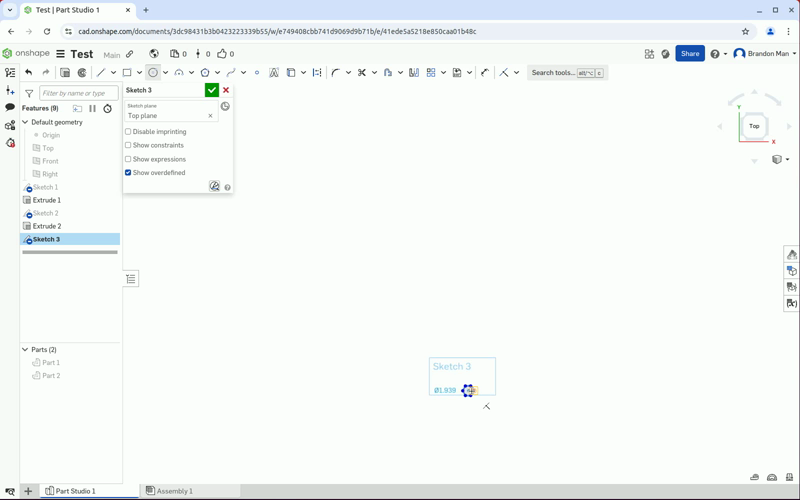
scroll(6)
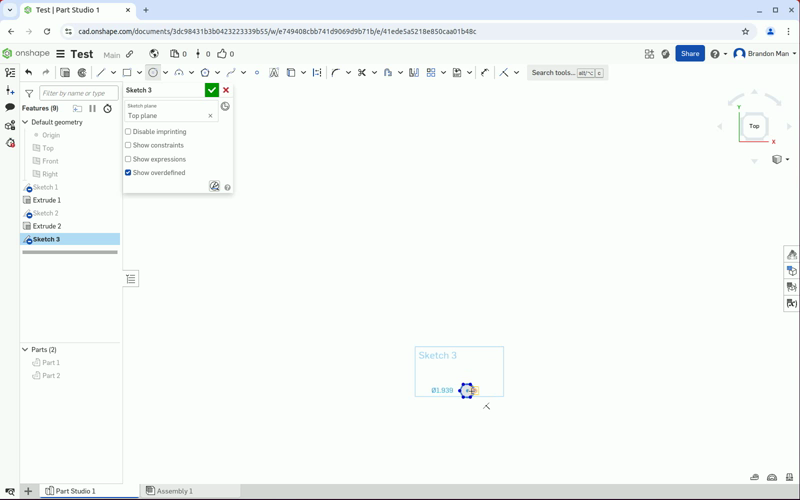
scroll(6)
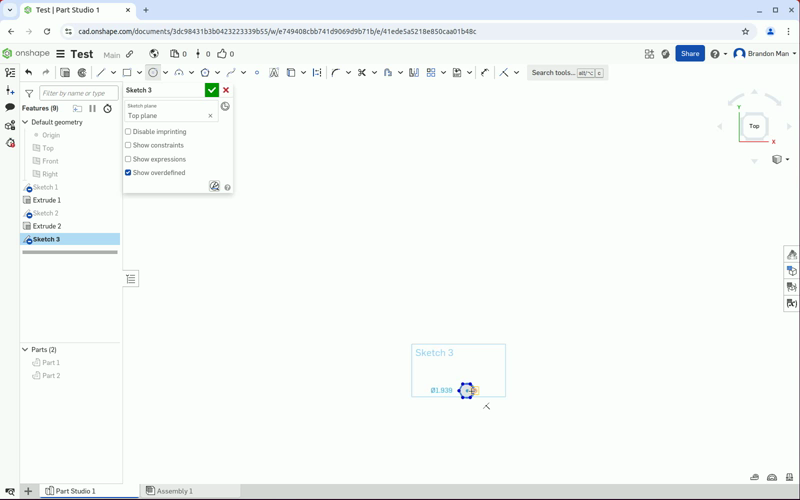
scroll(6)
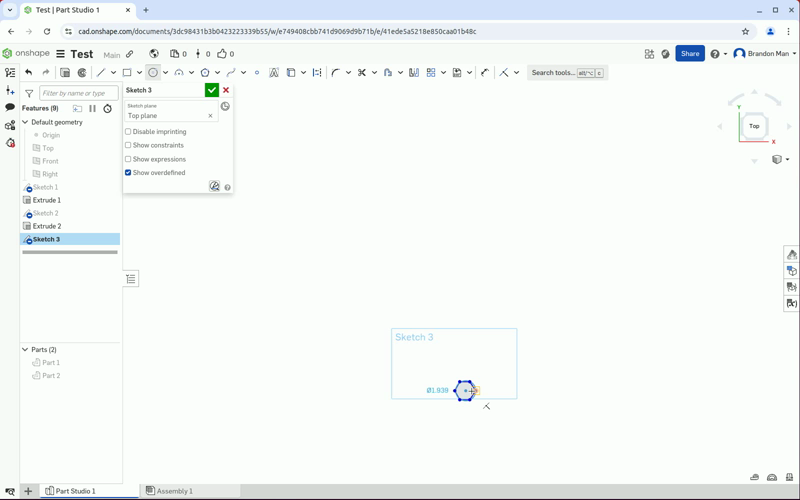
scroll(6)
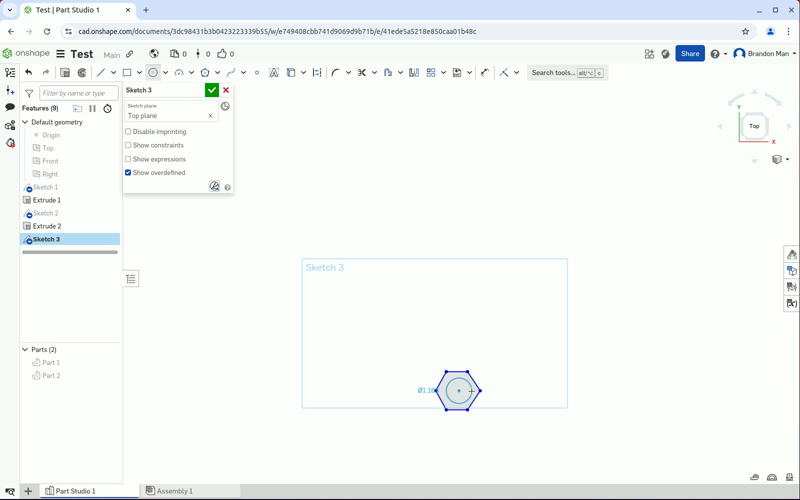
scroll(6)
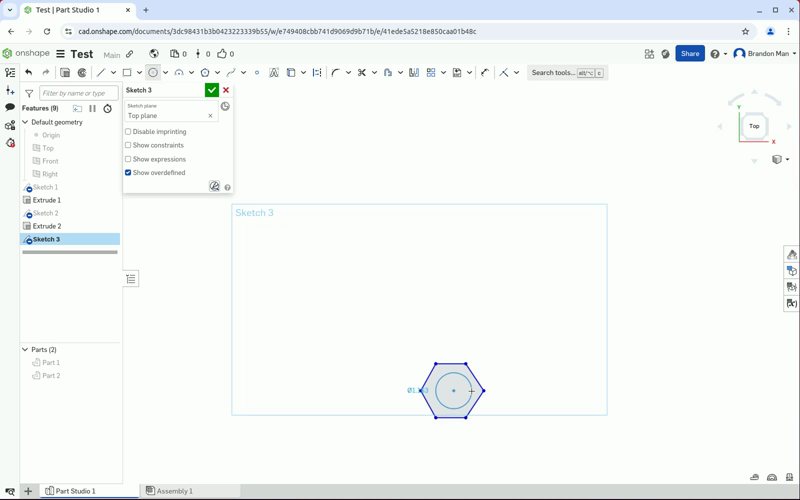
scroll(6)
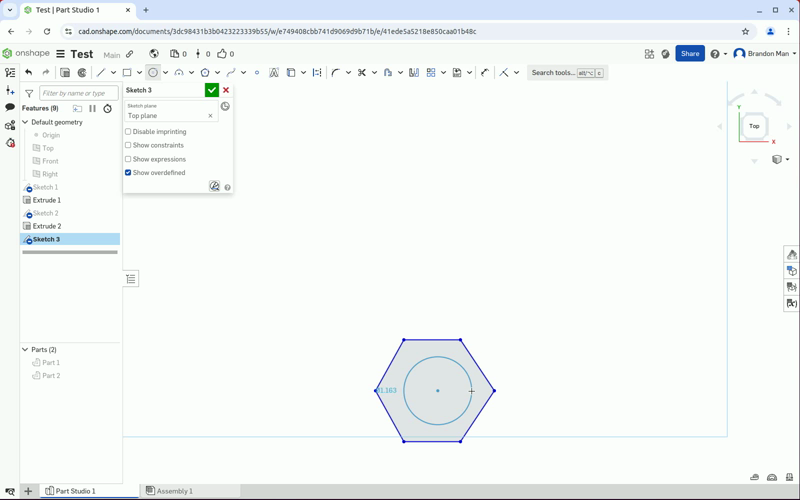
click(471, 390)
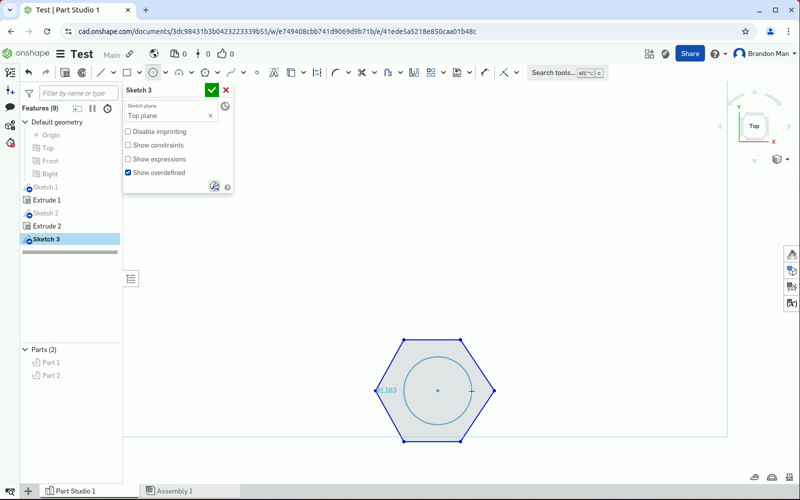
scroll(-6)
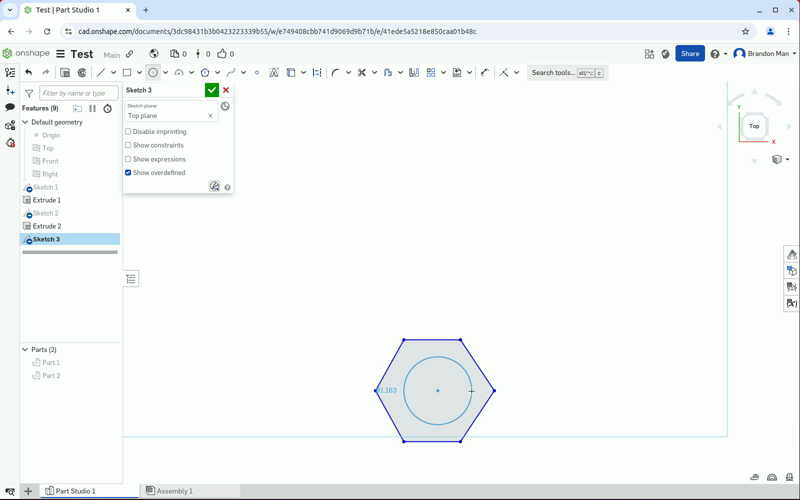
scroll(-6)
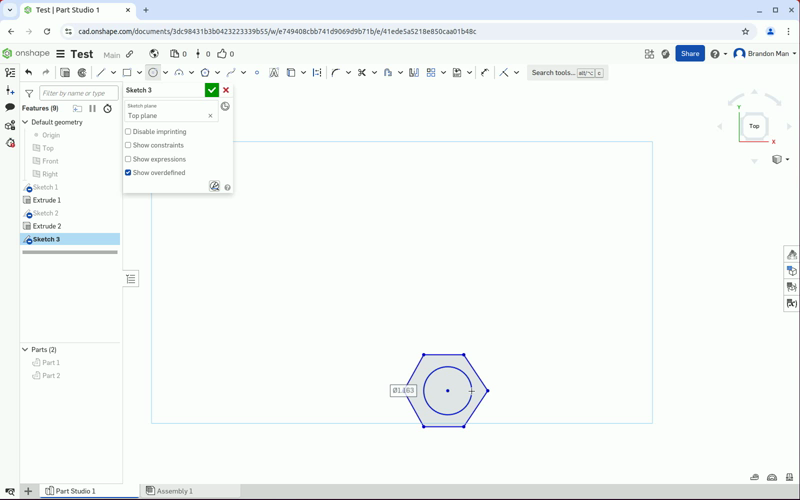
scroll(-6)
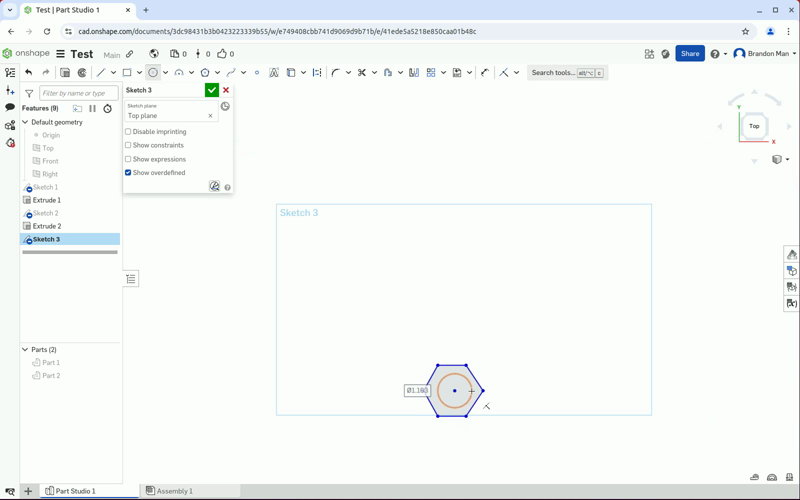
scroll(-6)
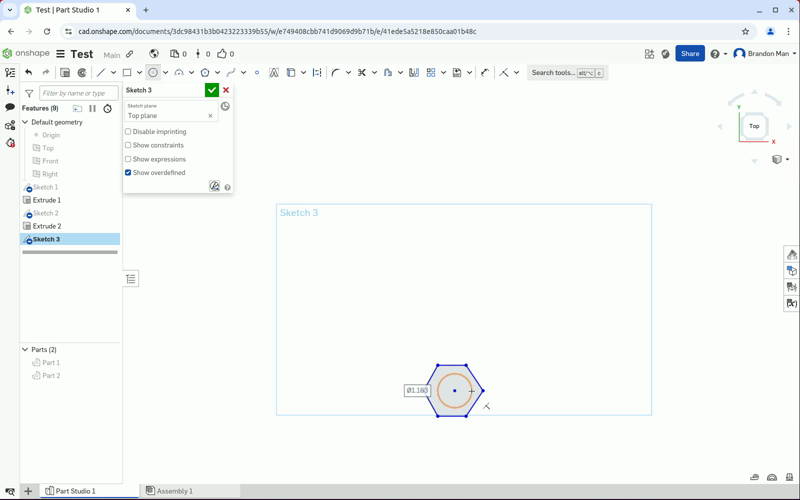
scroll(-6)
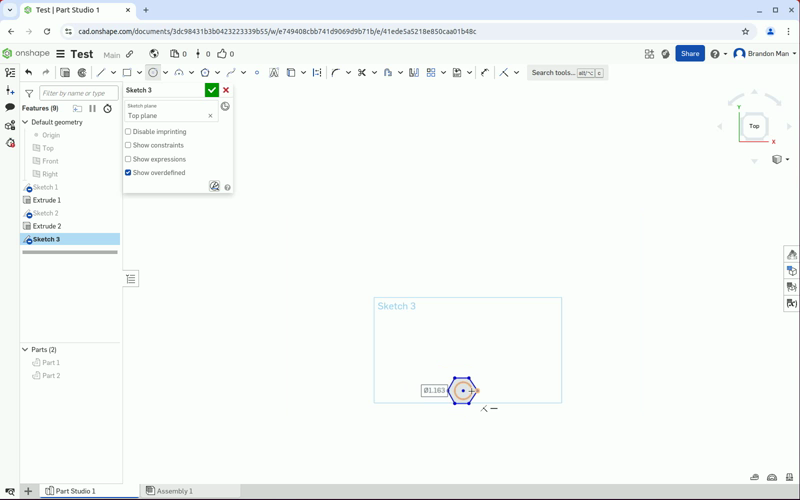
scroll(-6)
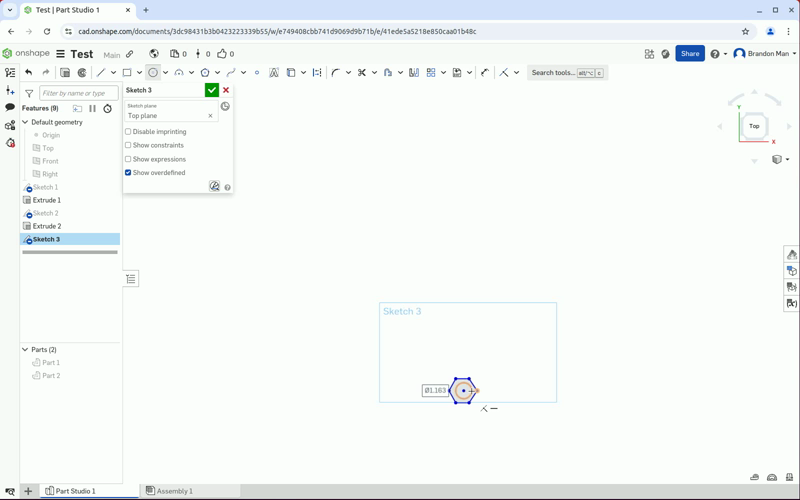
scroll(-6)
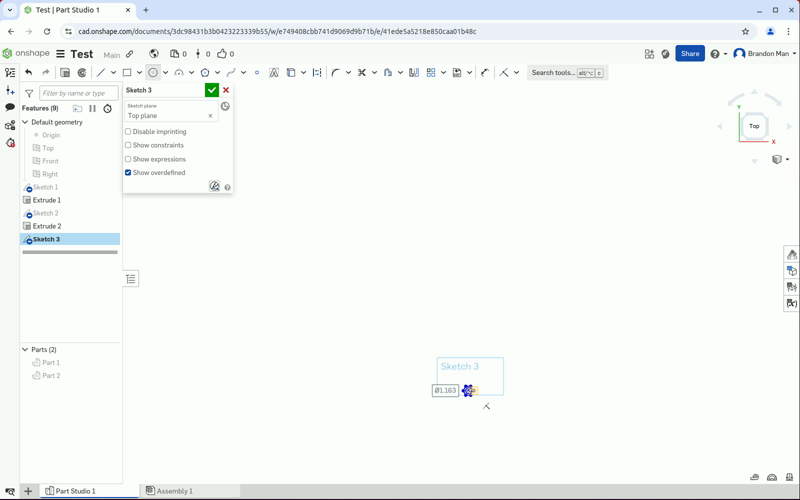
key(esc)
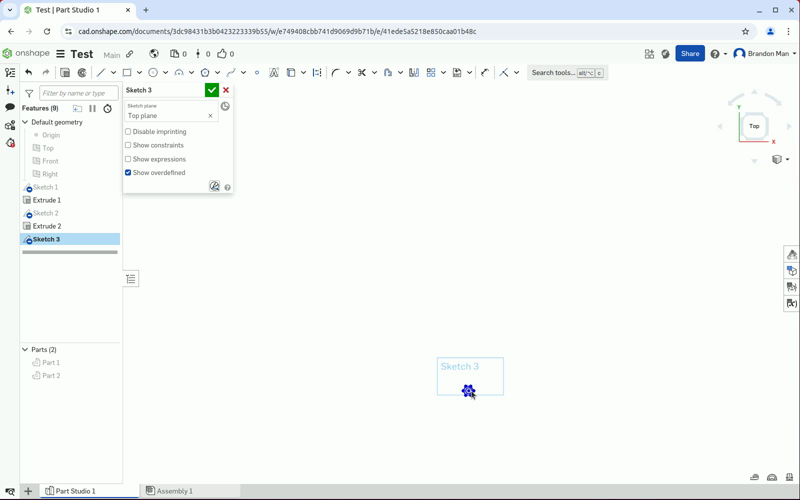
mouse_move(468, 387)
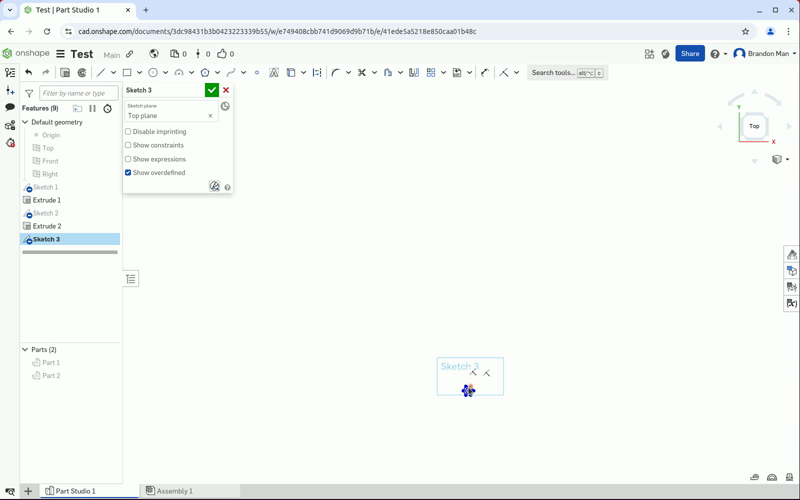
scroll(6)
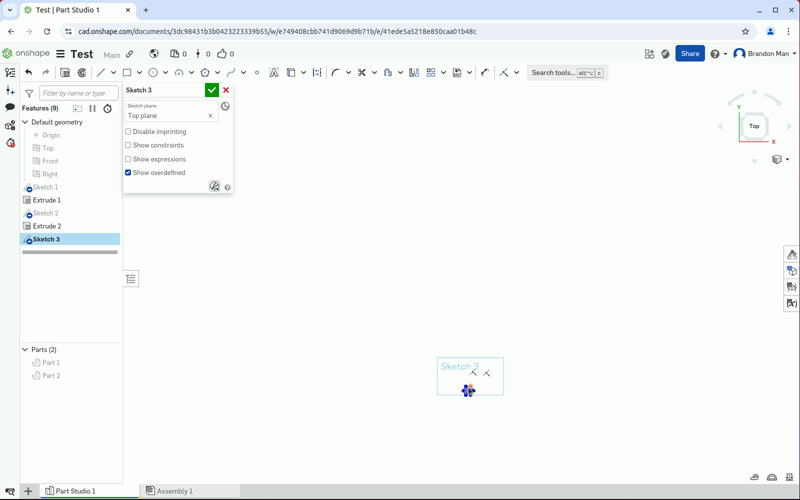
scroll(6)
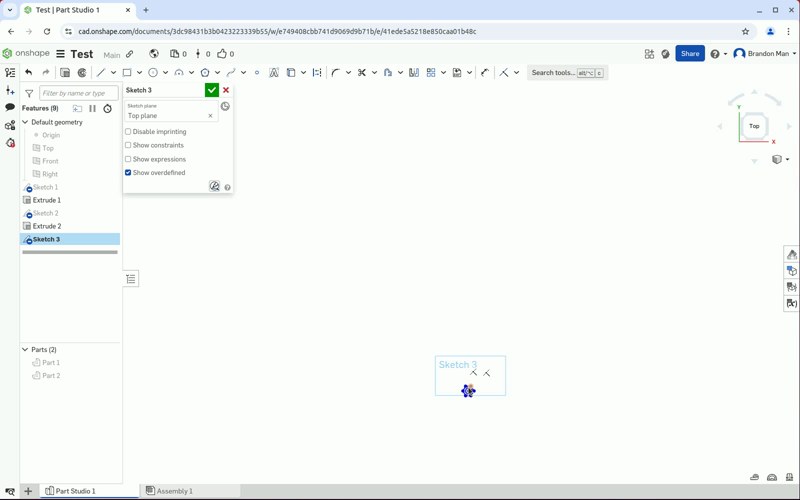
scroll(6)
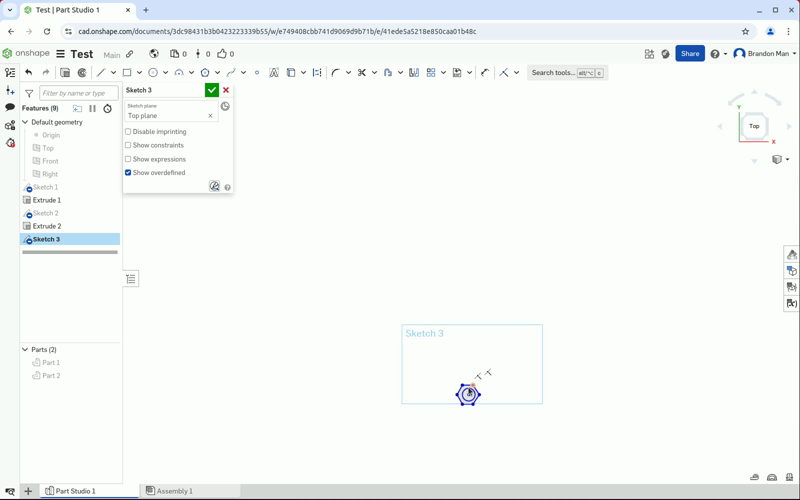
scroll(6)
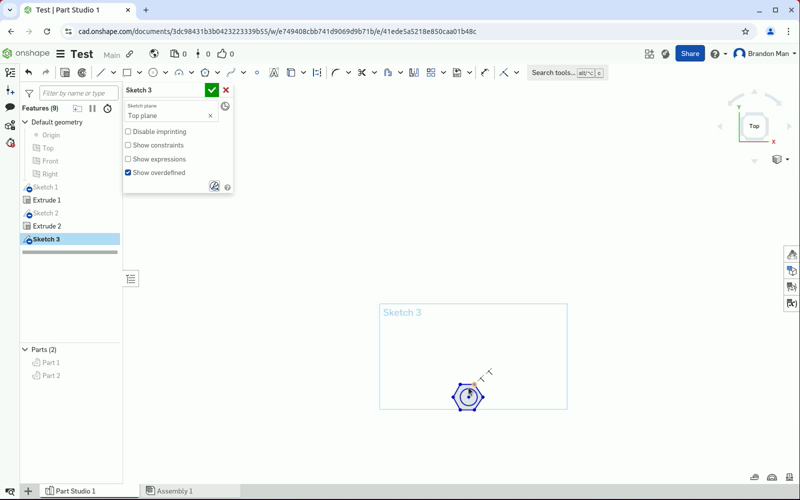
scroll(6)
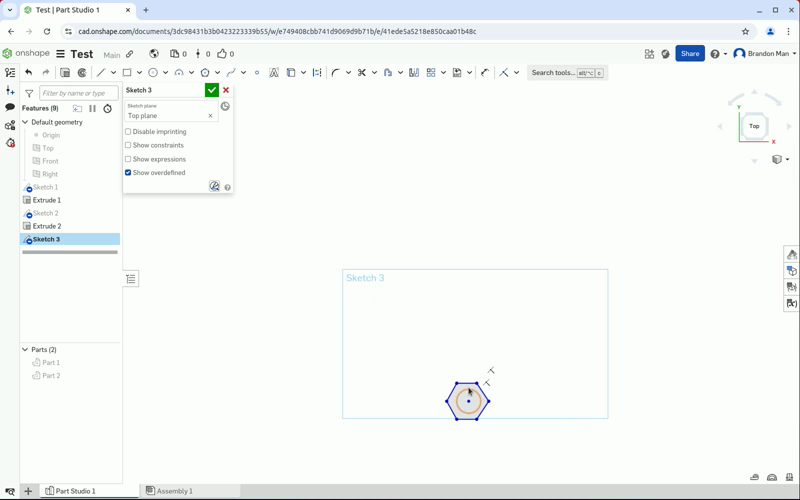
scroll(6)
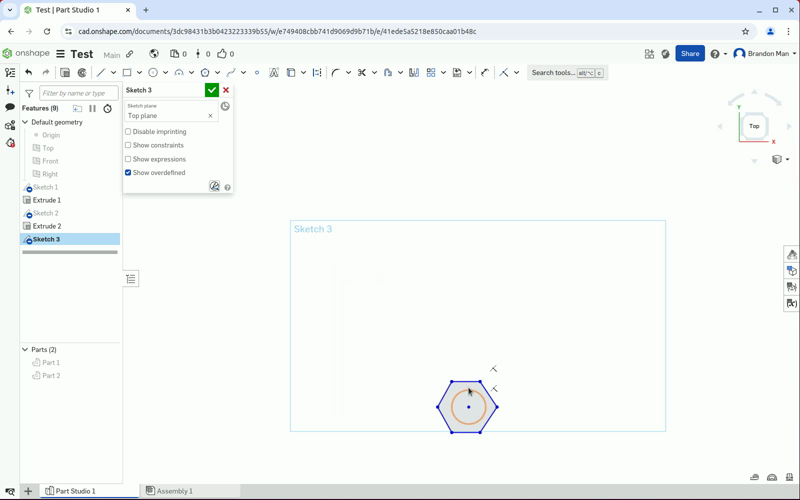
scroll(6)
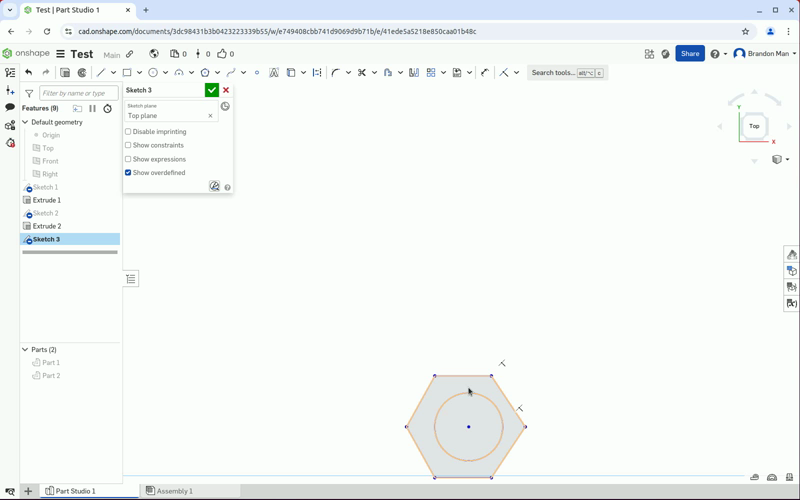
click(468, 387)
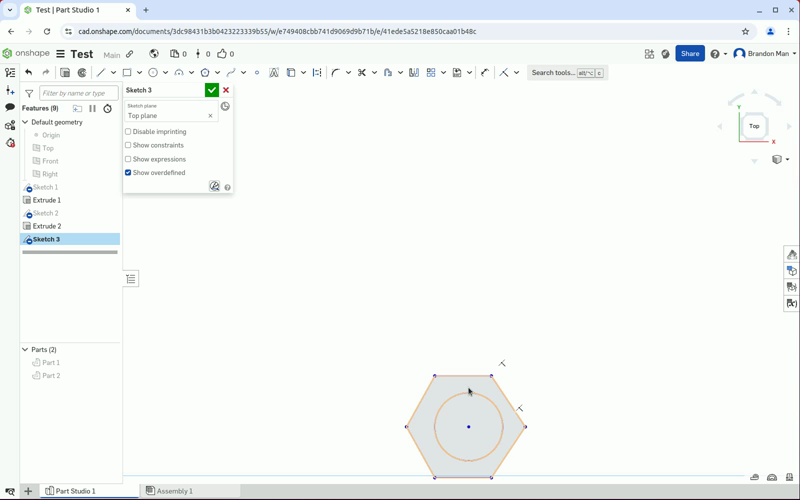
scroll(-6)
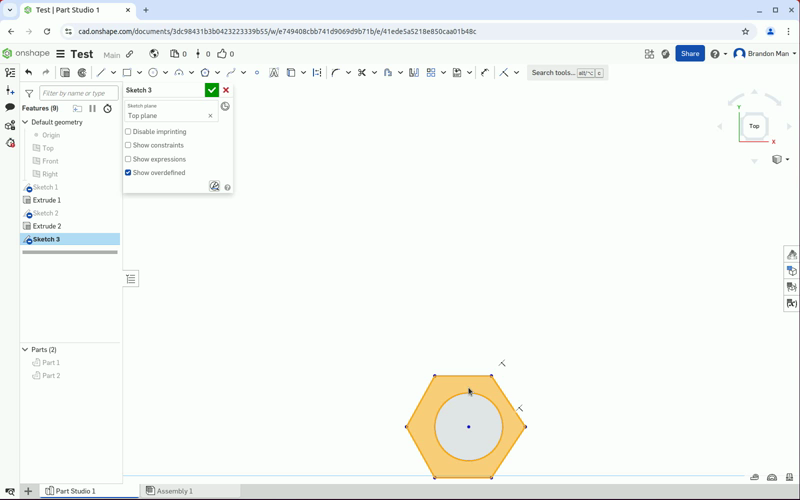
scroll(-6)
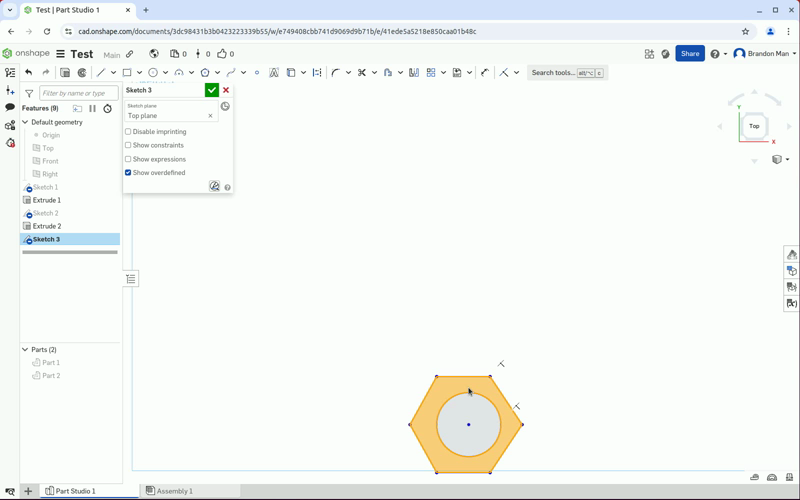
scroll(-6)
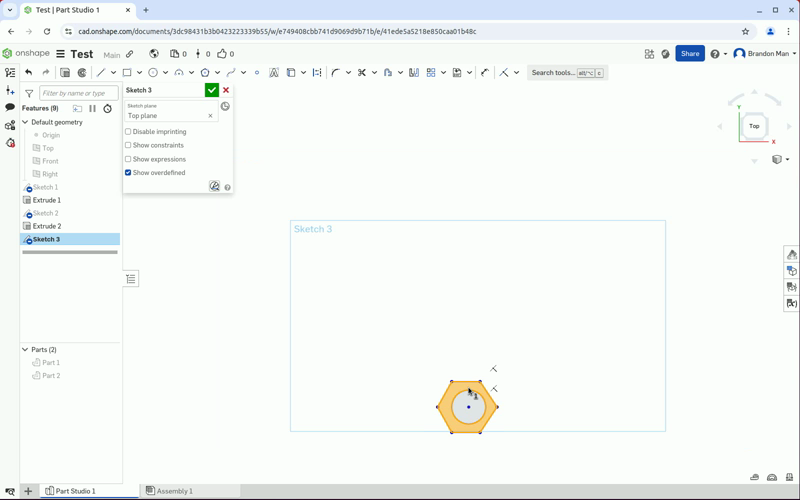
scroll(-6)
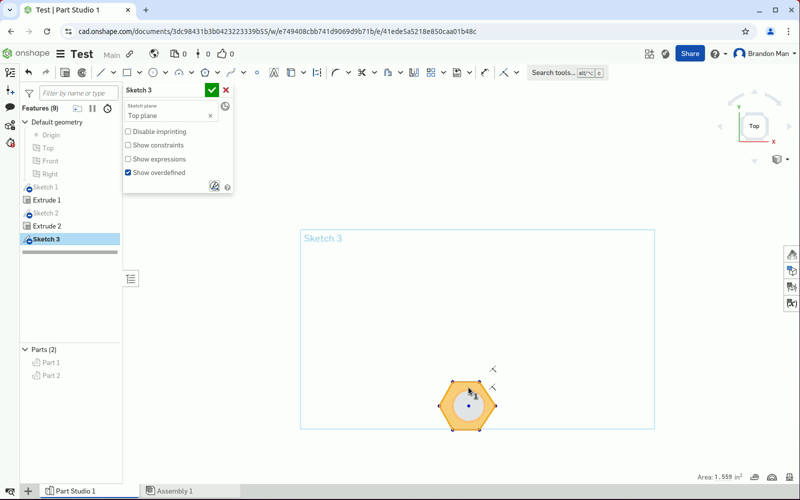
scroll(-6)
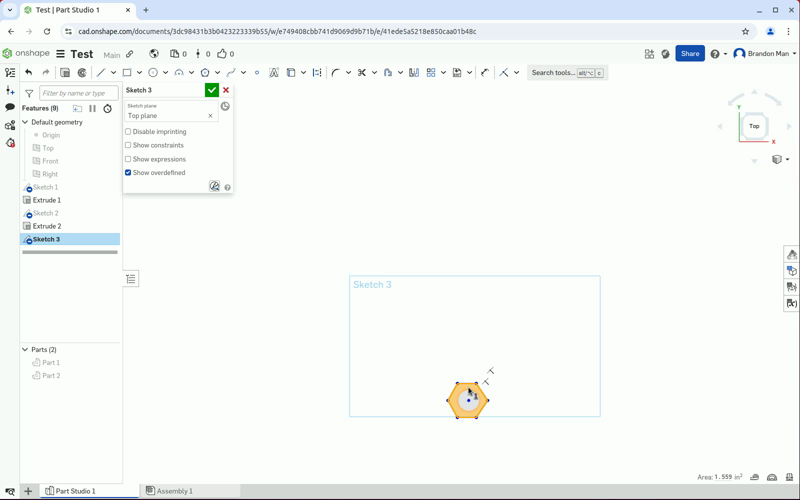
scroll(-6)
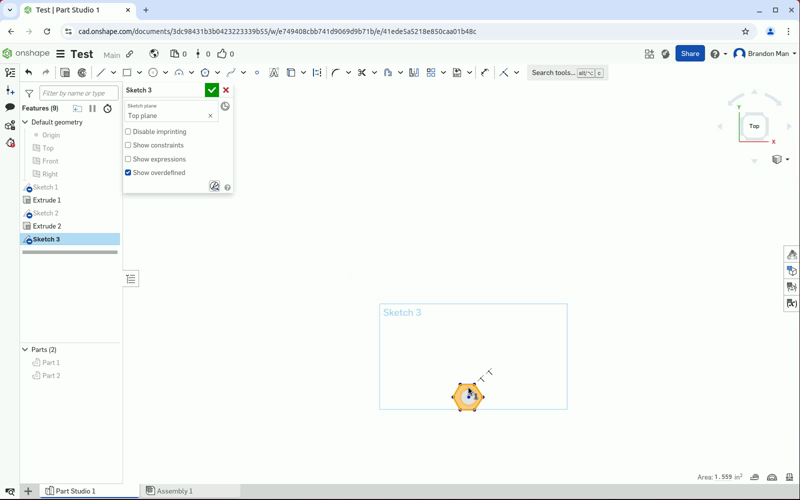
scroll(-6)
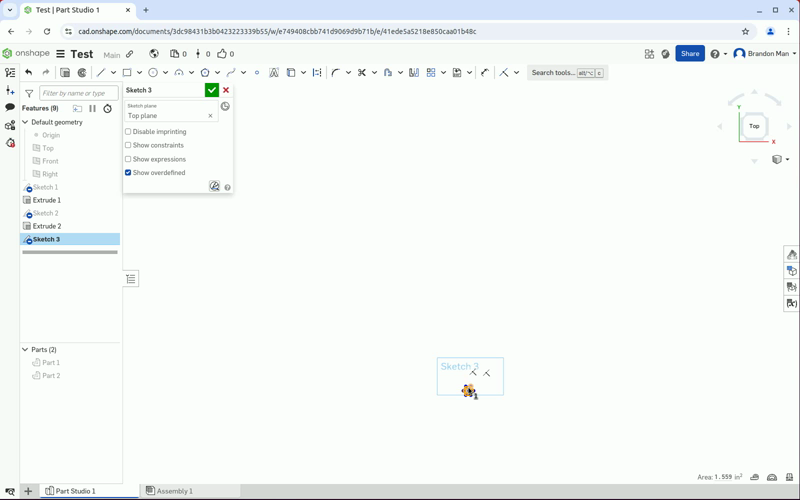
mouse_move(73, 352)
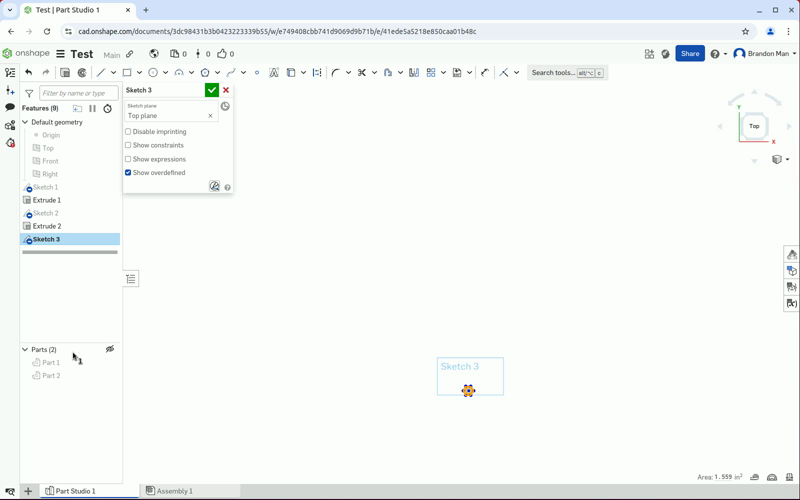
key(shift+y)
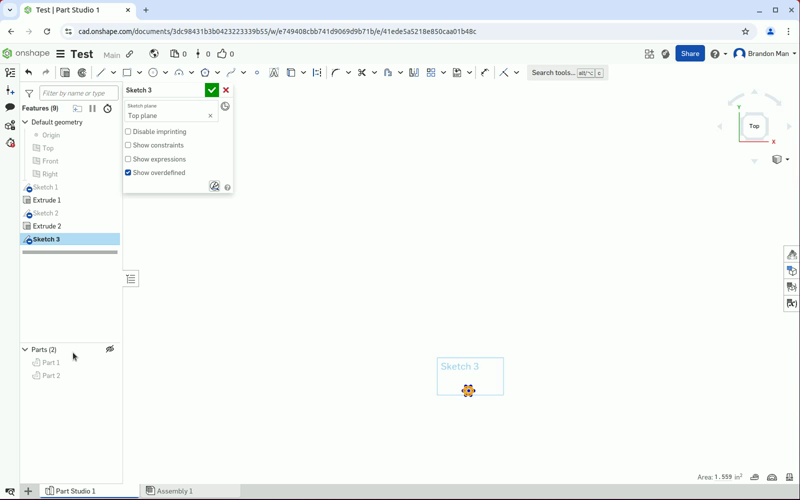
key(shift+e)
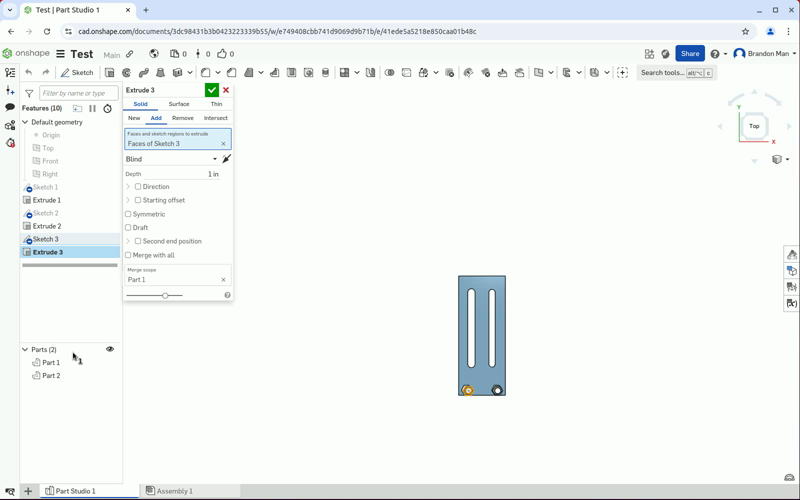
mouse_move(143, 106)
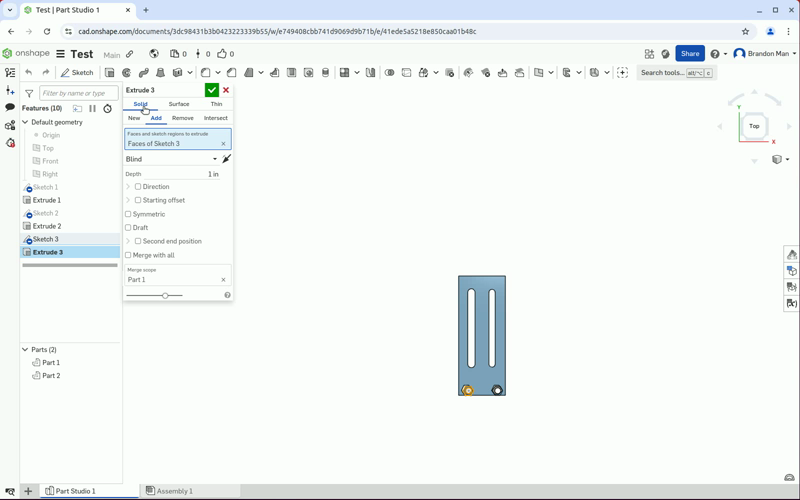
click(143, 106)
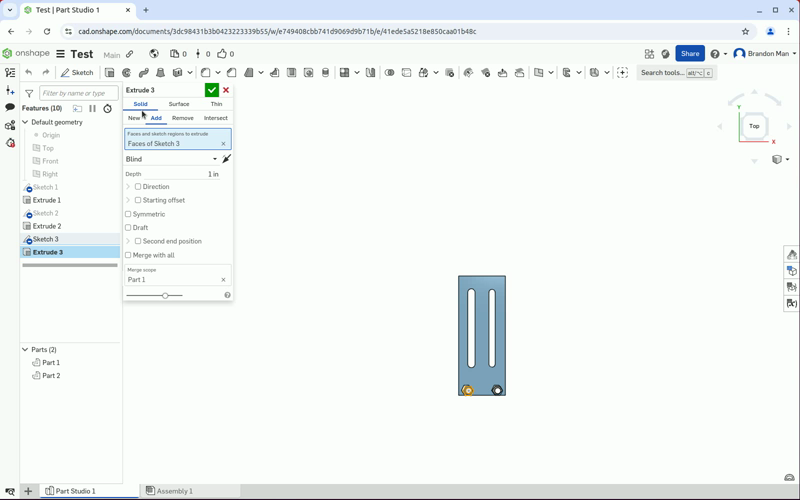
mouse_move(137, 120)
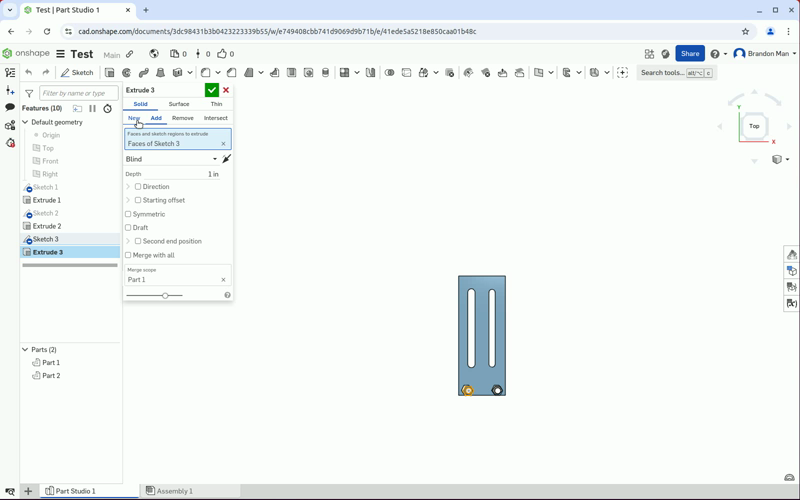
click(137, 120)
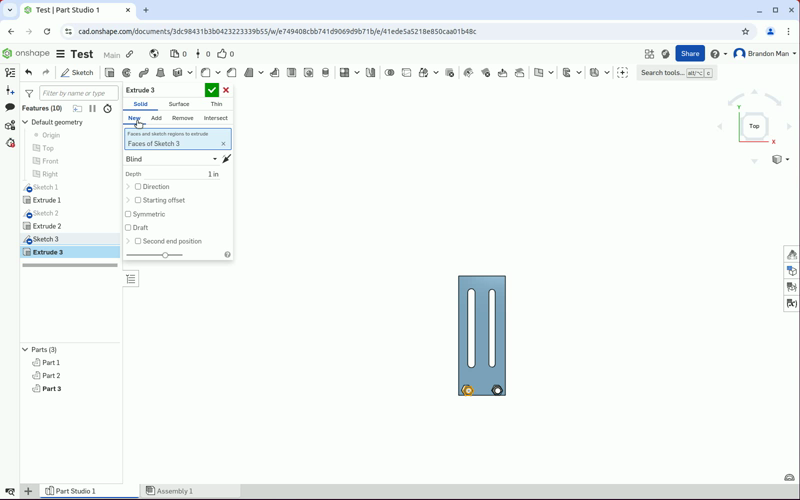
key(tab, 4)
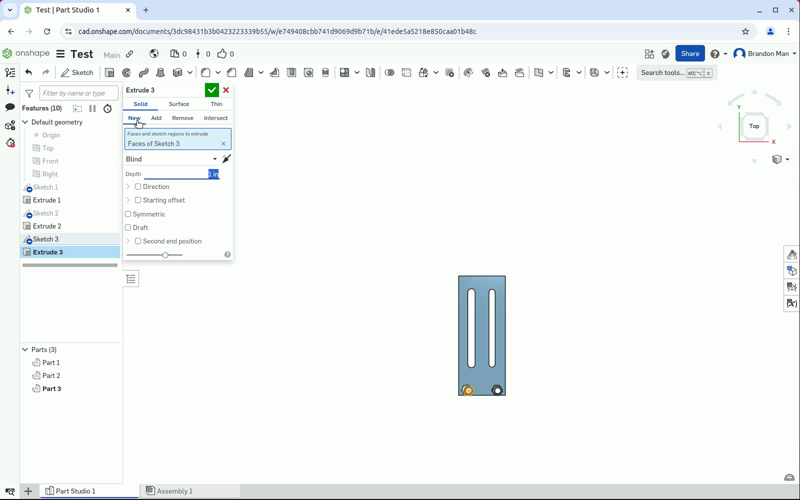
text(1.444)
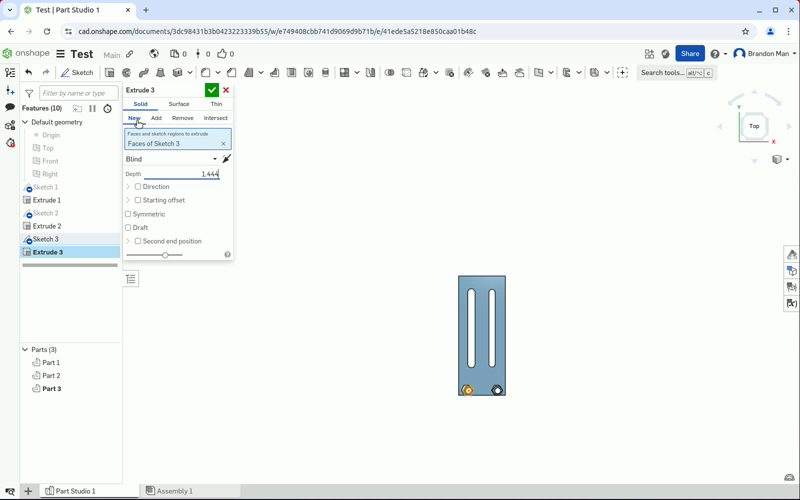
key(enter)
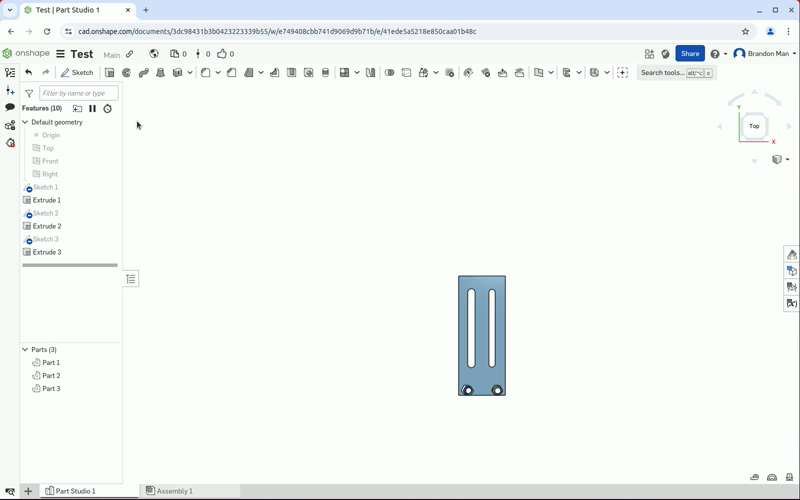
key(shift+h)
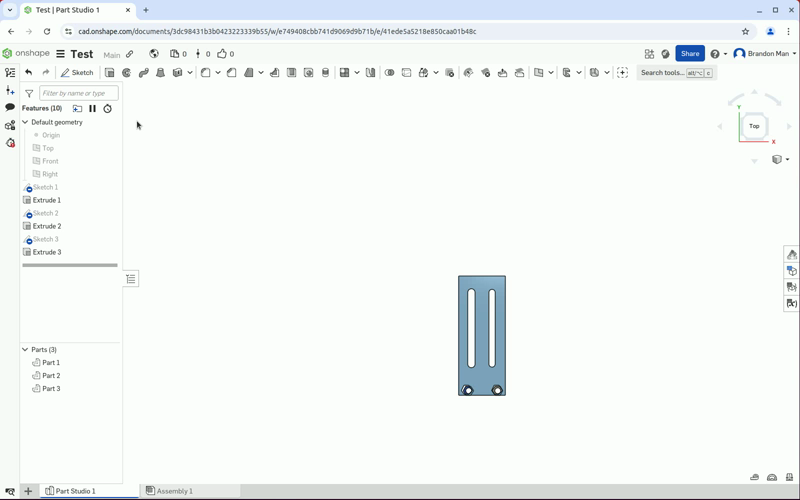
key(shift+h)
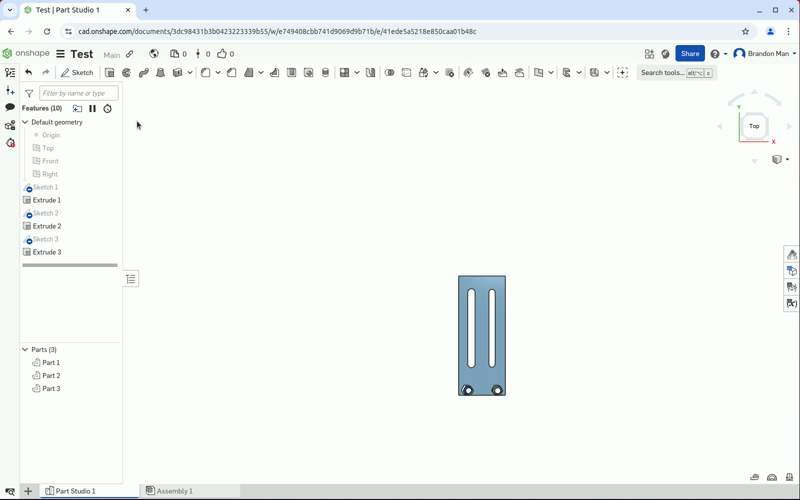
key(shift+7)
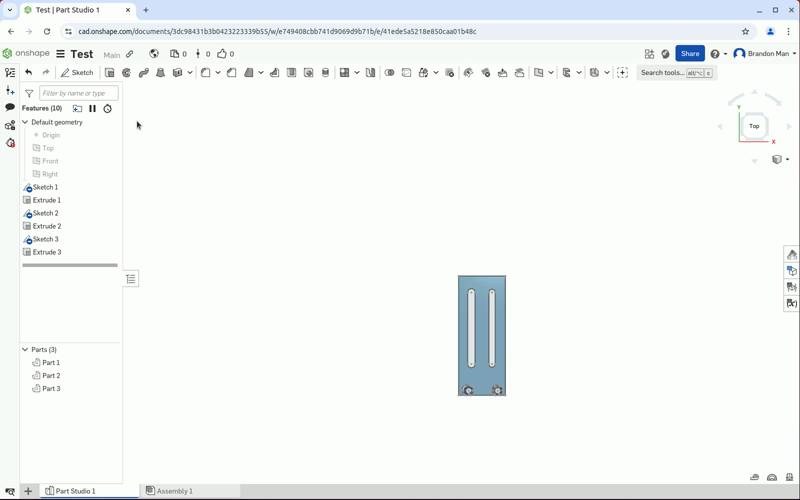
key(up, 3)
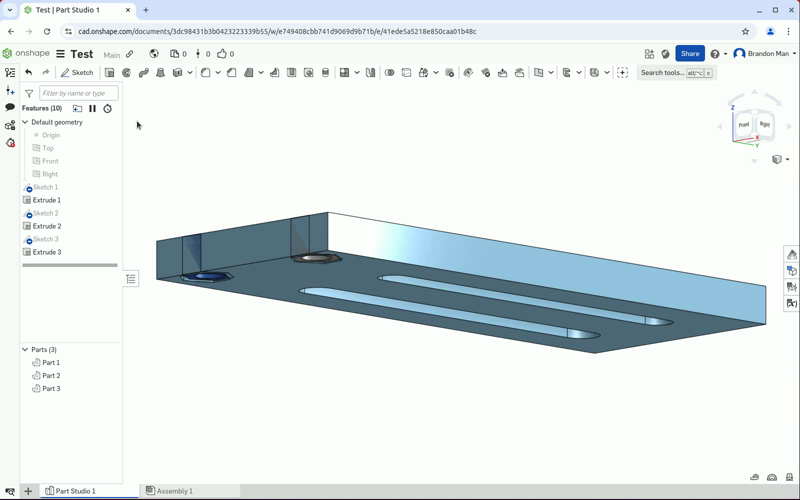
key(left, 3)
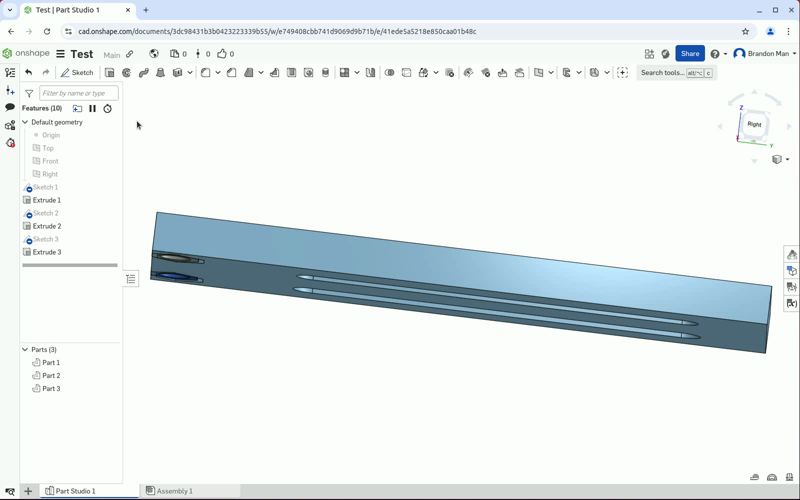
key(right, 3)
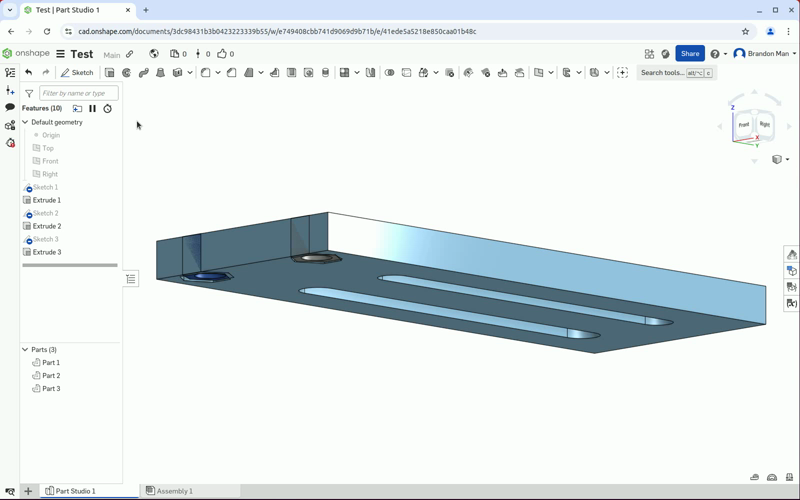
key(down, 3)
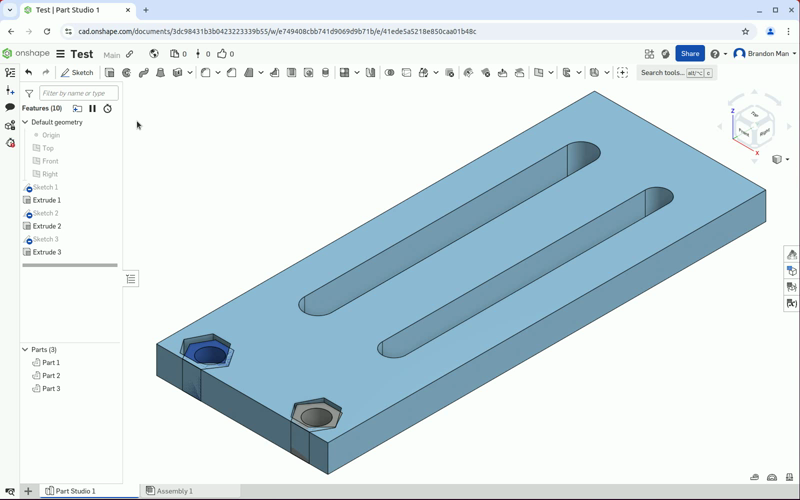
mouse_move(73, 189)
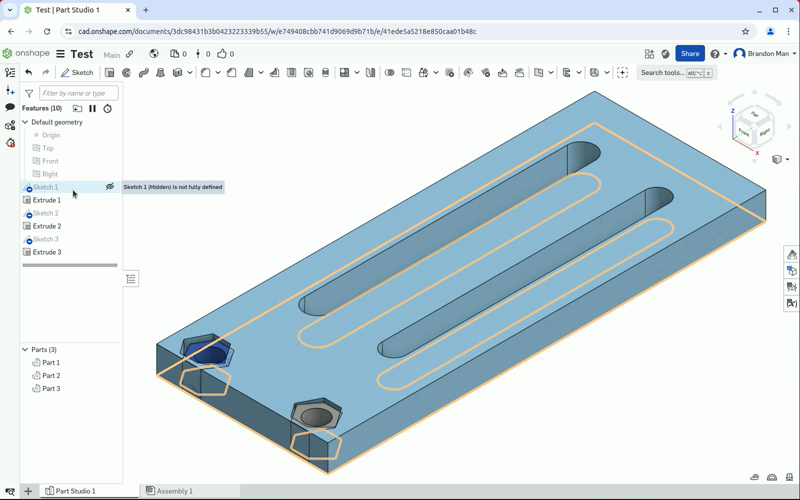
click(73, 189)